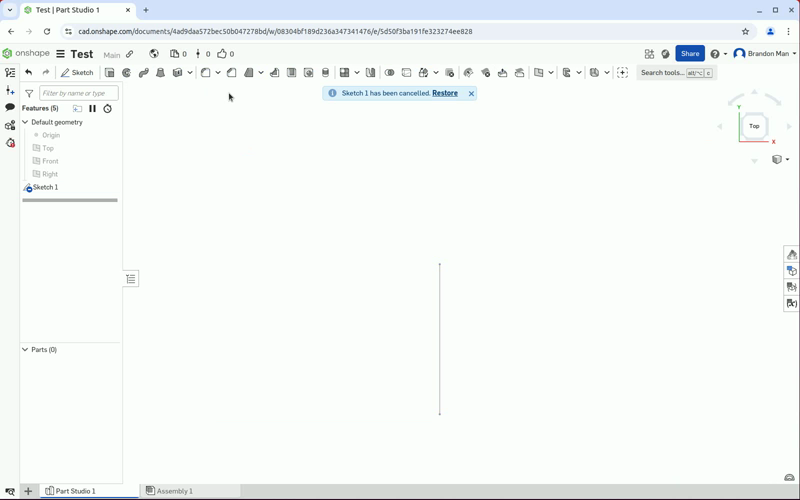
key(shift+h)
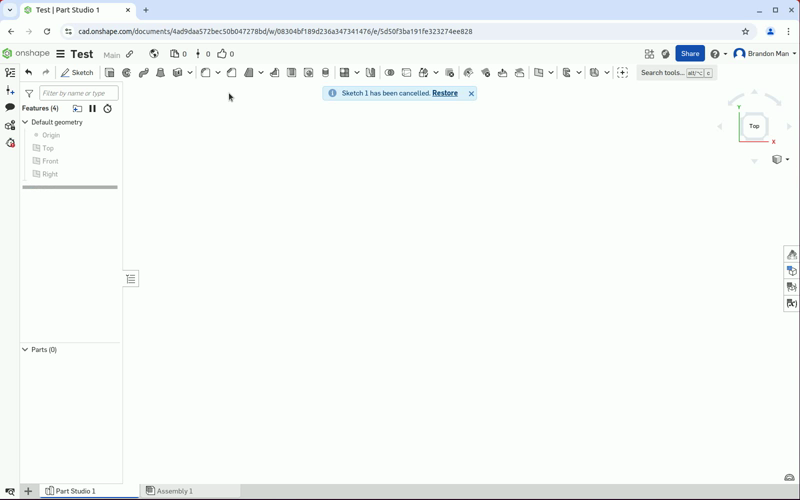
mouse_move(73, 352)
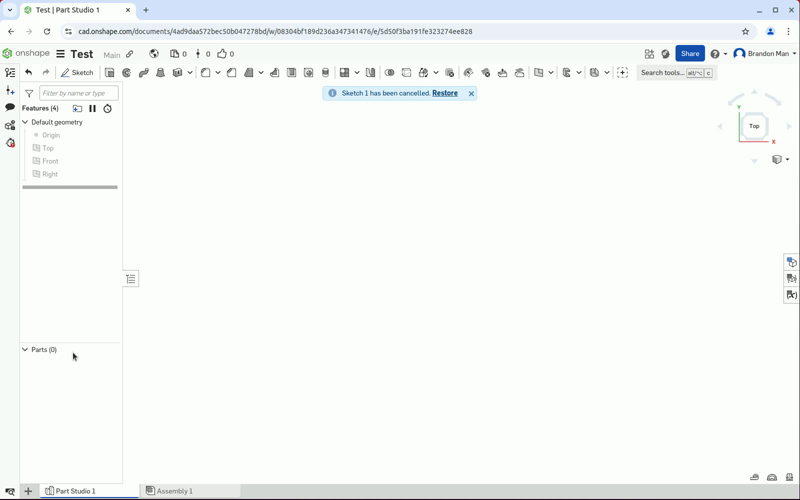
key(y)
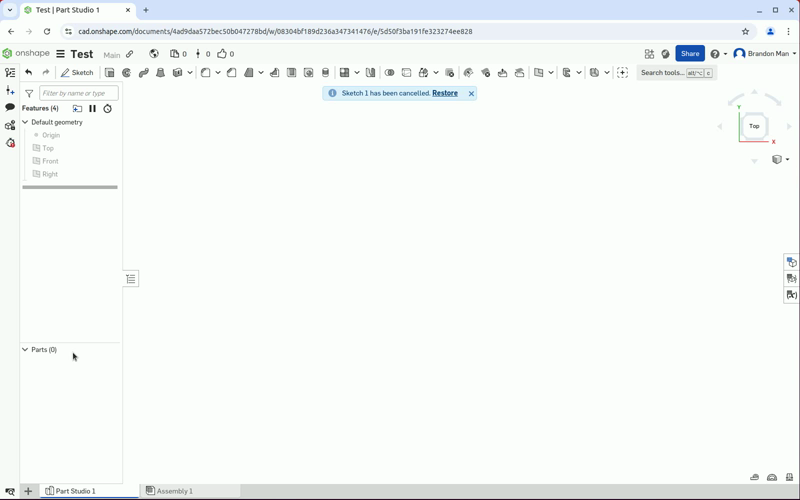
key(shift+p)
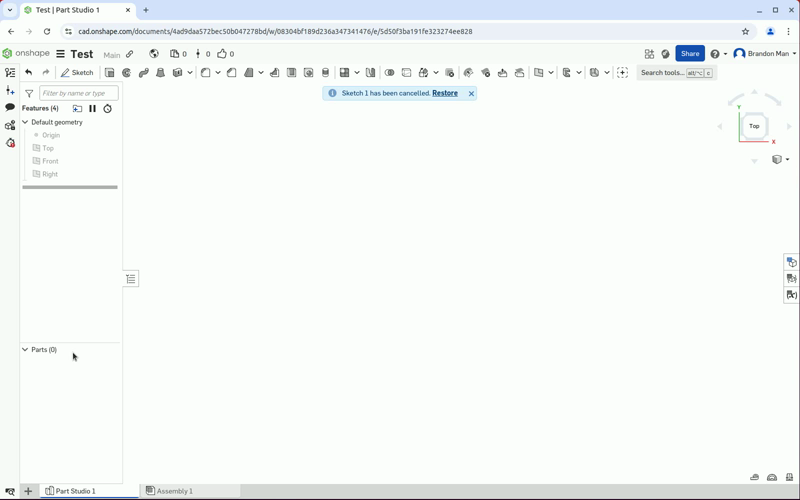
key(space)
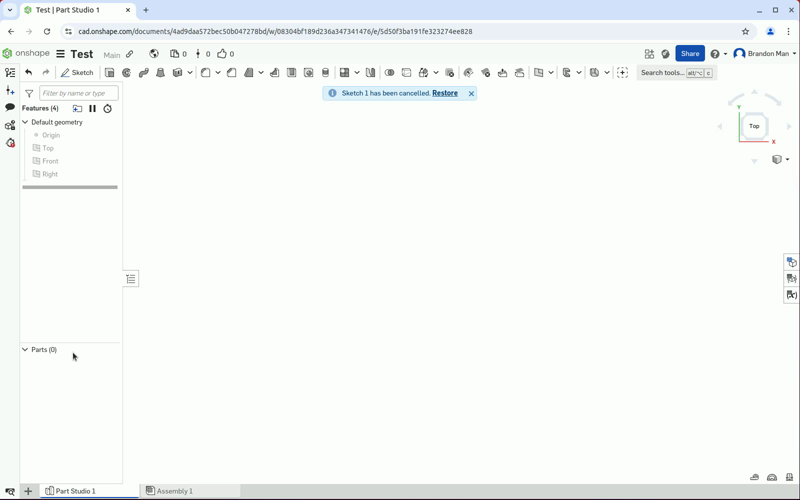
key_down(shift)
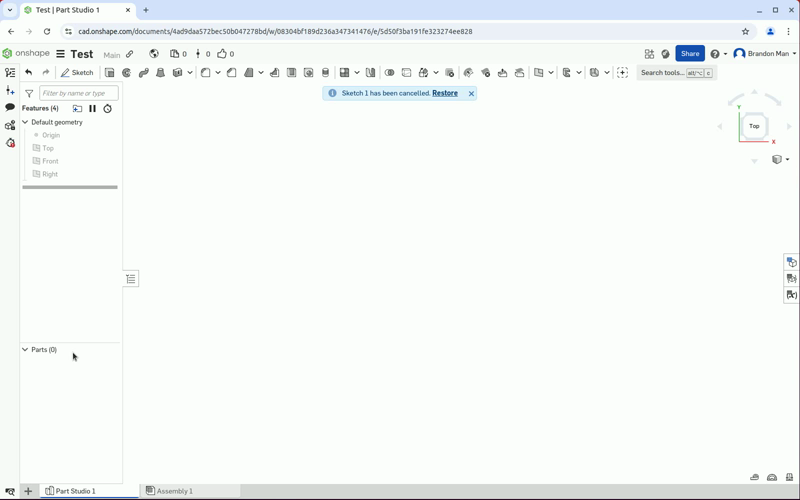
key(up)
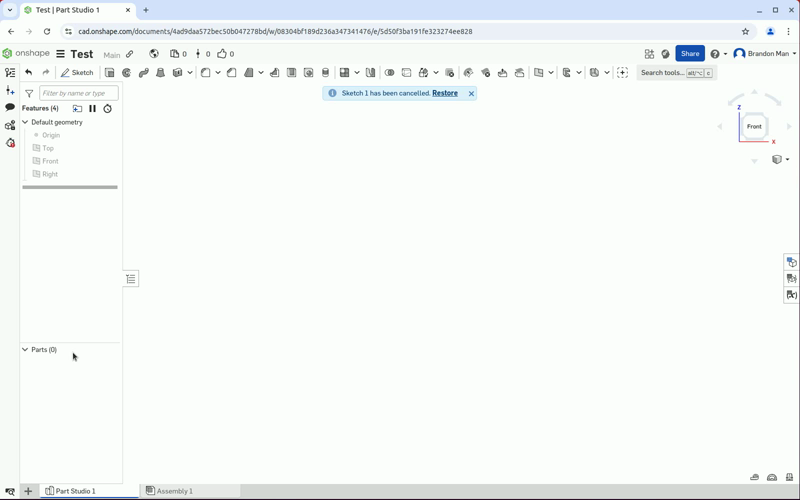
key_up(shift)
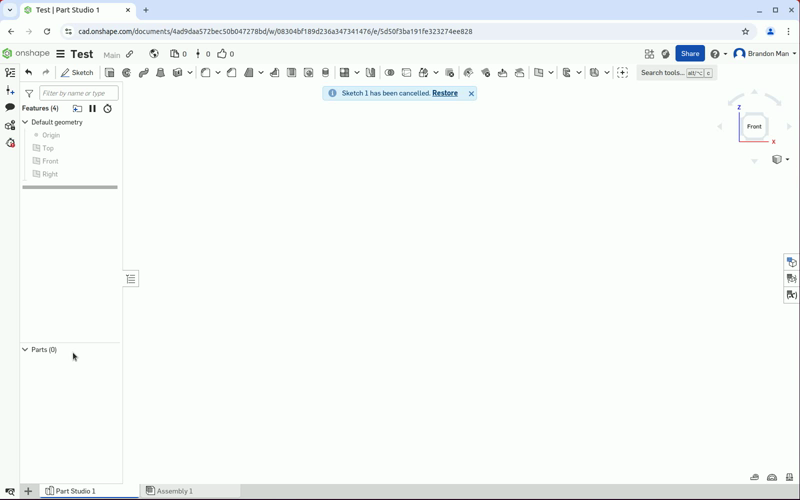
mouse_move(73, 352)
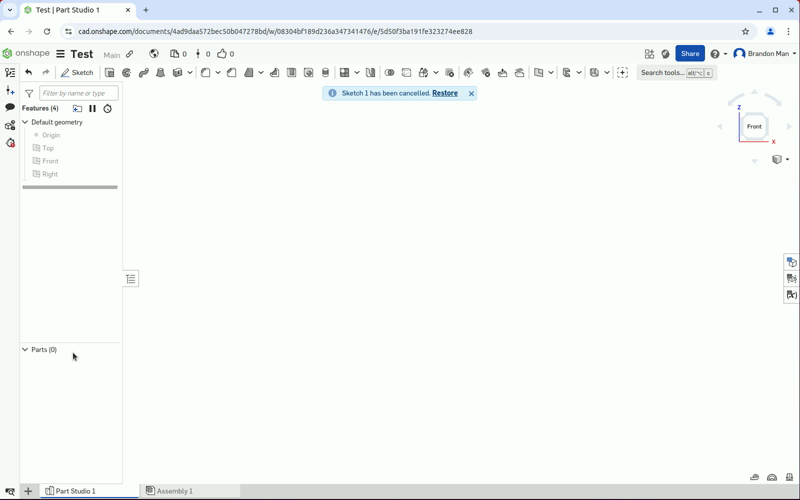
key(shift+y)
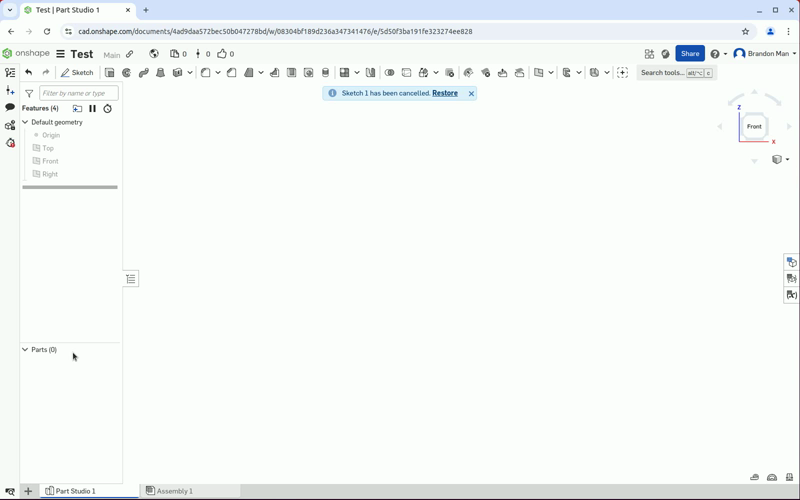
key(shift+s)
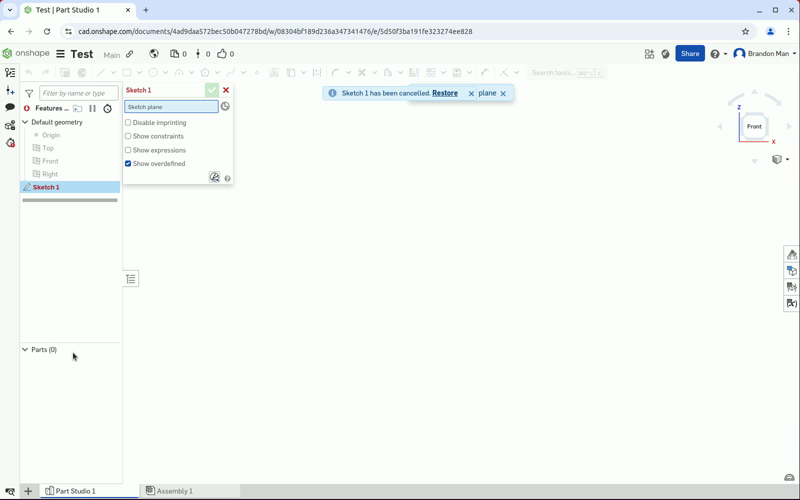
mouse_move(73, 163)
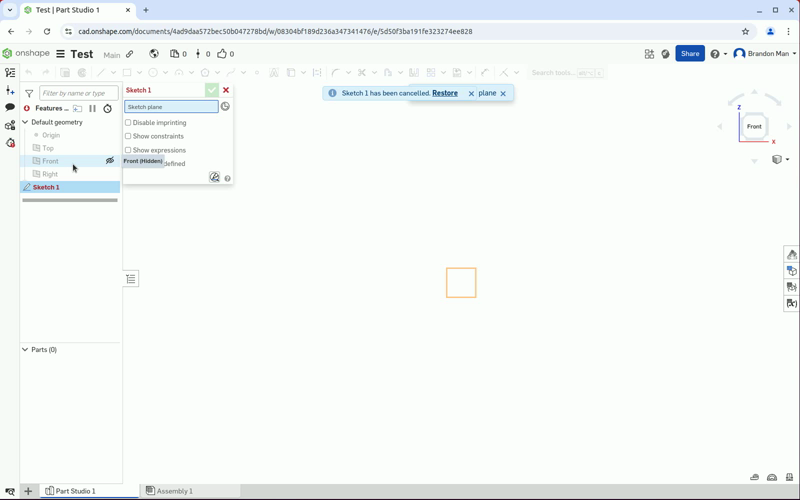
click(73, 163)
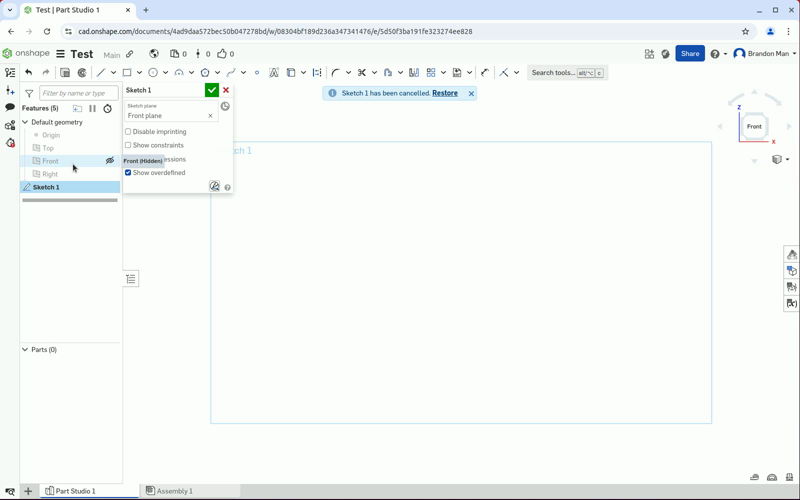
mouse_move(73, 352)
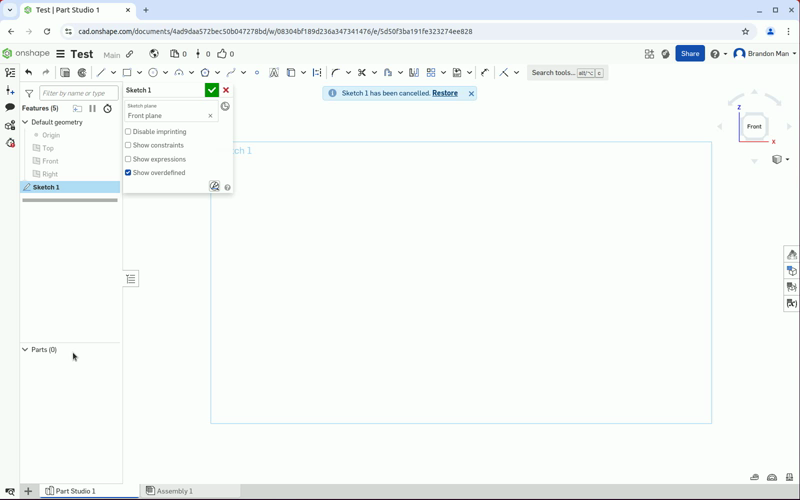
key(y)
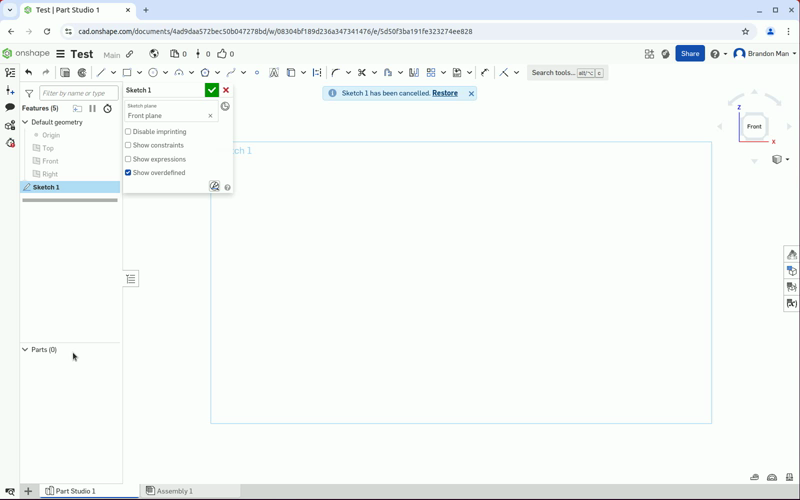
key(l)
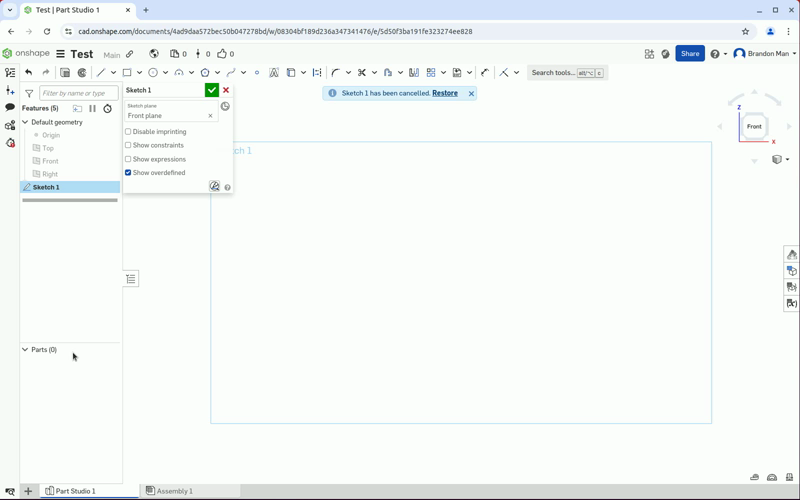
key_down(shift)
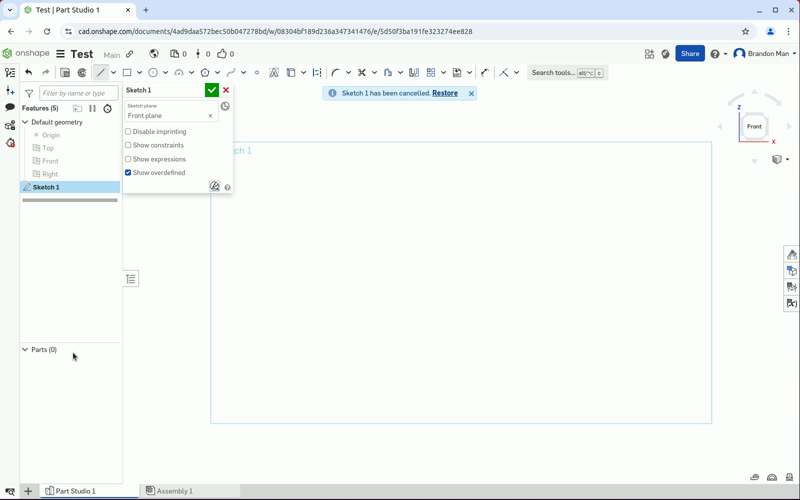
mouse_move(410, 279)
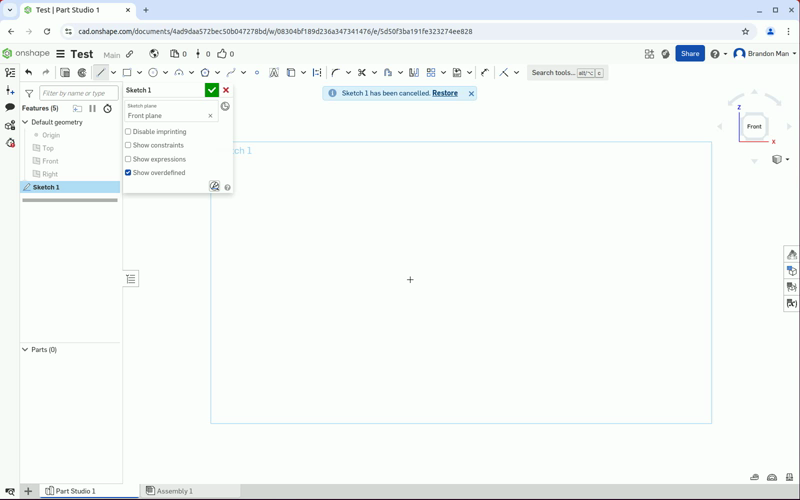
click(410, 279)
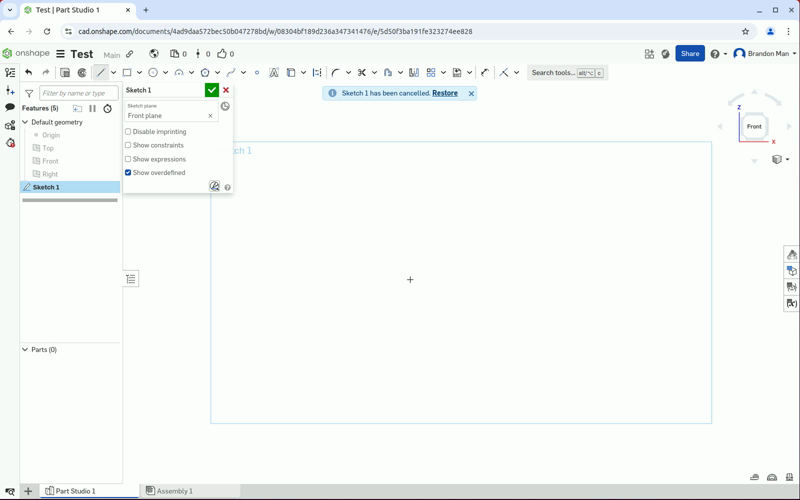
key_up(shift)
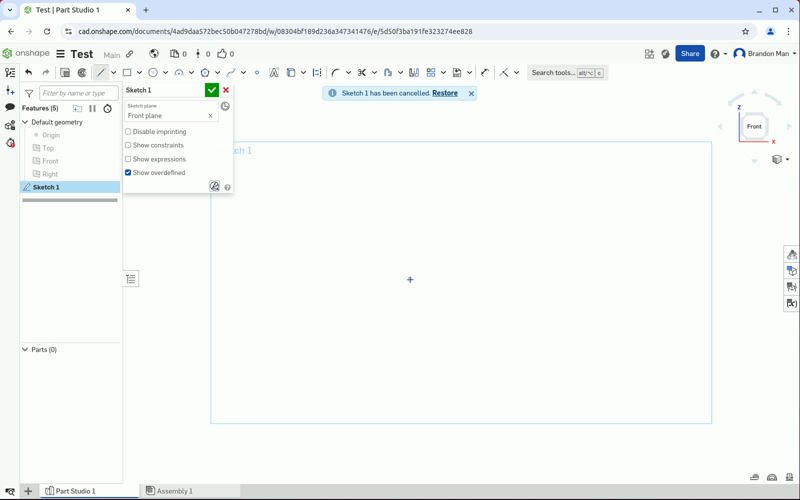
key_down(shift)
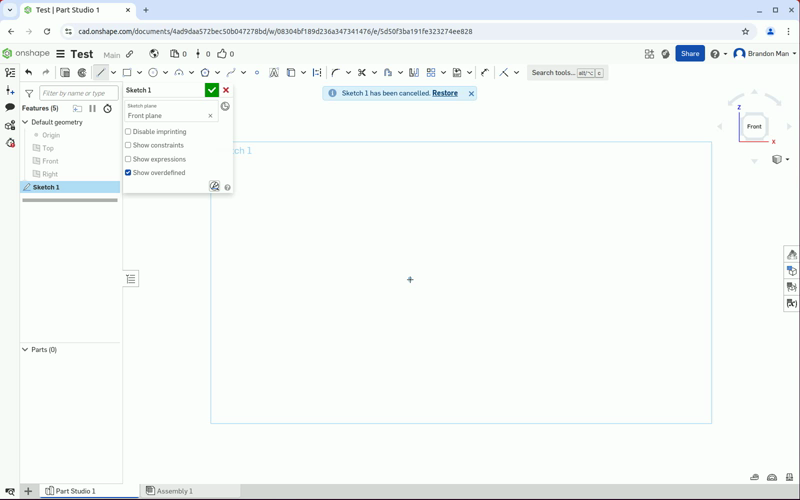
mouse_move(440, 279)
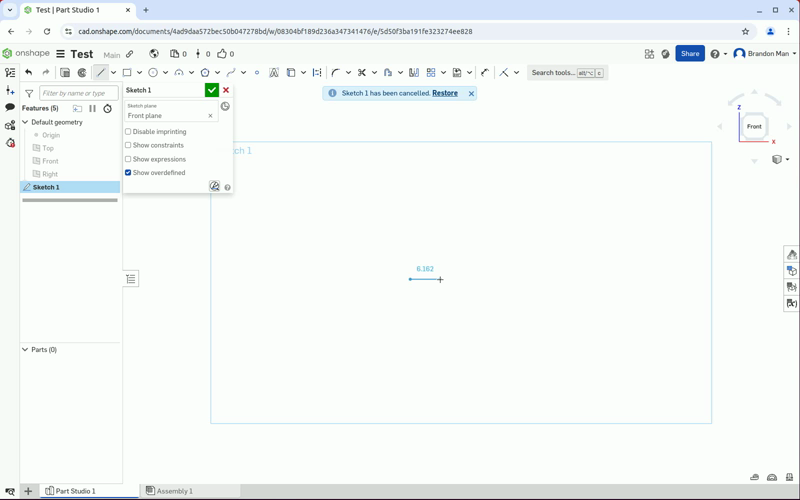
mouse_move(434, 279)
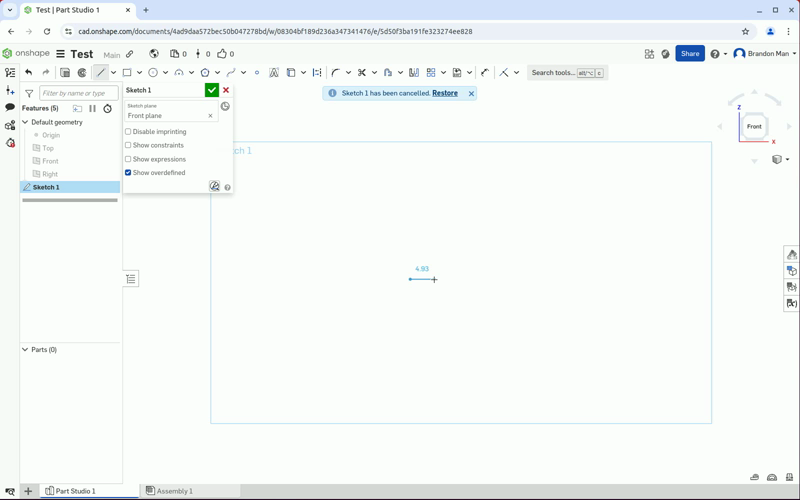
click(434, 279)
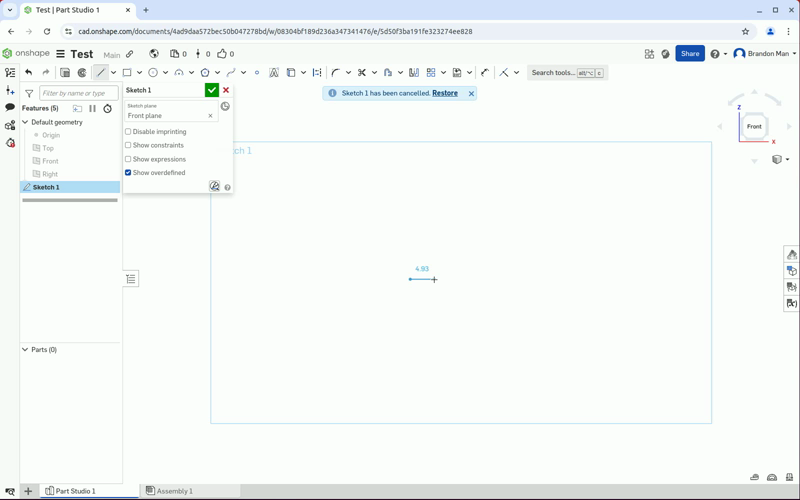
key_up(shift)
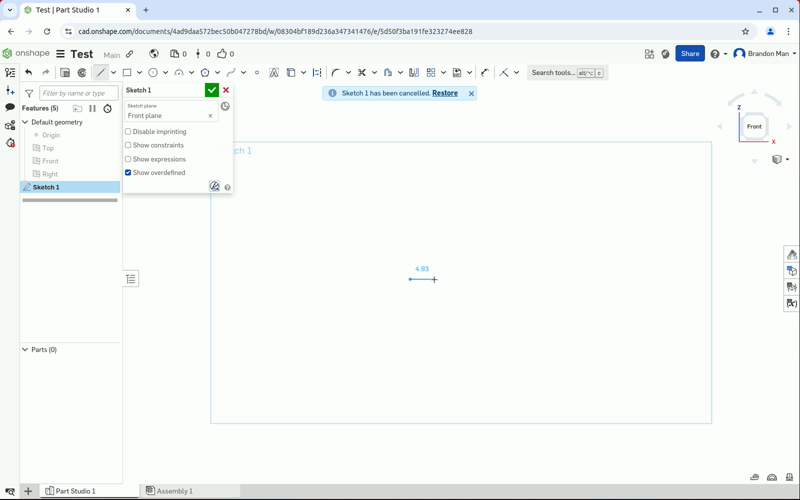
key_down(shift)
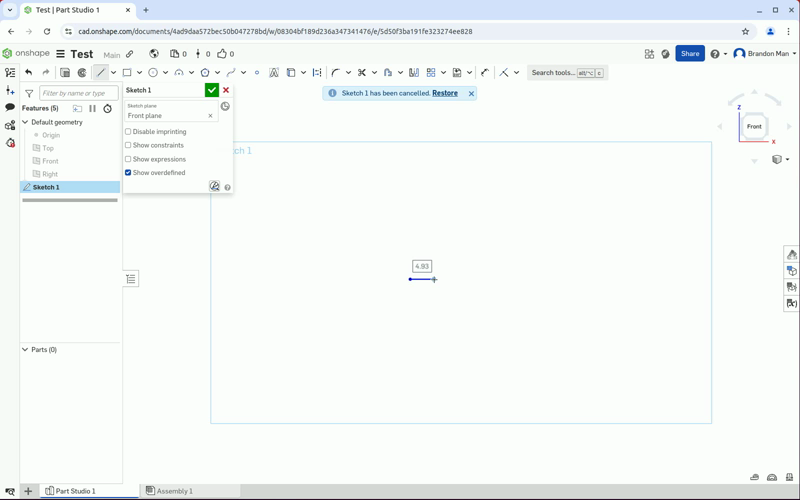
mouse_move(464, 279)
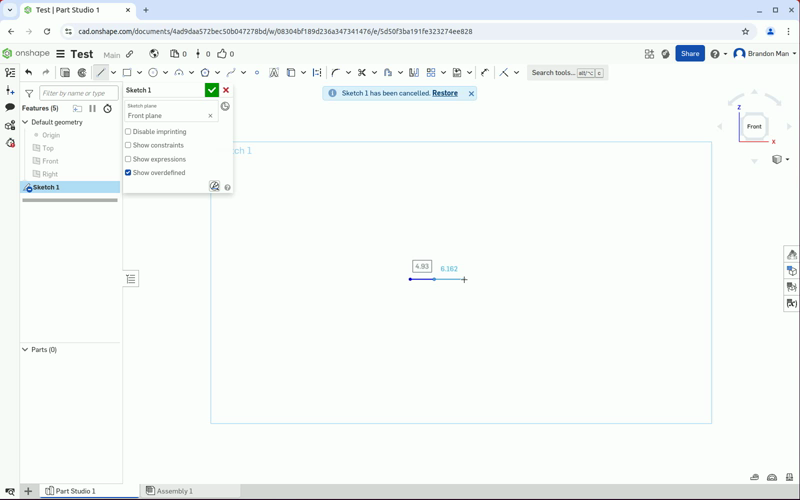
mouse_move(434, 255)
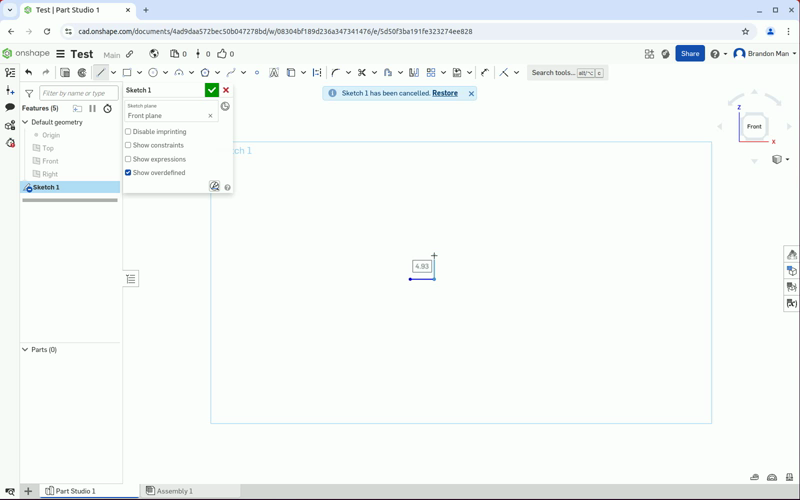
click(434, 255)
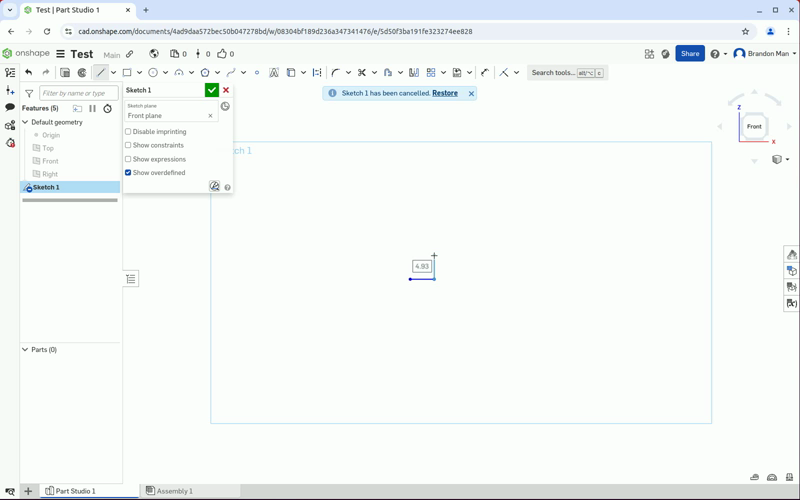
key_up(shift)
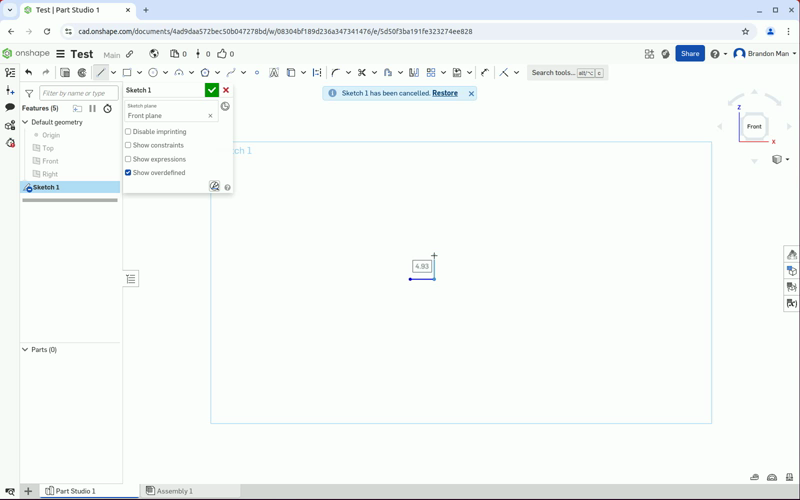
key_down(shift)
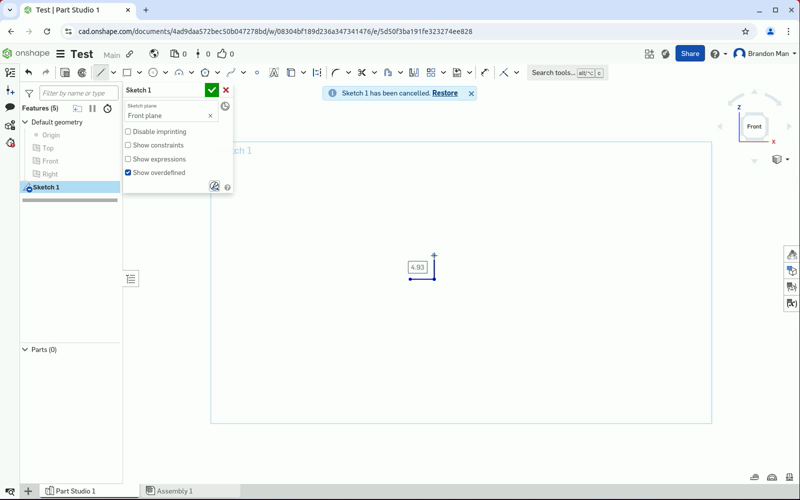
mouse_move(464, 255)
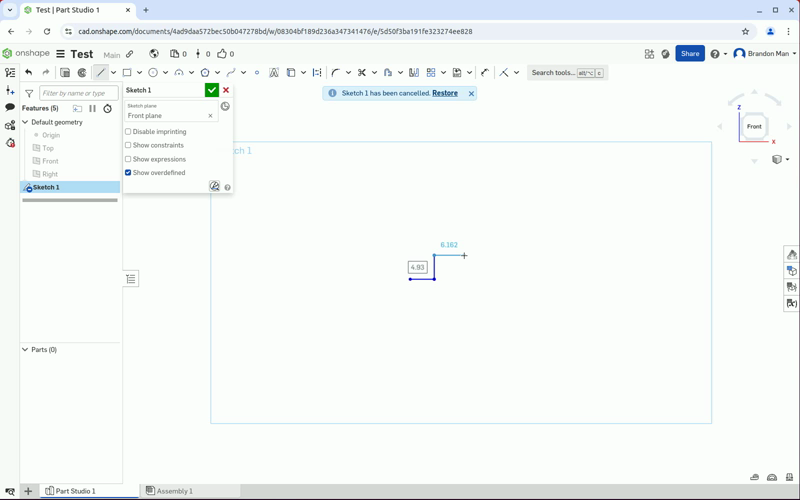
mouse_move(410, 255)
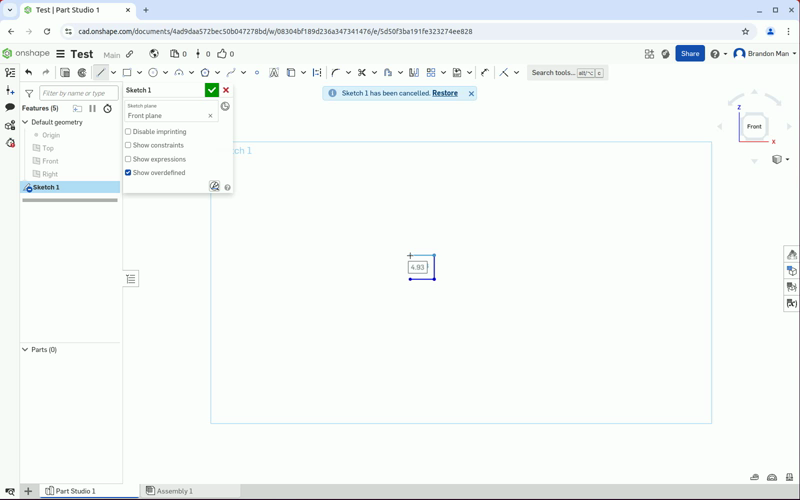
click(410, 255)
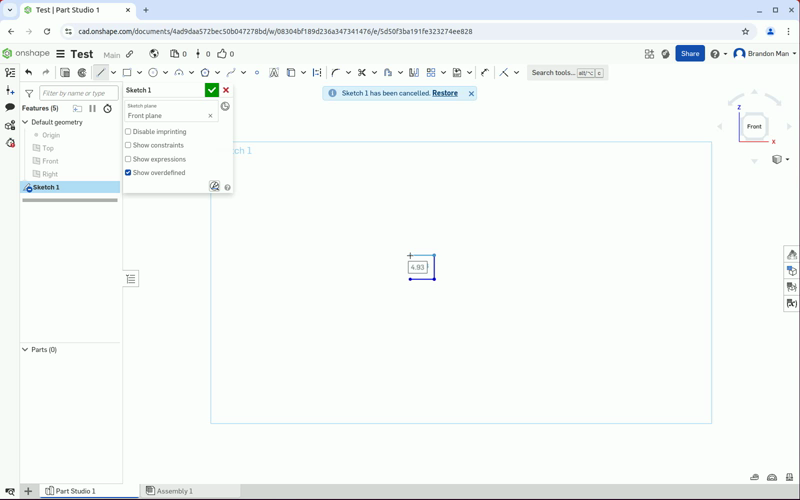
key_up(shift)
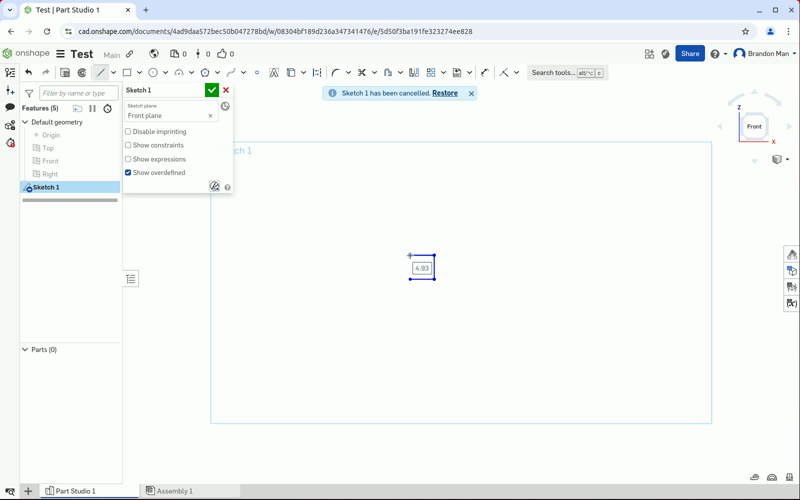
mouse_move(440, 255)
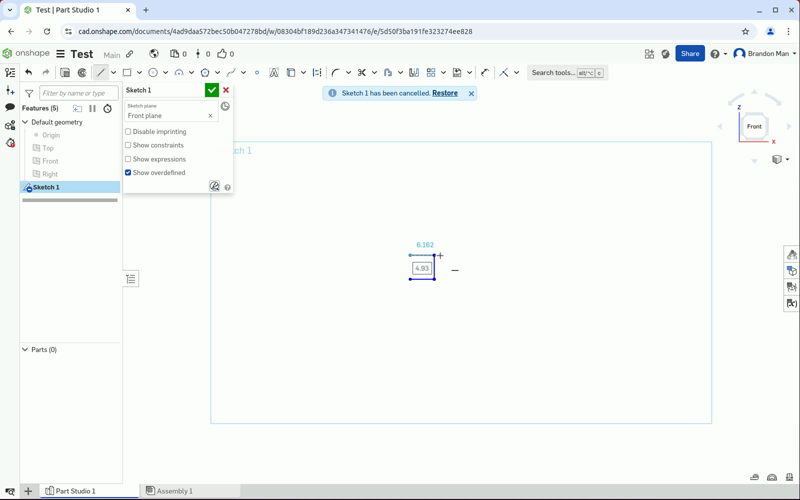
key_down(shift)
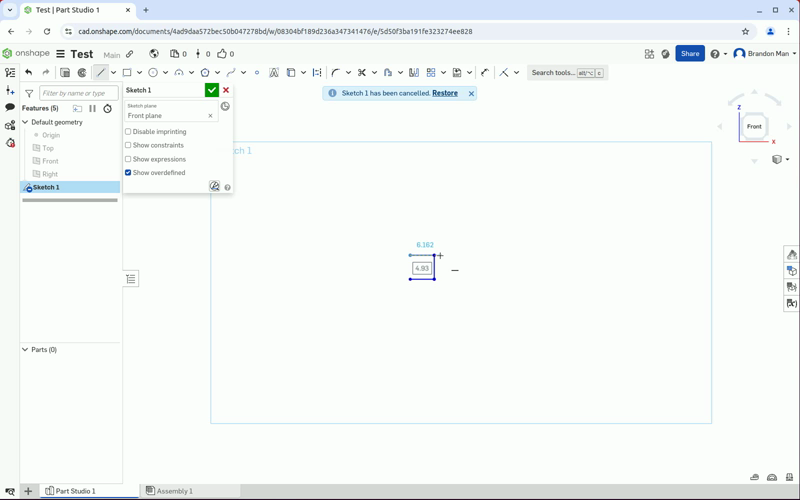
mouse_move(410, 279)
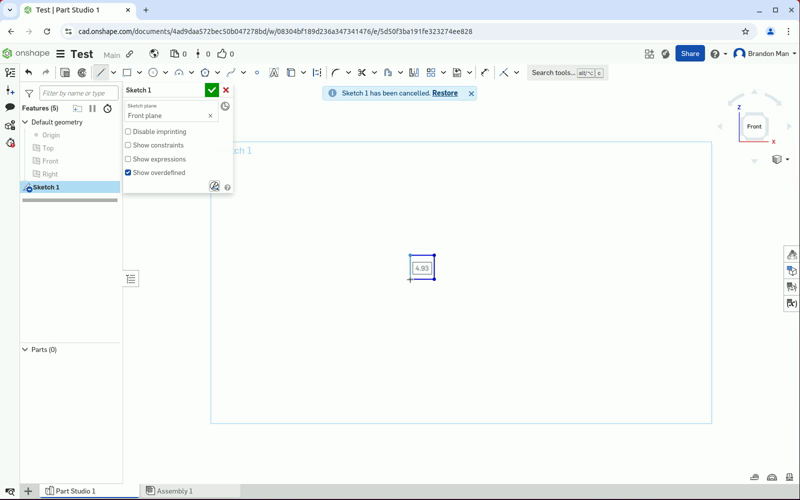
key_up(shift)
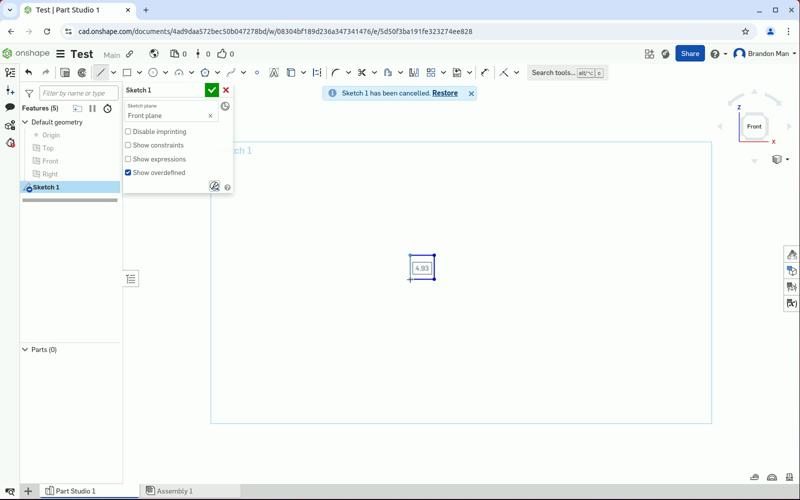
click(410, 279)
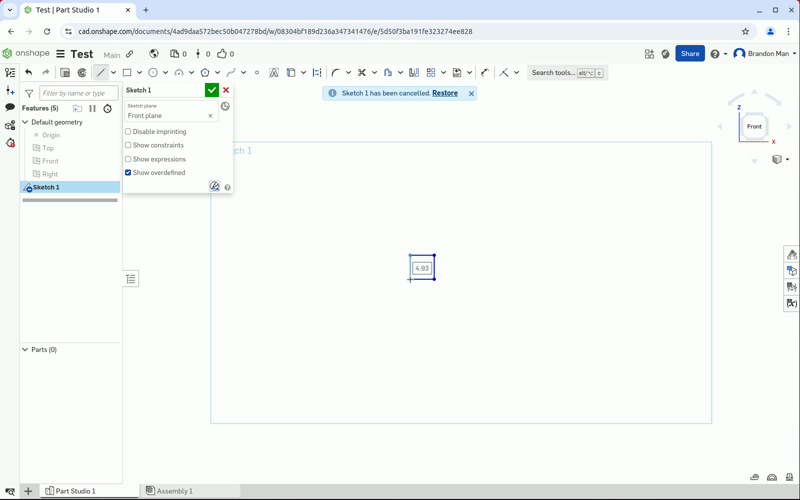
key(esc)
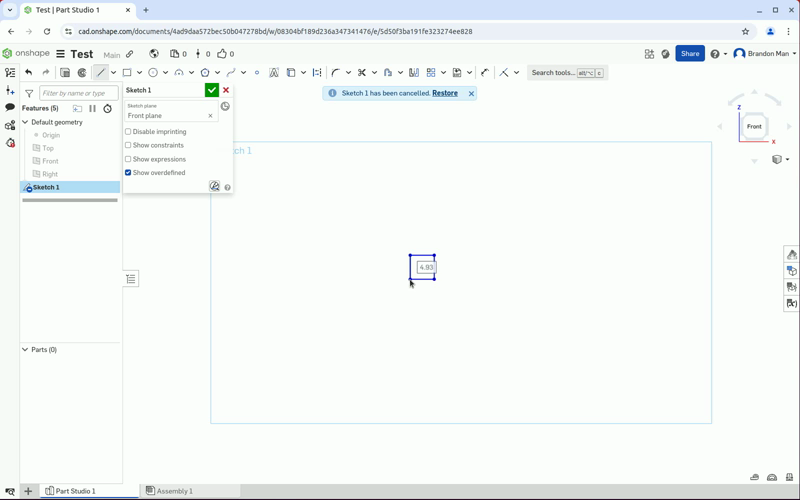
mouse_move(419, 258)
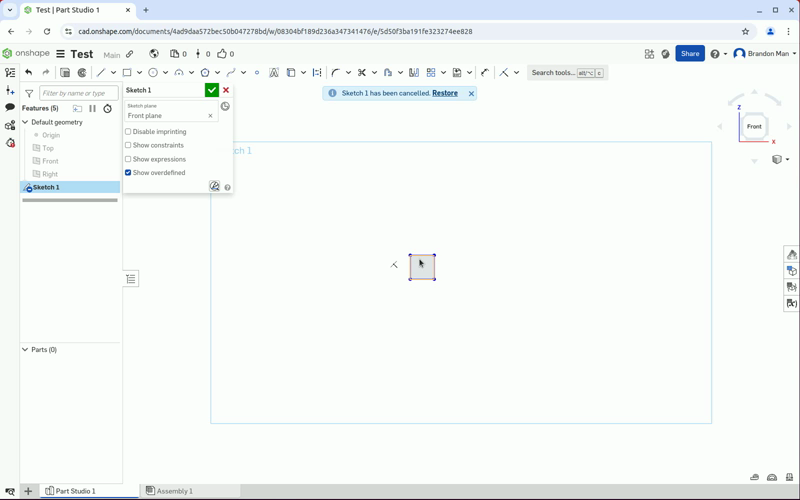
scroll(6)
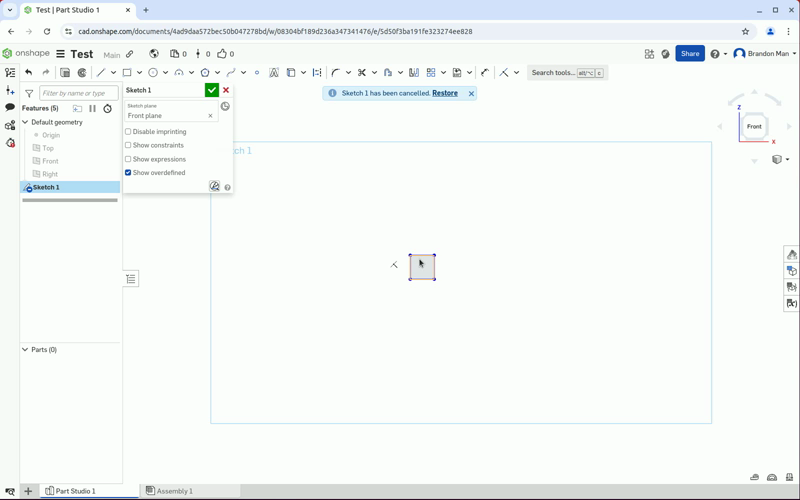
scroll(6)
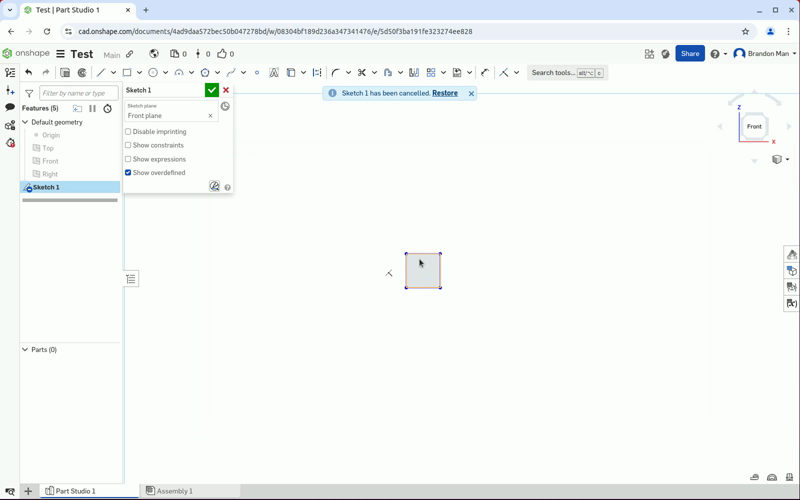
scroll(6)
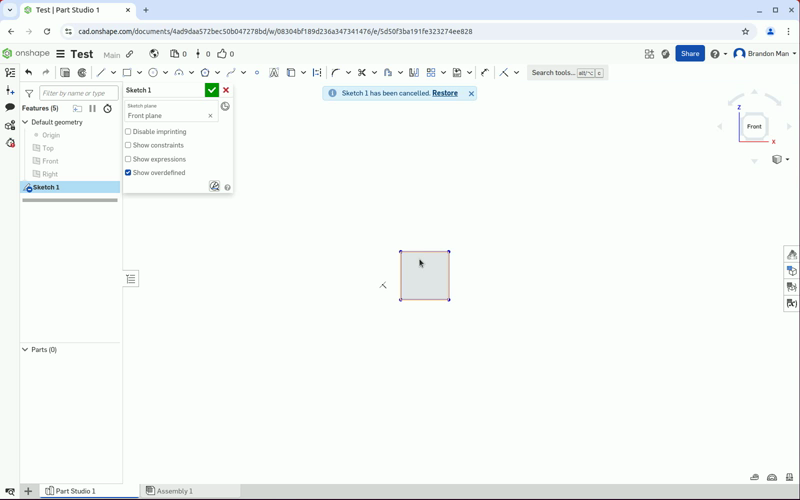
scroll(6)
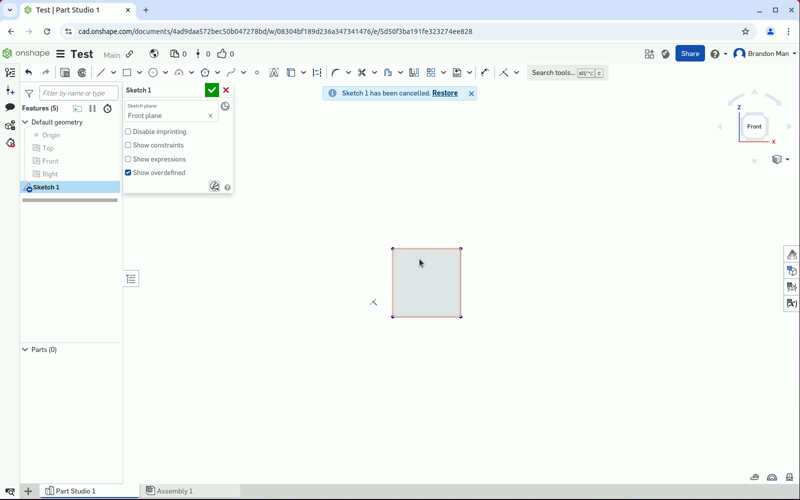
scroll(6)
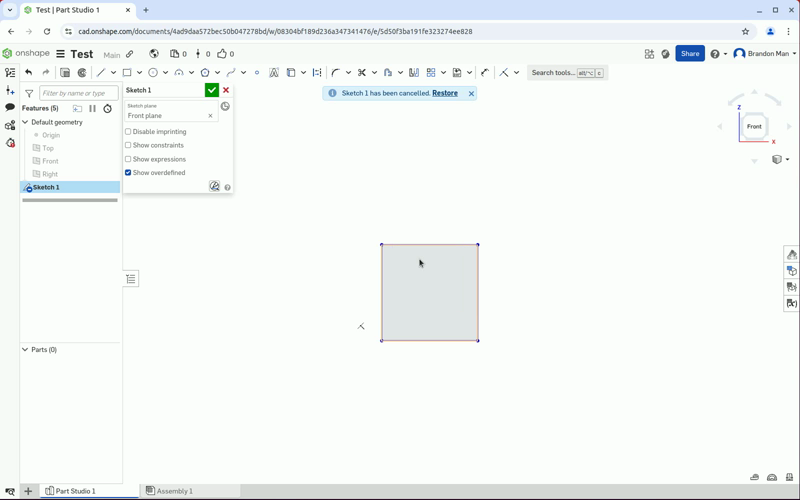
scroll(6)
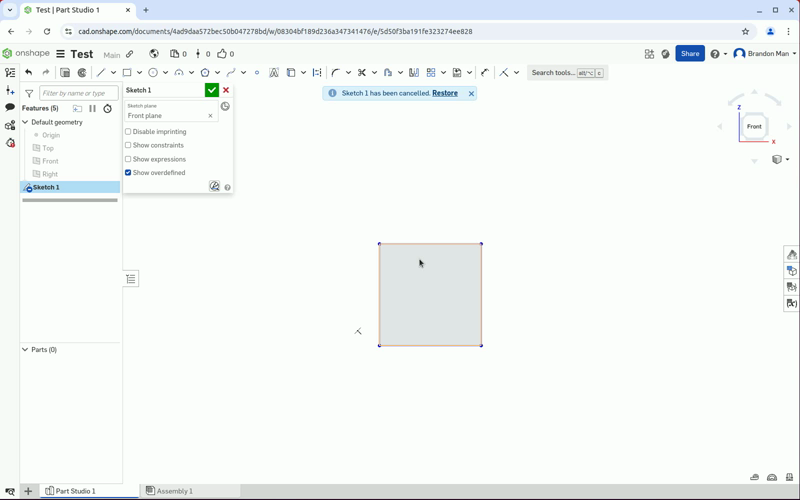
scroll(6)
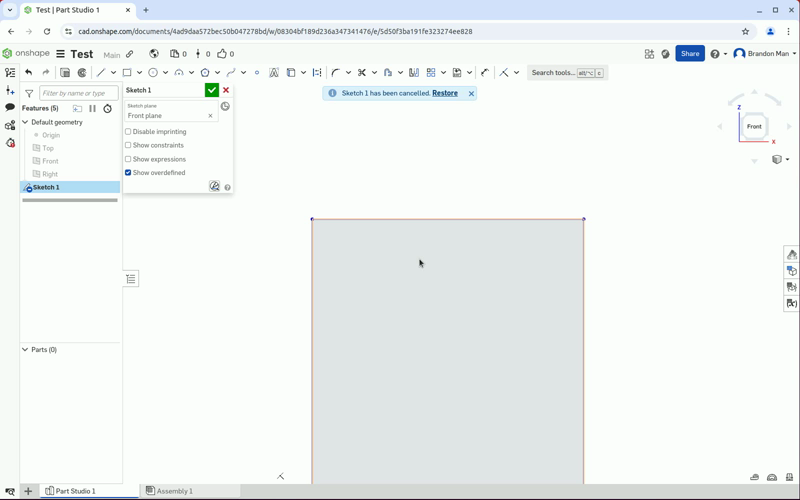
click(419, 258)
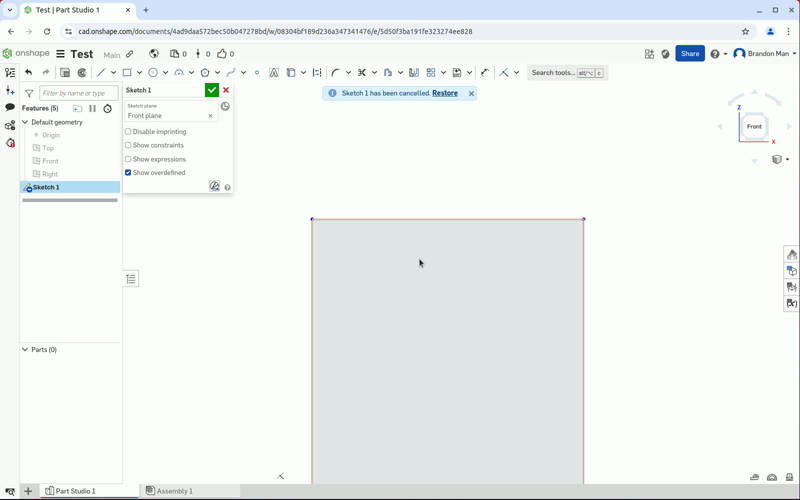
scroll(-6)
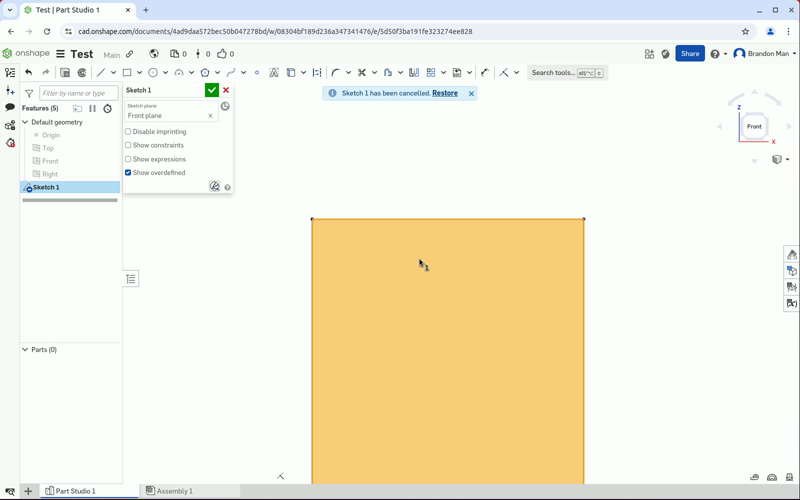
scroll(-6)
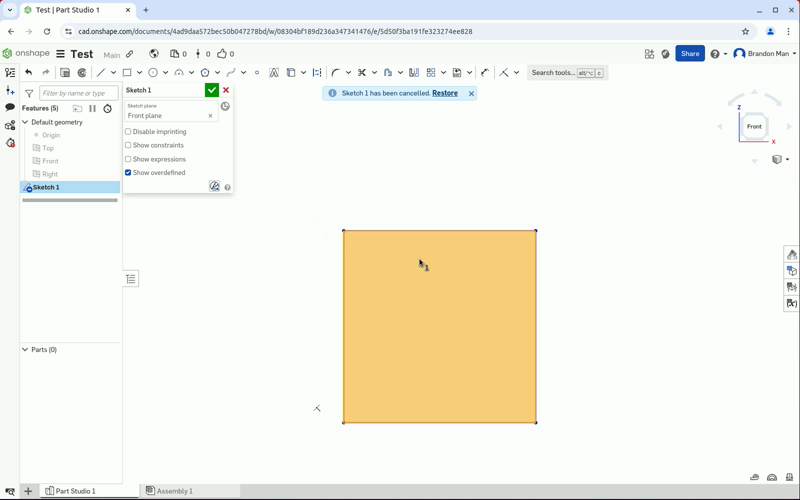
scroll(-6)
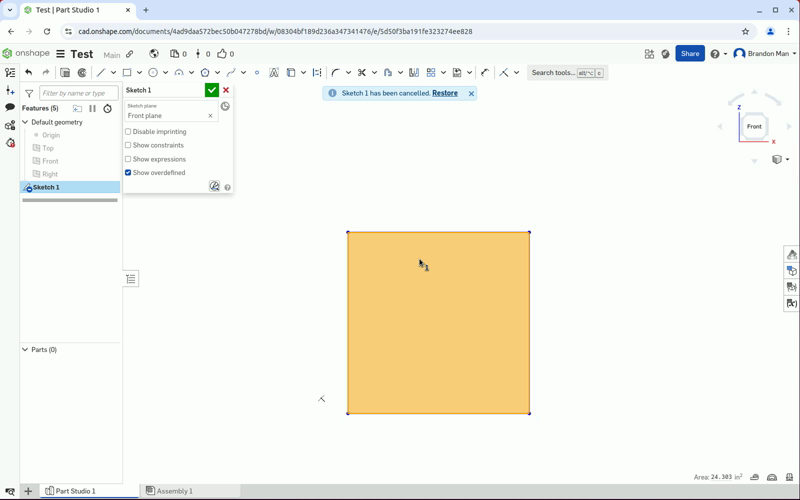
scroll(-6)
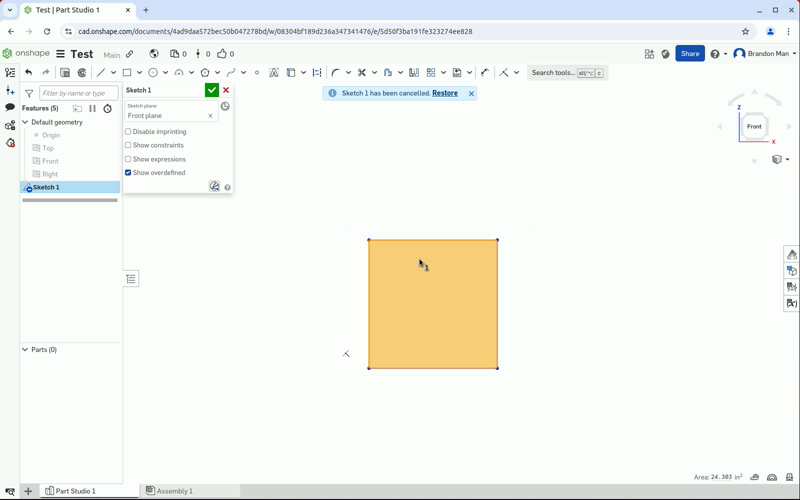
scroll(-6)
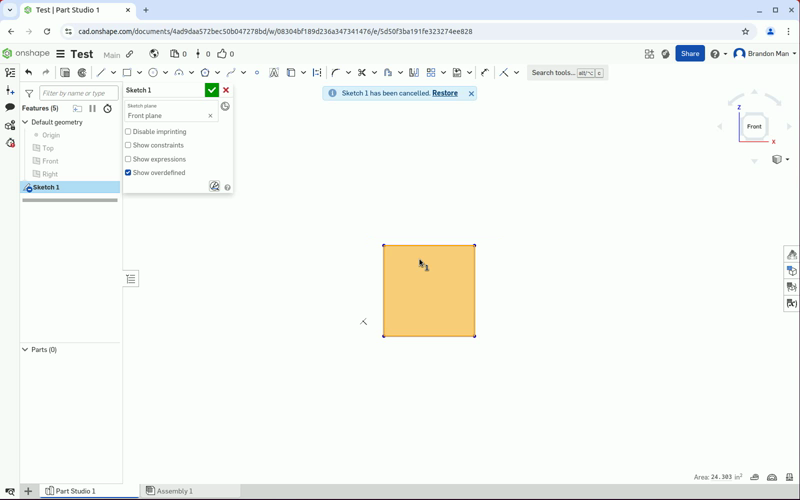
scroll(-6)
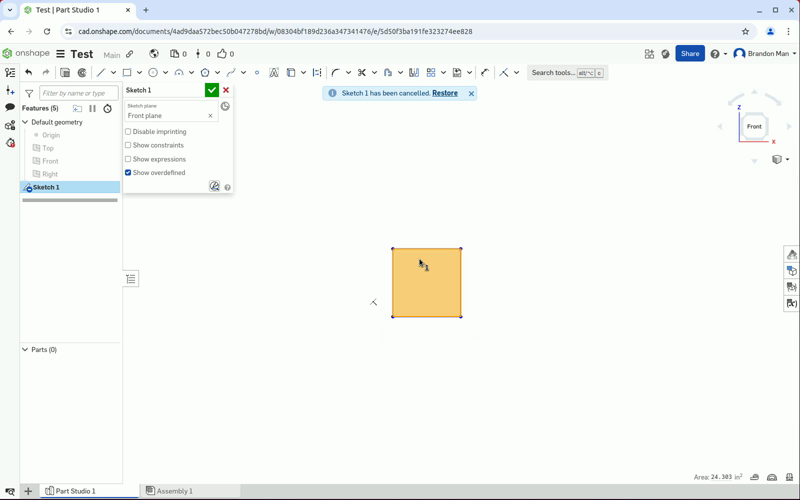
scroll(-6)
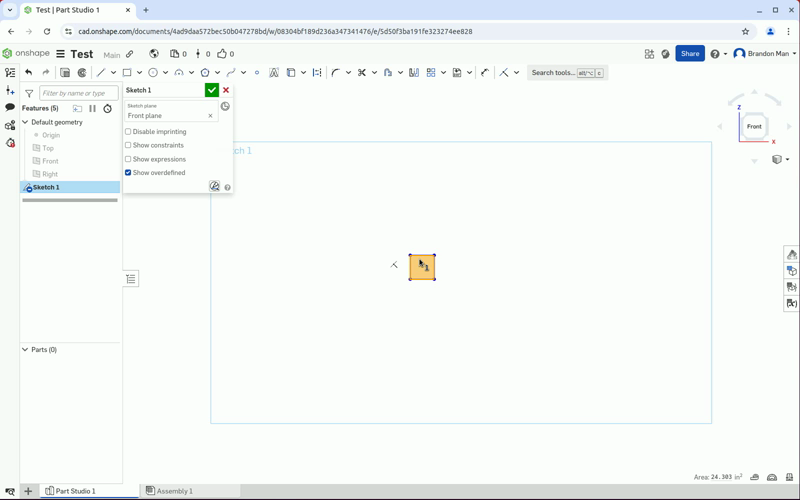
mouse_move(73, 352)
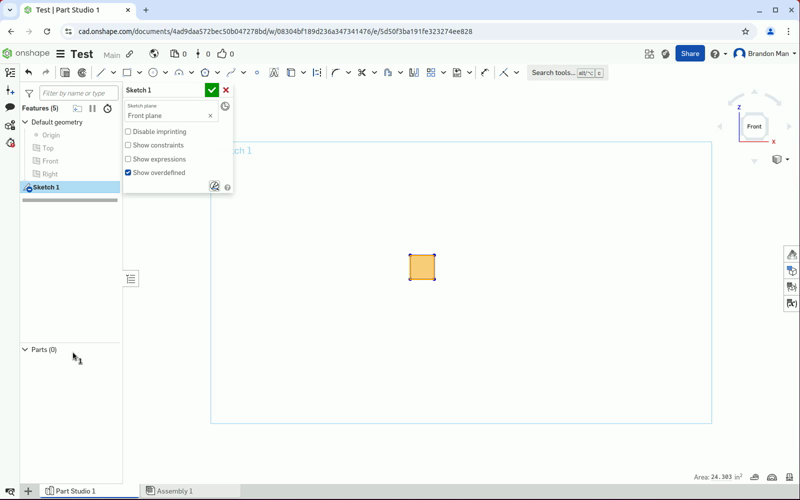
key(shift+y)
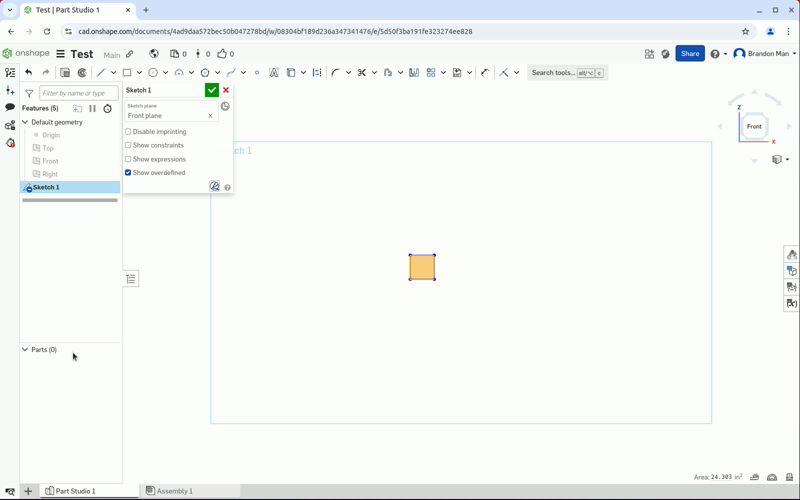
key(shift+e)
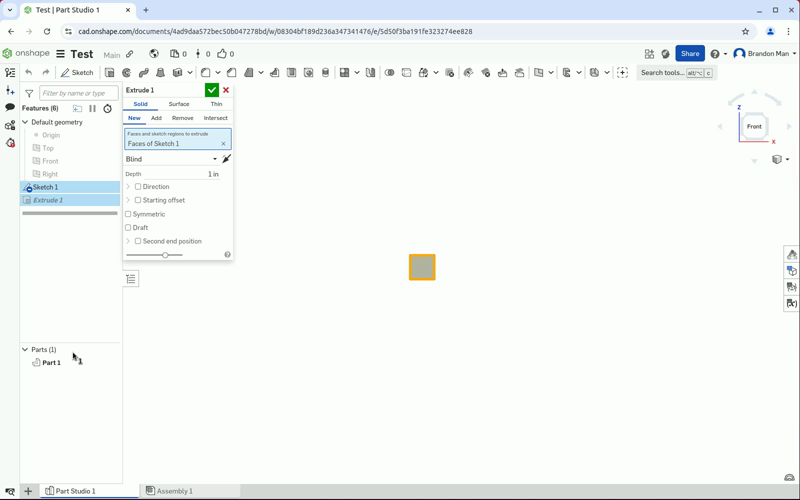
mouse_move(143, 106)
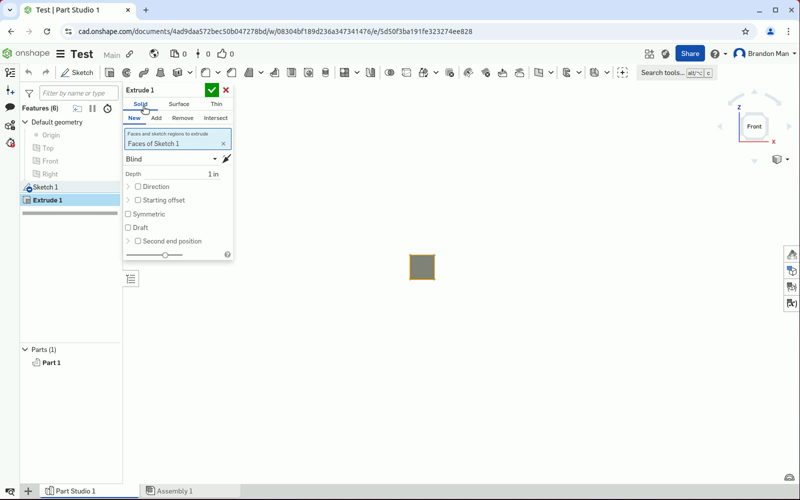
click(143, 106)
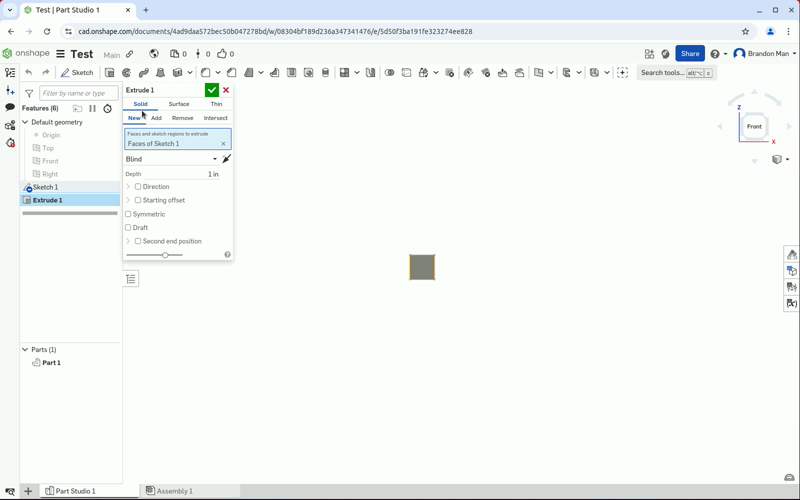
mouse_move(137, 120)
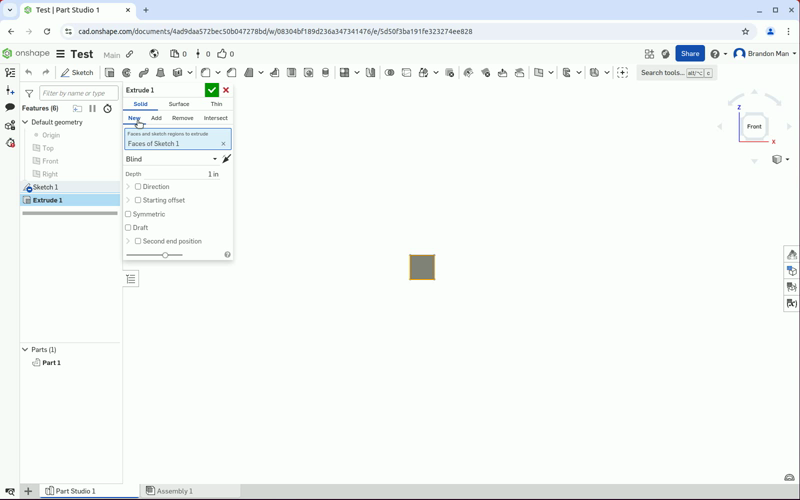
click(137, 120)
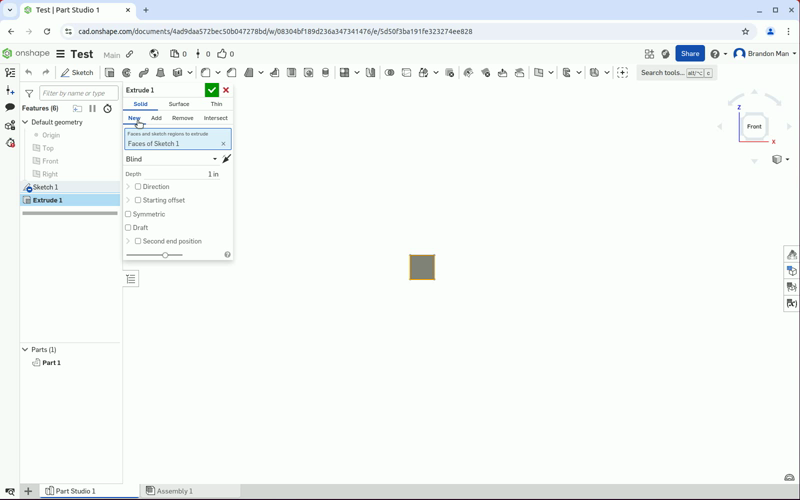
key(tab, 4)
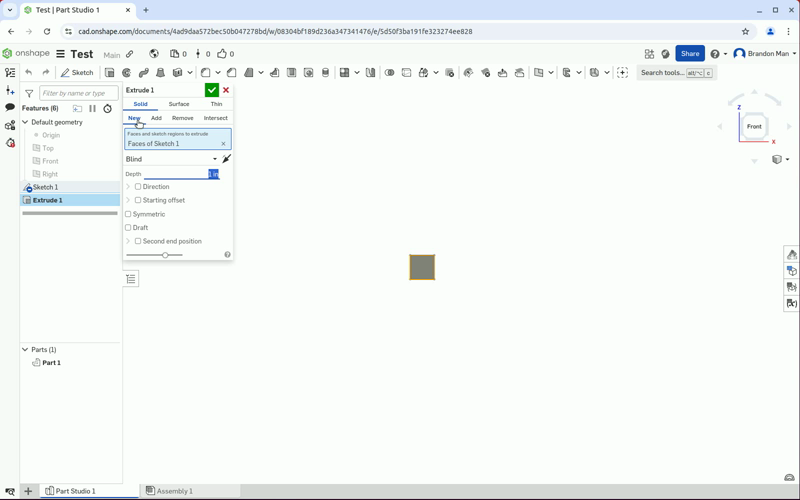
text(5.055)
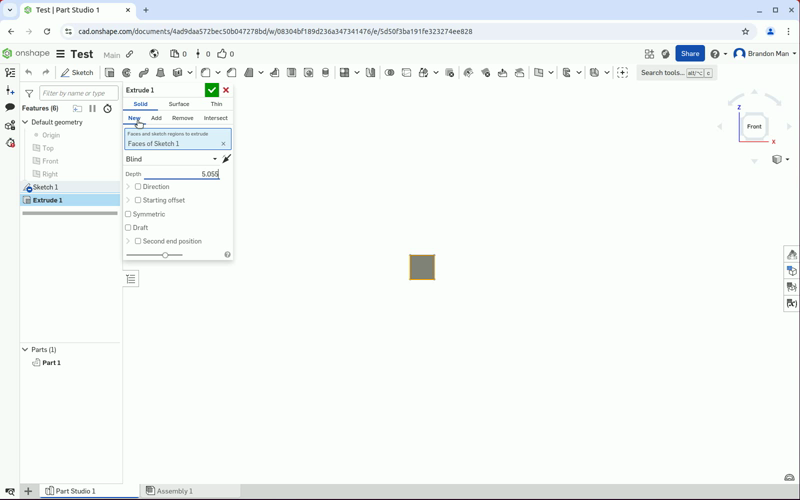
key(enter)
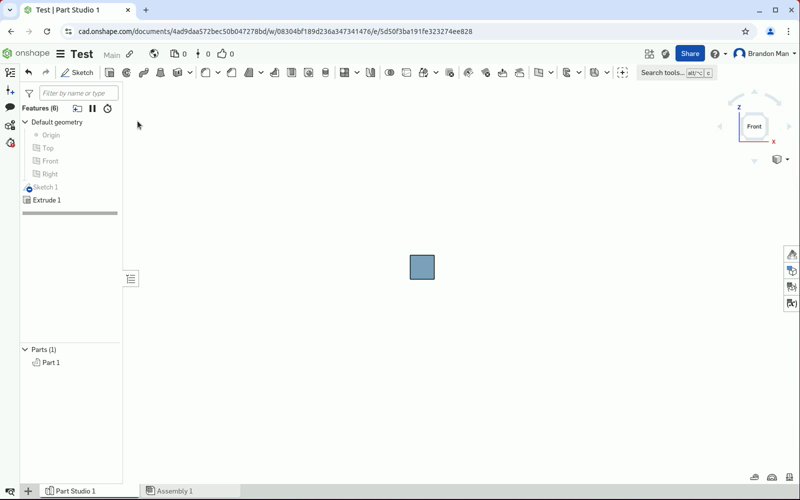
key(shift+h)
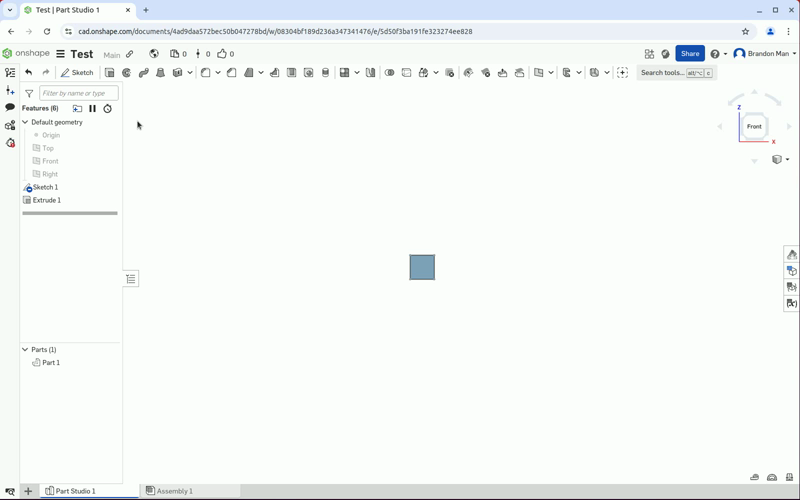
key(shift+h)
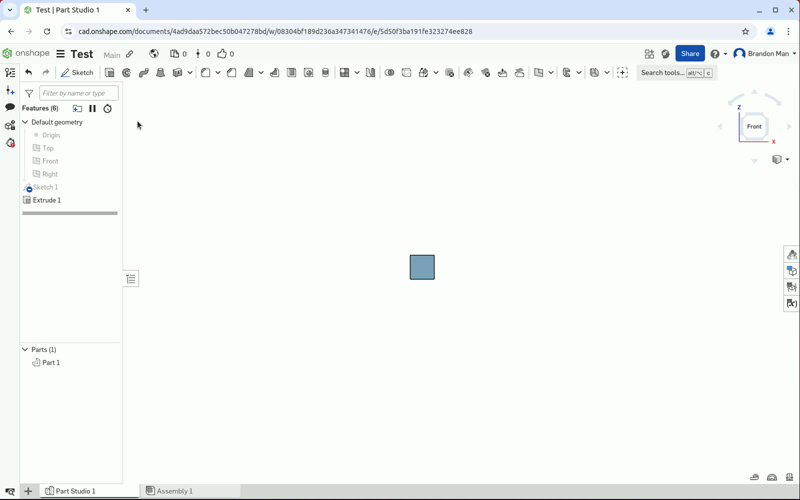
mouse_move(73, 189)
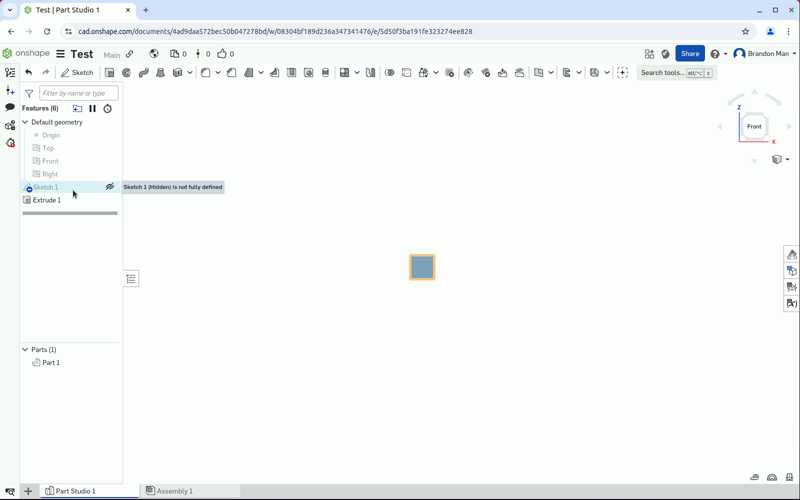
click(73, 189)
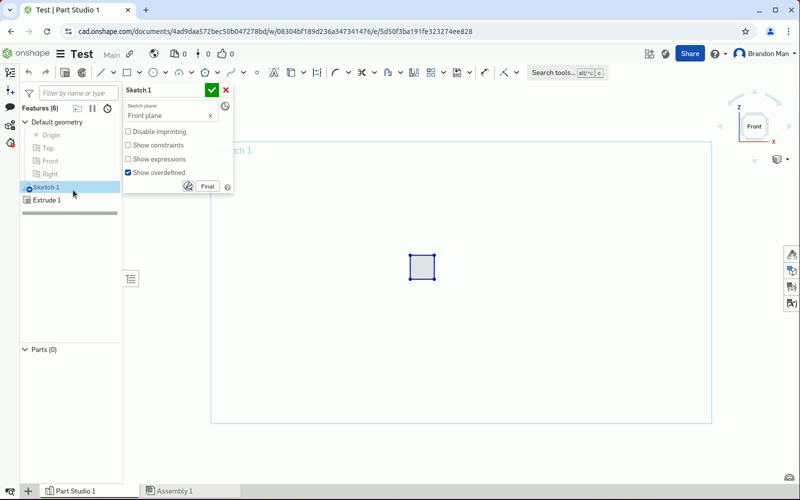
mouse_move(229, 92)
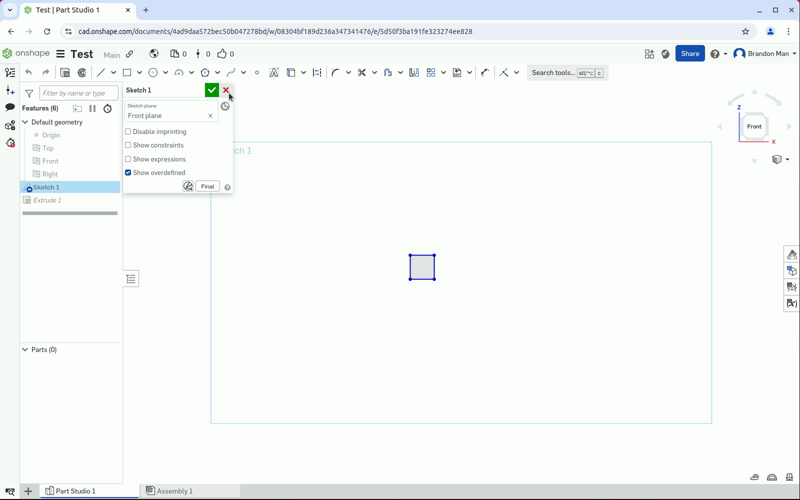
click(229, 92)
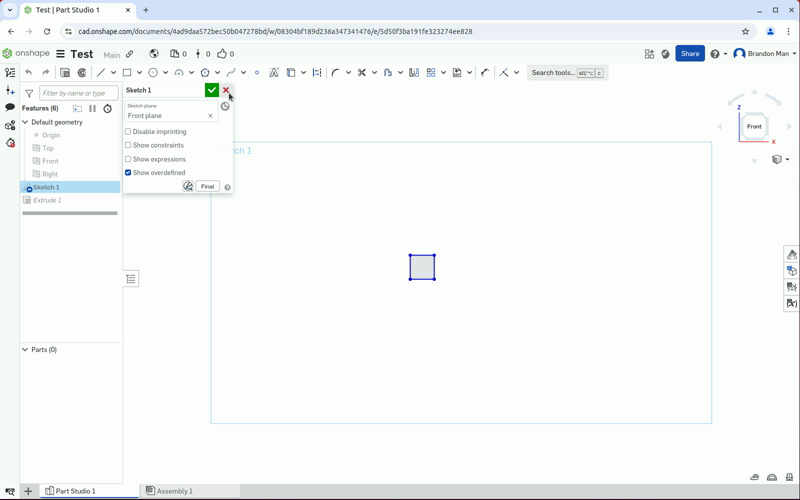
key(shift+s)
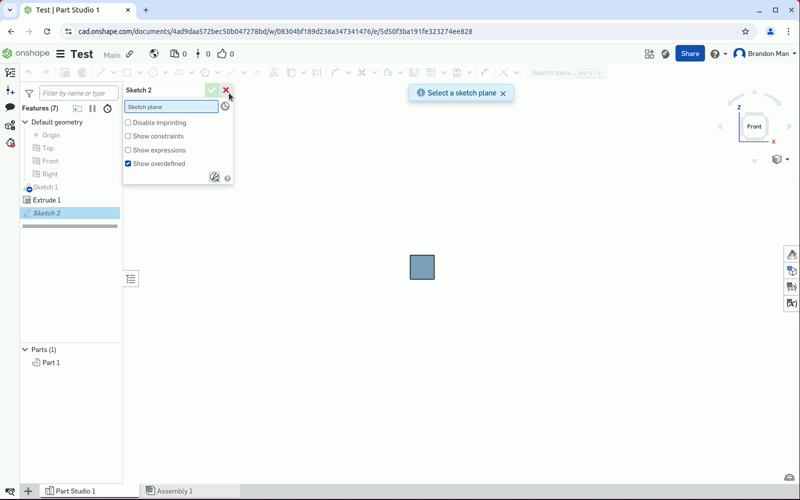
mouse_move(73, 163)
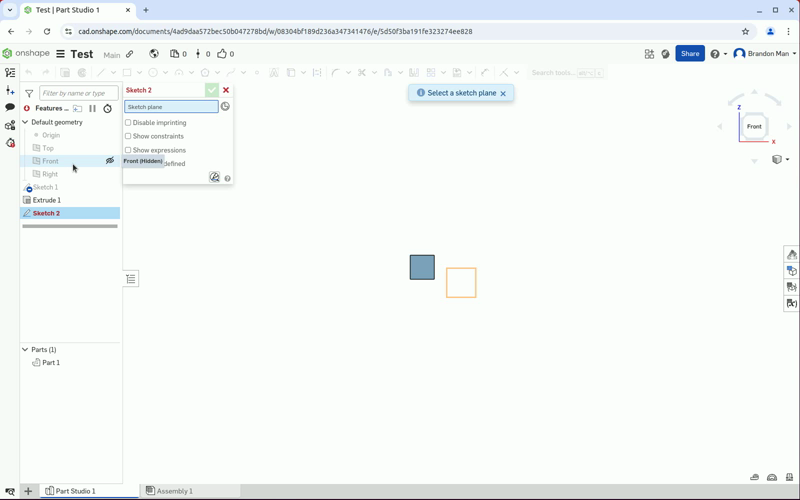
click(73, 163)
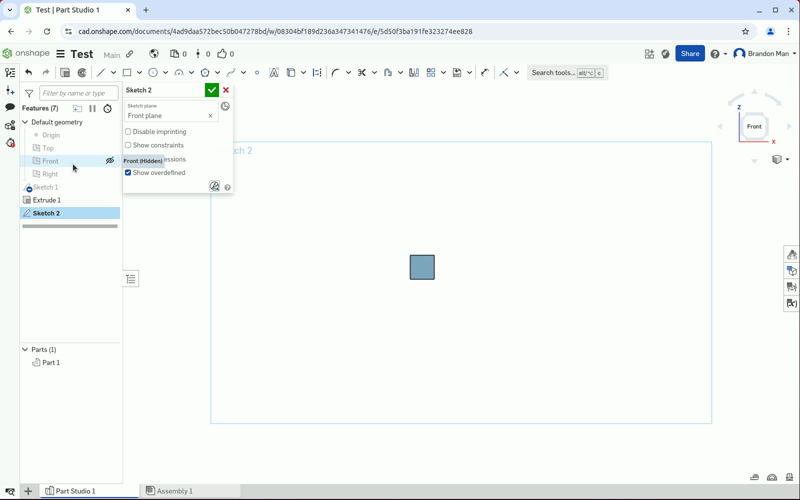
mouse_move(73, 352)
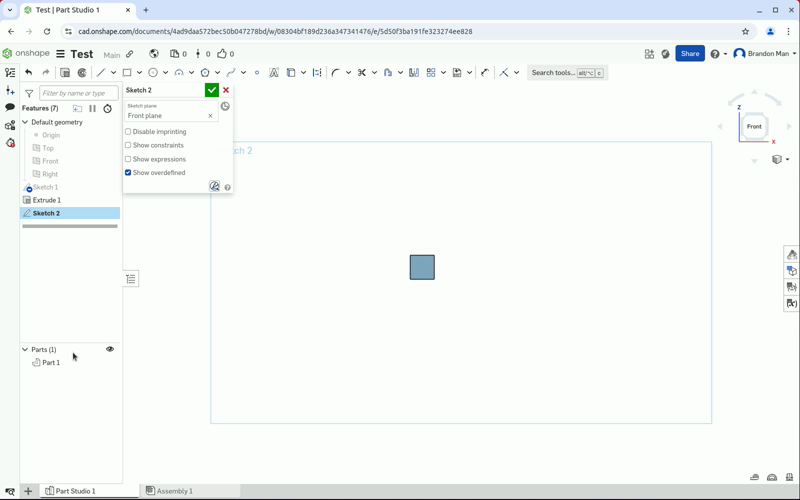
key(y)
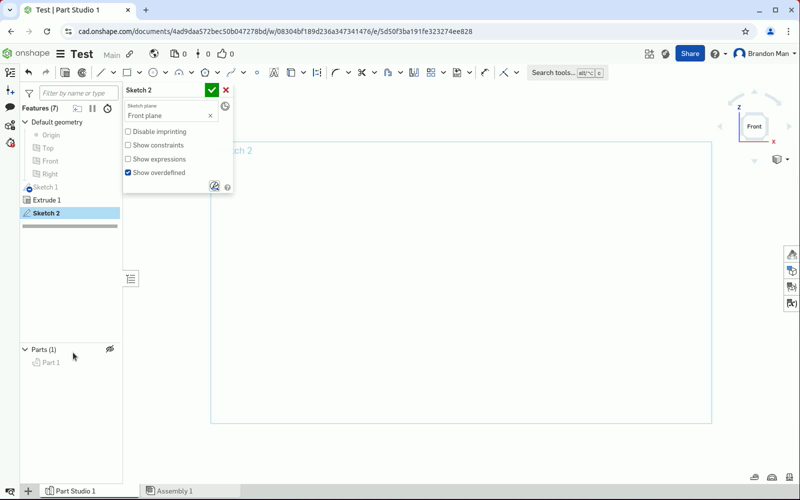
key(c)
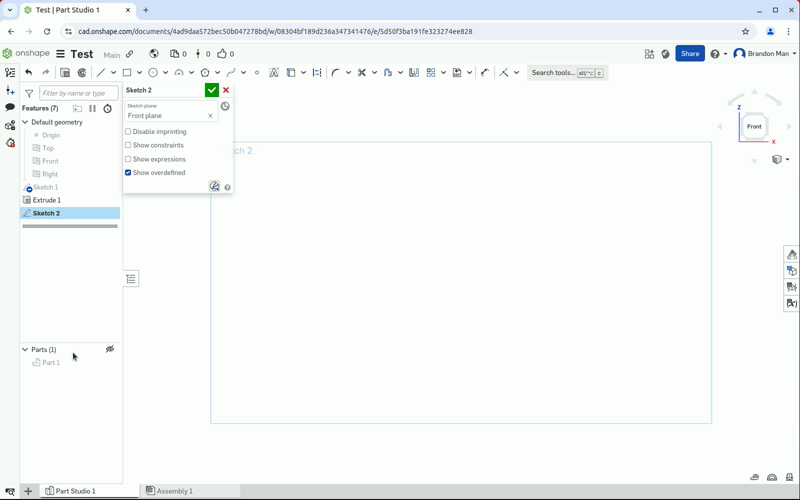
key_down(shift)
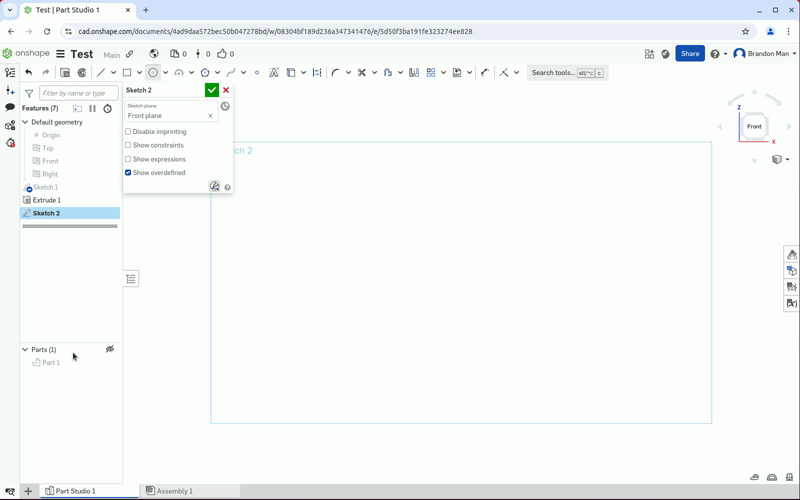
mouse_move(531, 300)
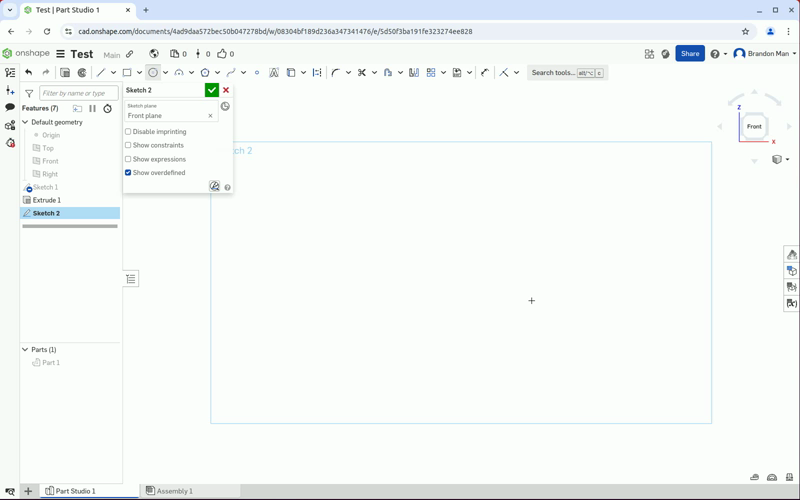
click(531, 300)
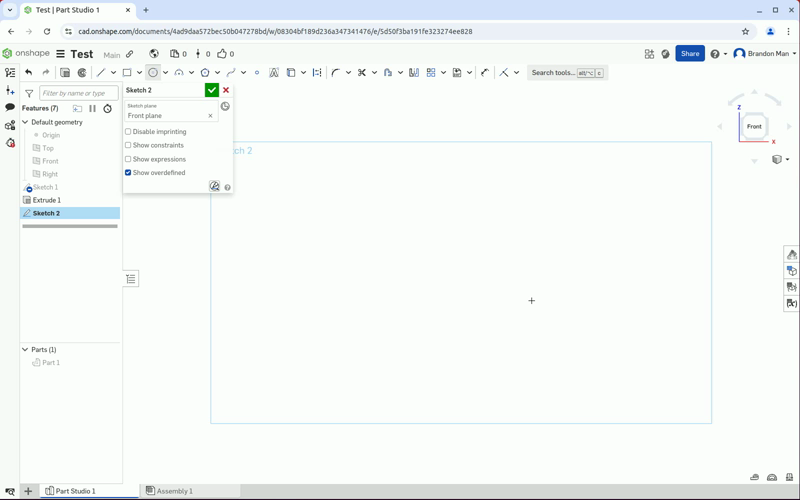
key_up(shift)
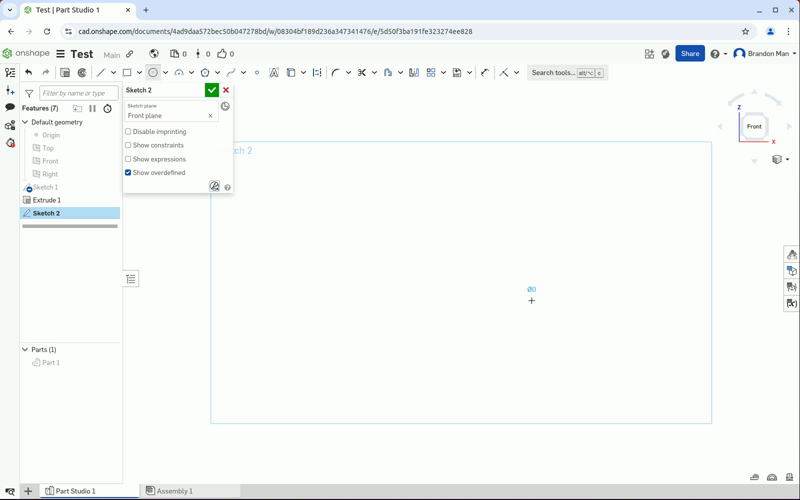
mouse_move(558, 300)
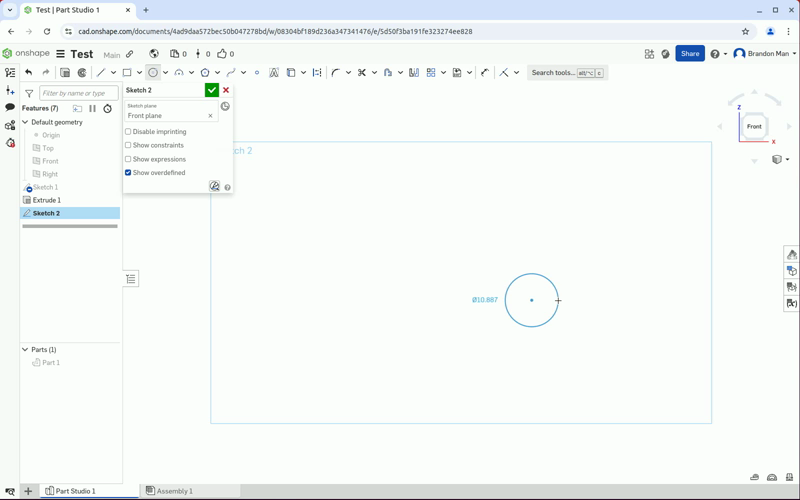
click(558, 300)
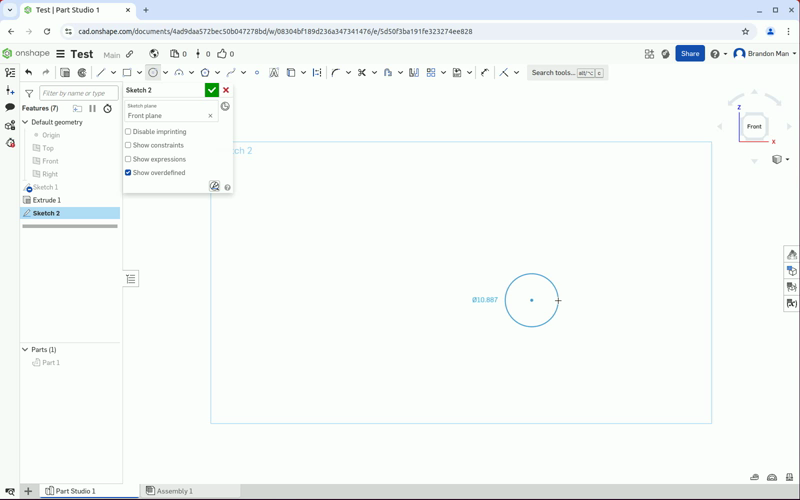
key(esc)
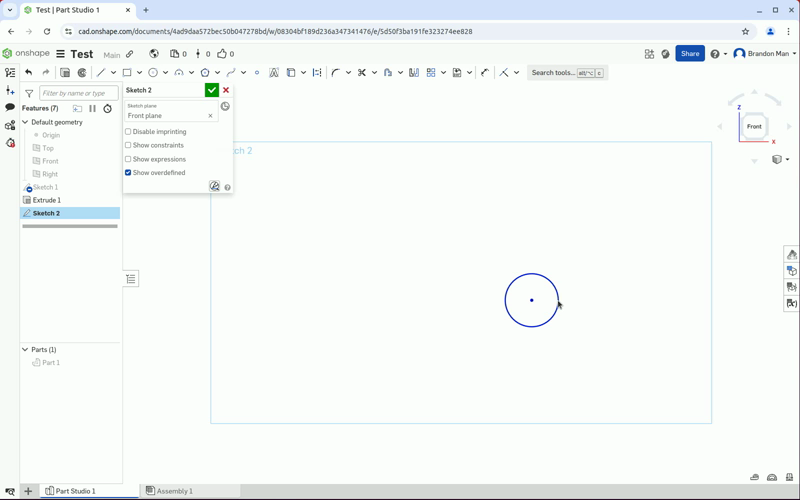
mouse_move(527, 319)
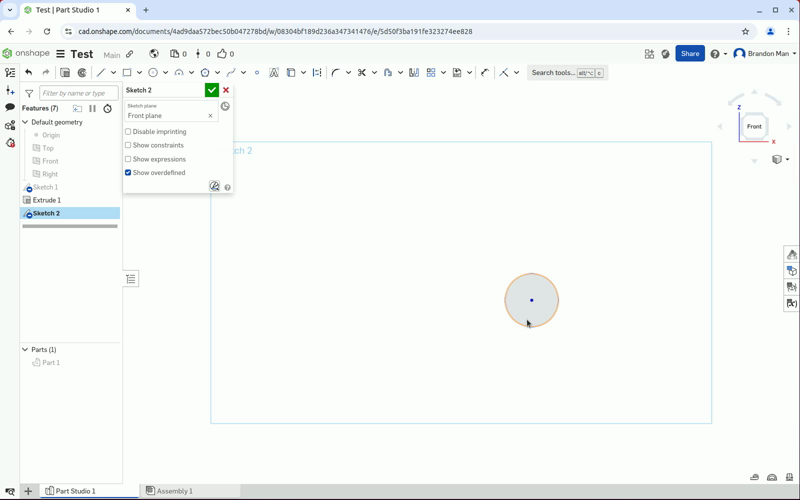
click(527, 319)
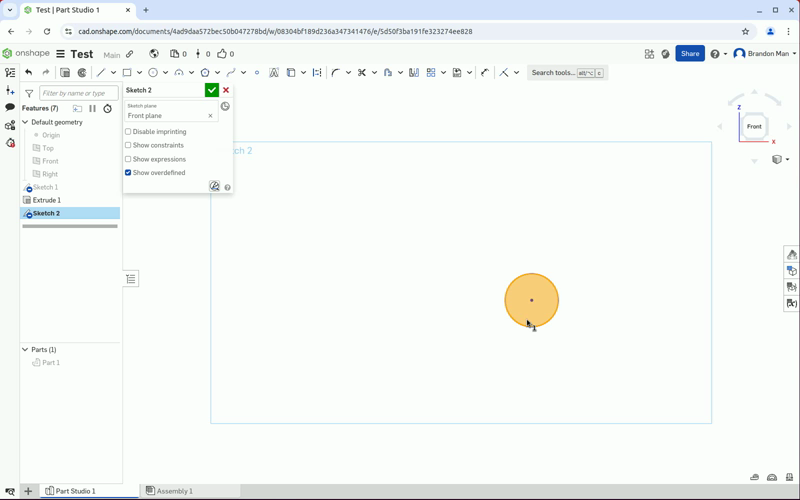
mouse_move(73, 352)
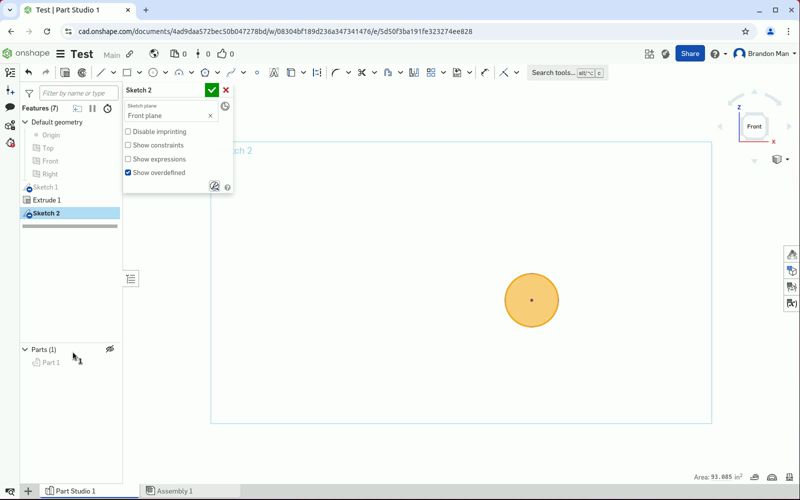
key(shift+y)
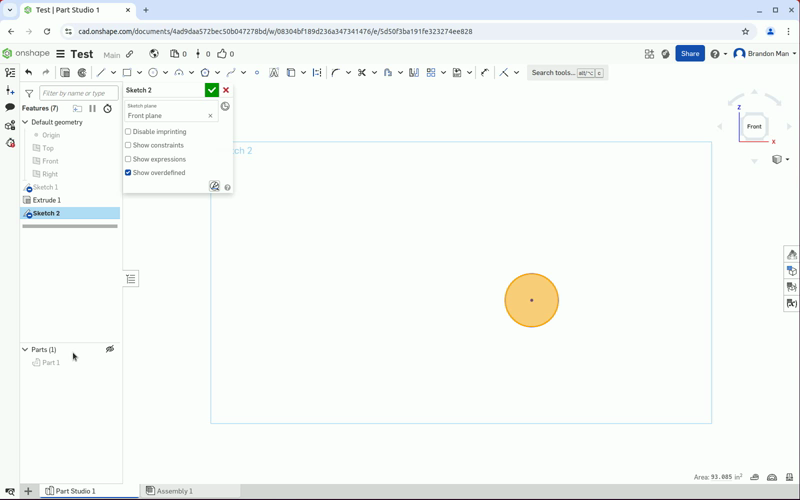
key(shift+e)
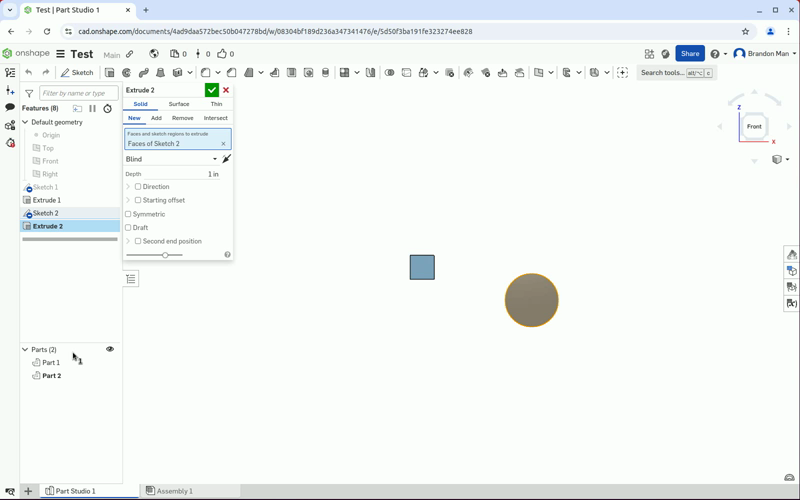
mouse_move(143, 106)
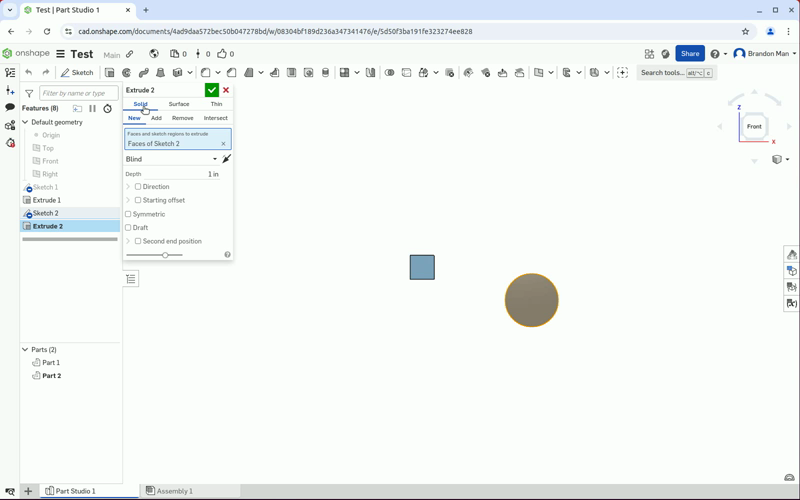
click(143, 106)
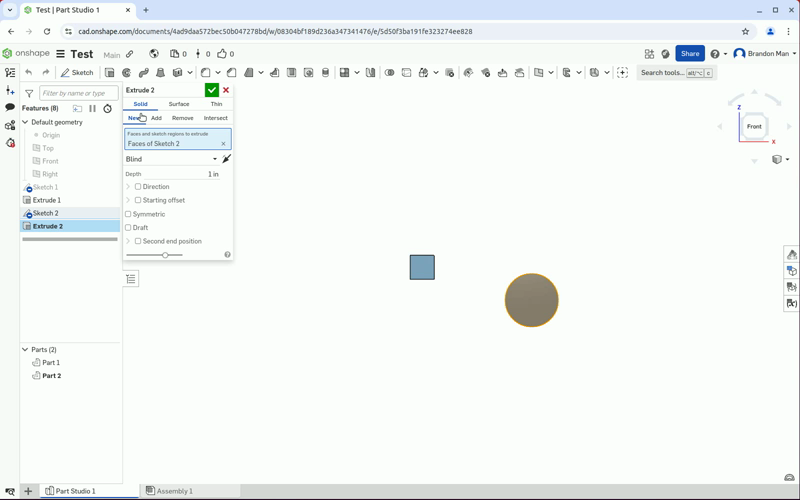
mouse_move(137, 120)
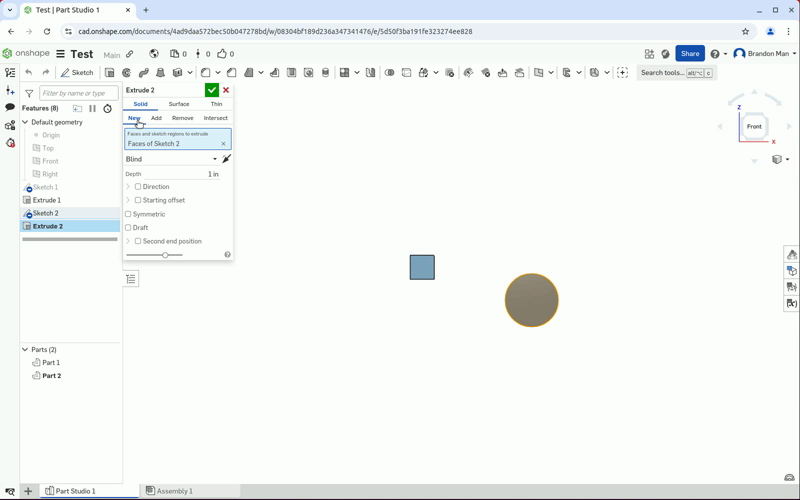
click(137, 120)
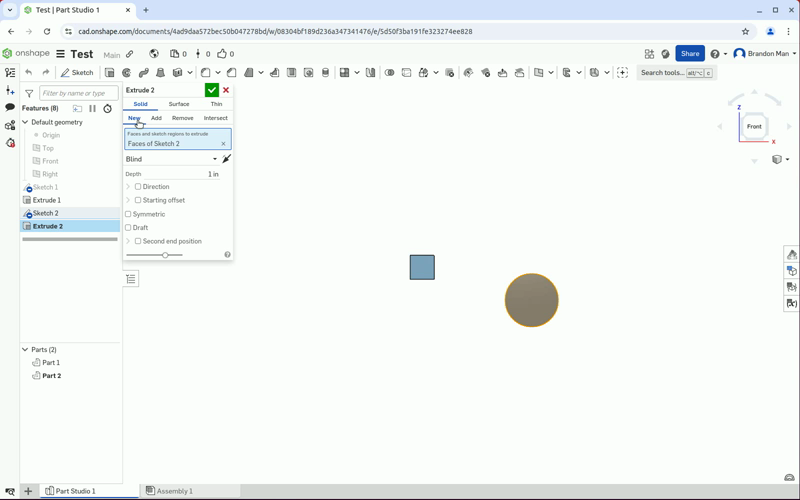
key(tab, 4)
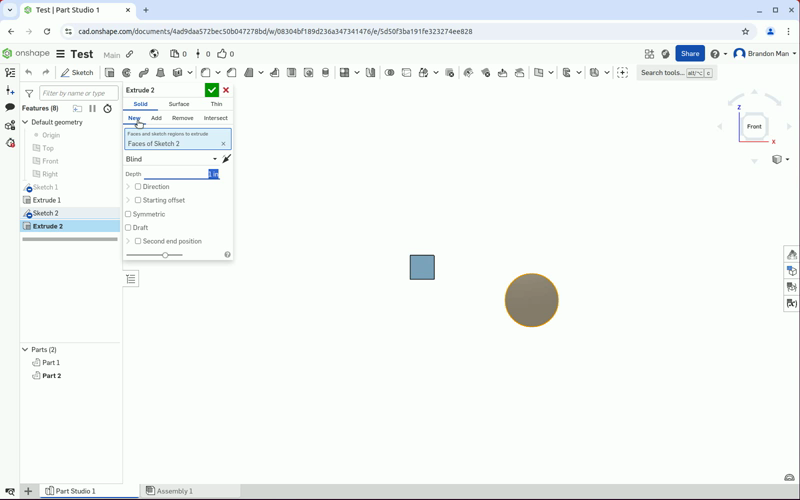
text(5.055)
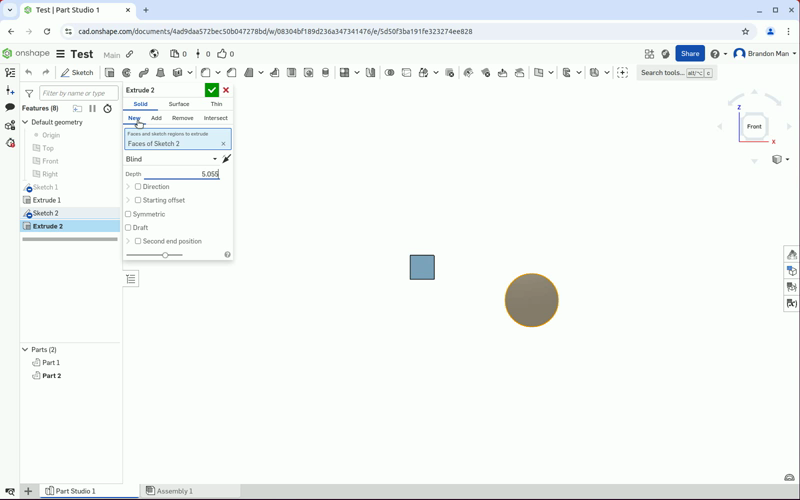
key(enter)
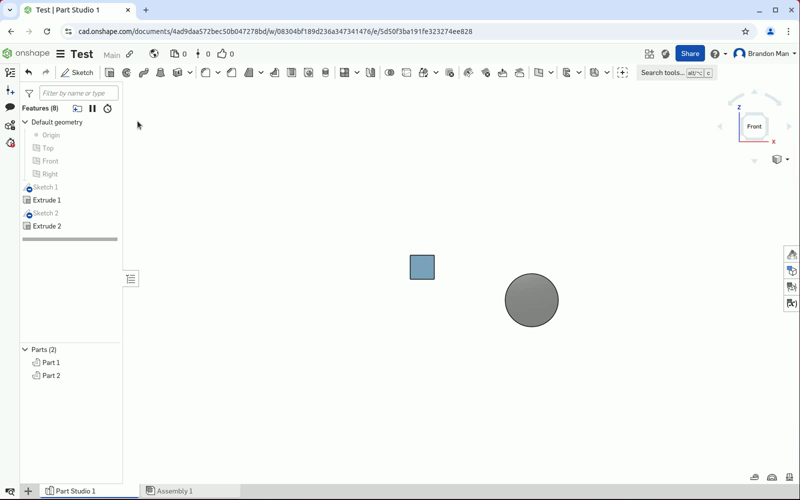
key(shift+h)
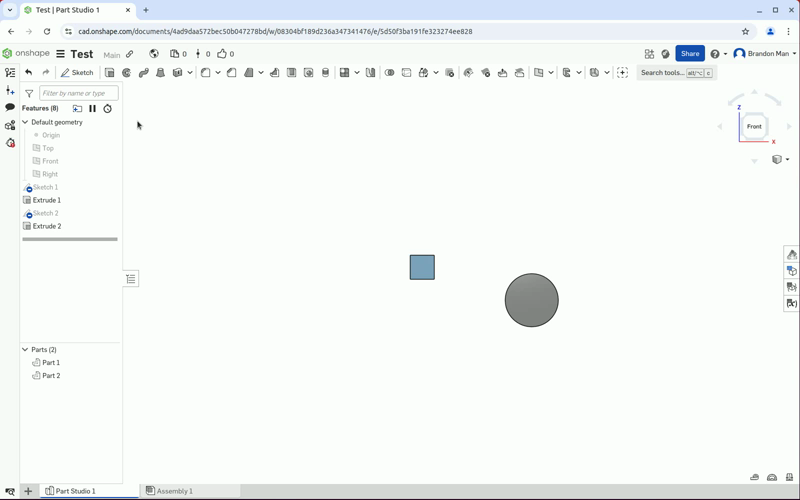
key(shift+h)
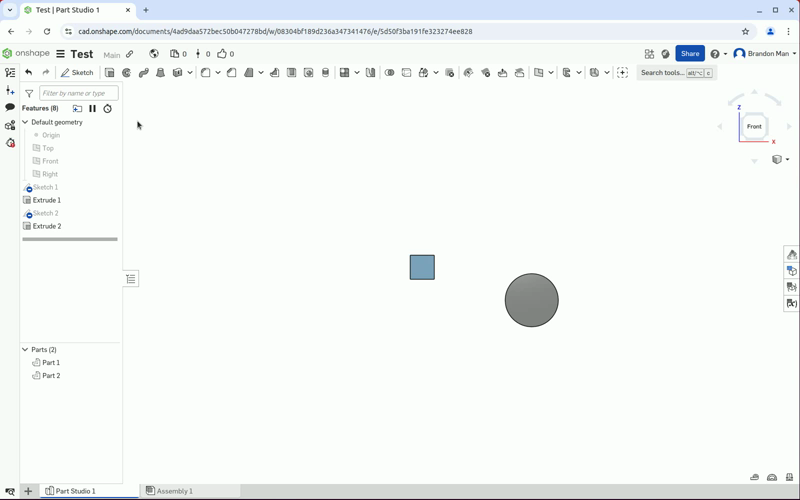
mouse_move(73, 189)
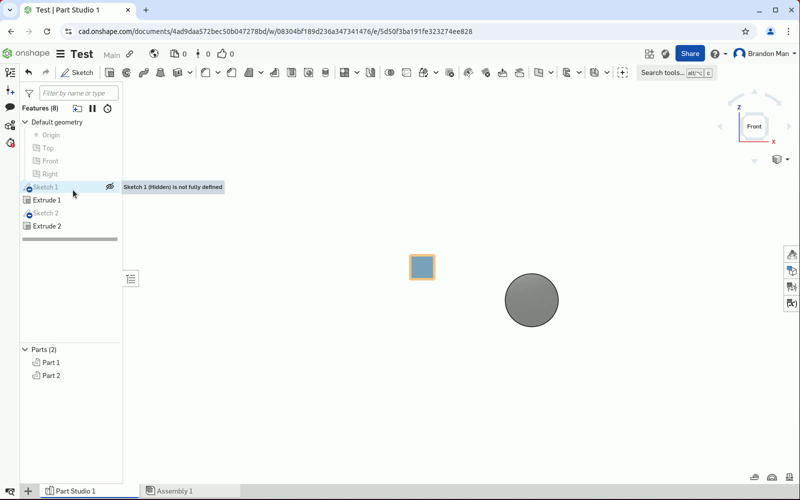
click(73, 189)
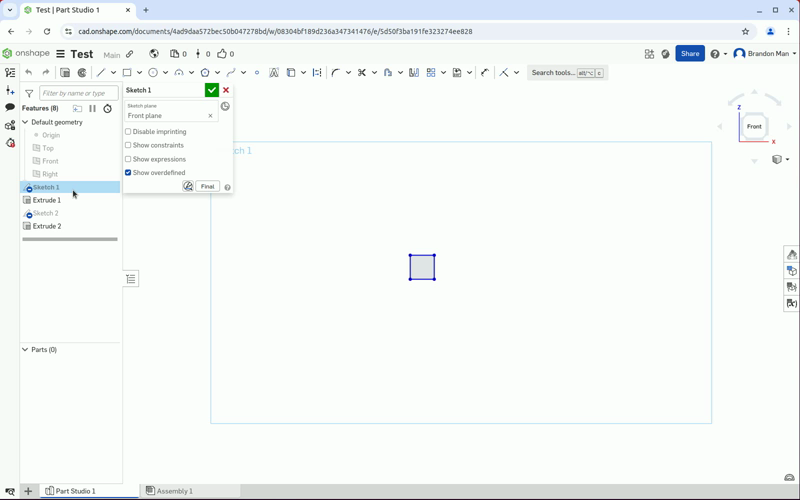
mouse_move(229, 92)
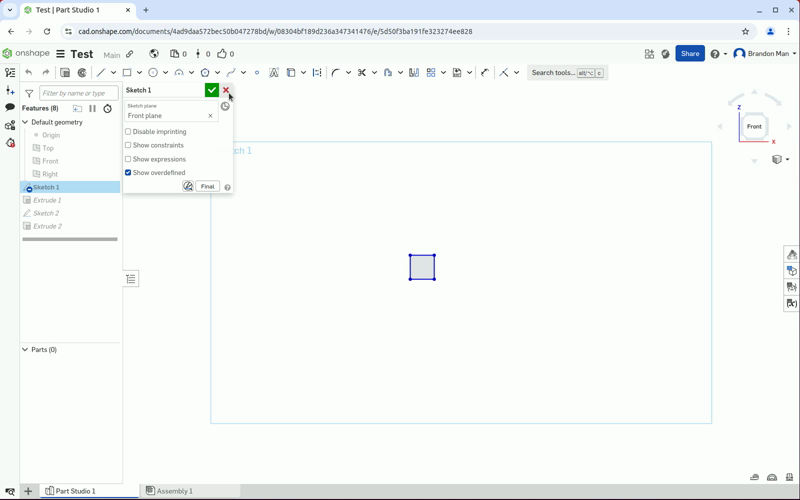
click(229, 92)
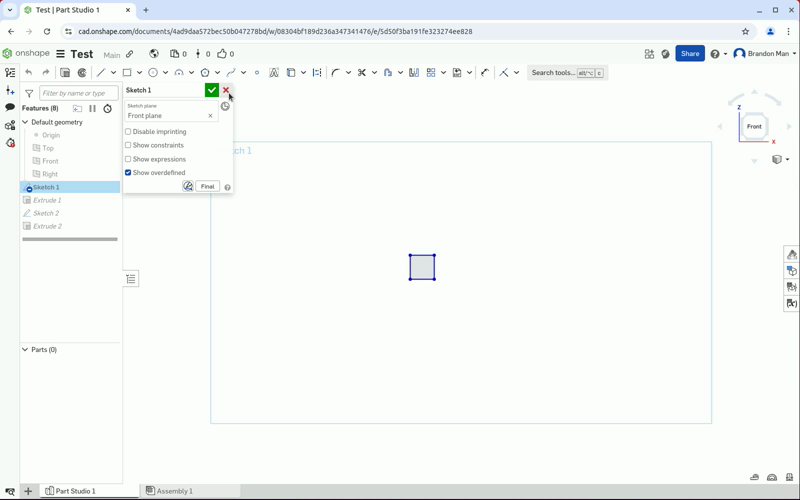
key(shift+s)
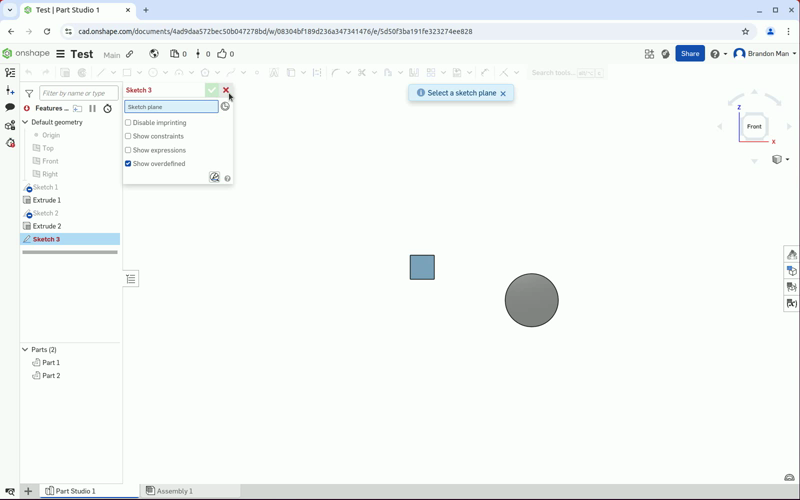
mouse_move(73, 163)
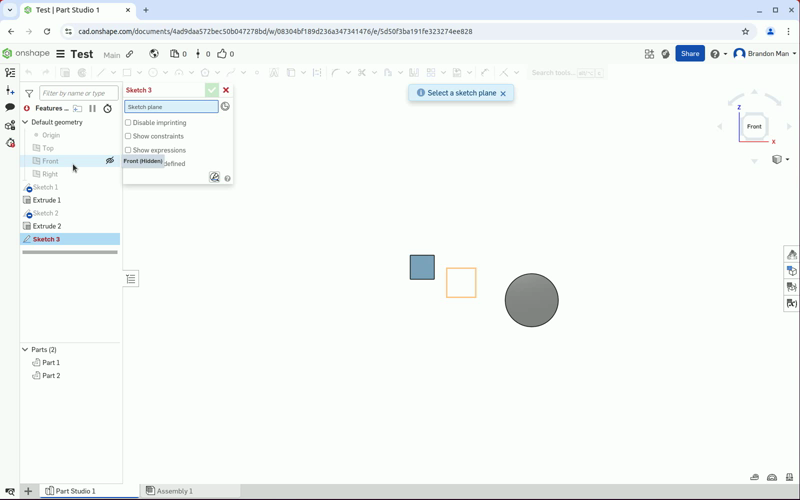
click(73, 163)
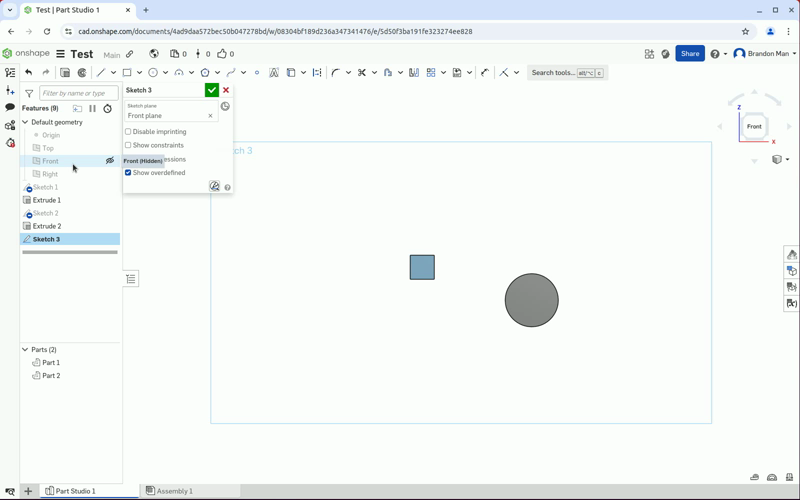
mouse_move(73, 352)
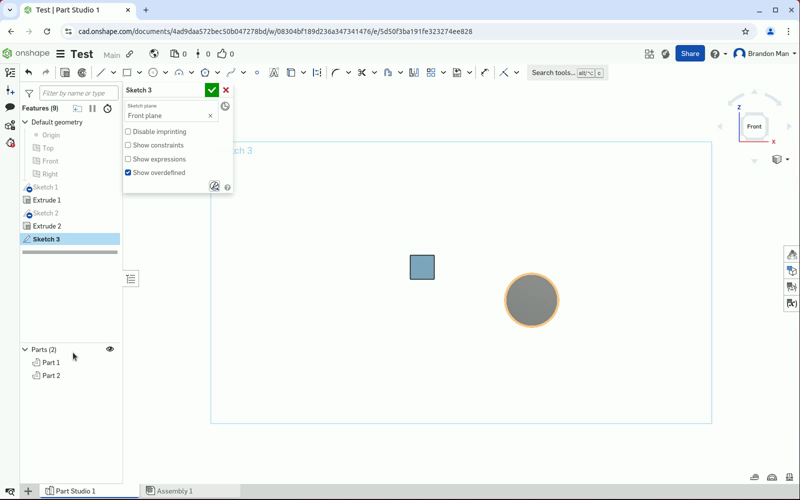
key(y)
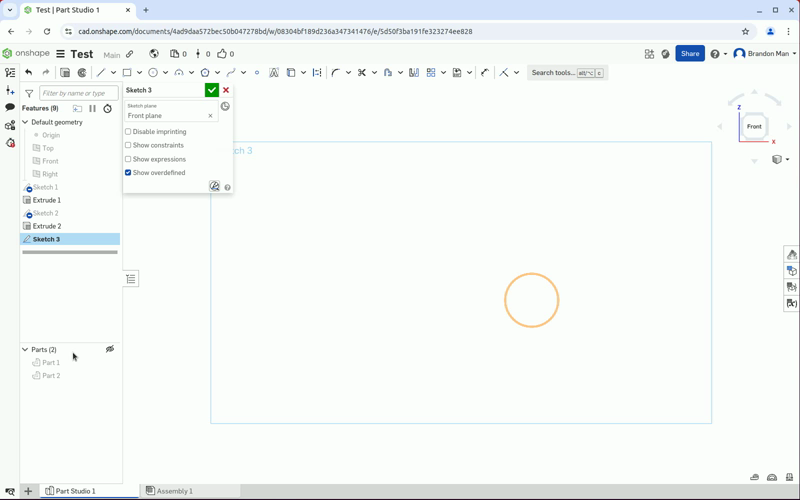
key(l)
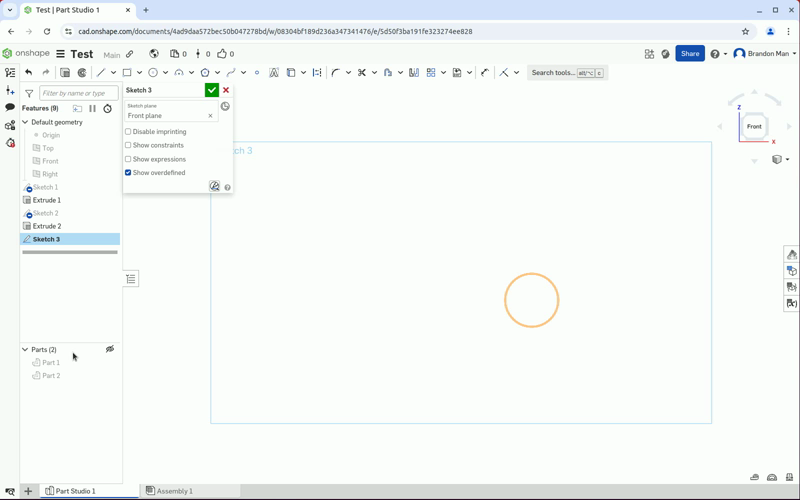
key_down(shift)
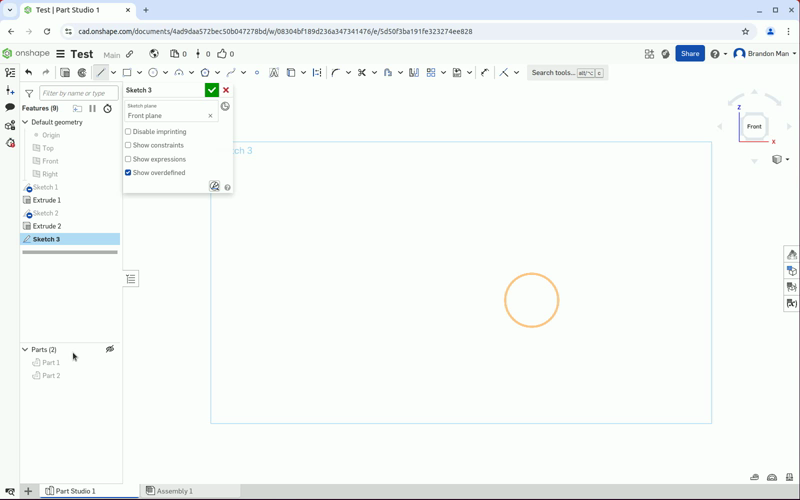
mouse_move(466, 279)
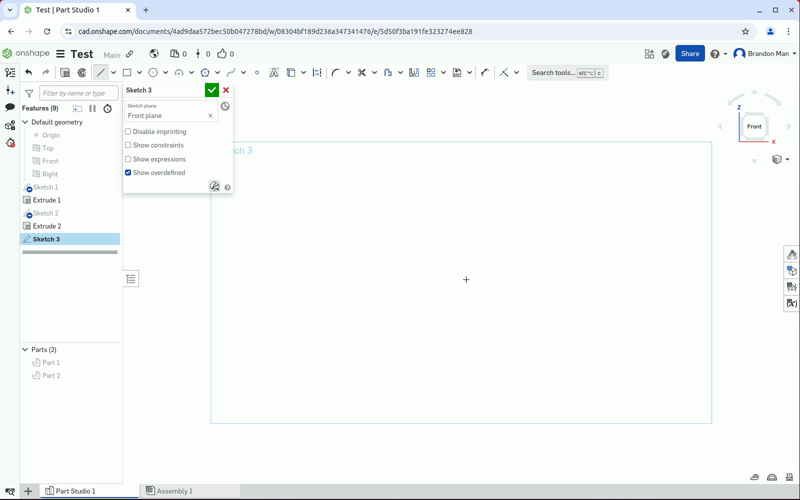
click(466, 279)
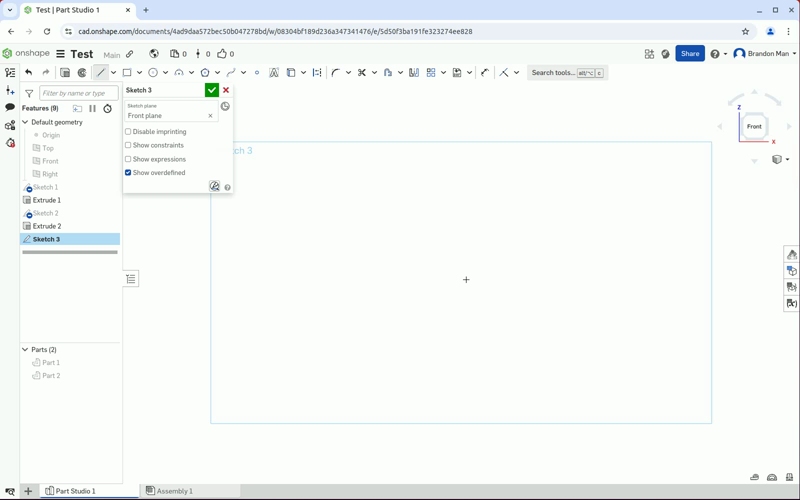
key_up(shift)
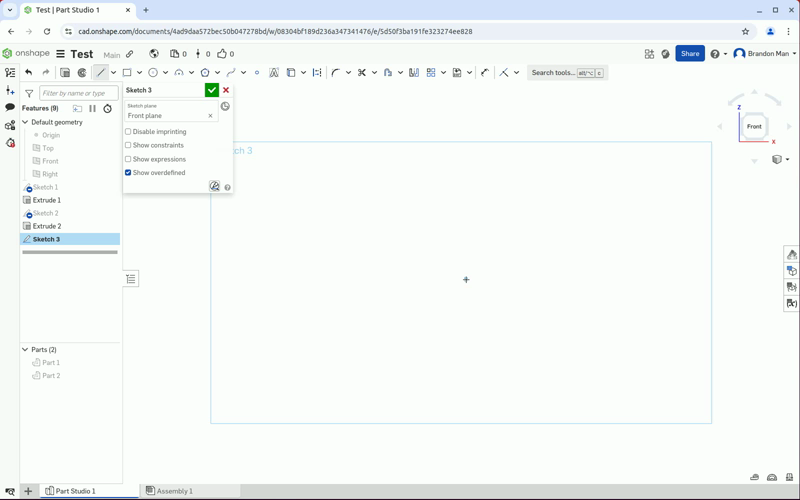
key_down(shift)
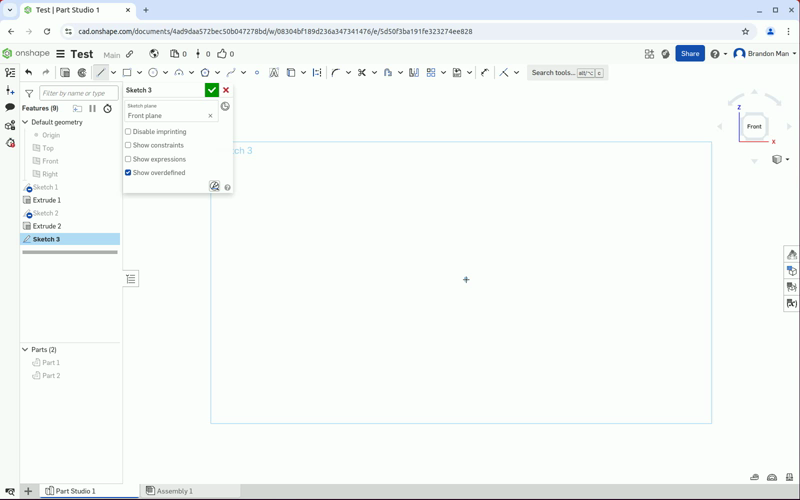
mouse_move(496, 279)
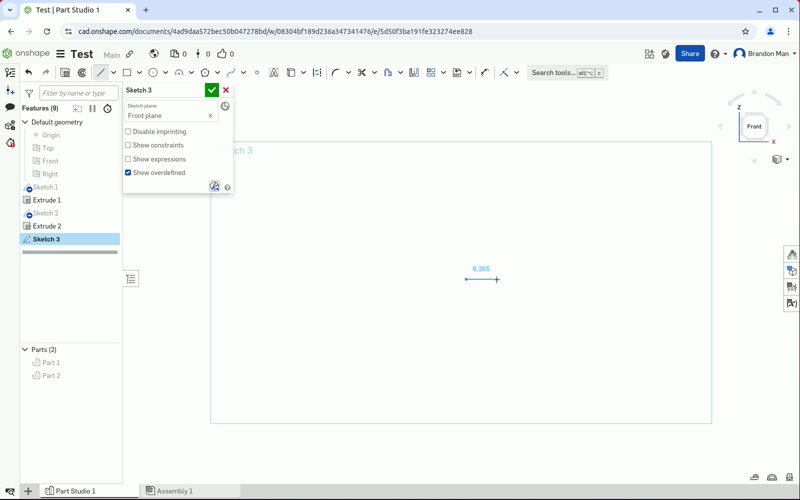
mouse_move(468, 279)
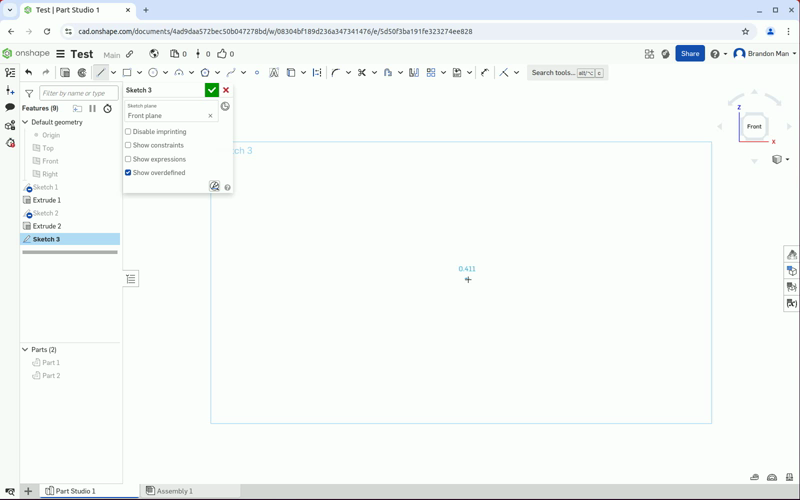
scroll(6)
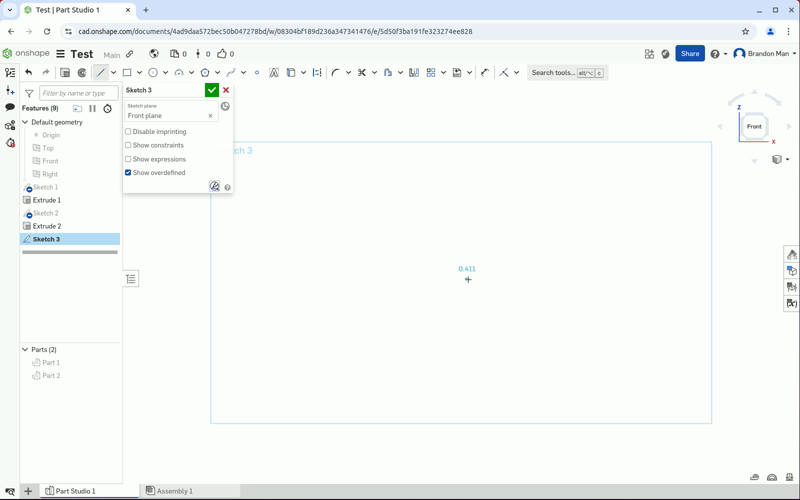
scroll(6)
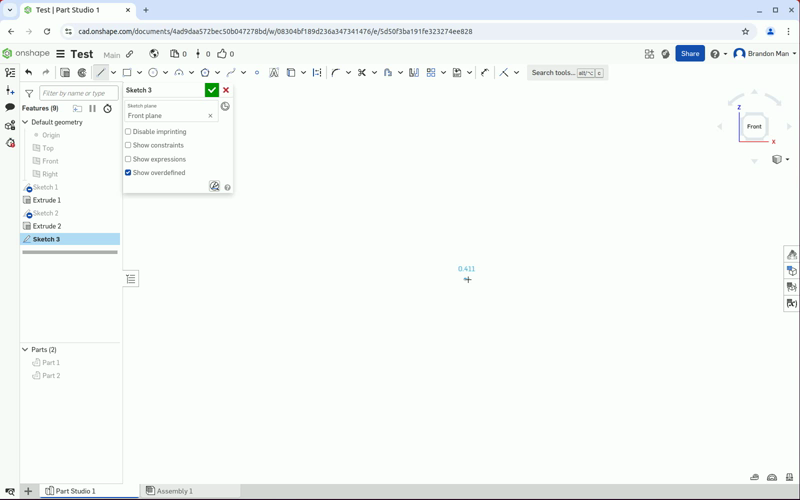
scroll(6)
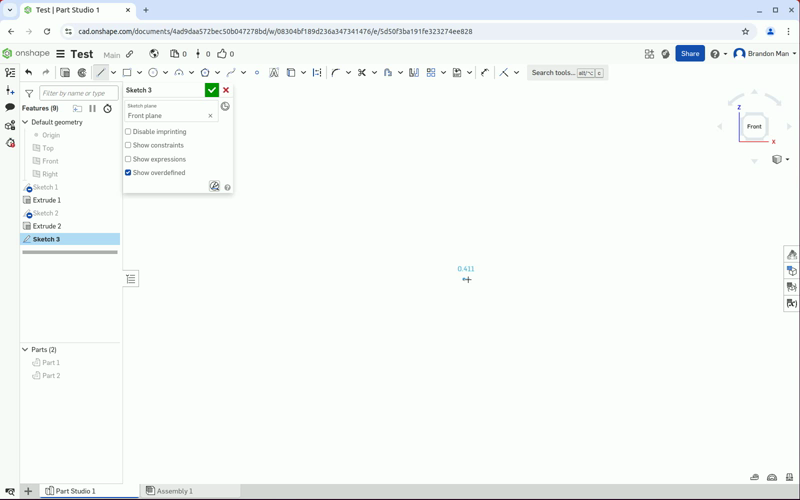
scroll(6)
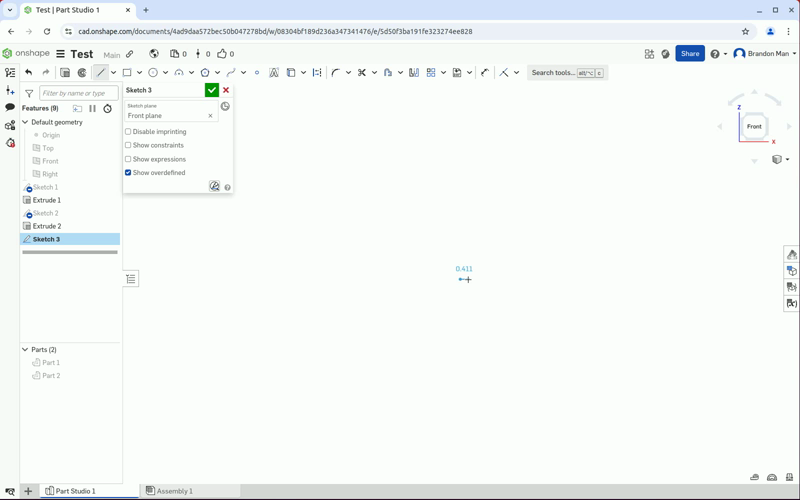
scroll(6)
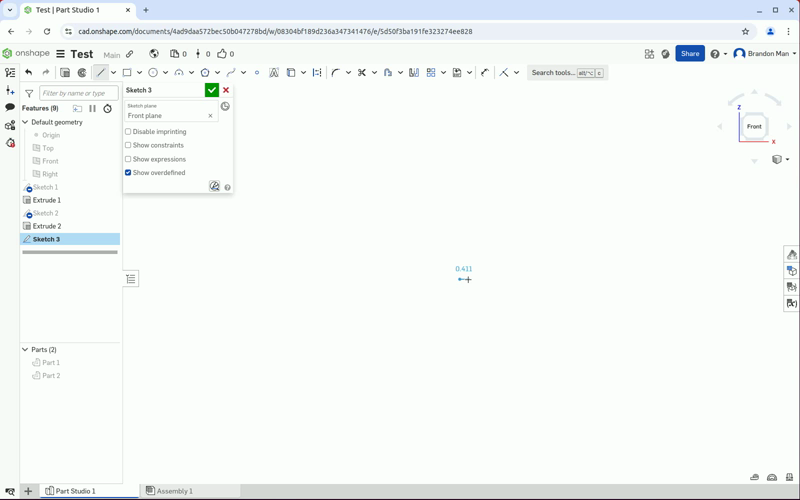
scroll(6)
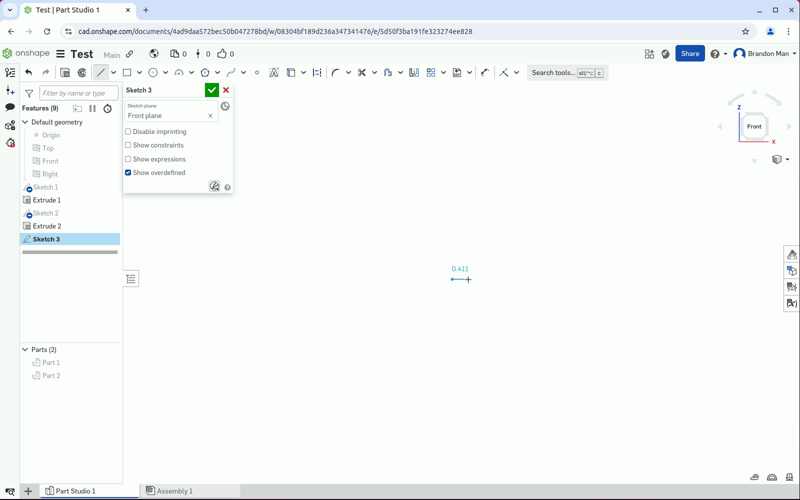
scroll(6)
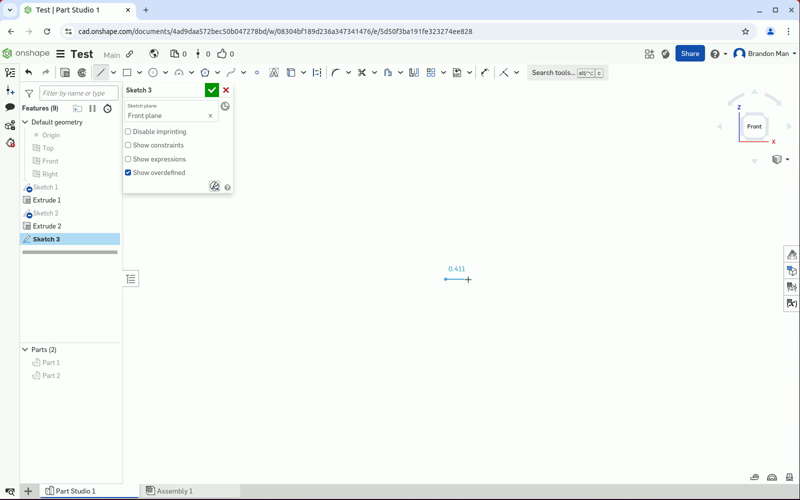
click(468, 279)
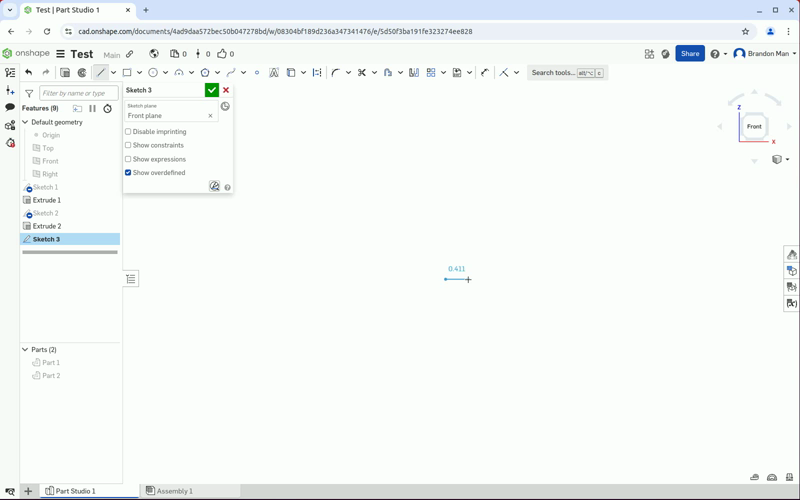
scroll(-6)
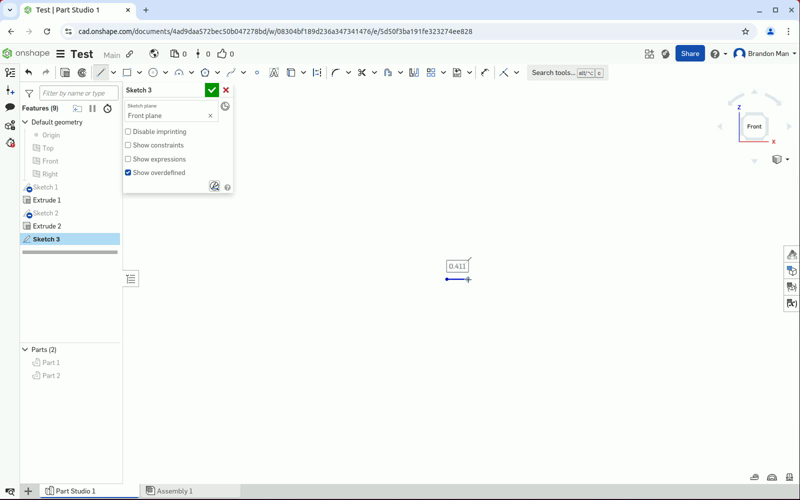
scroll(-6)
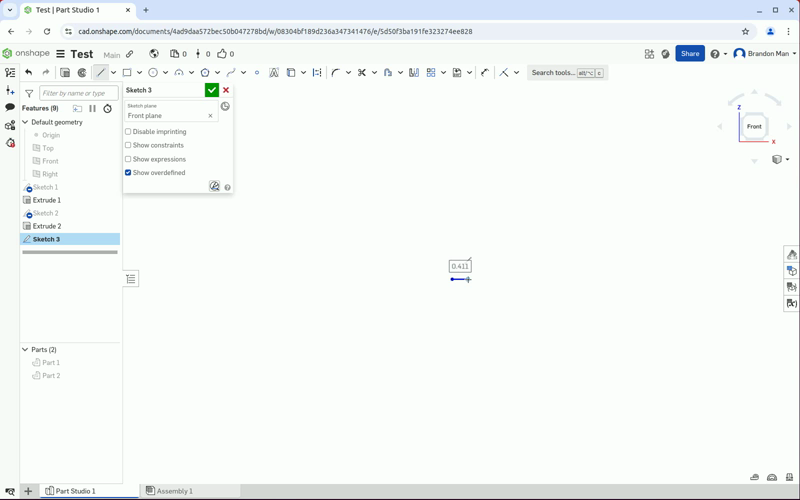
scroll(-6)
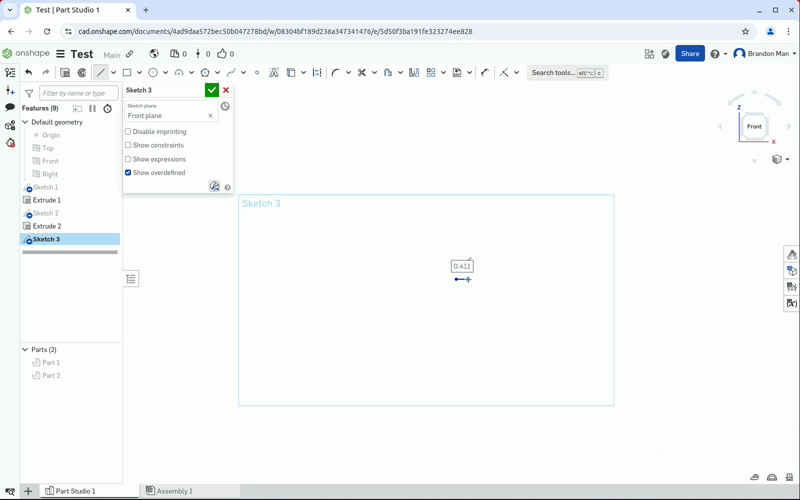
scroll(-6)
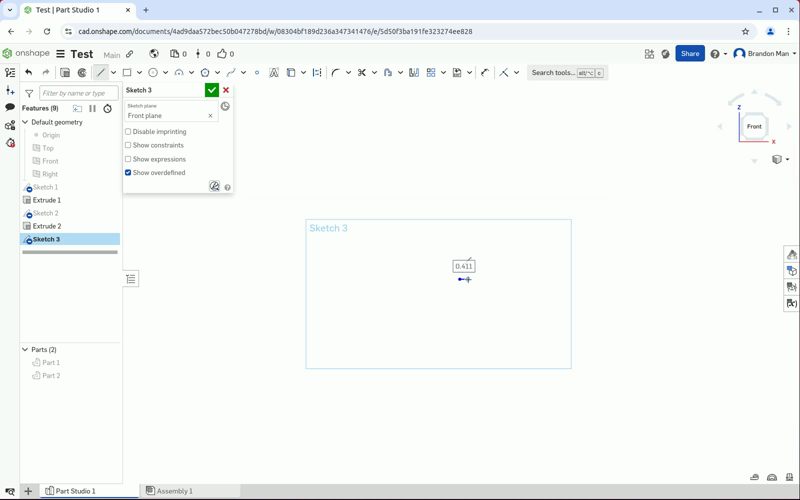
scroll(-6)
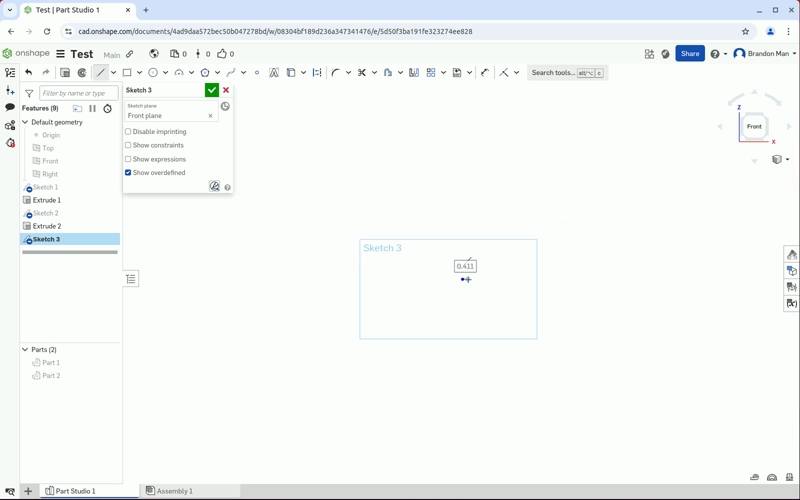
scroll(-6)
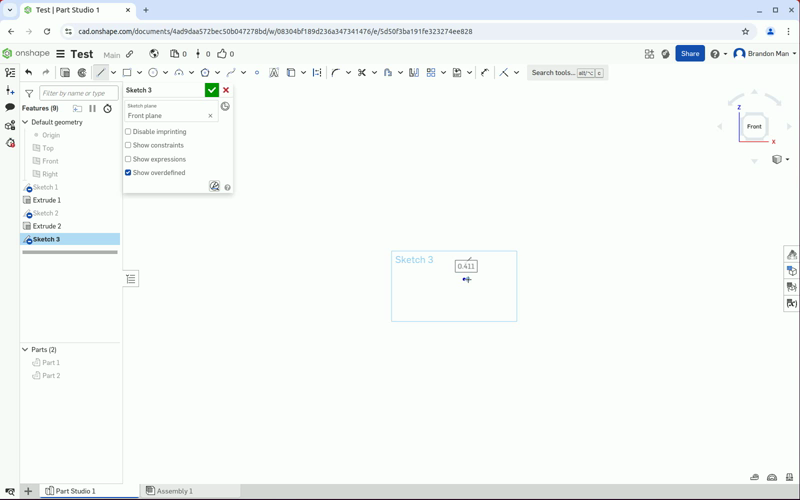
scroll(-6)
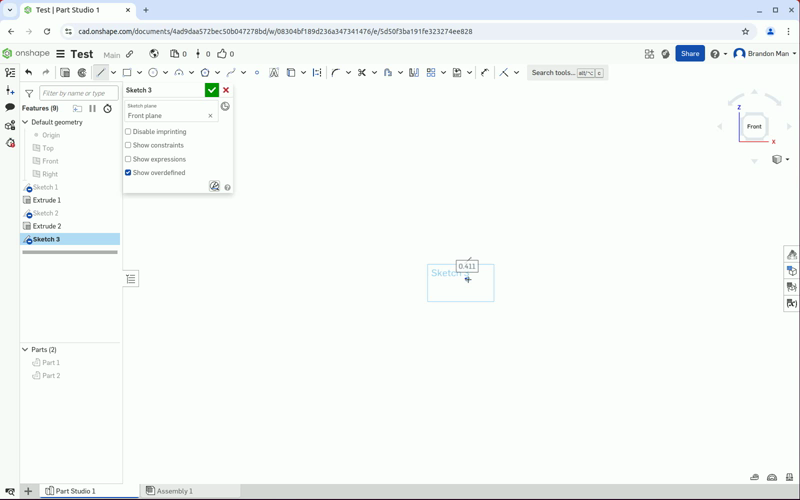
key_up(shift)
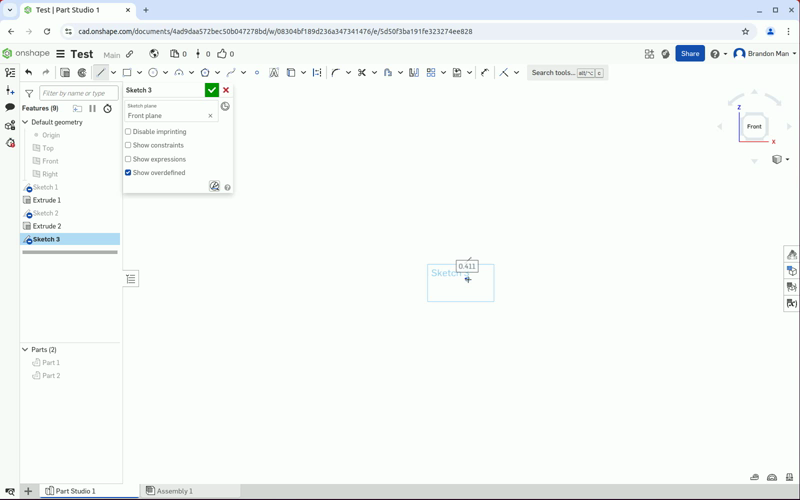
key(esc)
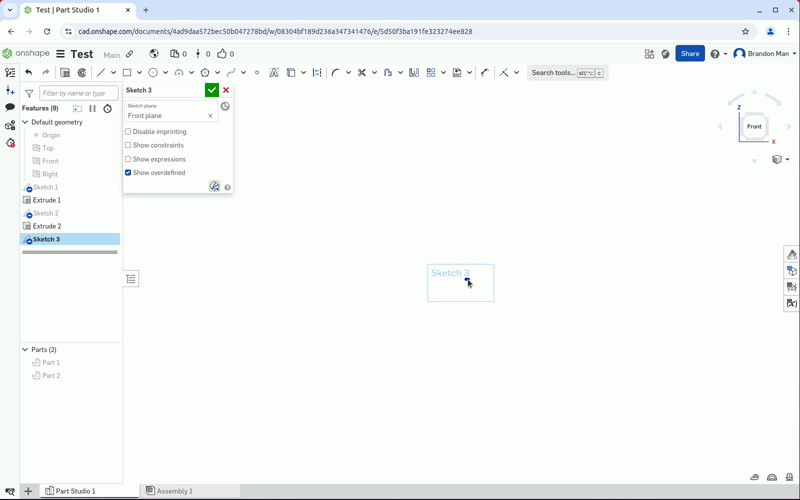
key(a)
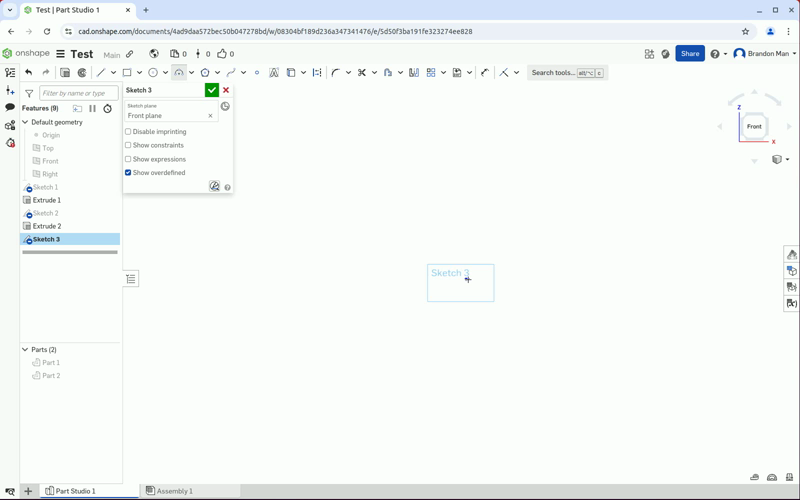
mouse_move(468, 279)
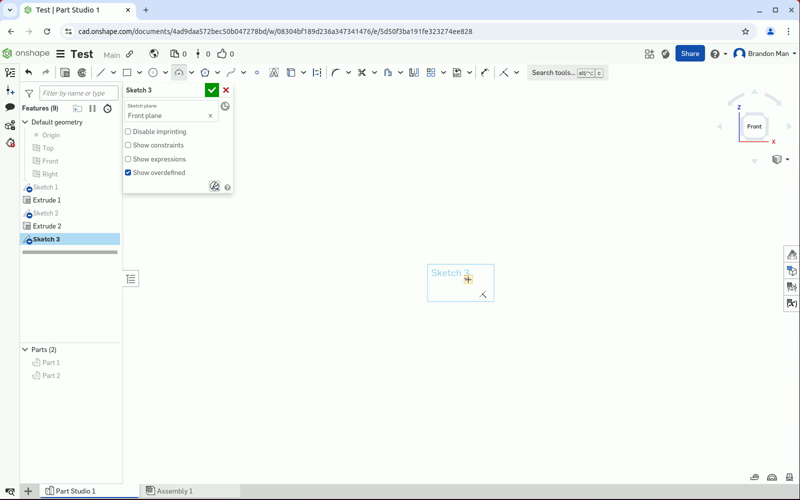
scroll(6)
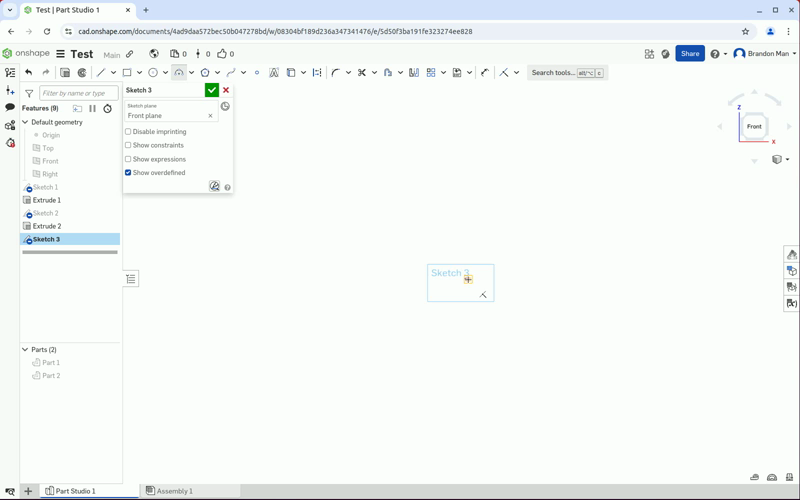
scroll(6)
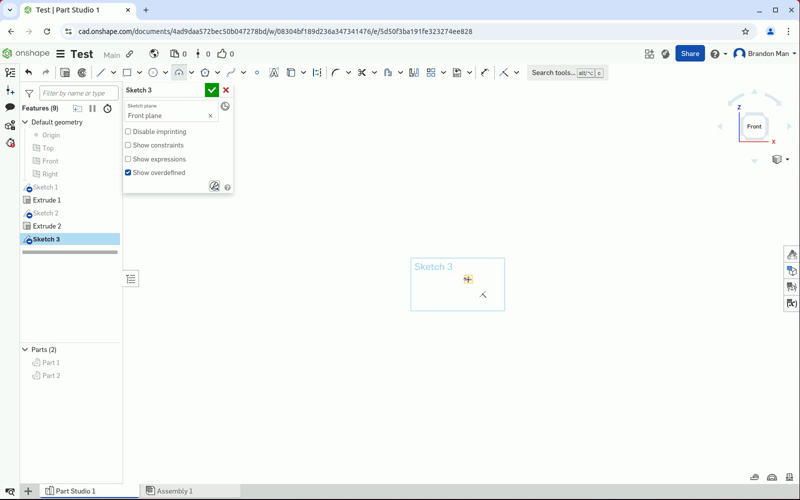
scroll(6)
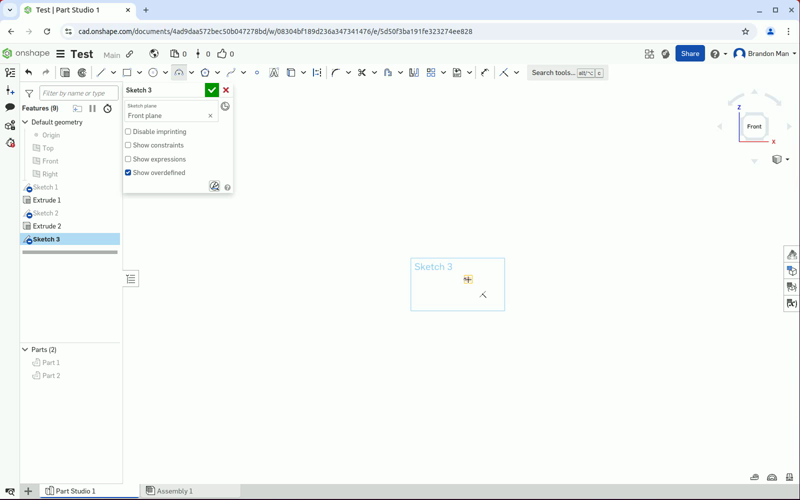
scroll(6)
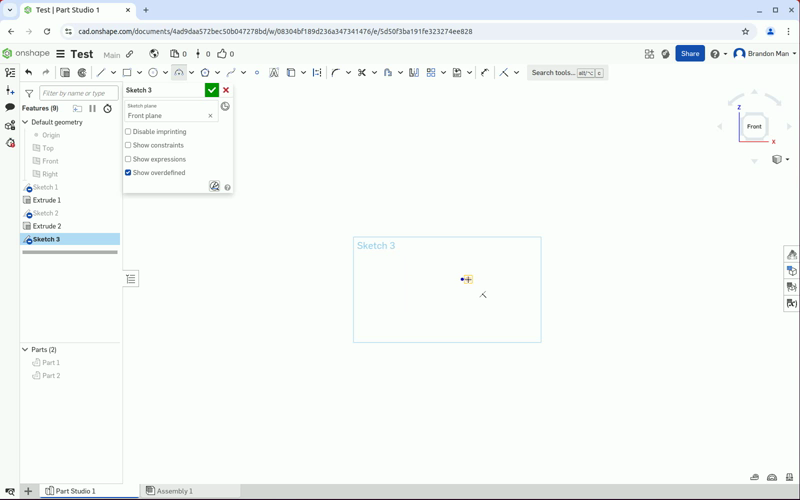
scroll(6)
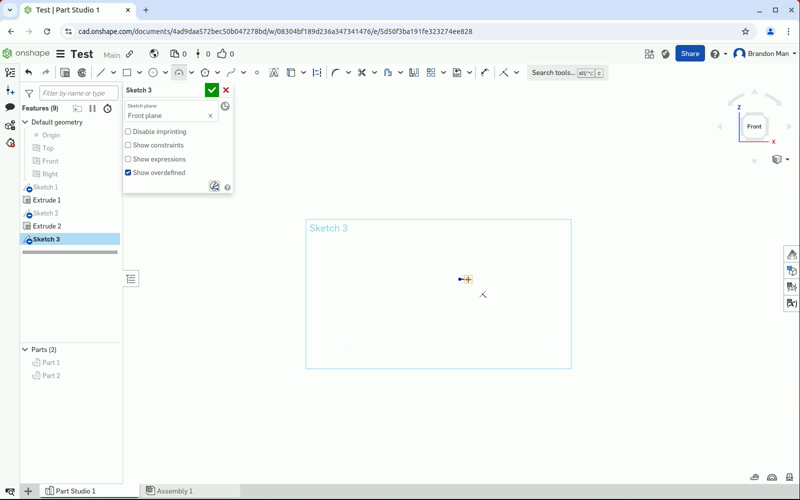
scroll(6)
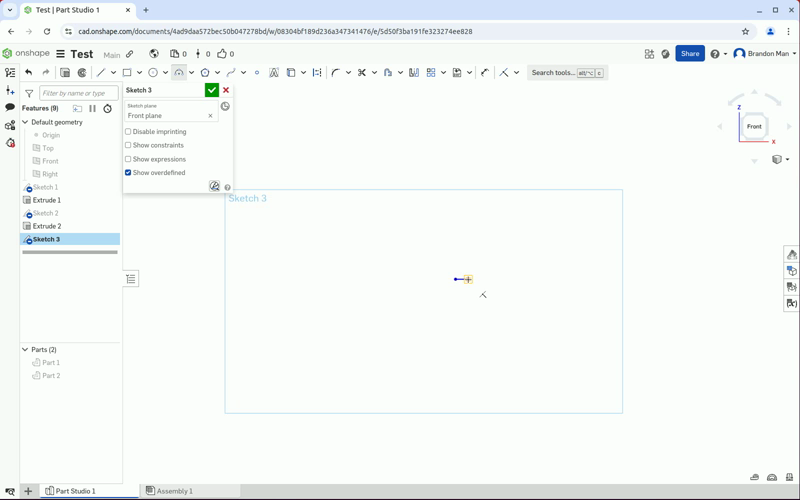
scroll(6)
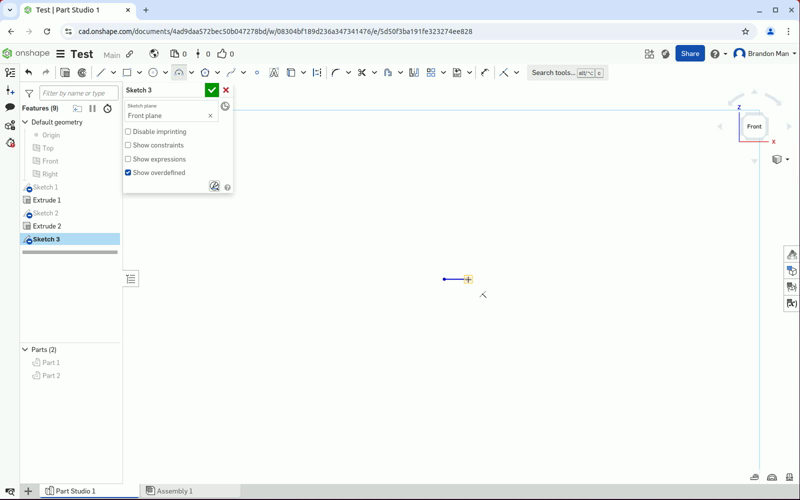
click(468, 279)
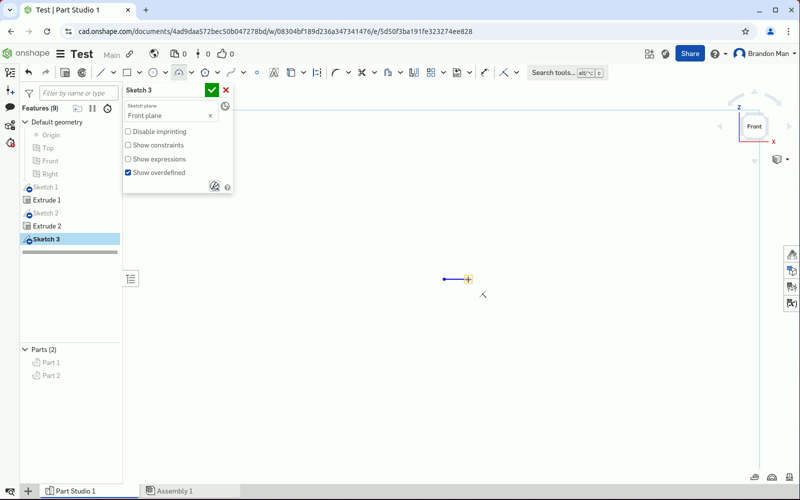
scroll(-6)
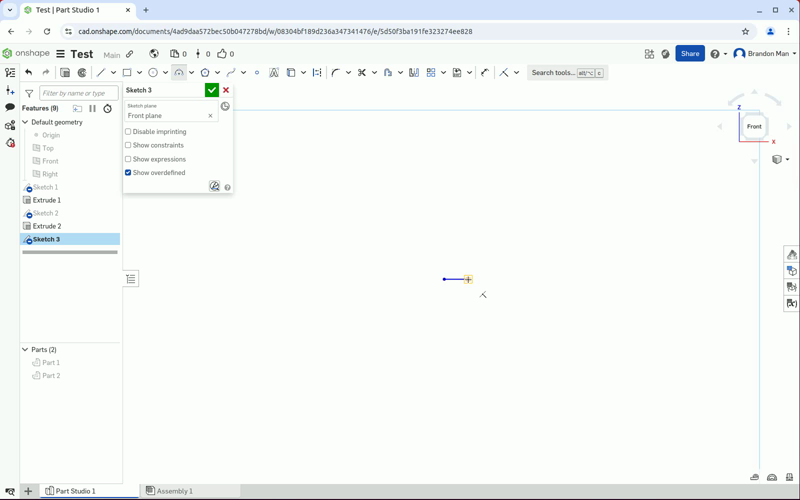
scroll(-6)
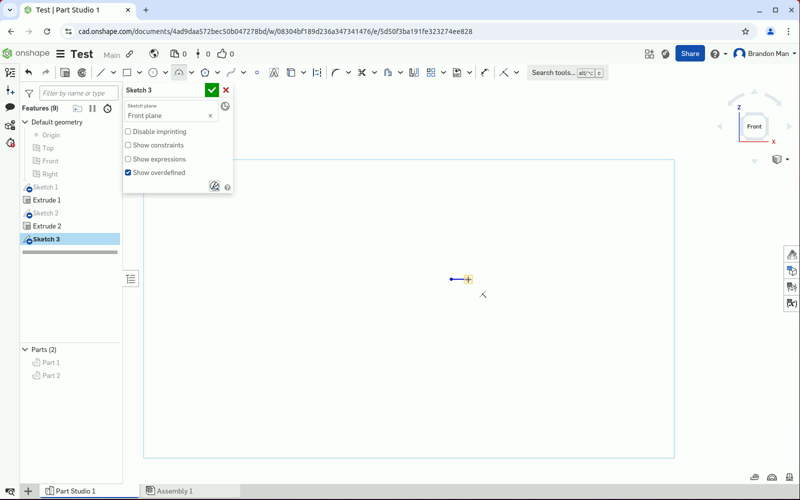
scroll(-6)
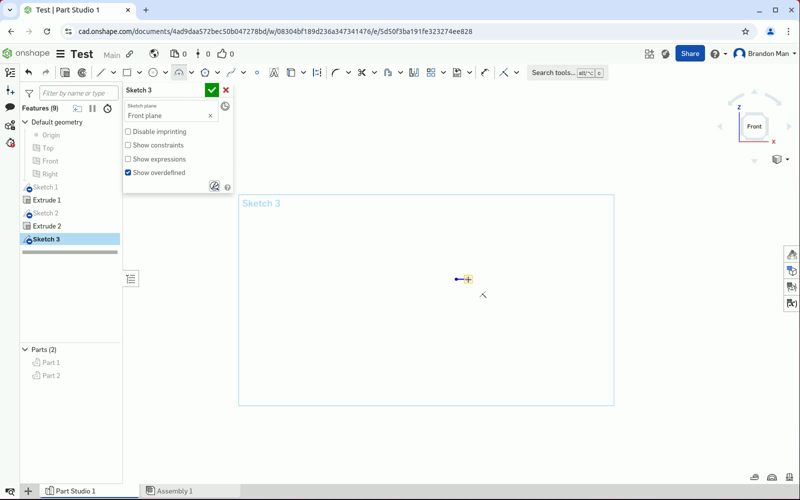
scroll(-6)
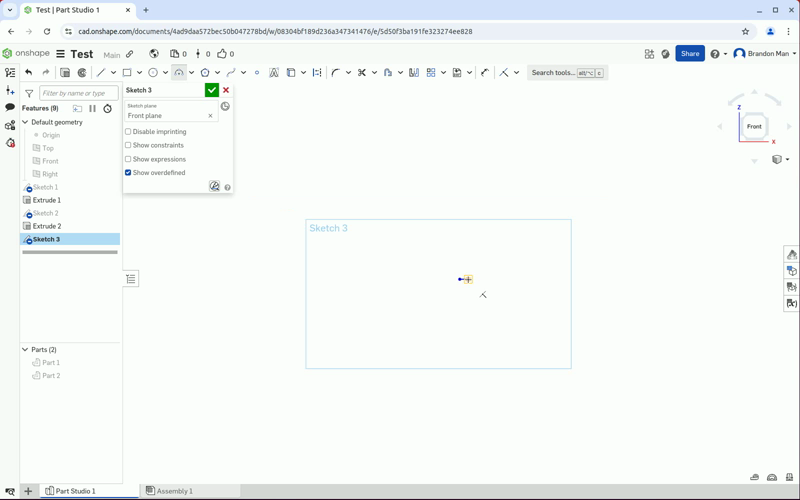
scroll(-6)
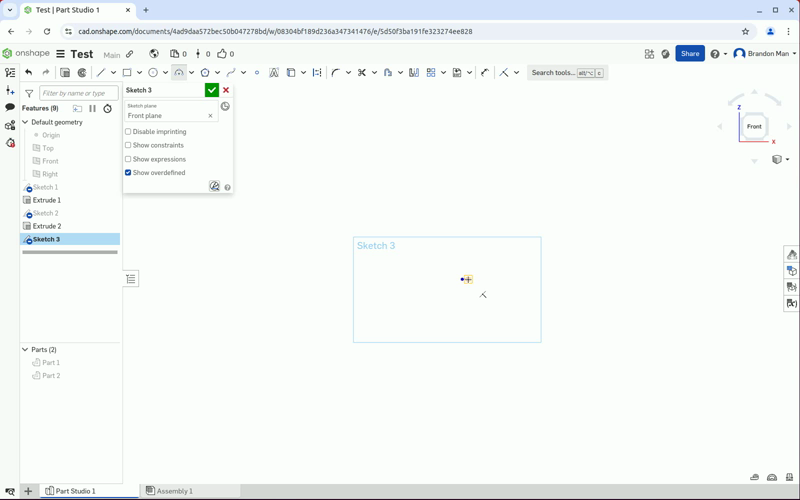
scroll(-6)
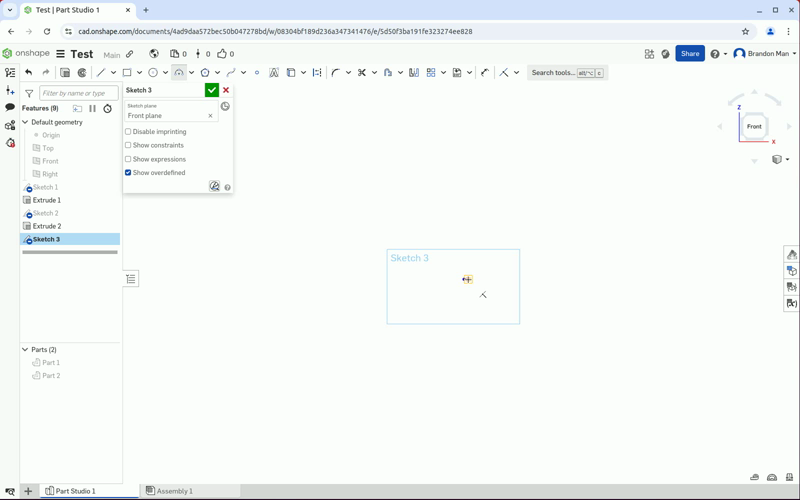
scroll(-6)
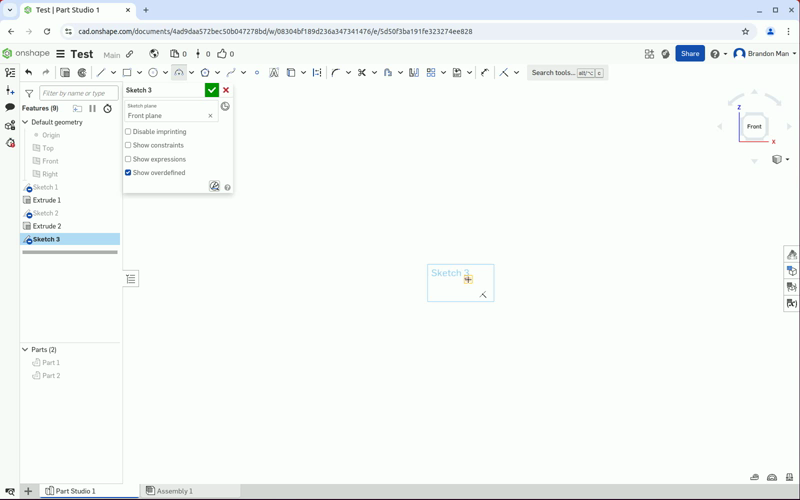
key_down(shift)
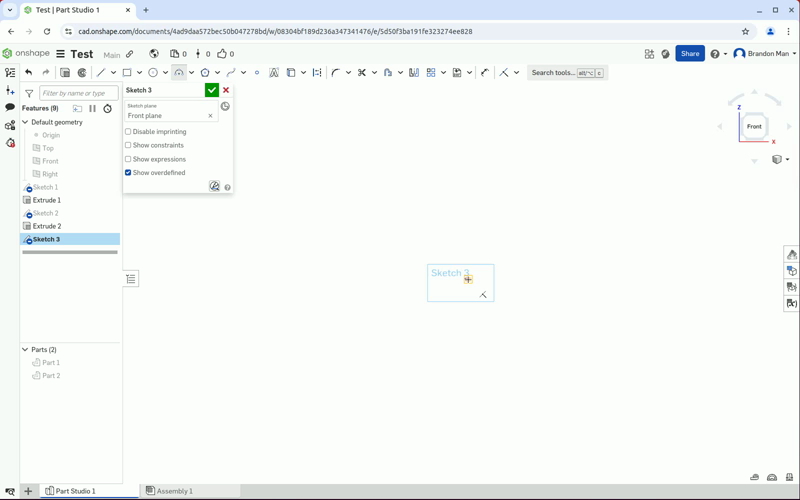
mouse_move(466, 278)
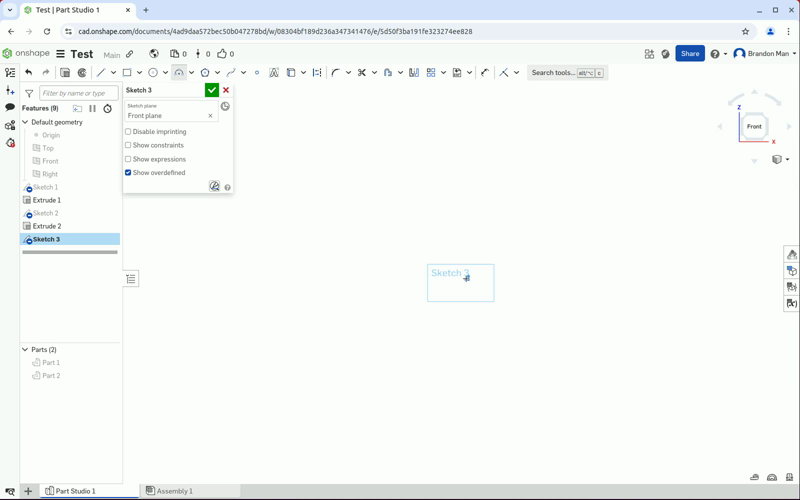
scroll(6)
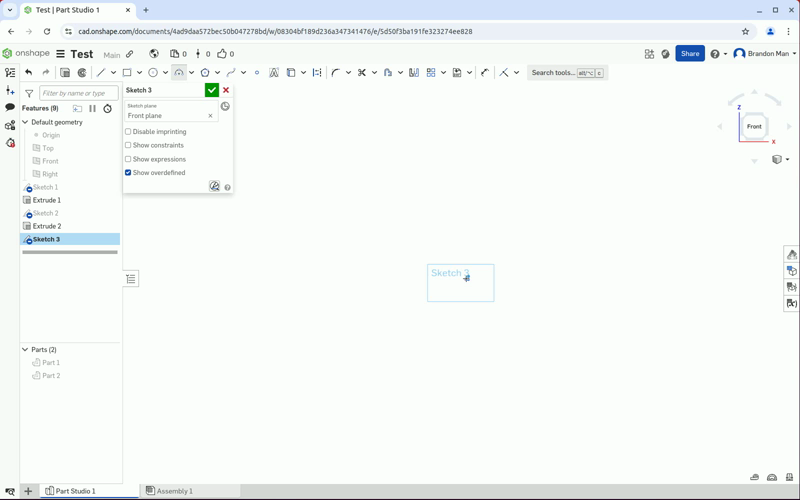
scroll(6)
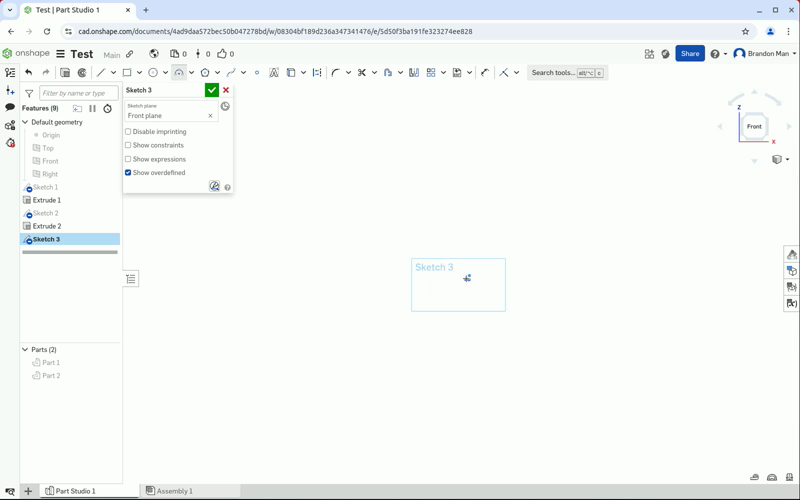
scroll(6)
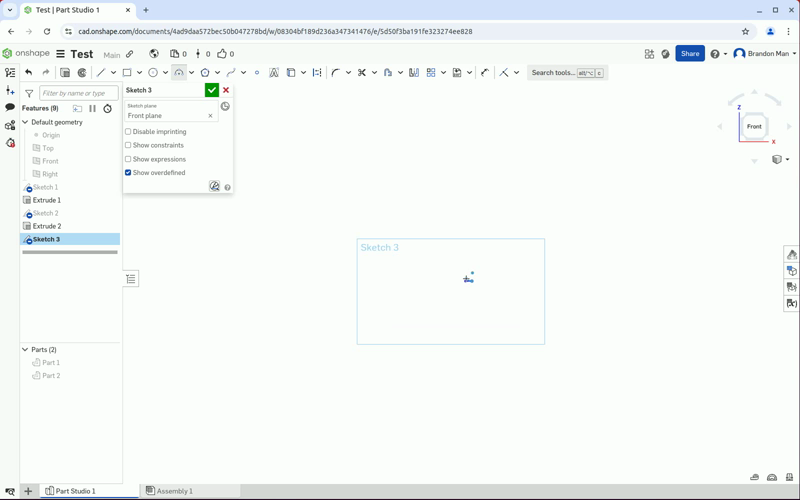
scroll(6)
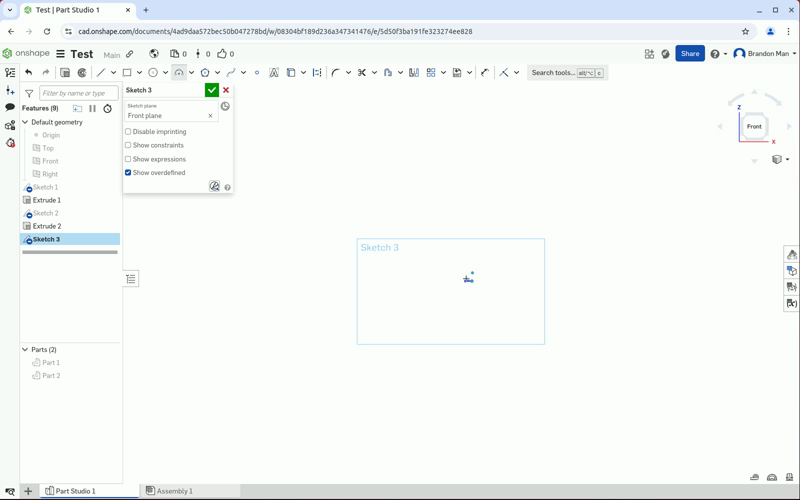
scroll(6)
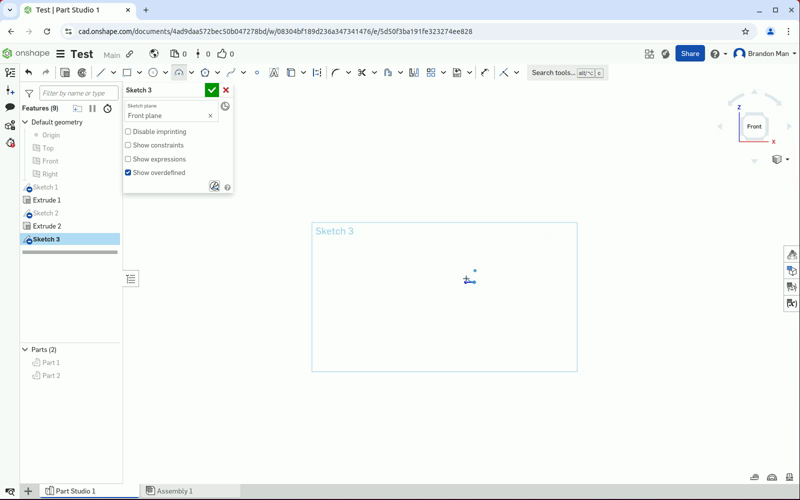
scroll(6)
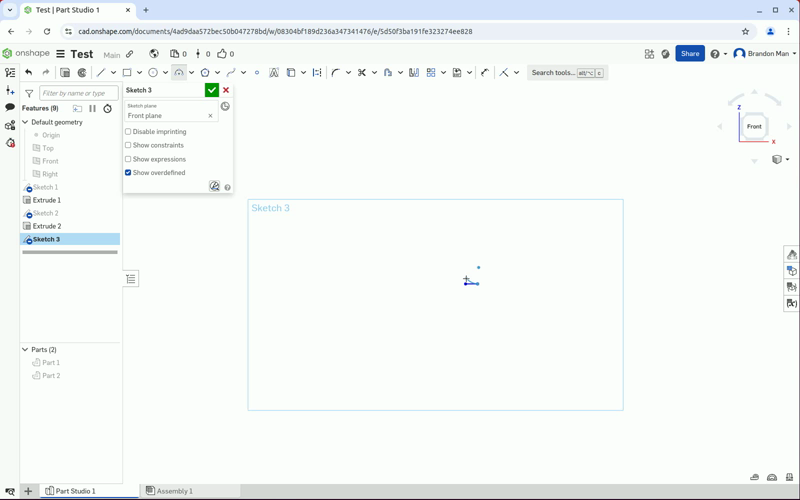
scroll(6)
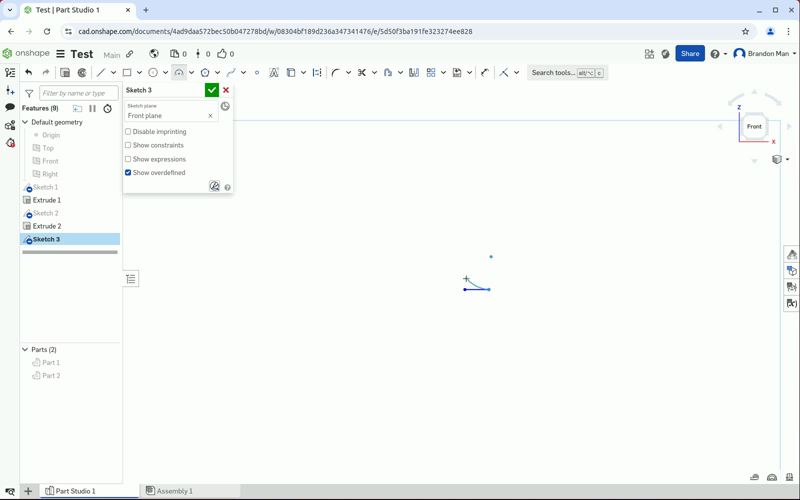
click(466, 278)
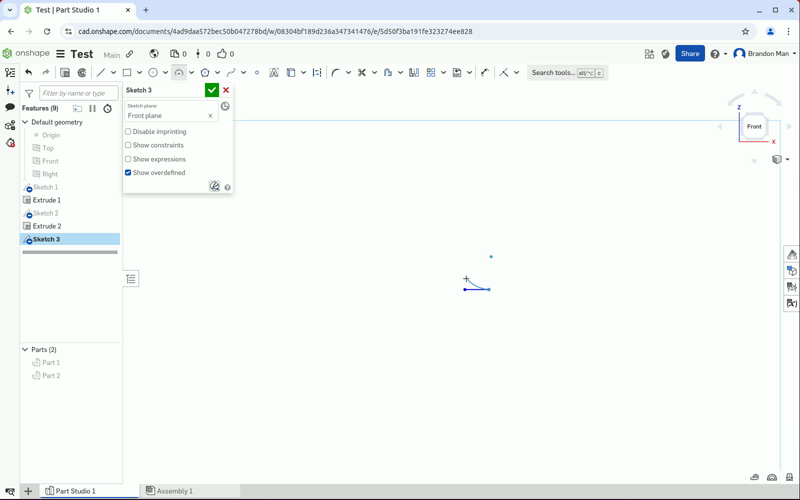
scroll(-6)
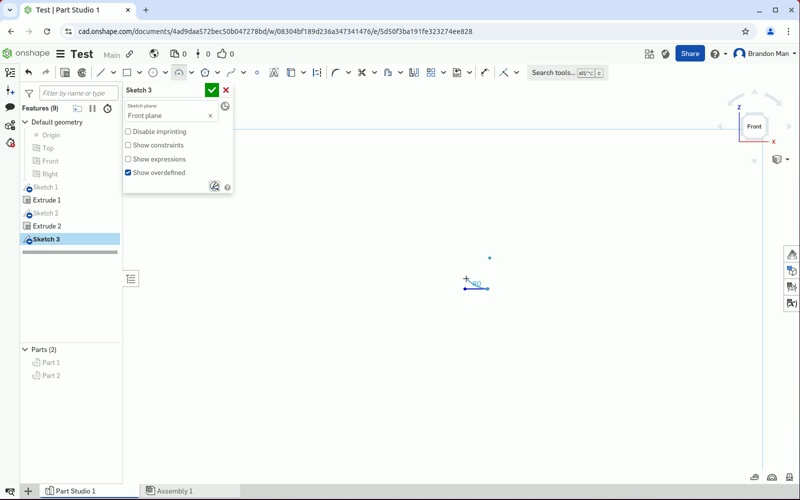
scroll(-6)
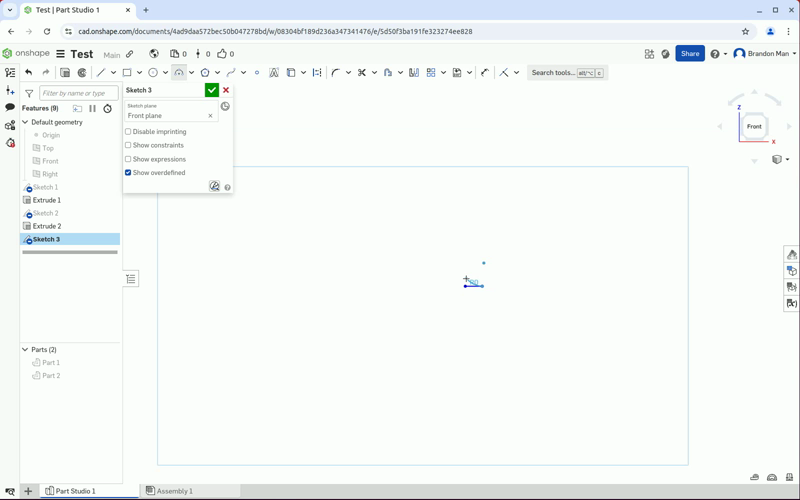
scroll(-6)
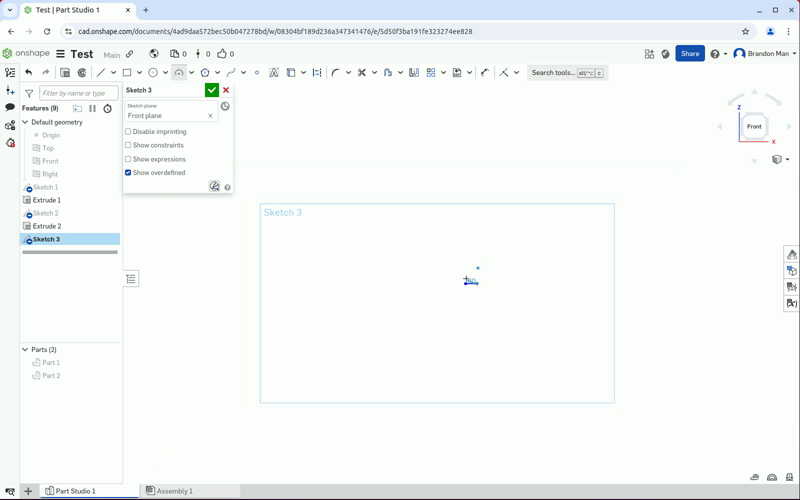
scroll(-6)
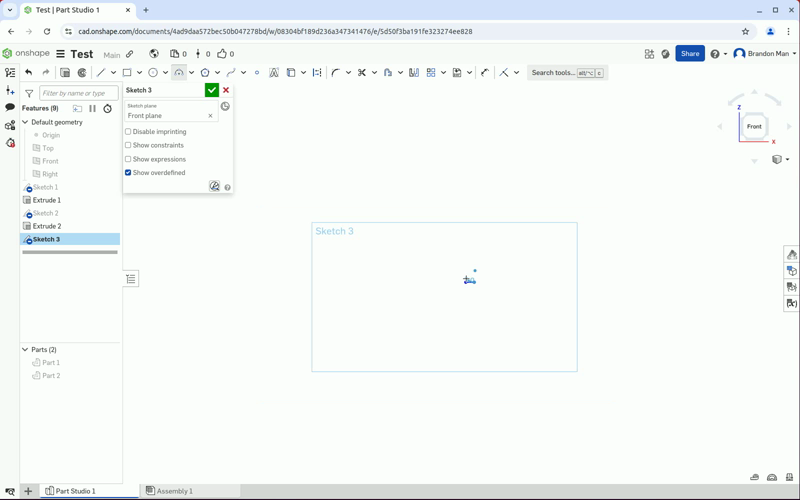
scroll(-6)
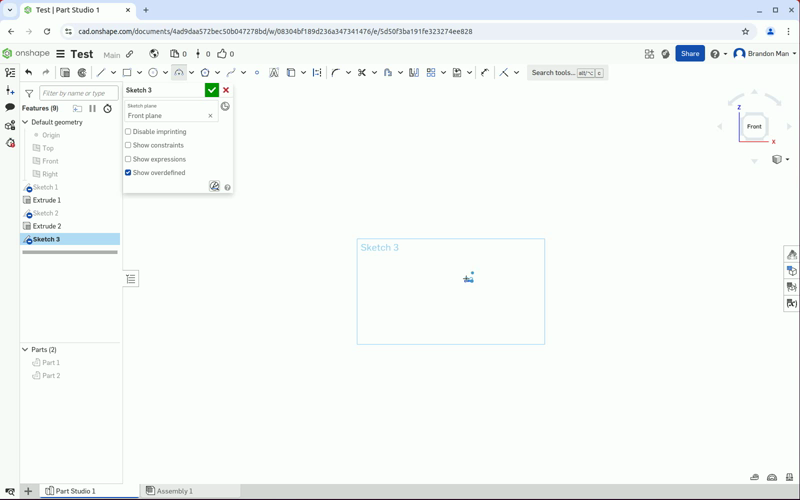
scroll(-6)
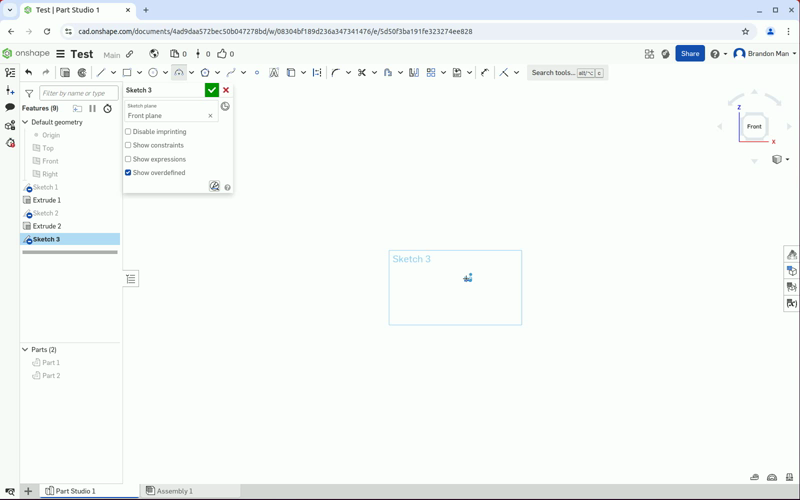
scroll(-6)
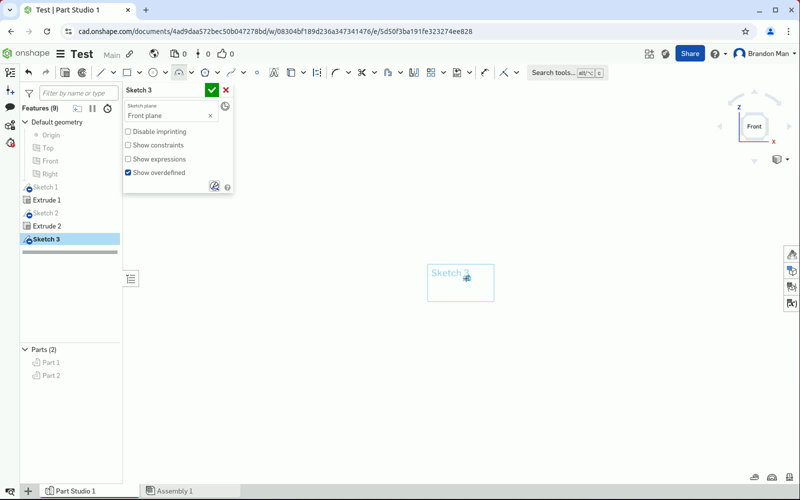
mouse_move(440, 319)
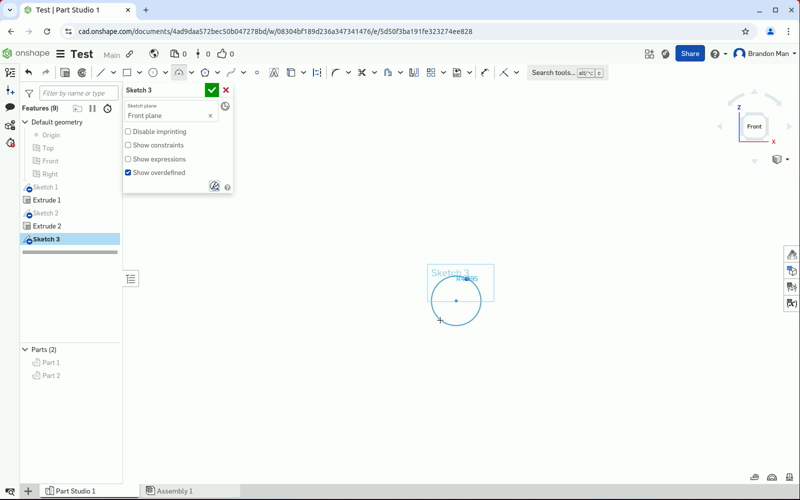
scroll(6)
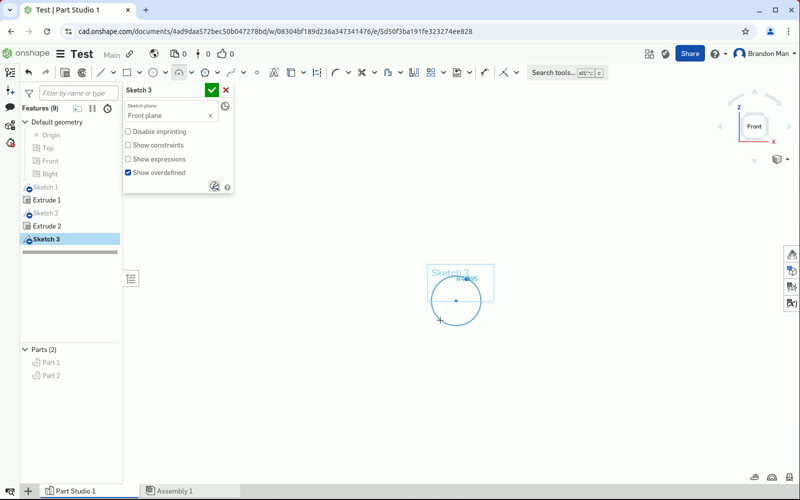
scroll(6)
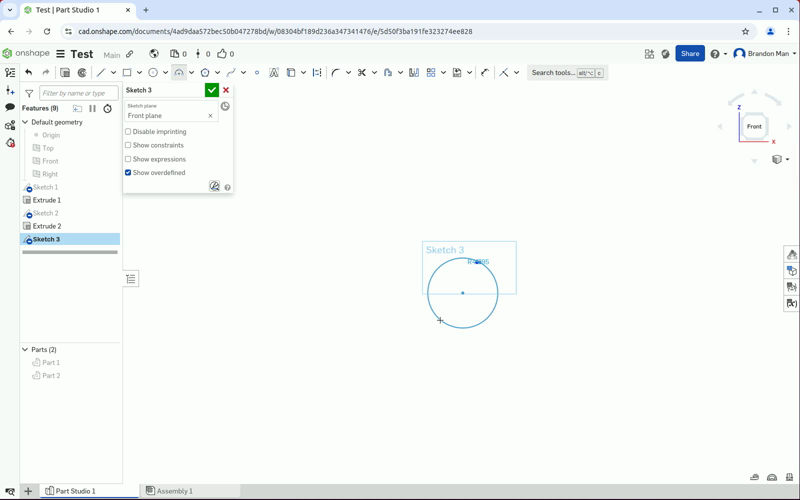
scroll(6)
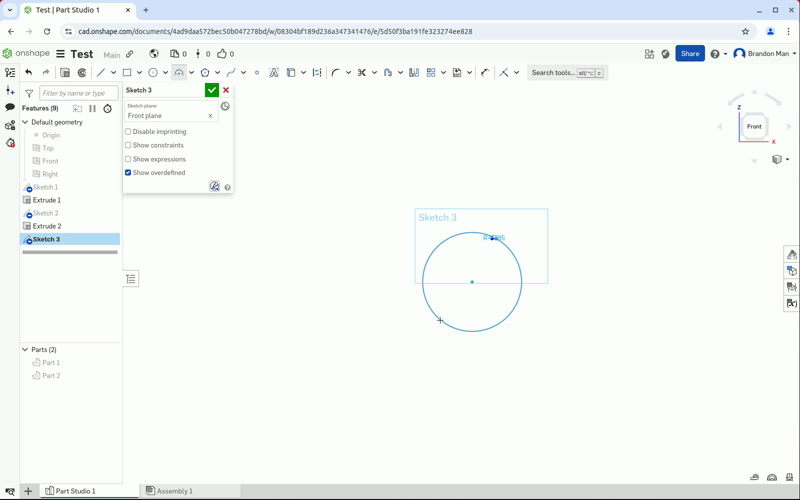
scroll(6)
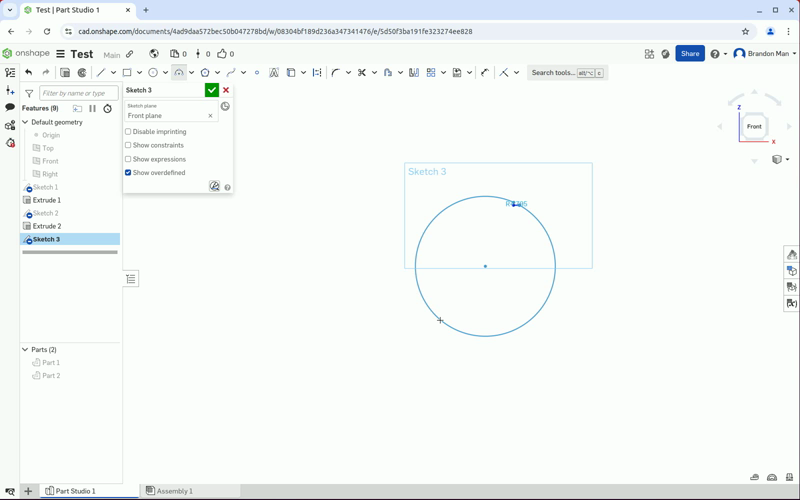
scroll(6)
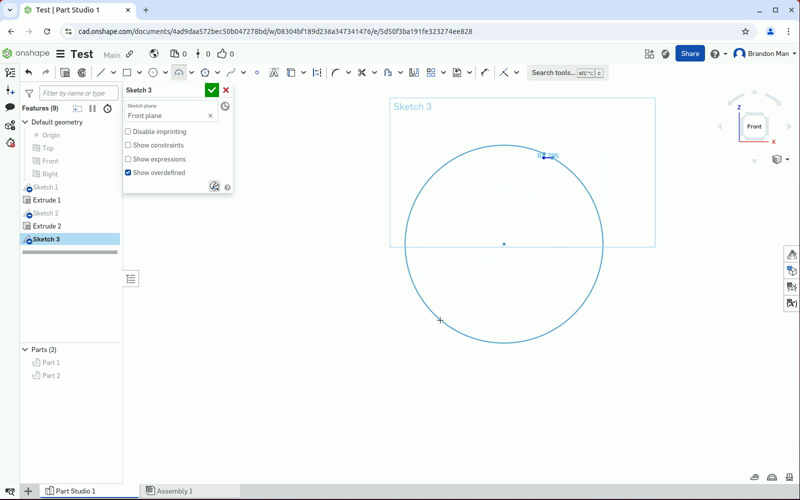
scroll(6)
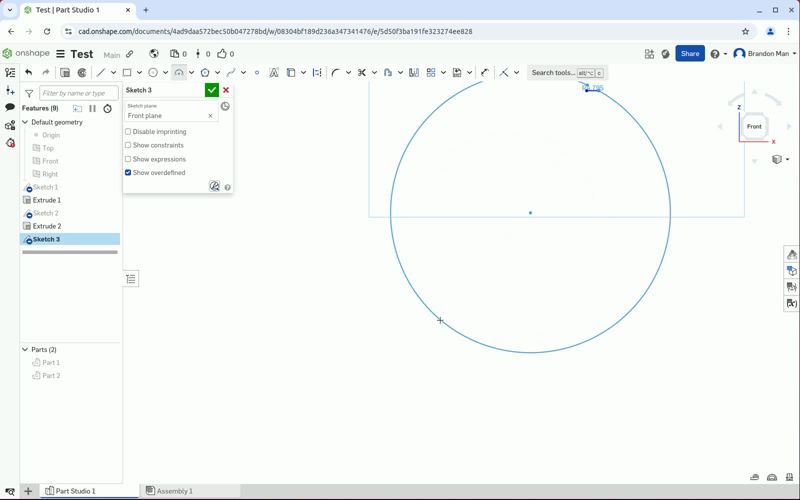
scroll(6)
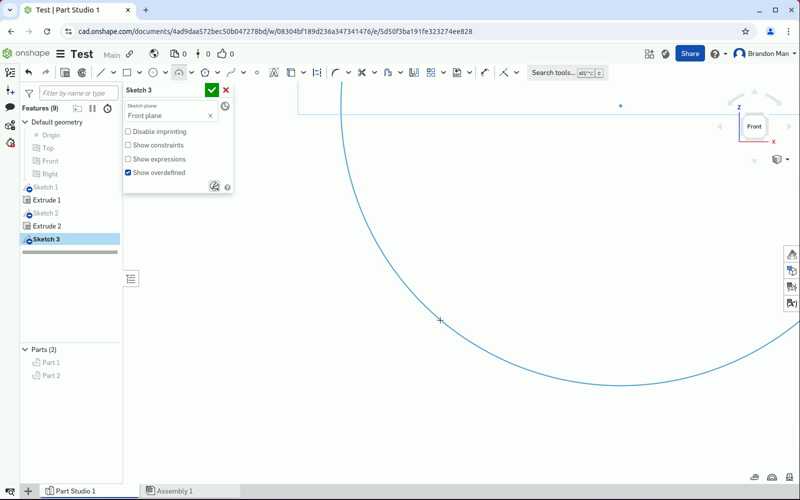
click(440, 319)
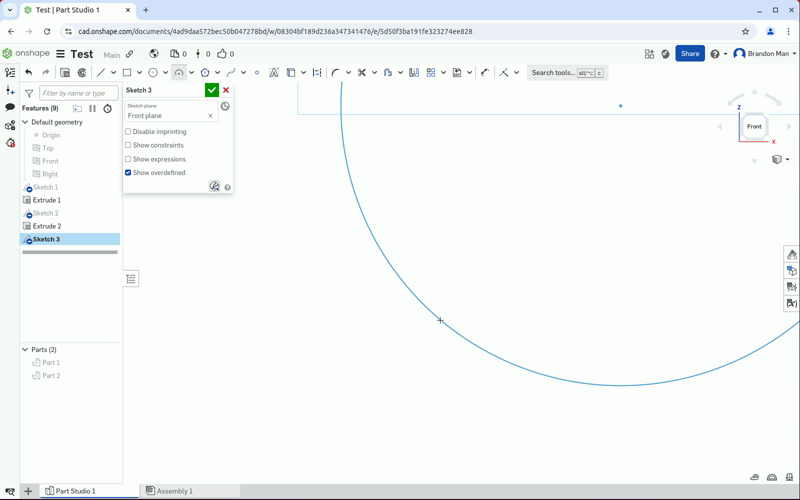
scroll(-6)
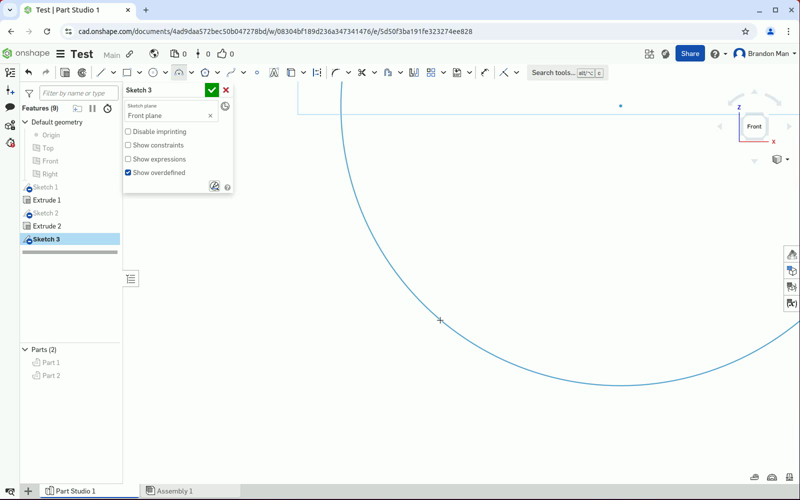
scroll(-6)
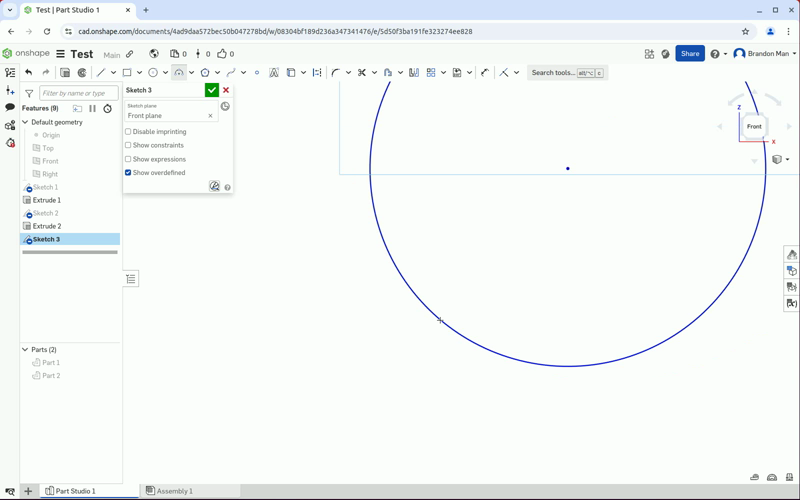
scroll(-6)
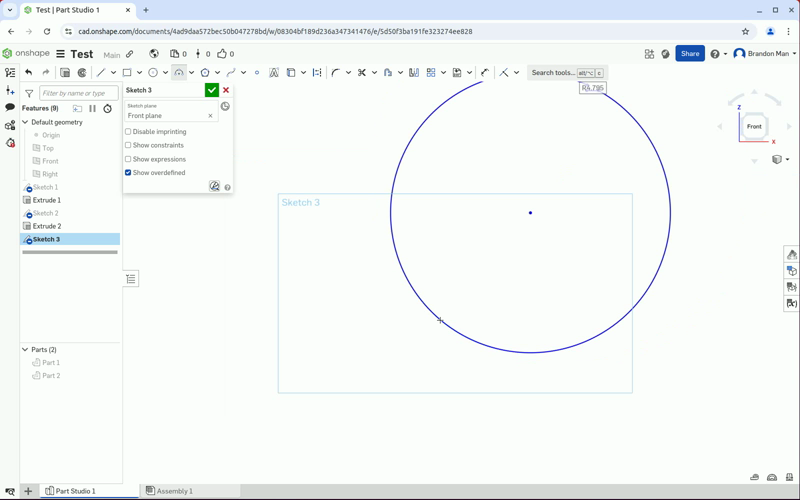
scroll(-6)
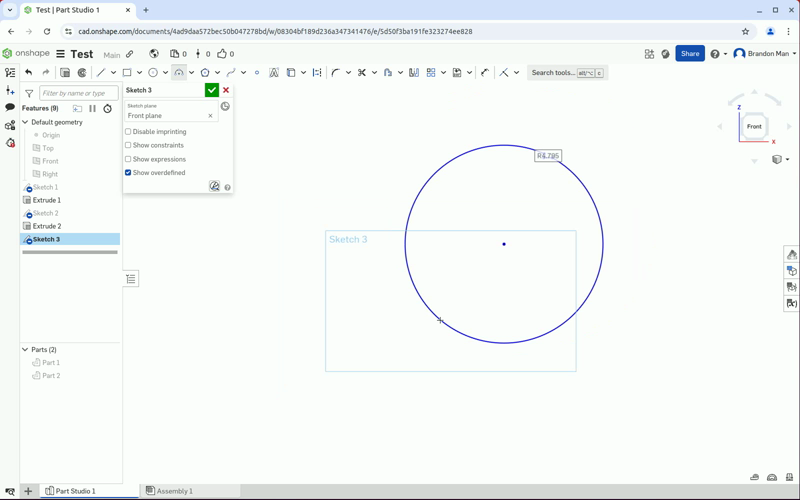
scroll(-6)
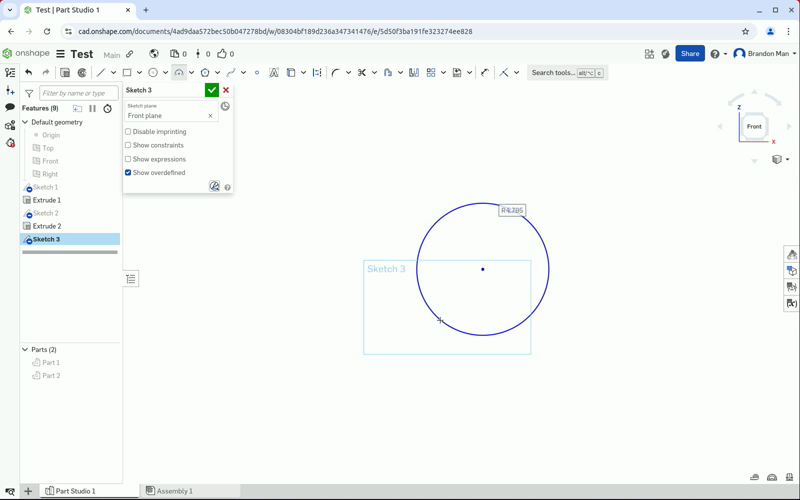
scroll(-6)
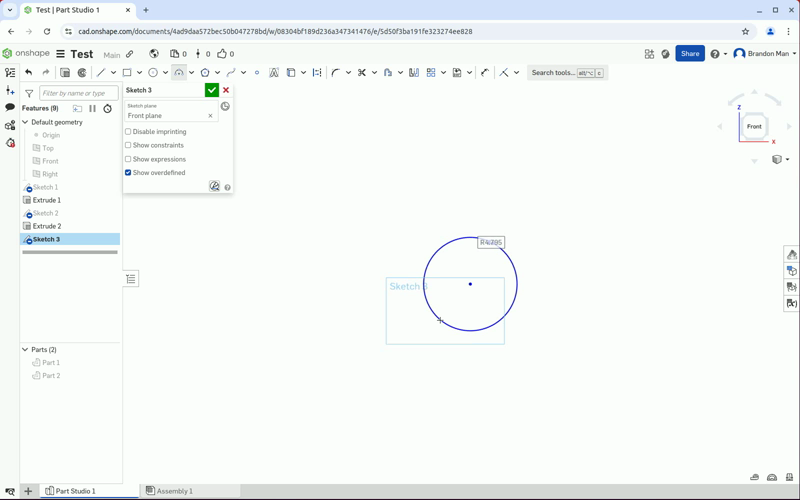
scroll(-6)
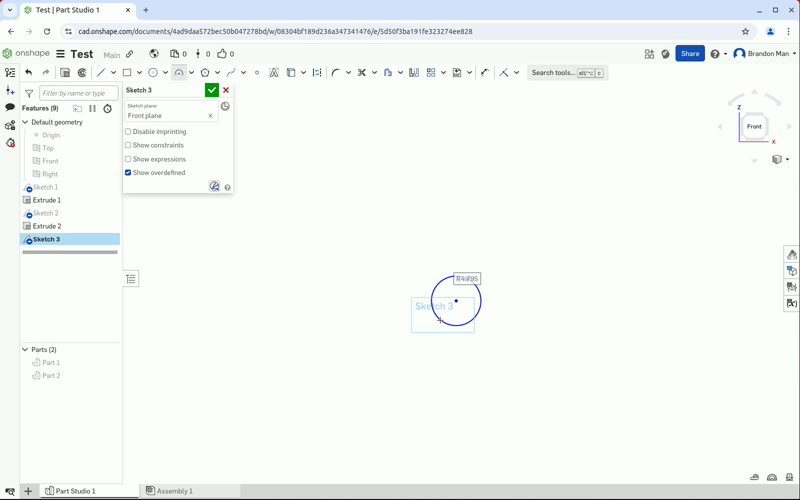
key_up(shift)
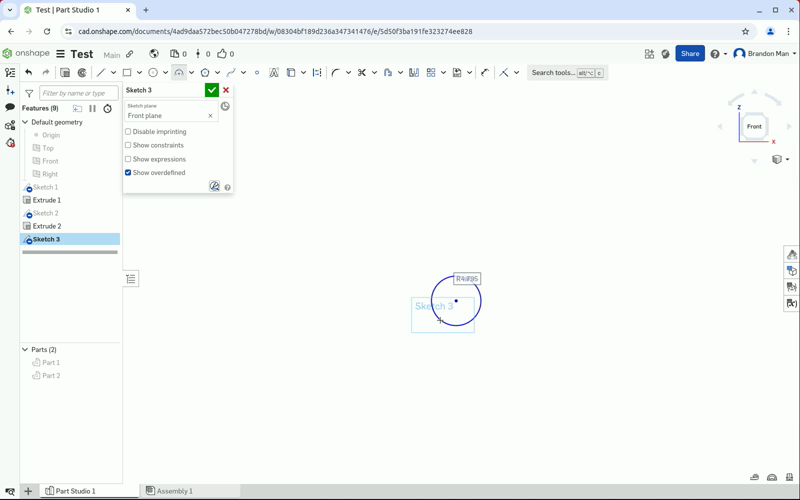
key(esc)
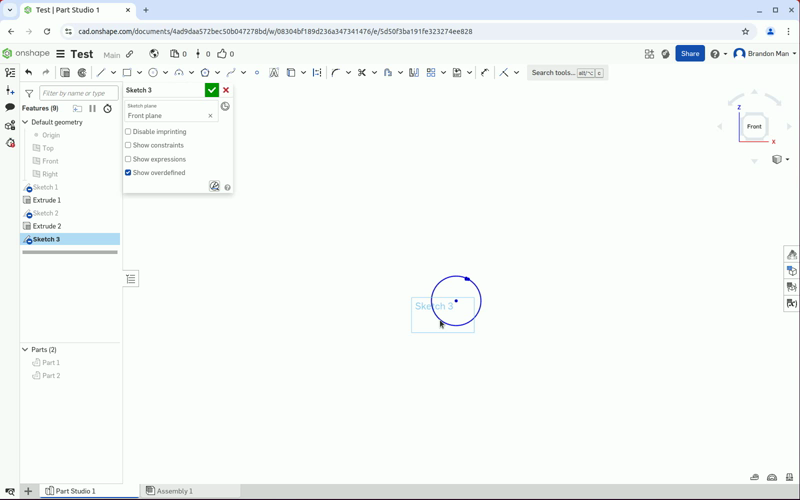
key(l)
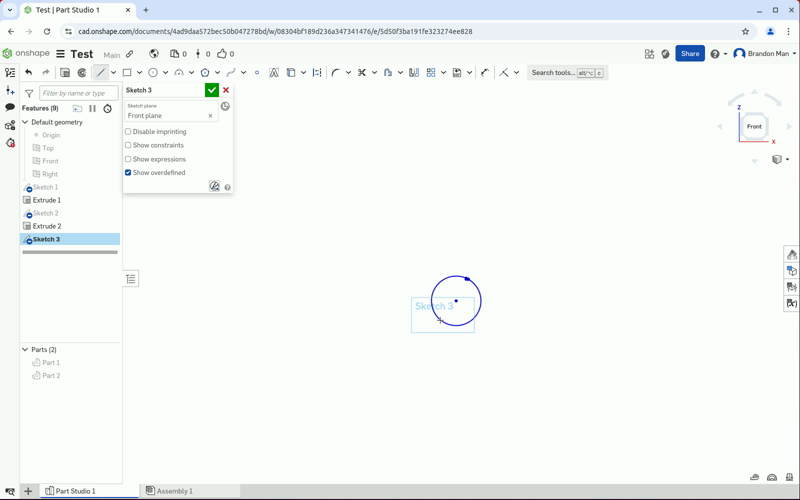
mouse_move(466, 278)
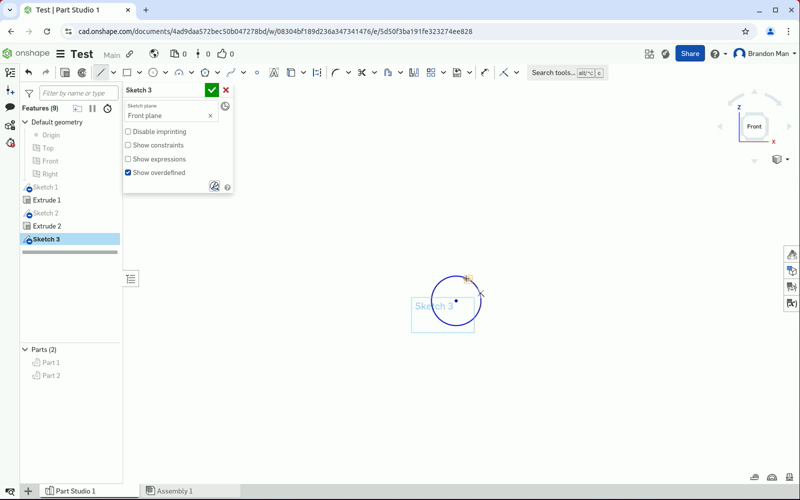
scroll(6)
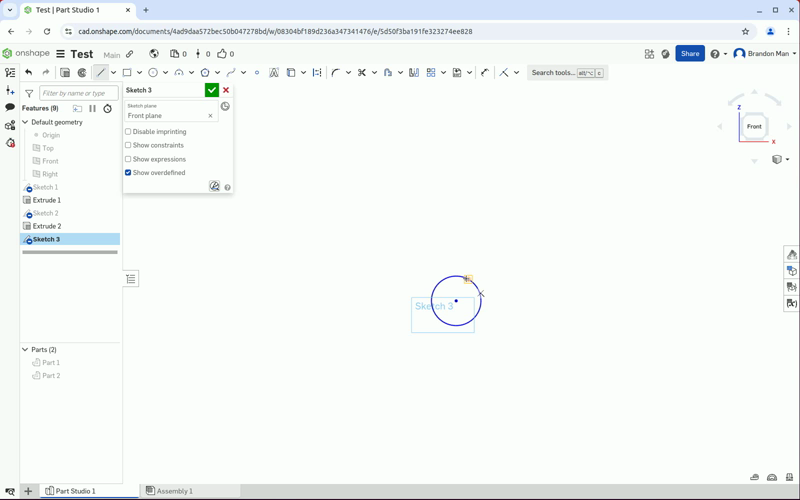
scroll(6)
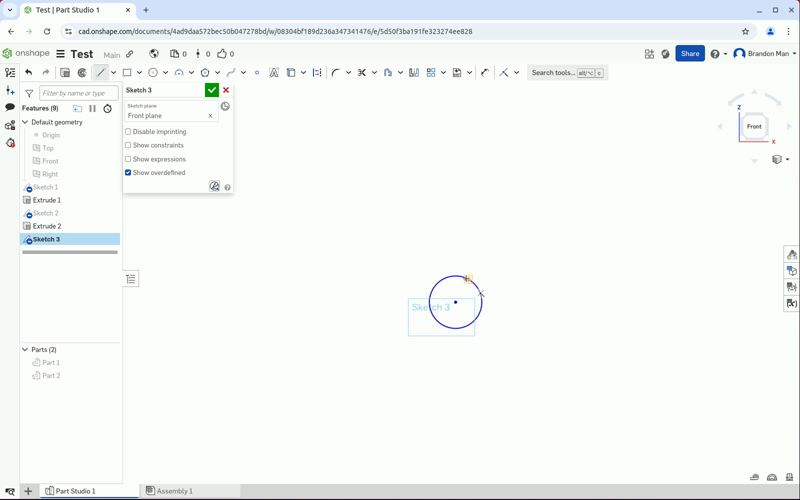
scroll(6)
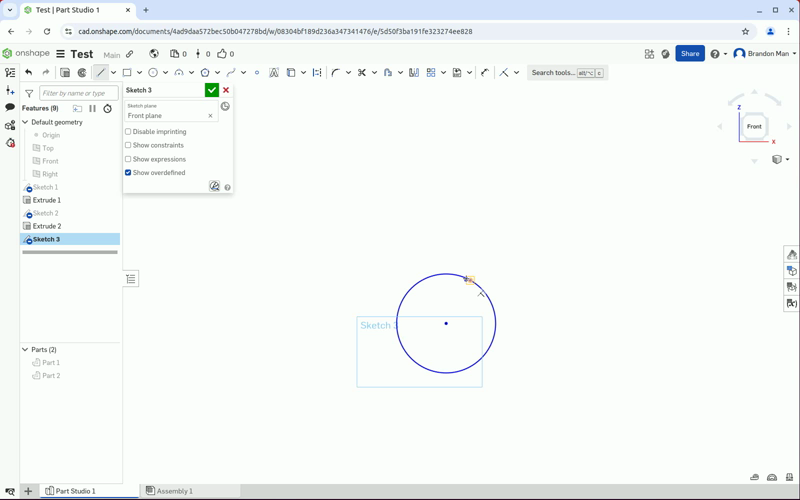
scroll(6)
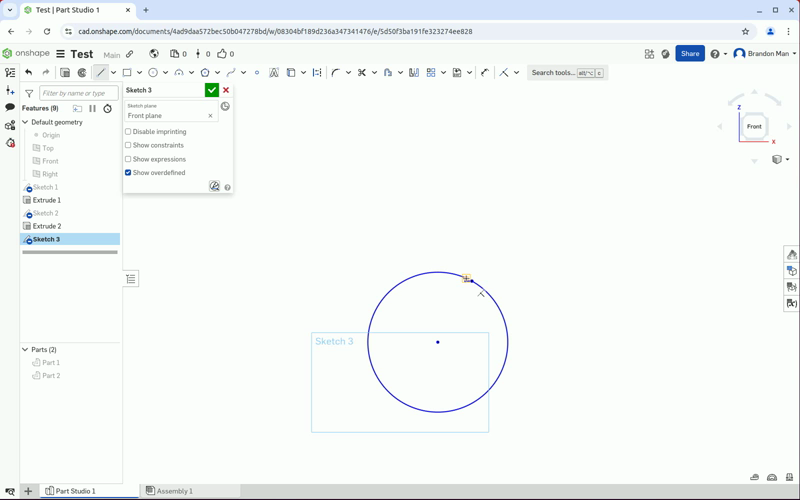
scroll(6)
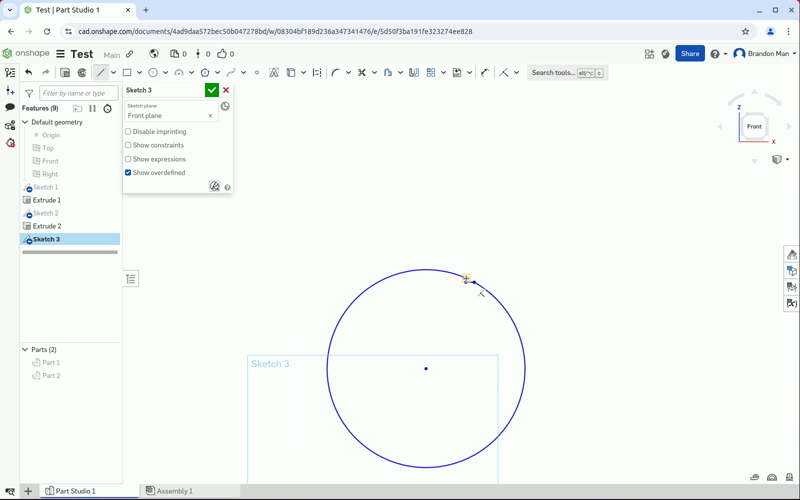
scroll(6)
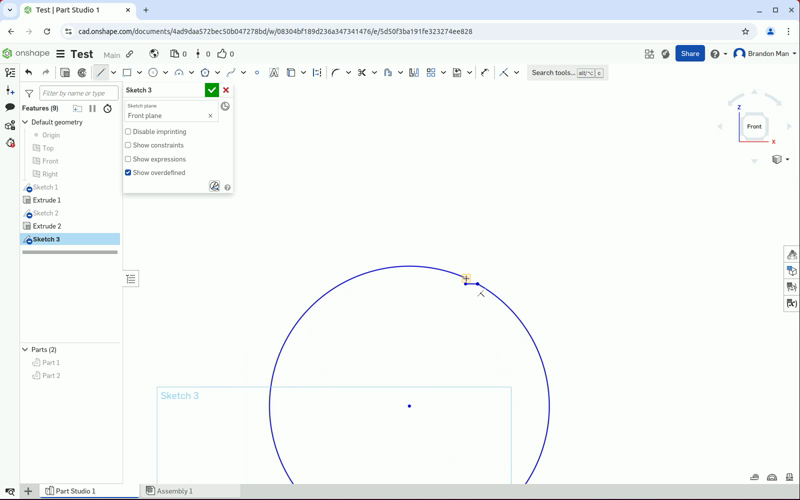
scroll(6)
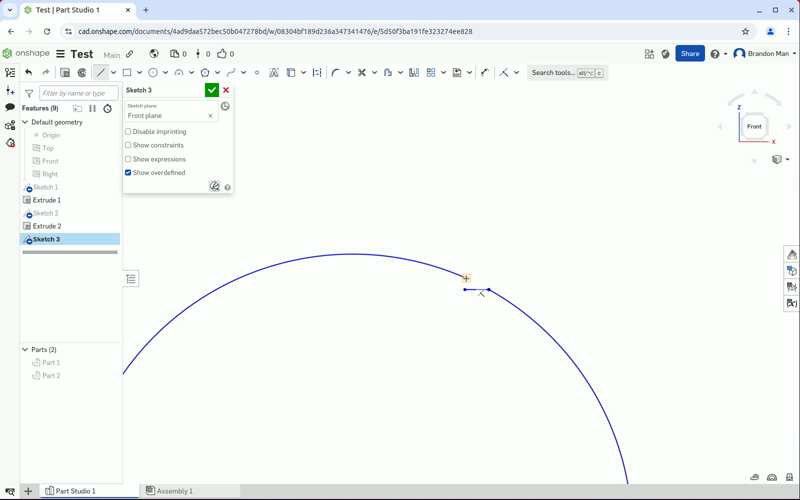
click(466, 278)
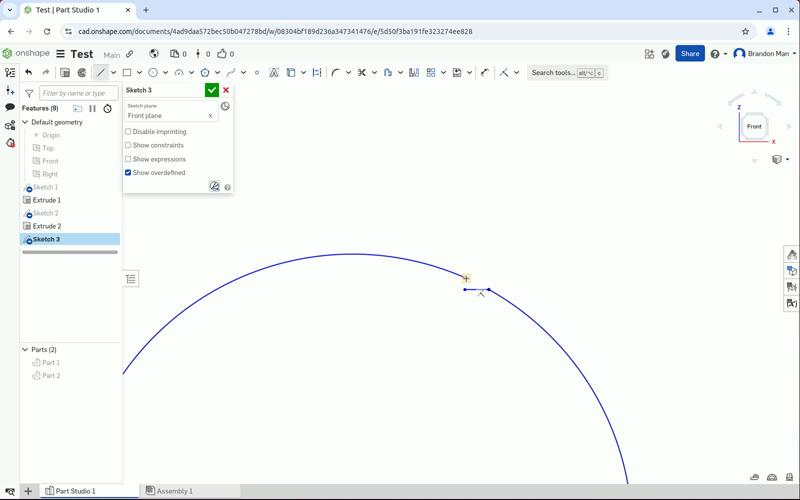
scroll(-6)
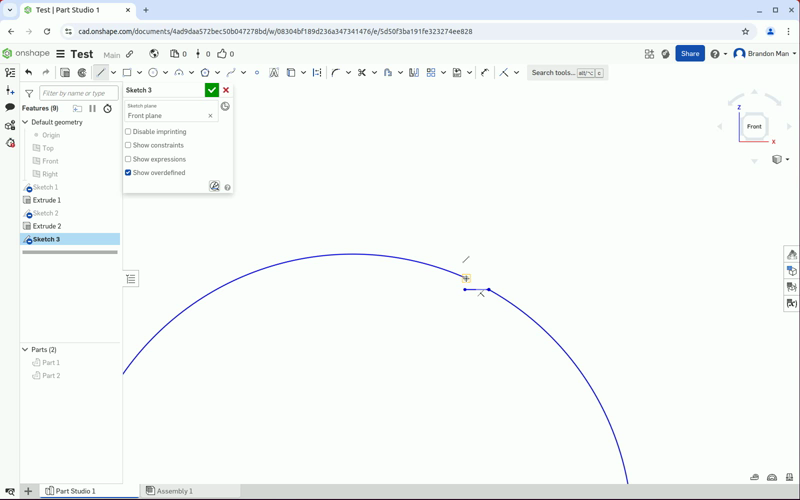
scroll(-6)
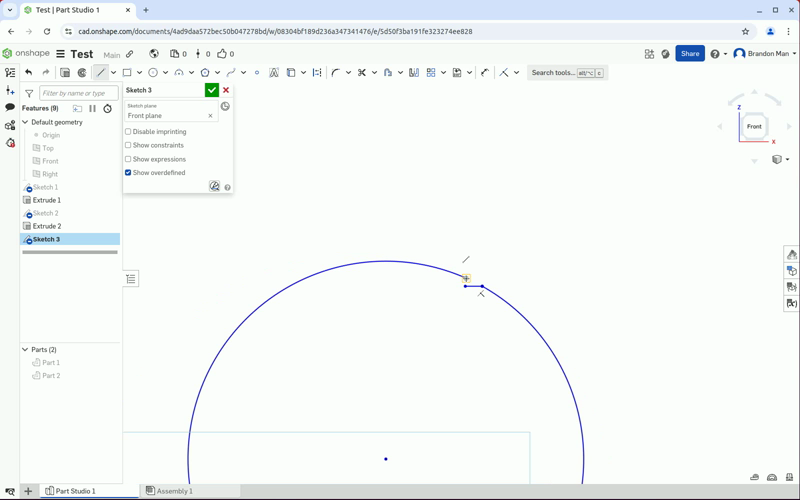
scroll(-6)
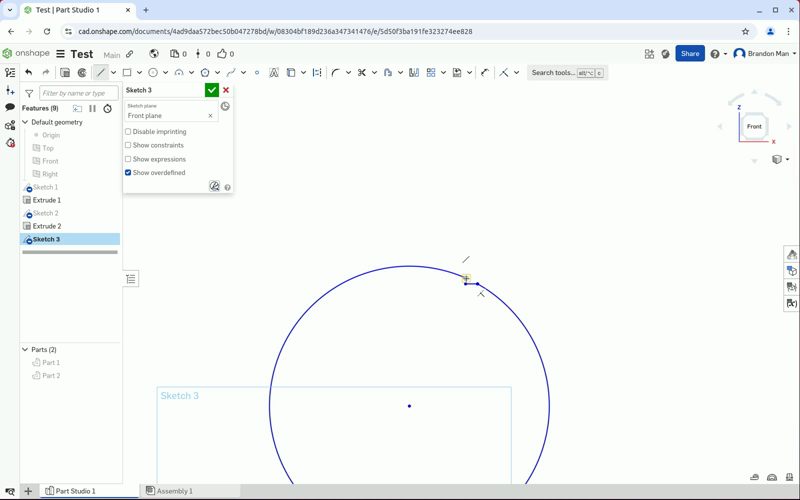
scroll(-6)
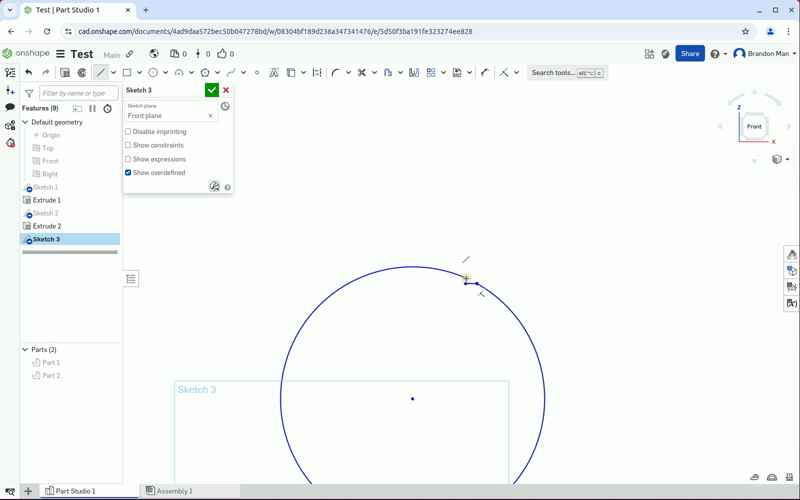
scroll(-6)
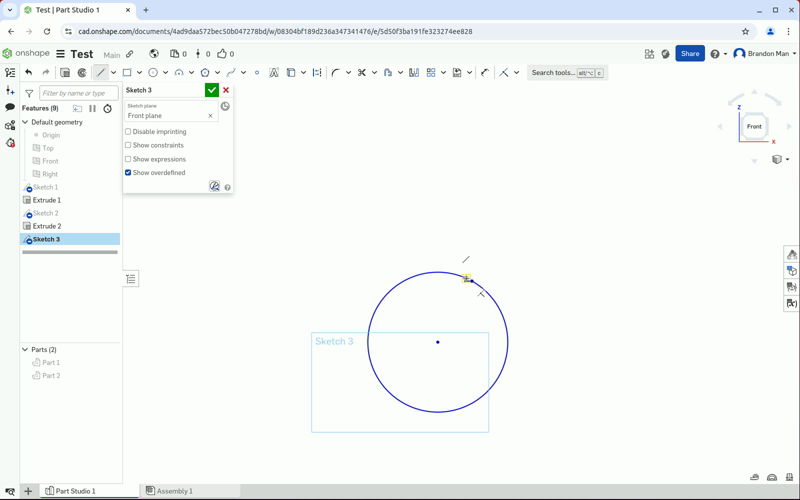
scroll(-6)
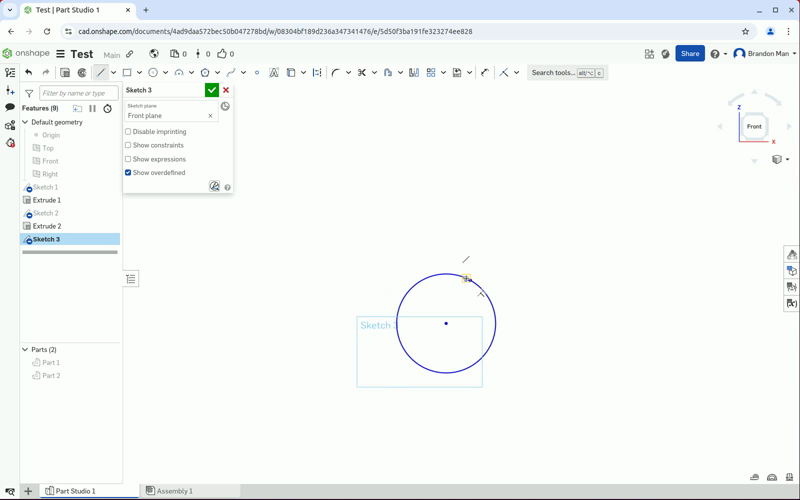
scroll(-6)
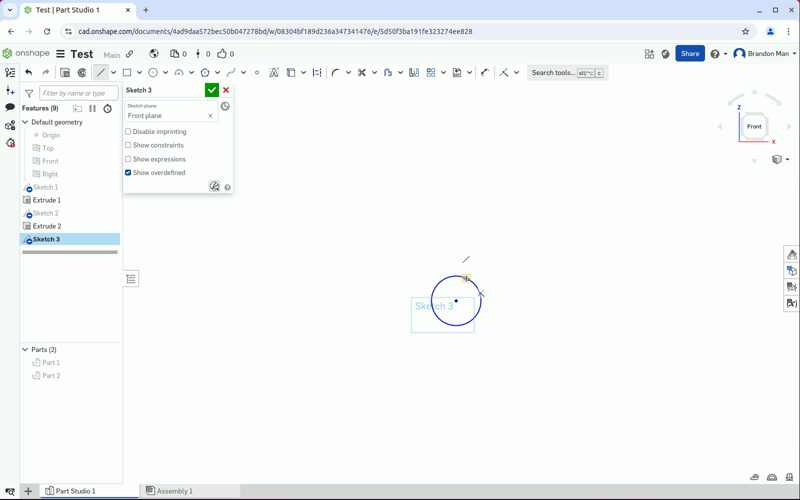
mouse_move(496, 278)
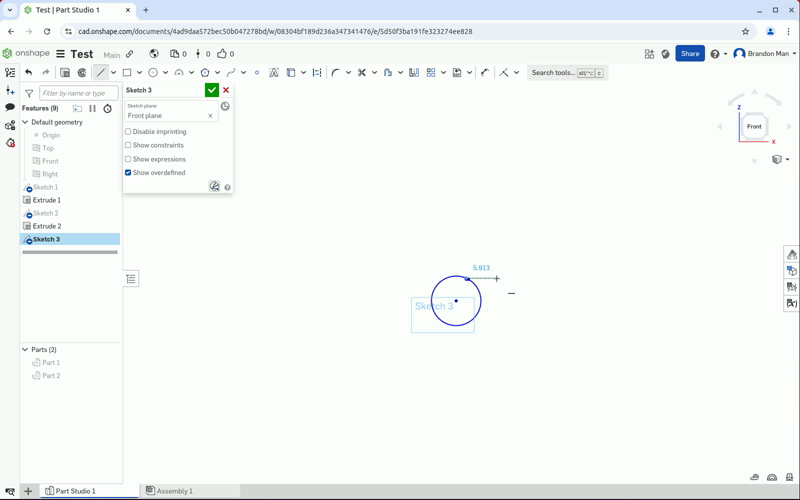
key_down(shift)
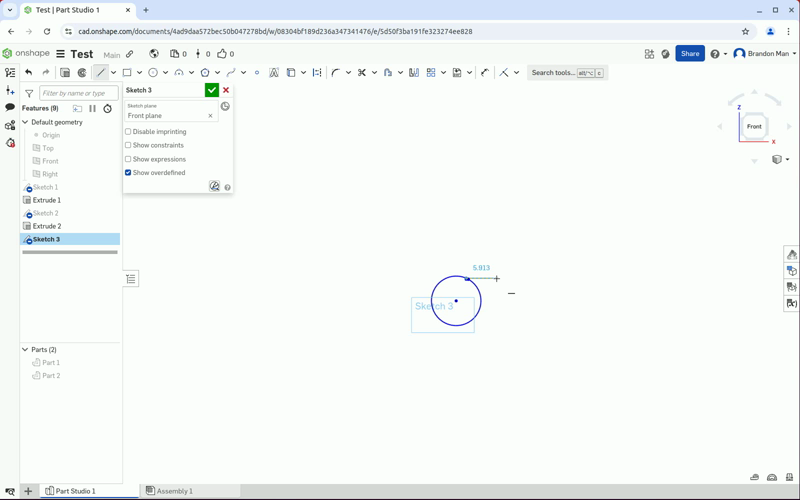
mouse_move(466, 279)
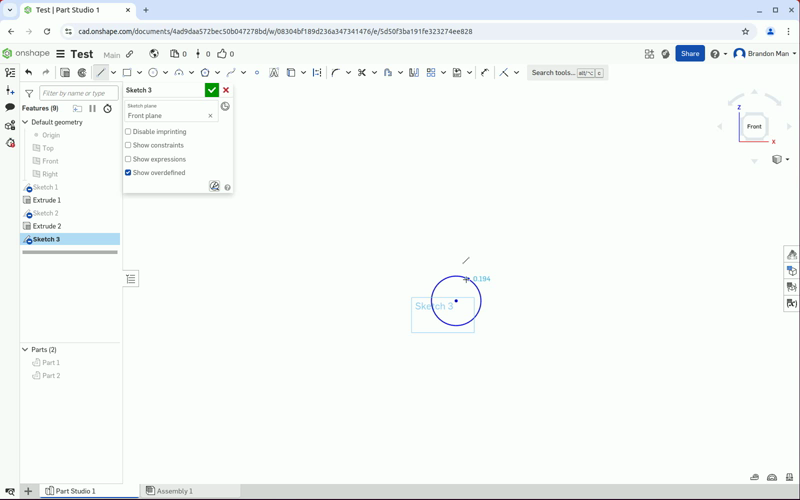
scroll(6)
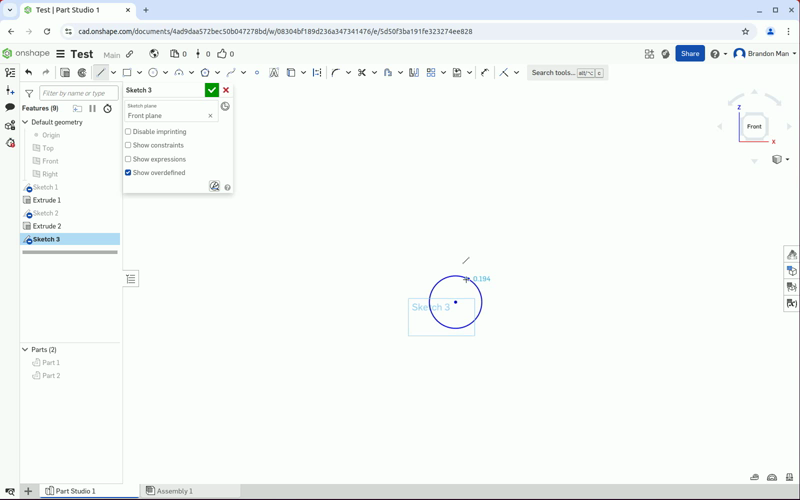
scroll(6)
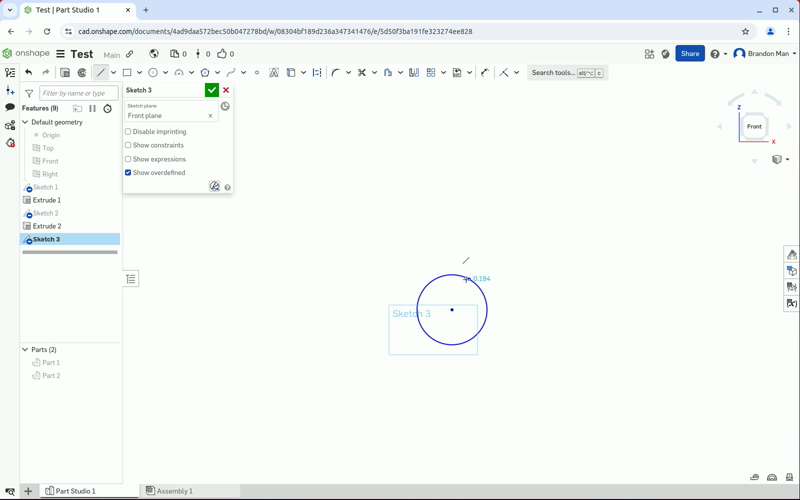
scroll(6)
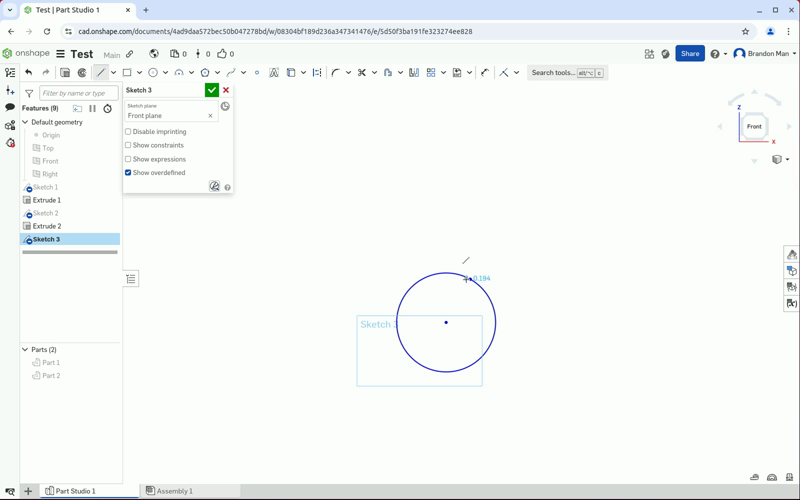
scroll(6)
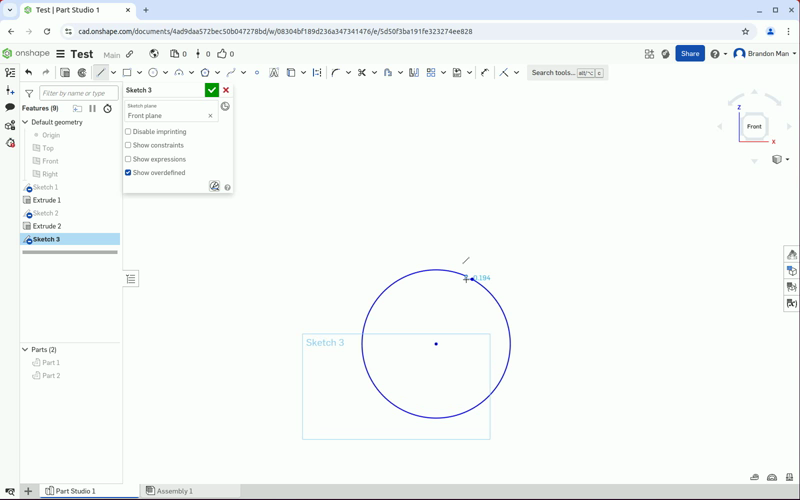
scroll(6)
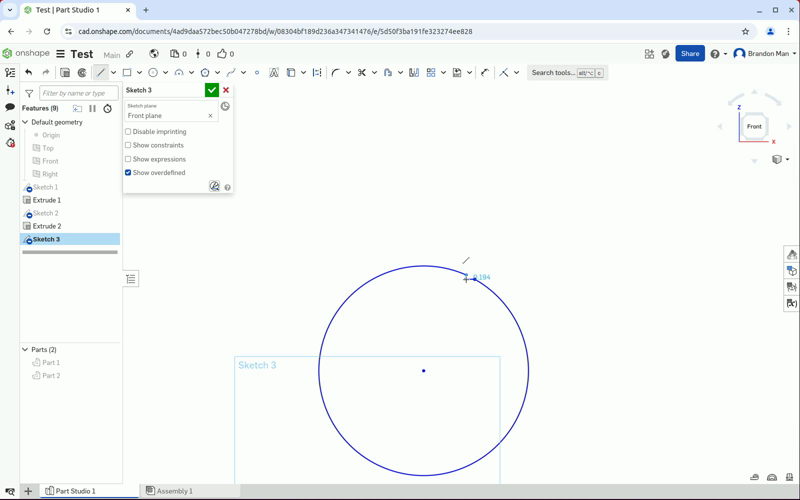
scroll(6)
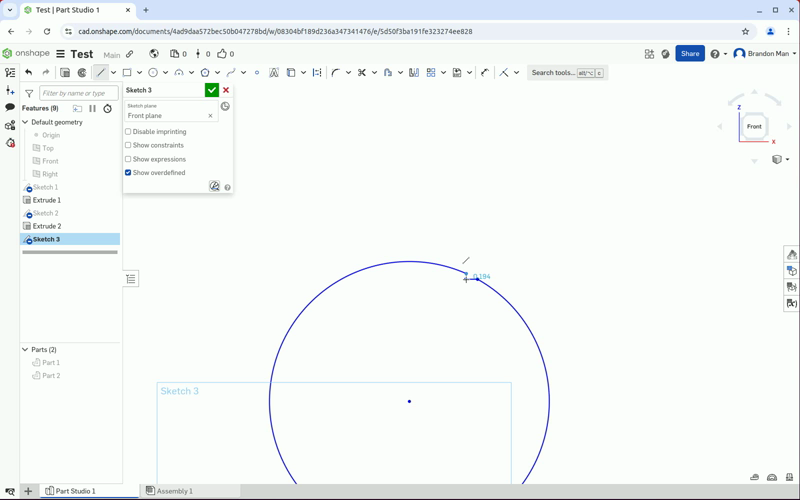
scroll(6)
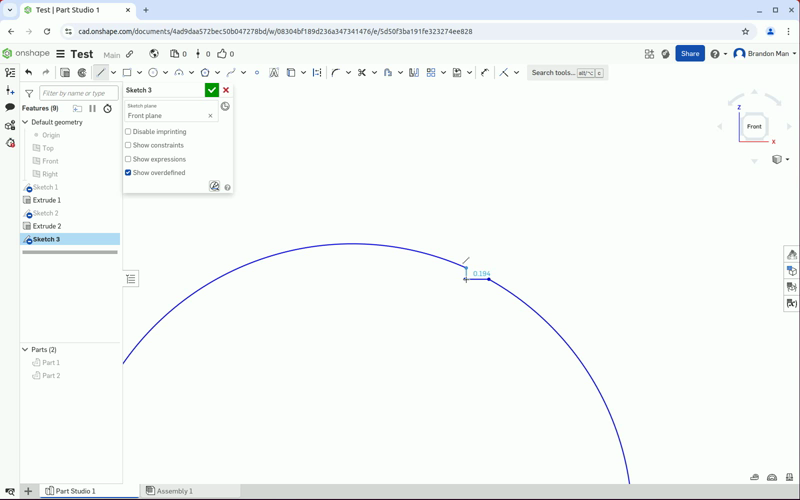
key_up(shift)
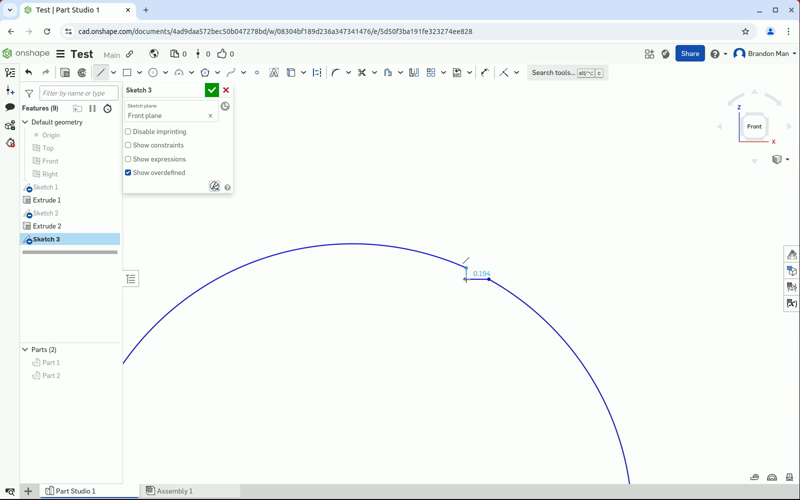
click(466, 279)
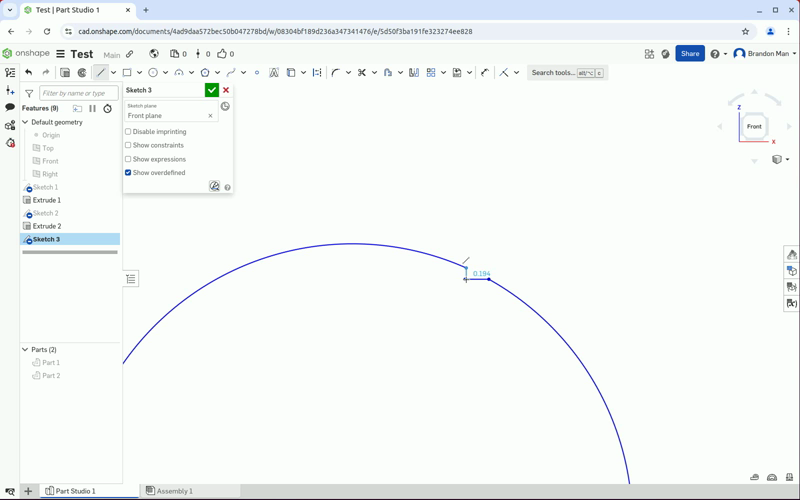
scroll(-6)
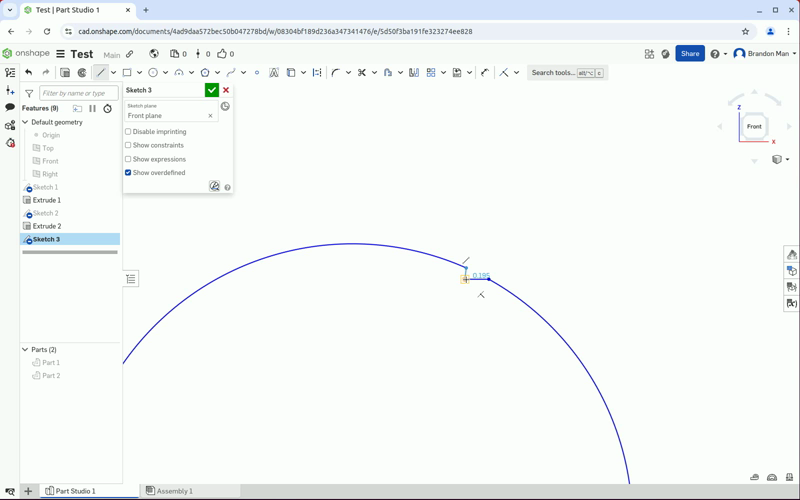
scroll(-6)
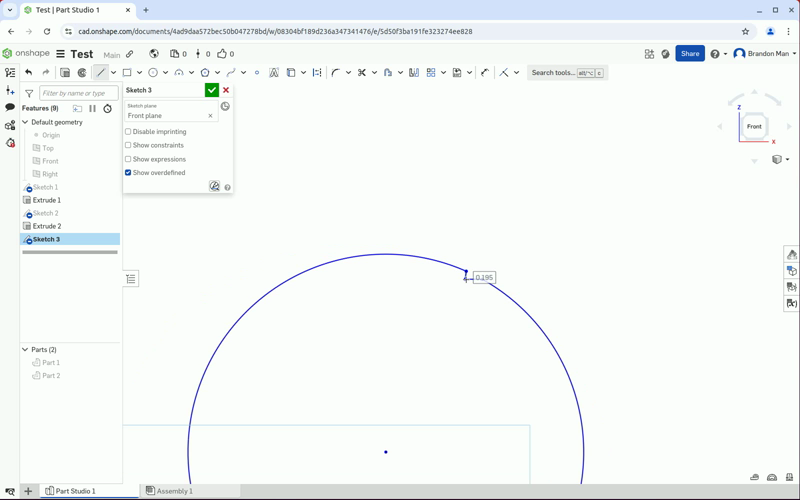
scroll(-6)
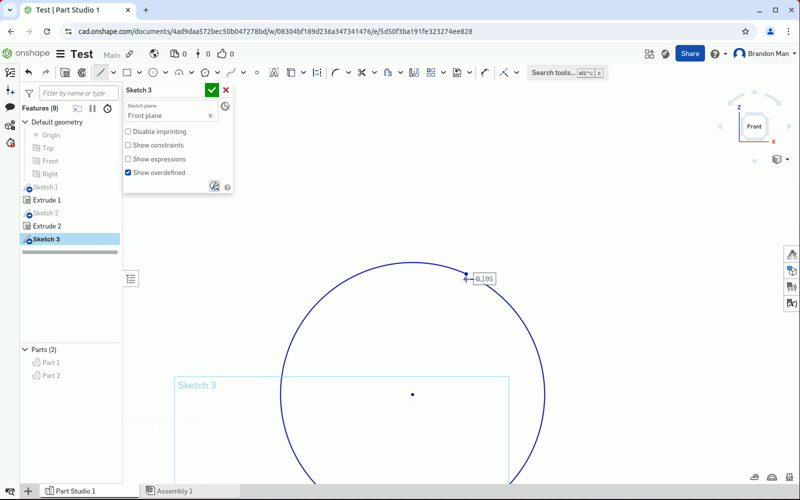
scroll(-6)
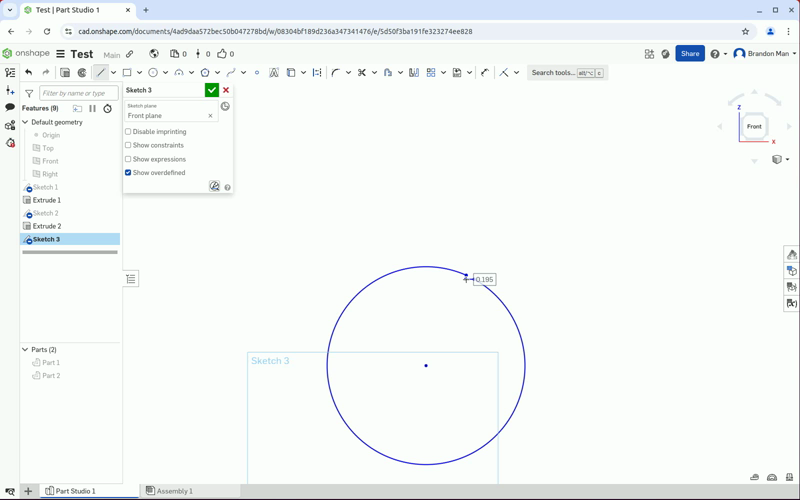
scroll(-6)
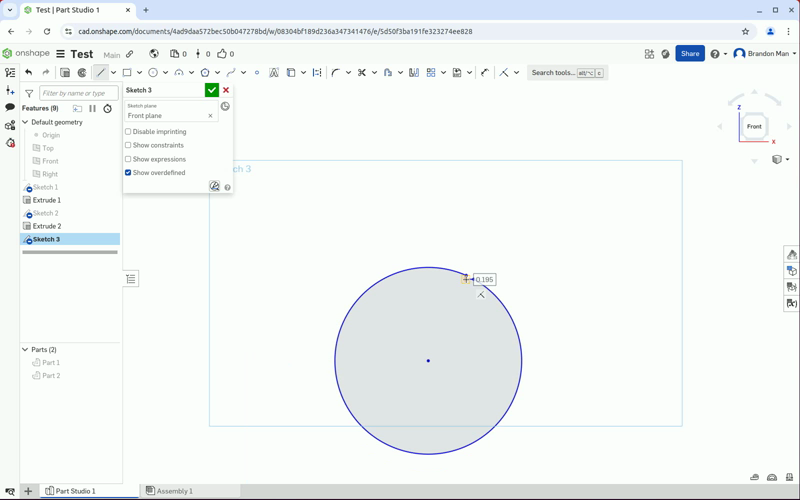
scroll(-6)
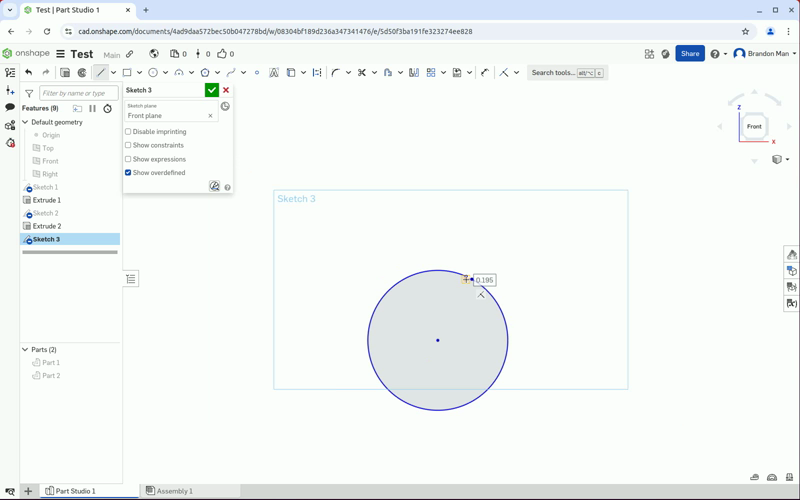
scroll(-6)
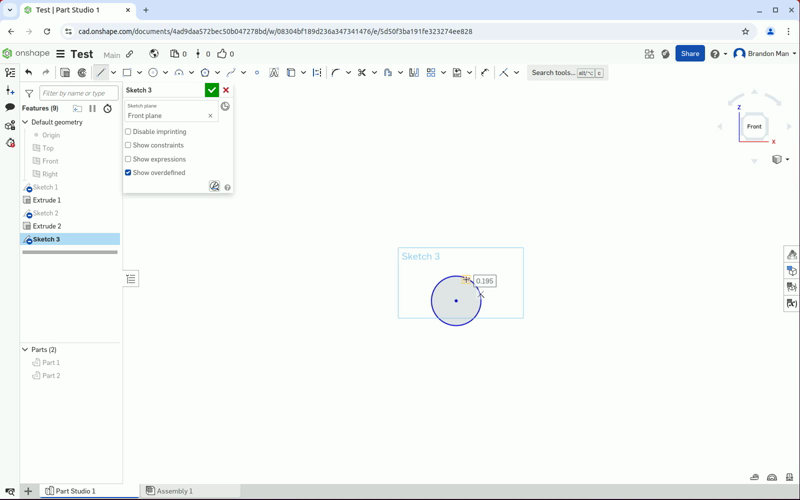
key(esc)
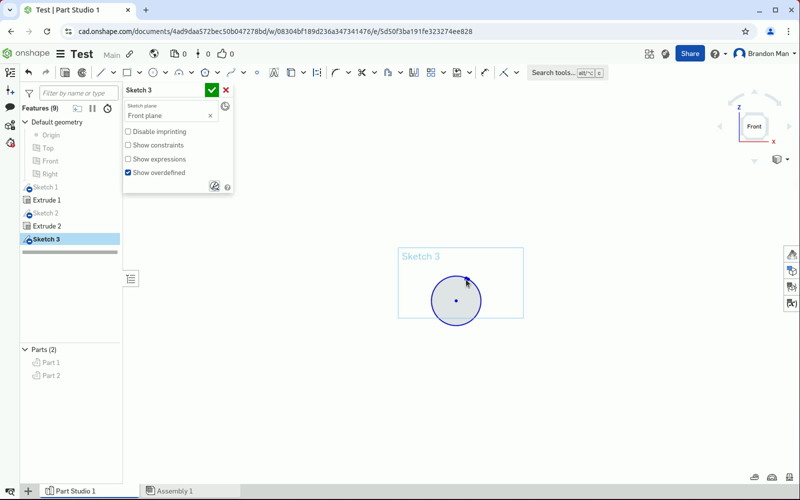
mouse_move(462, 297)
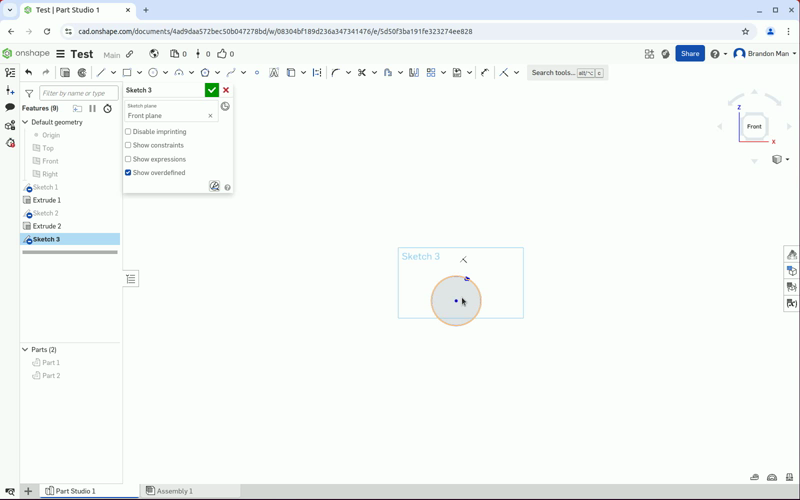
click(462, 297)
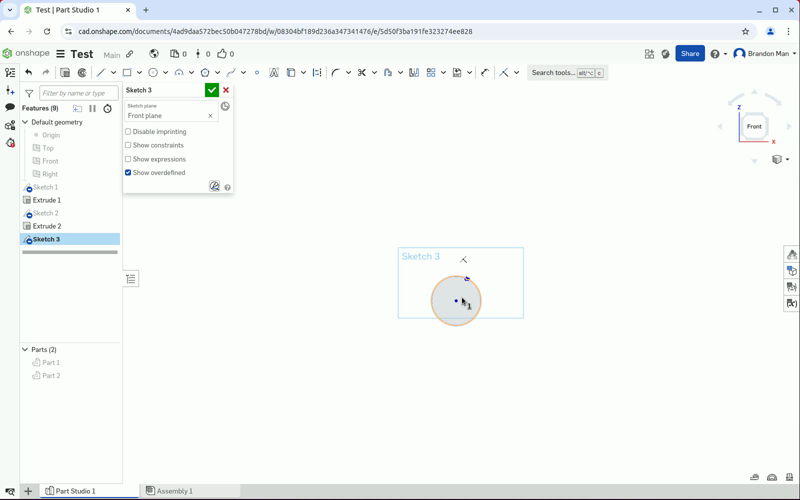
mouse_move(73, 352)
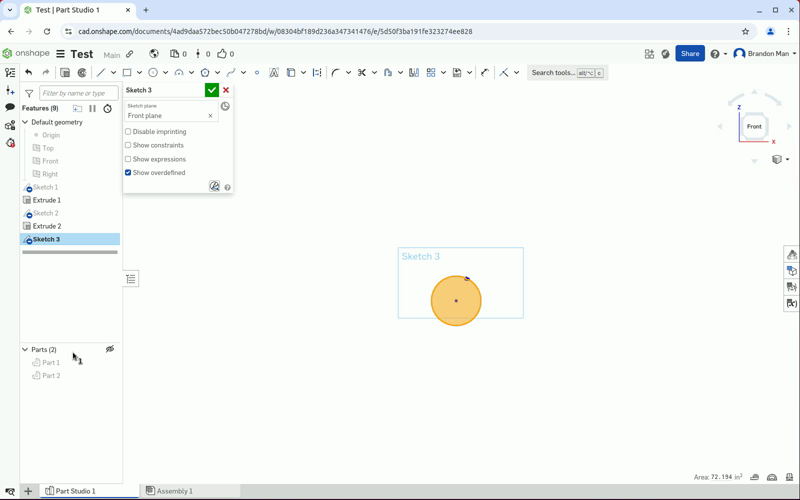
key(shift+y)
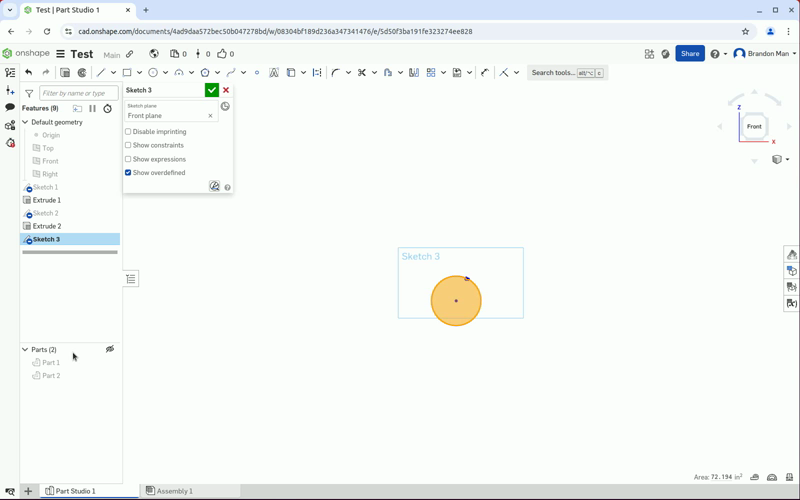
key(shift+e)
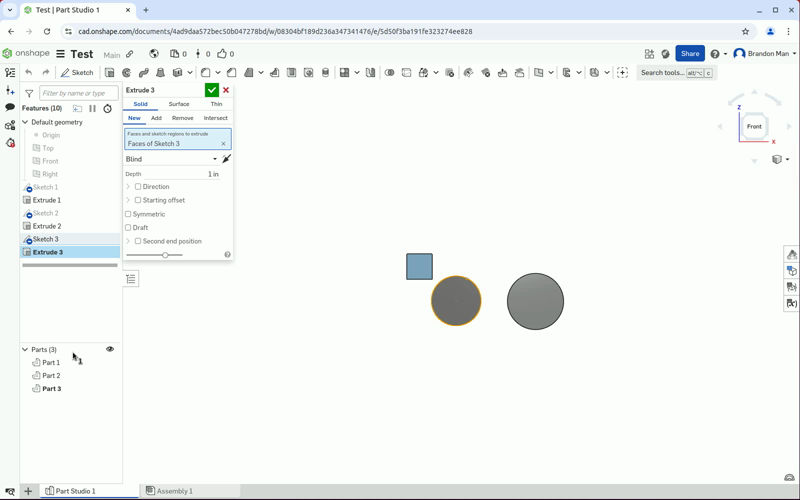
mouse_move(143, 106)
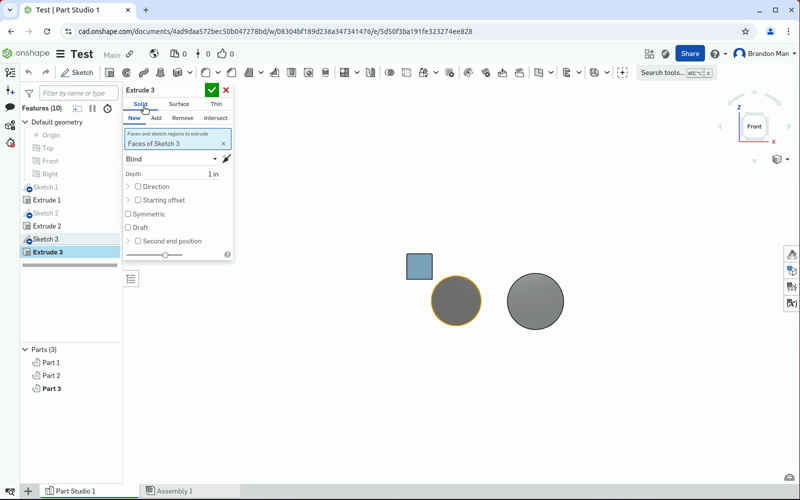
click(143, 106)
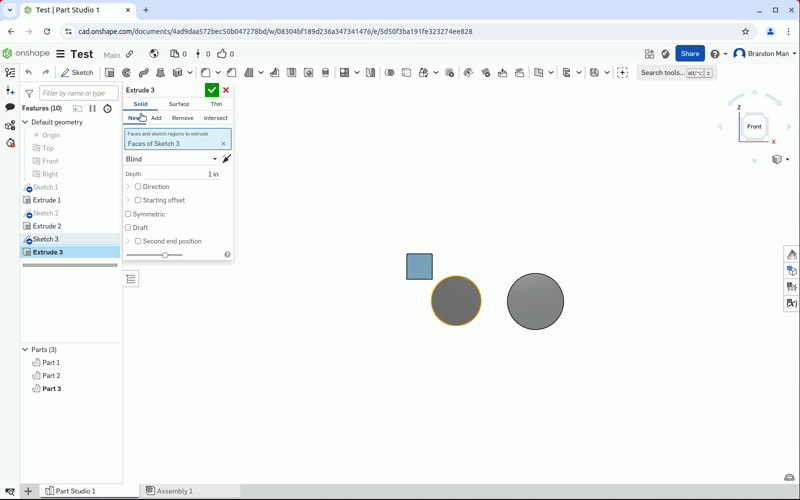
mouse_move(137, 120)
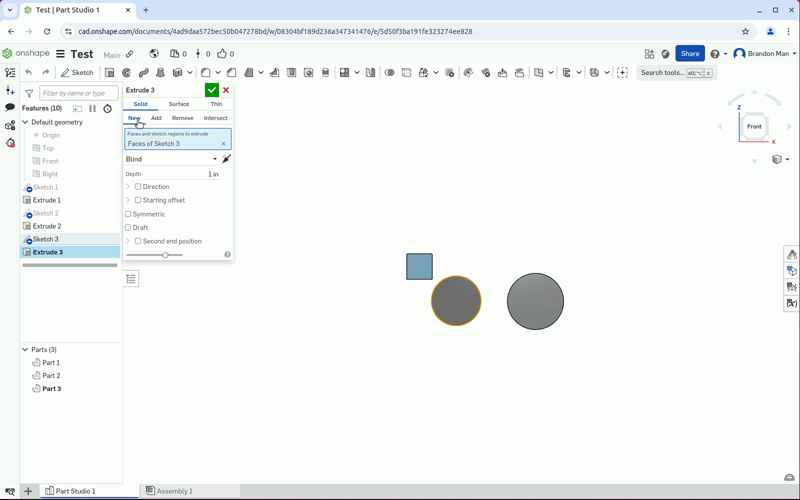
click(137, 120)
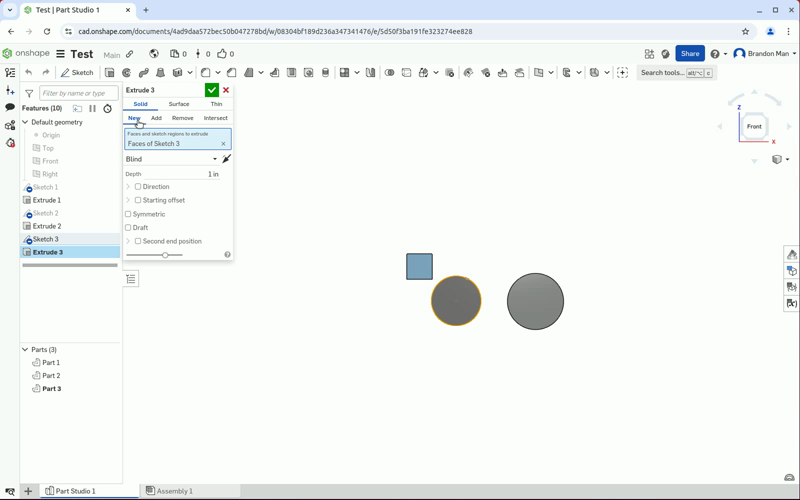
key(tab, 4)
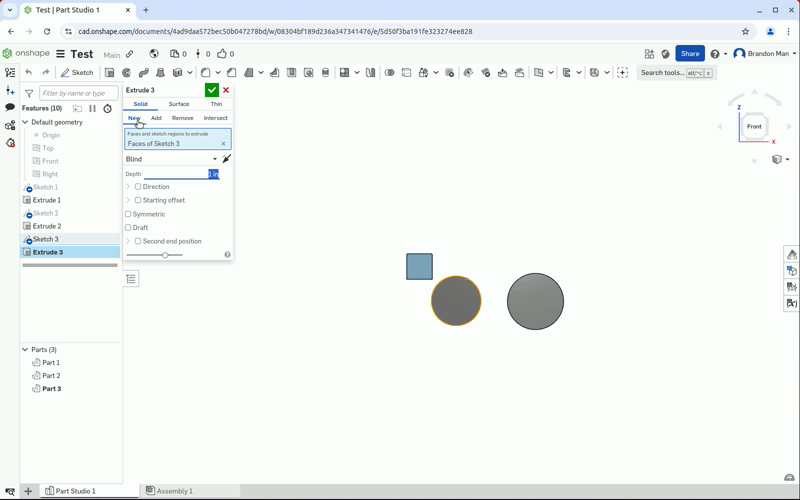
text(5.055)
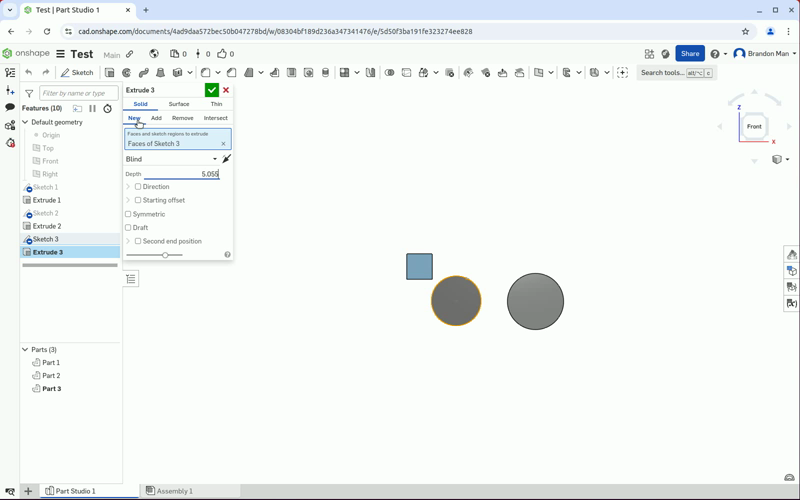
key(enter)
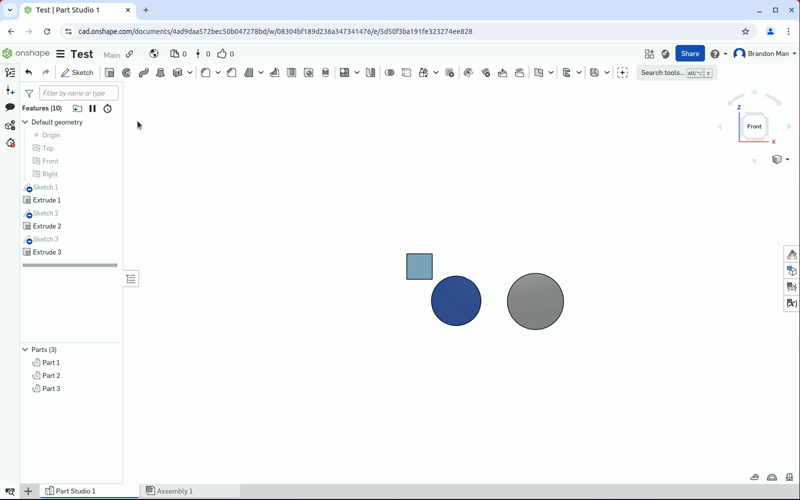
key(shift+h)
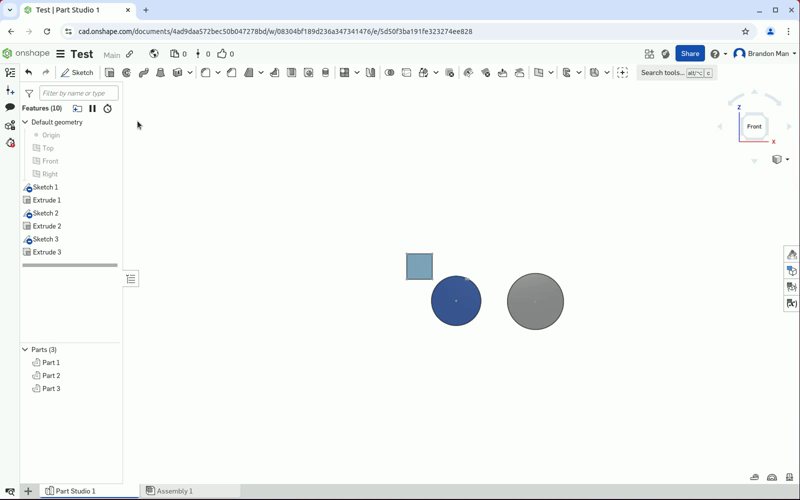
key(shift+h)
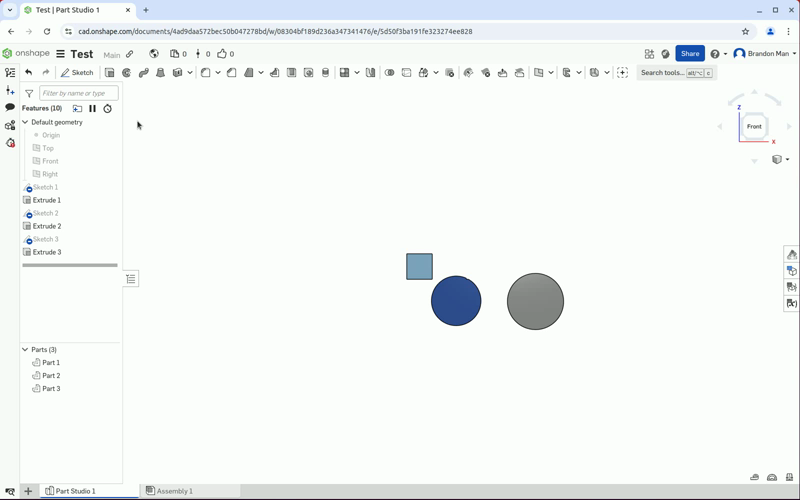
mouse_move(73, 189)
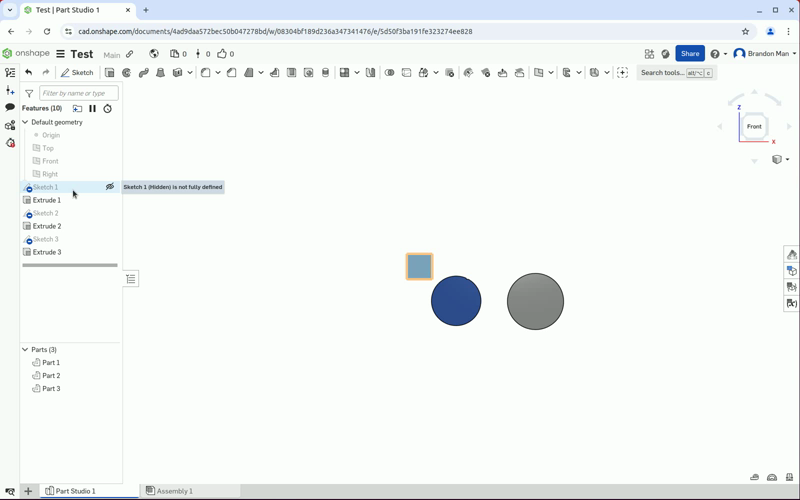
click(73, 189)
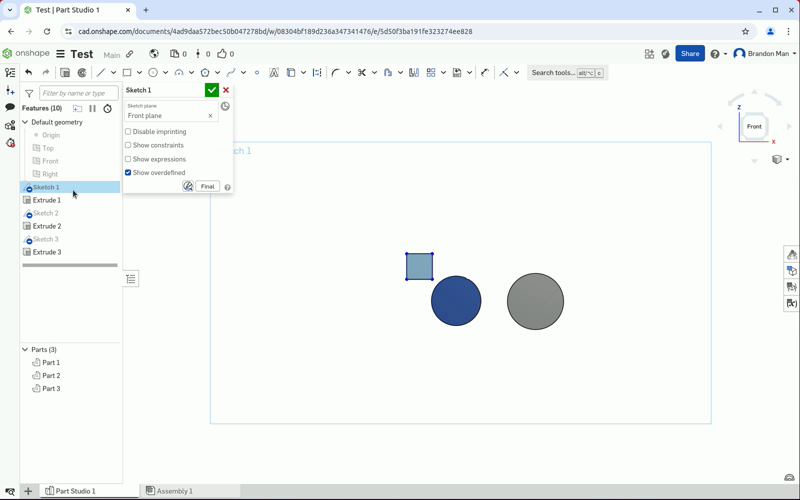
mouse_move(229, 92)
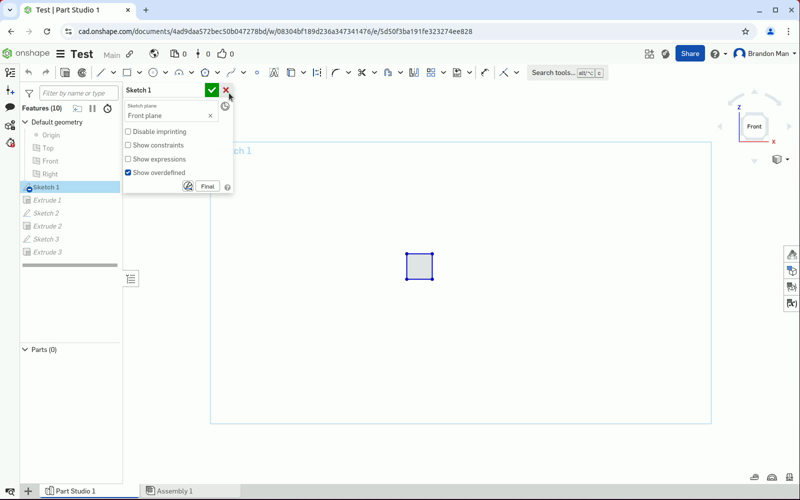
click(229, 92)
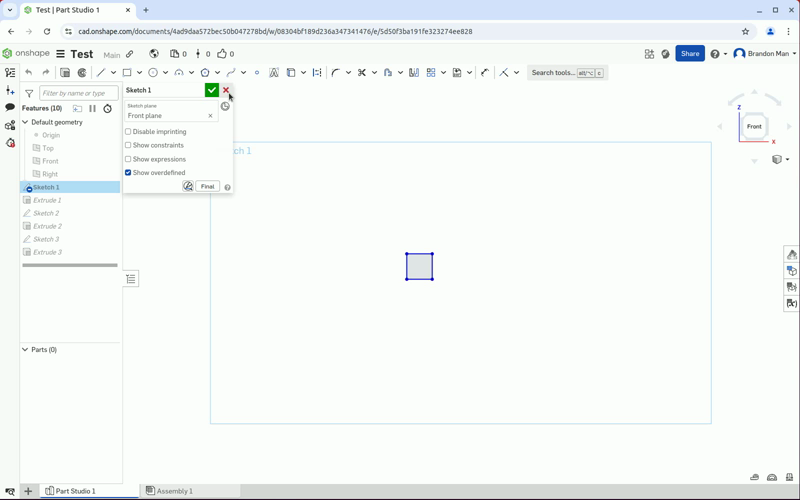
key(shift+s)
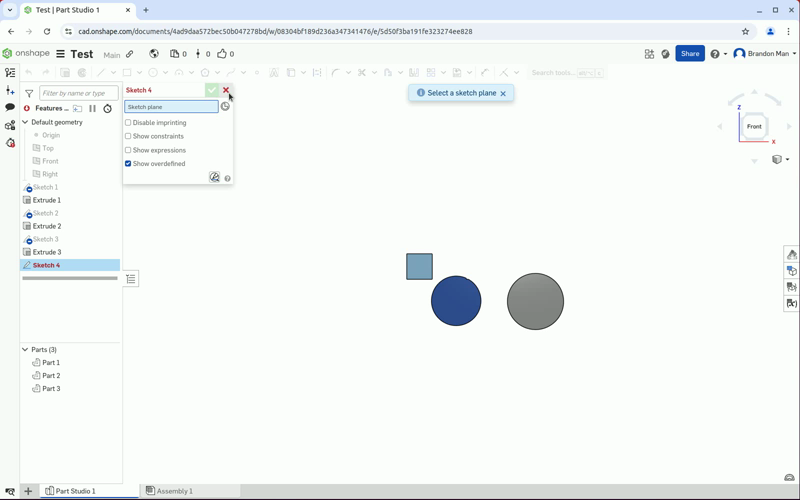
mouse_move(73, 163)
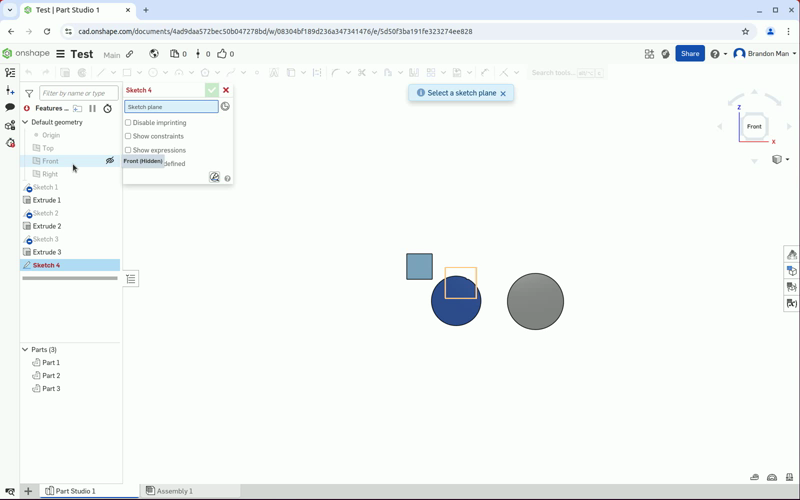
click(73, 163)
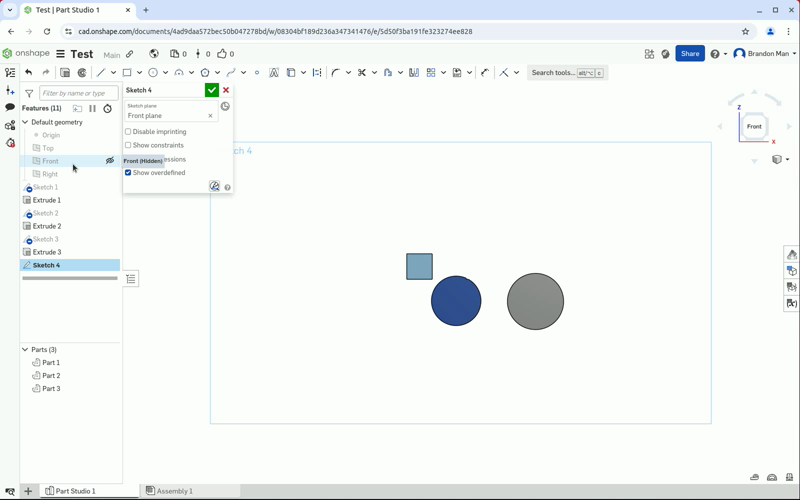
mouse_move(73, 352)
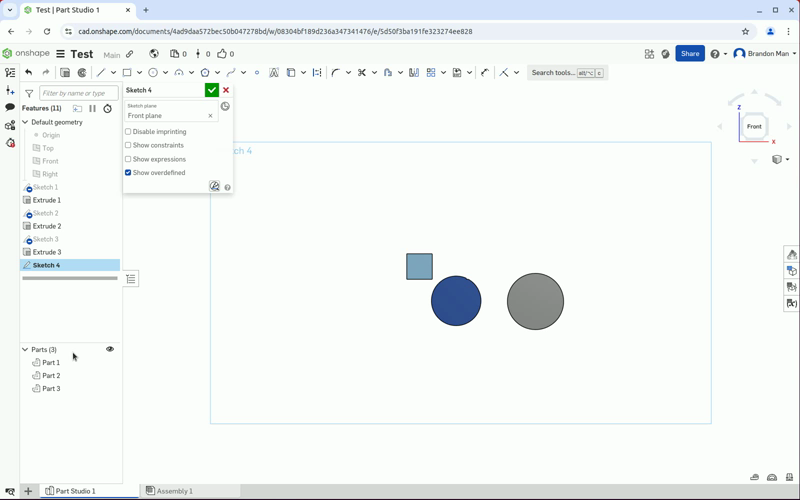
key(y)
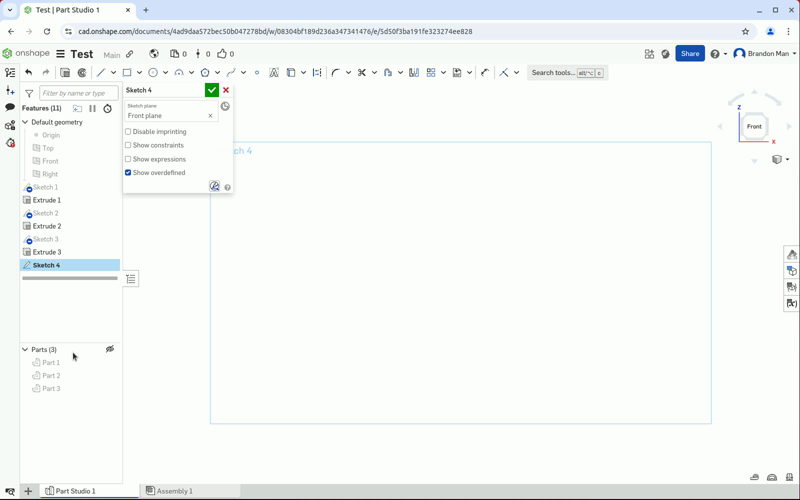
key(a)
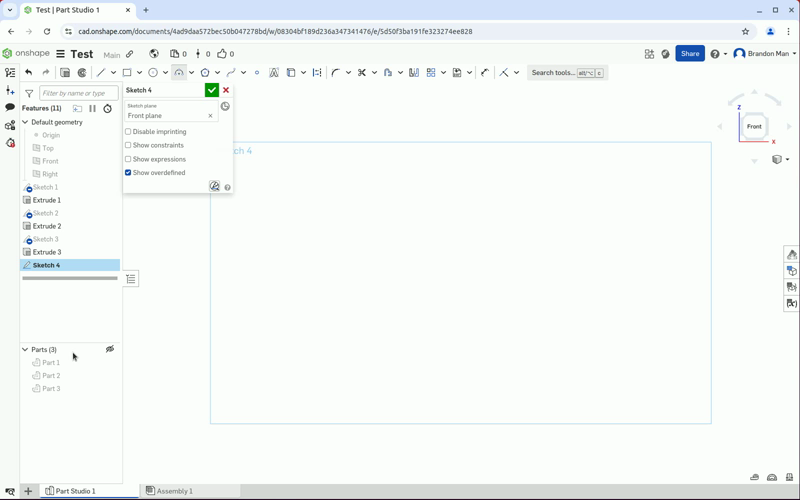
key_down(shift)
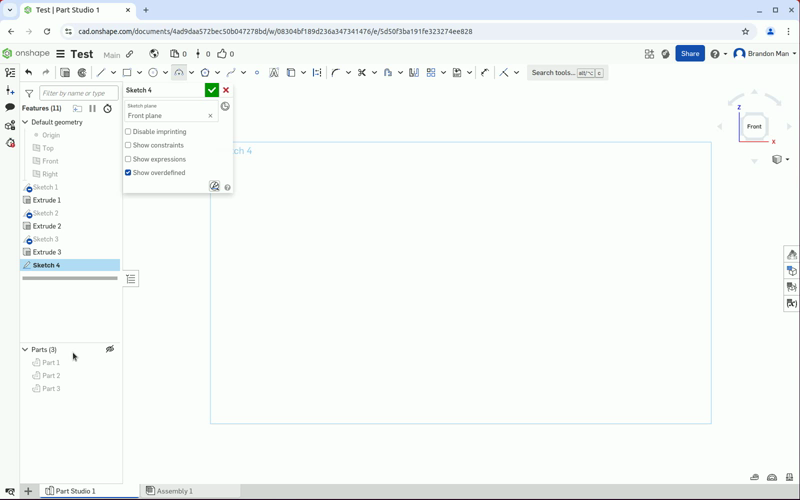
mouse_move(466, 278)
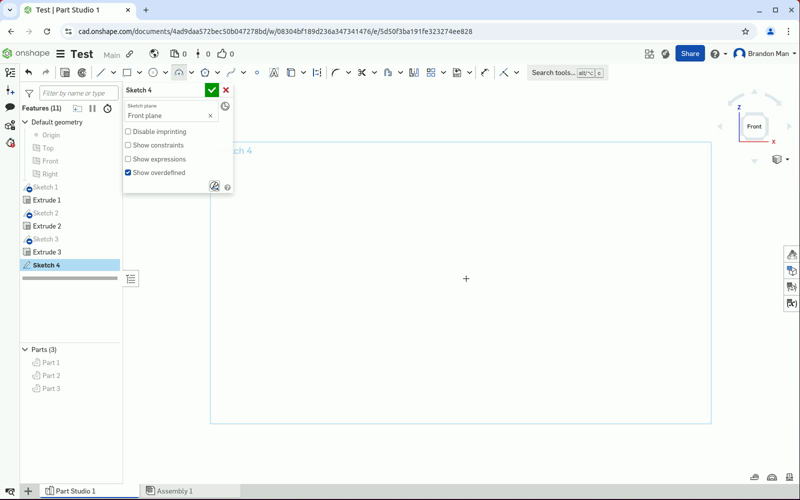
click(466, 278)
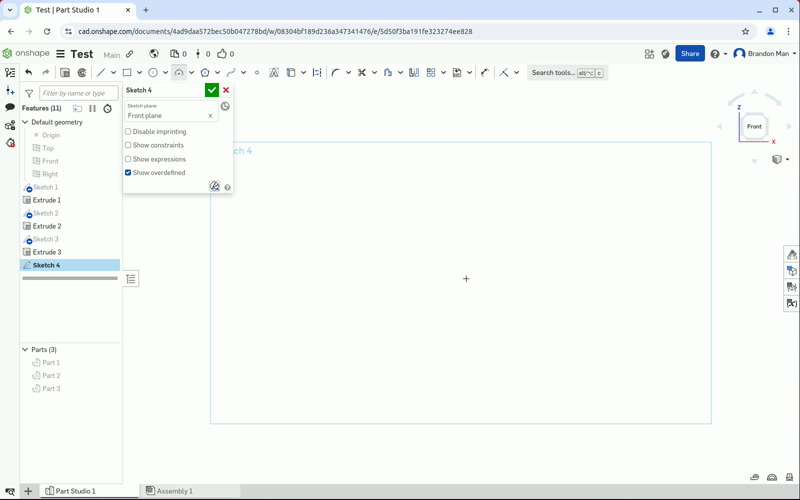
key_up(shift)
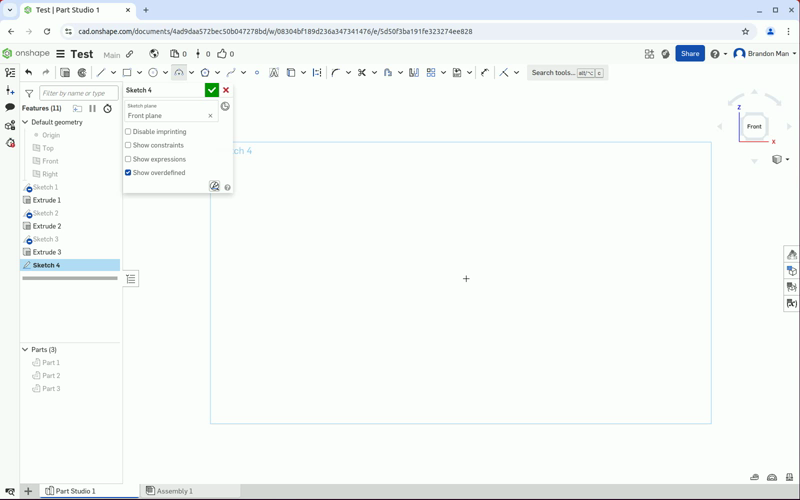
key_down(shift)
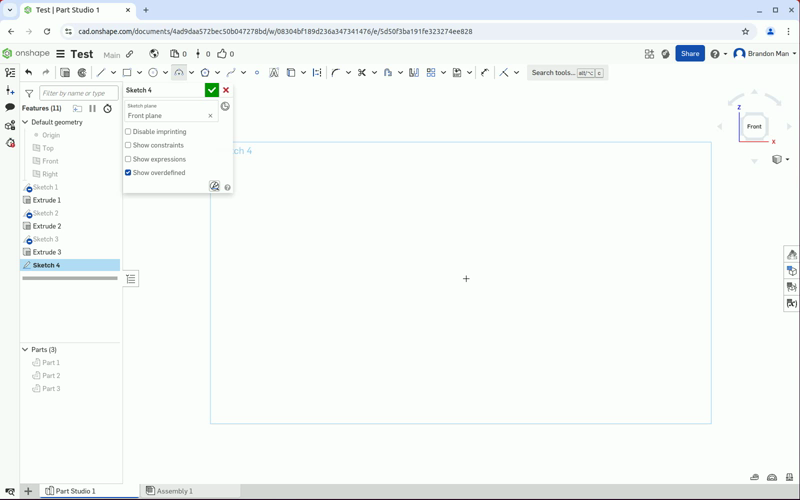
mouse_move(468, 279)
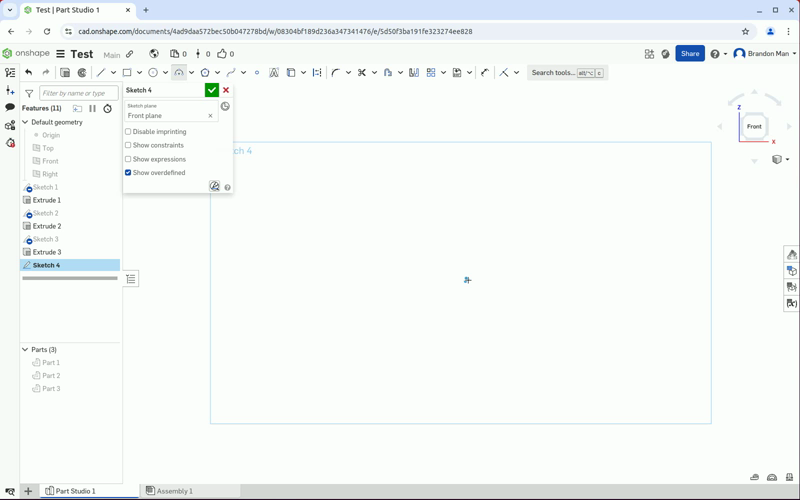
scroll(6)
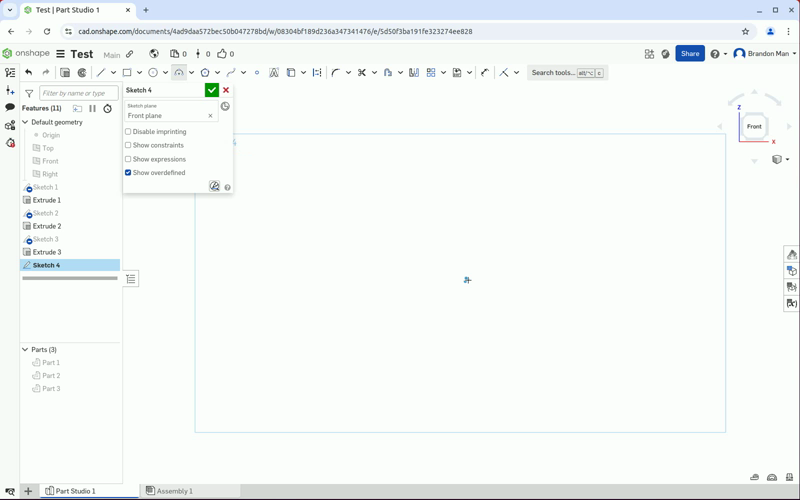
scroll(6)
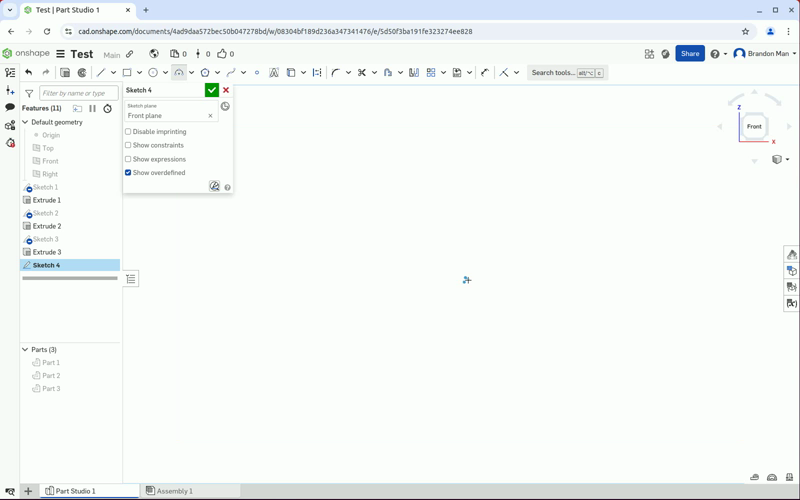
scroll(6)
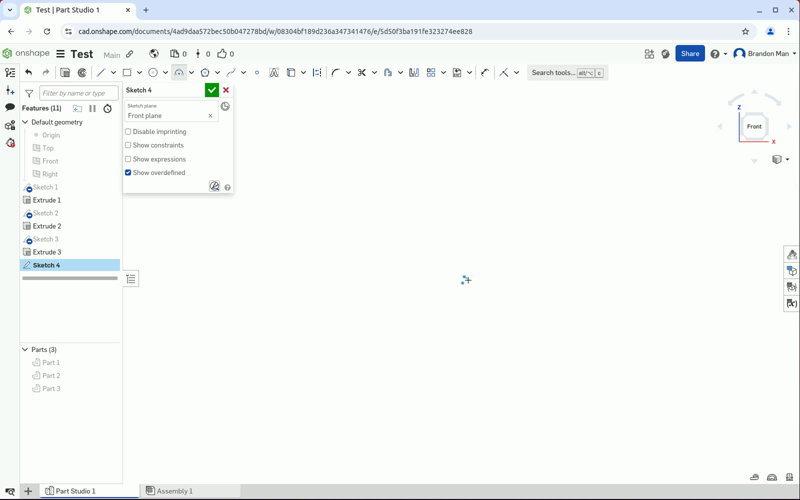
scroll(6)
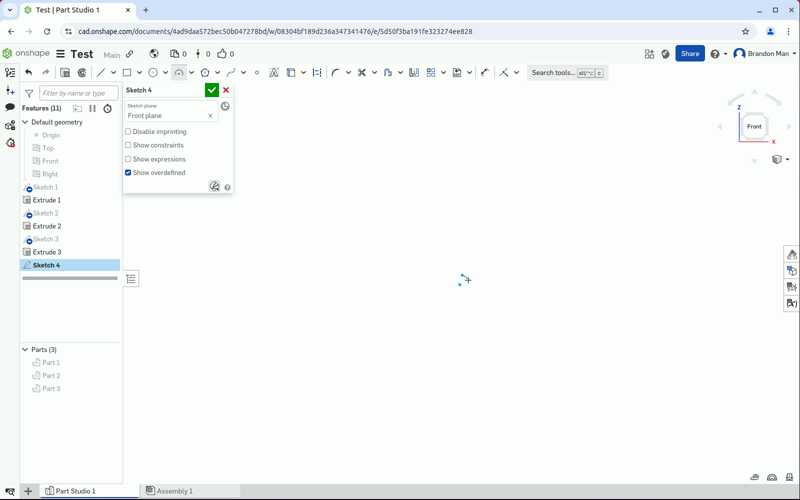
scroll(6)
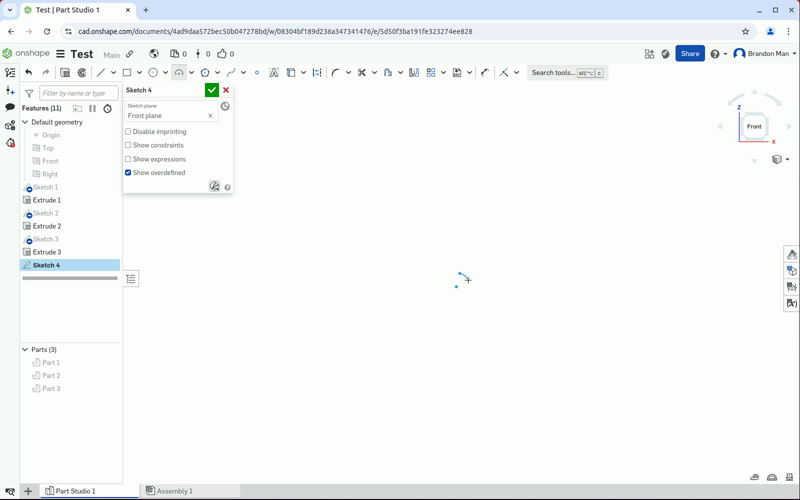
scroll(6)
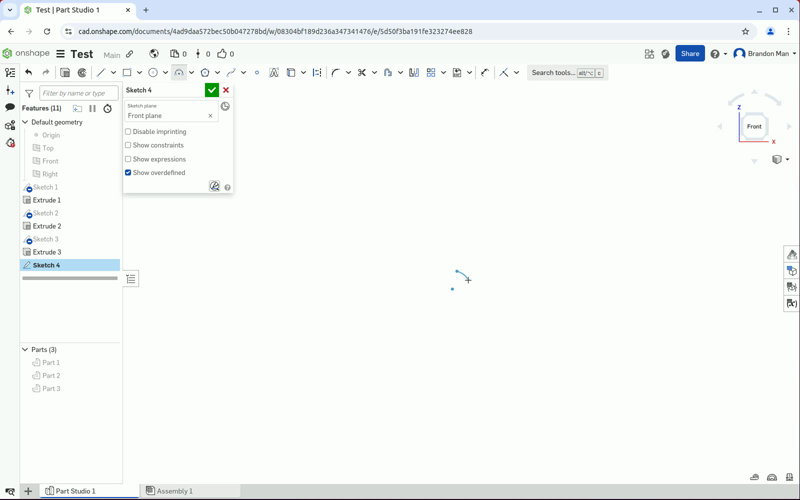
scroll(6)
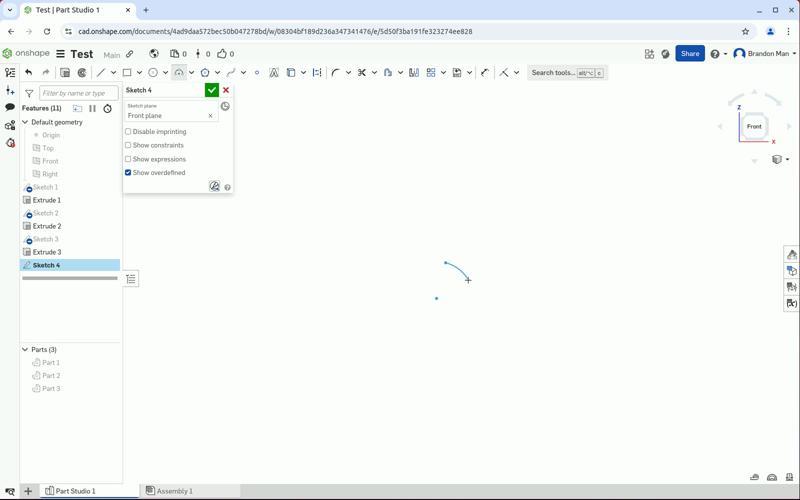
click(468, 279)
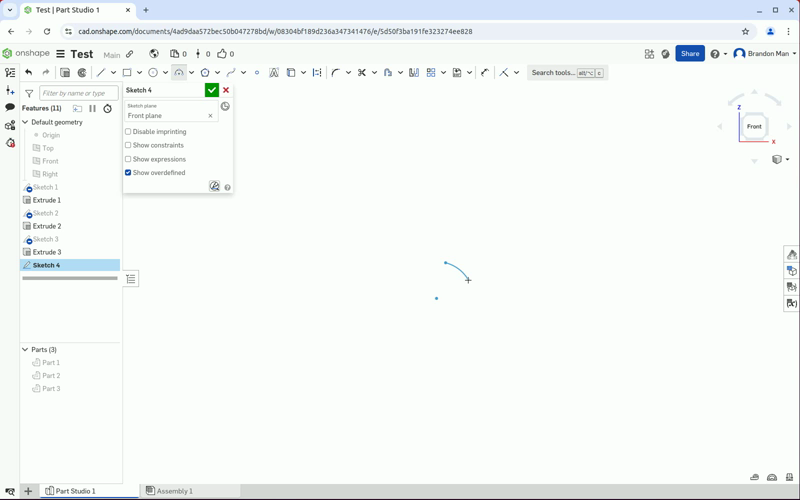
scroll(-6)
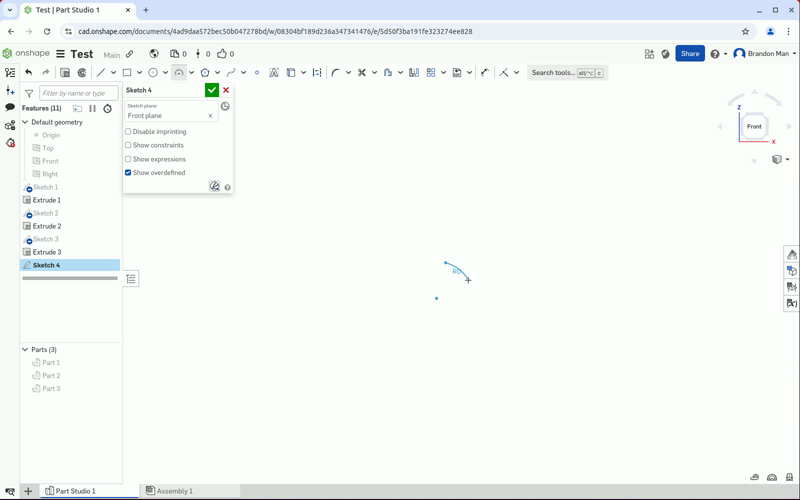
scroll(-6)
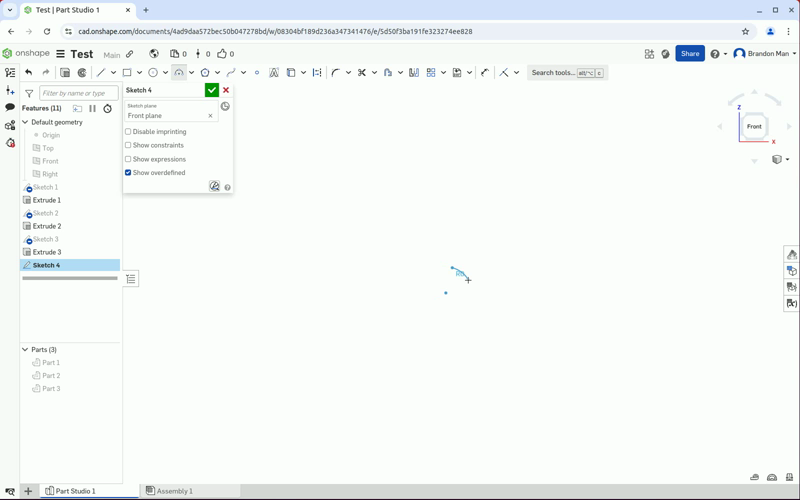
scroll(-6)
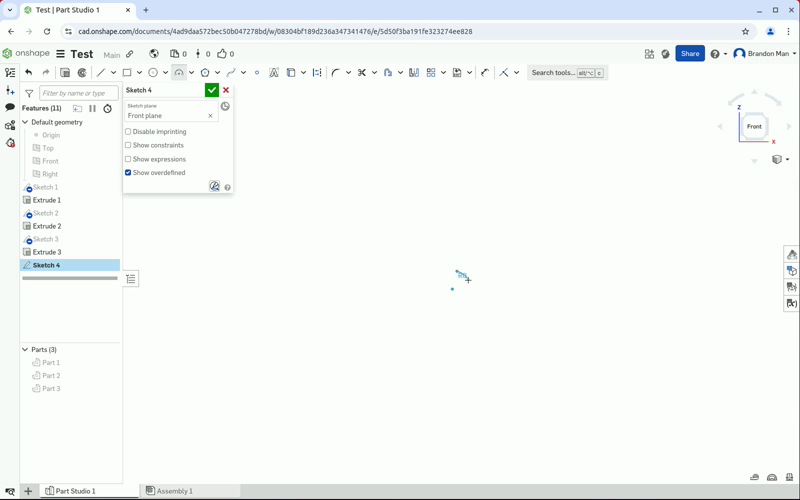
scroll(-6)
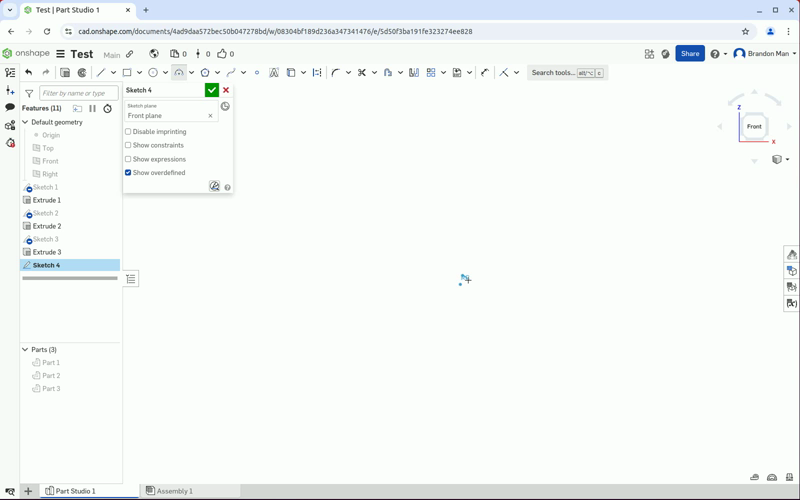
scroll(-6)
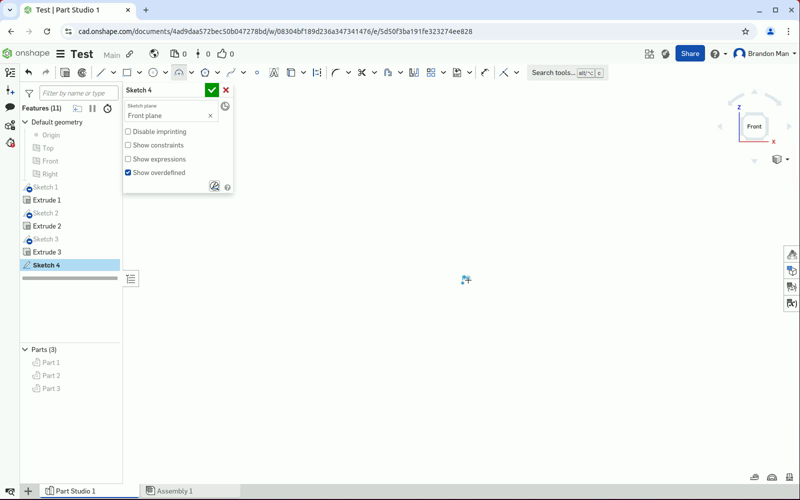
scroll(-6)
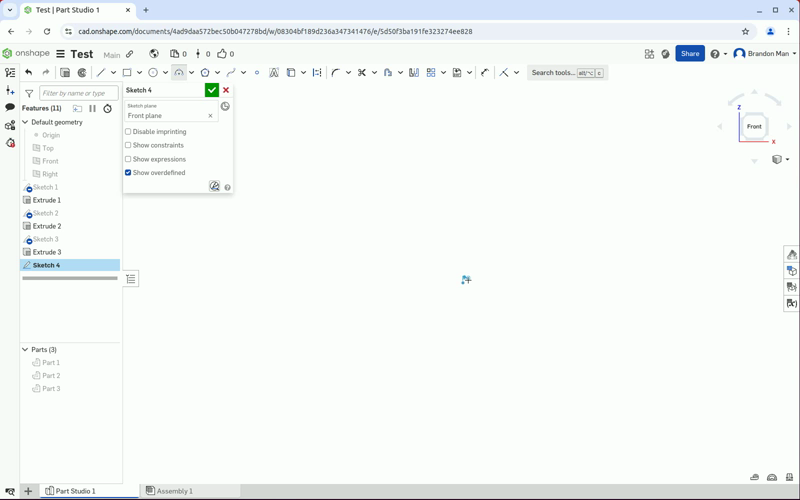
scroll(-6)
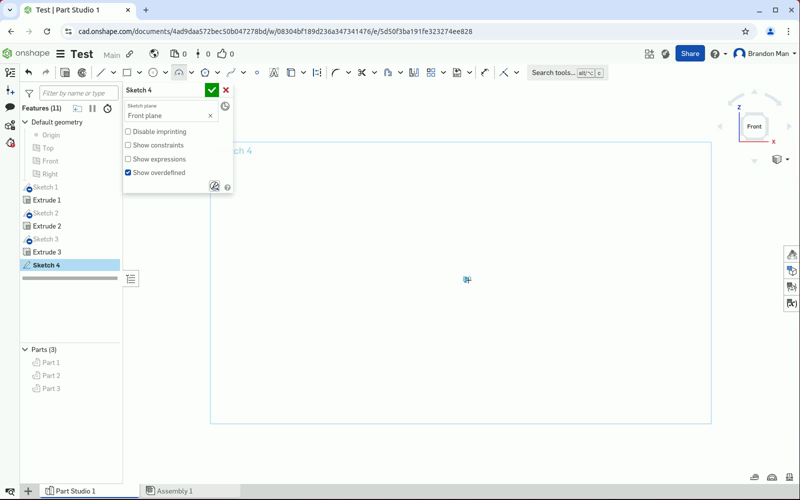
mouse_move(467, 279)
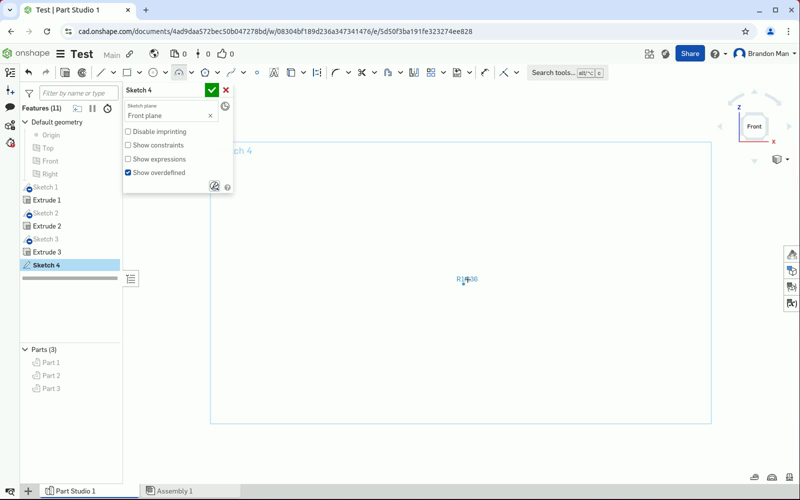
scroll(6)
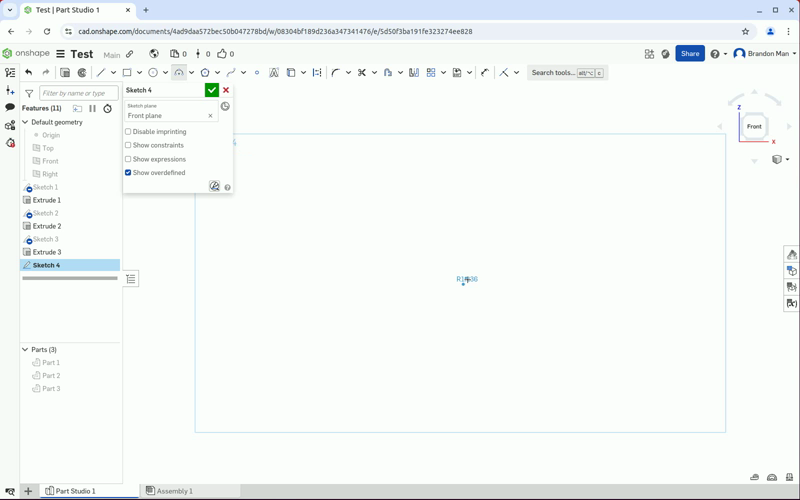
scroll(6)
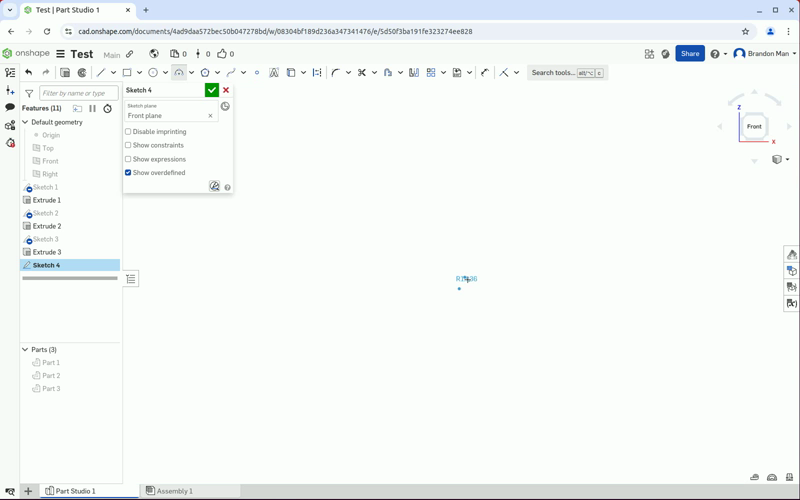
scroll(6)
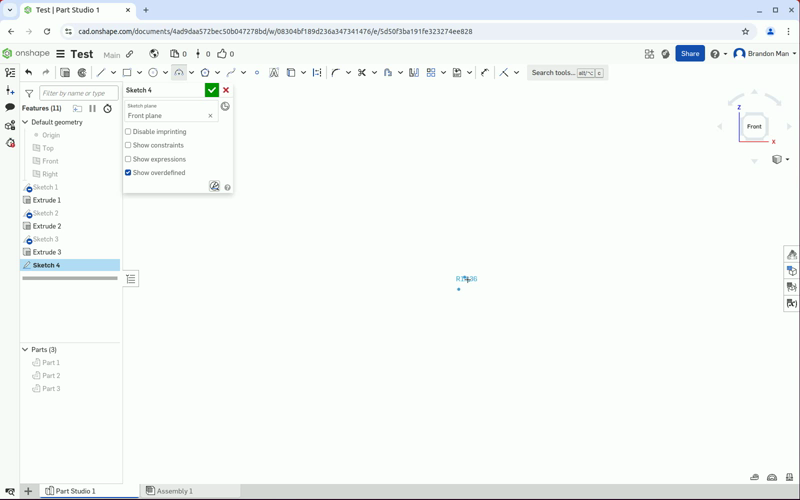
scroll(6)
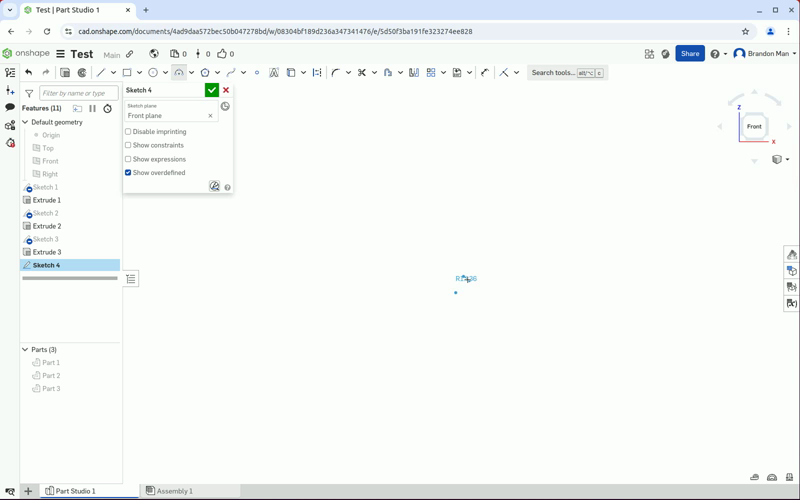
scroll(6)
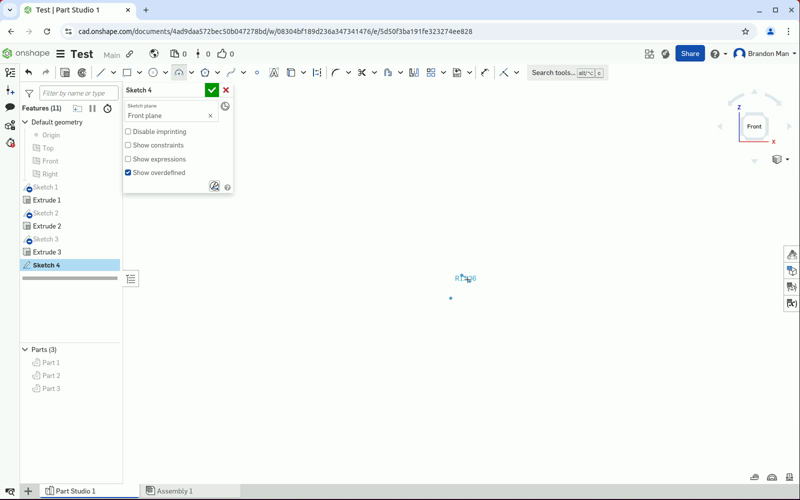
scroll(6)
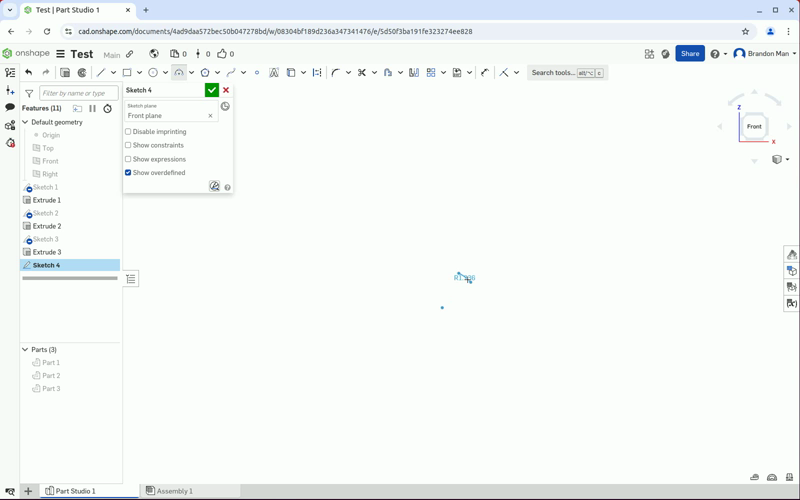
scroll(6)
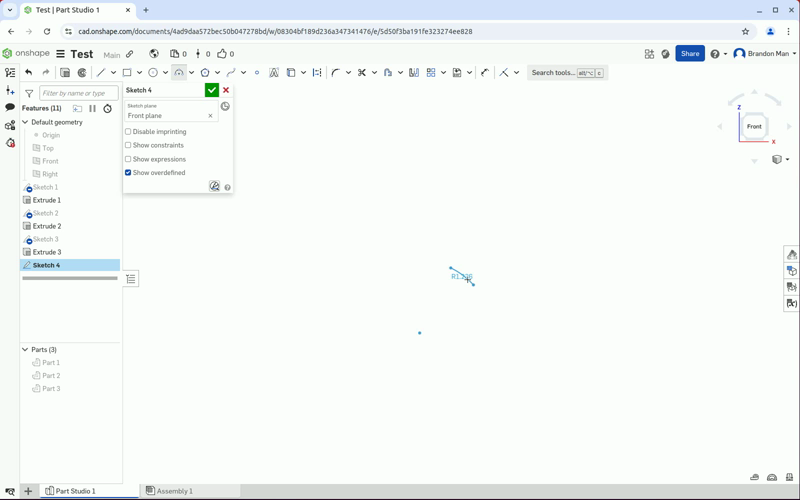
click(467, 279)
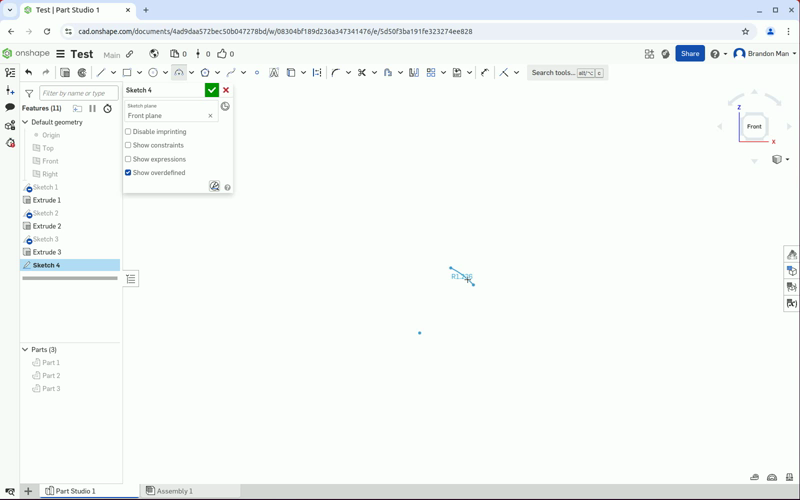
scroll(-6)
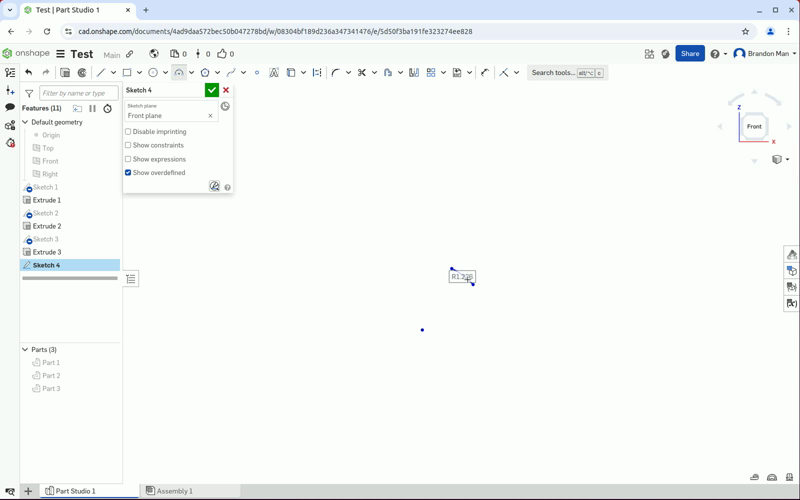
scroll(-6)
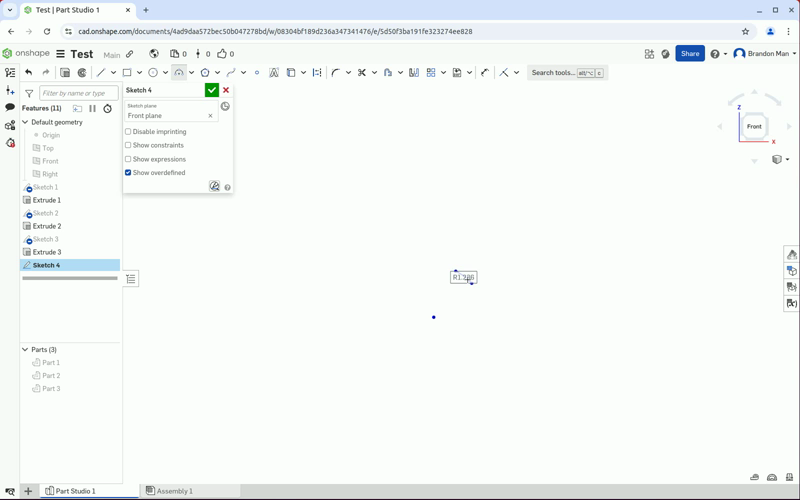
scroll(-6)
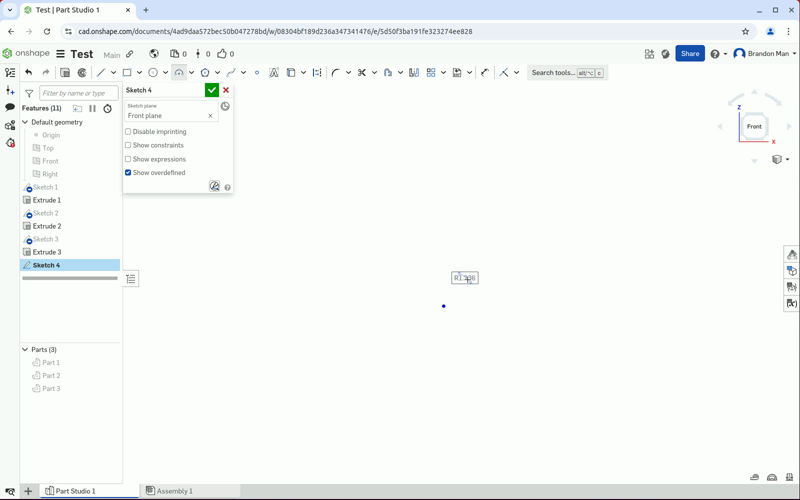
scroll(-6)
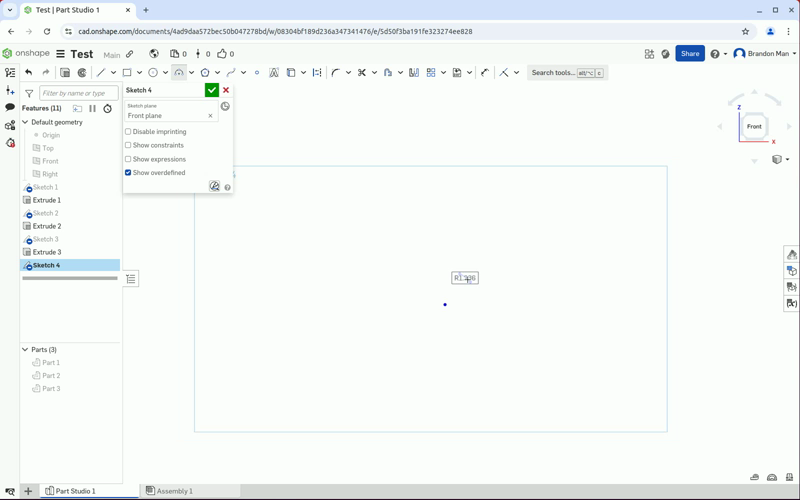
scroll(-6)
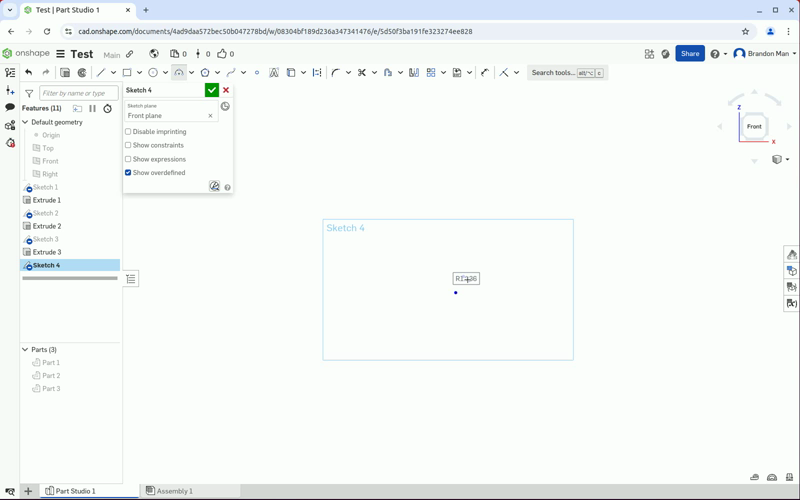
scroll(-6)
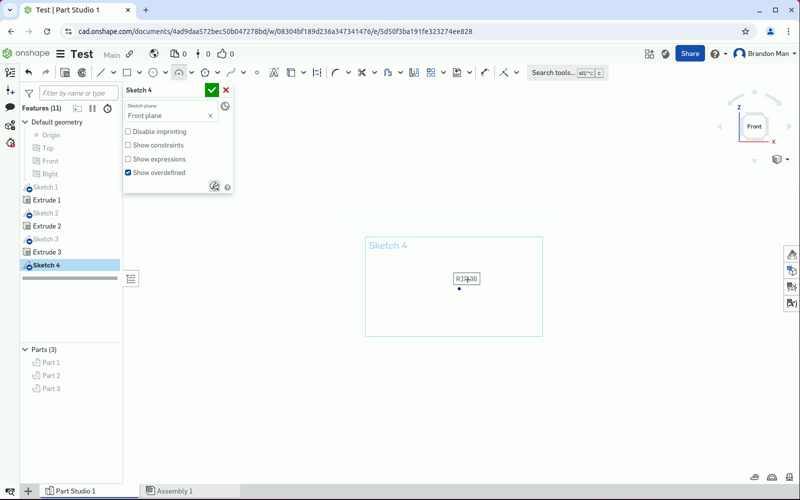
scroll(-6)
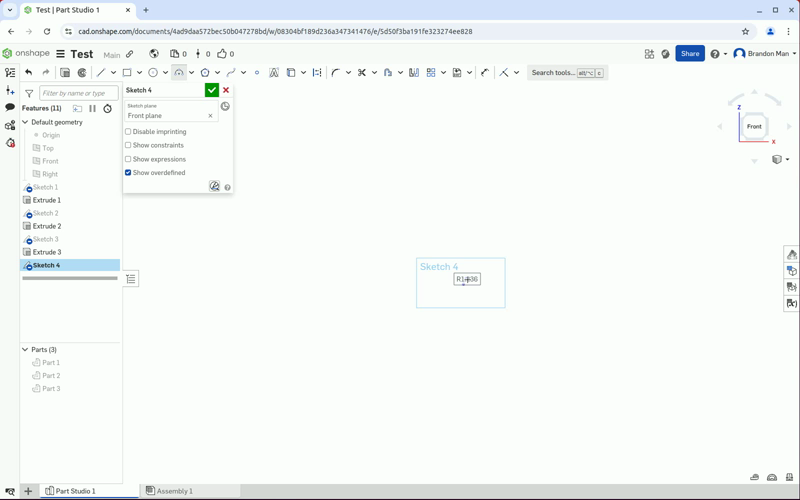
key_up(shift)
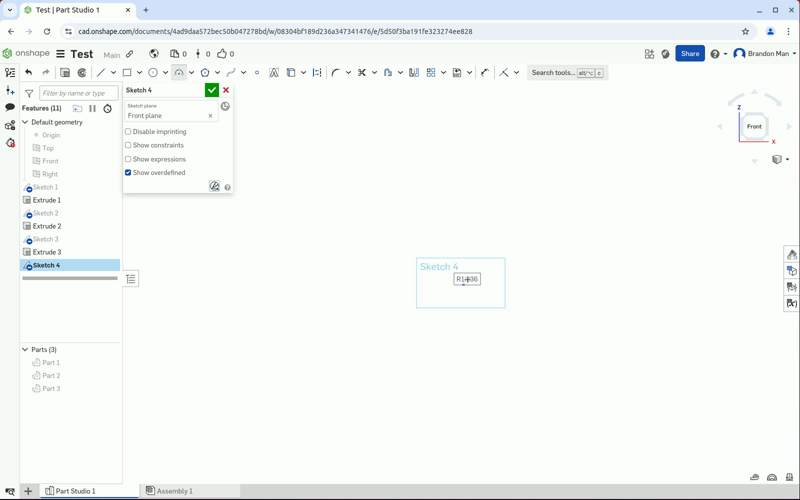
key(esc)
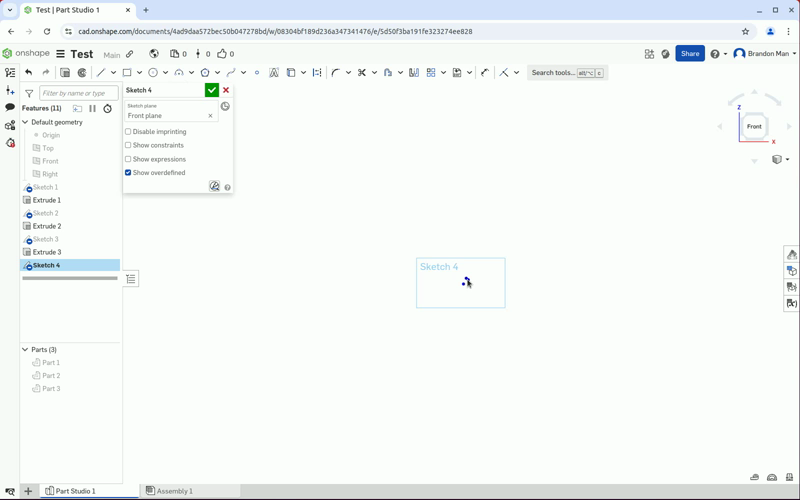
key(l)
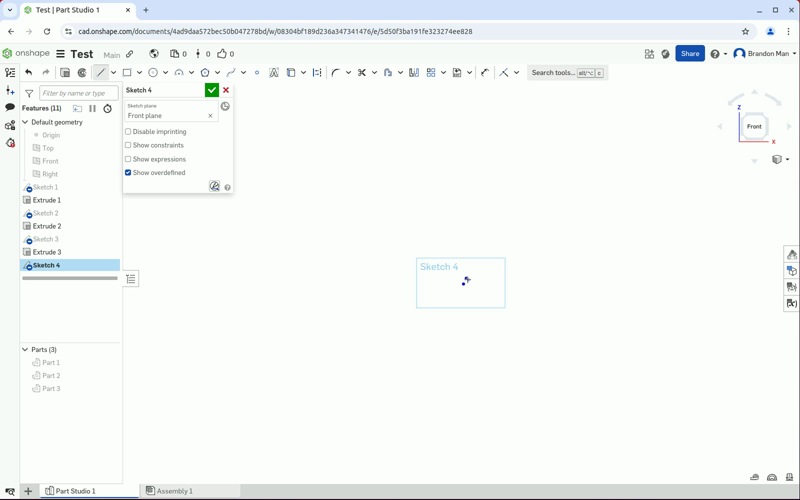
mouse_move(468, 279)
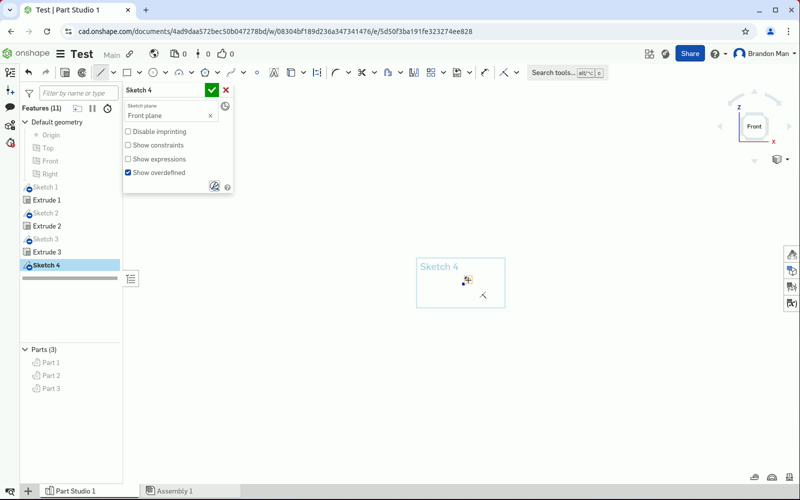
scroll(6)
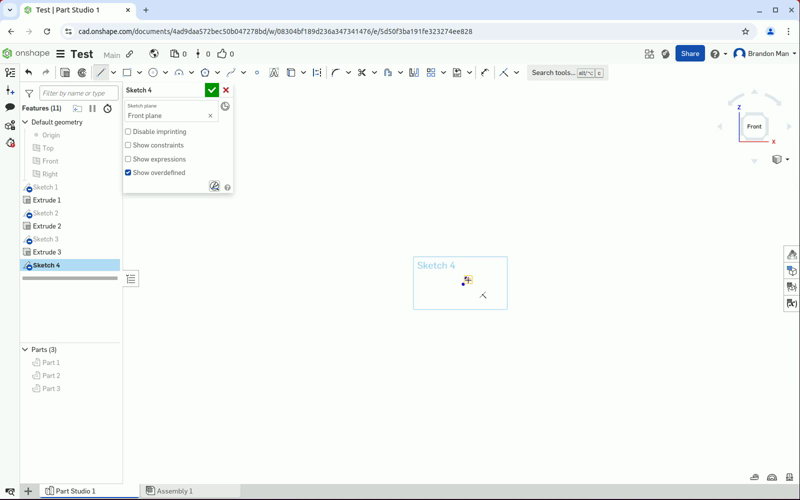
scroll(6)
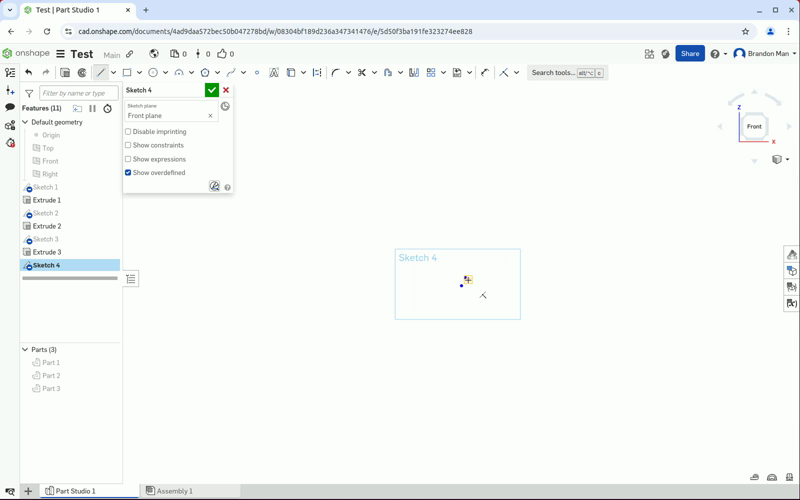
scroll(6)
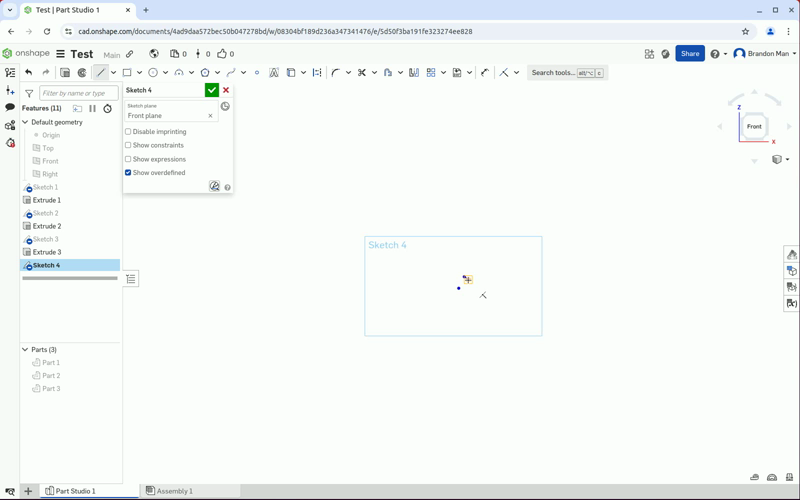
scroll(6)
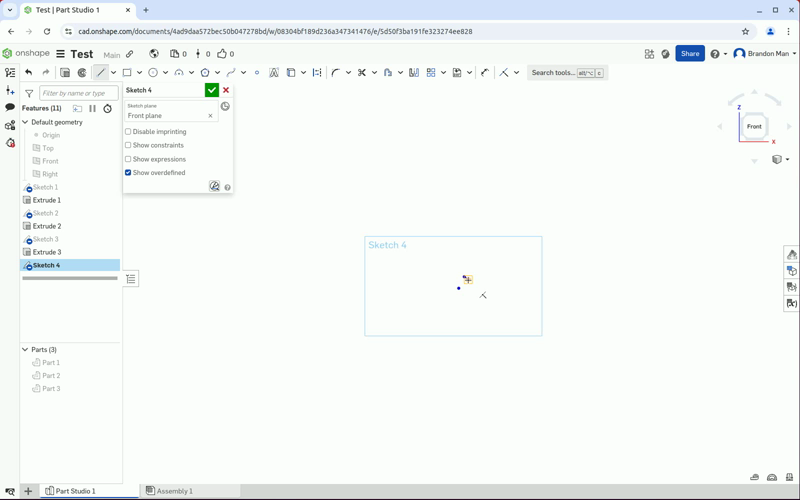
scroll(6)
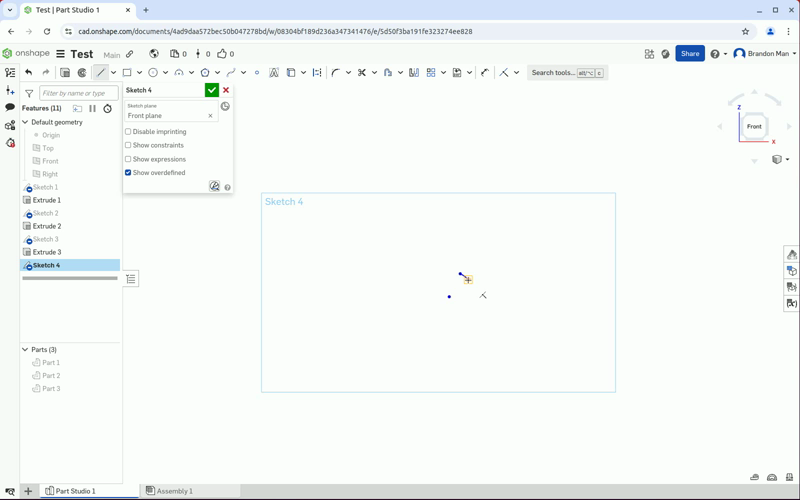
scroll(6)
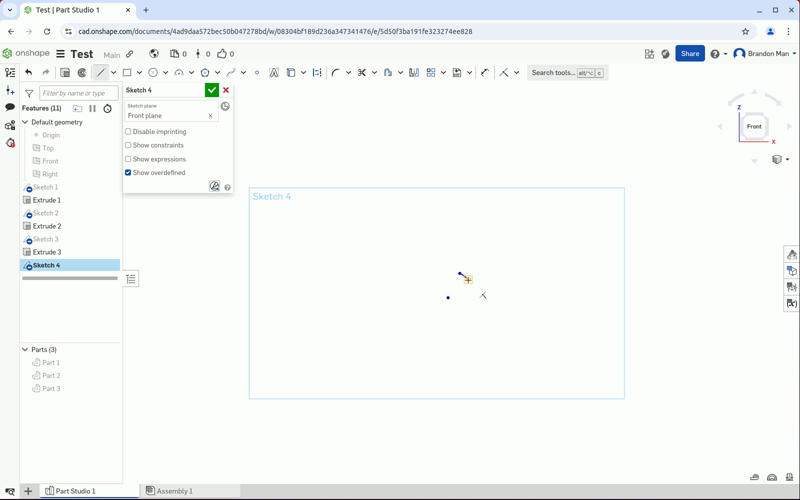
scroll(6)
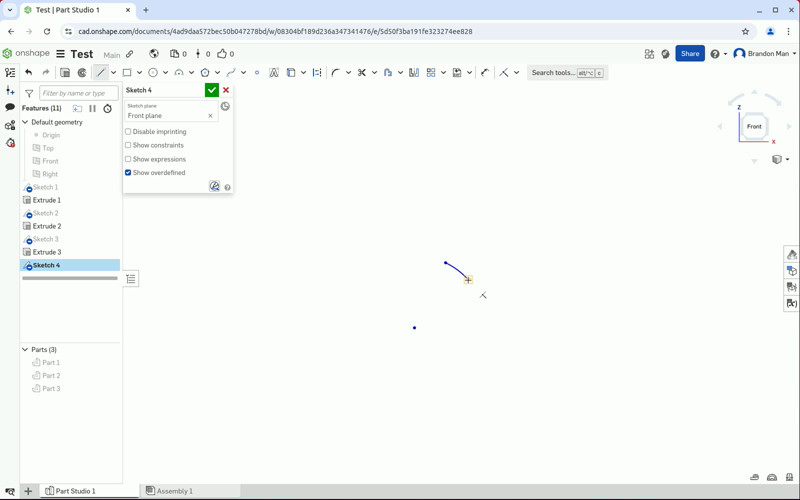
click(468, 279)
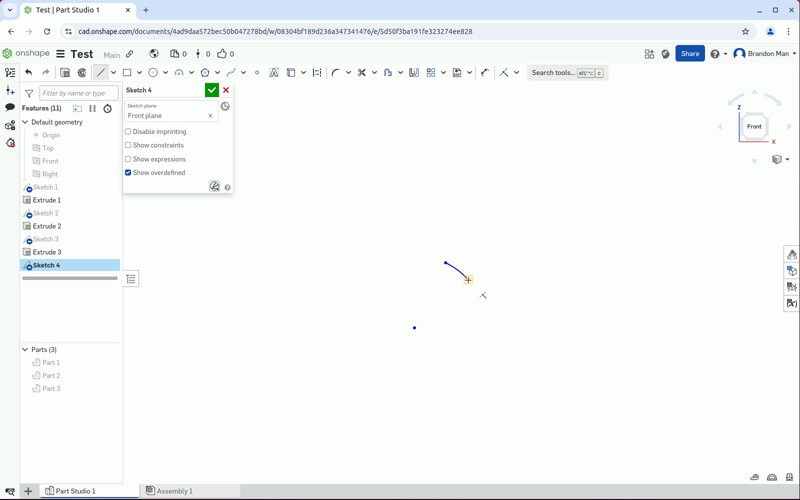
scroll(-6)
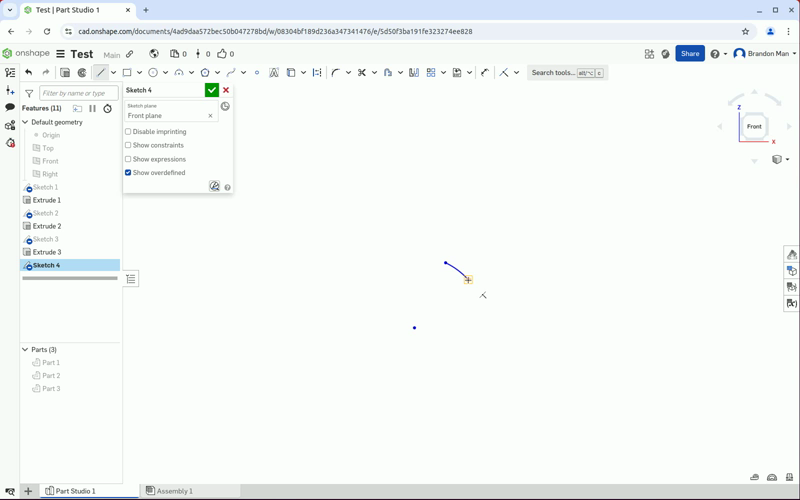
scroll(-6)
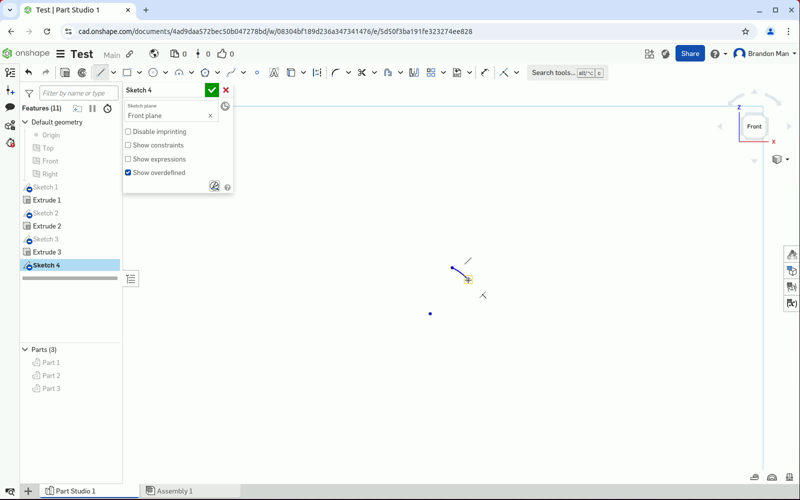
scroll(-6)
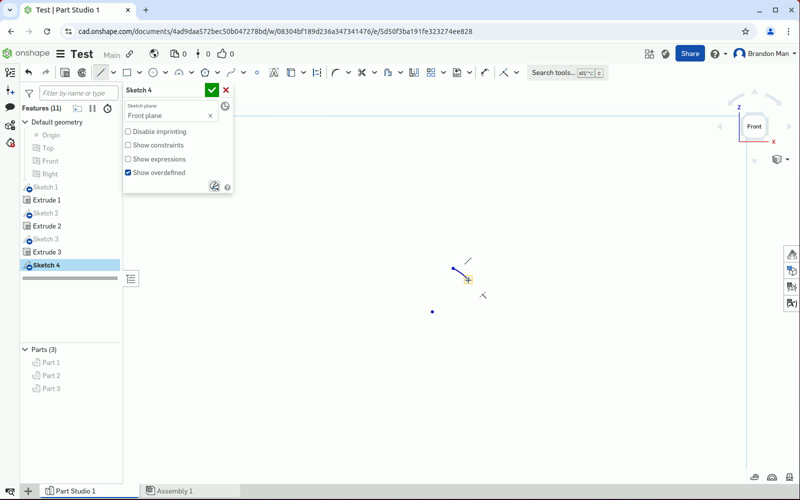
scroll(-6)
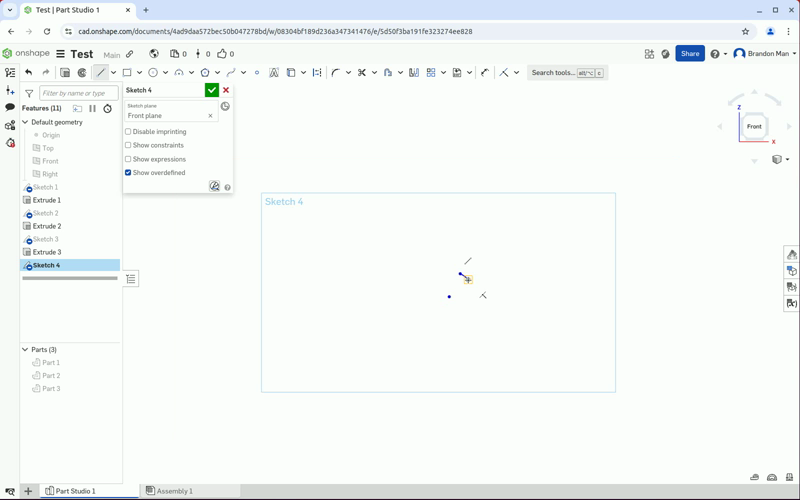
scroll(-6)
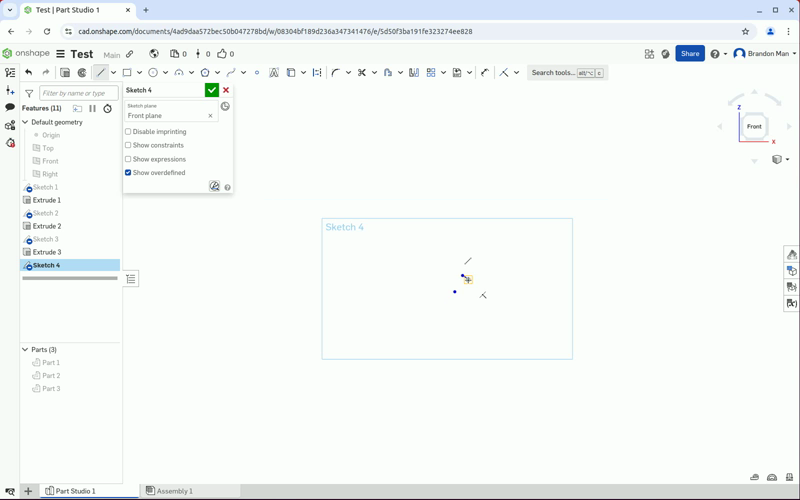
scroll(-6)
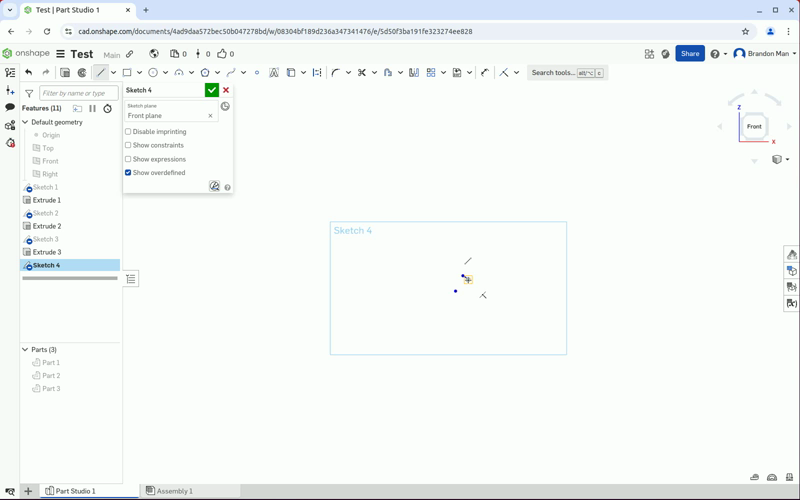
scroll(-6)
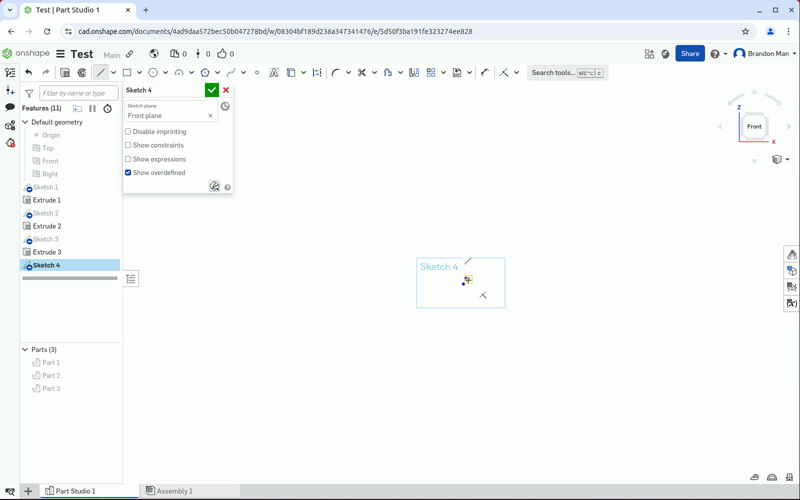
key_down(shift)
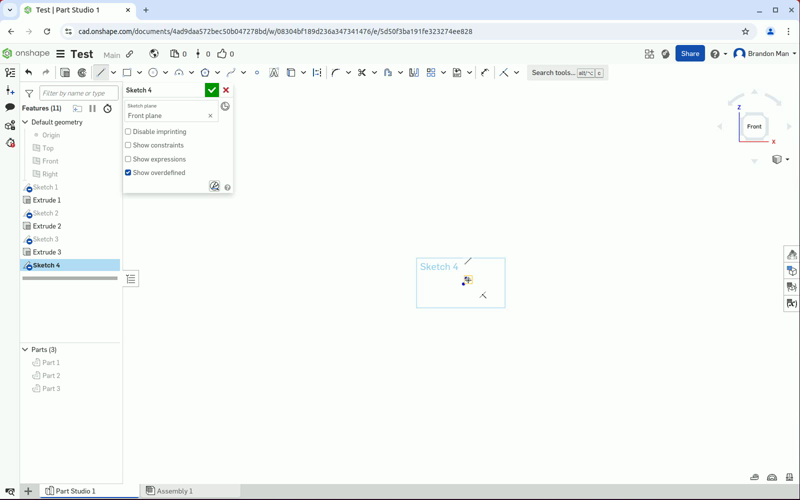
mouse_move(498, 279)
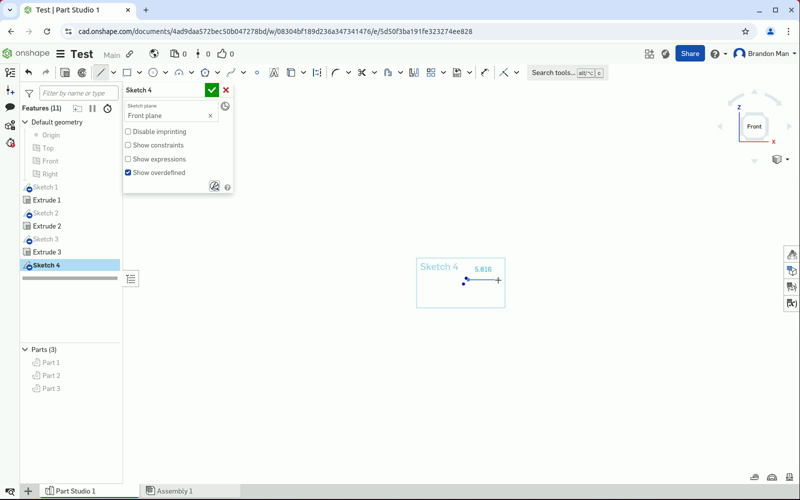
mouse_move(491, 279)
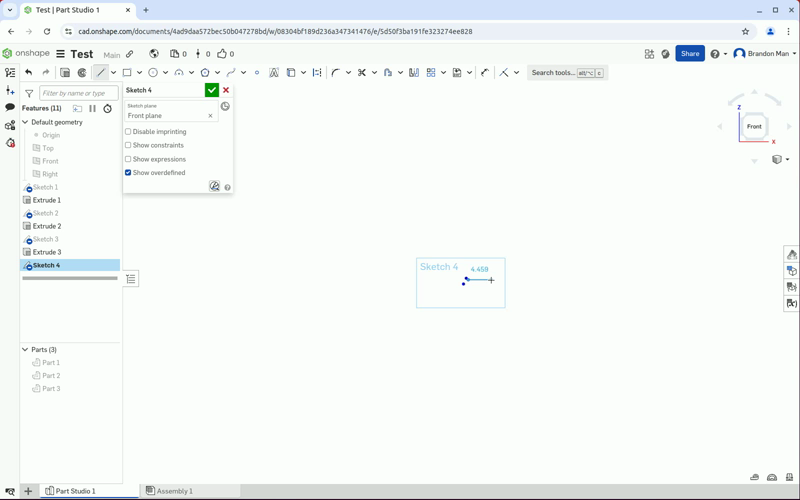
click(491, 279)
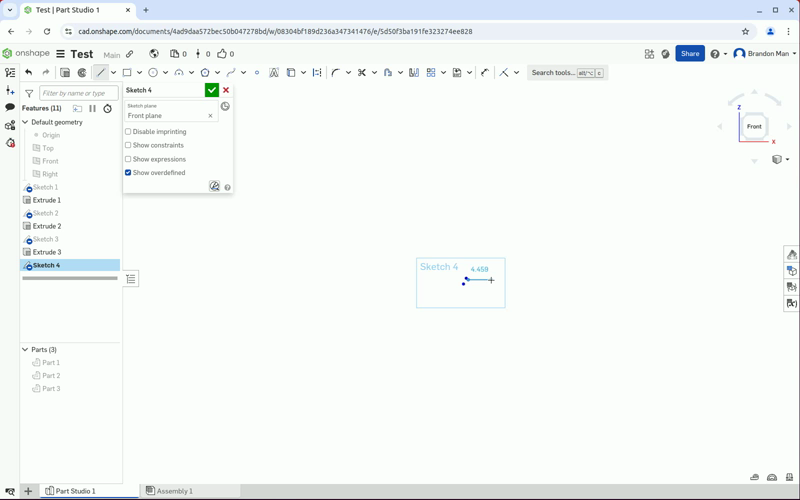
key_up(shift)
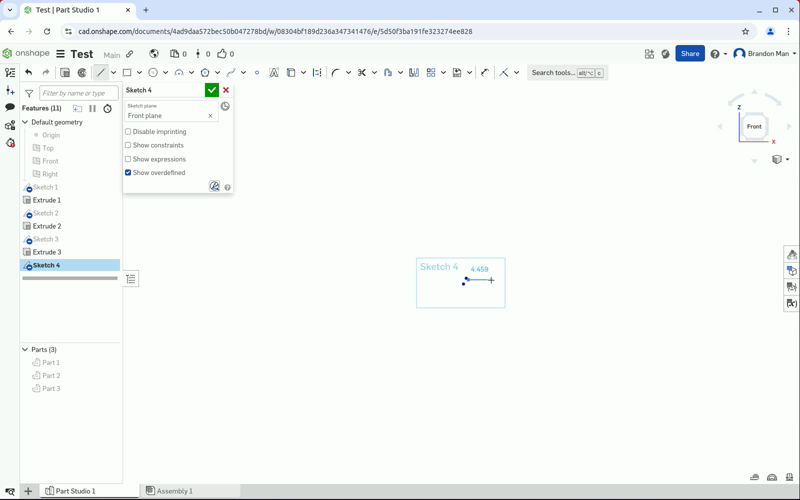
key_down(shift)
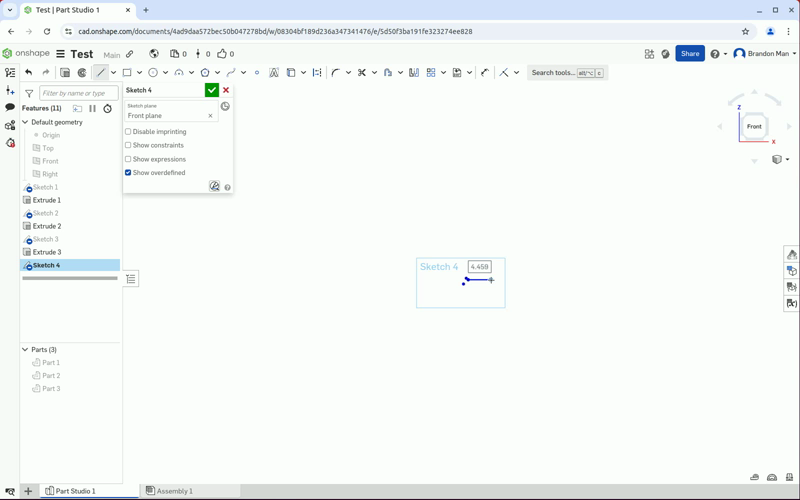
mouse_move(521, 279)
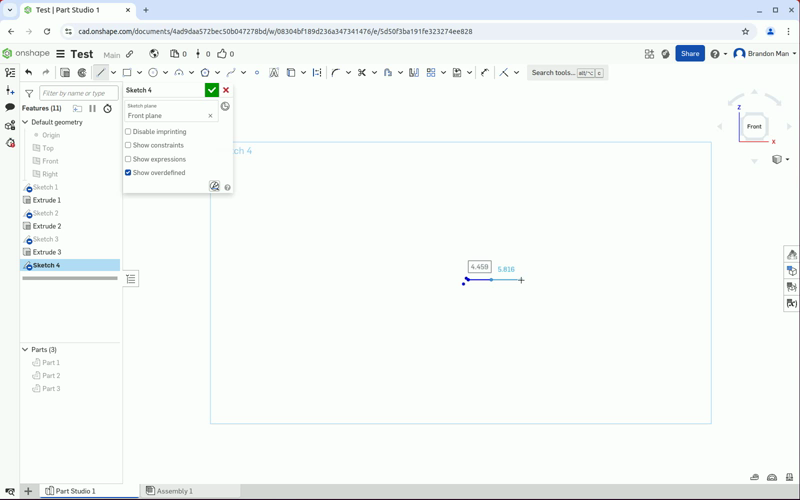
mouse_move(491, 255)
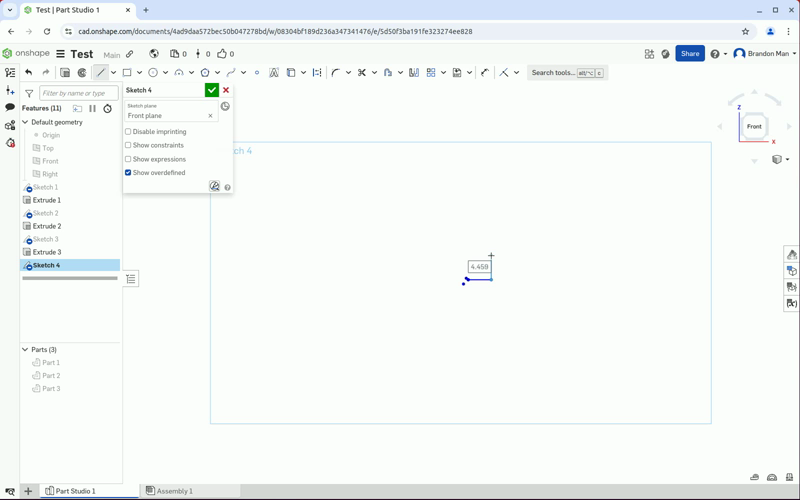
click(491, 255)
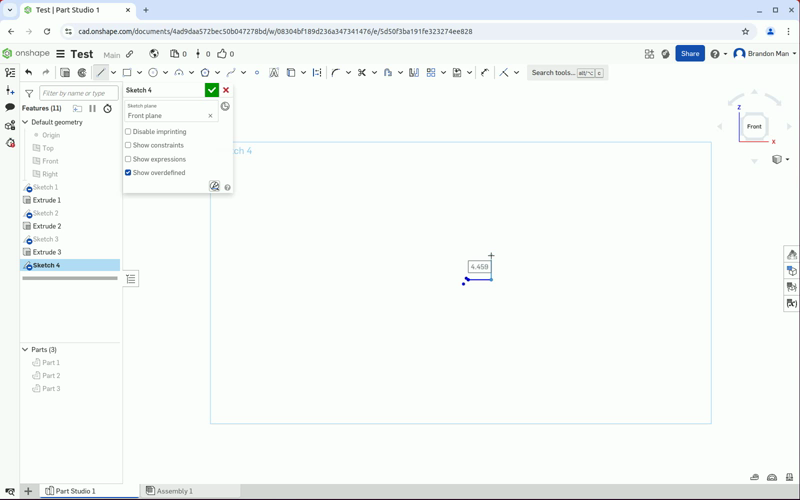
key_up(shift)
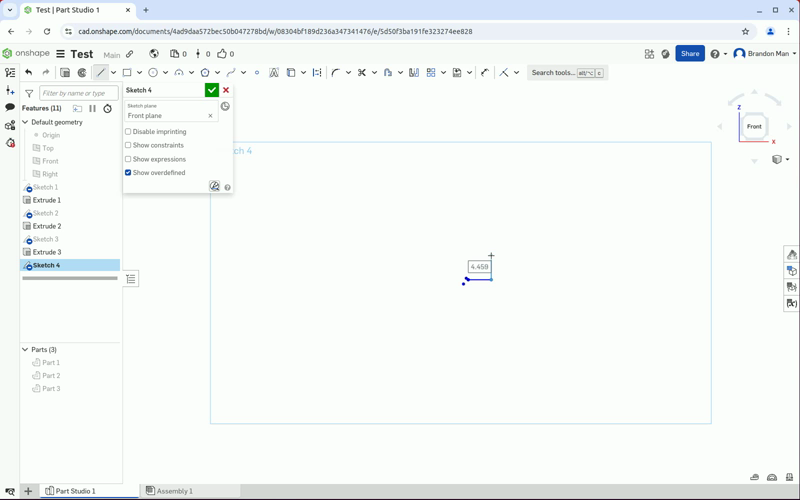
key_down(shift)
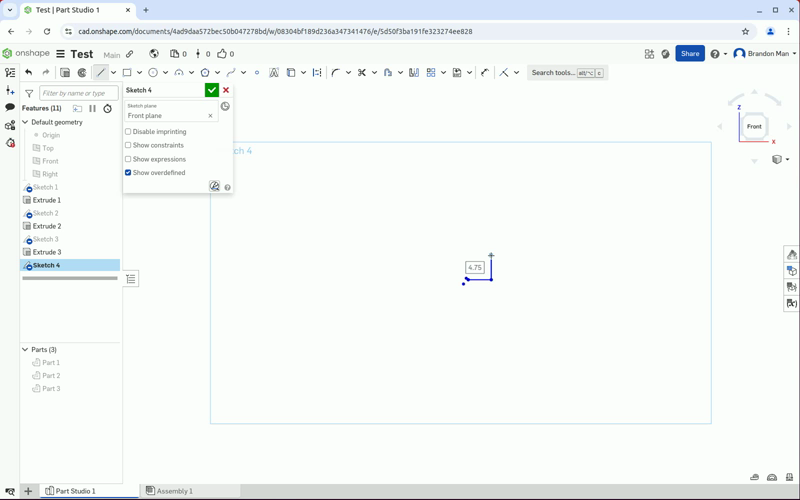
mouse_move(521, 255)
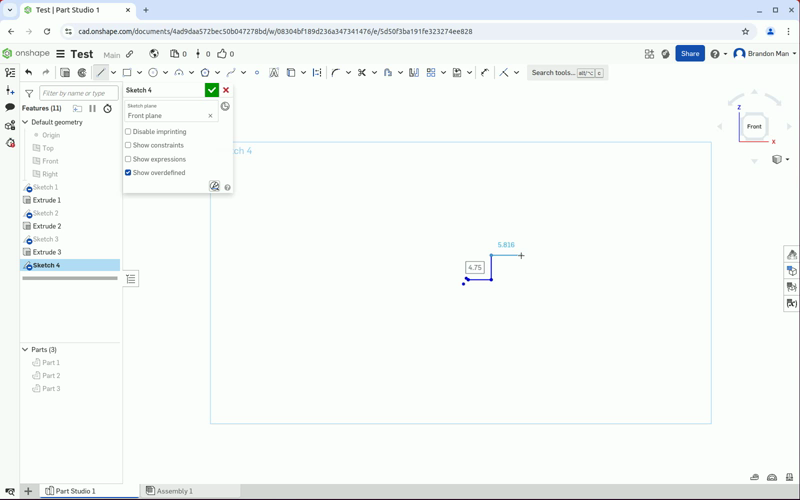
mouse_move(466, 255)
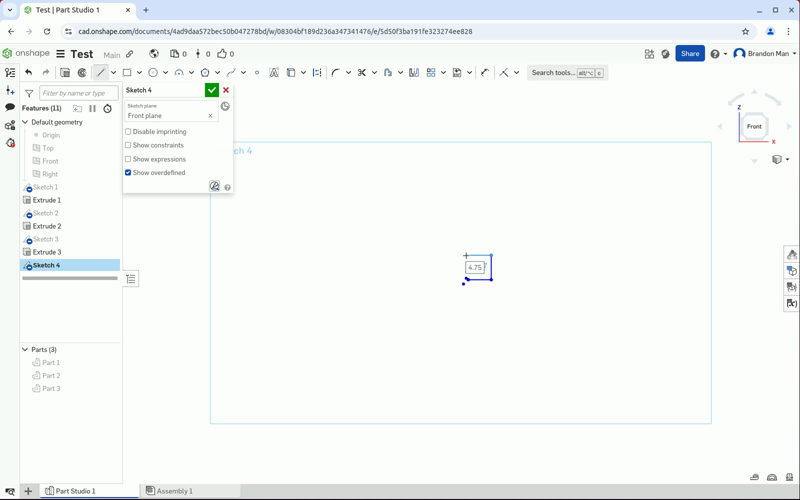
click(466, 255)
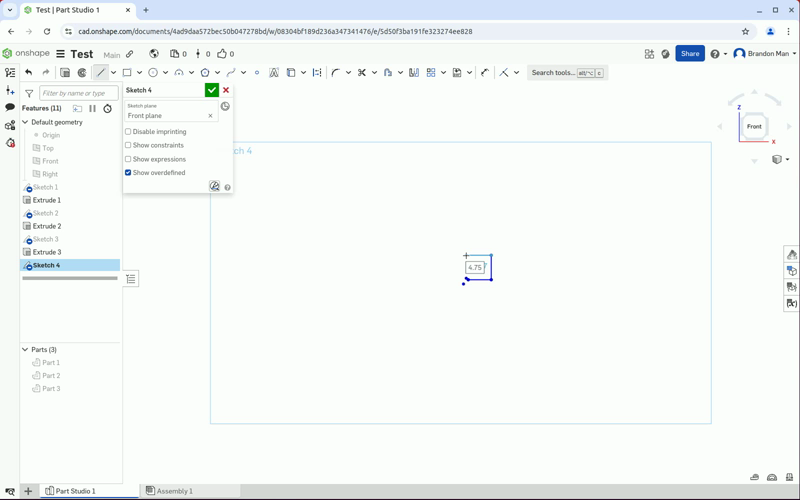
key_up(shift)
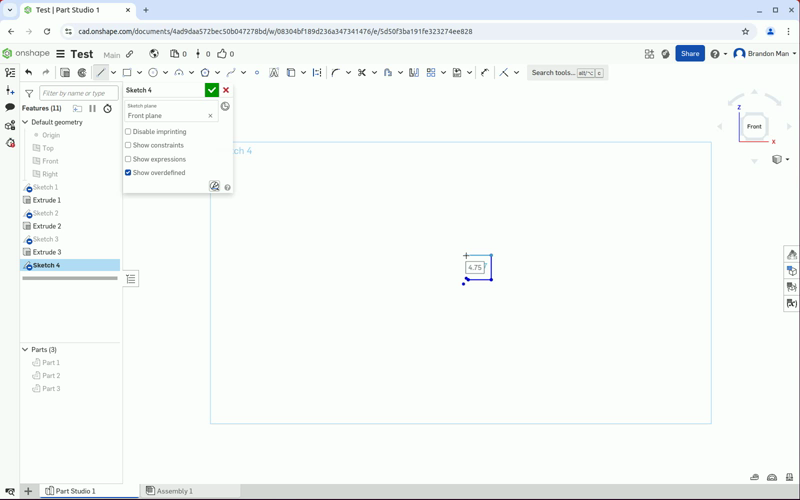
mouse_move(496, 255)
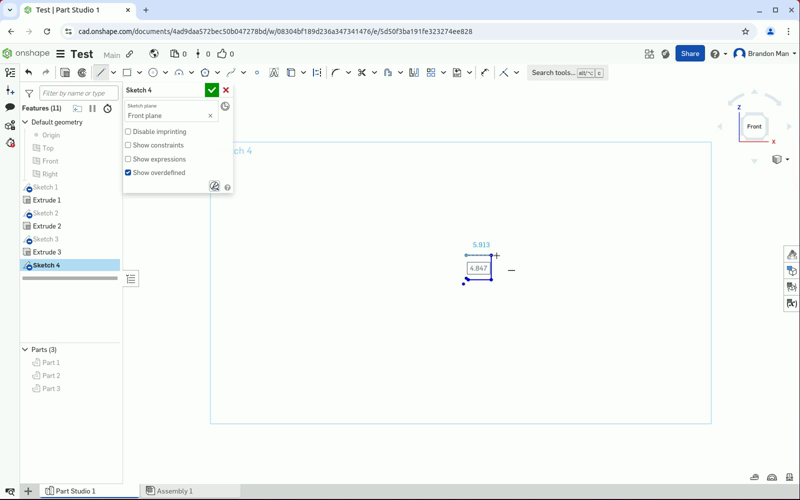
key_down(shift)
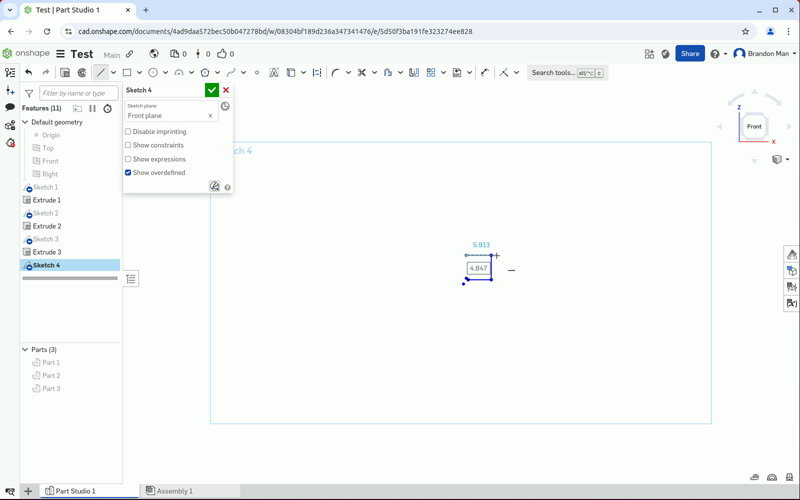
mouse_move(466, 278)
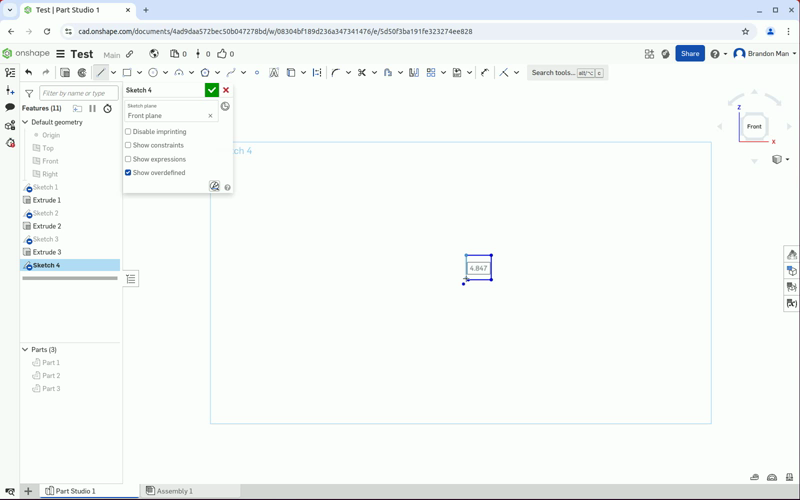
scroll(6)
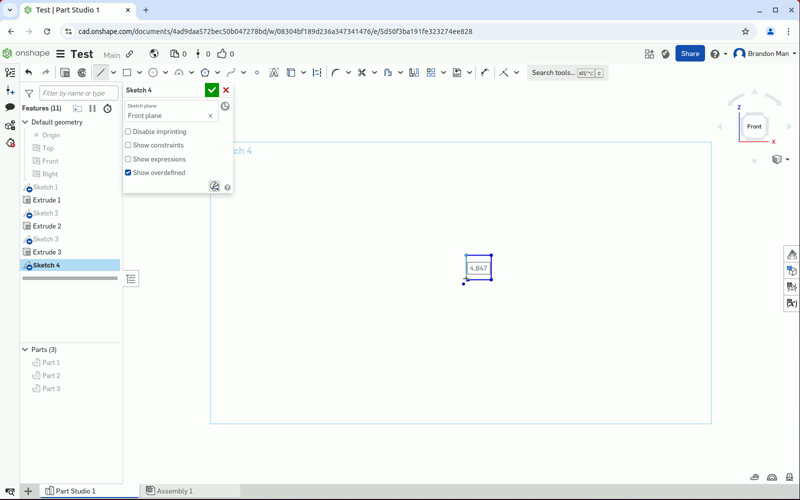
scroll(6)
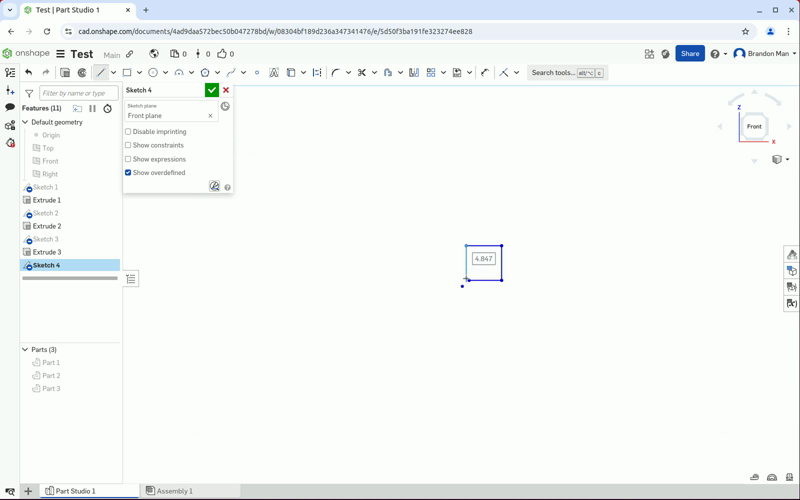
scroll(6)
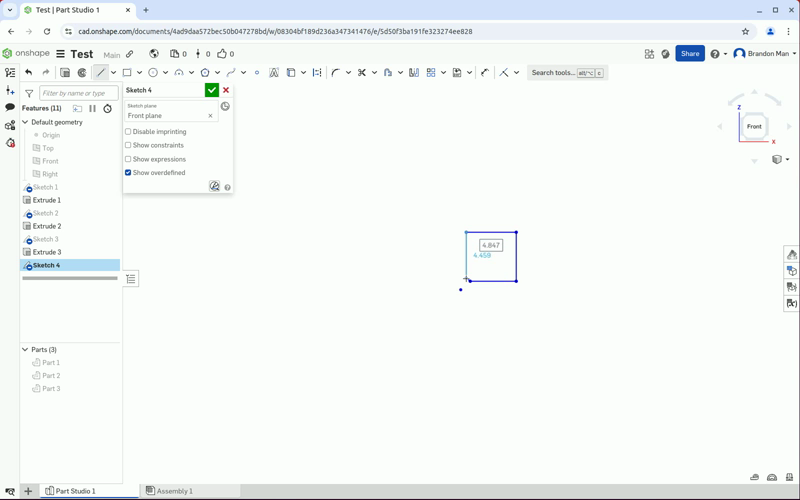
scroll(6)
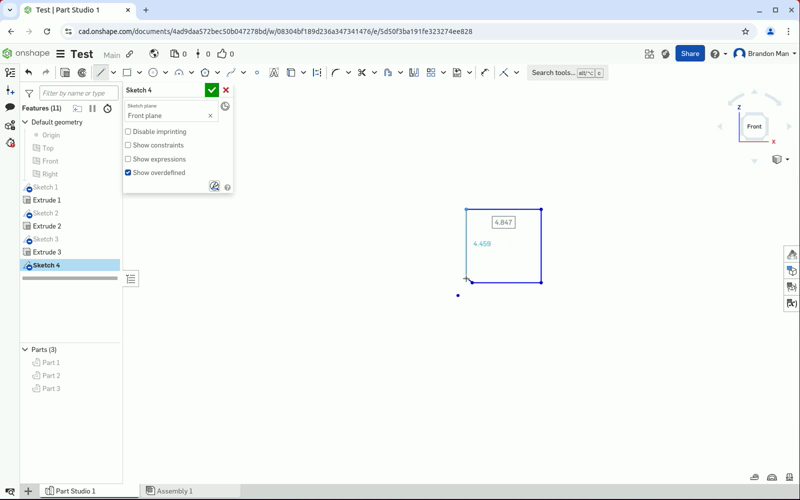
scroll(6)
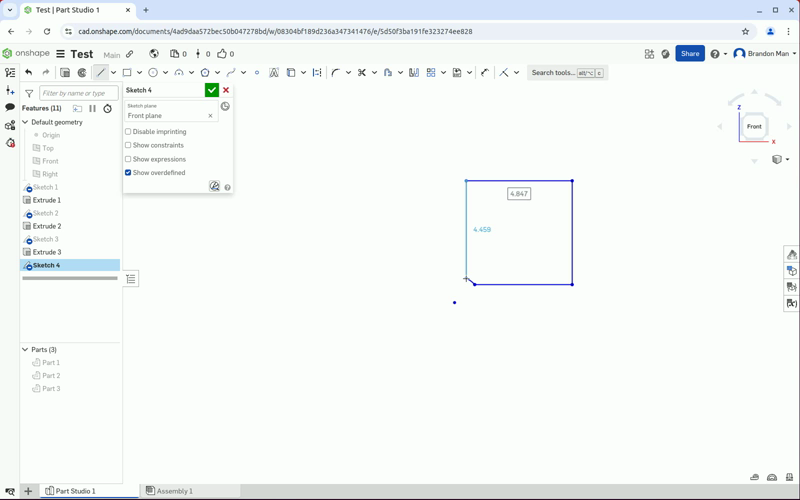
scroll(6)
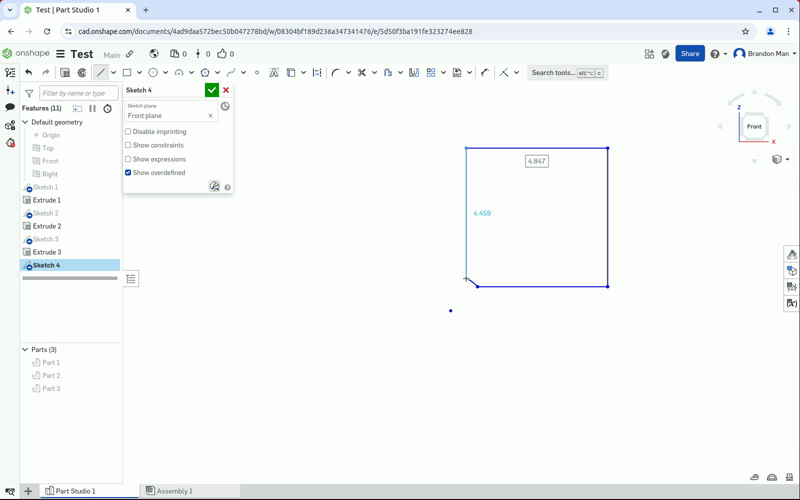
scroll(6)
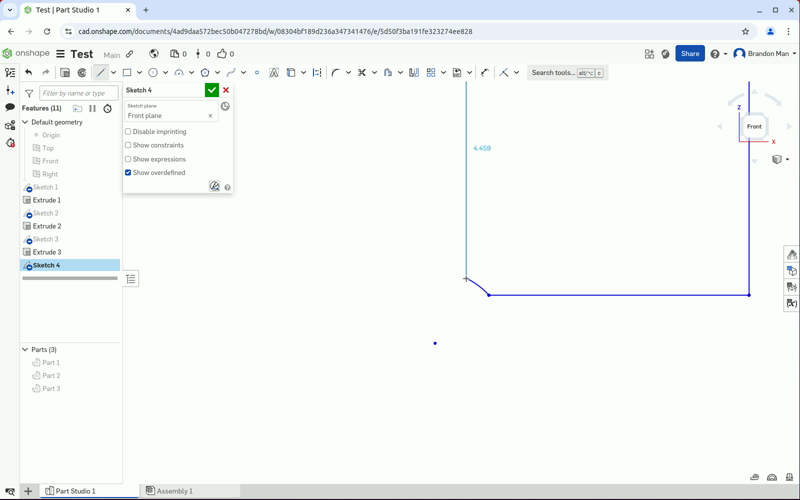
key_up(shift)
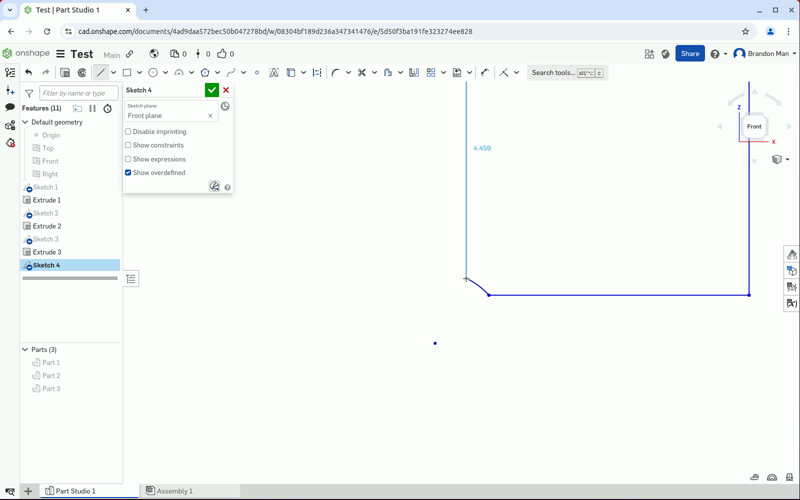
click(466, 278)
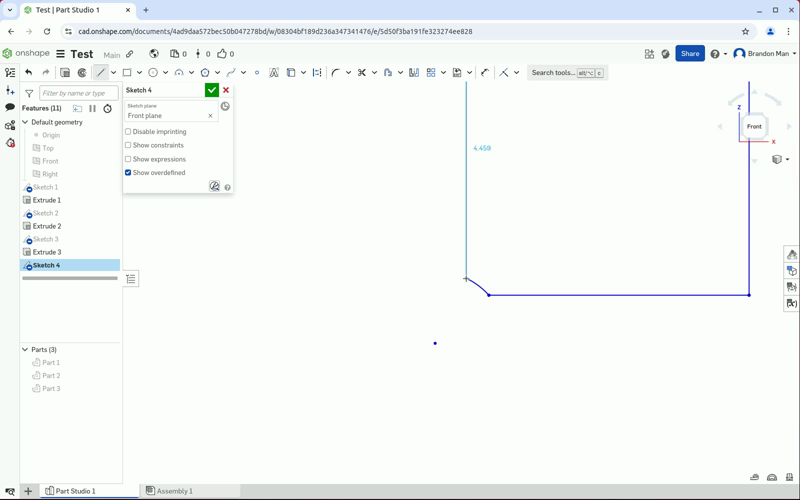
scroll(-6)
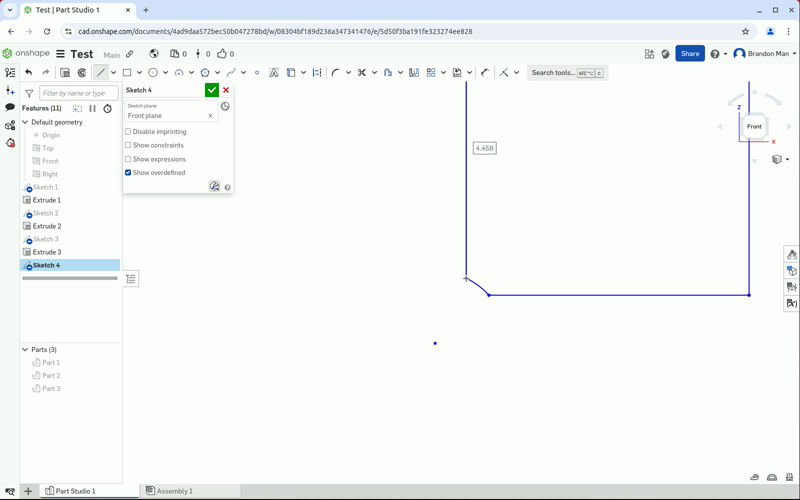
scroll(-6)
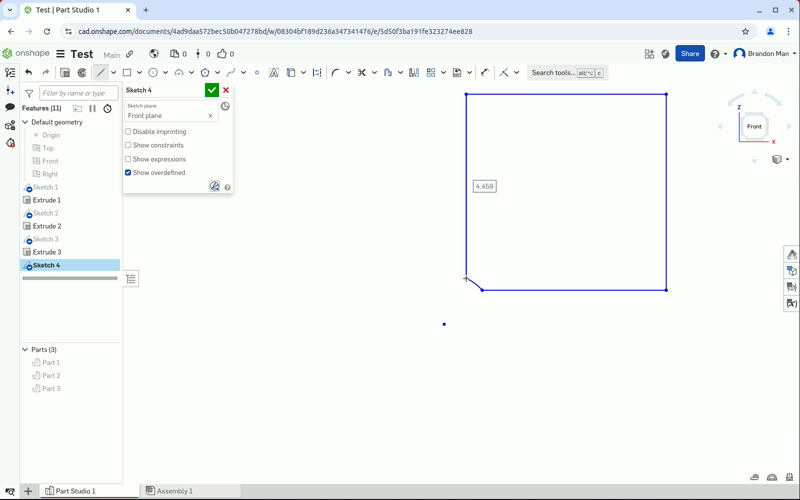
scroll(-6)
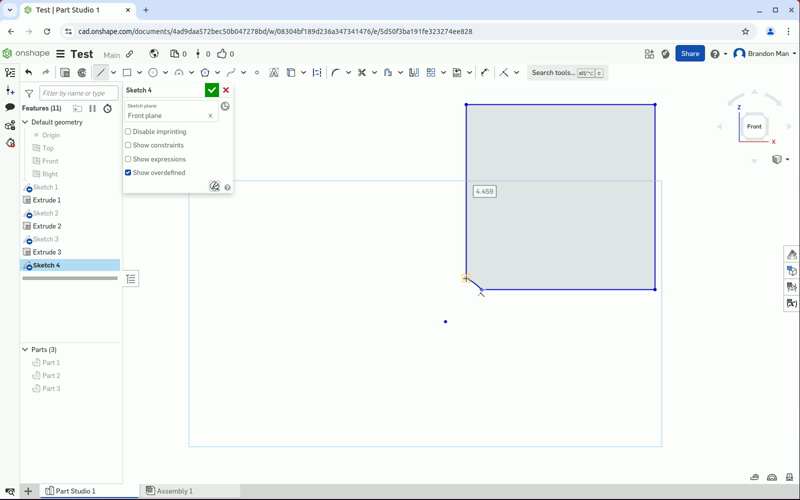
scroll(-6)
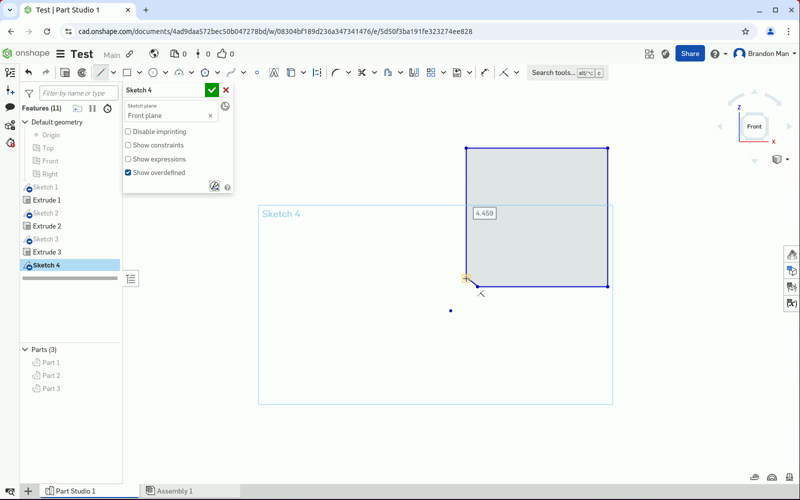
scroll(-6)
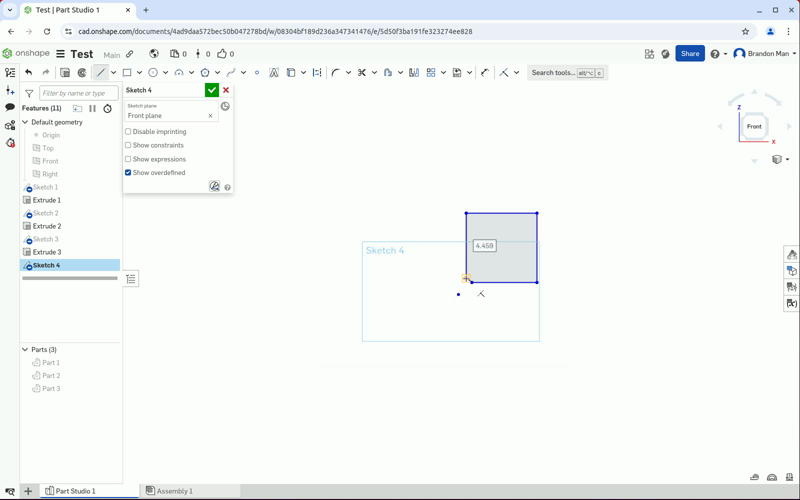
scroll(-6)
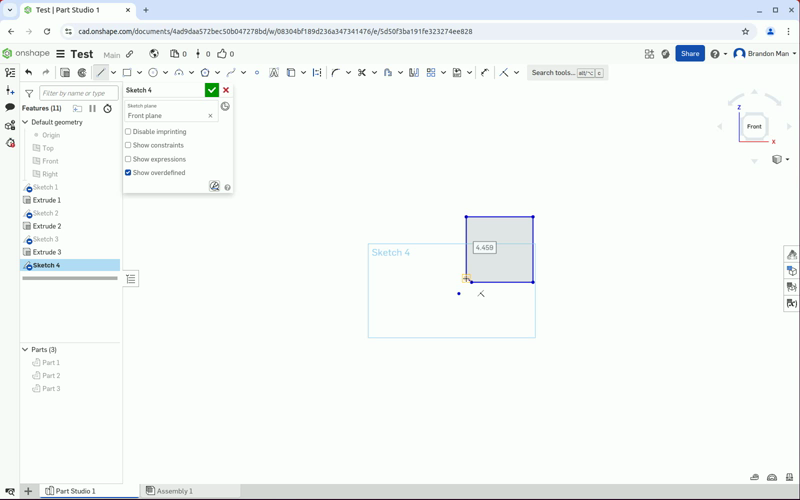
scroll(-6)
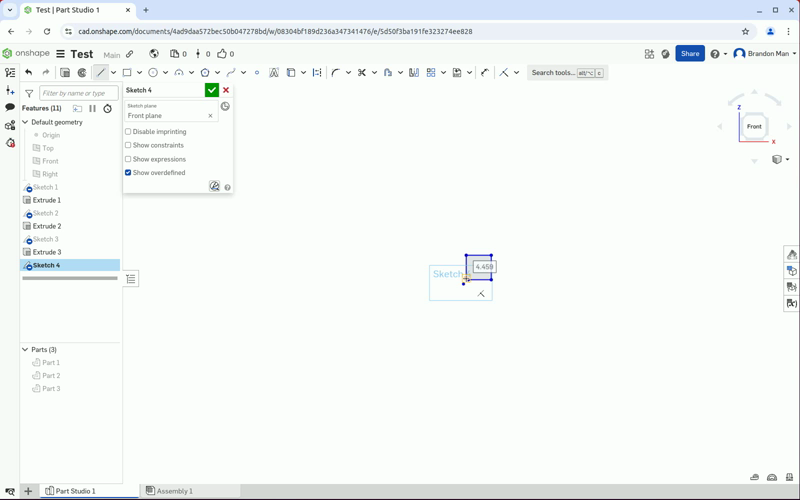
key(esc)
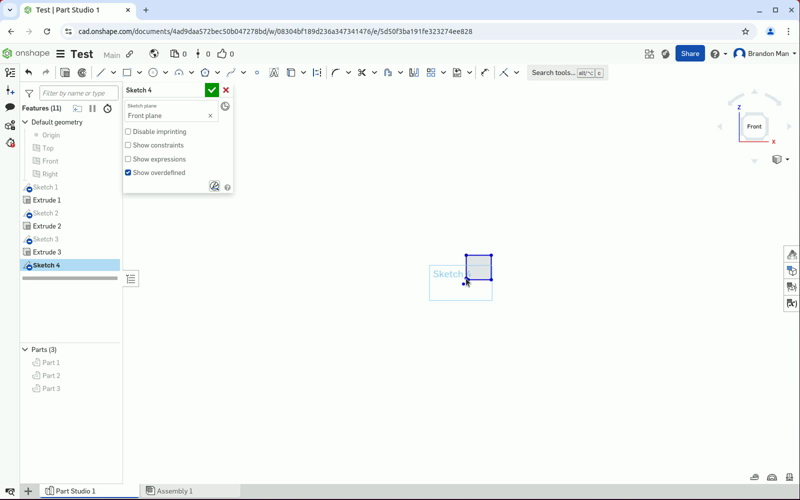
mouse_move(474, 271)
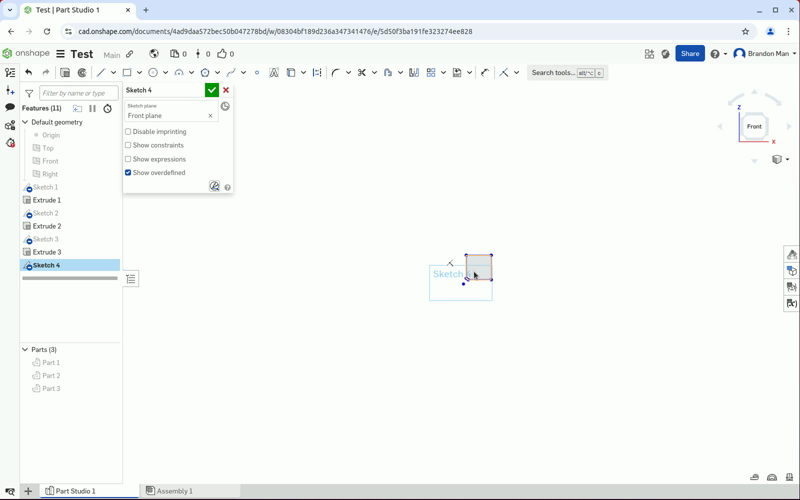
scroll(6)
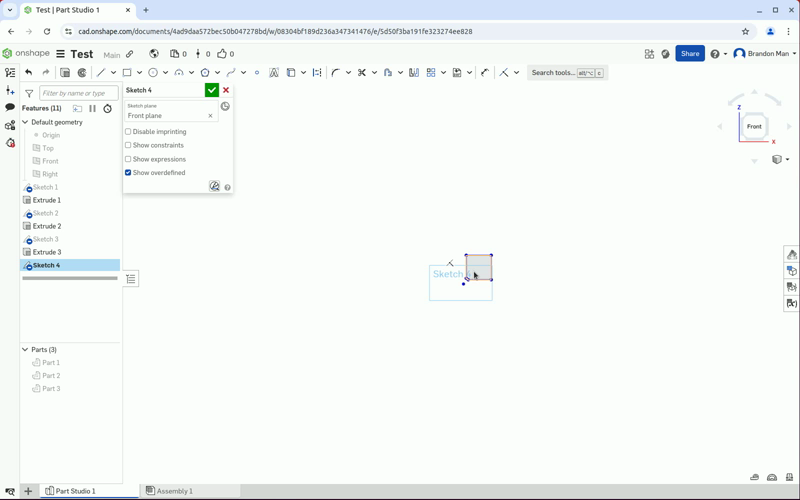
scroll(6)
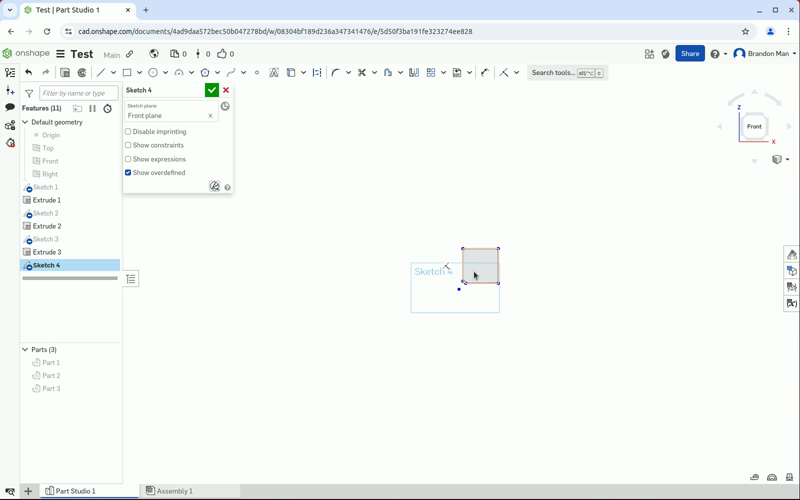
scroll(6)
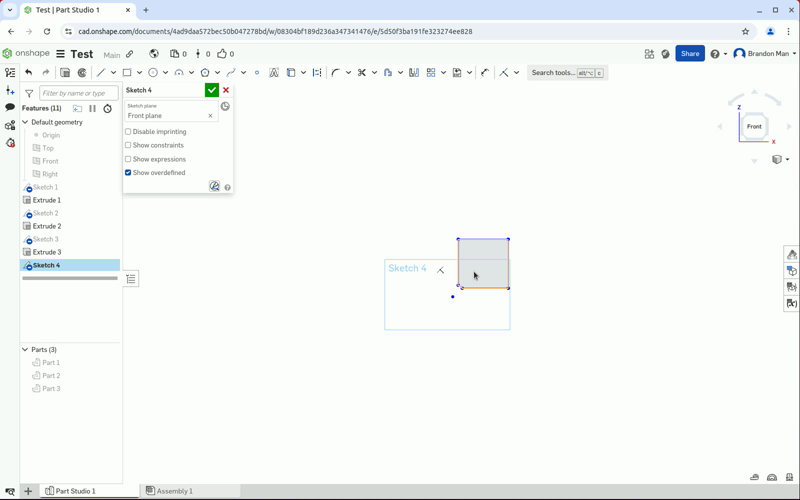
scroll(6)
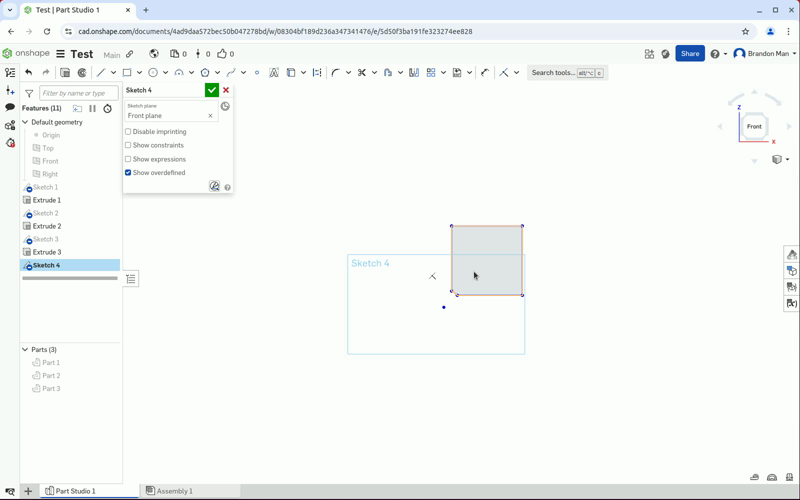
scroll(6)
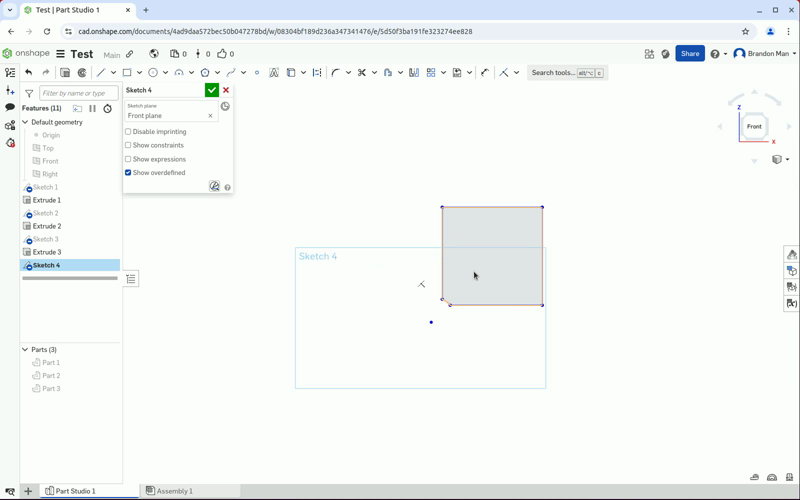
scroll(6)
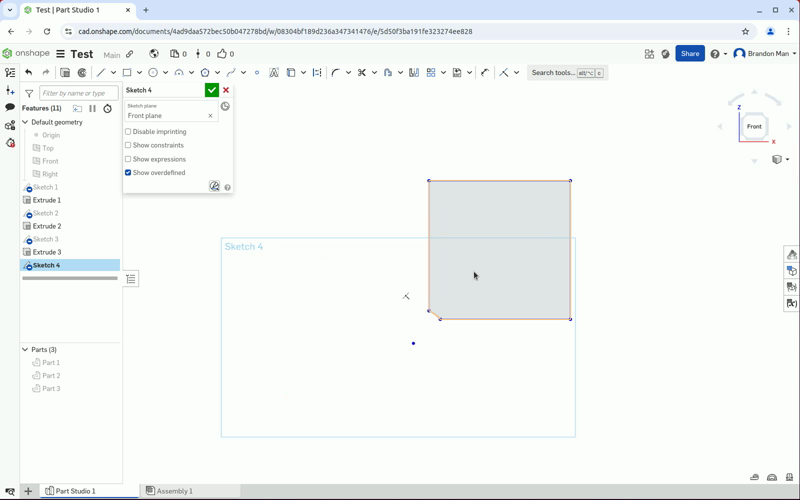
scroll(6)
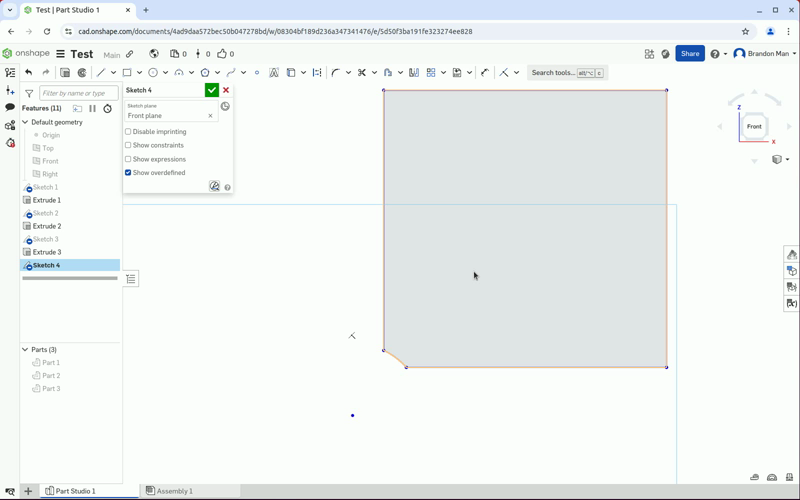
click(474, 271)
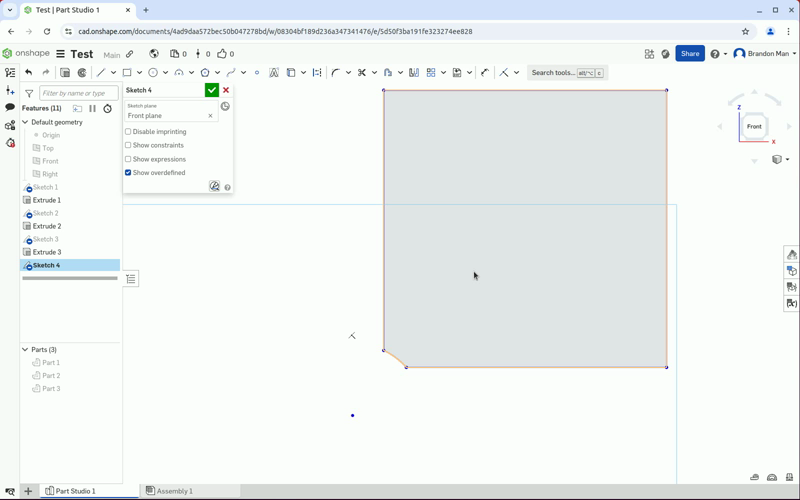
scroll(-6)
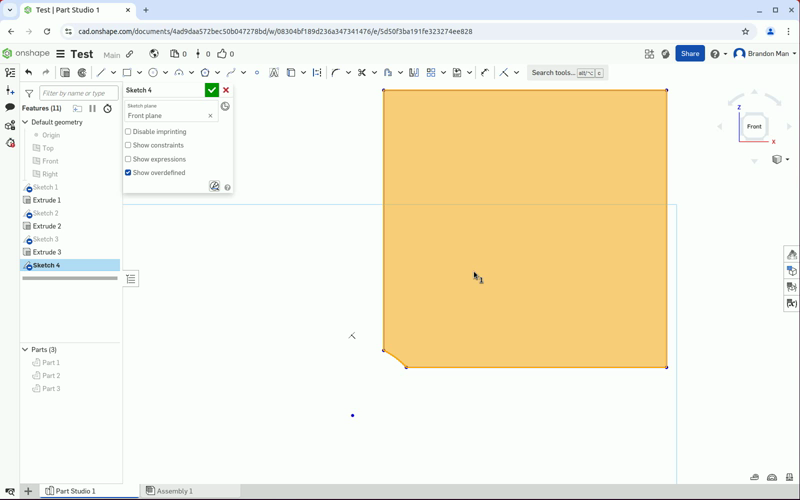
scroll(-6)
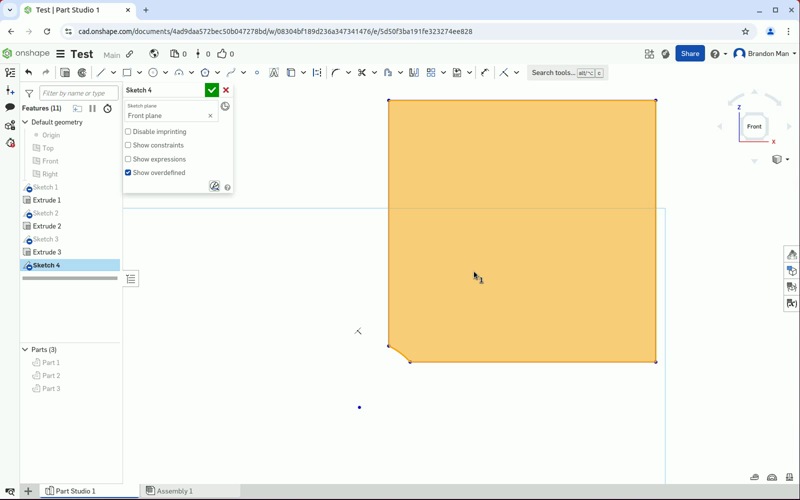
scroll(-6)
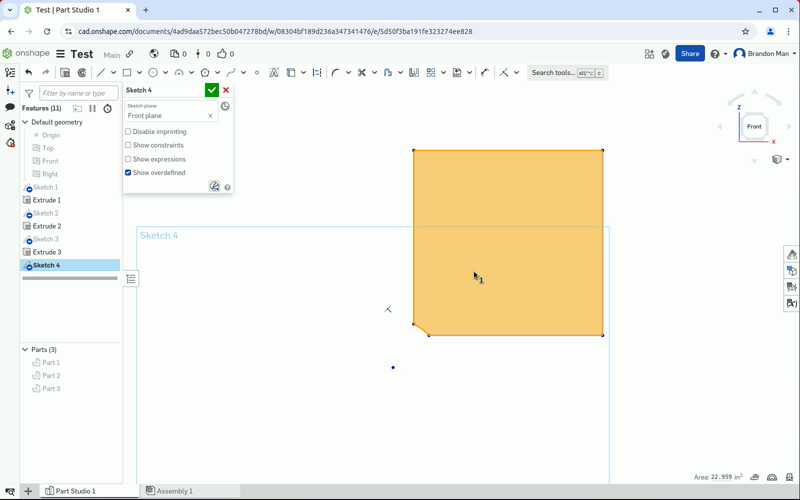
scroll(-6)
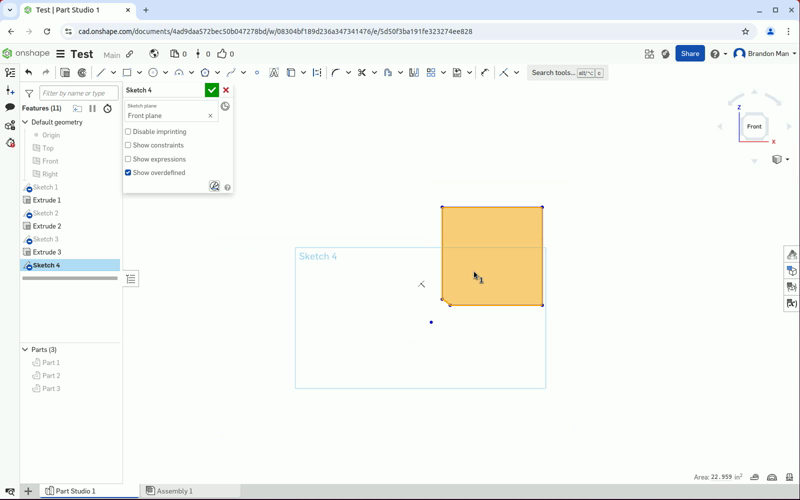
scroll(-6)
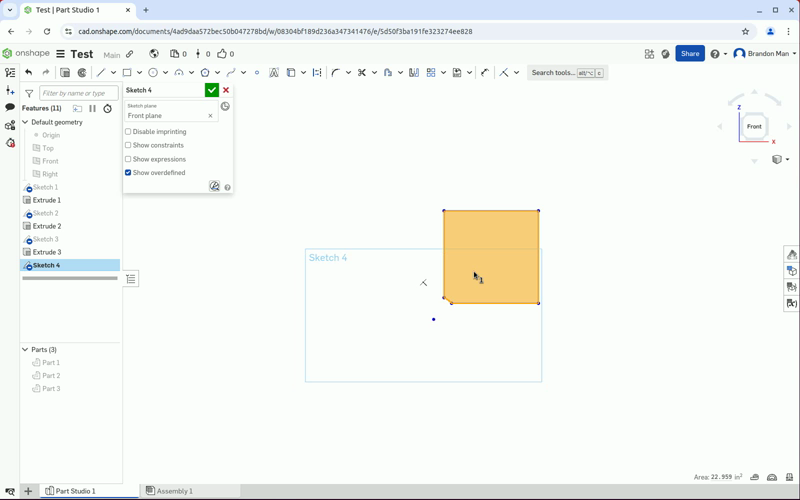
scroll(-6)
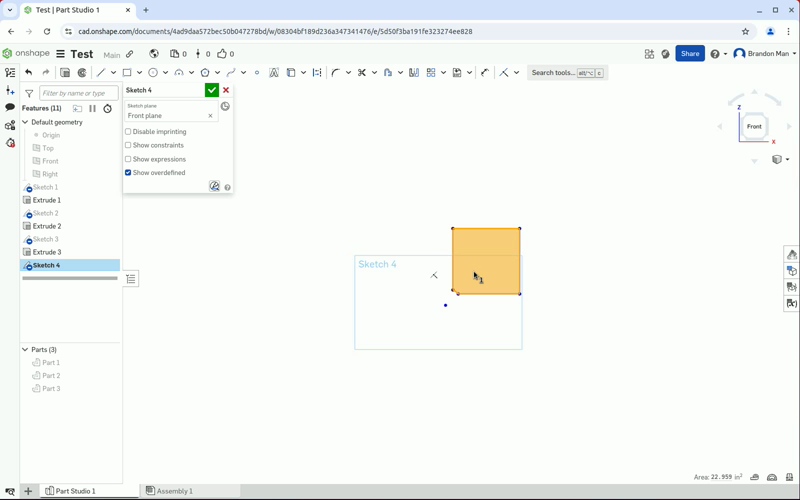
scroll(-6)
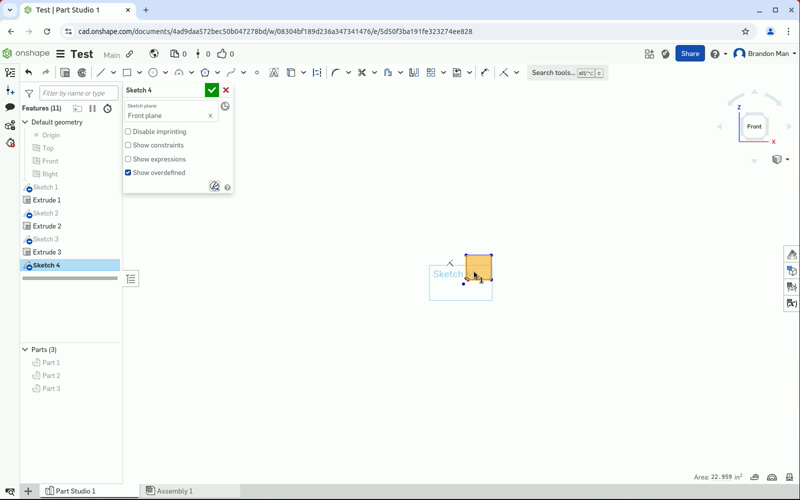
mouse_move(73, 352)
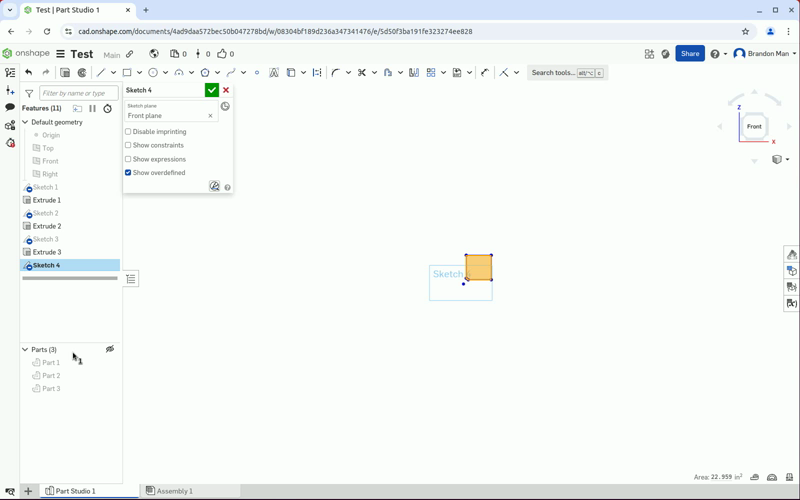
key(shift+y)
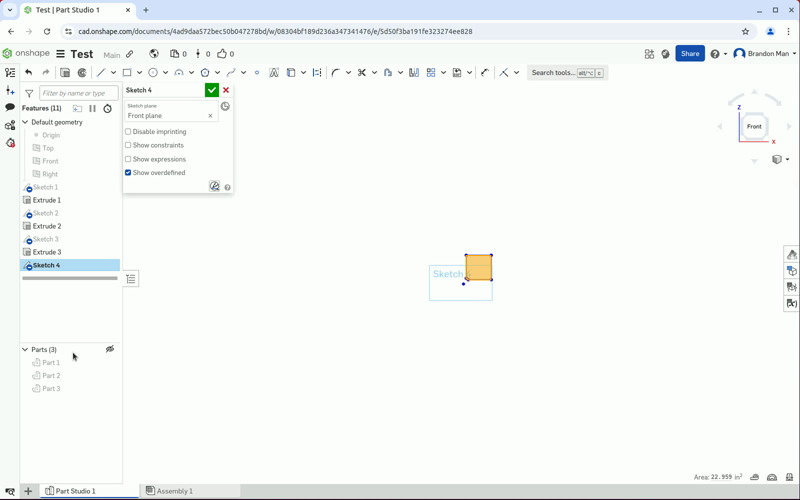
key(shift+e)
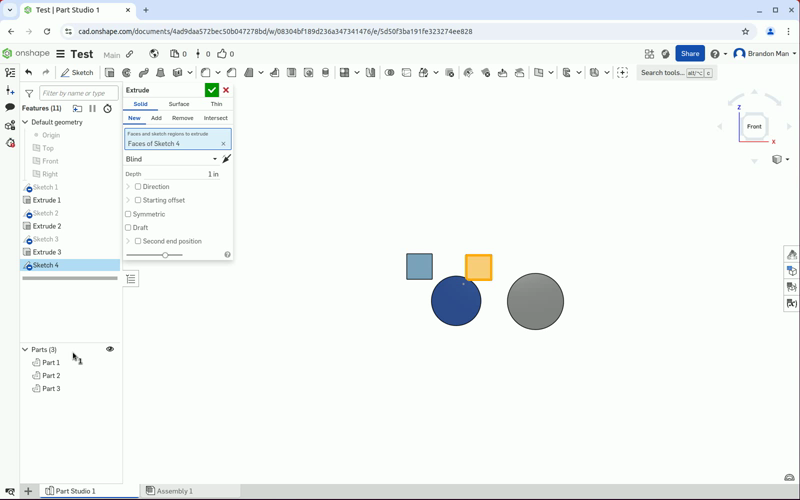
mouse_move(143, 106)
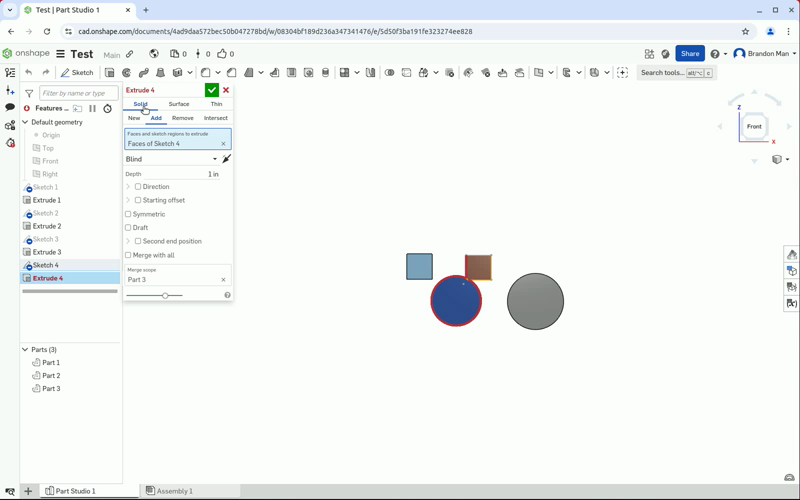
click(143, 106)
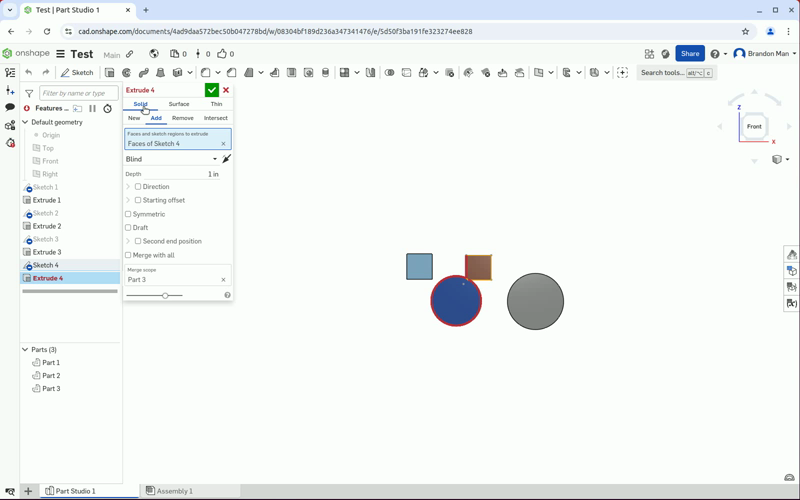
mouse_move(137, 120)
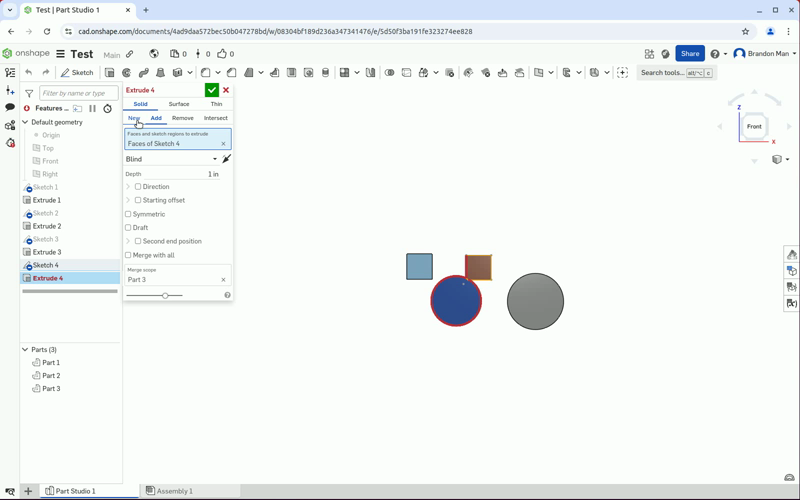
click(137, 120)
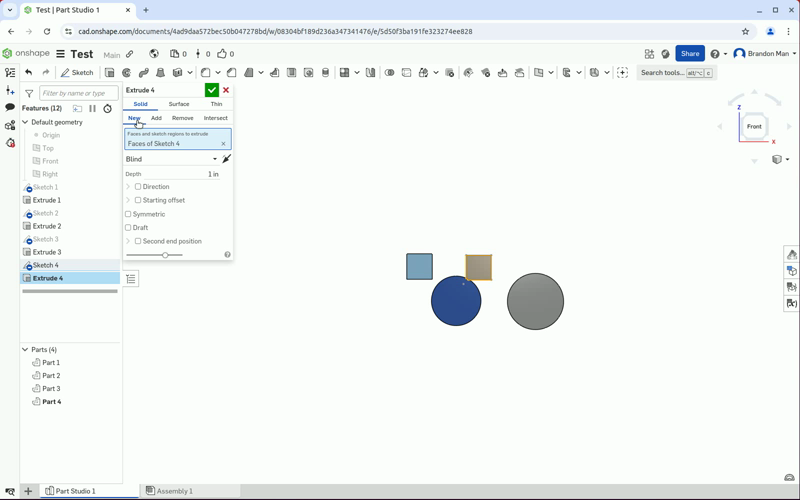
key(tab, 4)
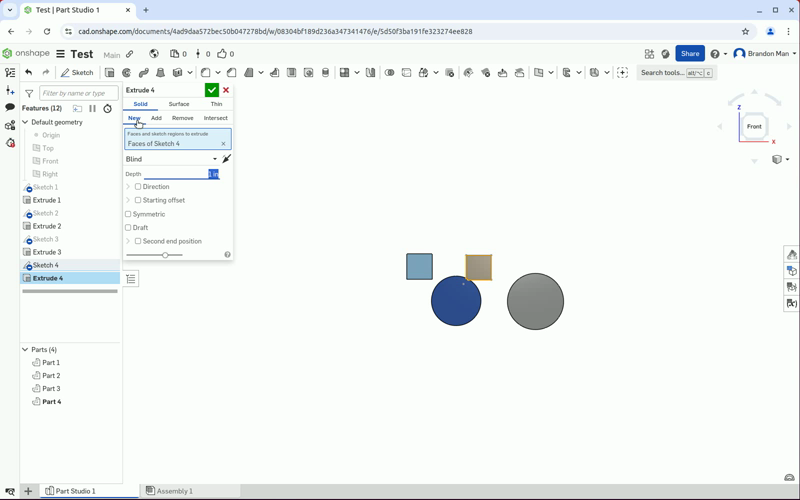
text(5.055)
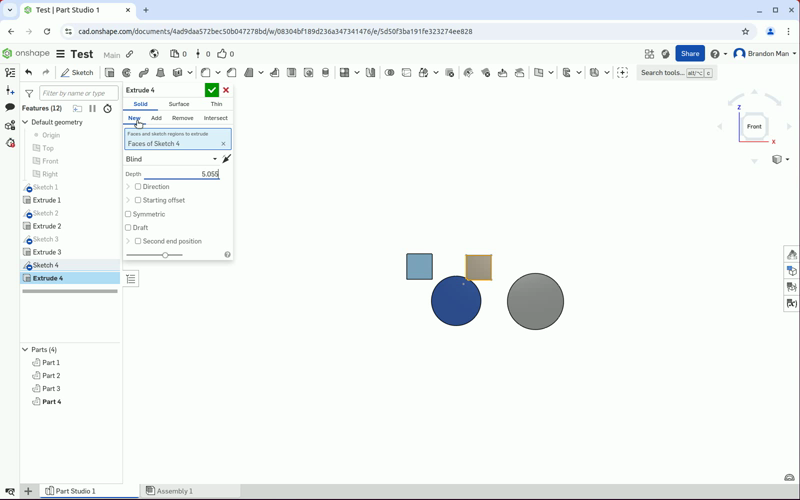
key(enter)
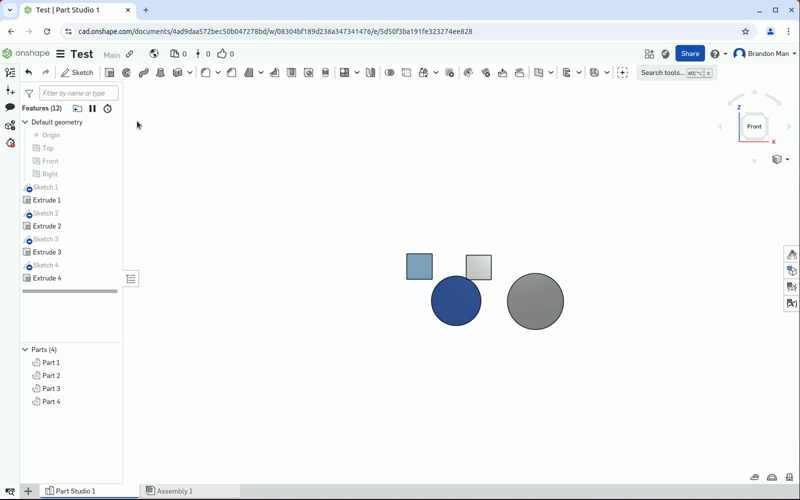
key(shift+h)
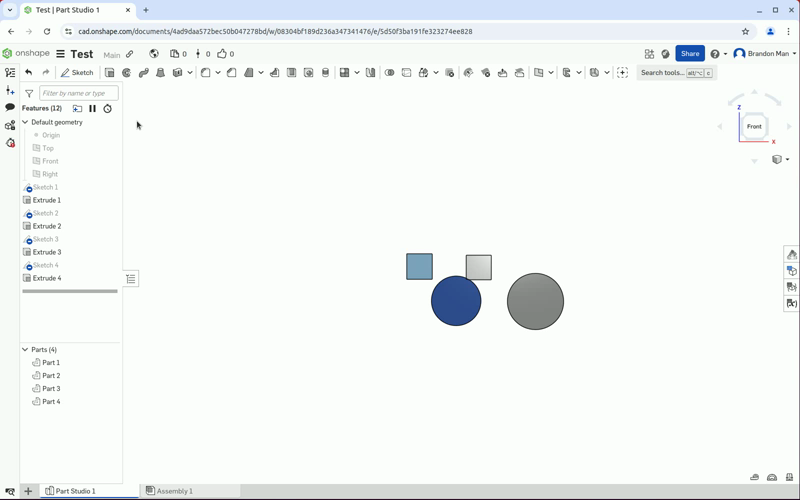
key(shift+h)
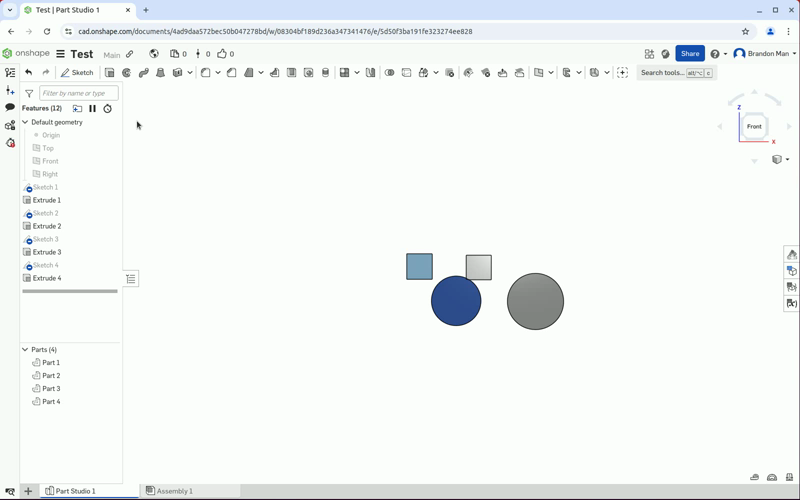
mouse_move(73, 189)
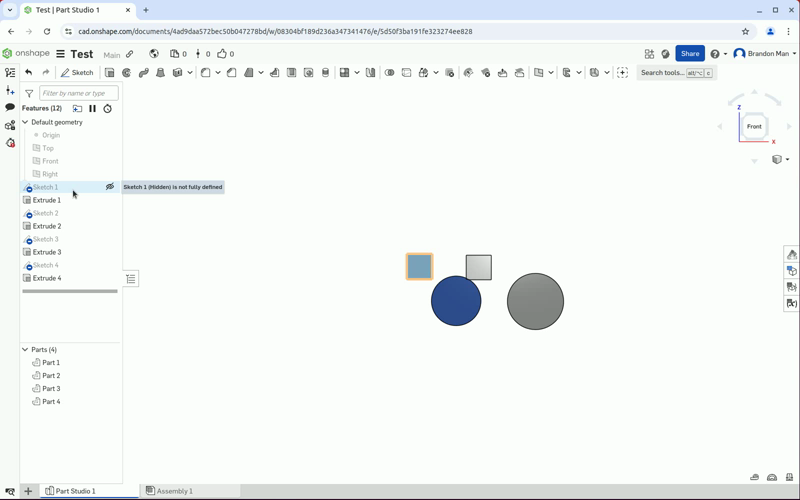
click(73, 189)
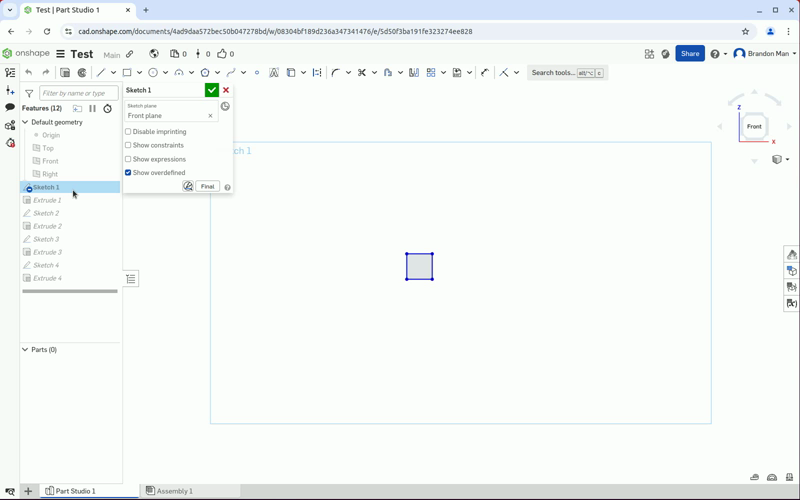
mouse_move(229, 92)
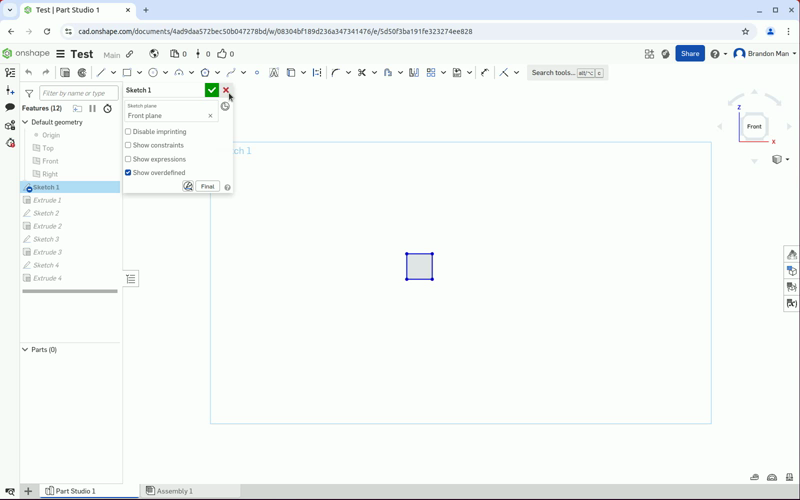
click(229, 92)
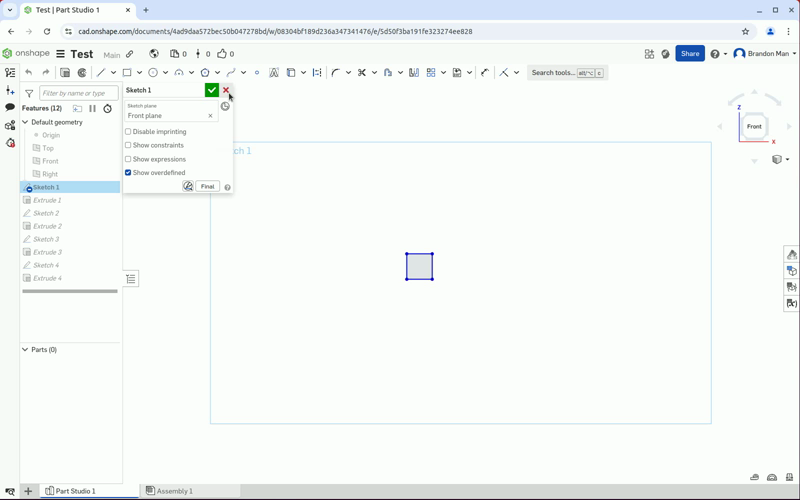
key(shift+s)
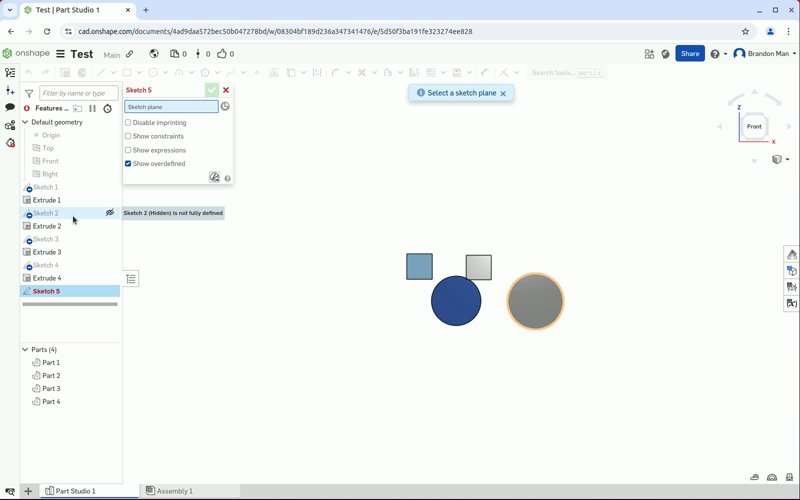
scroll(3)
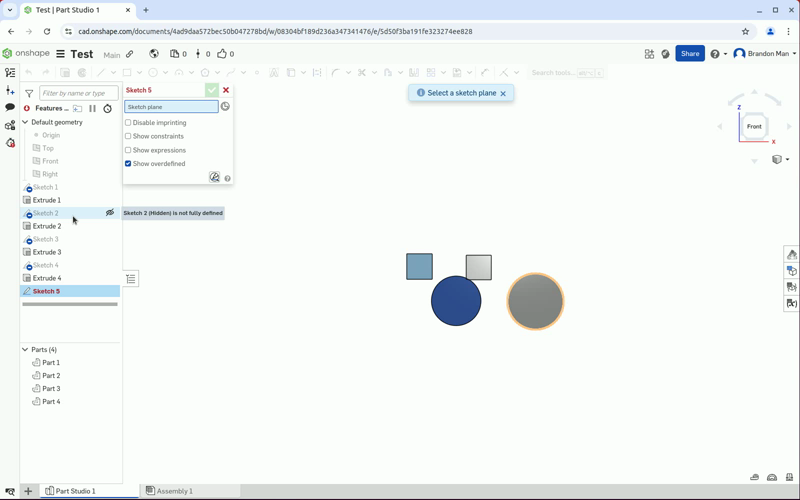
mouse_move(73, 163)
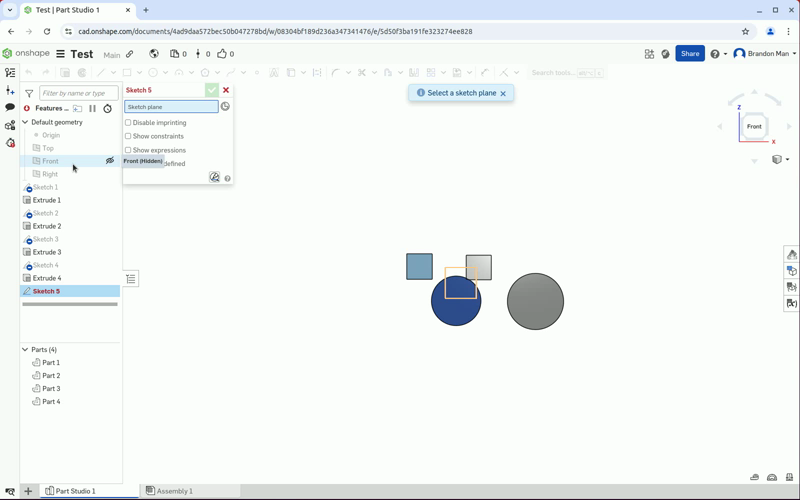
click(73, 163)
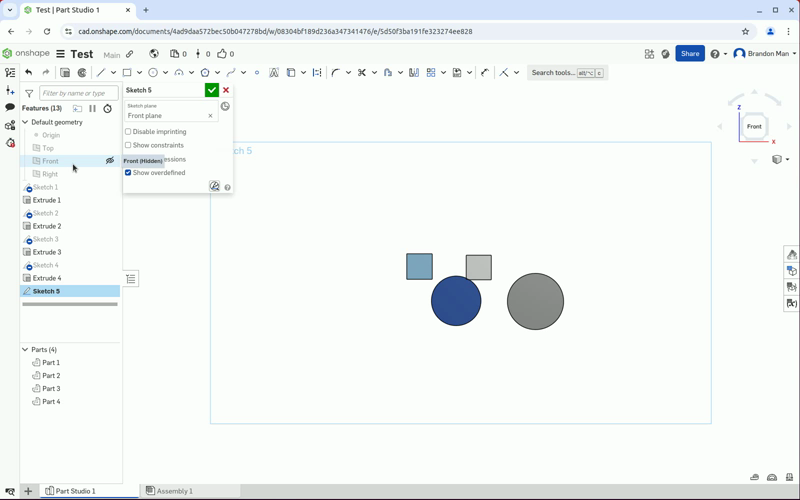
mouse_move(73, 352)
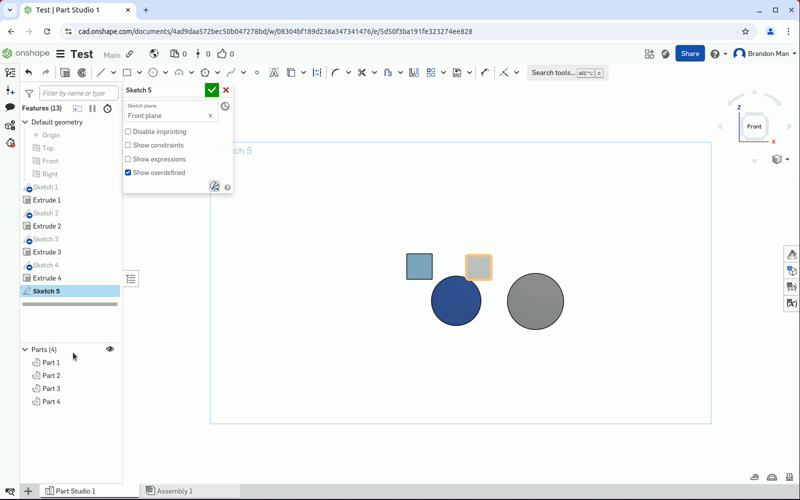
key(y)
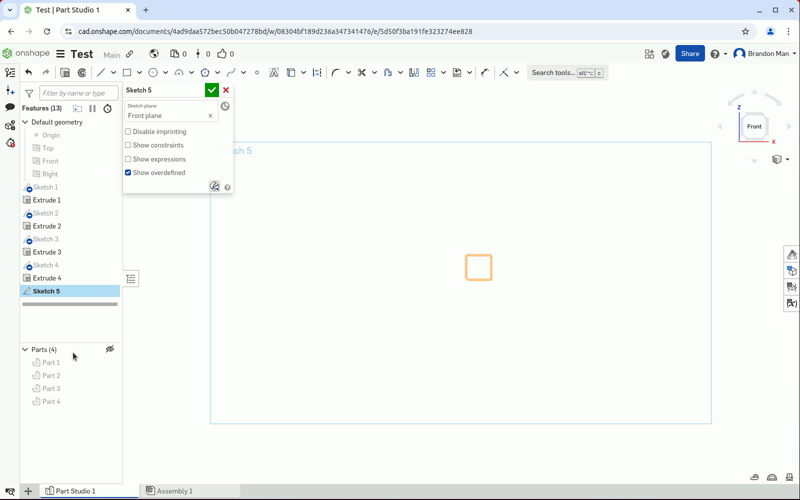
key(l)
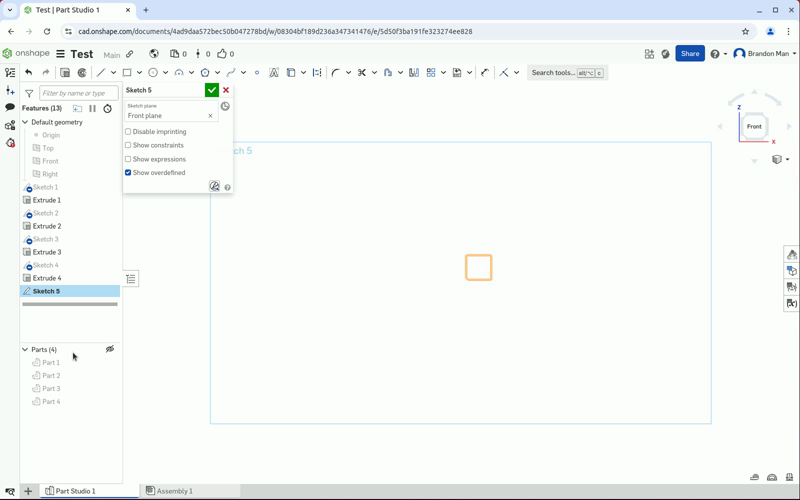
key_down(shift)
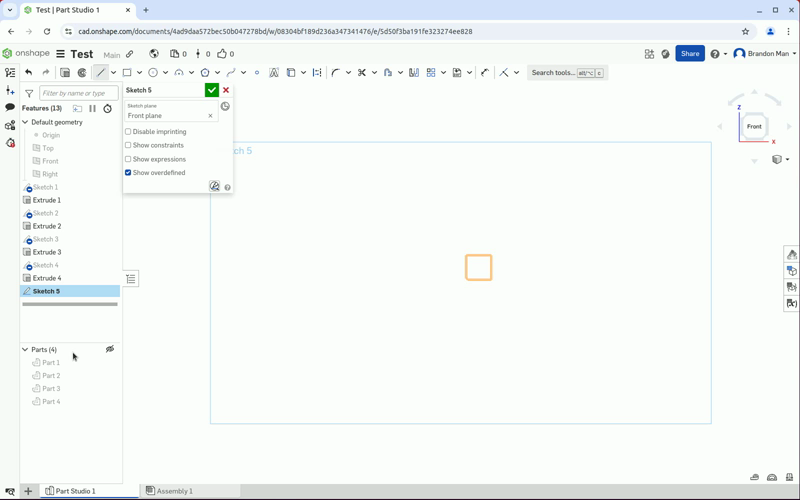
mouse_move(353, 279)
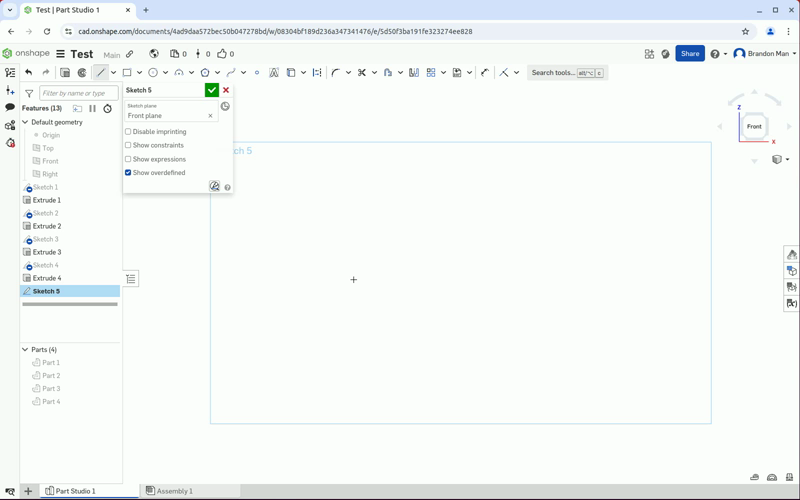
click(353, 279)
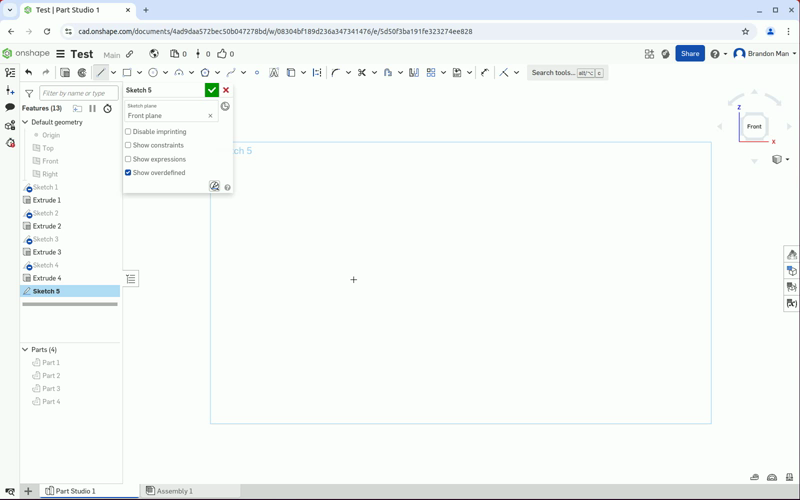
key_up(shift)
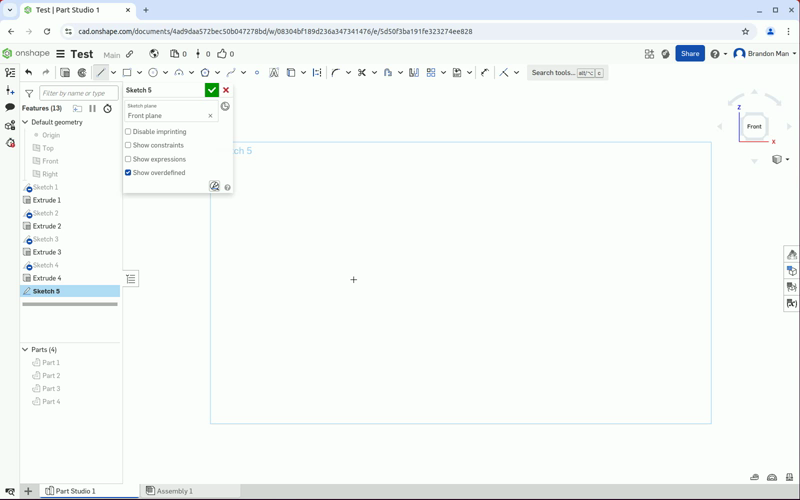
key_down(shift)
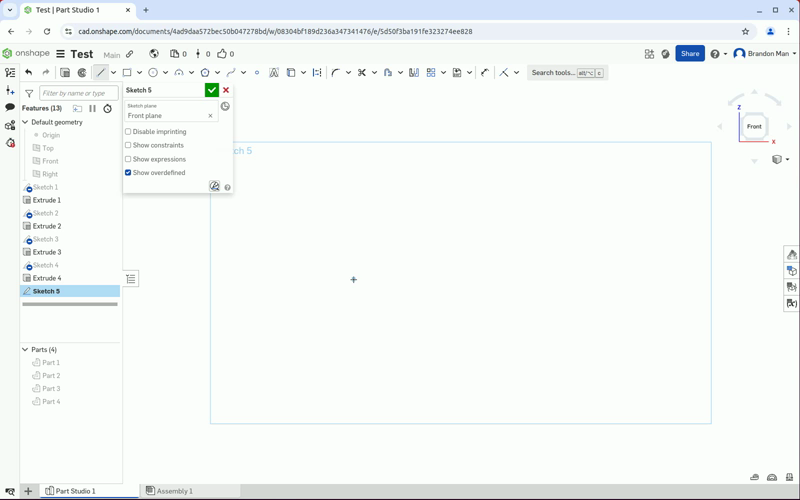
mouse_move(383, 279)
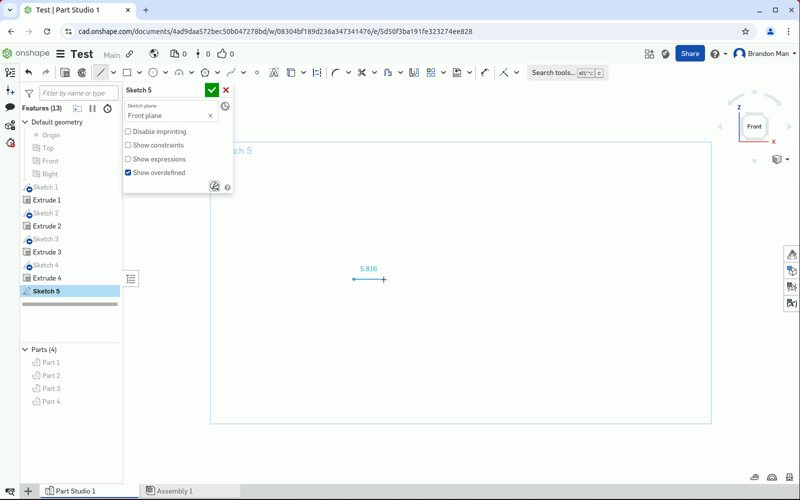
mouse_move(359, 279)
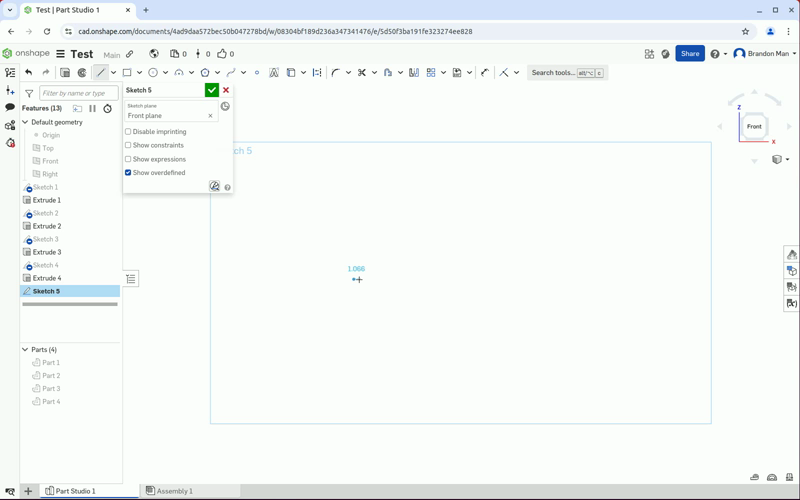
scroll(6)
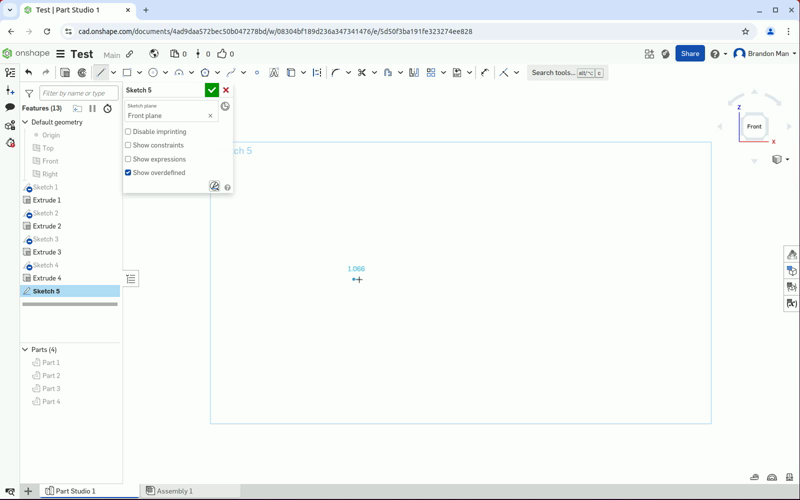
scroll(6)
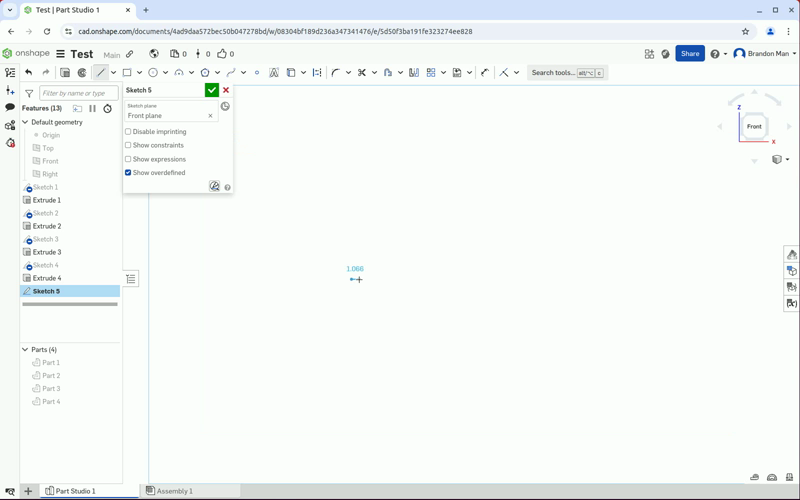
scroll(6)
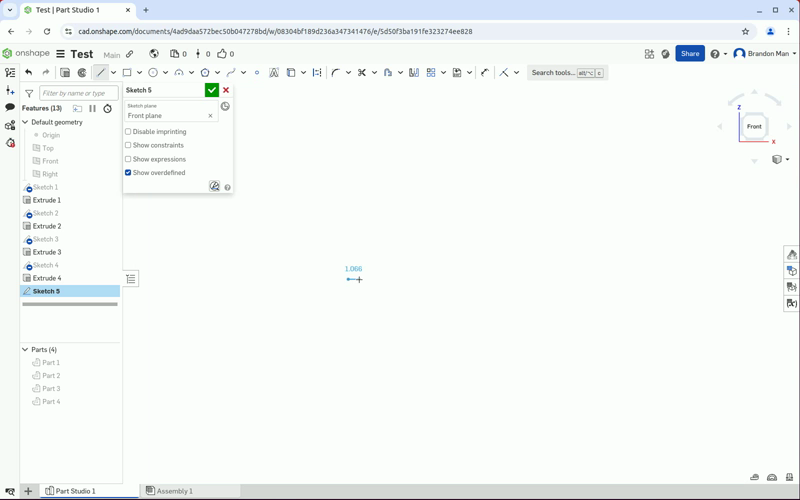
scroll(6)
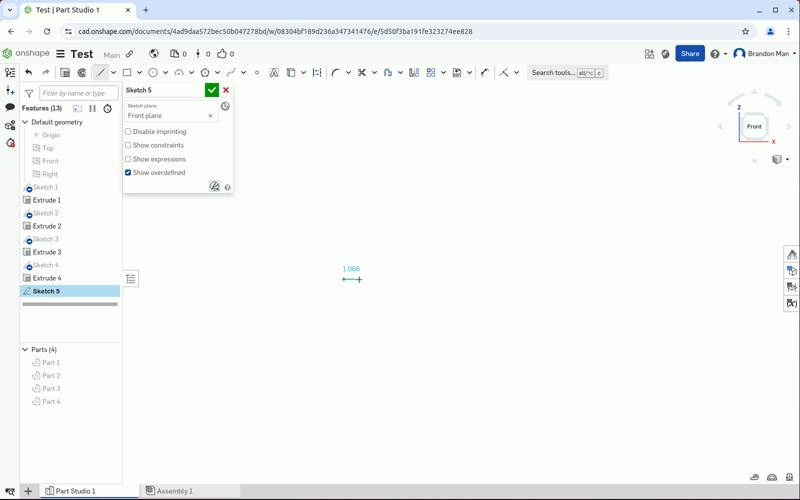
scroll(6)
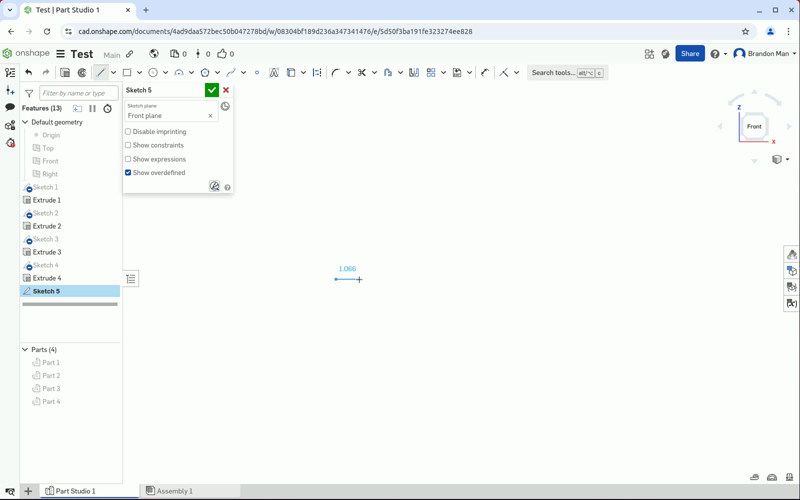
scroll(6)
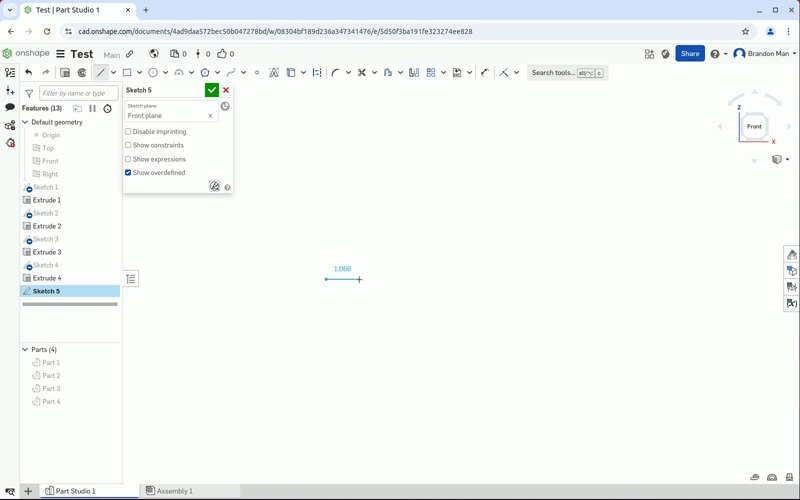
scroll(6)
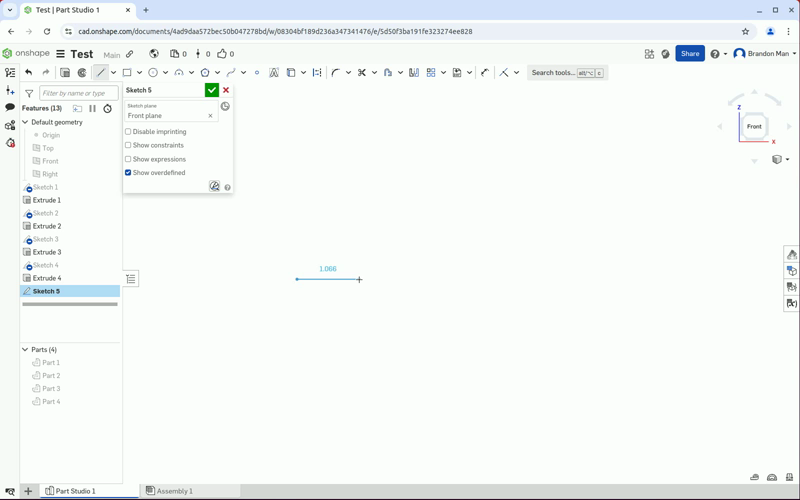
click(359, 279)
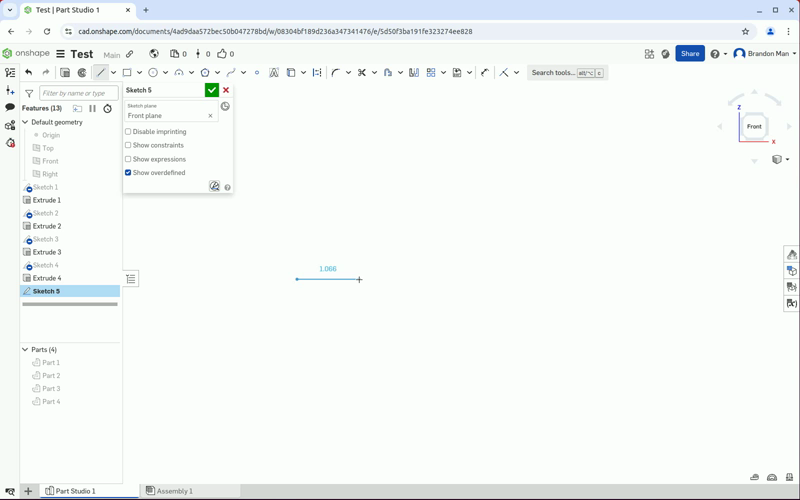
scroll(-6)
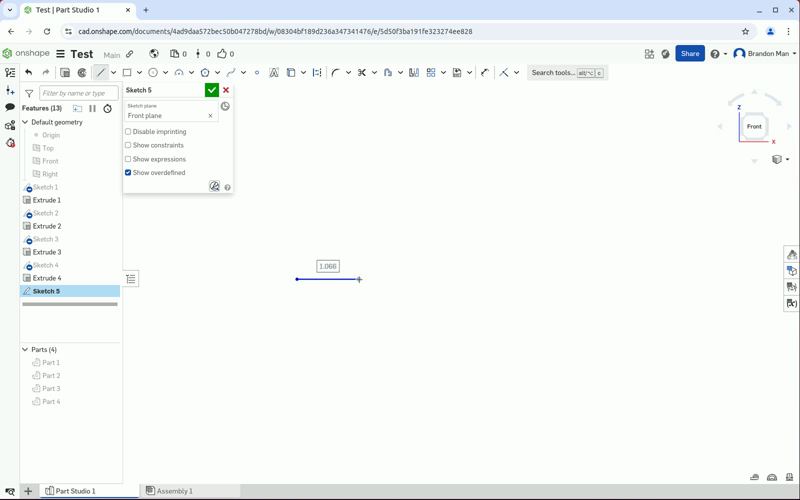
scroll(-6)
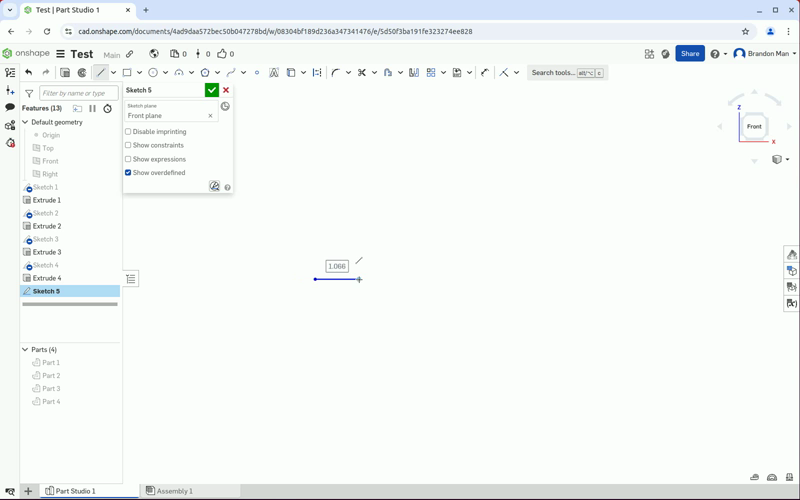
scroll(-6)
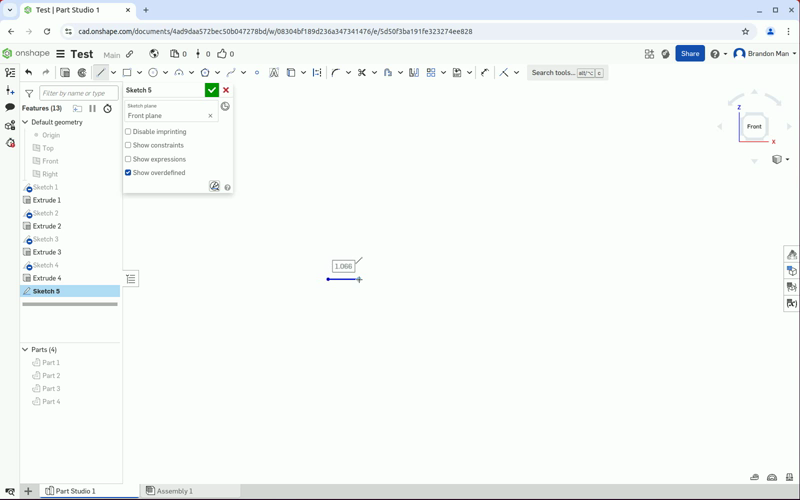
scroll(-6)
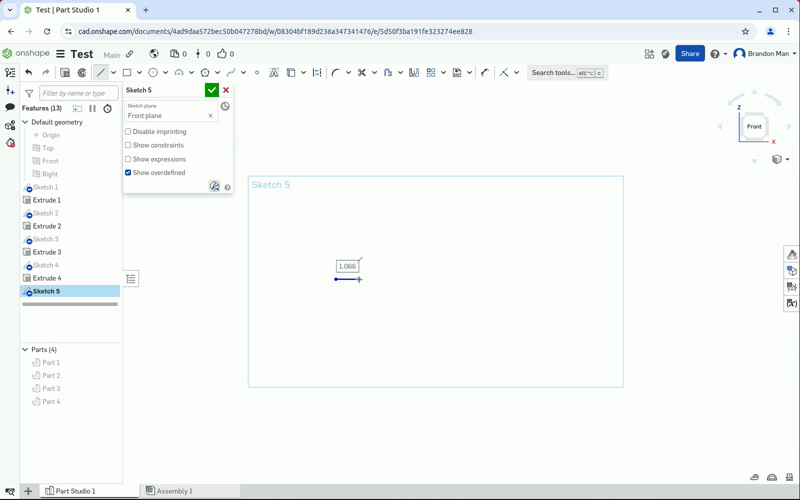
scroll(-6)
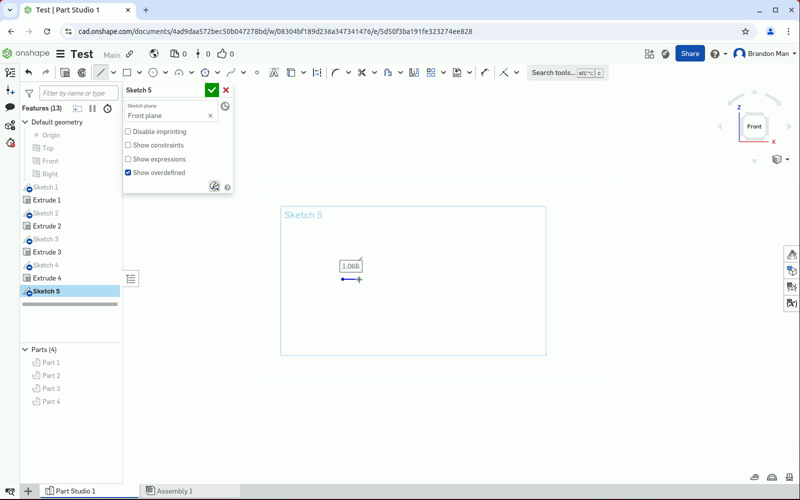
scroll(-6)
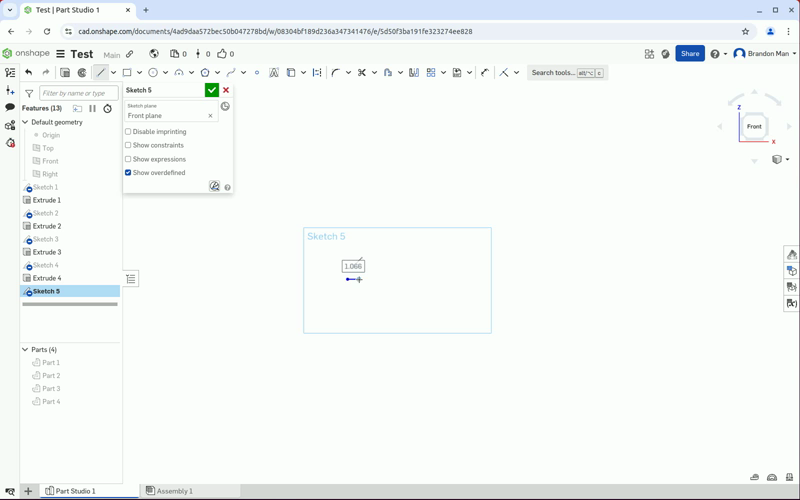
scroll(-6)
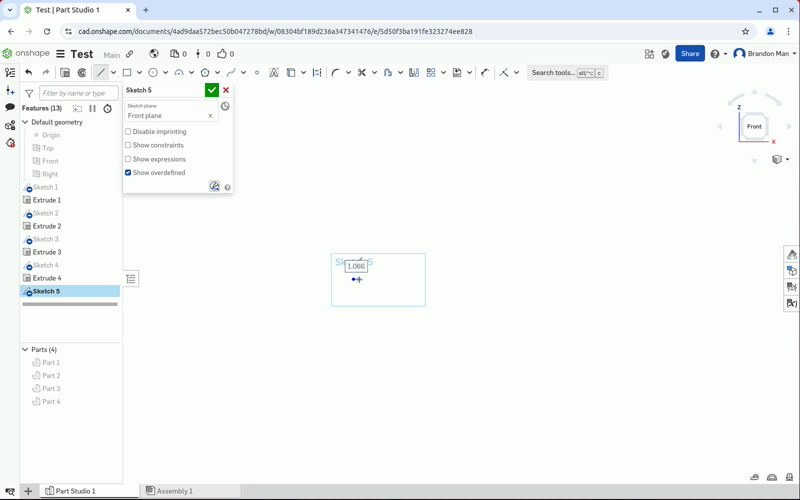
key_up(shift)
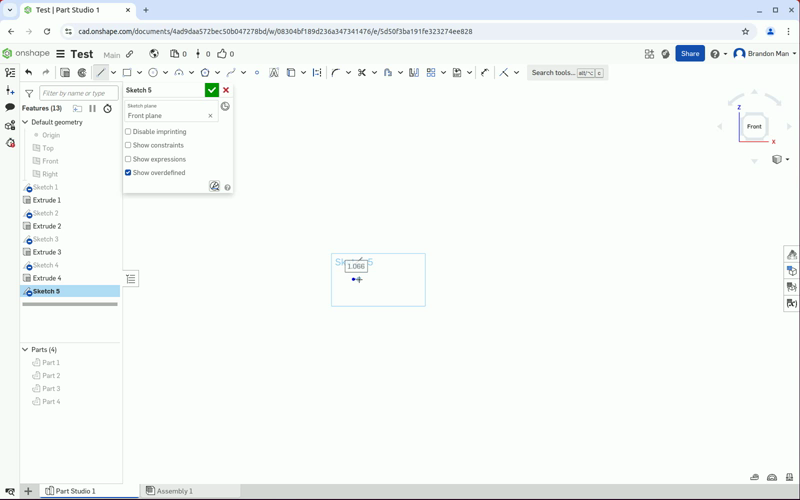
key(esc)
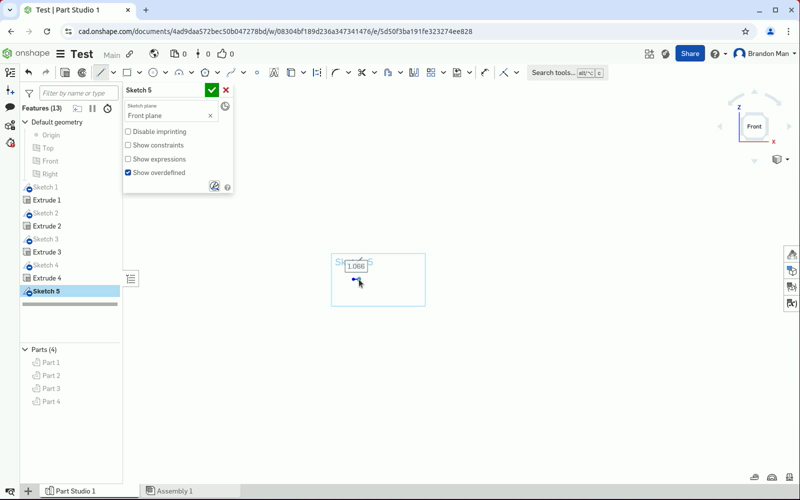
key(a)
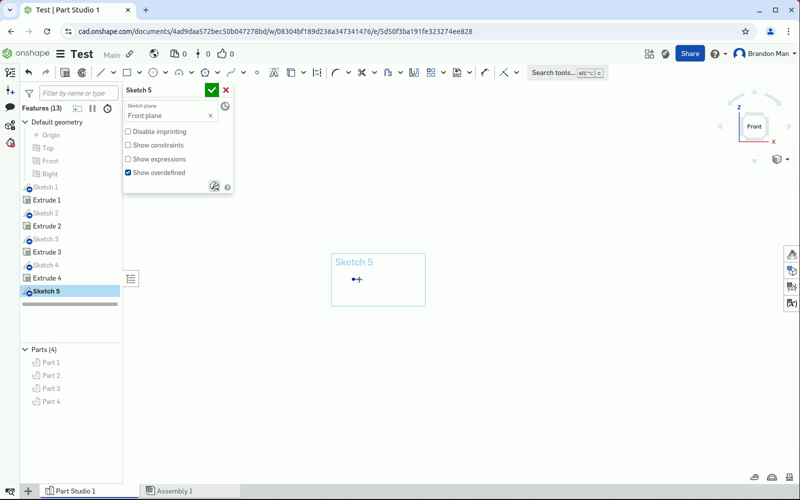
mouse_move(359, 279)
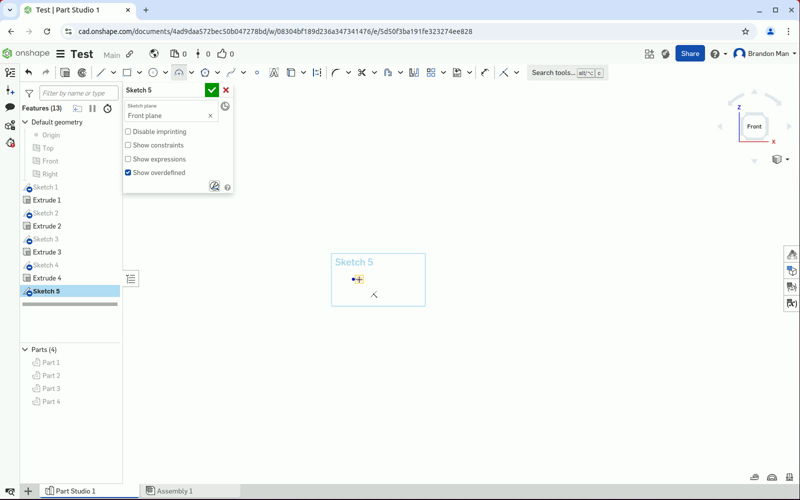
click(359, 279)
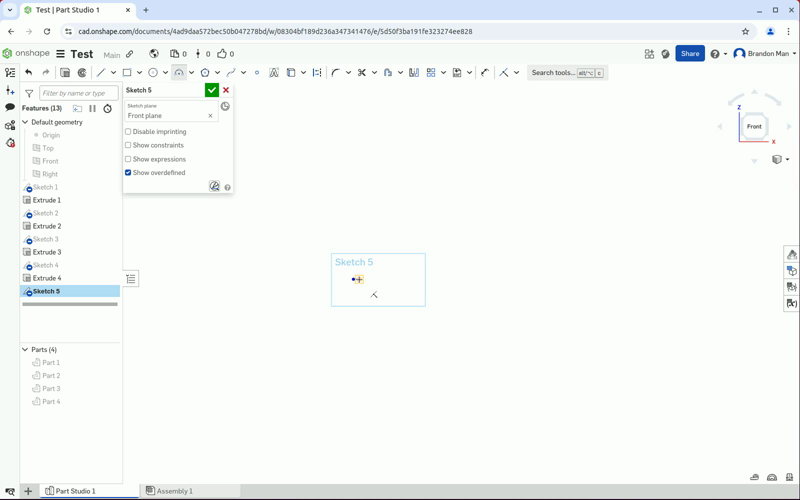
key_down(shift)
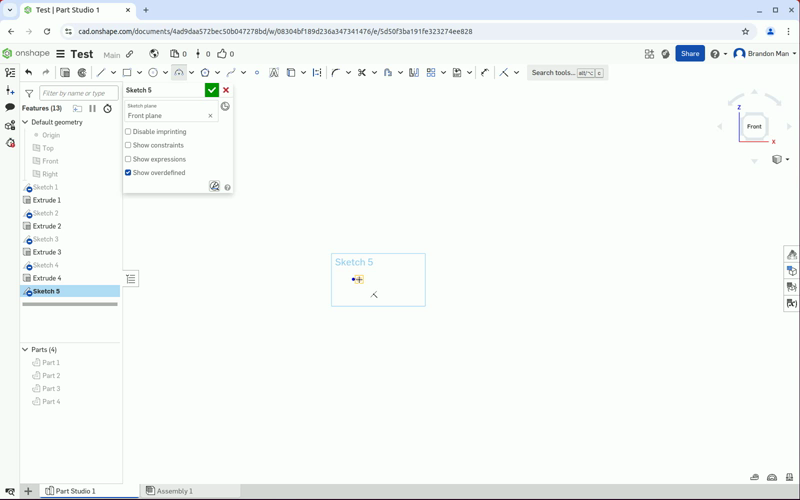
mouse_move(378, 274)
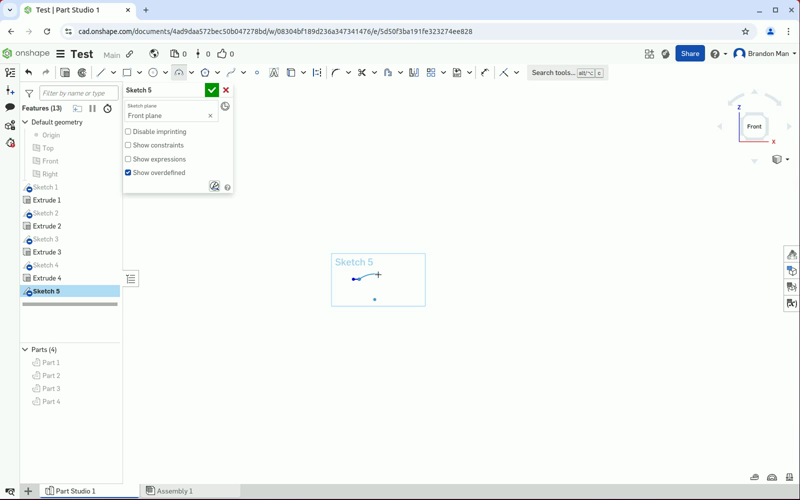
click(378, 274)
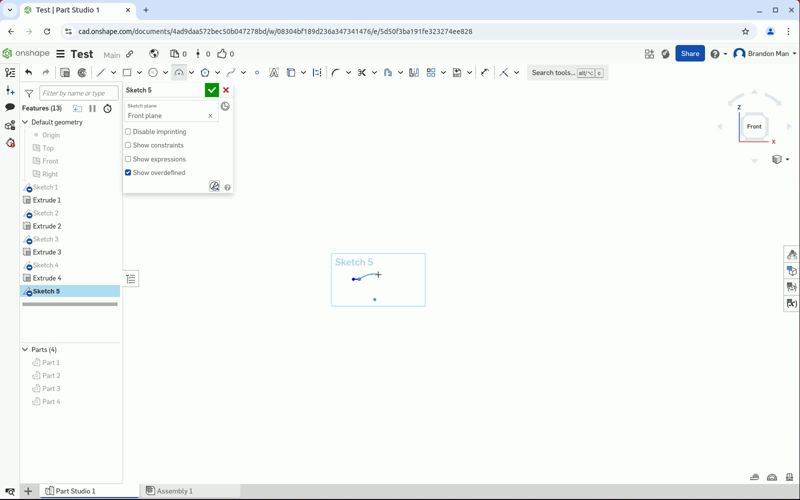
mouse_move(368, 275)
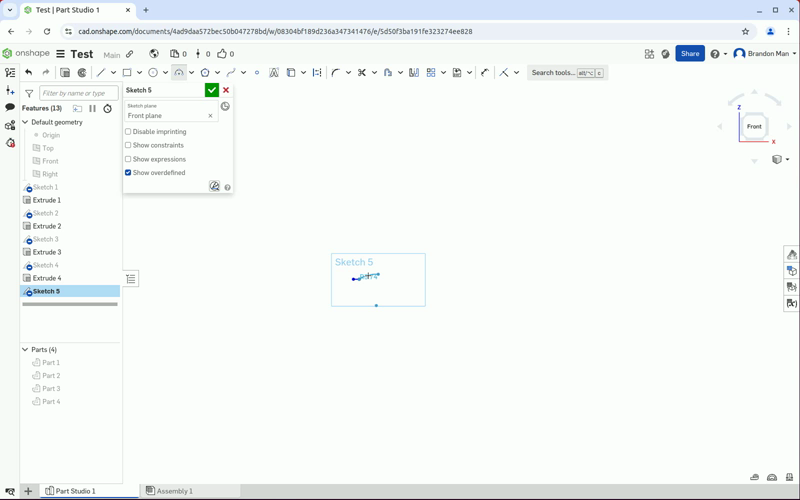
click(368, 275)
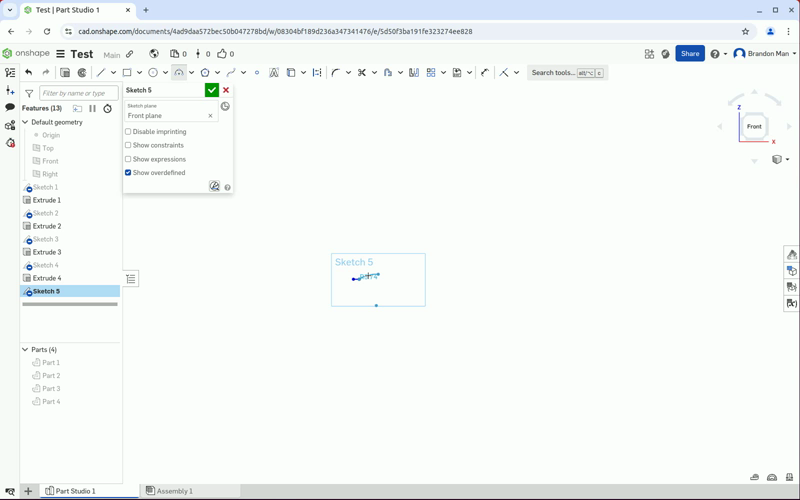
key_up(shift)
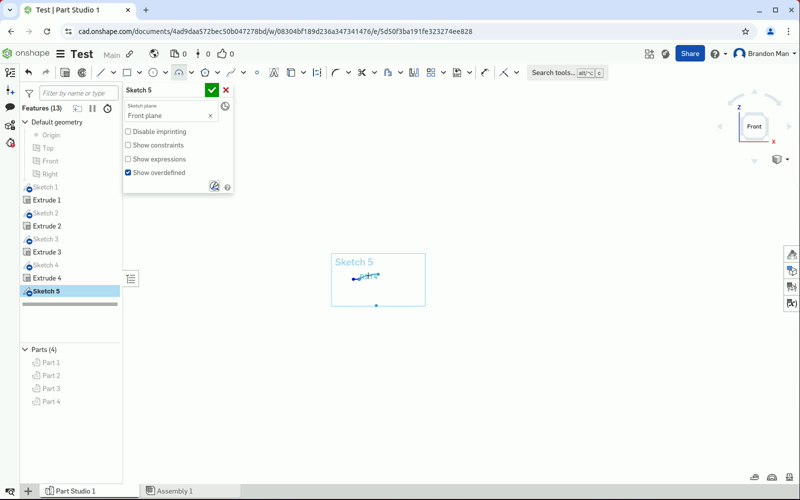
key(esc)
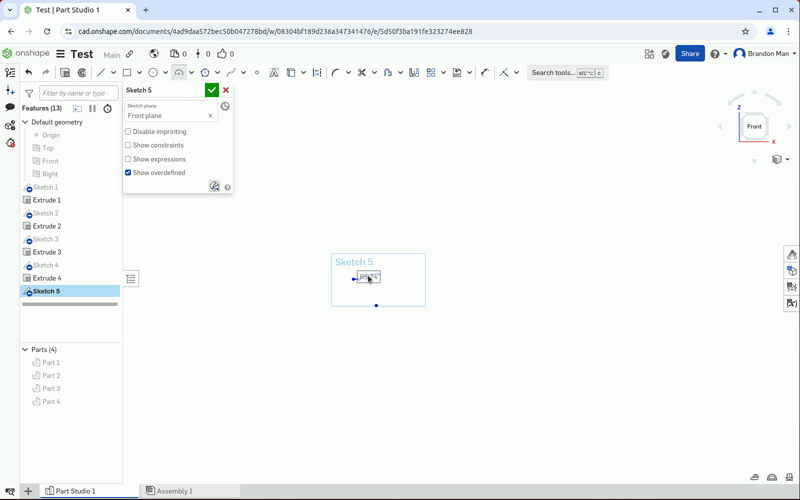
key(l)
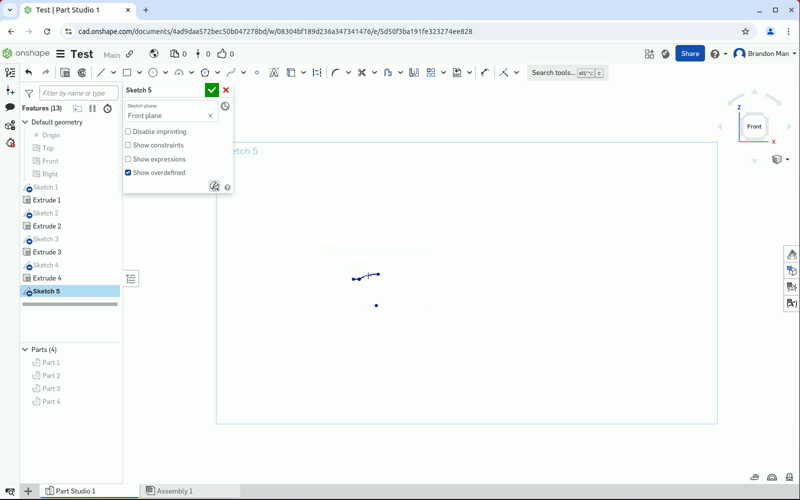
mouse_move(378, 274)
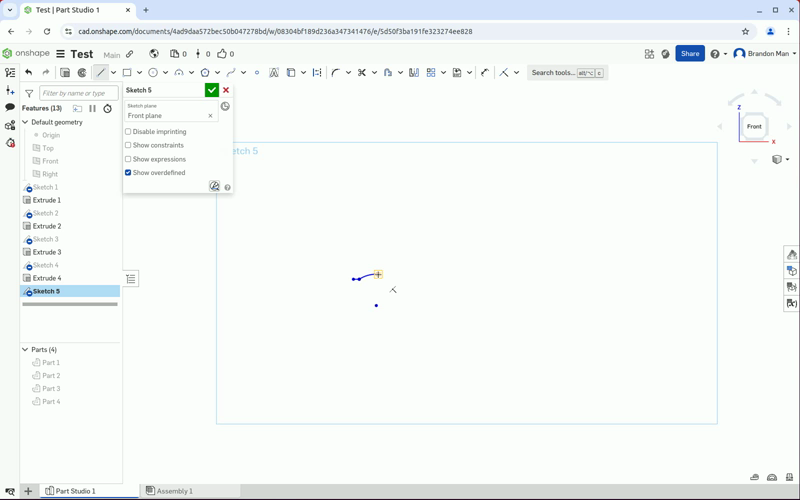
click(378, 274)
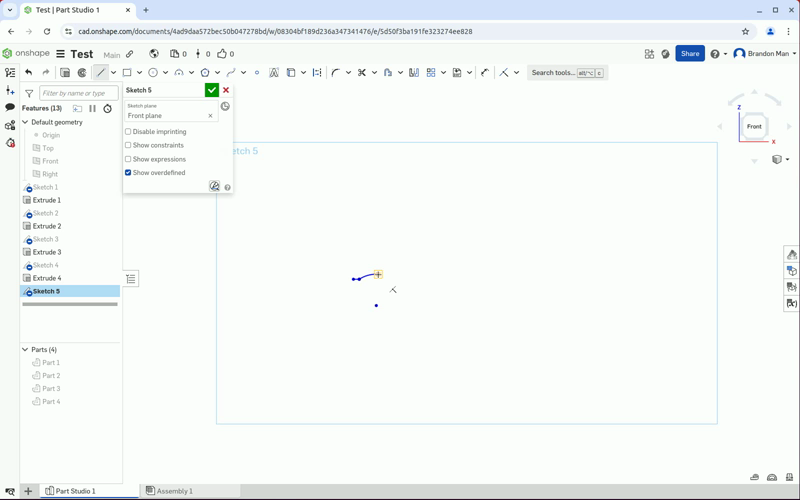
key_down(shift)
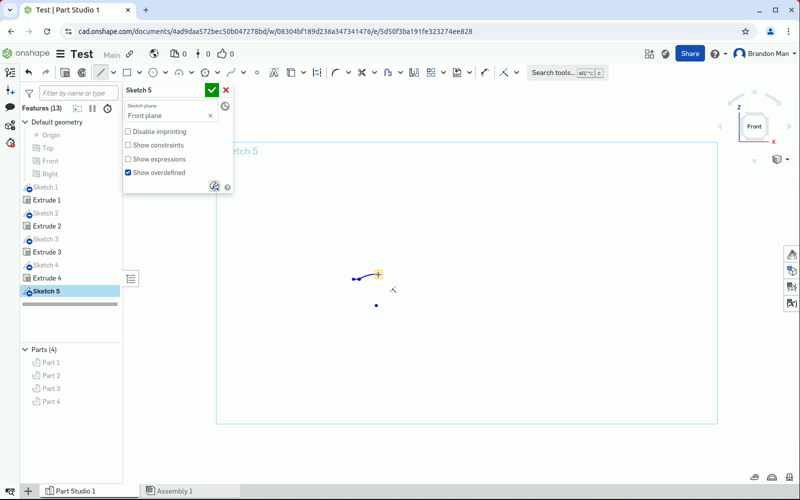
mouse_move(408, 274)
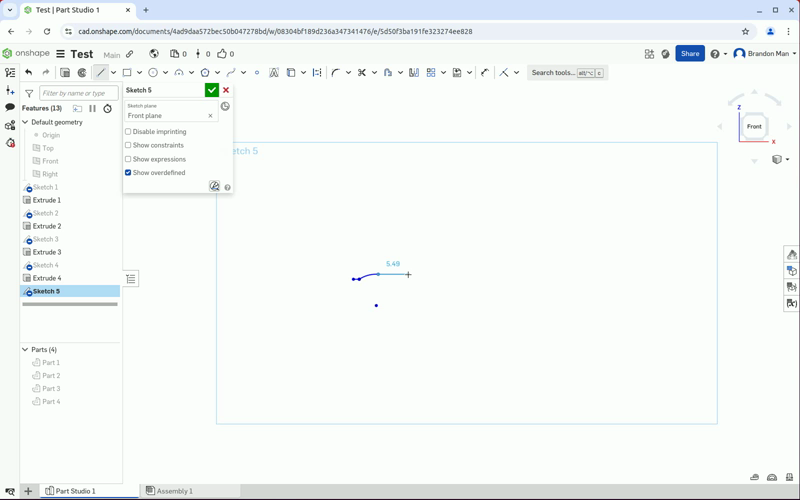
mouse_move(378, 255)
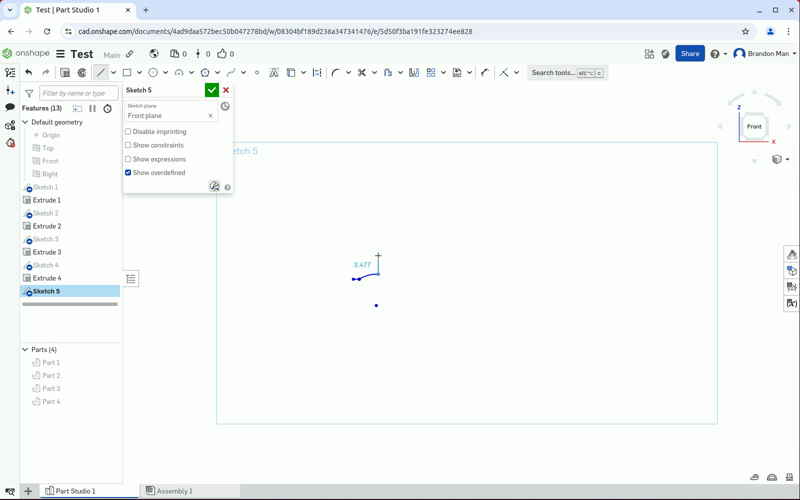
click(378, 255)
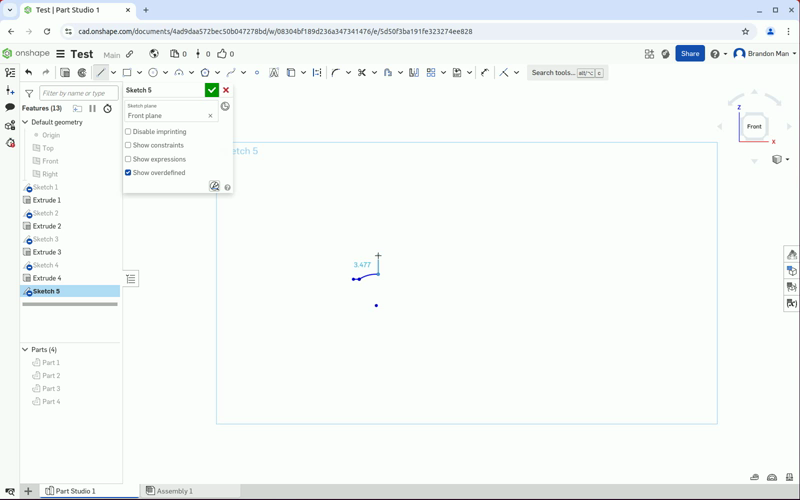
key_up(shift)
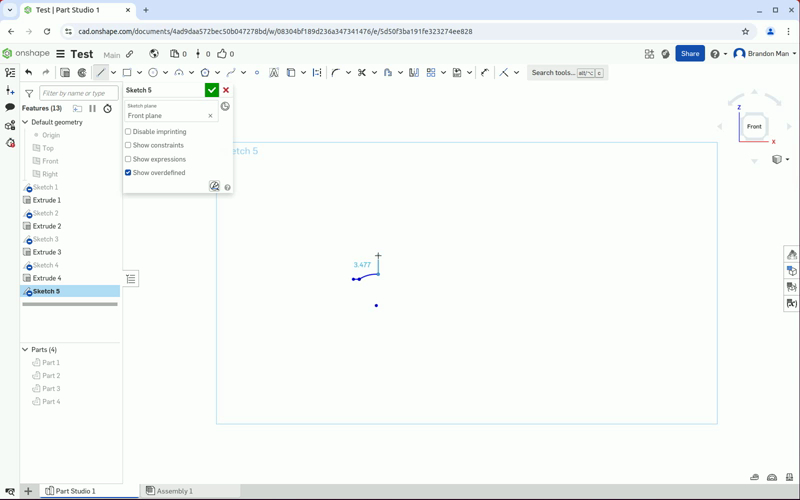
key_down(shift)
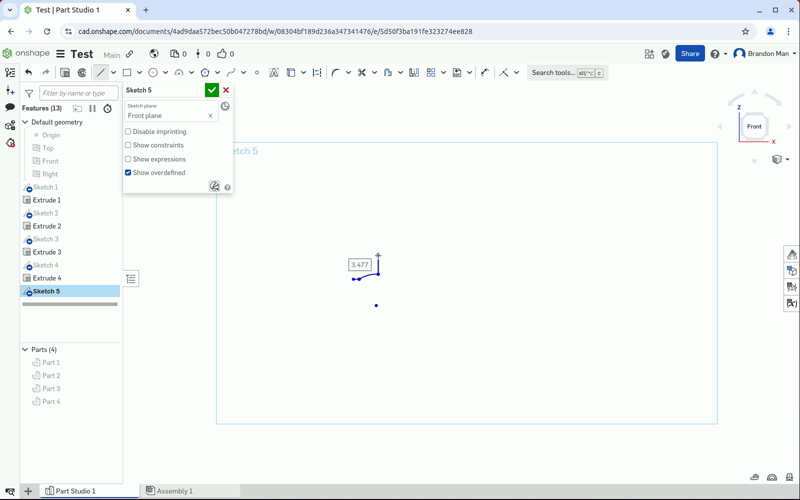
mouse_move(408, 255)
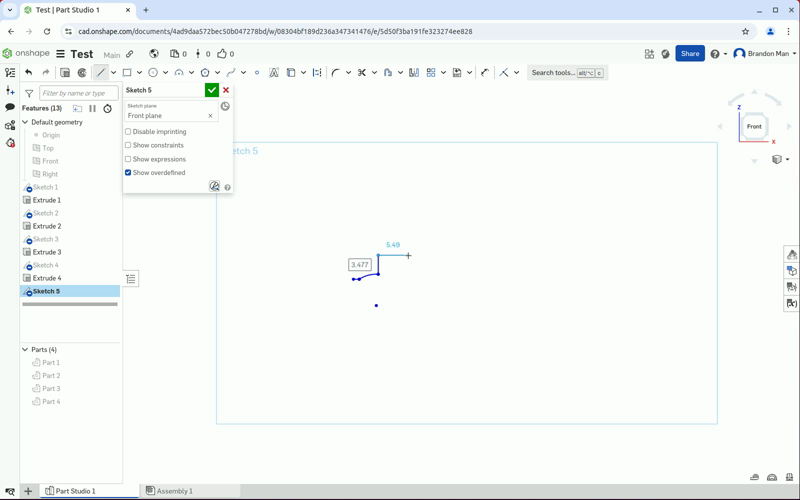
mouse_move(353, 255)
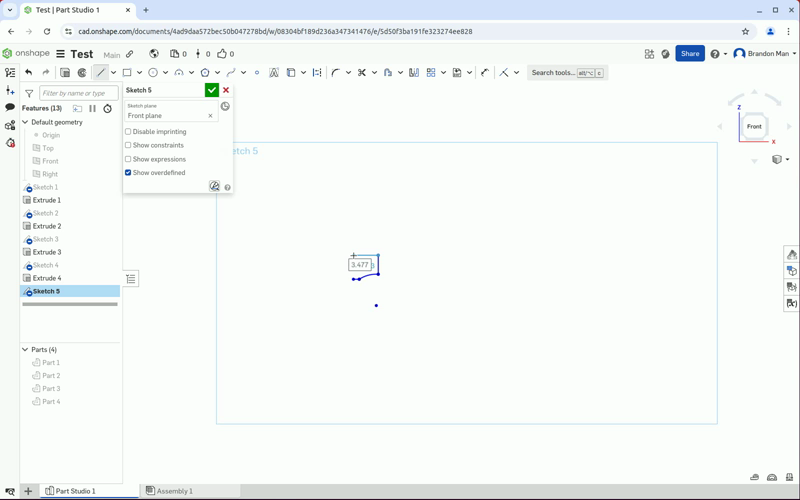
click(353, 255)
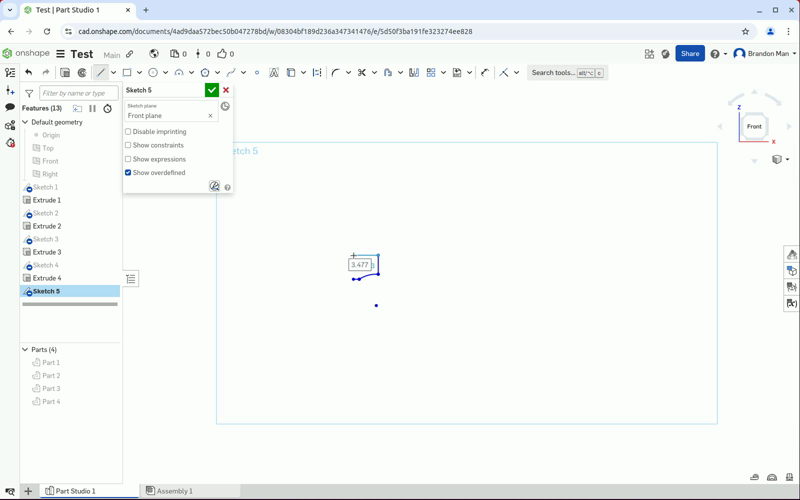
key_up(shift)
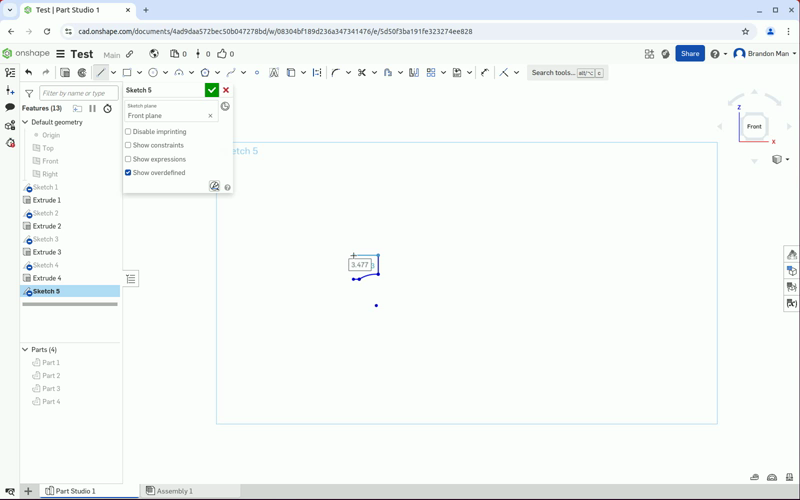
mouse_move(383, 255)
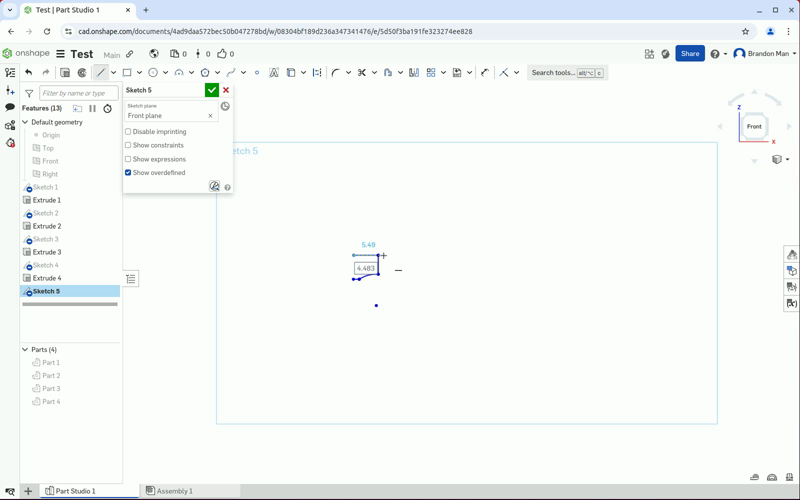
key_down(shift)
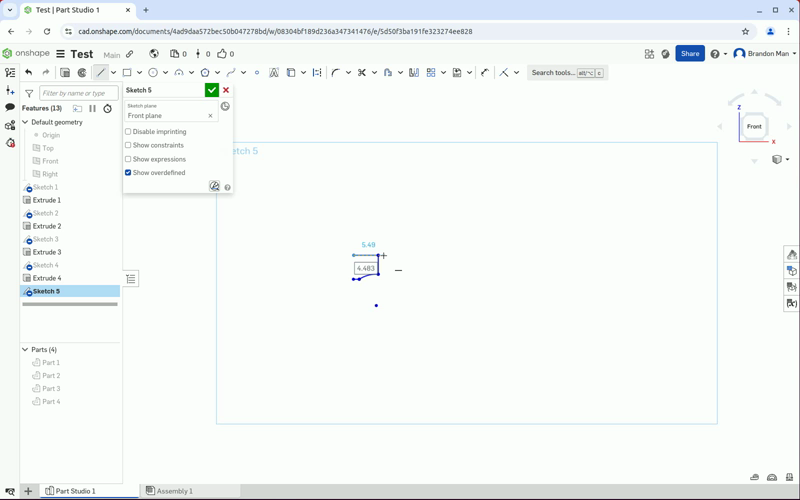
mouse_move(353, 279)
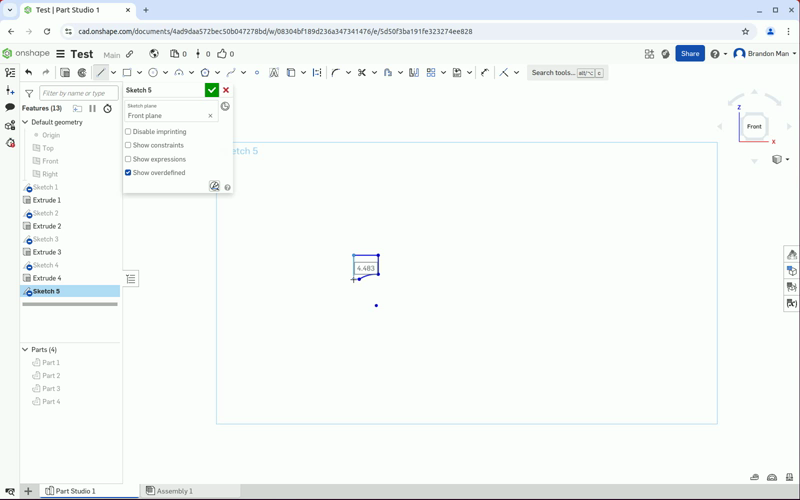
key_up(shift)
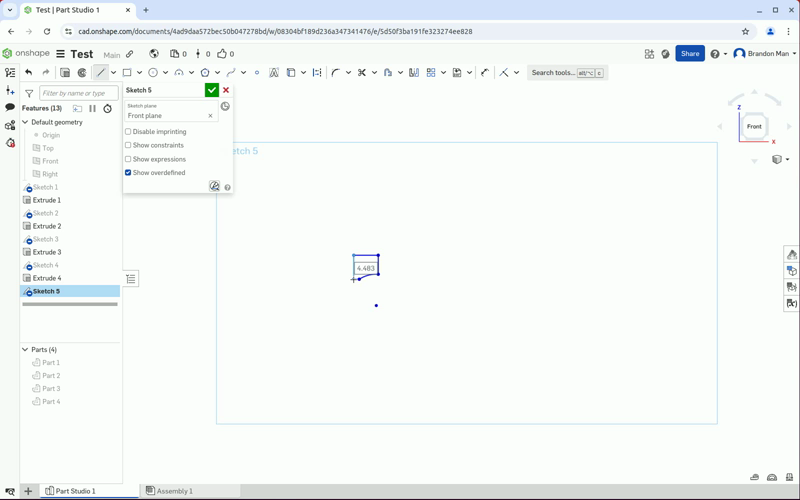
click(353, 279)
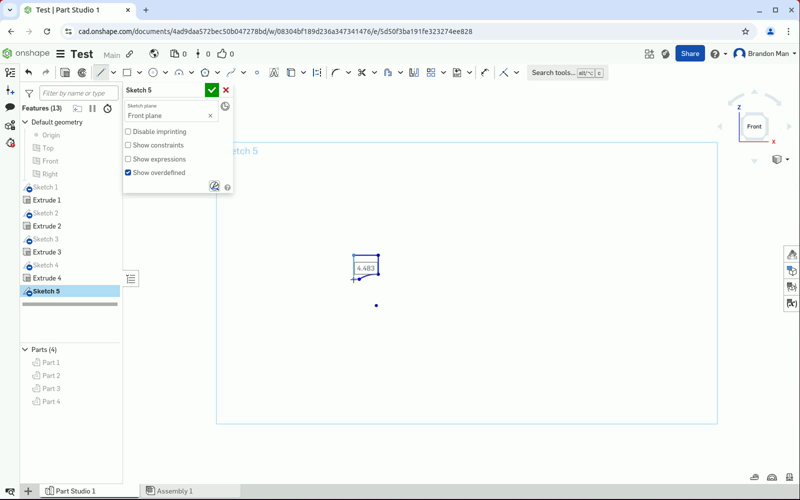
key(esc)
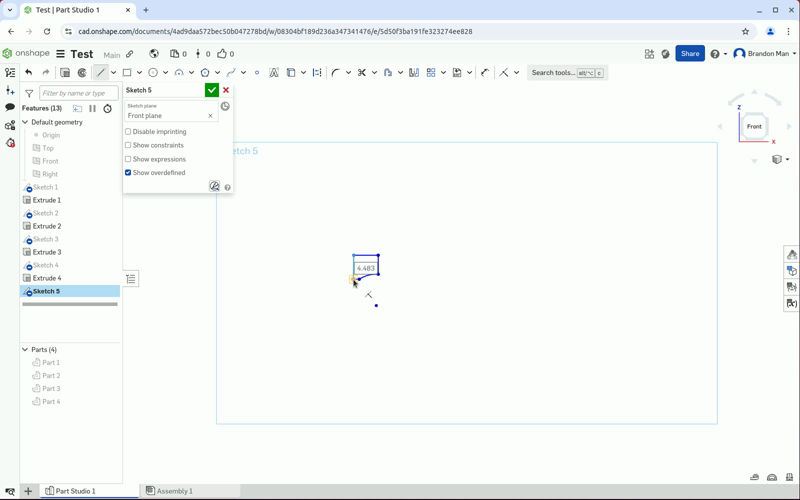
mouse_move(371, 258)
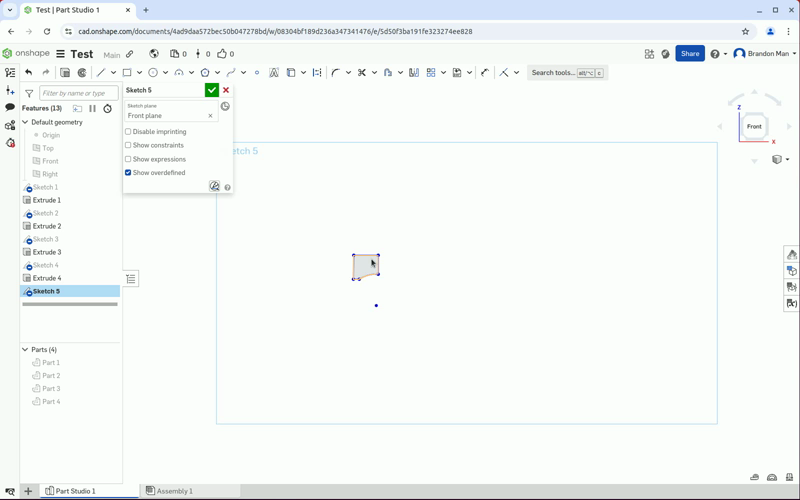
scroll(6)
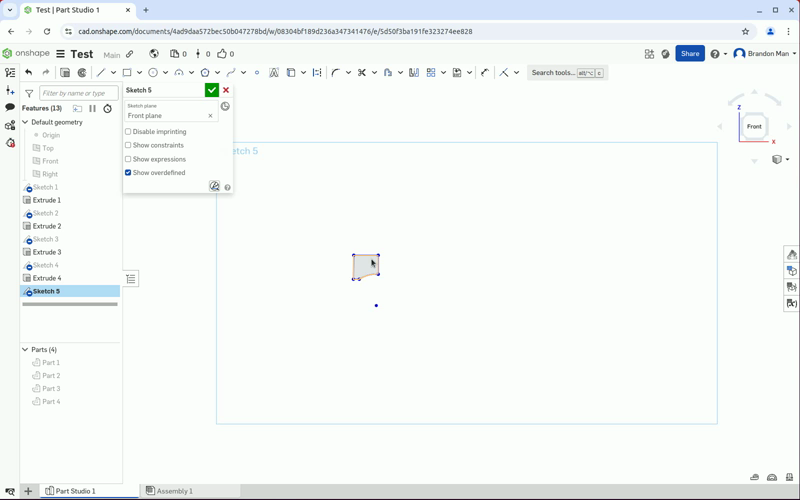
scroll(6)
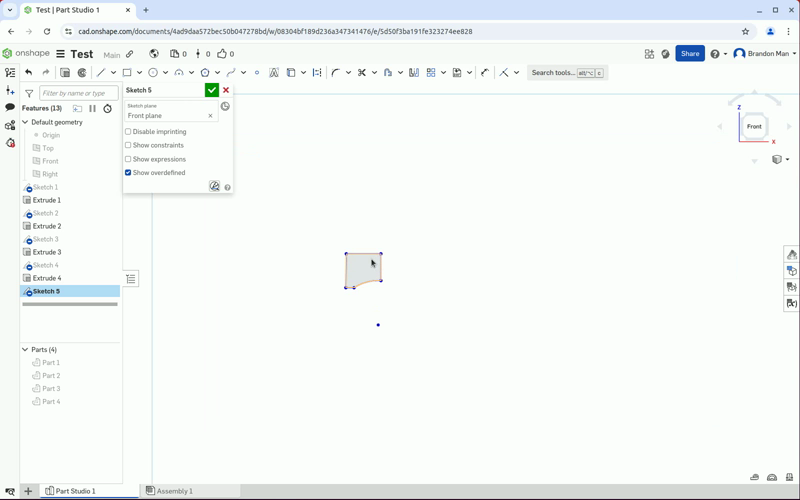
scroll(6)
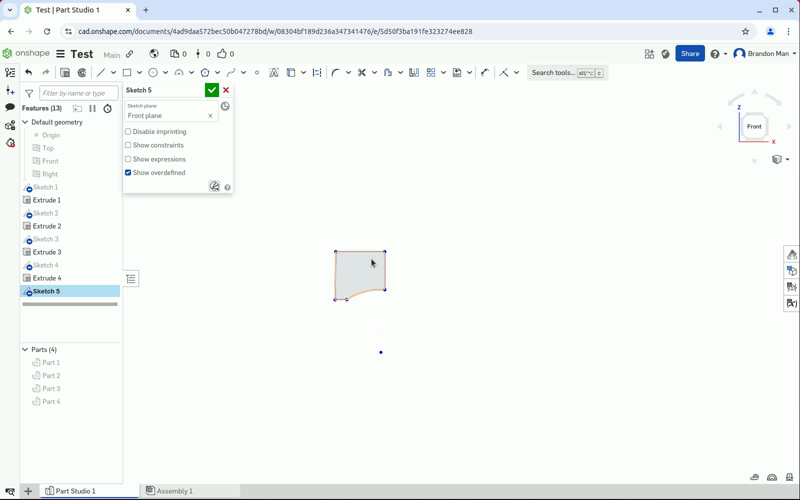
scroll(6)
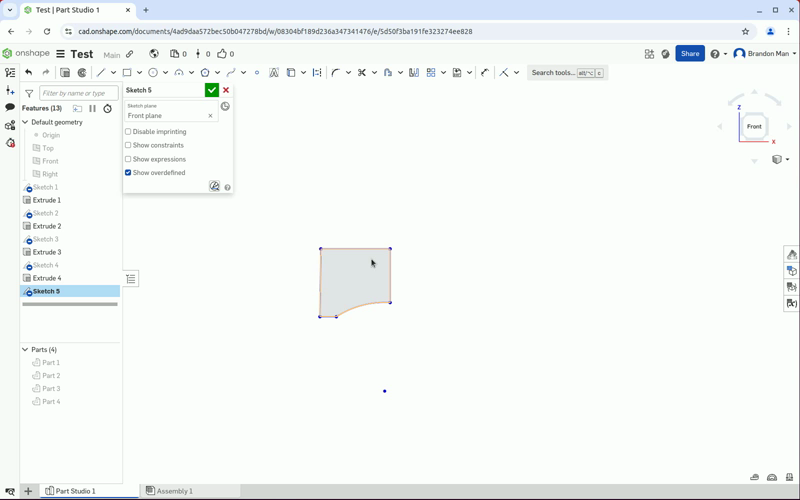
scroll(6)
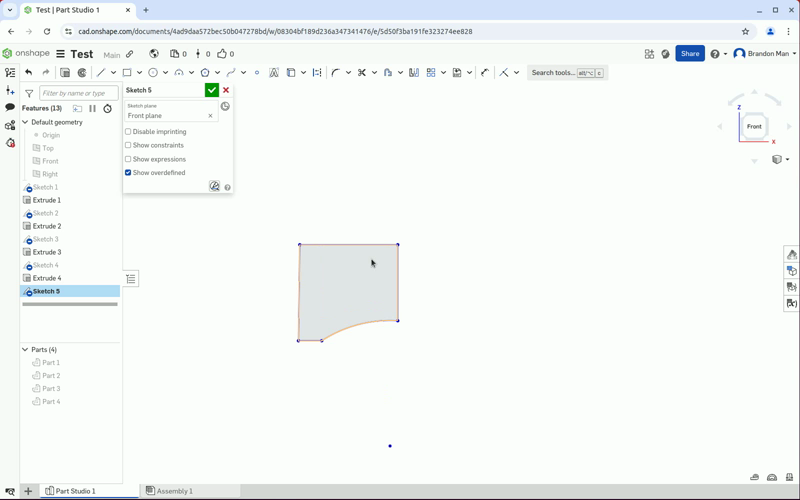
scroll(6)
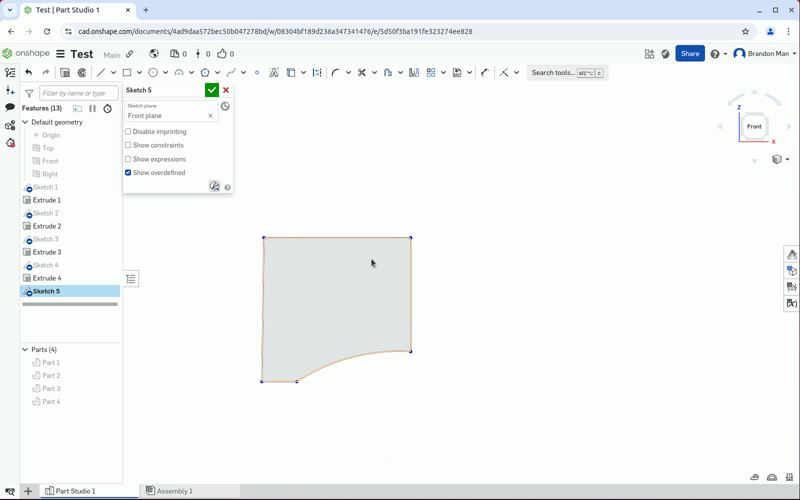
scroll(6)
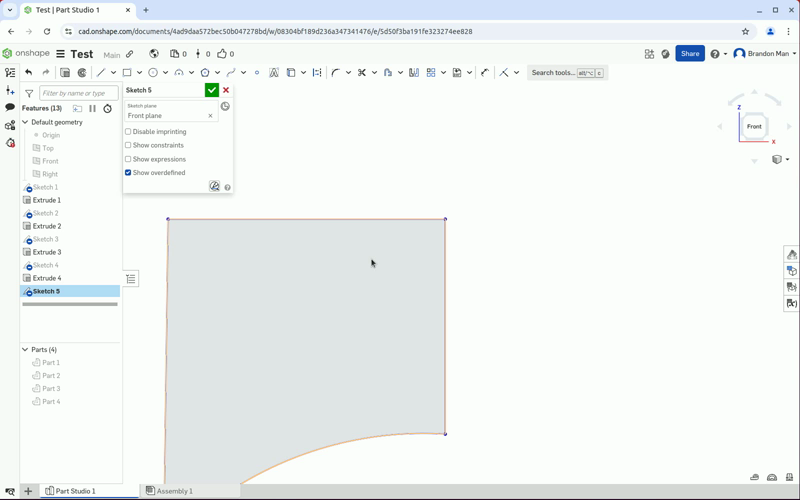
click(371, 258)
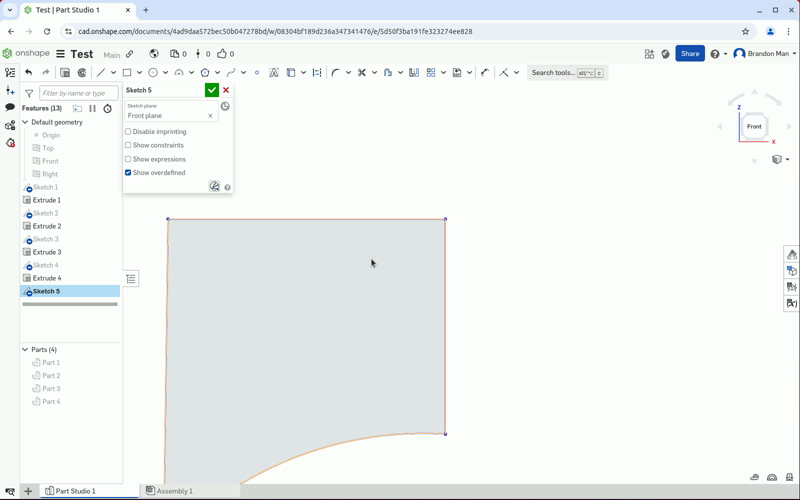
scroll(-6)
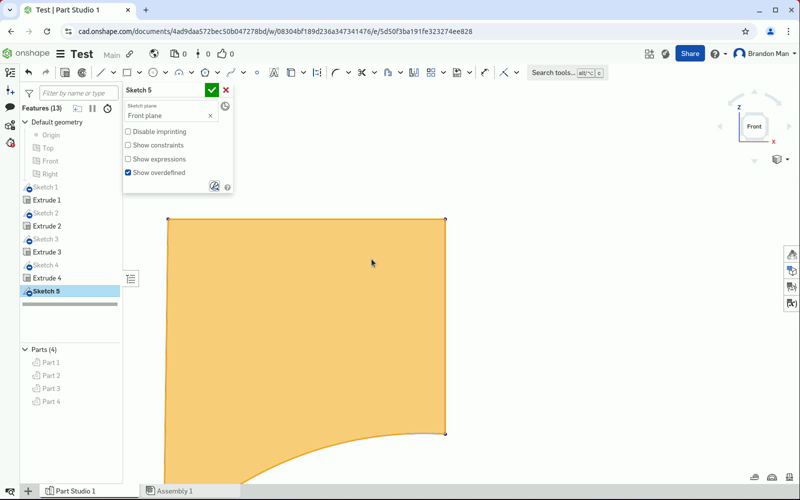
scroll(-6)
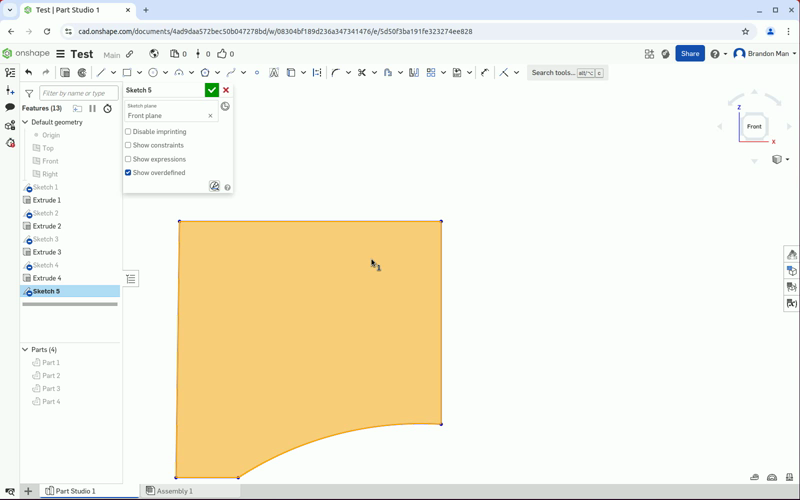
scroll(-6)
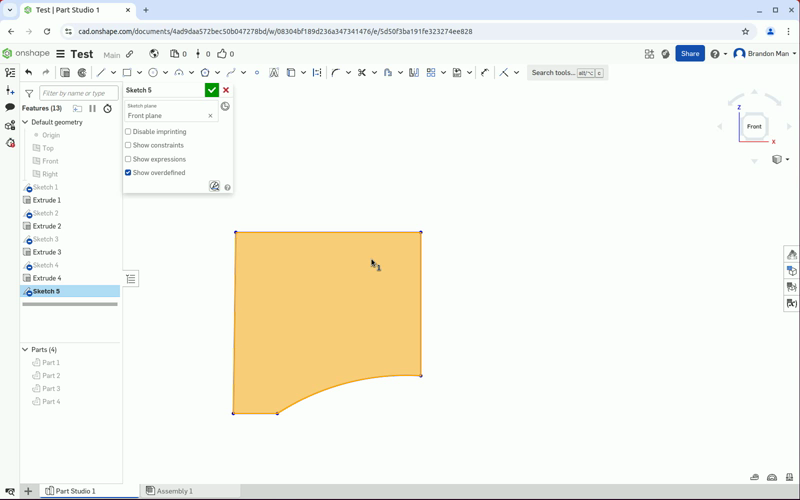
scroll(-6)
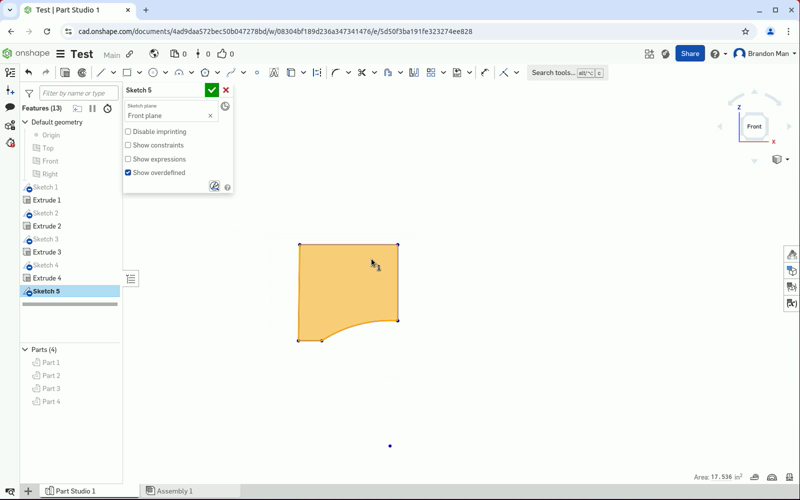
scroll(-6)
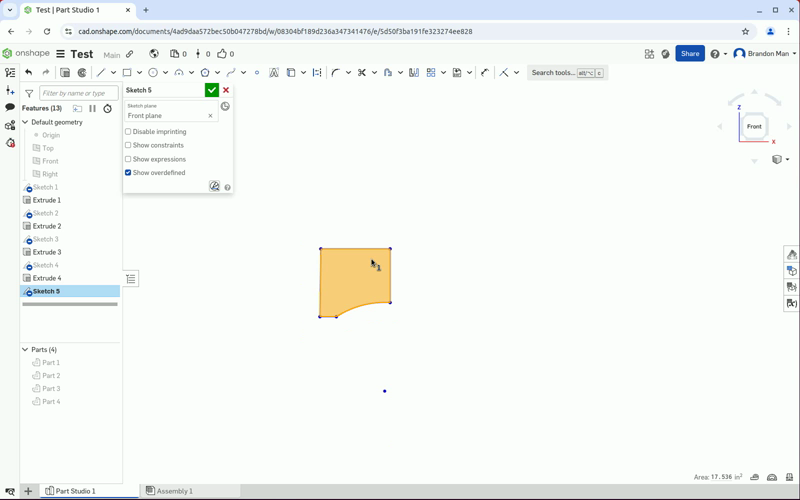
scroll(-6)
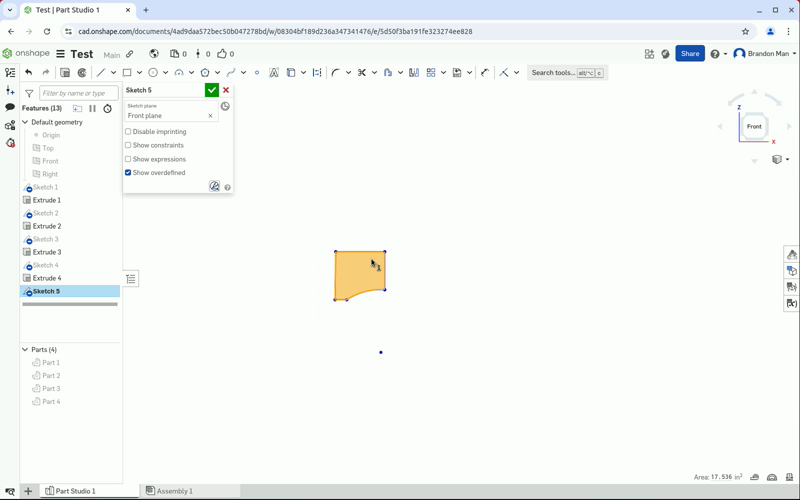
scroll(-6)
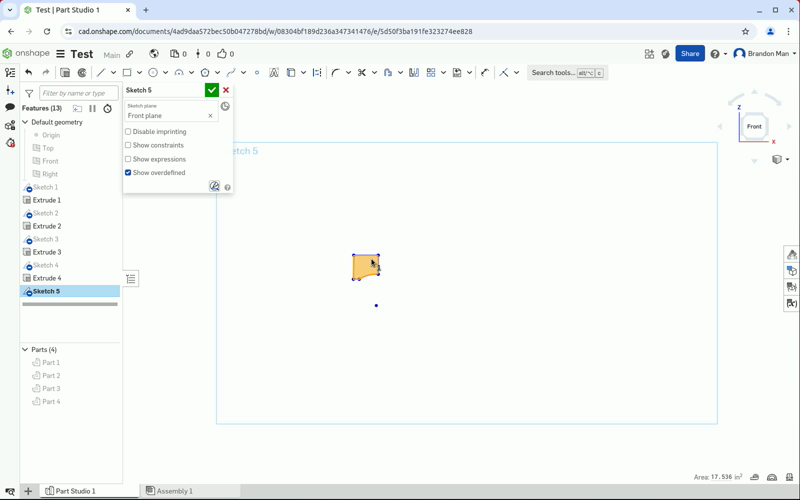
mouse_move(73, 352)
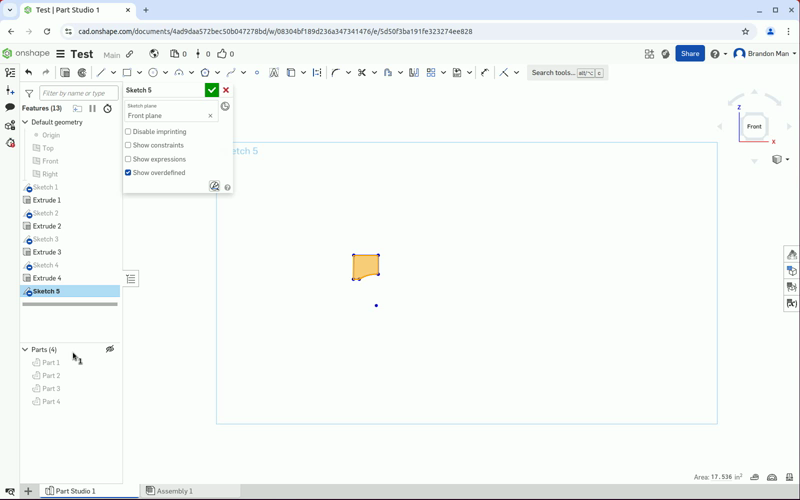
key(shift+y)
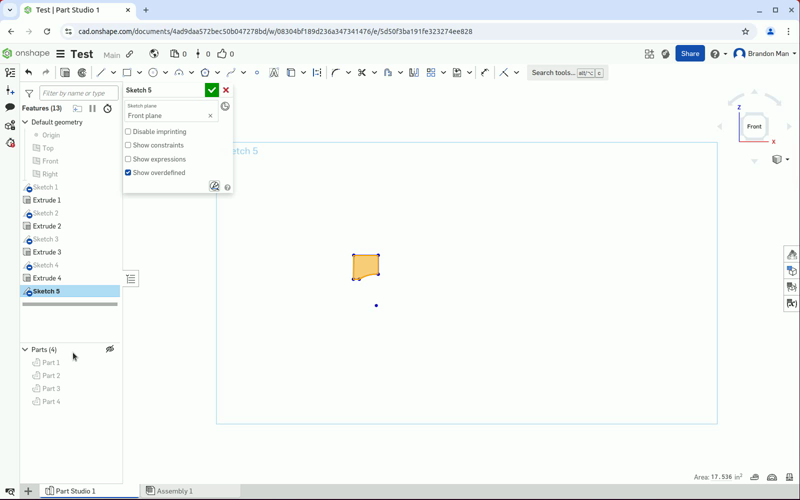
key(shift+e)
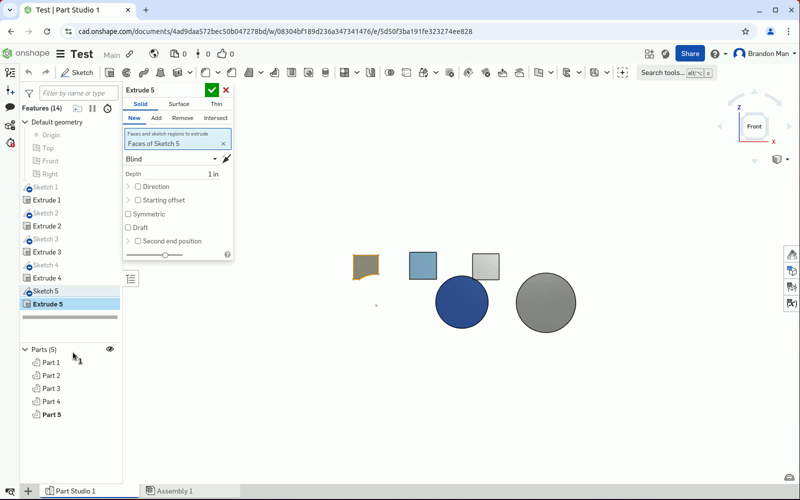
mouse_move(143, 106)
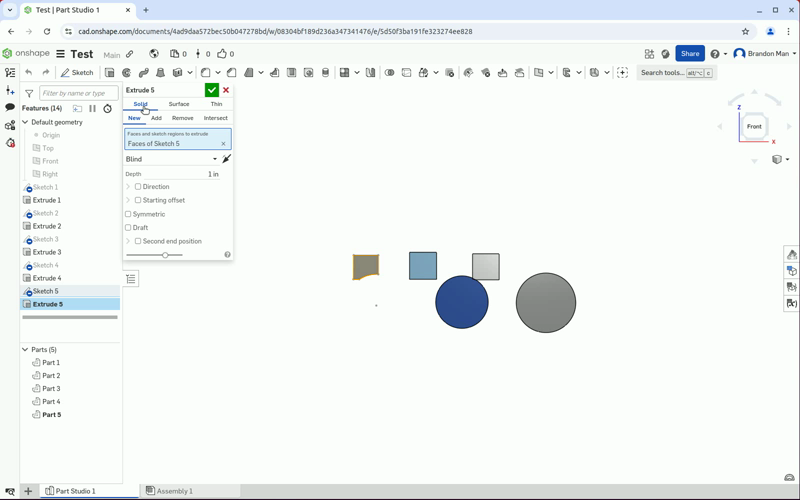
click(143, 106)
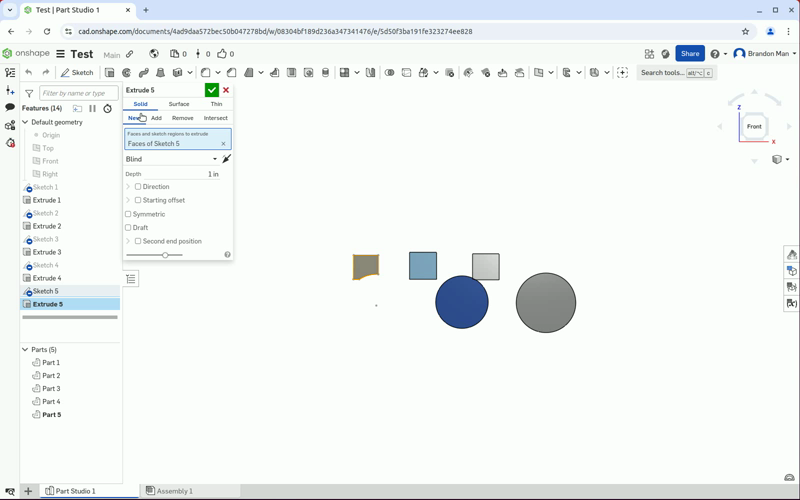
mouse_move(137, 120)
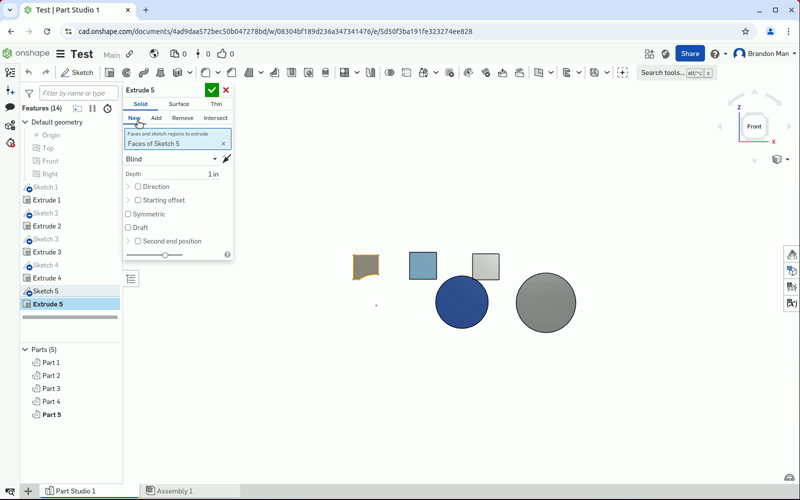
click(137, 120)
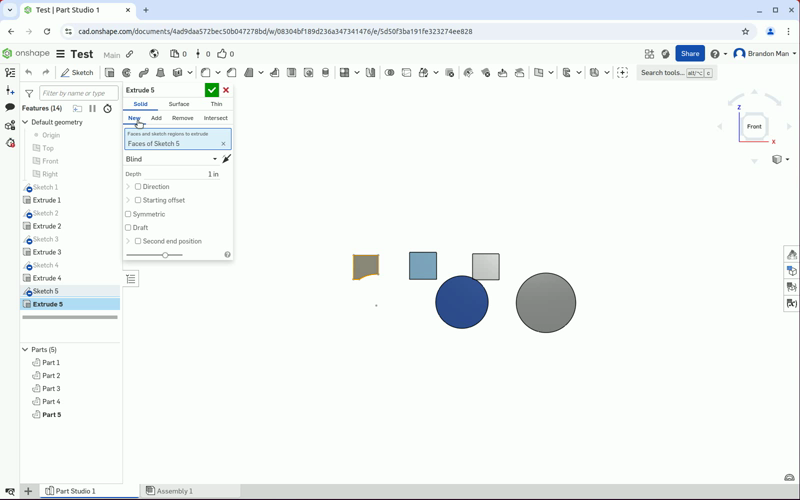
key(tab, 4)
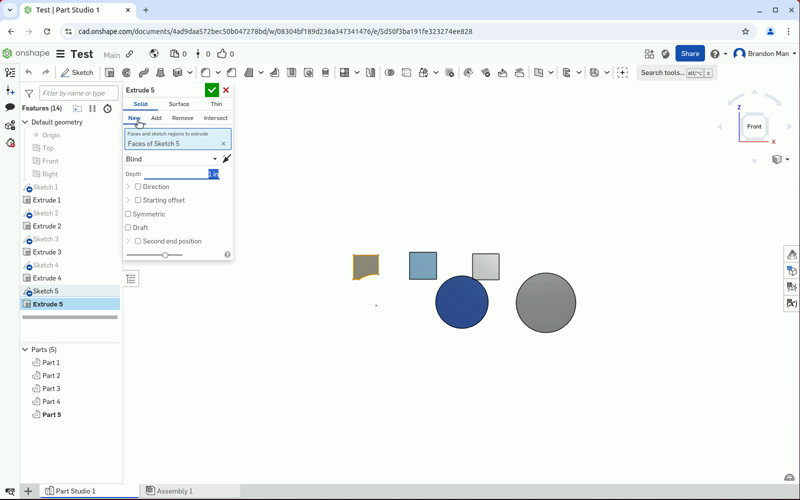
text(5.055)
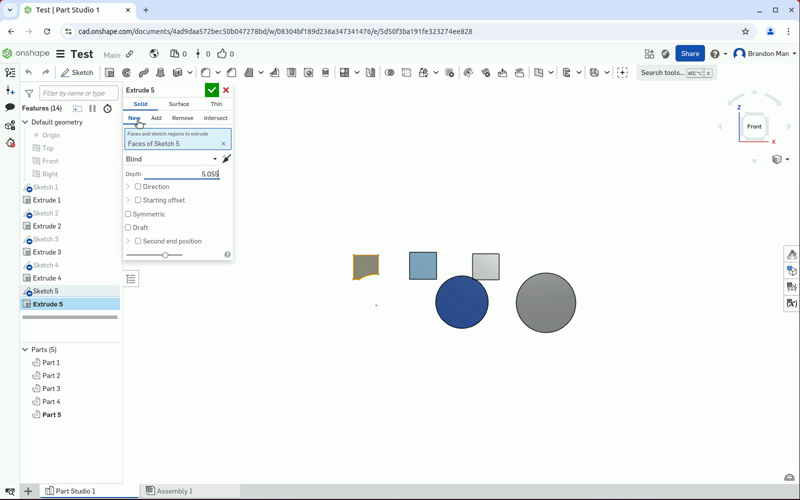
key(enter)
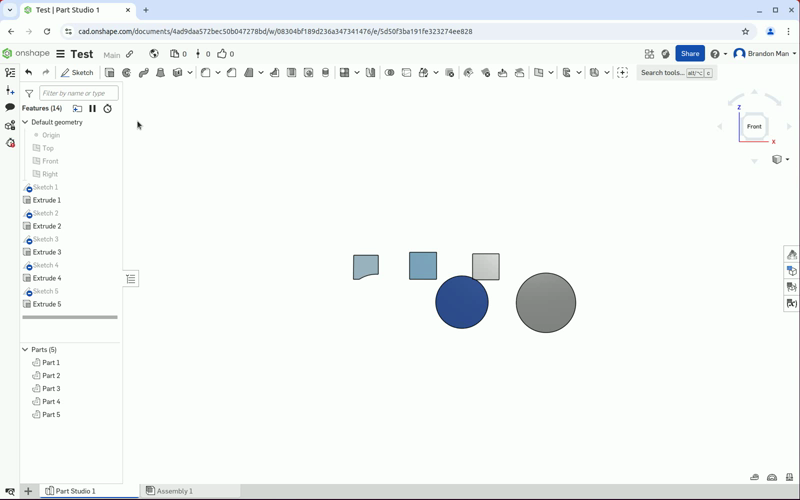
key(shift+h)
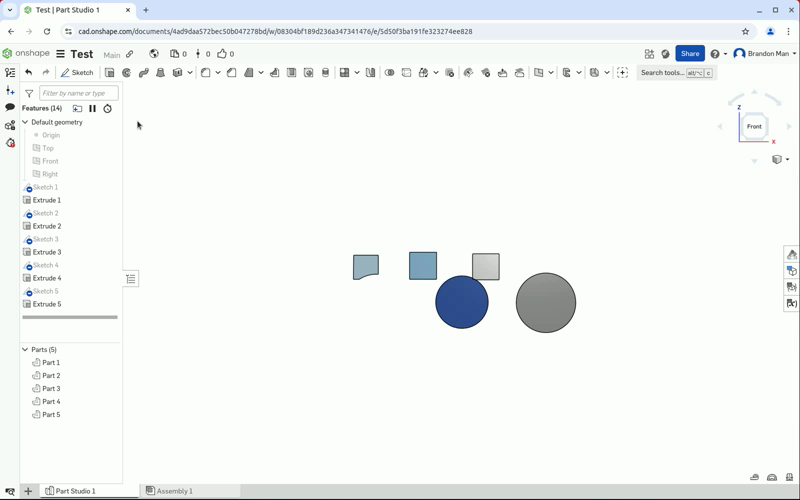
key(shift+h)
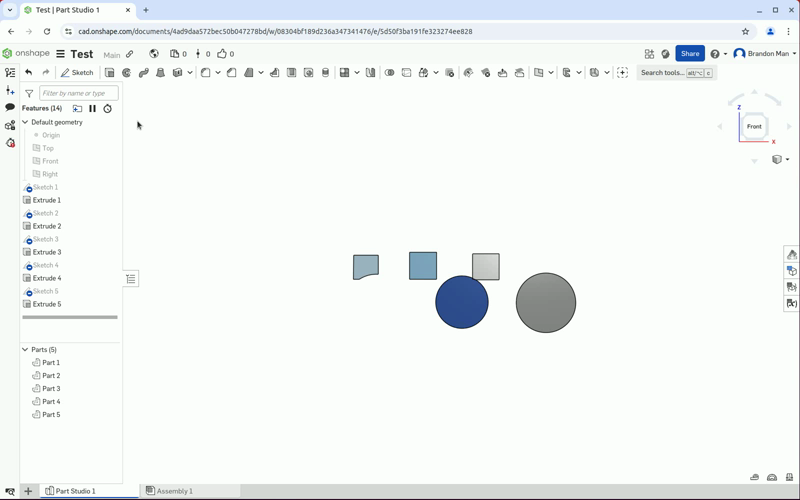
mouse_move(73, 189)
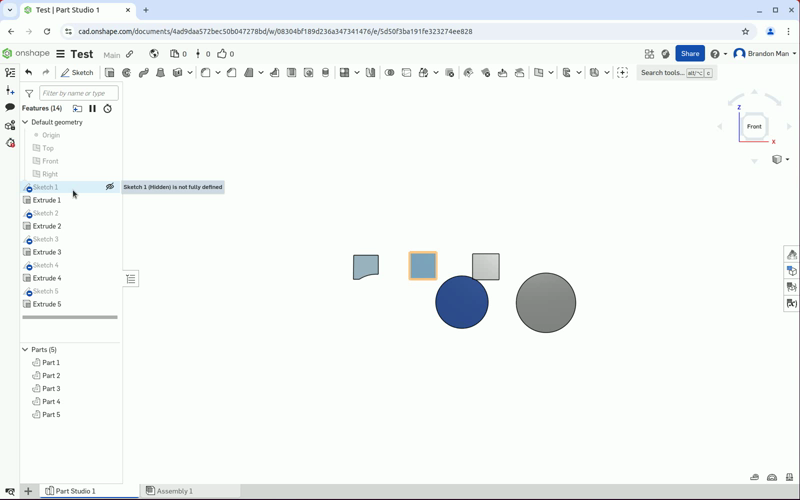
click(73, 189)
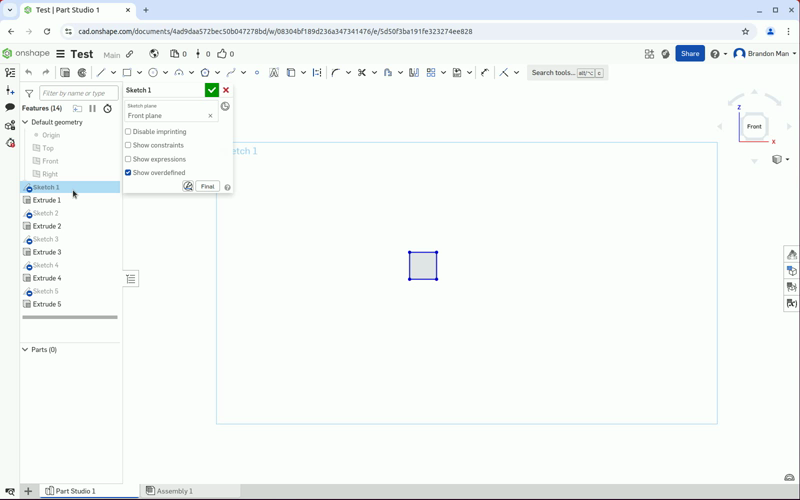
mouse_move(229, 92)
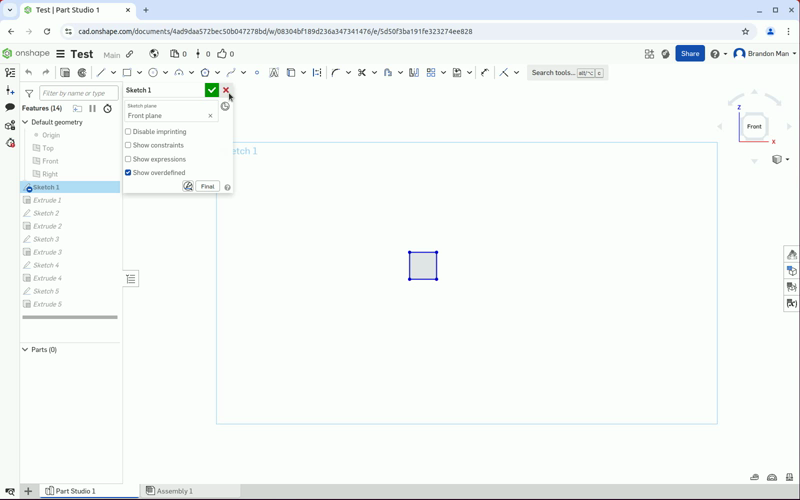
click(229, 92)
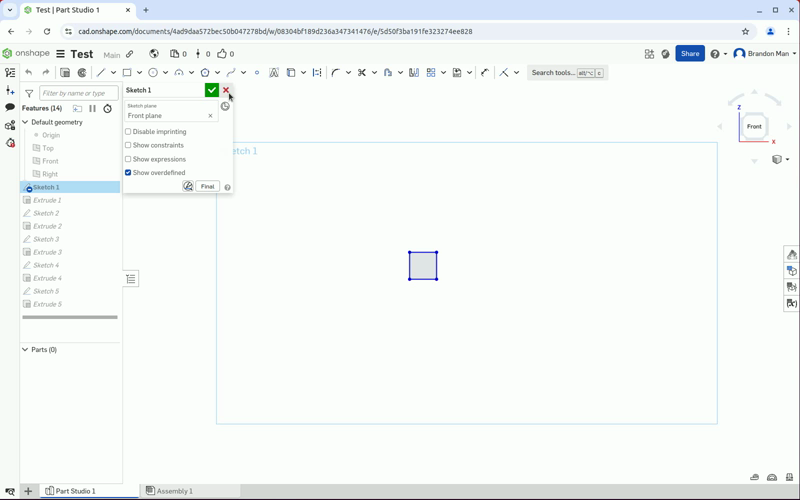
key(shift+s)
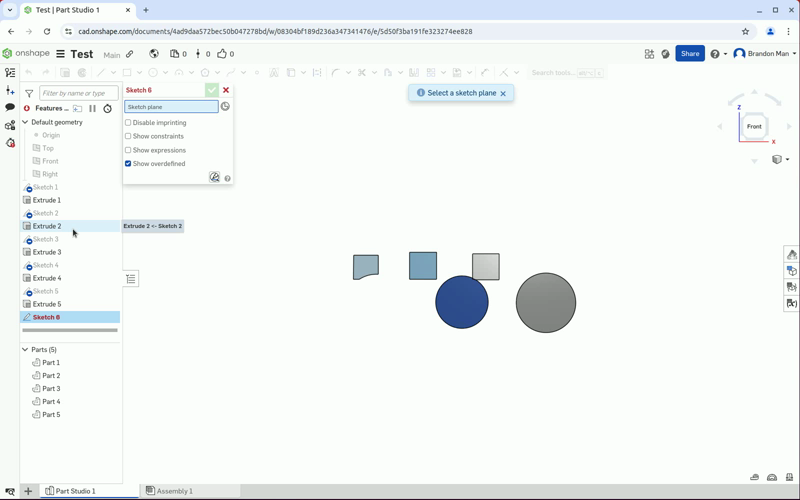
scroll(3)
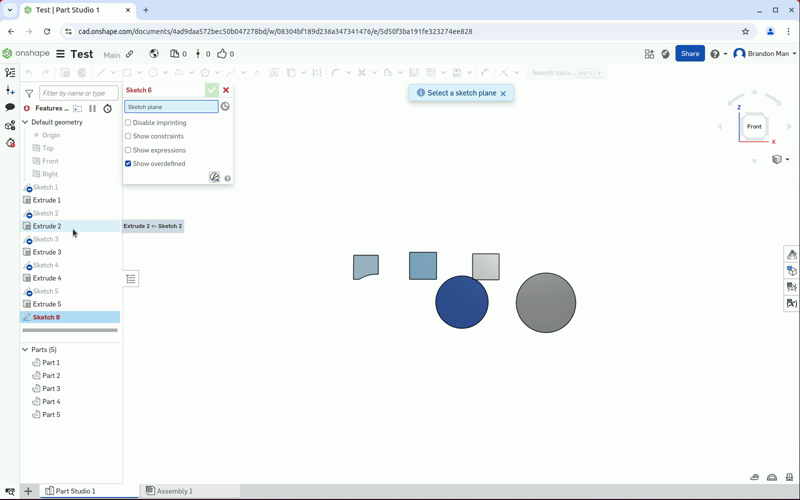
mouse_move(73, 163)
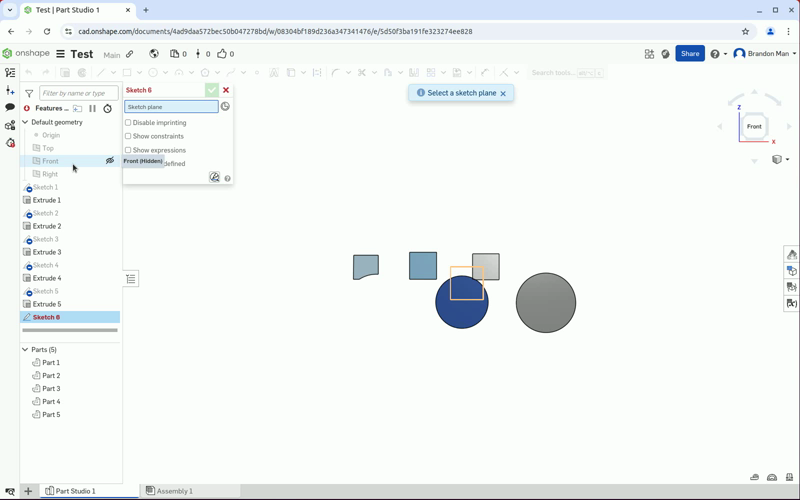
click(73, 163)
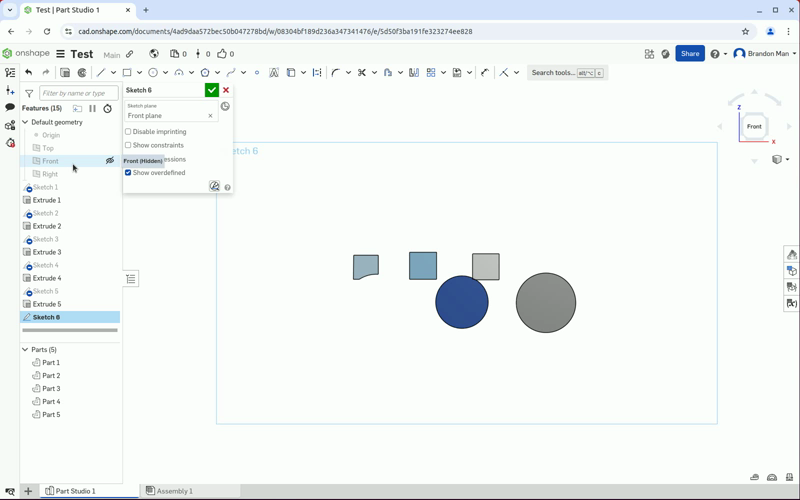
mouse_move(73, 352)
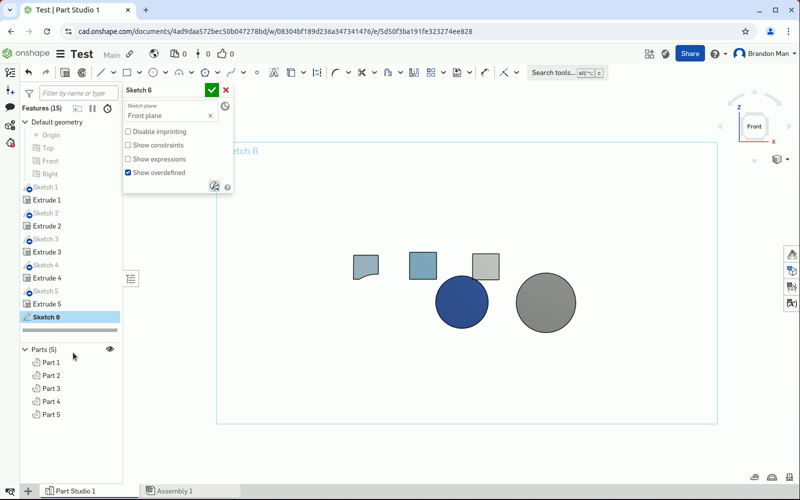
key(y)
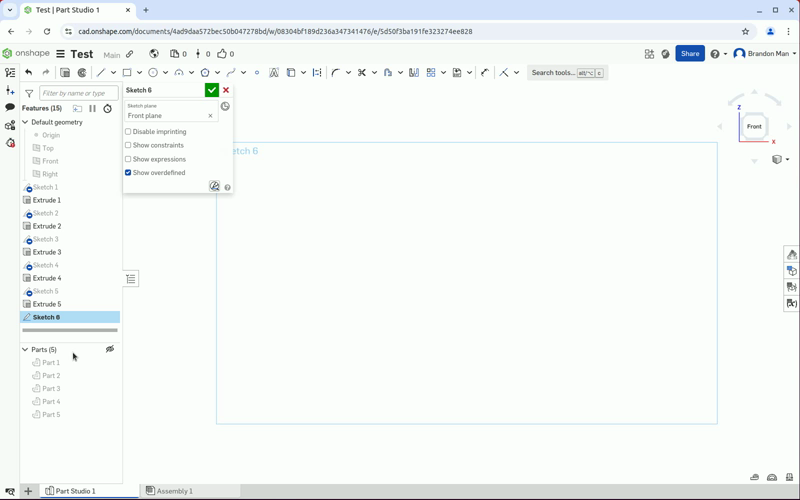
key(l)
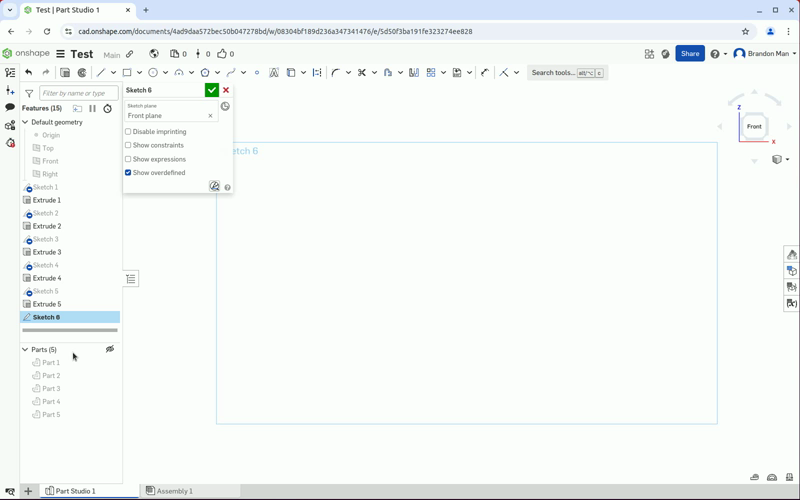
key_down(shift)
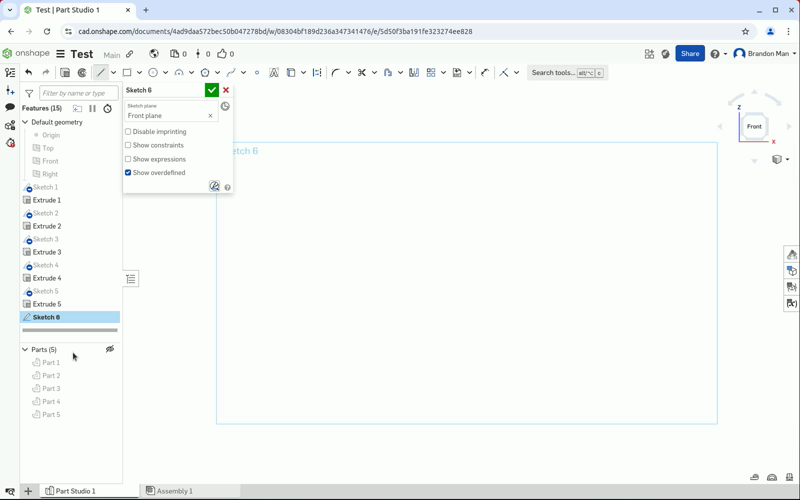
mouse_move(466, 279)
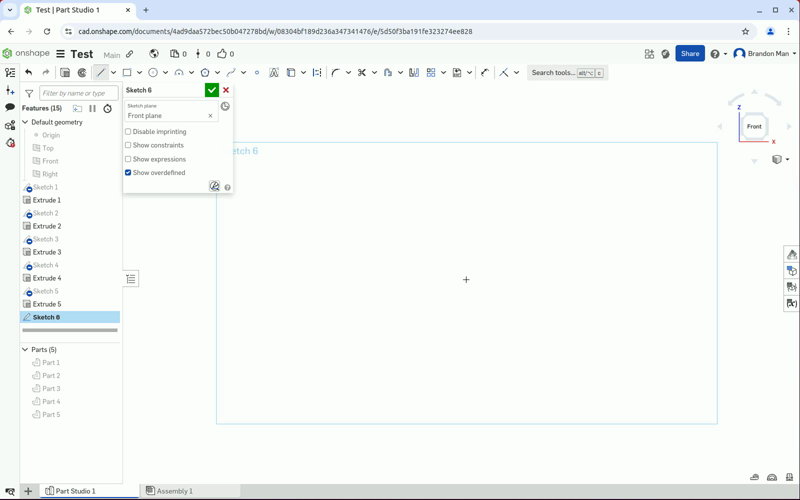
click(466, 279)
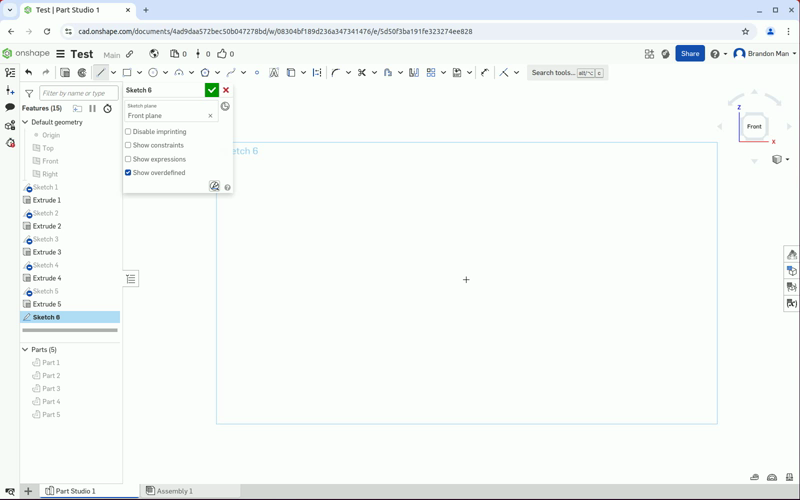
key_up(shift)
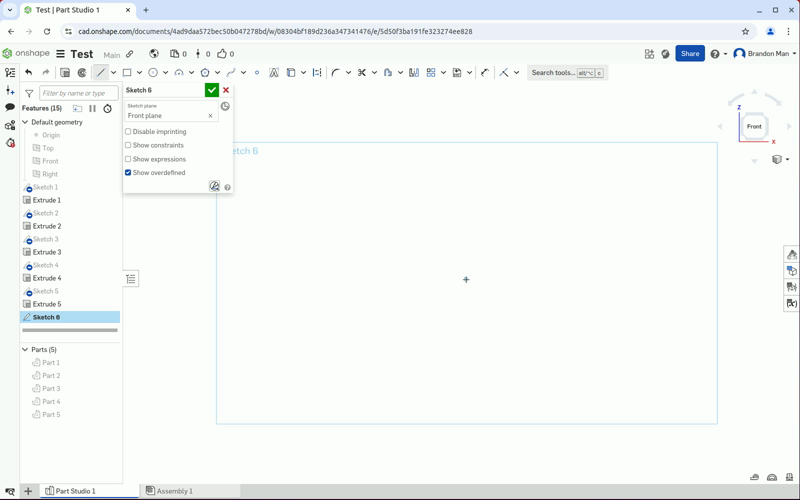
key_down(shift)
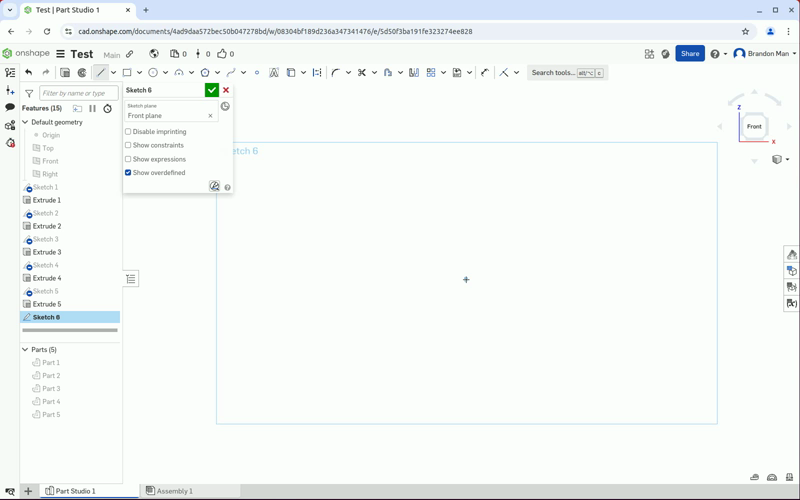
mouse_move(496, 279)
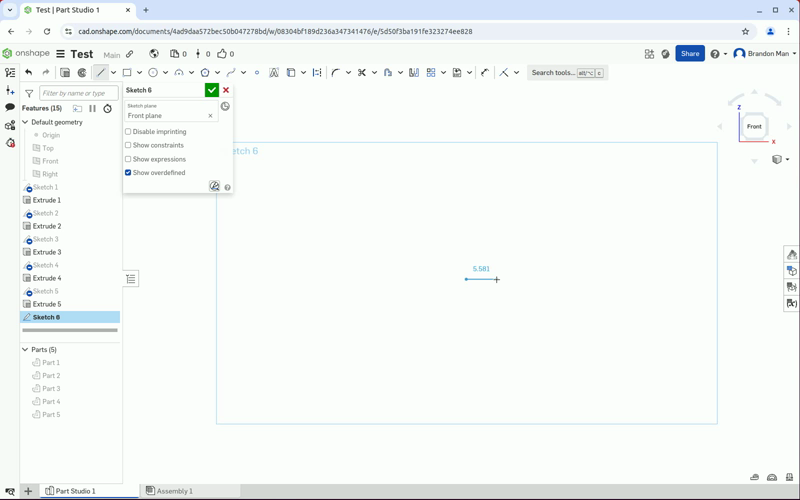
mouse_move(468, 279)
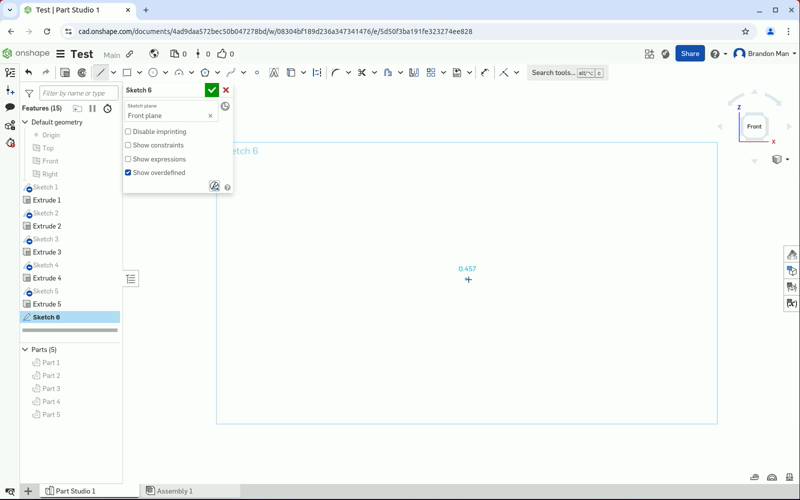
scroll(6)
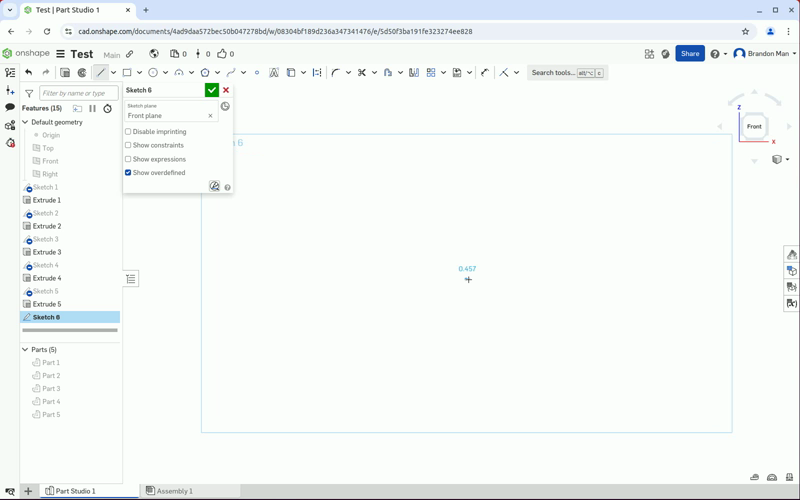
scroll(6)
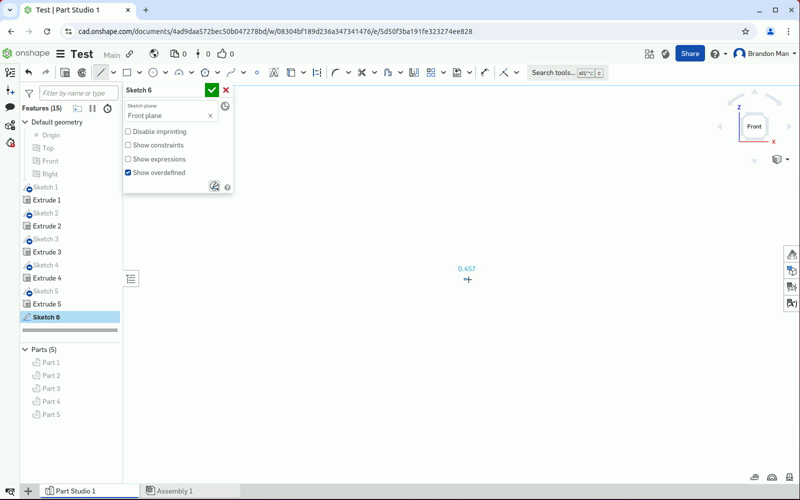
scroll(6)
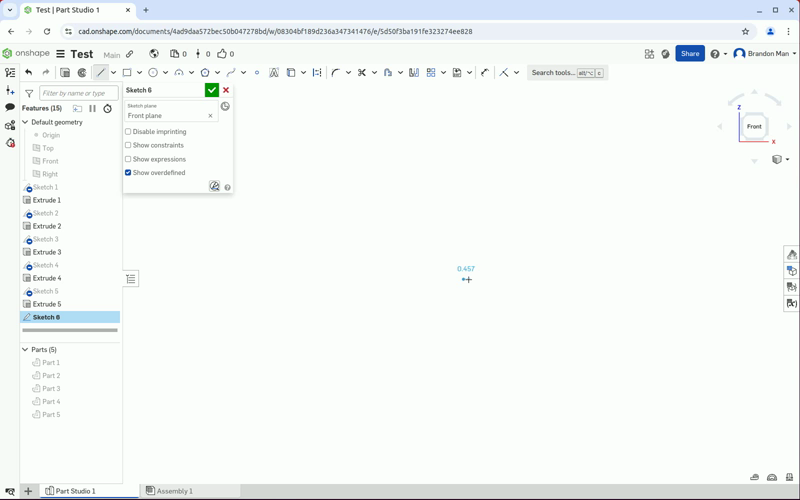
scroll(6)
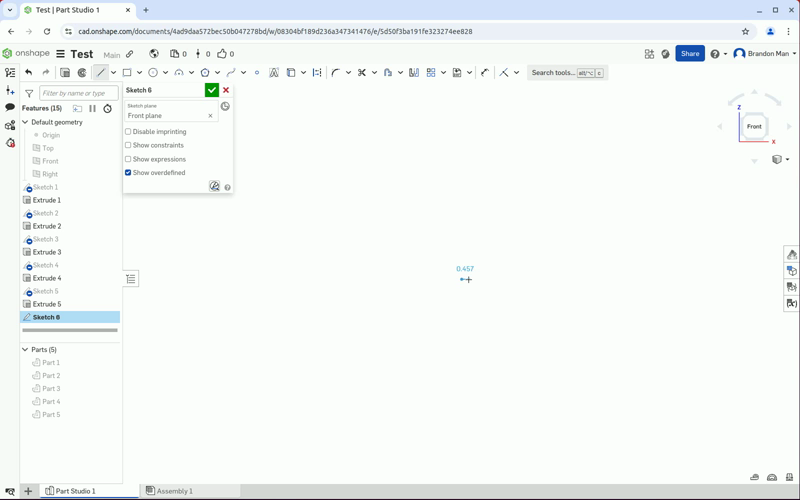
scroll(6)
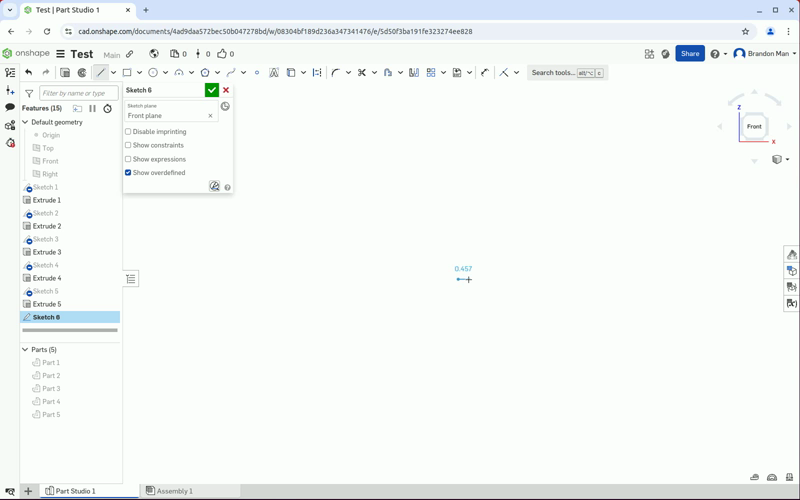
scroll(6)
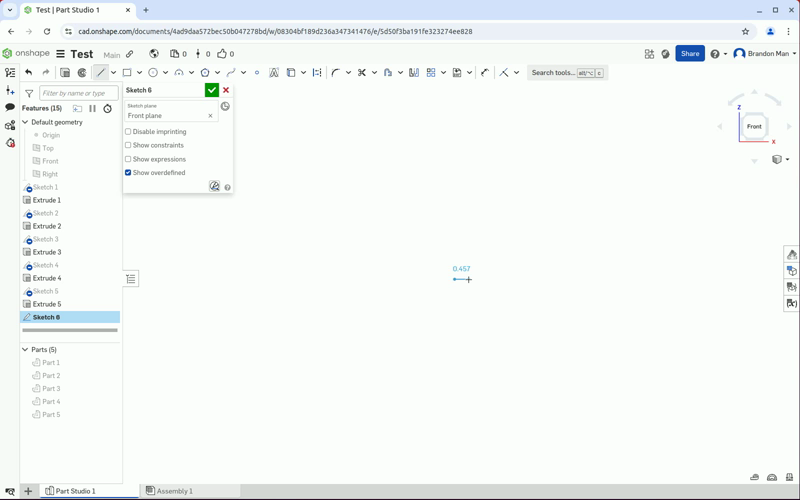
scroll(6)
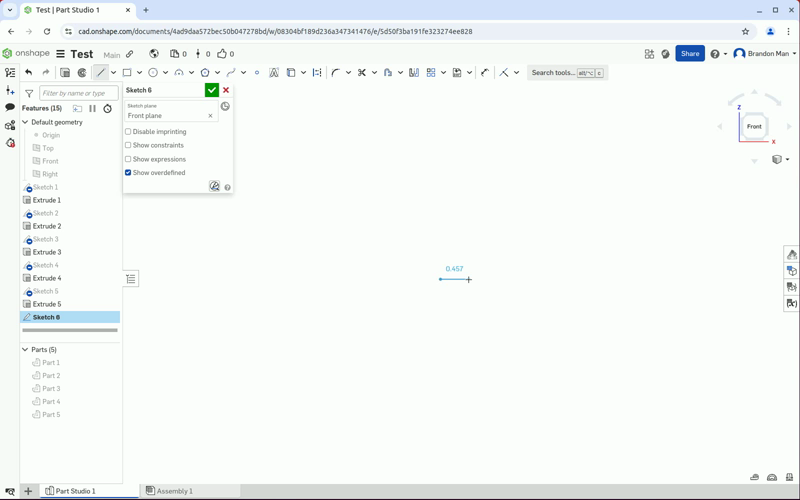
click(468, 279)
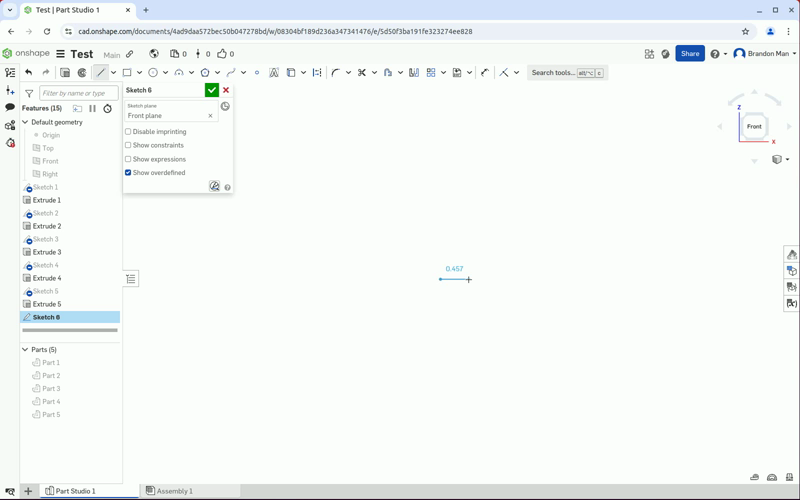
scroll(-6)
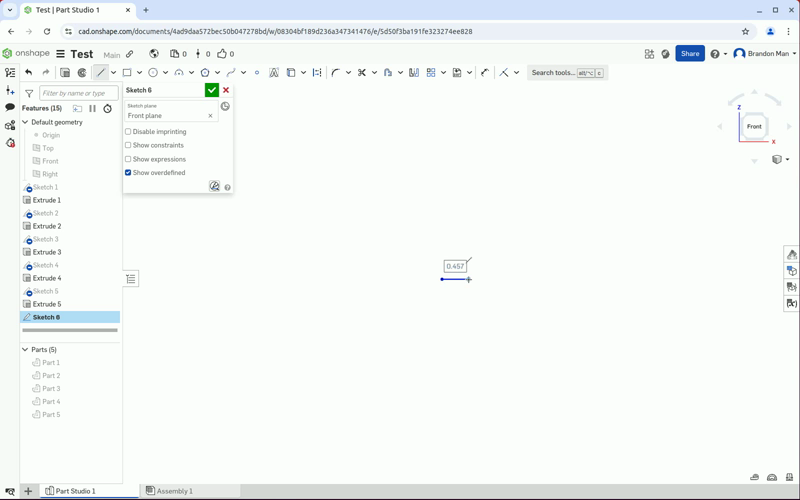
scroll(-6)
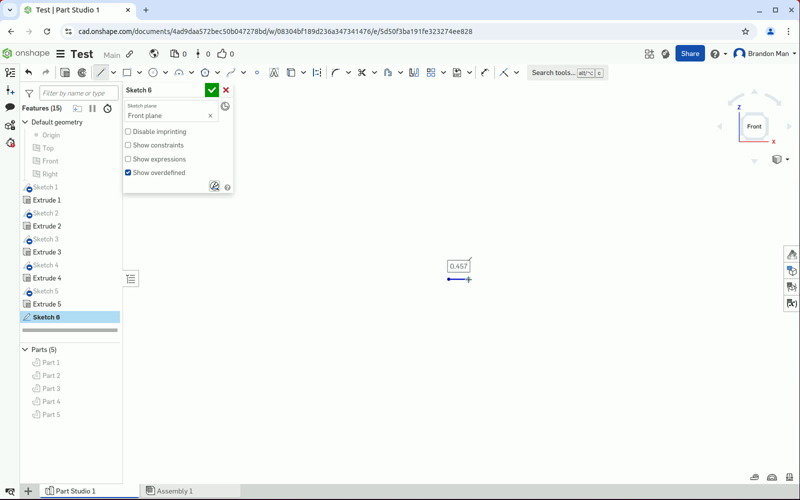
scroll(-6)
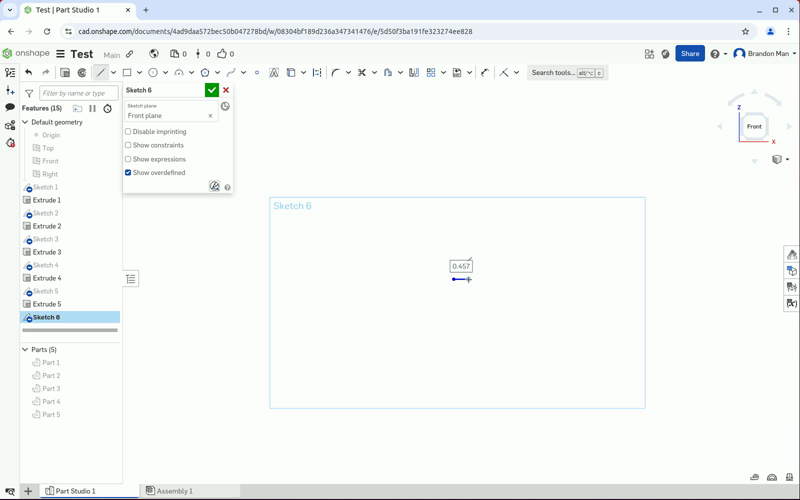
scroll(-6)
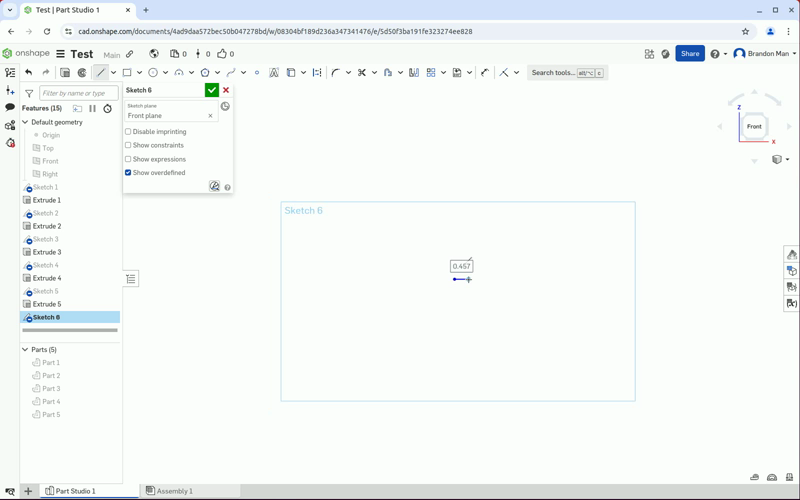
scroll(-6)
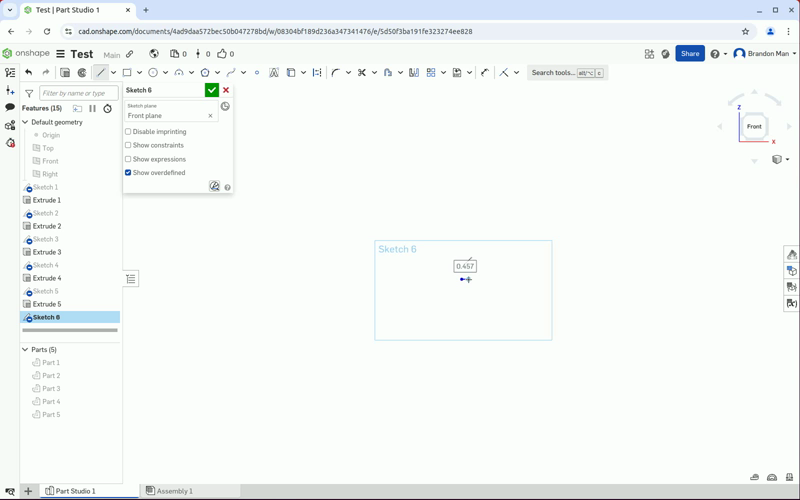
scroll(-6)
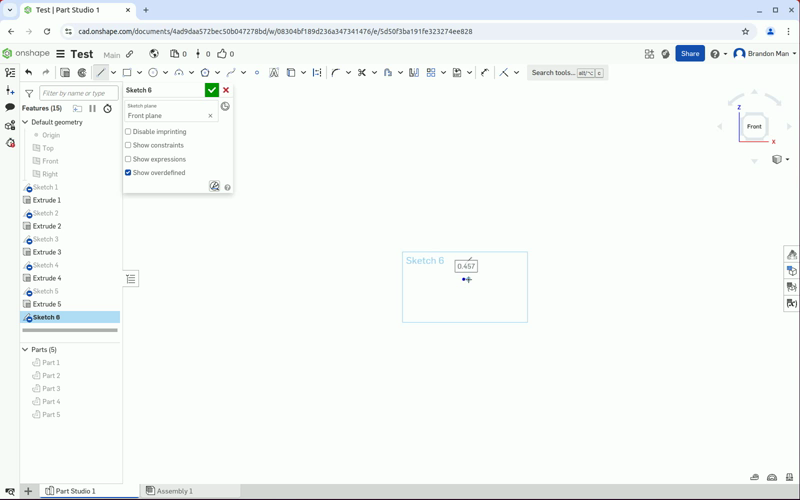
scroll(-6)
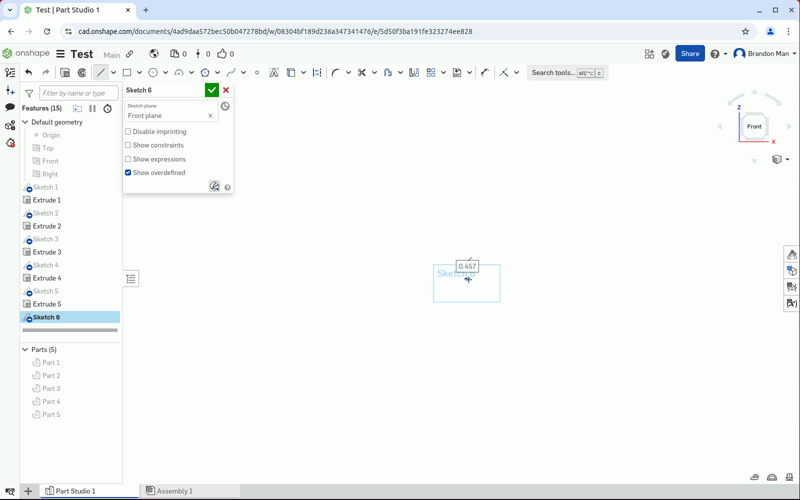
key_up(shift)
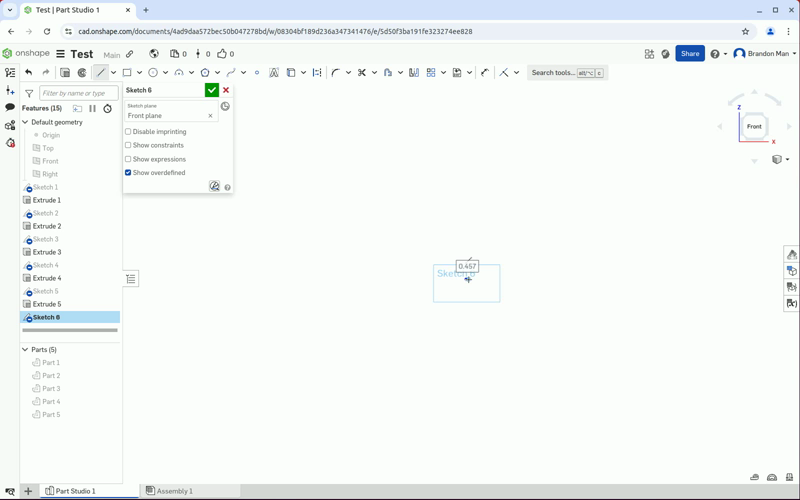
key(esc)
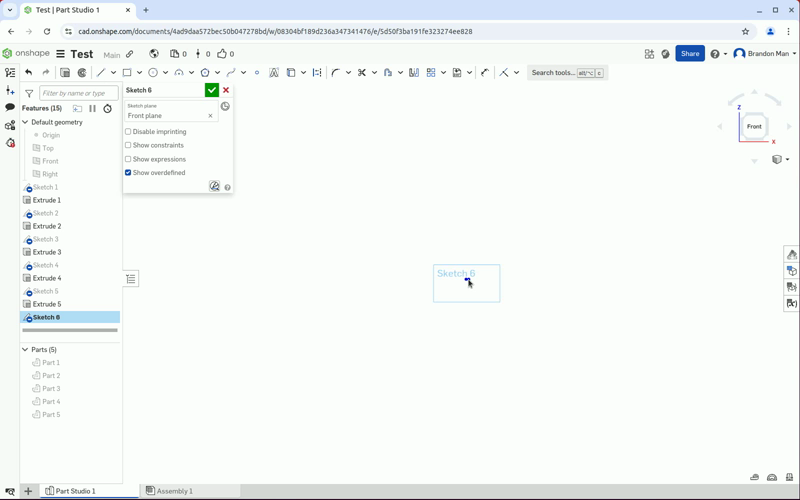
key(a)
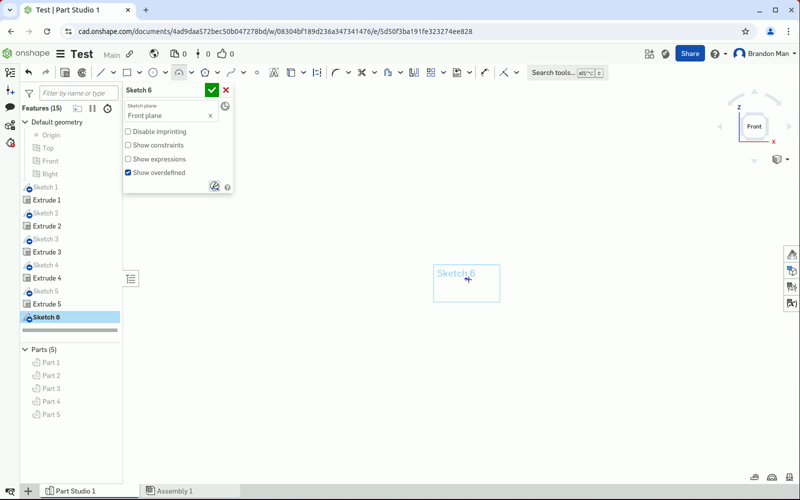
mouse_move(468, 279)
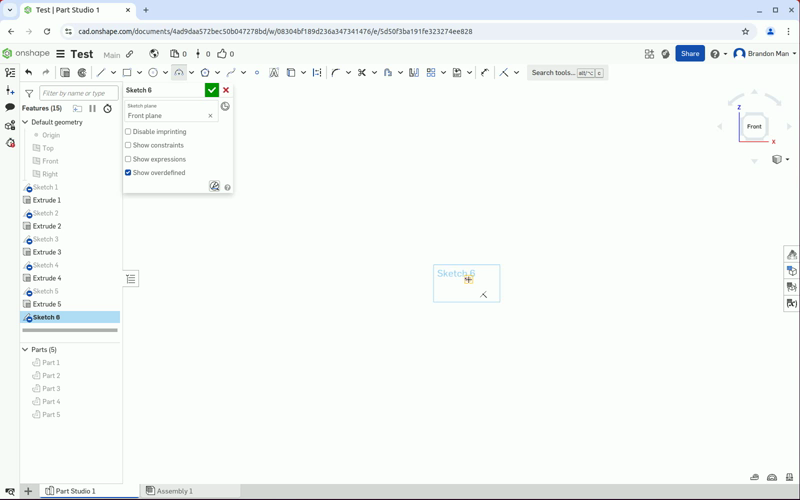
scroll(6)
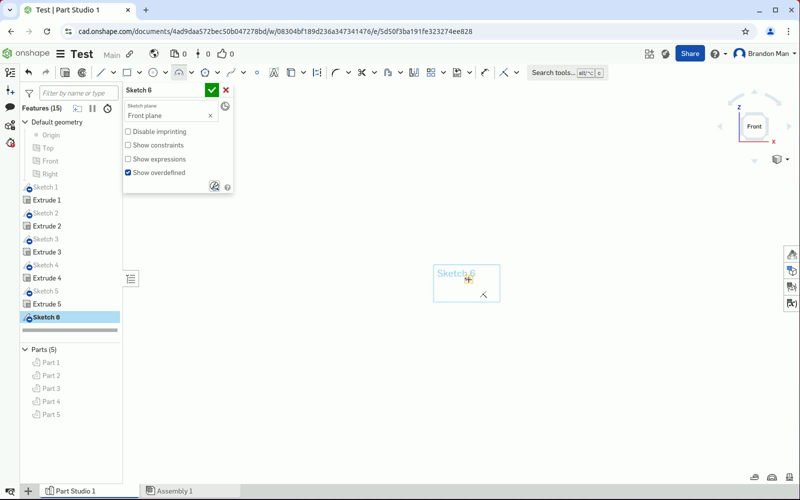
scroll(6)
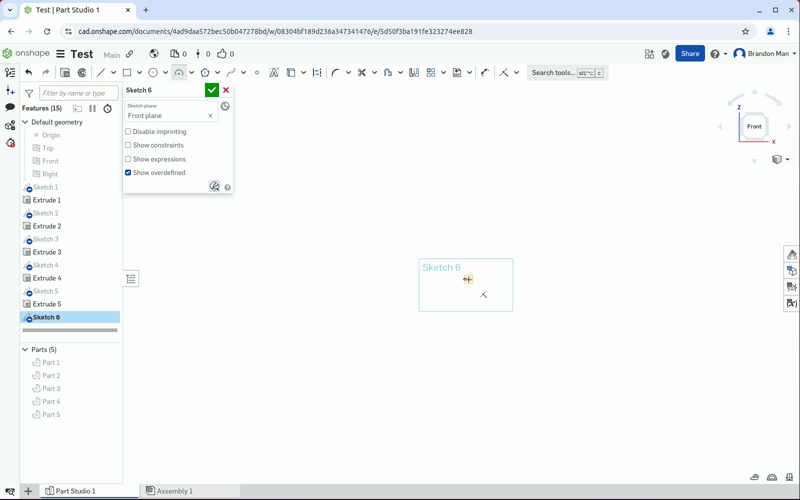
scroll(6)
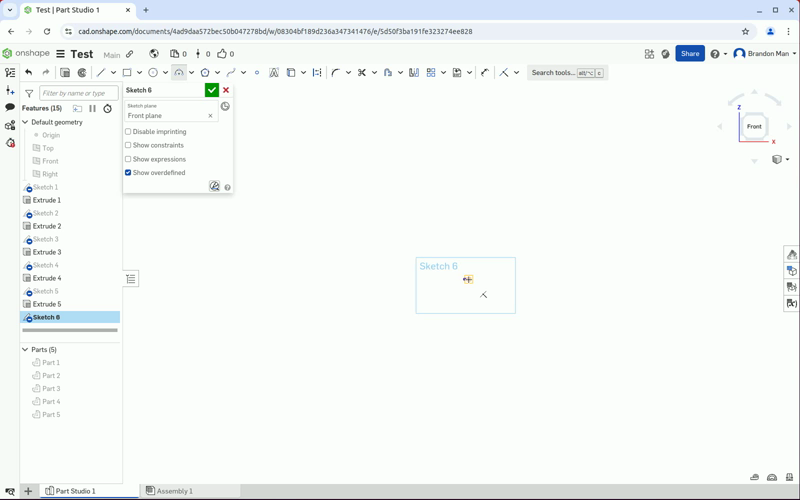
scroll(6)
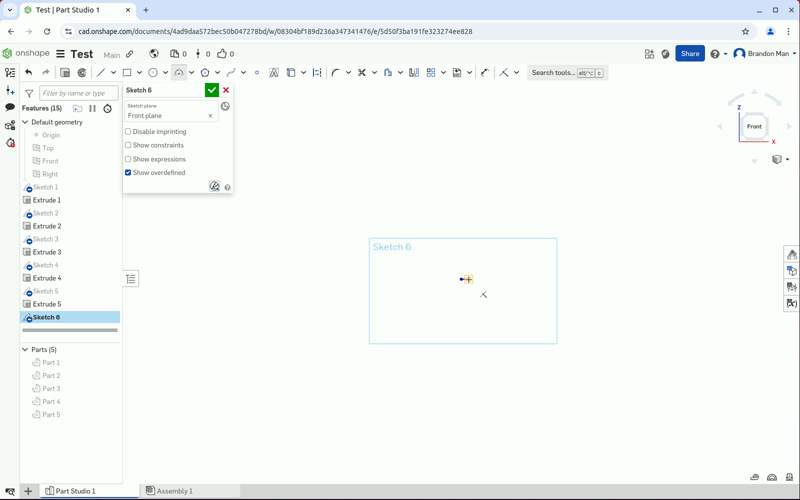
scroll(6)
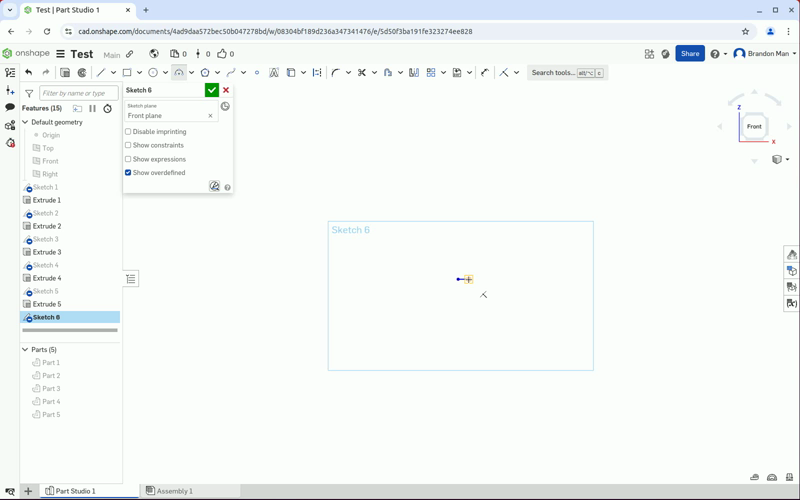
scroll(6)
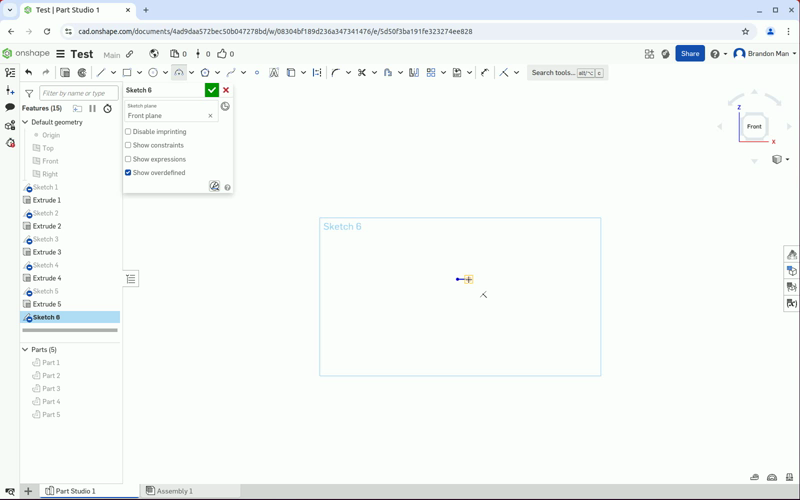
scroll(6)
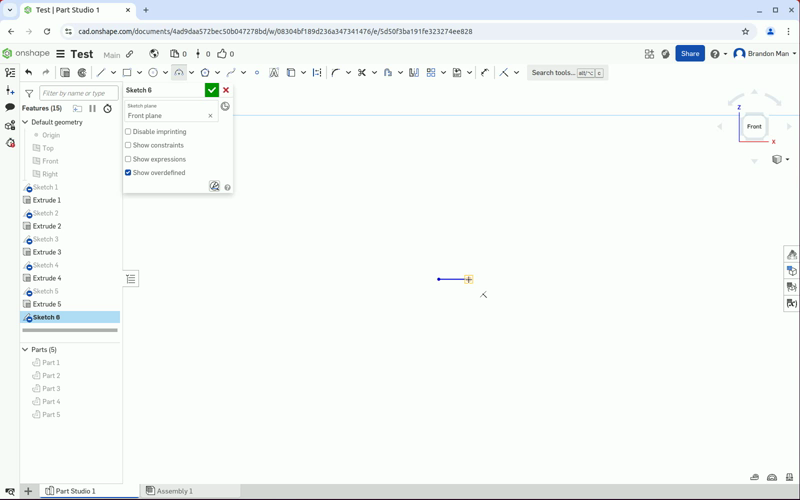
click(468, 279)
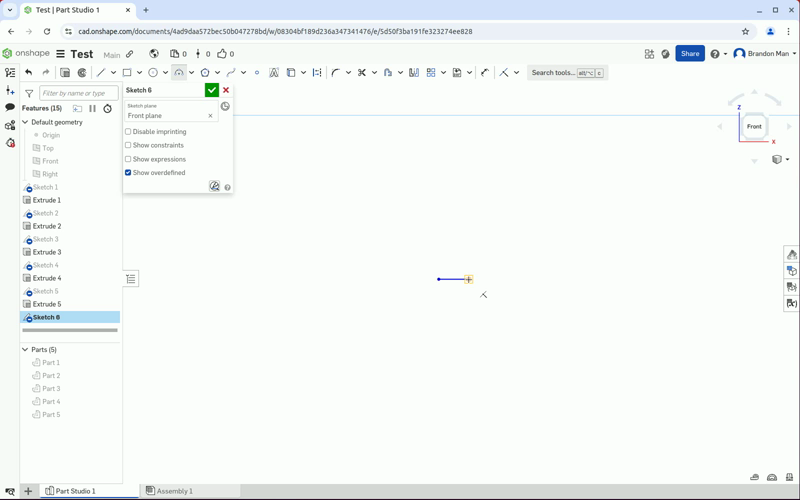
scroll(-6)
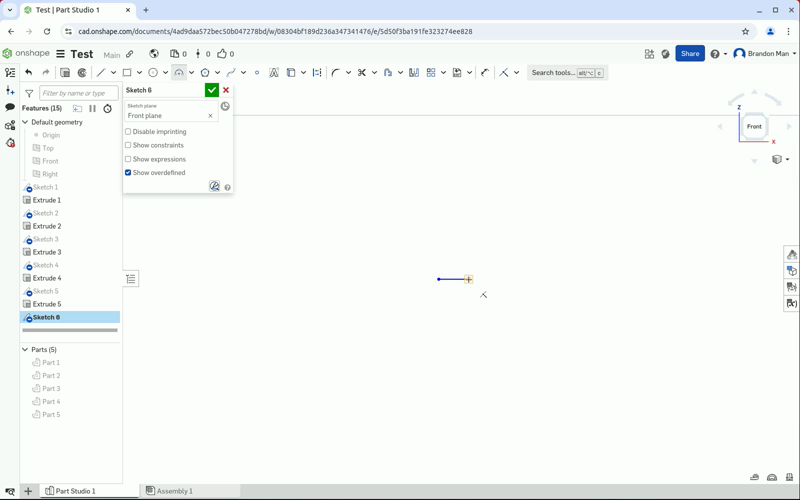
scroll(-6)
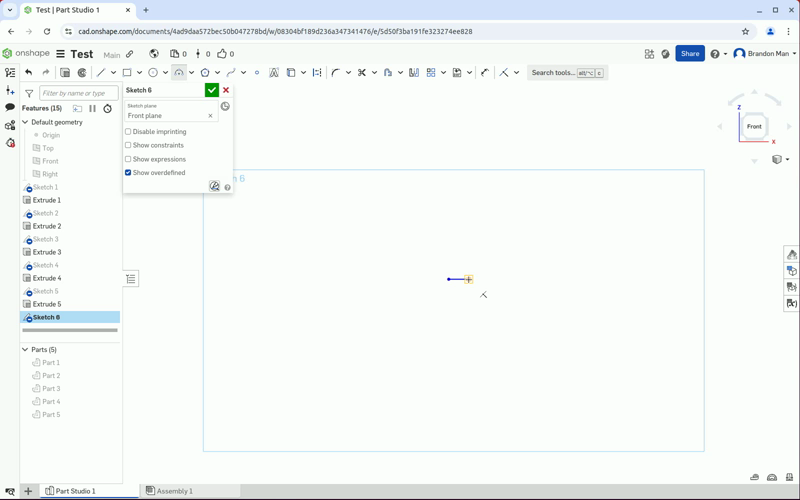
scroll(-6)
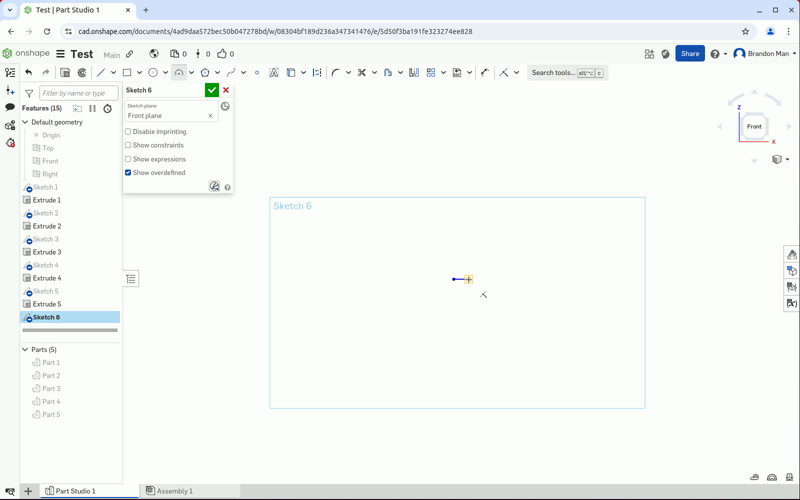
scroll(-6)
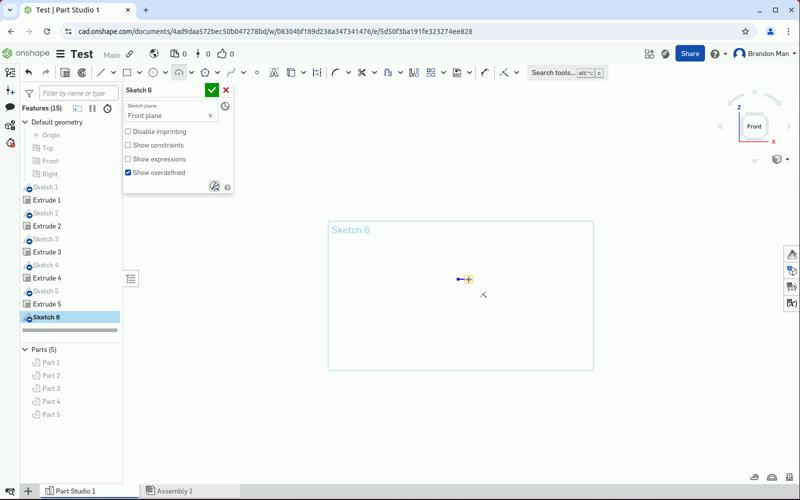
scroll(-6)
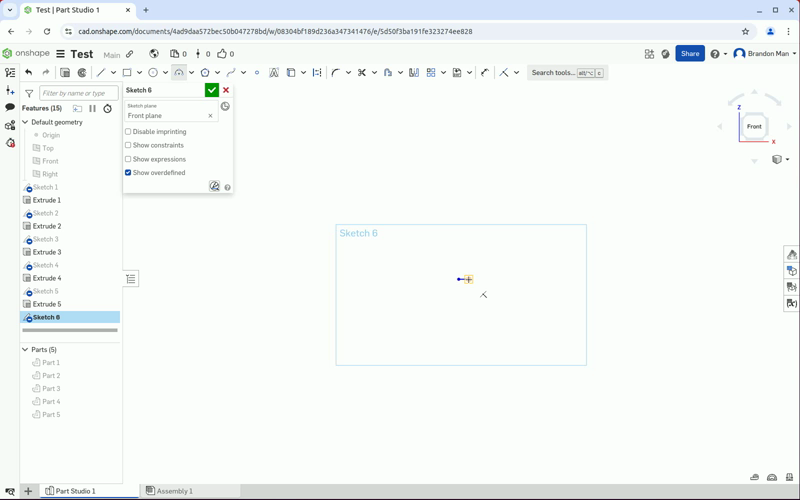
scroll(-6)
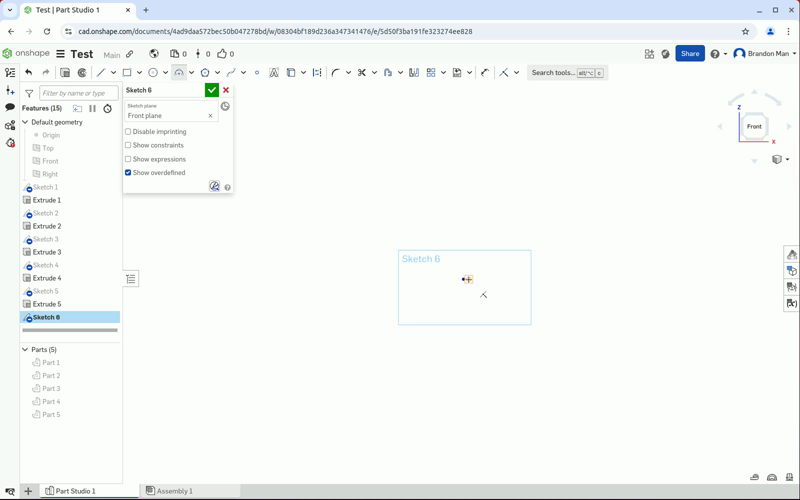
scroll(-6)
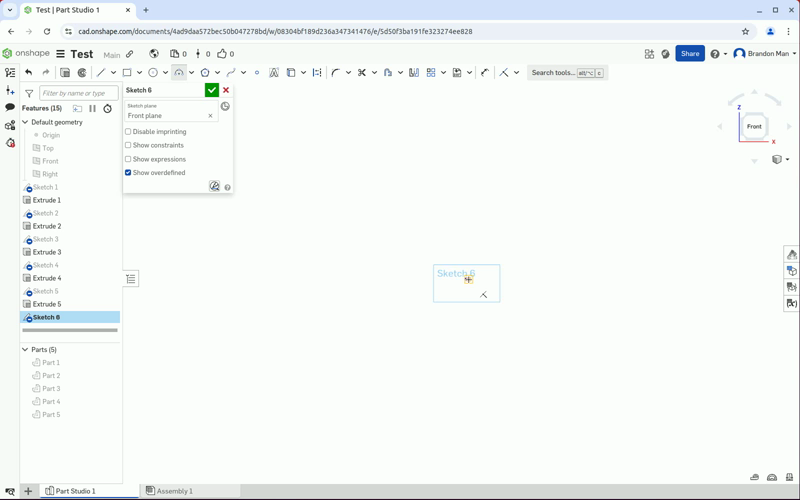
key_down(shift)
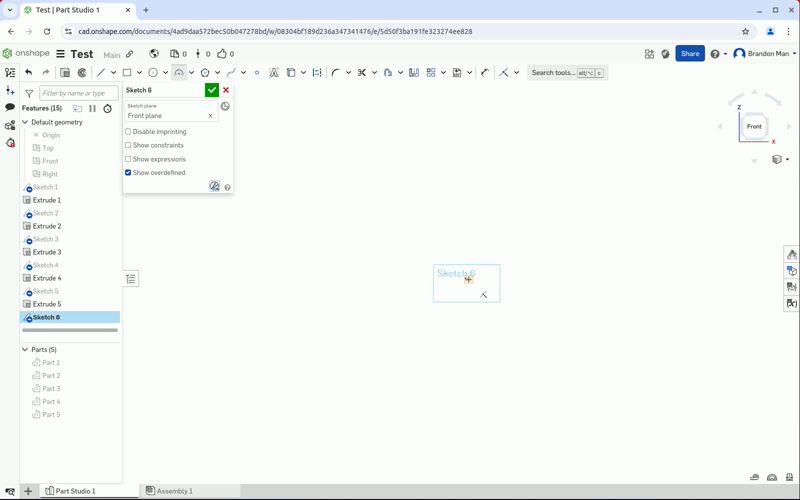
mouse_move(466, 277)
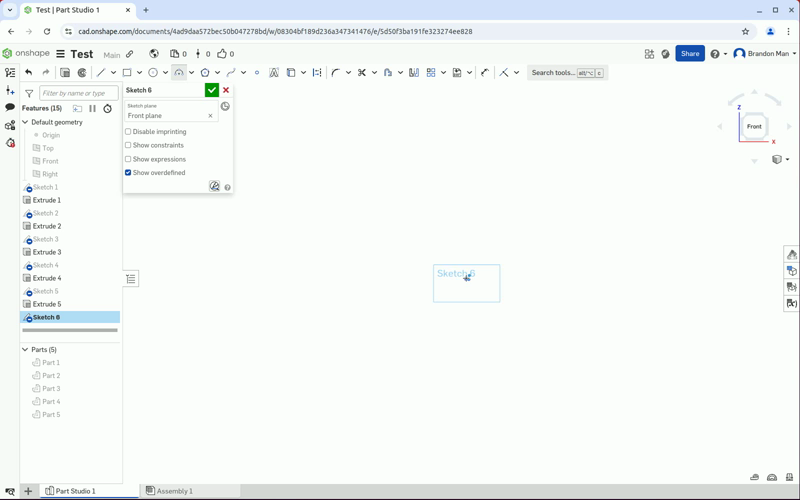
scroll(6)
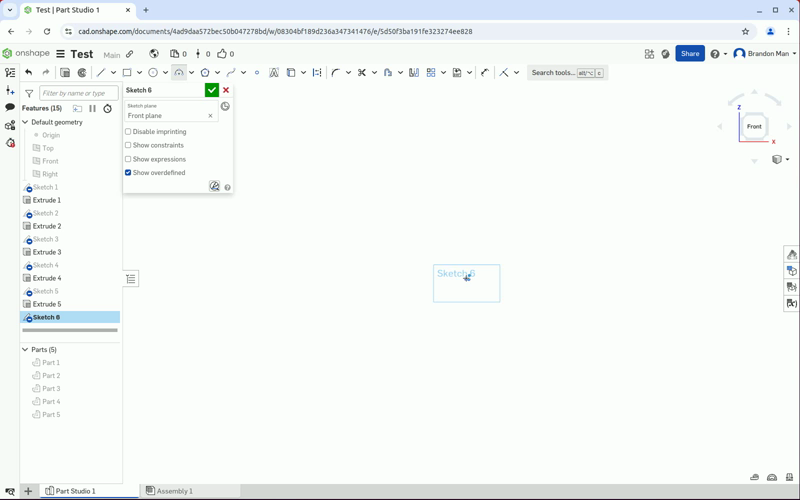
scroll(6)
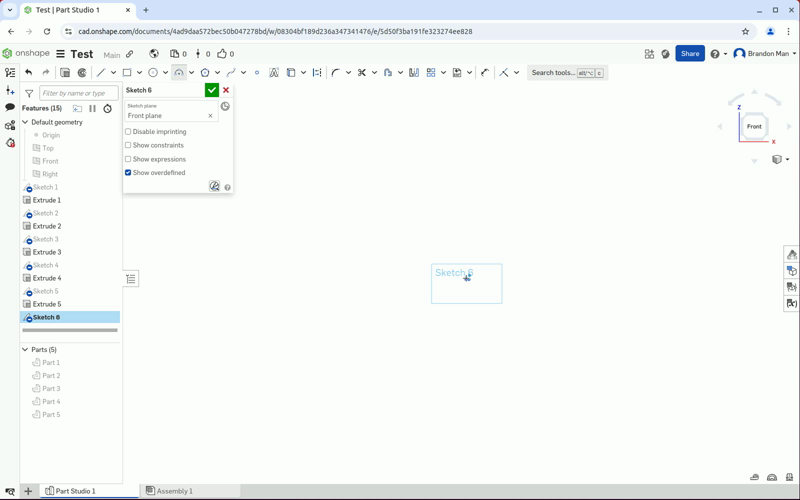
scroll(6)
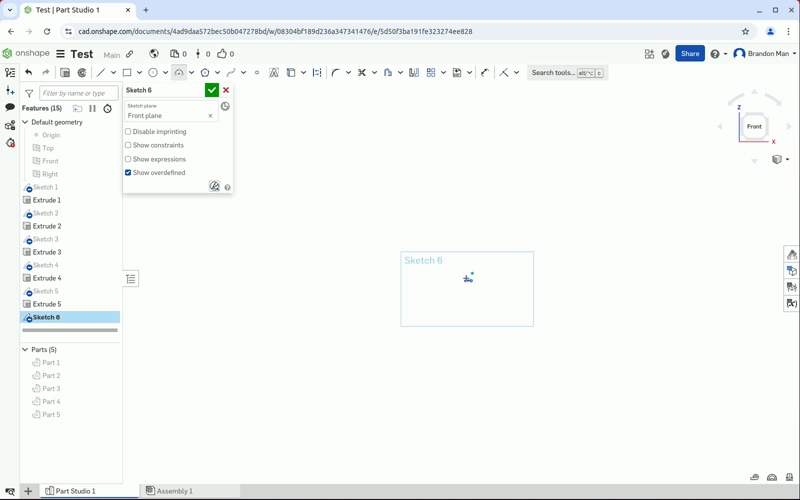
scroll(6)
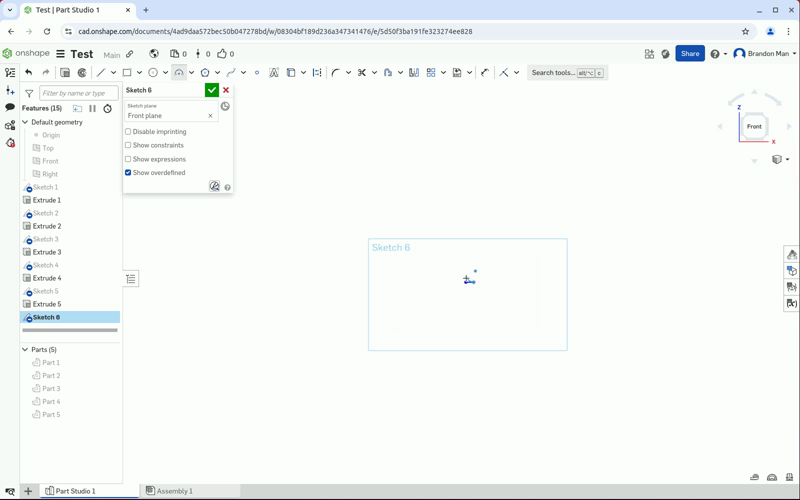
scroll(6)
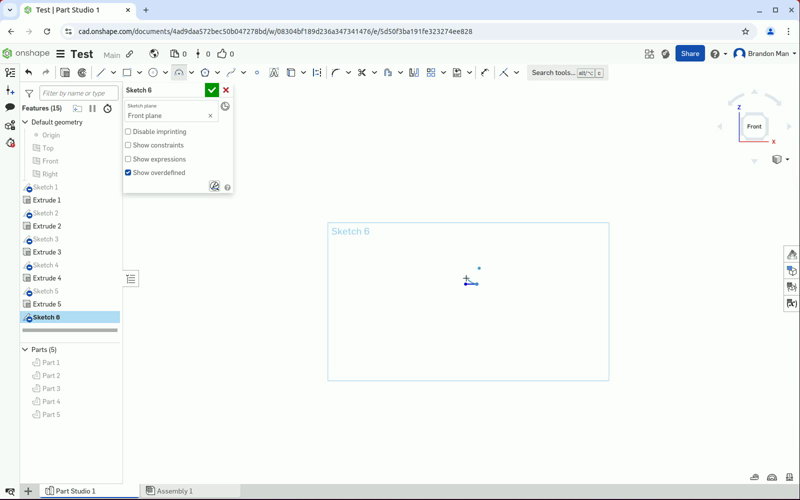
scroll(6)
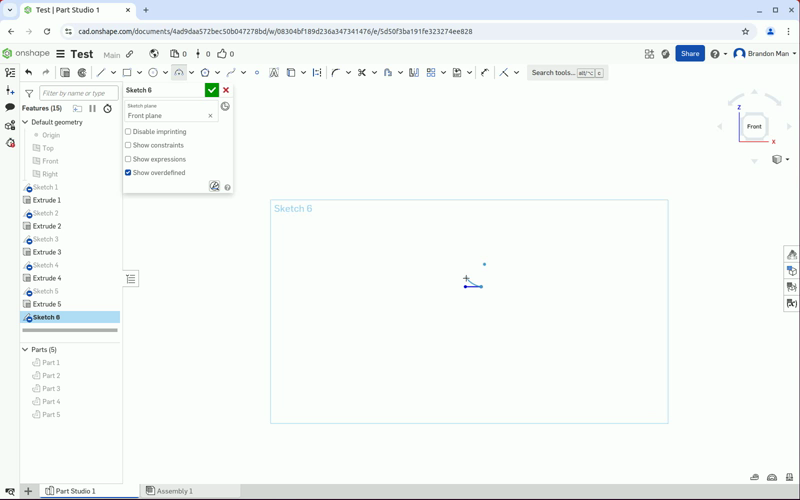
scroll(6)
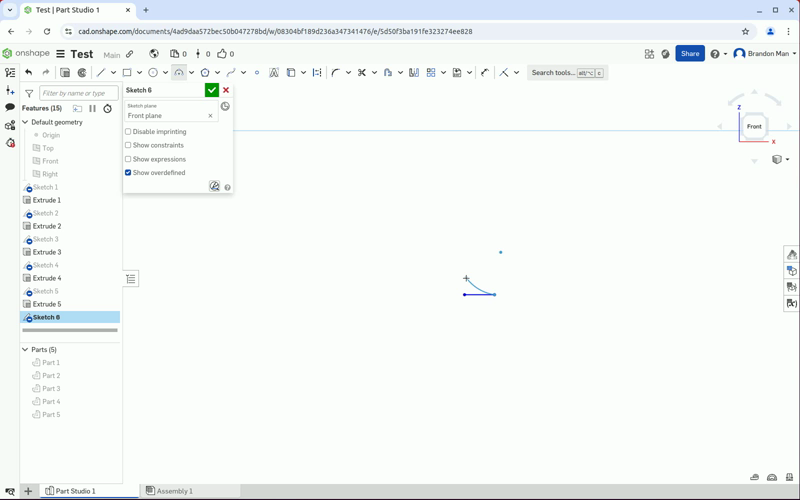
click(466, 277)
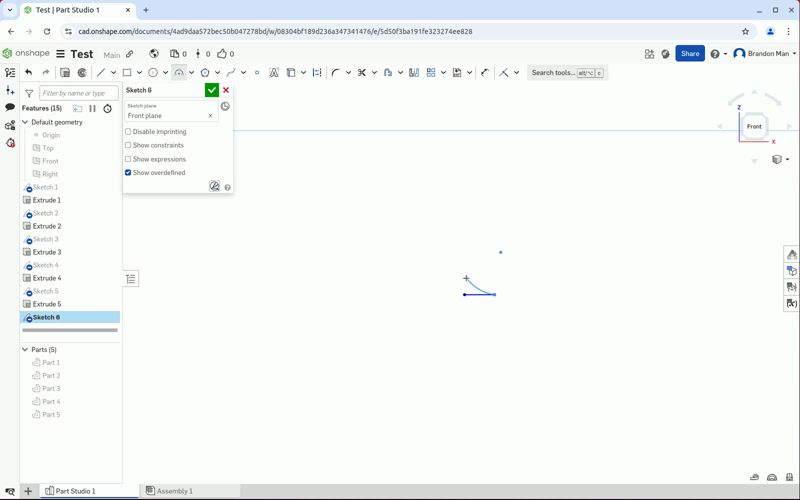
scroll(-6)
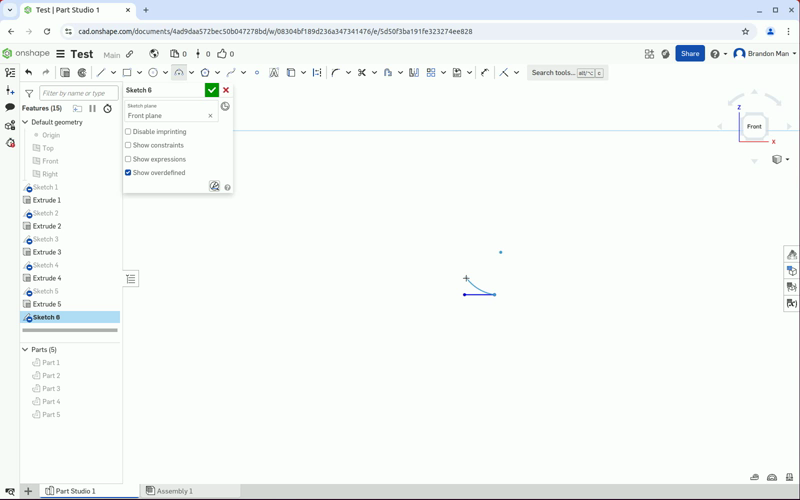
scroll(-6)
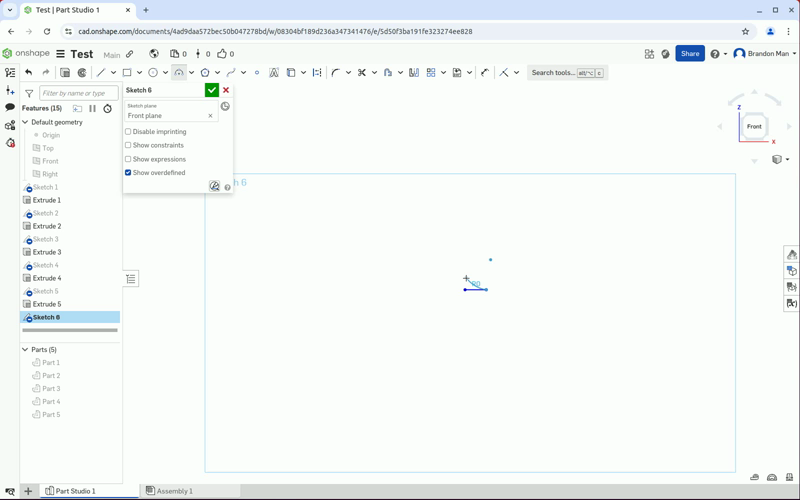
scroll(-6)
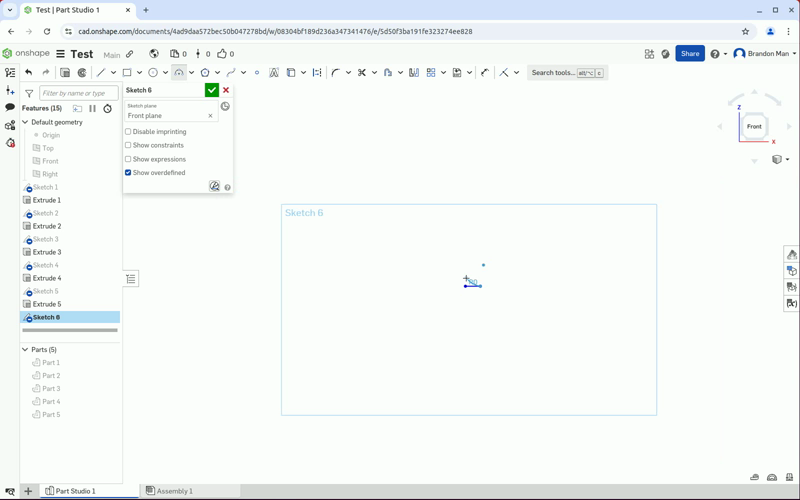
scroll(-6)
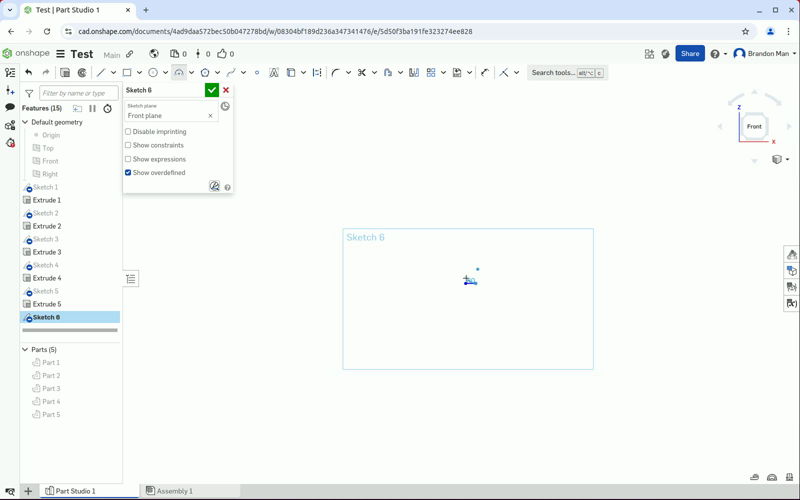
scroll(-6)
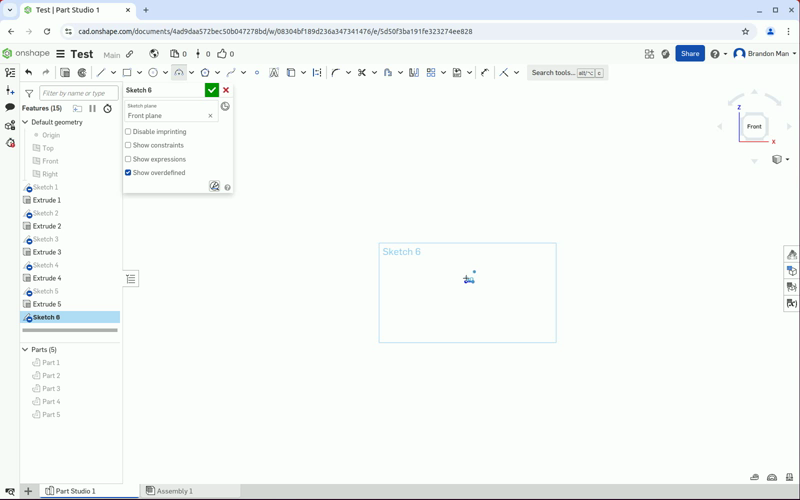
scroll(-6)
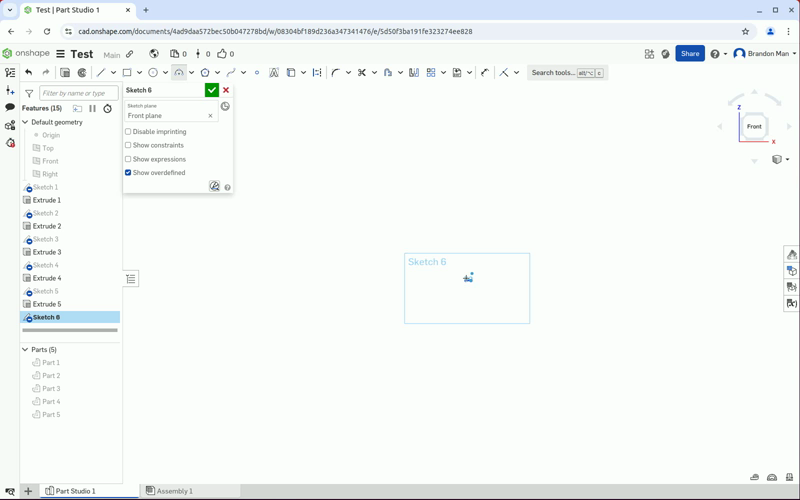
scroll(-6)
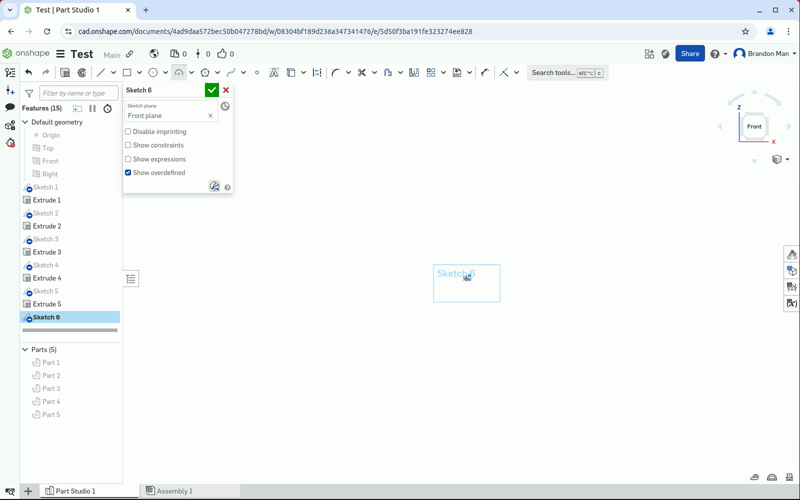
mouse_move(467, 278)
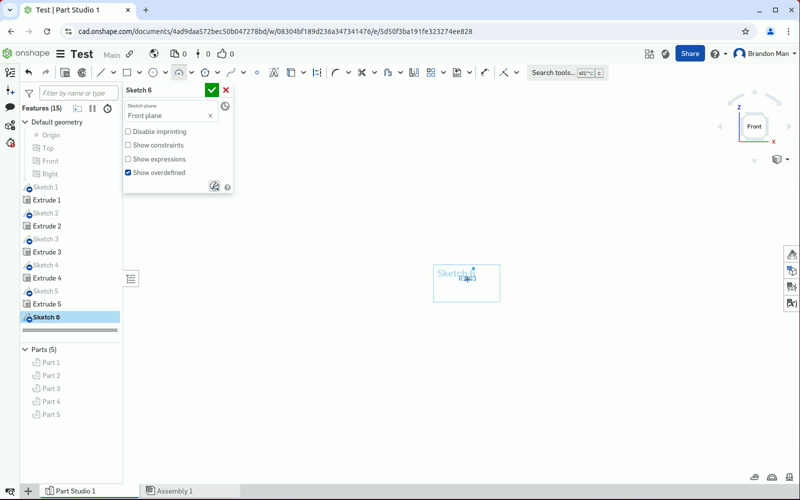
scroll(6)
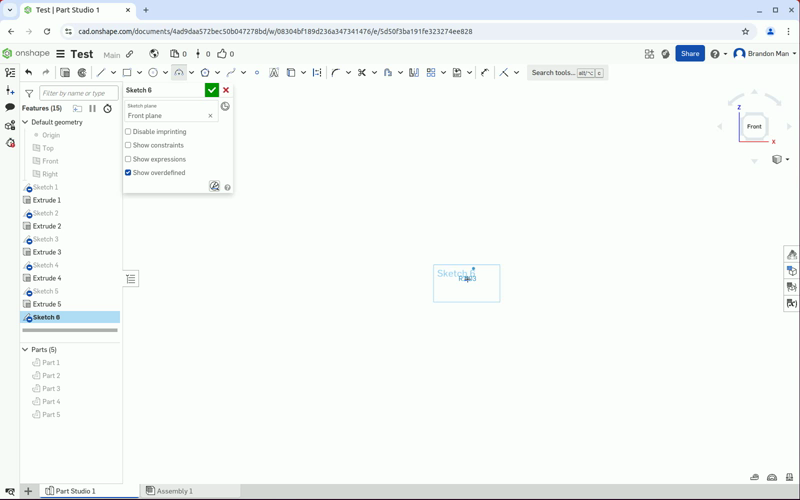
scroll(6)
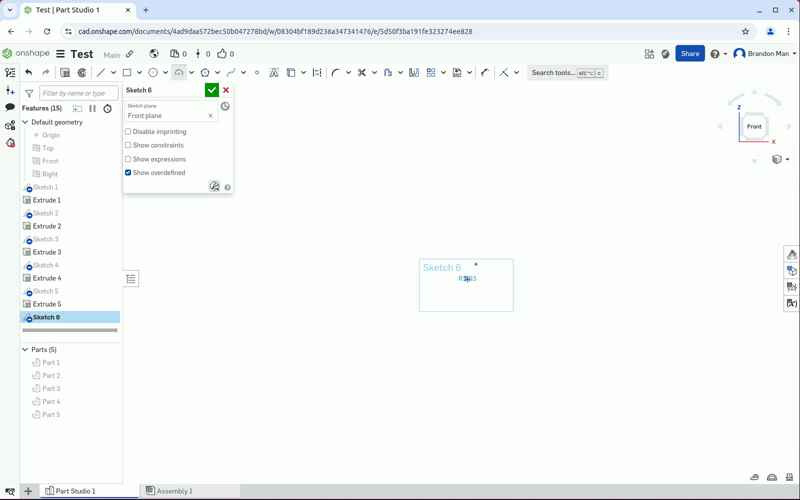
scroll(6)
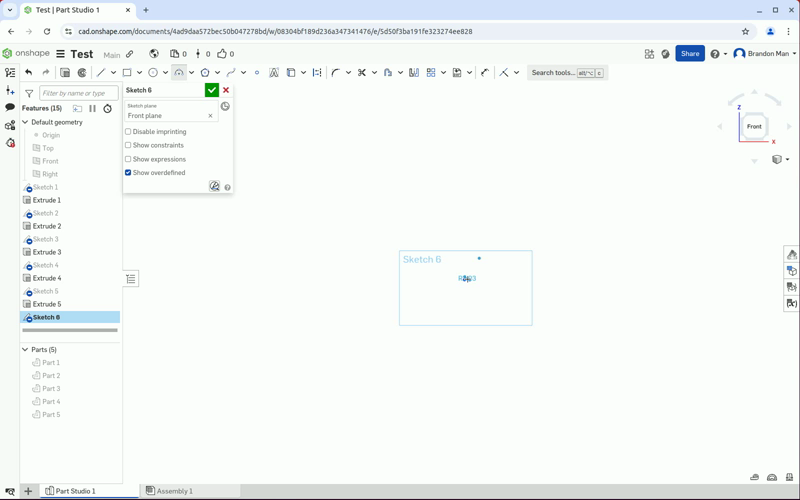
scroll(6)
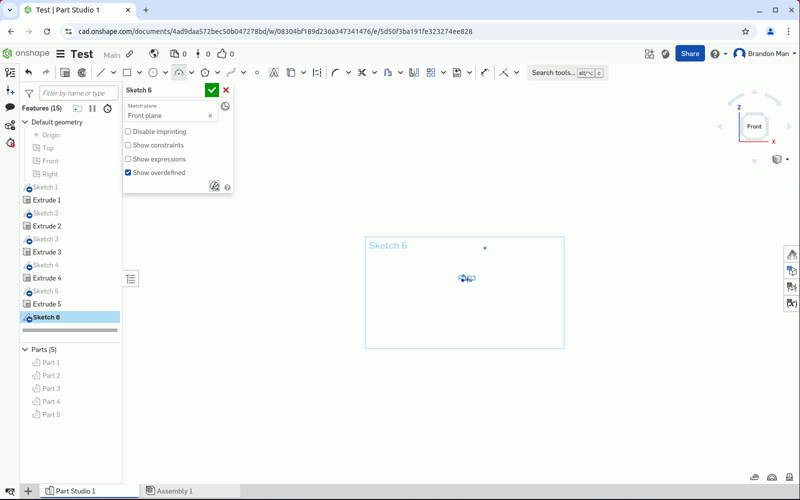
scroll(6)
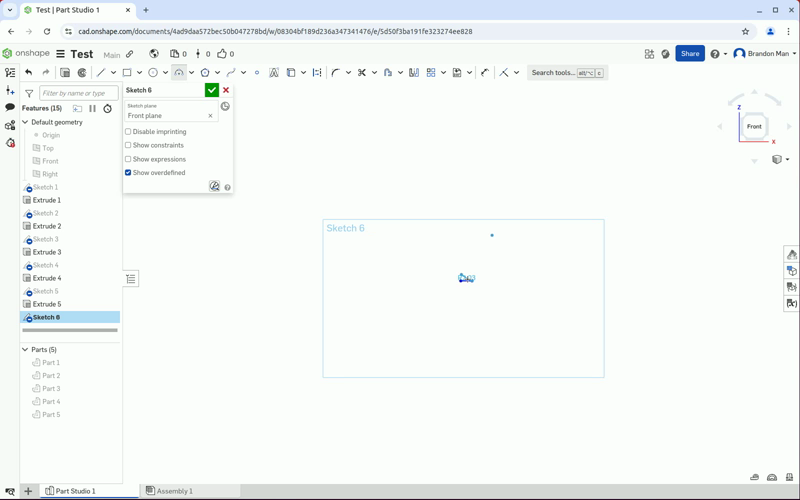
scroll(6)
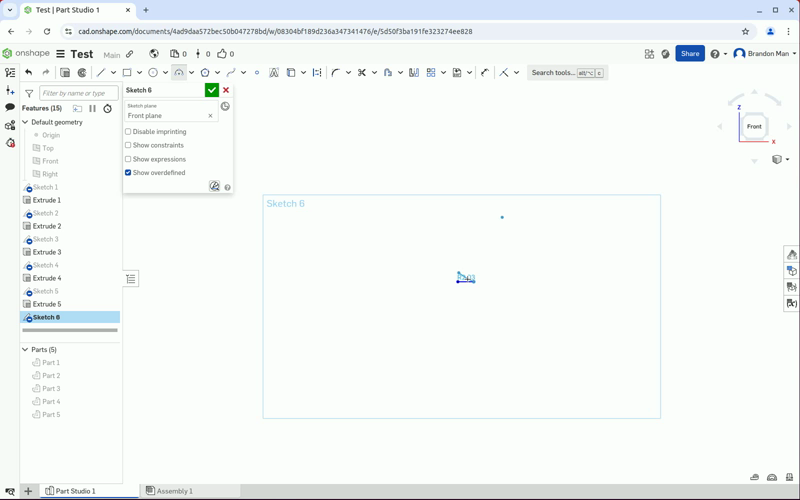
scroll(6)
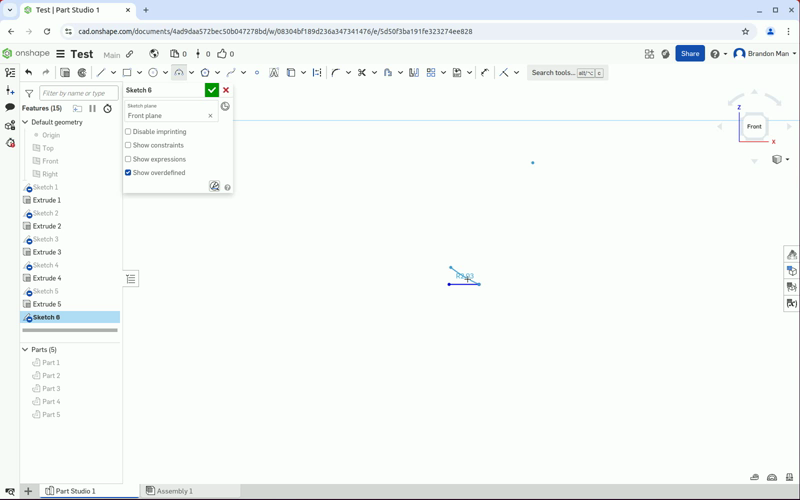
click(467, 278)
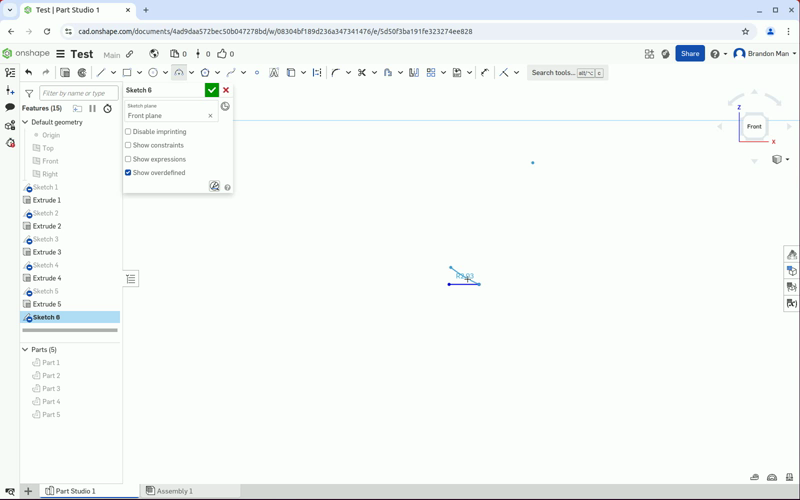
scroll(-6)
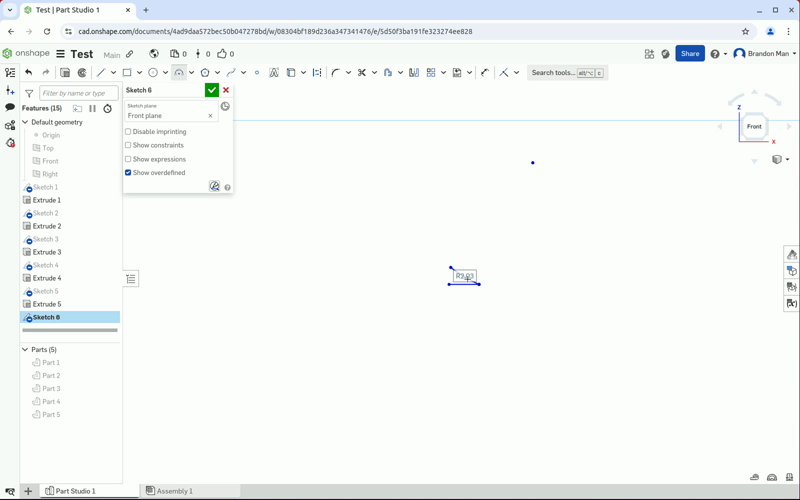
scroll(-6)
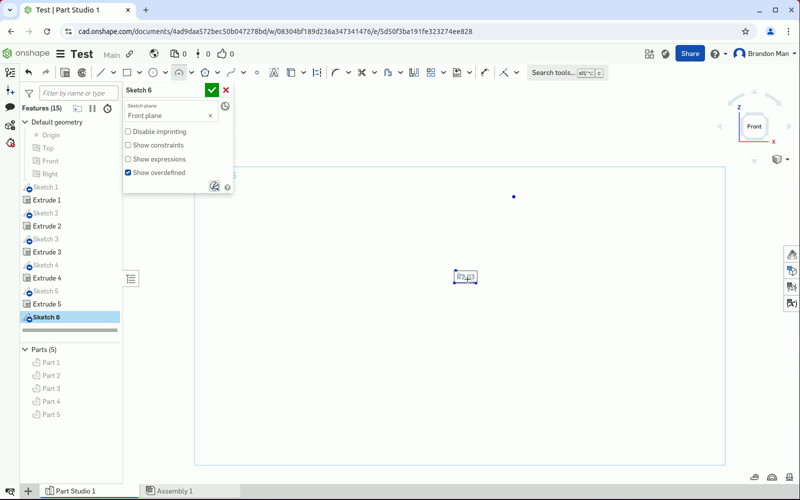
scroll(-6)
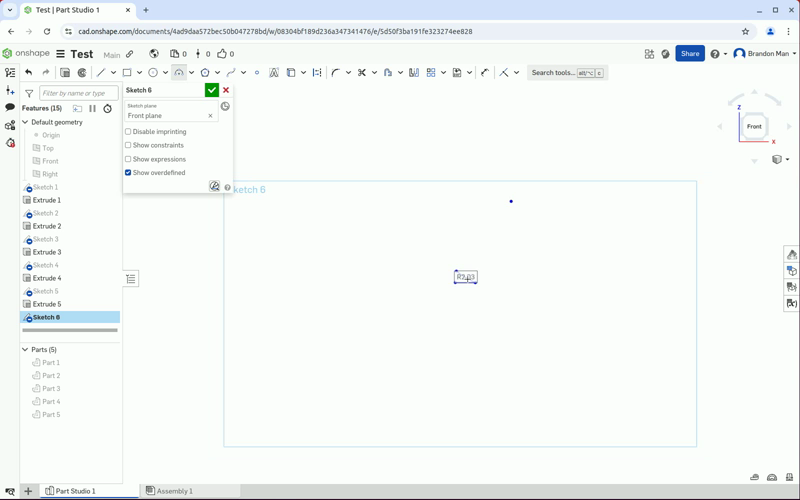
scroll(-6)
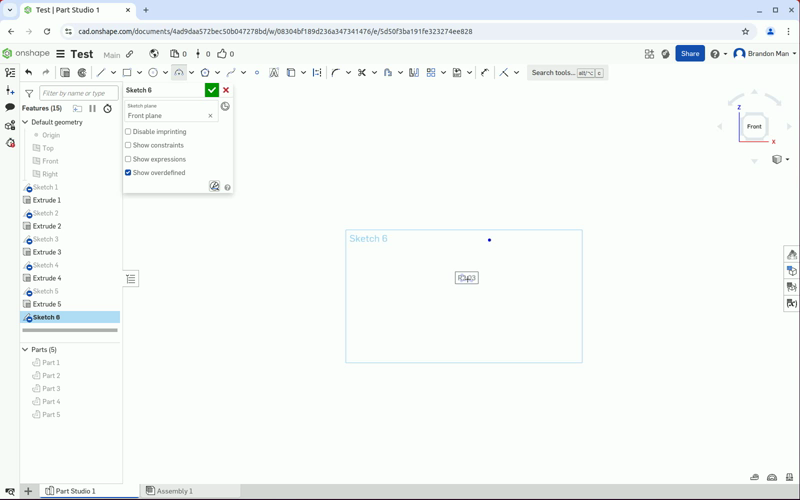
scroll(-6)
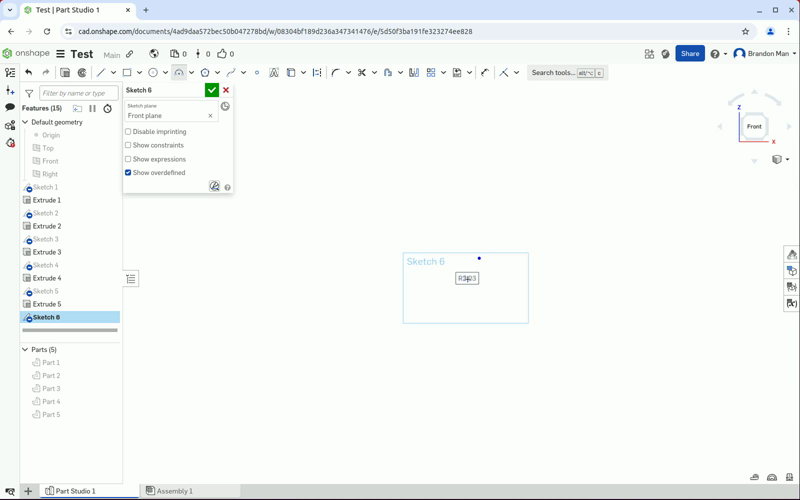
scroll(-6)
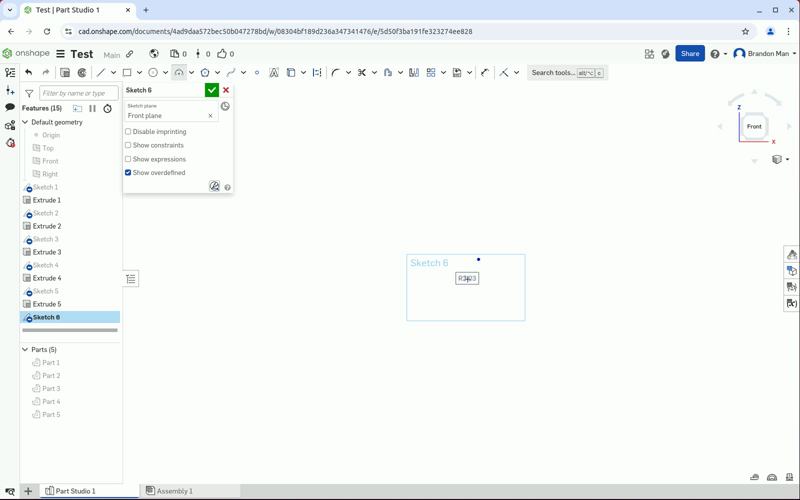
scroll(-6)
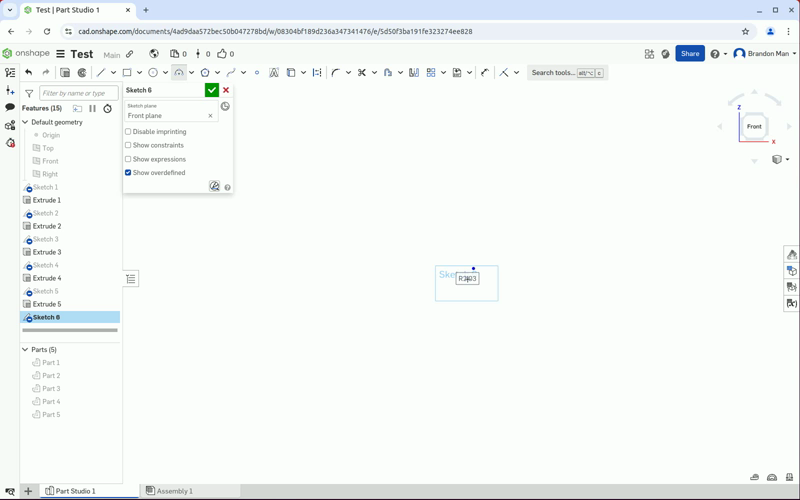
key_up(shift)
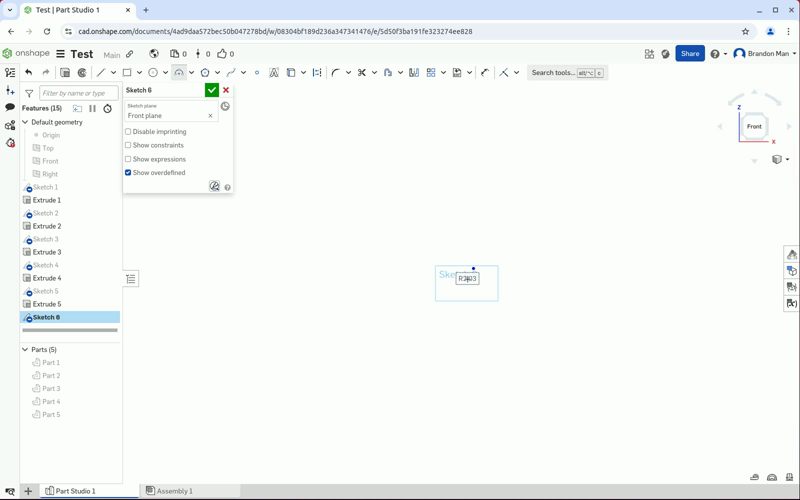
key(esc)
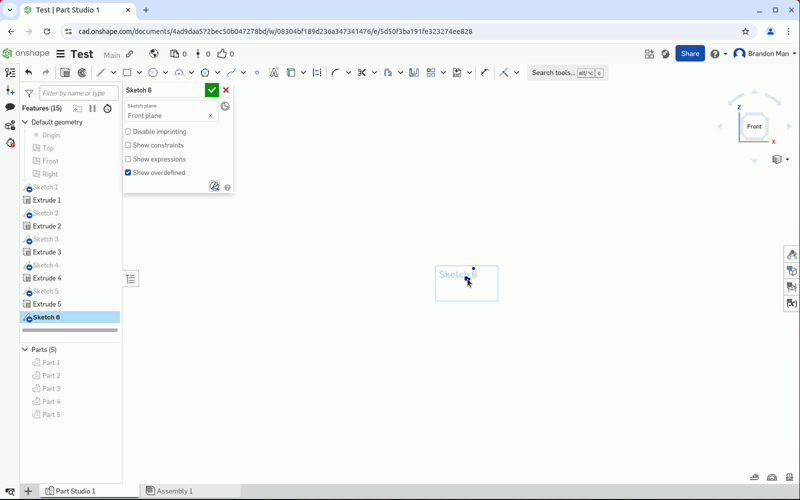
key(l)
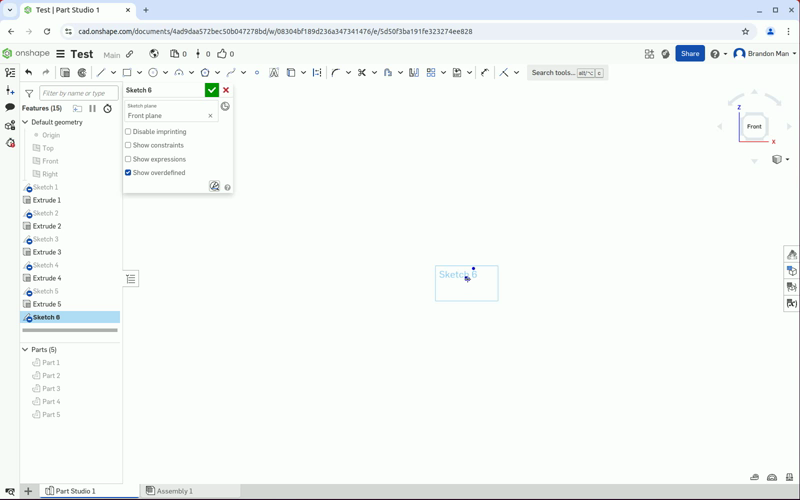
mouse_move(466, 277)
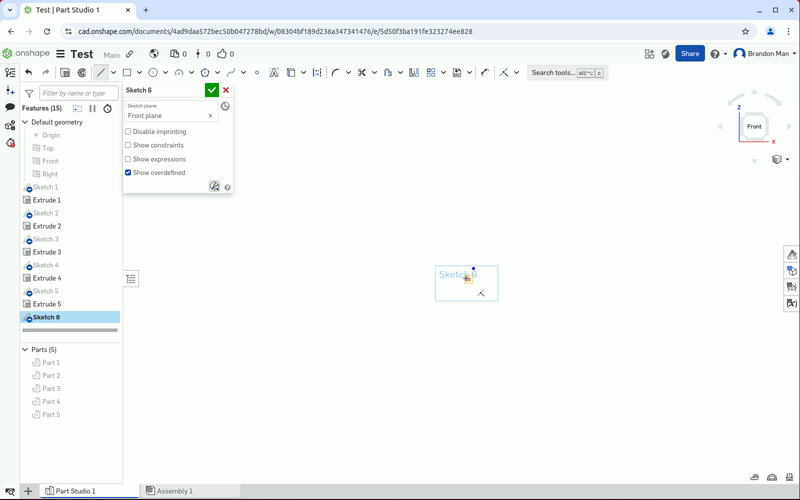
scroll(6)
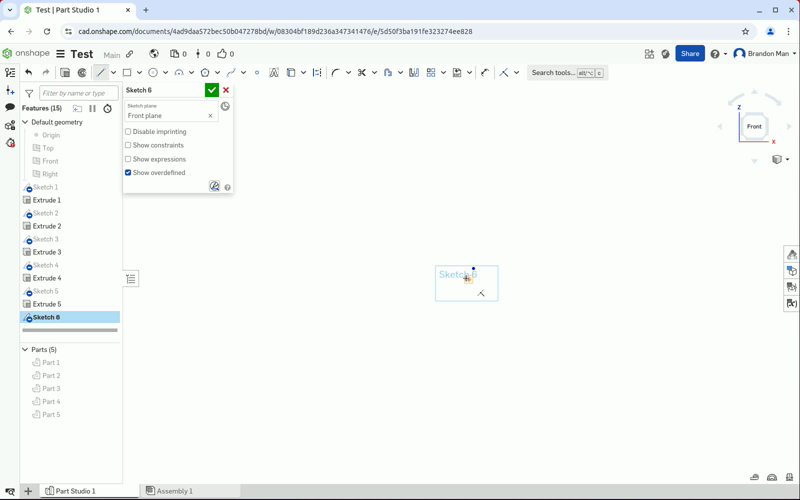
scroll(6)
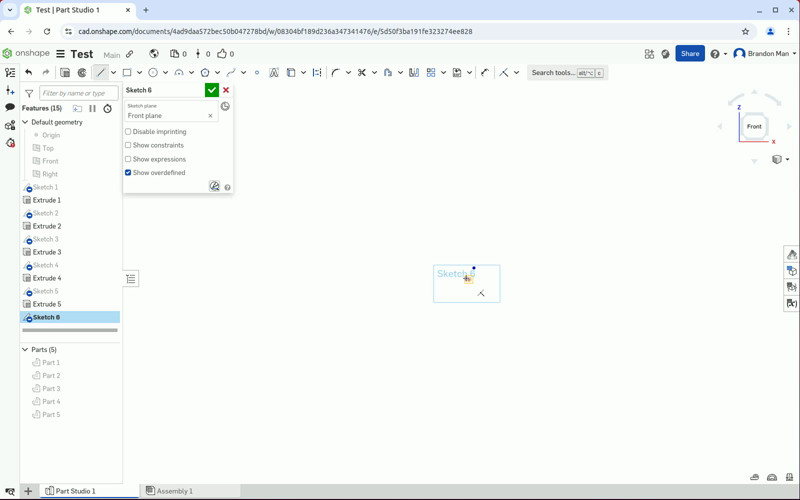
scroll(6)
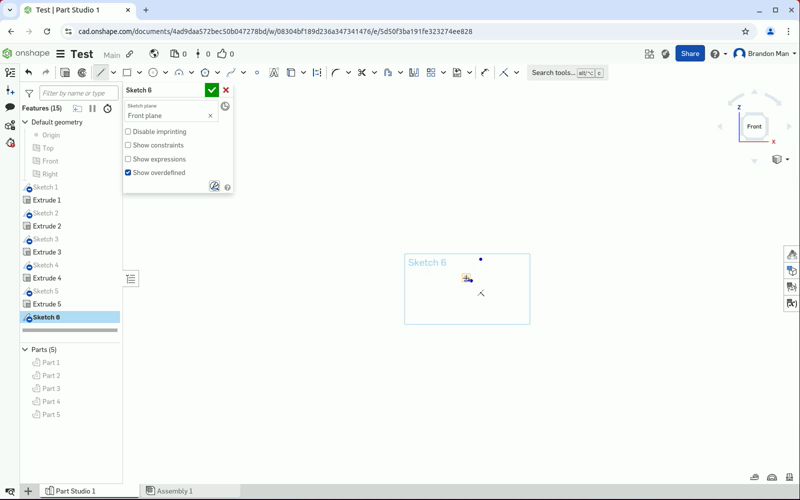
scroll(6)
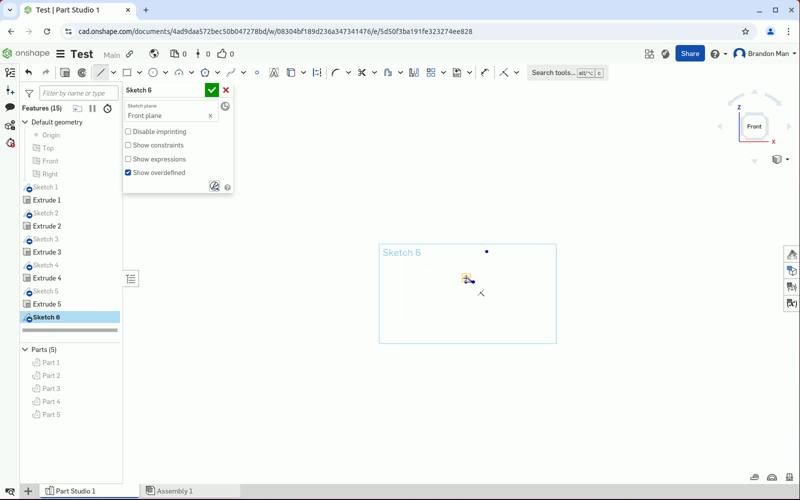
scroll(6)
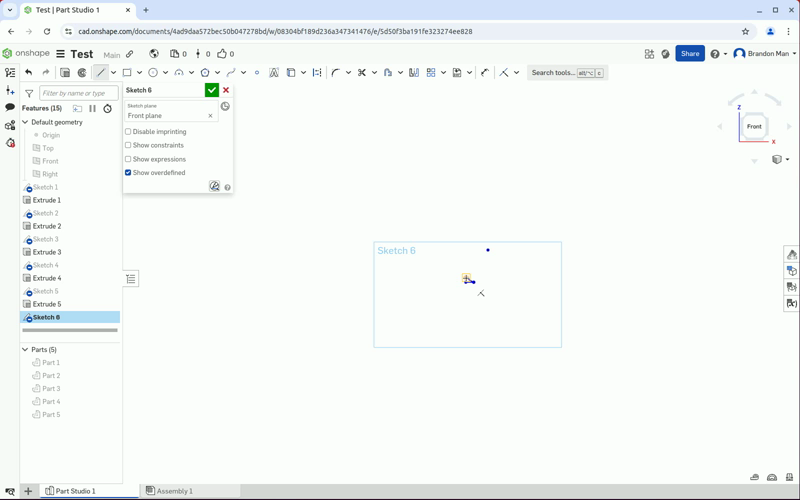
scroll(6)
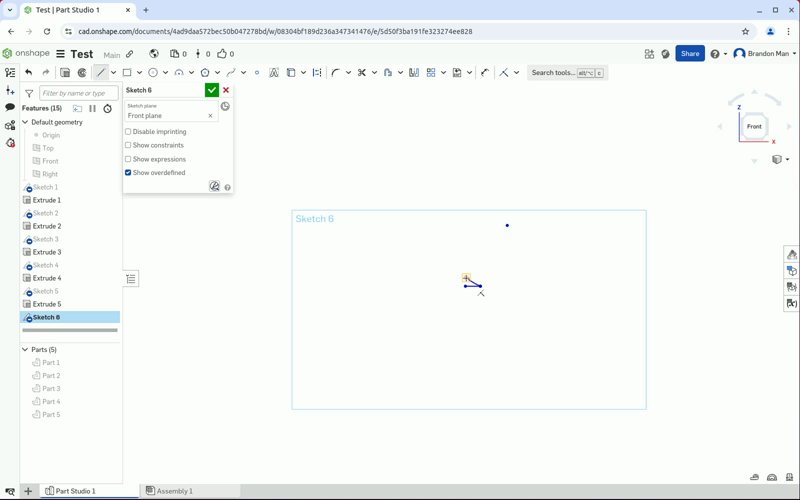
scroll(6)
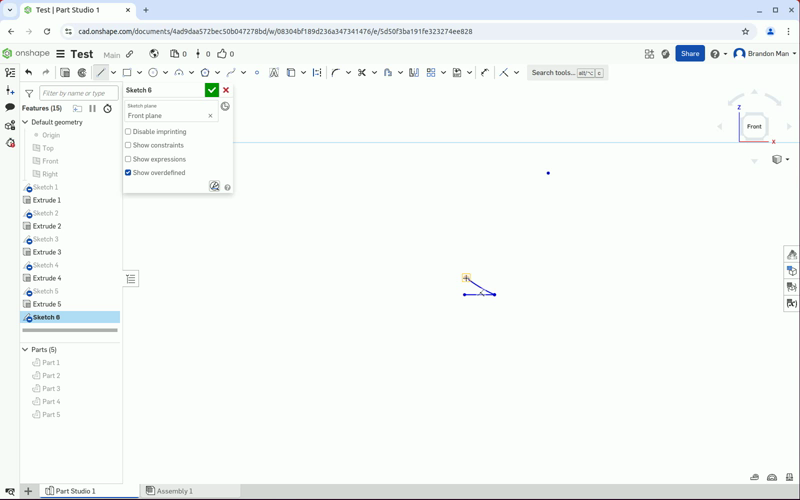
click(466, 277)
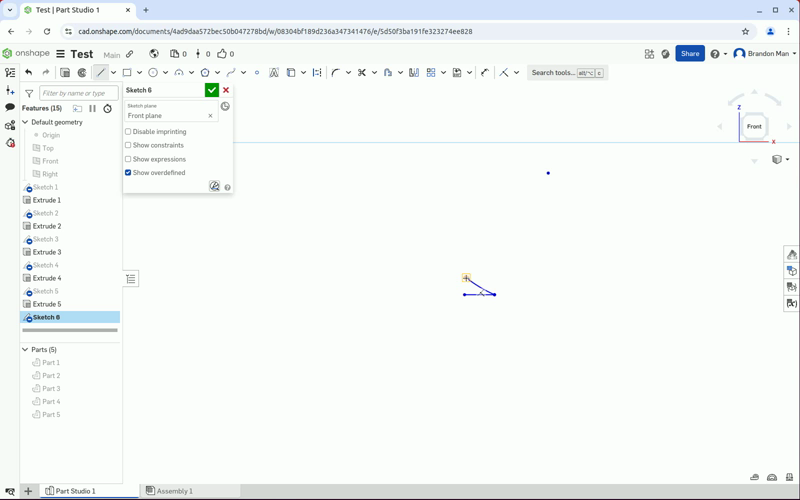
scroll(-6)
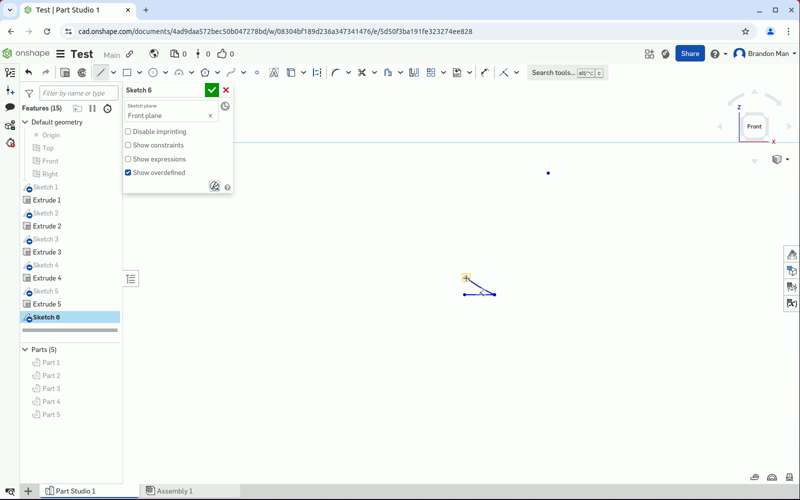
scroll(-6)
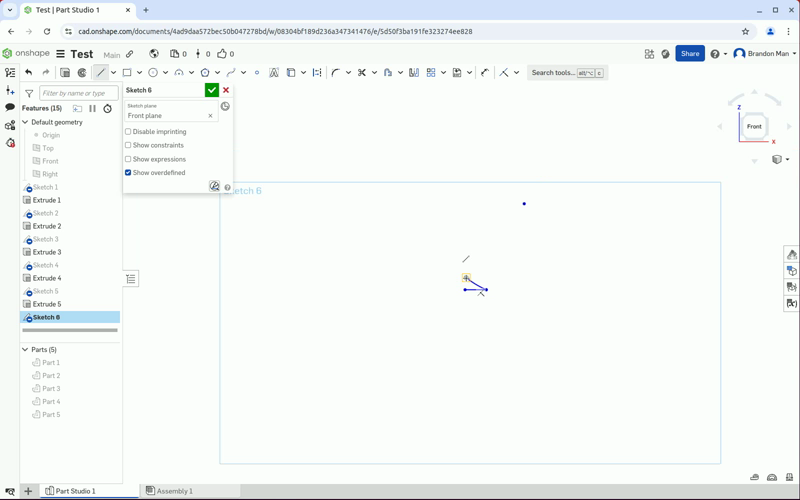
scroll(-6)
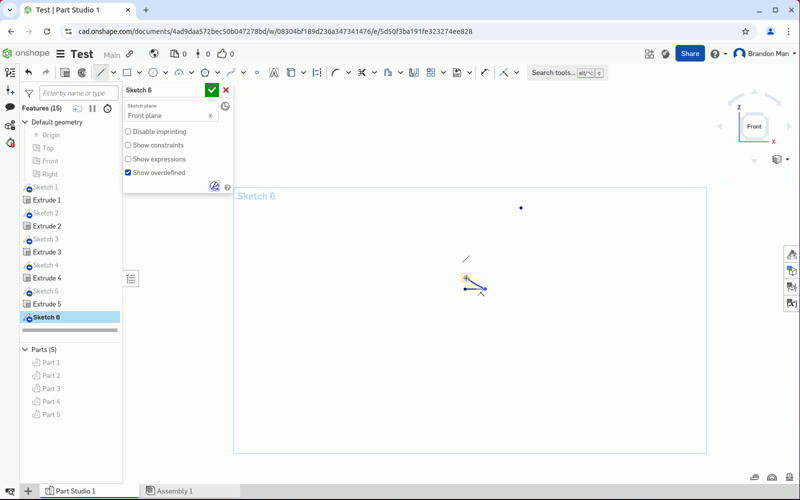
scroll(-6)
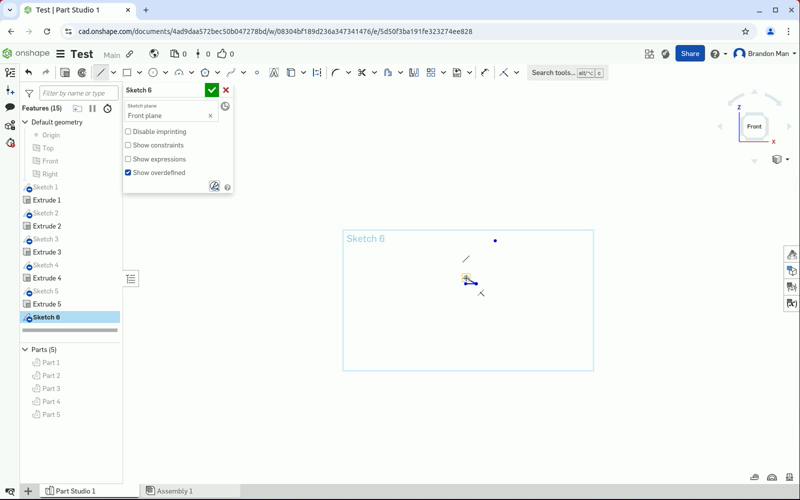
scroll(-6)
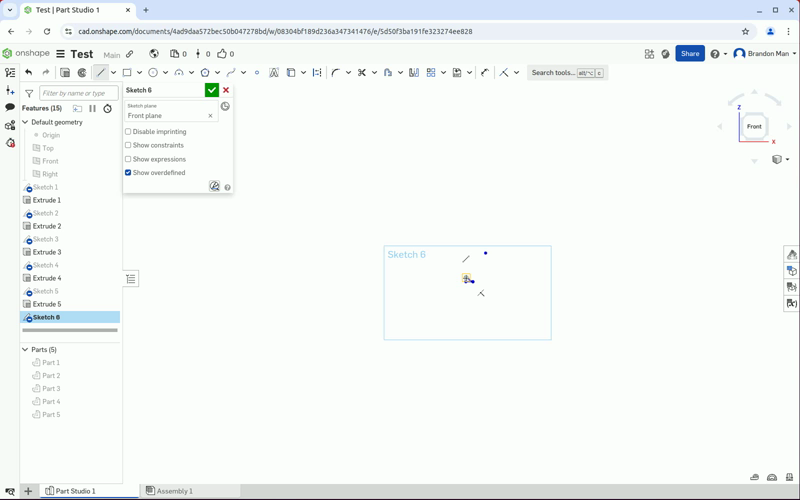
scroll(-6)
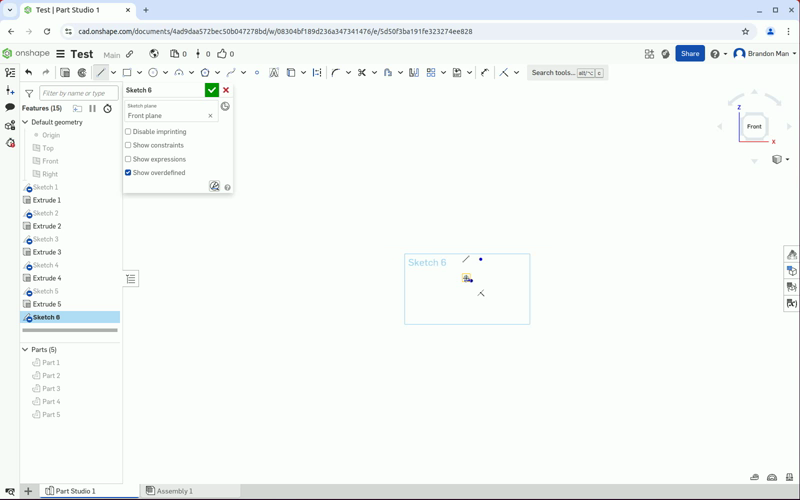
scroll(-6)
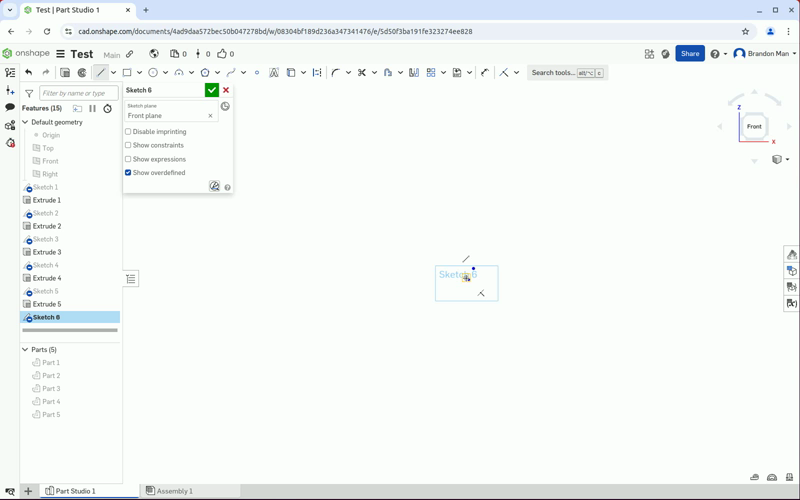
mouse_move(496, 277)
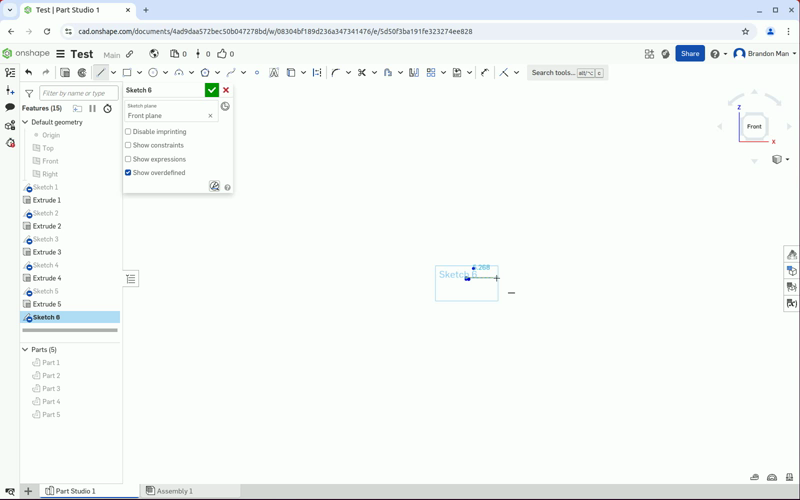
key_down(shift)
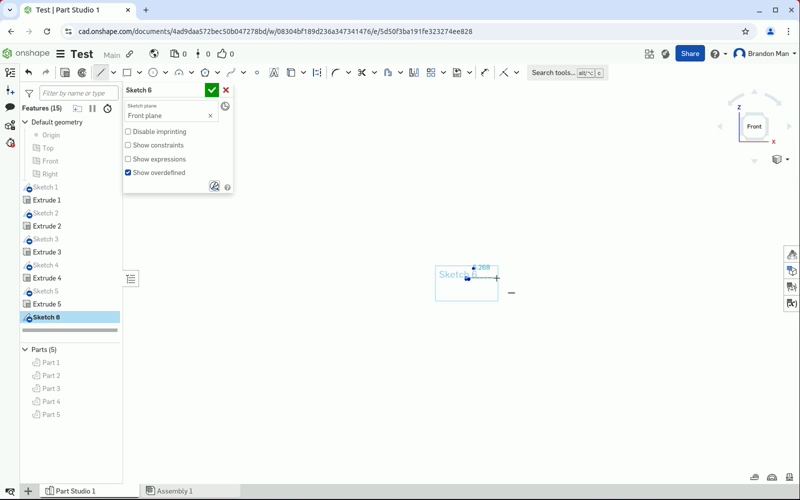
mouse_move(466, 279)
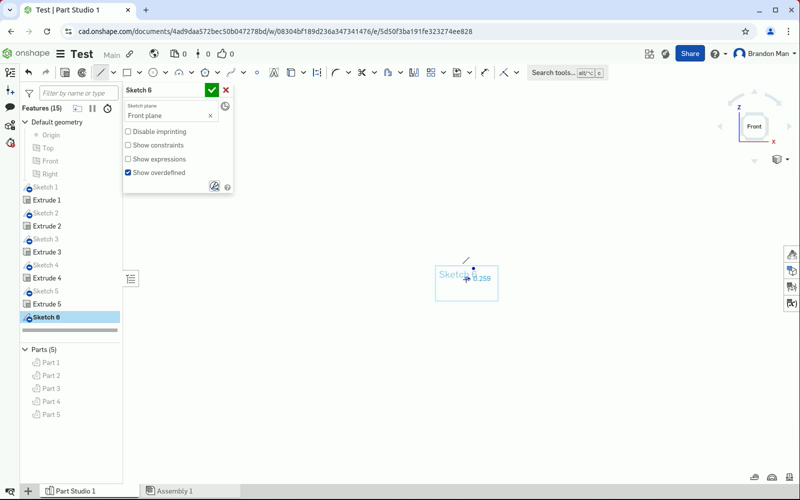
scroll(6)
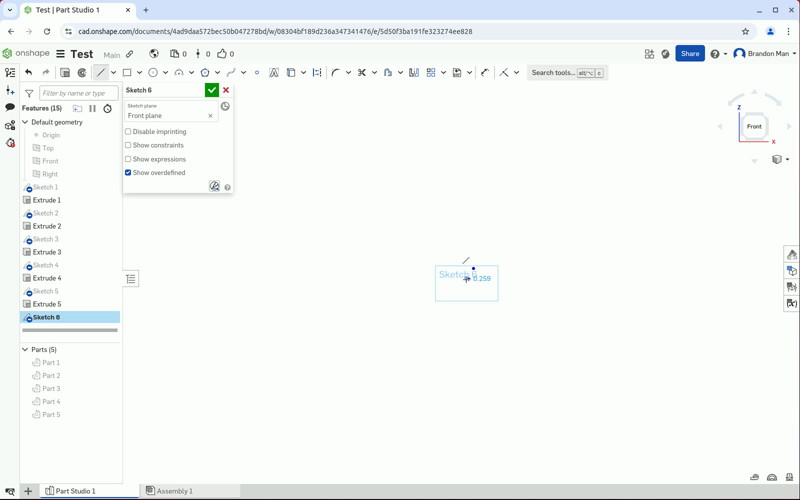
scroll(6)
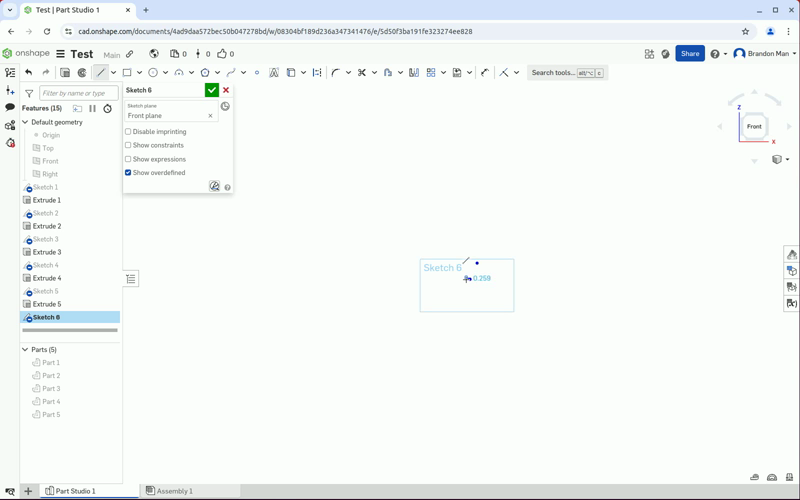
scroll(6)
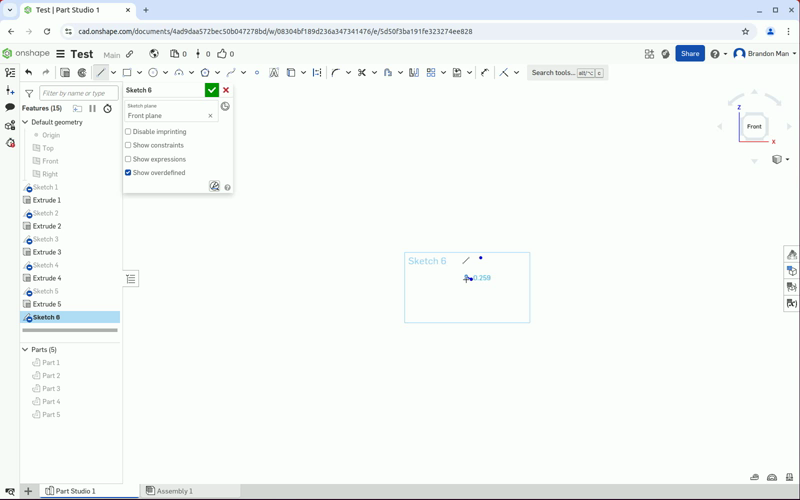
scroll(6)
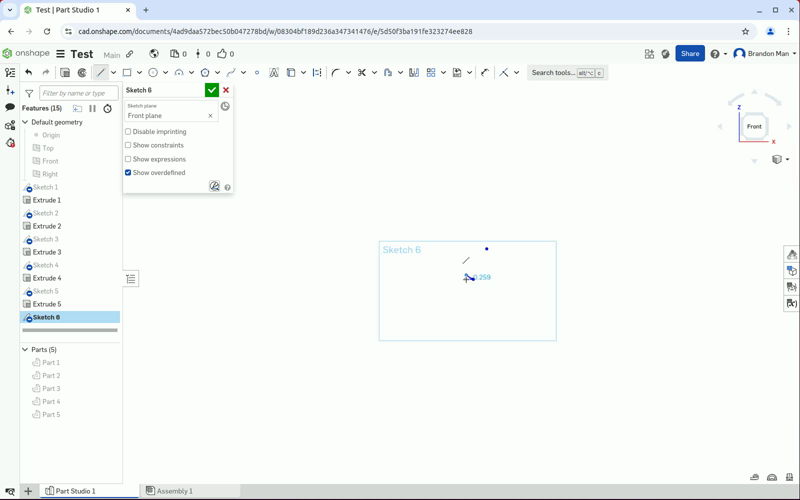
scroll(6)
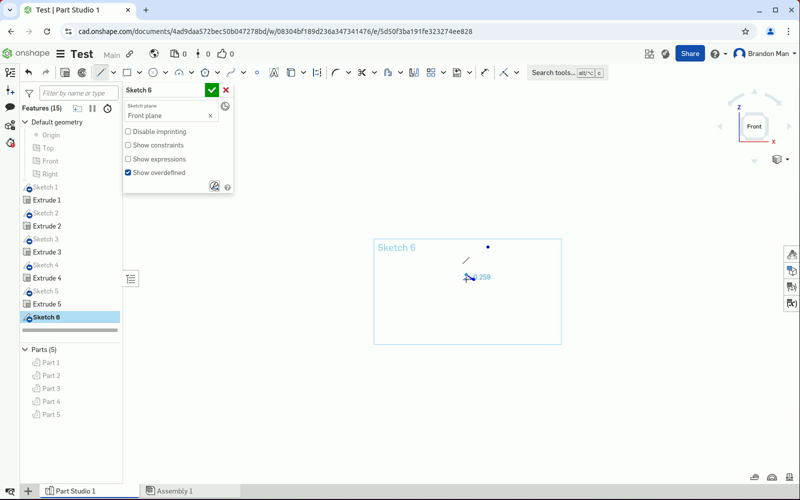
scroll(6)
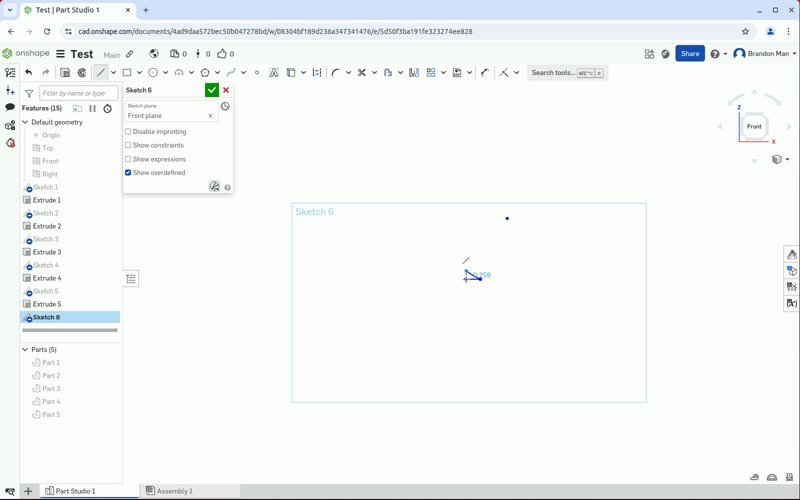
scroll(6)
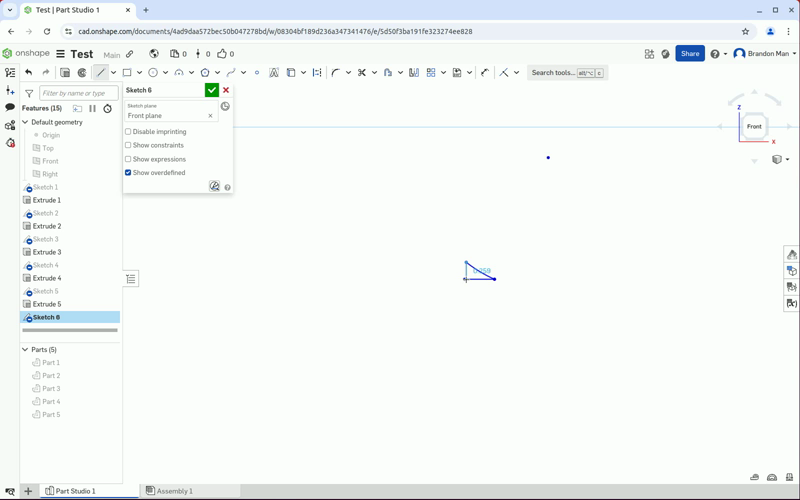
key_up(shift)
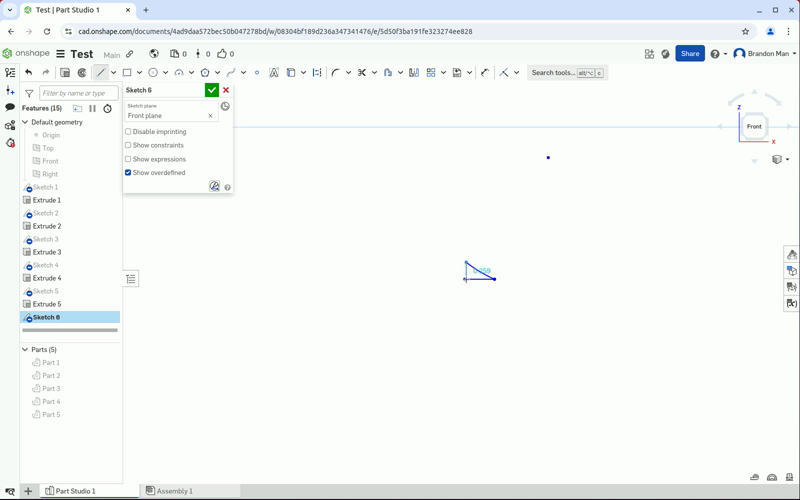
click(466, 279)
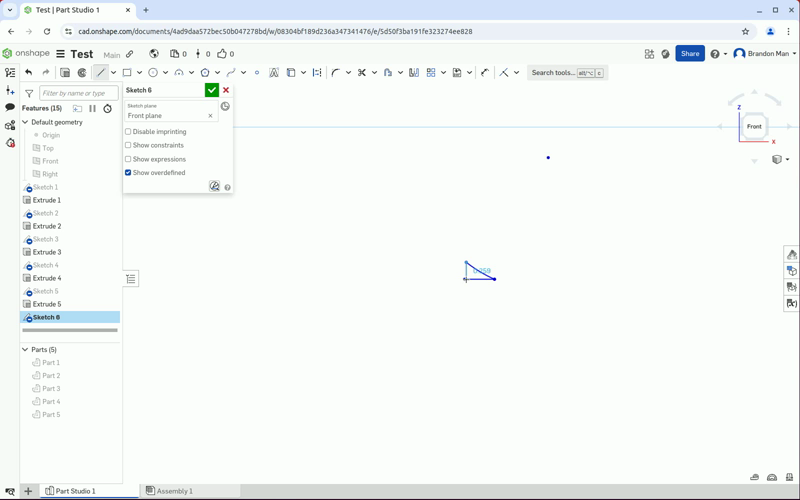
scroll(-6)
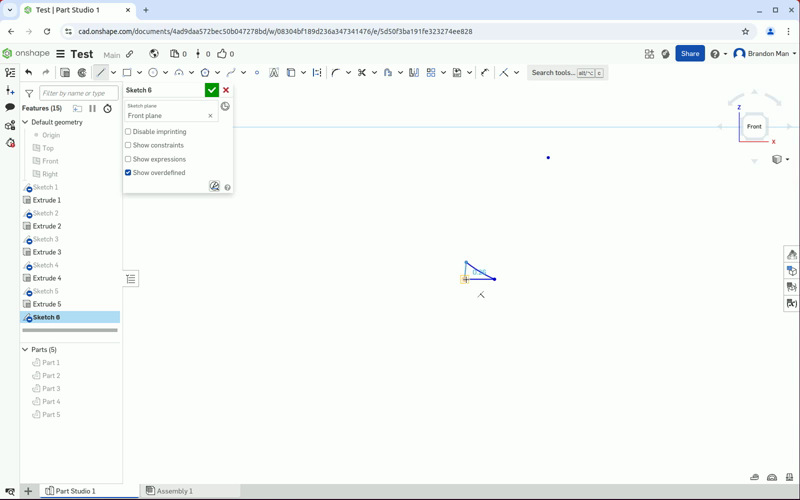
scroll(-6)
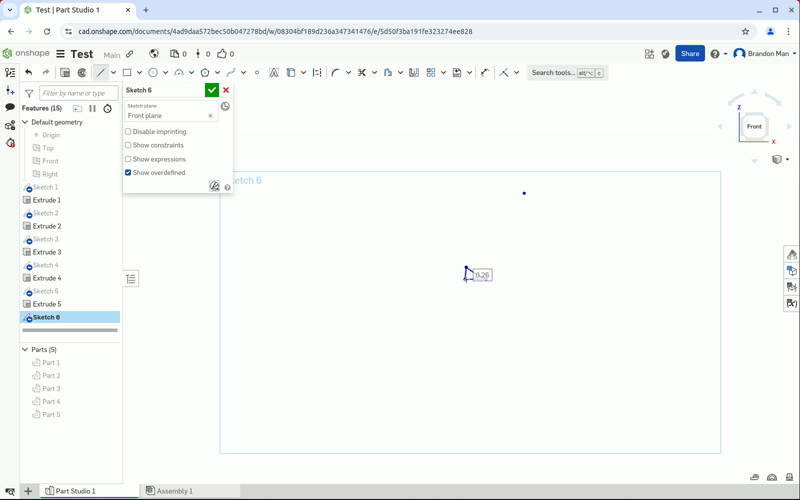
scroll(-6)
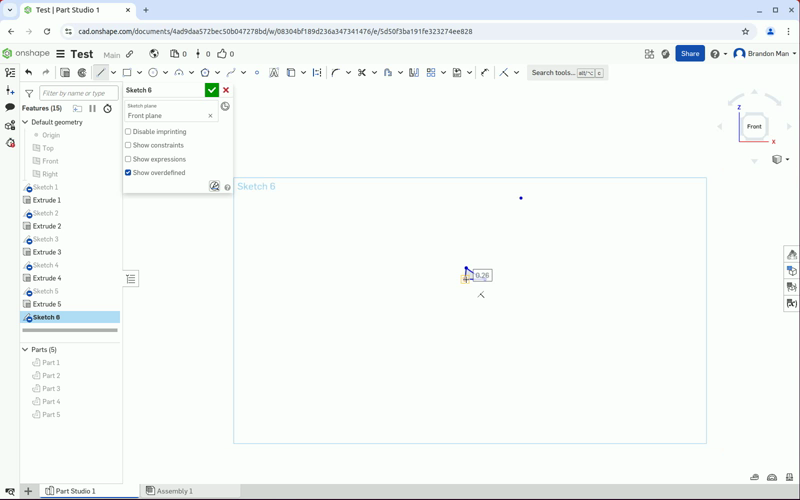
scroll(-6)
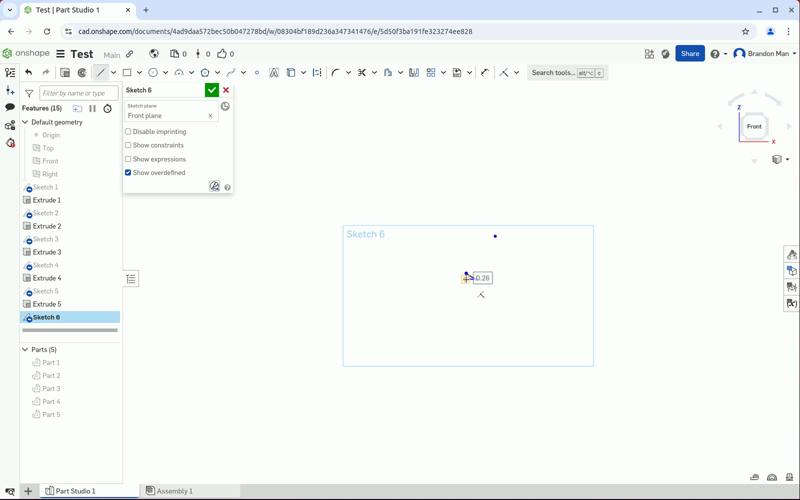
scroll(-6)
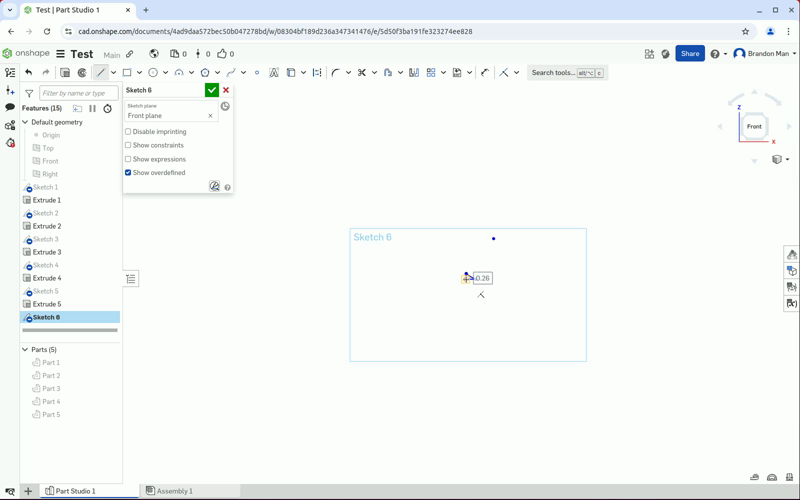
scroll(-6)
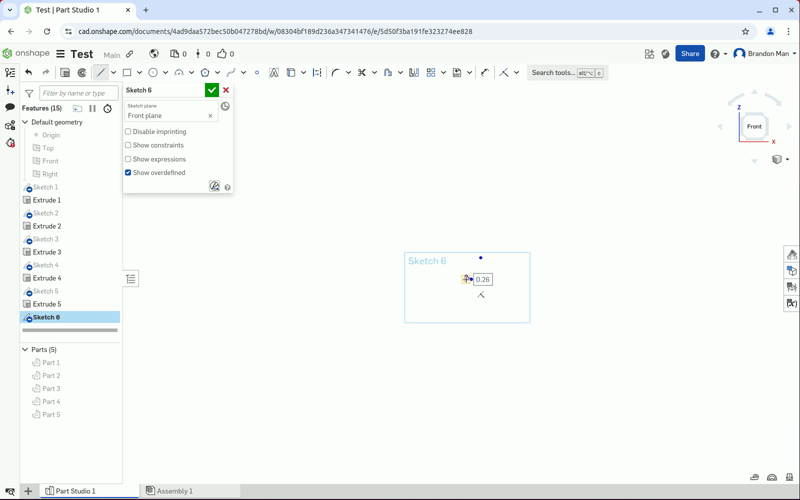
scroll(-6)
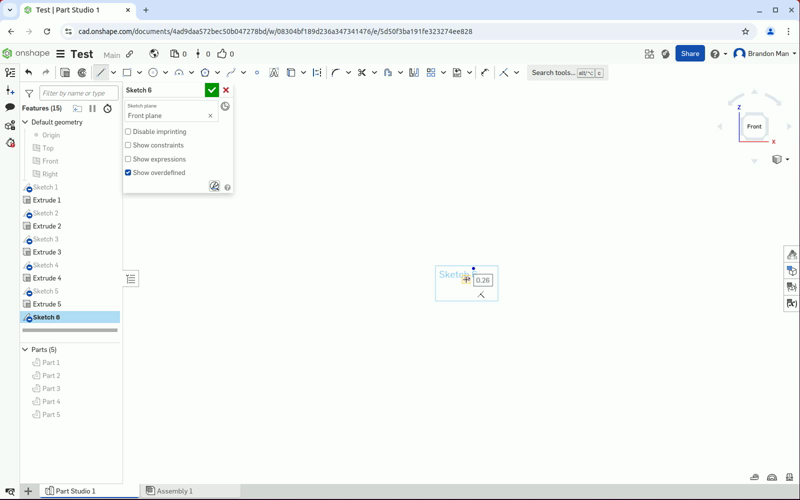
key(esc)
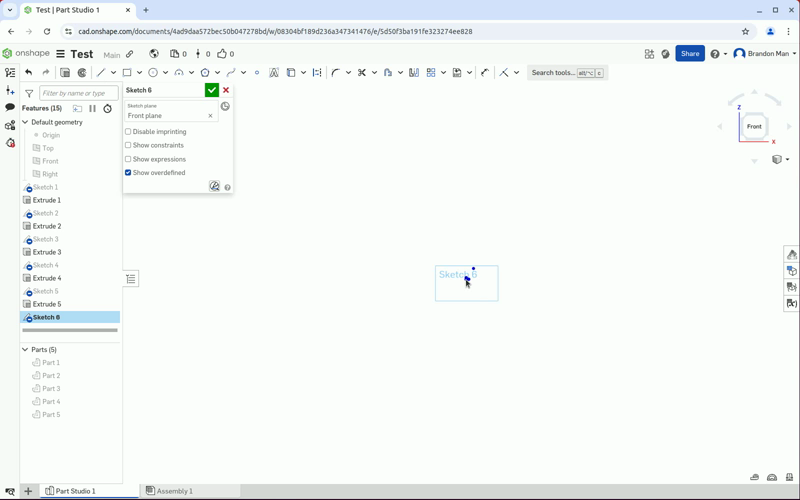
mouse_move(466, 277)
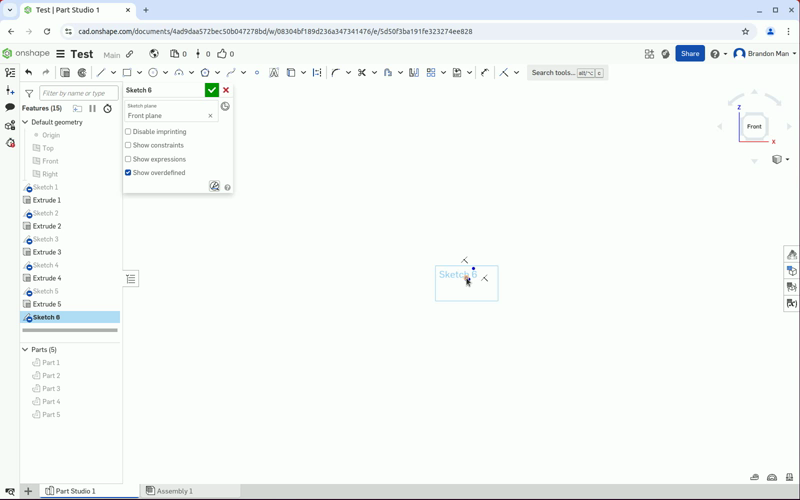
scroll(6)
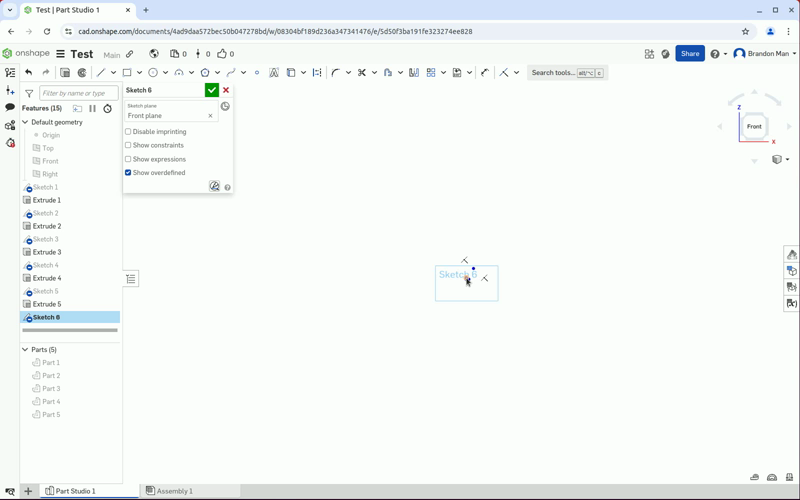
scroll(6)
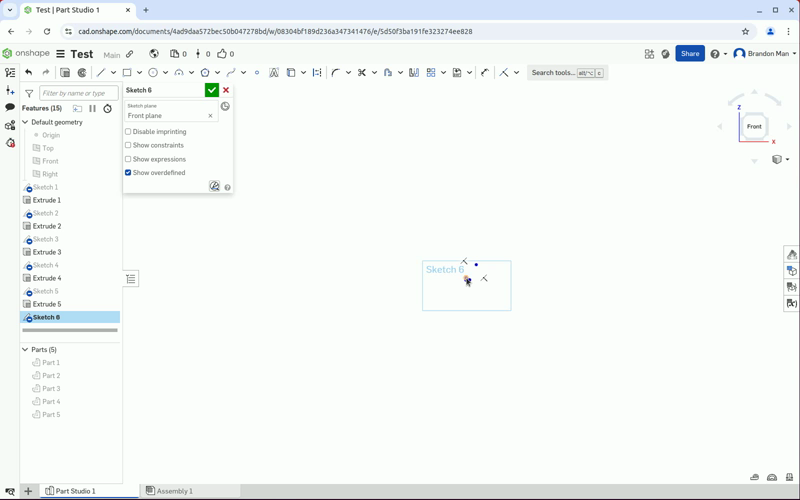
scroll(6)
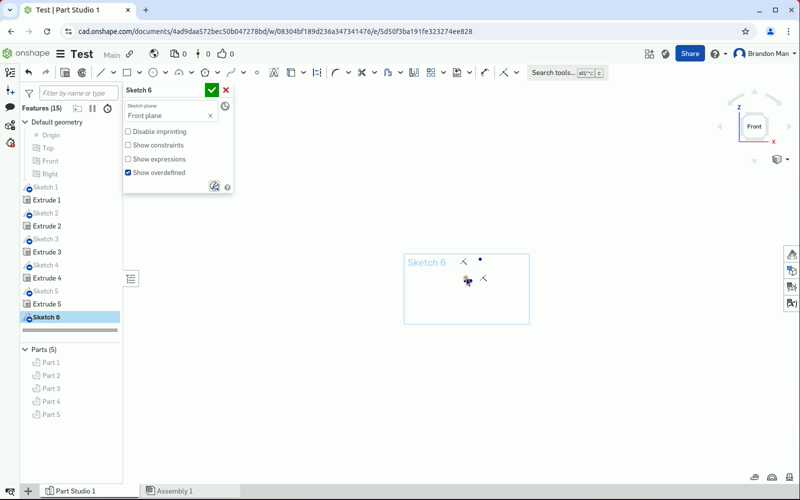
scroll(6)
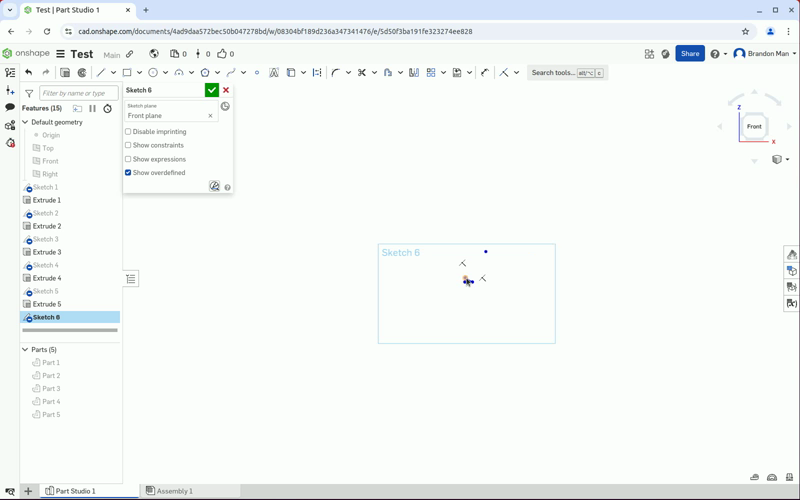
scroll(6)
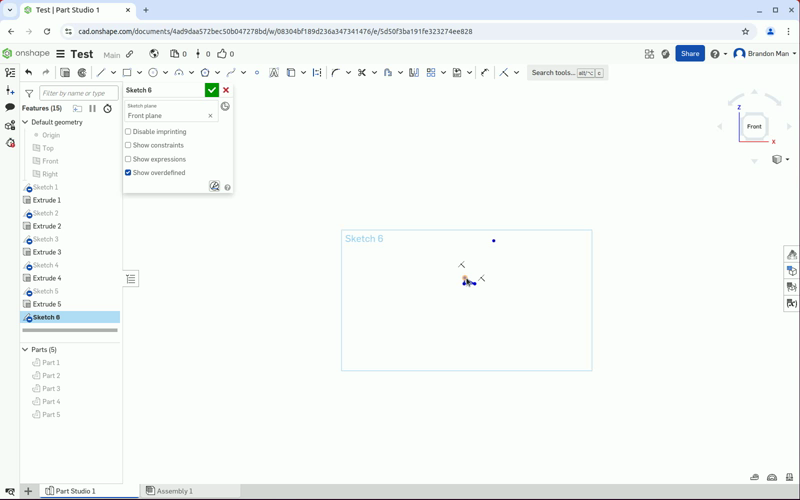
scroll(6)
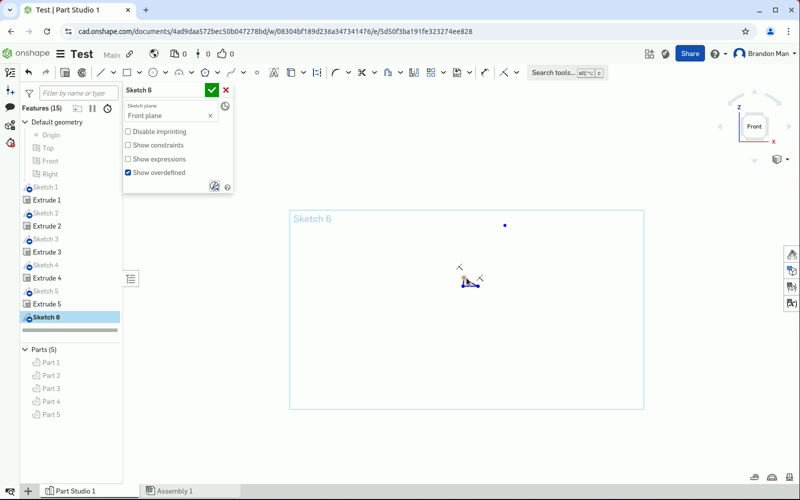
scroll(6)
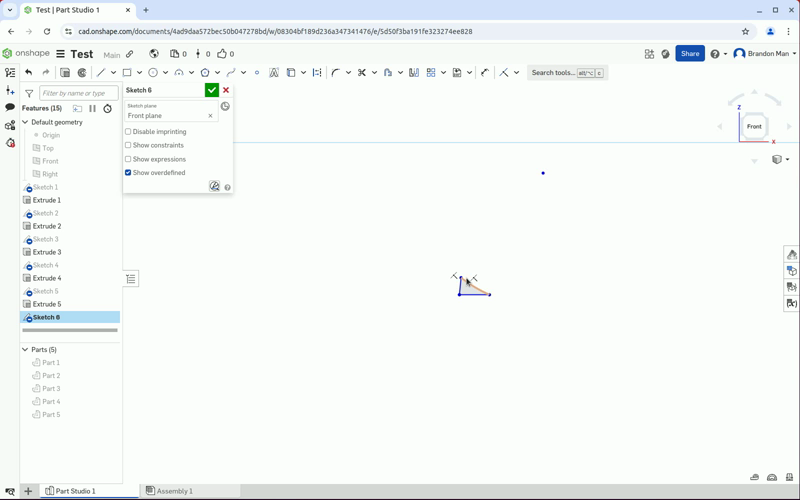
click(466, 277)
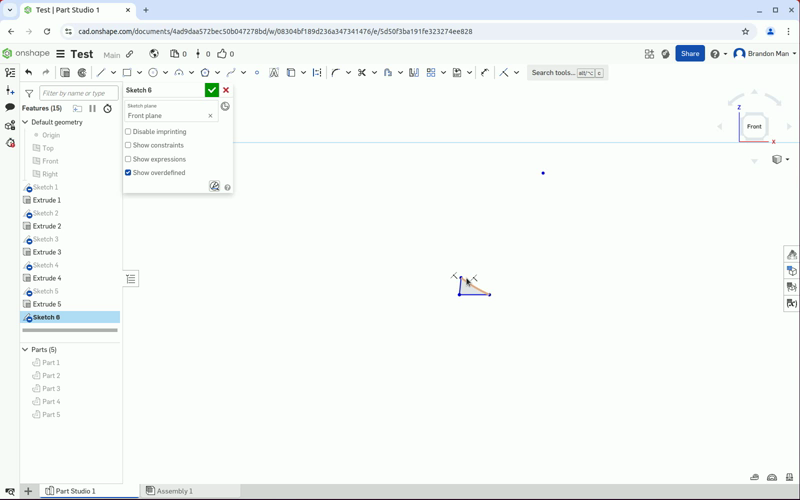
scroll(-6)
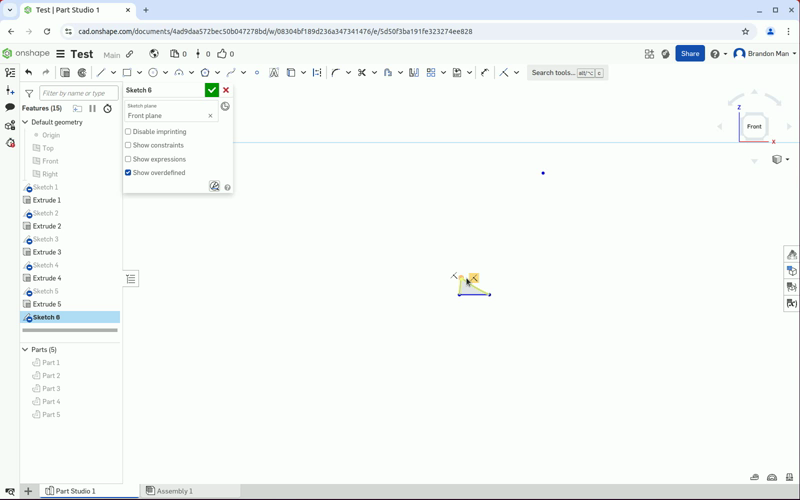
scroll(-6)
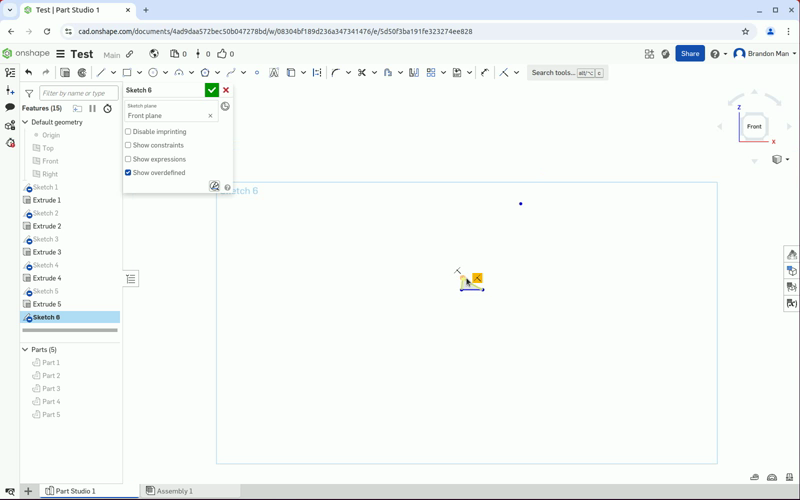
scroll(-6)
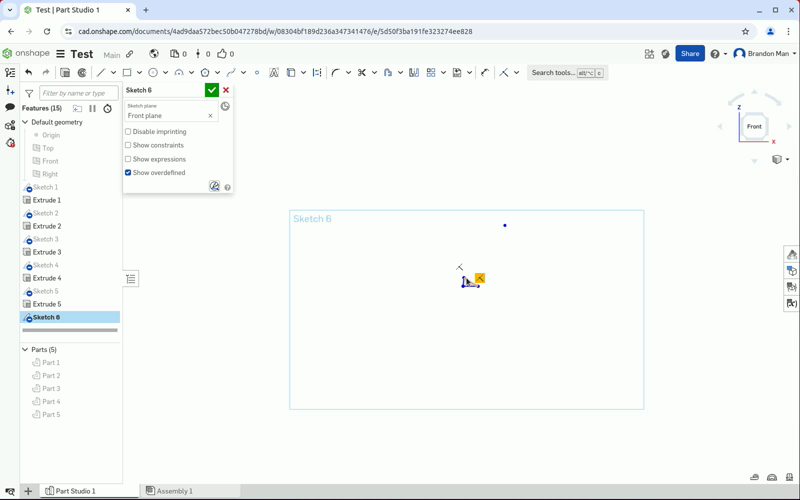
scroll(-6)
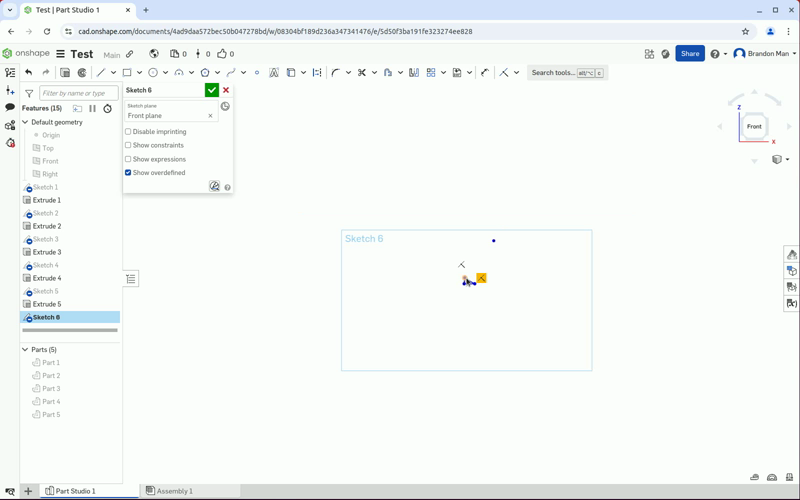
scroll(-6)
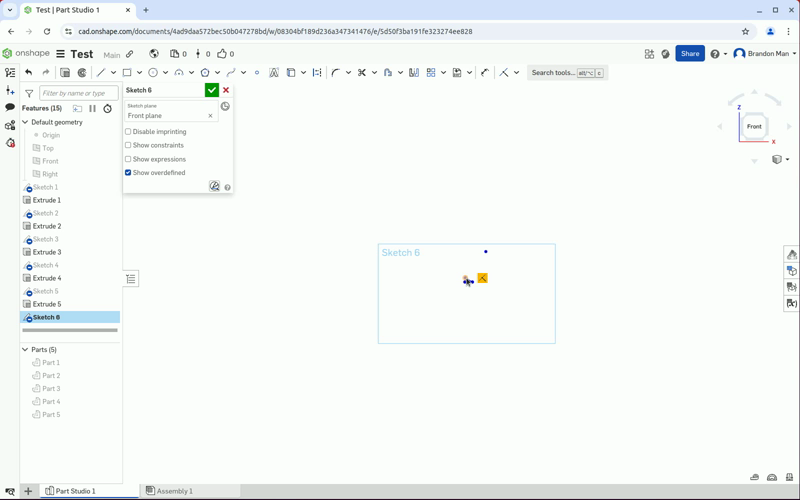
scroll(-6)
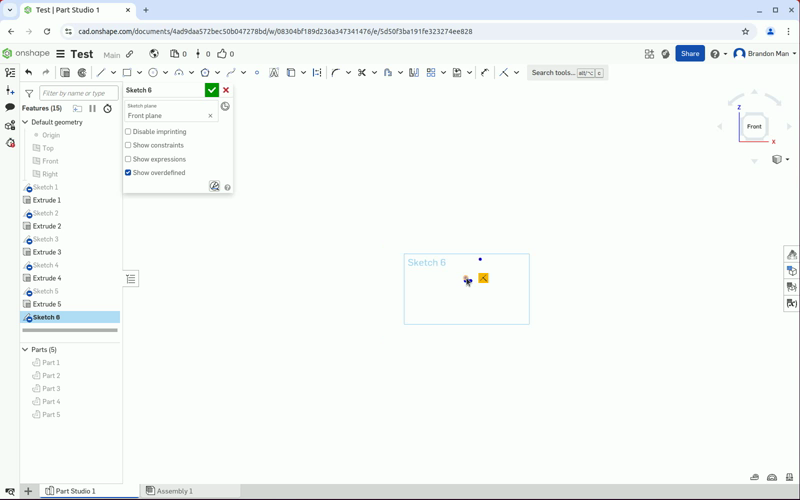
scroll(-6)
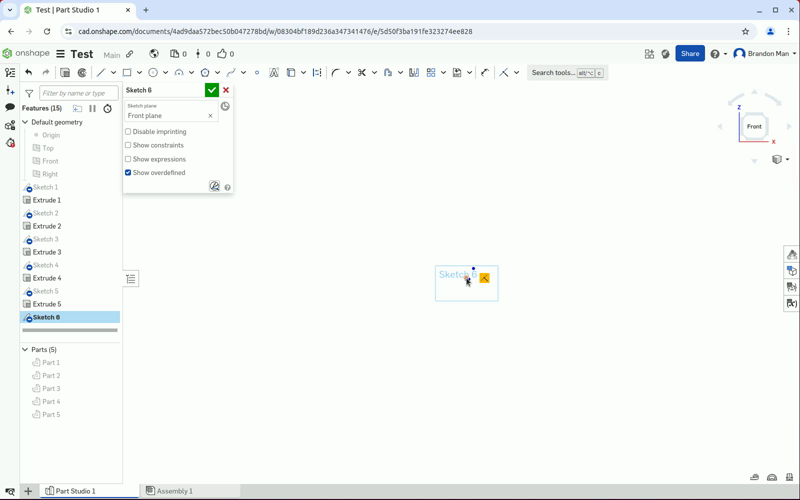
mouse_move(73, 352)
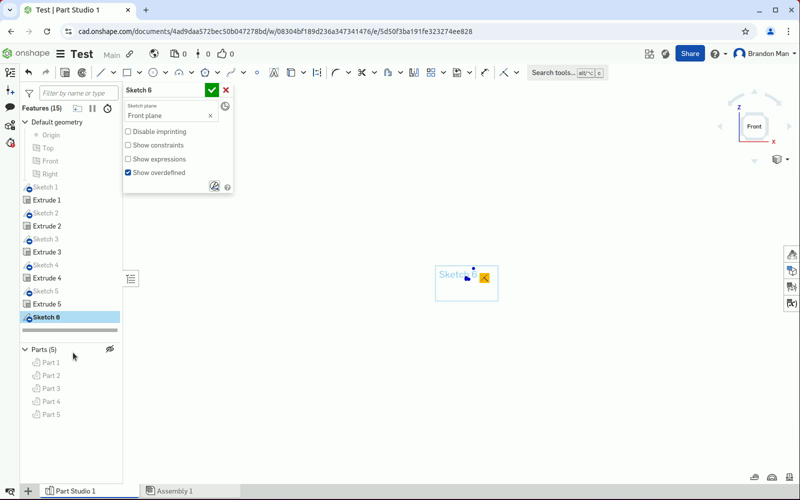
key(shift+y)
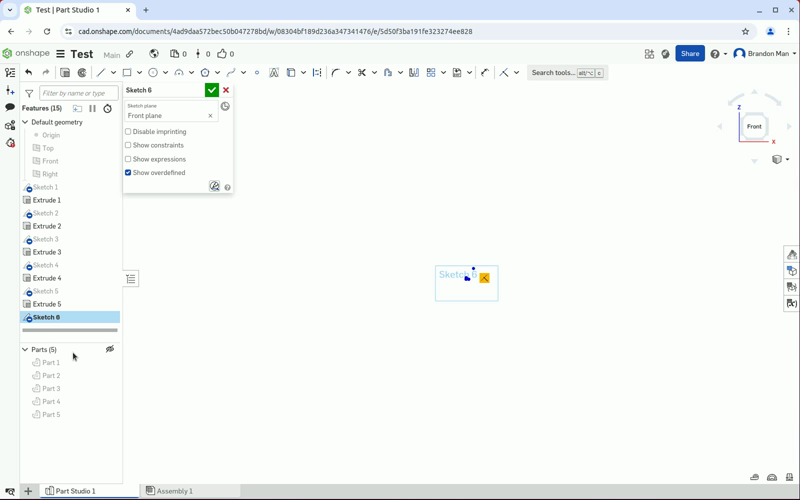
key(shift+e)
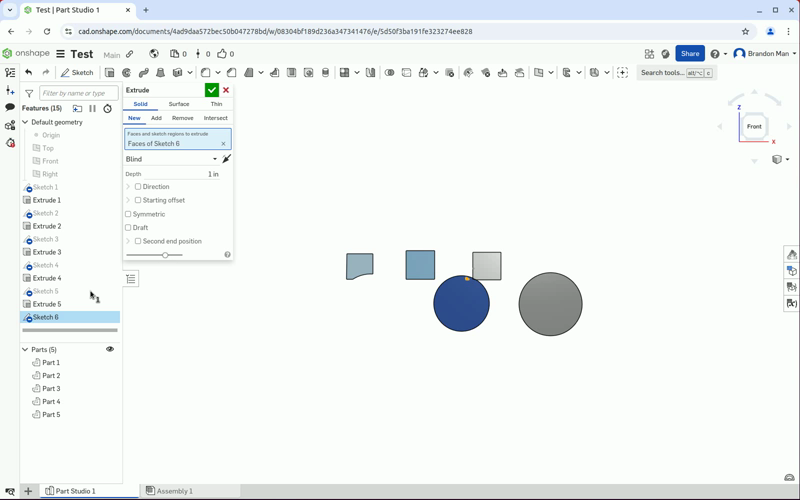
mouse_move(143, 106)
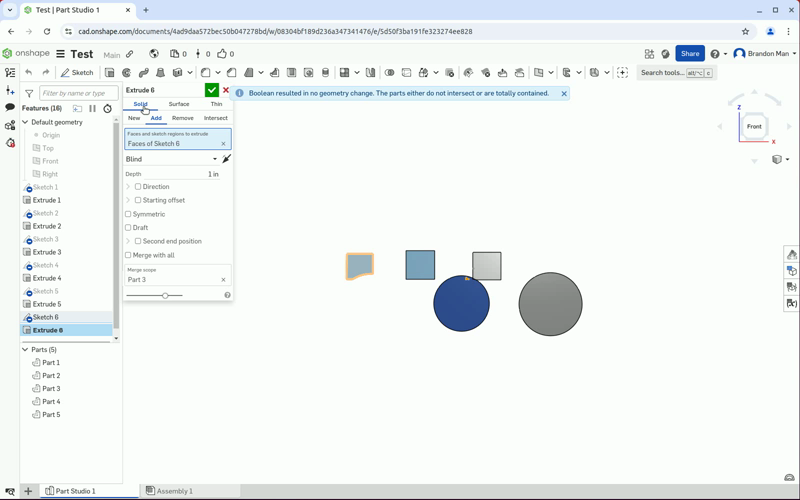
click(143, 106)
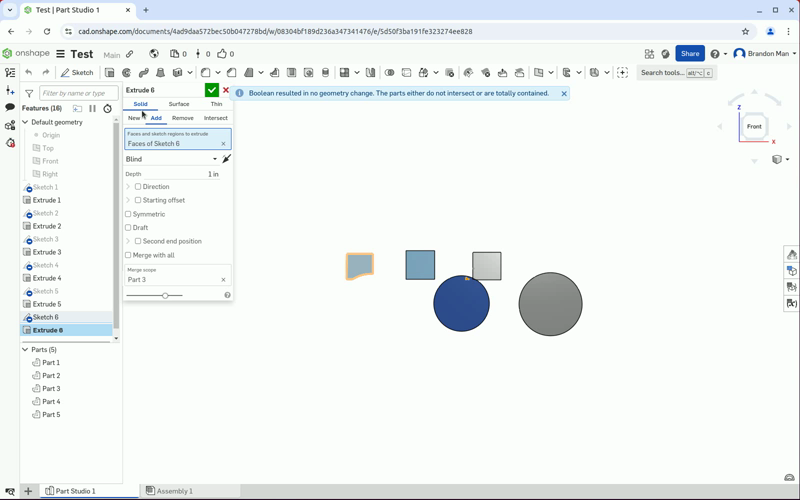
mouse_move(137, 120)
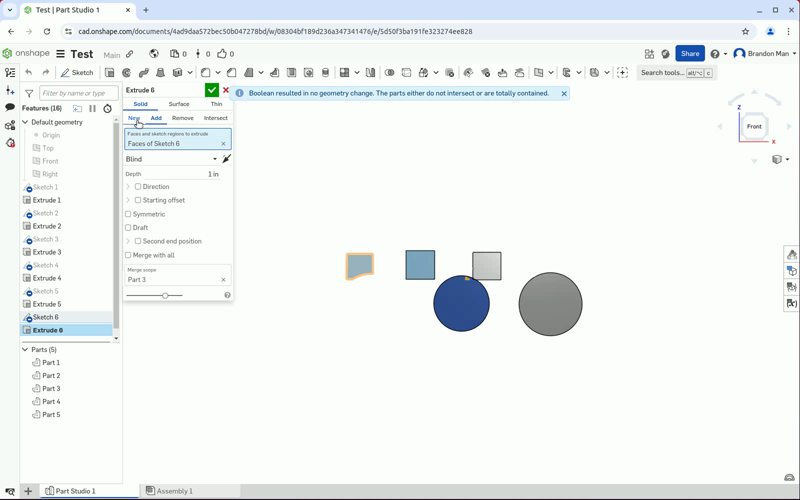
click(137, 120)
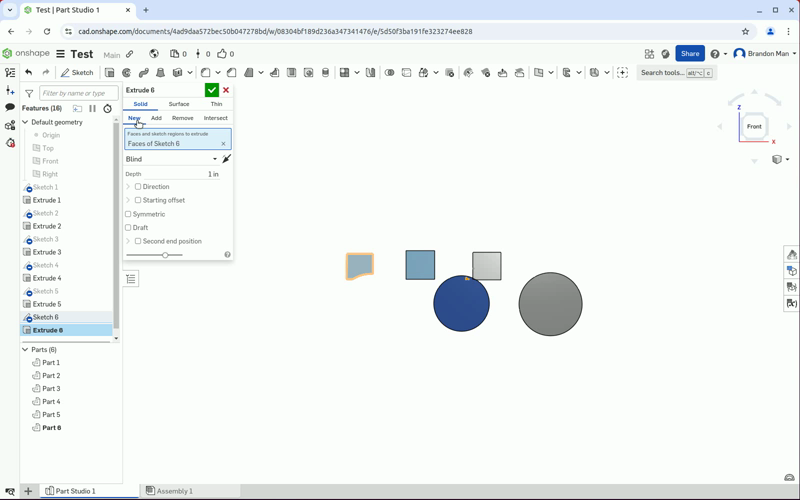
key(tab, 4)
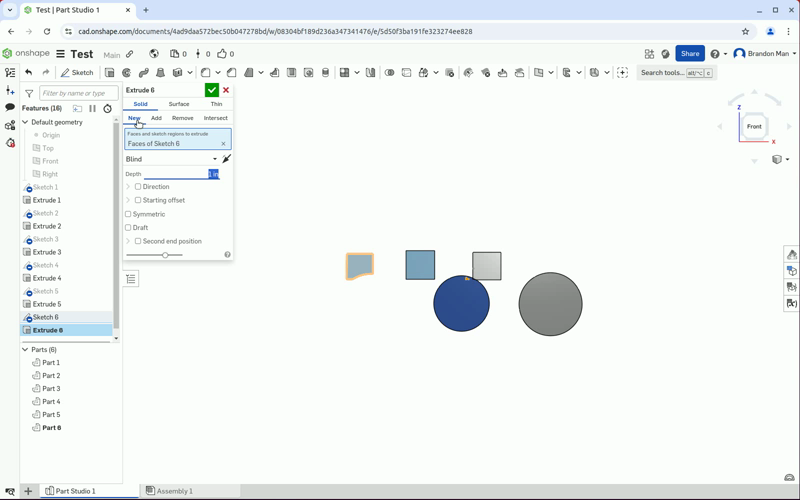
text(5.055)
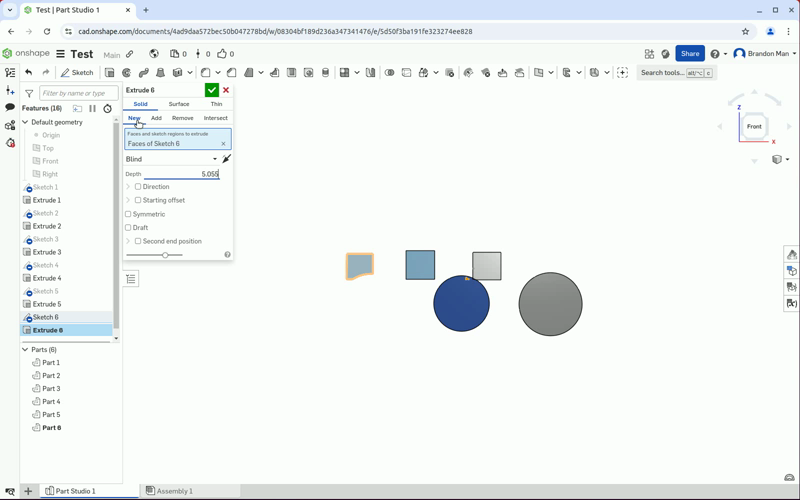
key(enter)
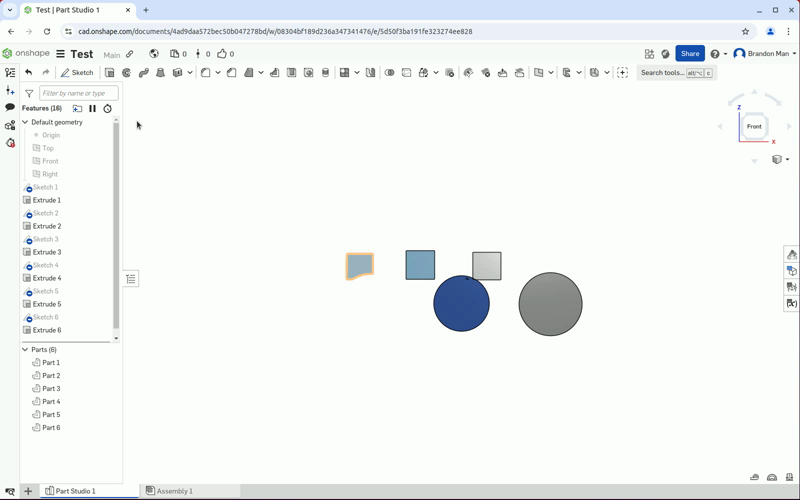
key(shift+h)
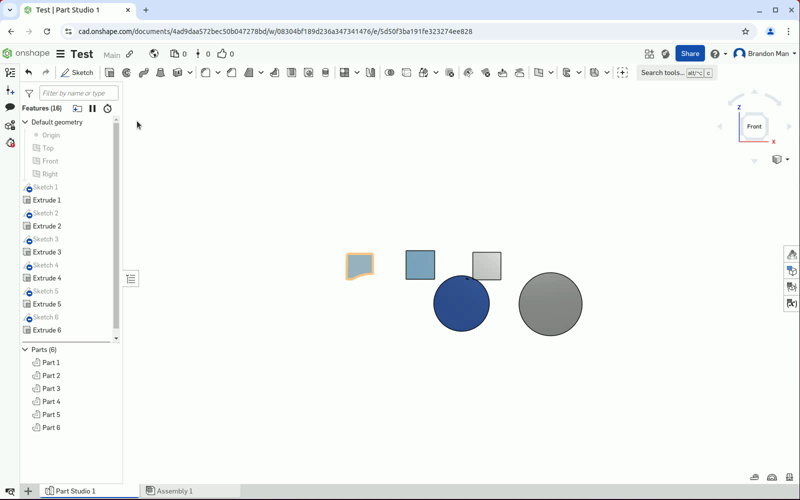
key(shift+h)
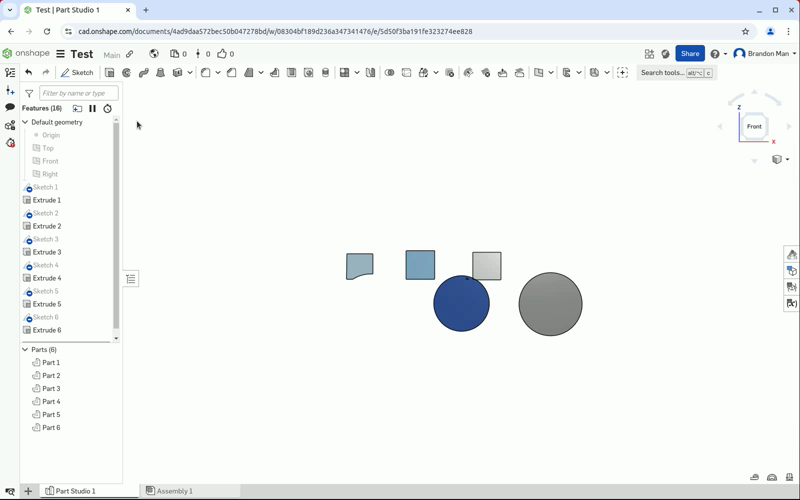
mouse_move(69, 189)
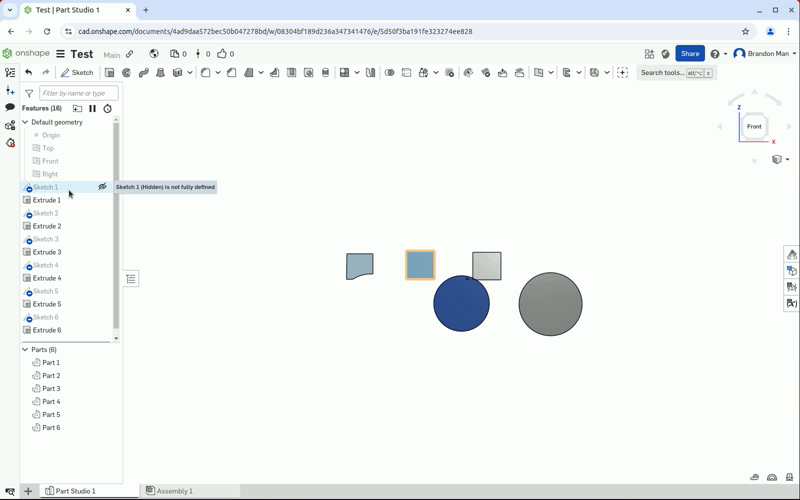
click(69, 189)
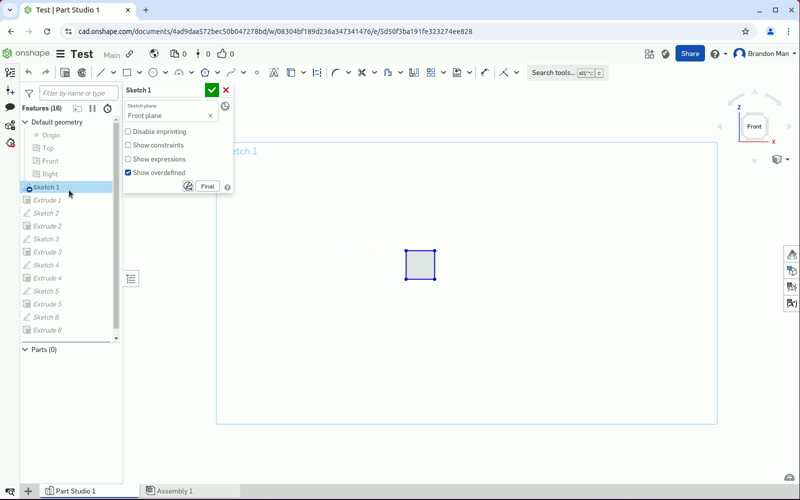
mouse_move(229, 92)
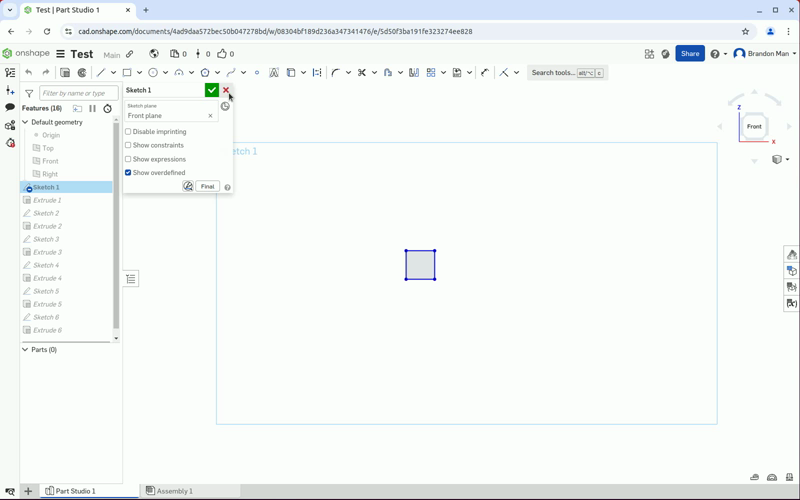
click(229, 92)
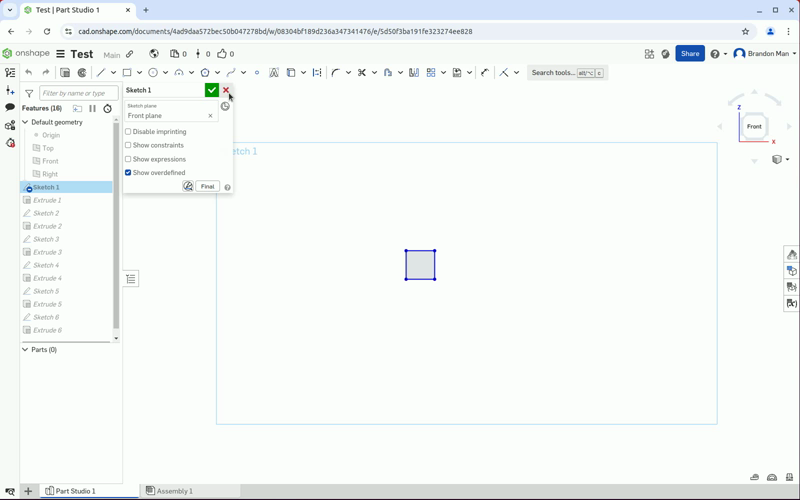
key(shift+s)
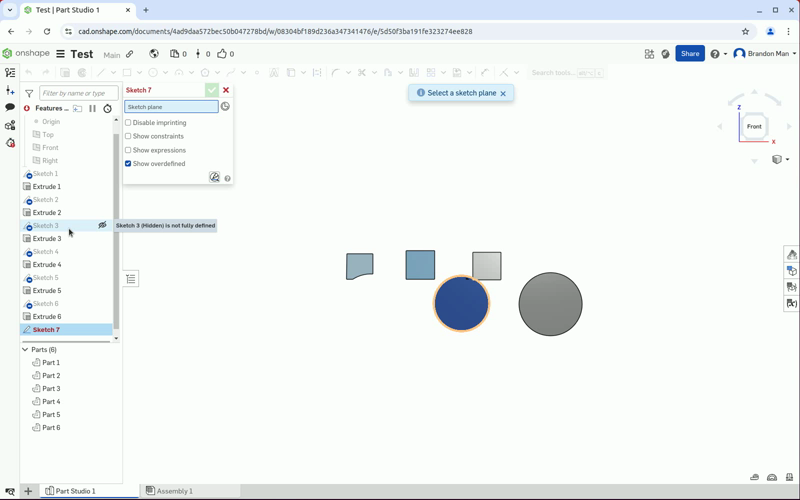
scroll(3)
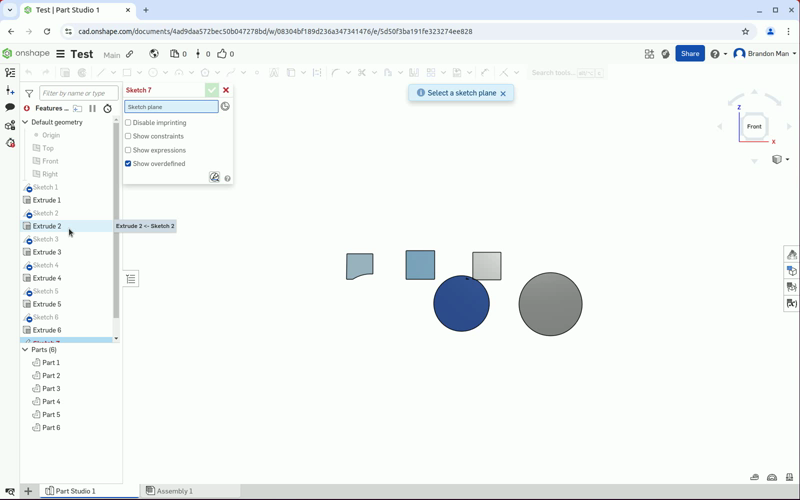
mouse_move(69, 163)
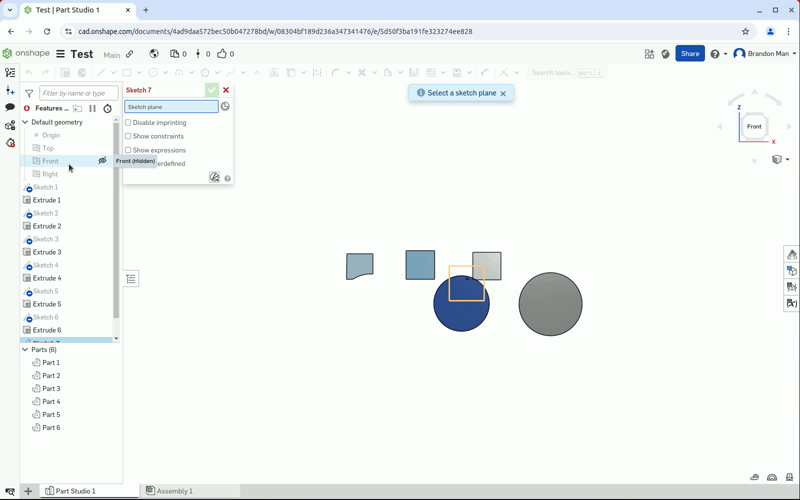
click(69, 163)
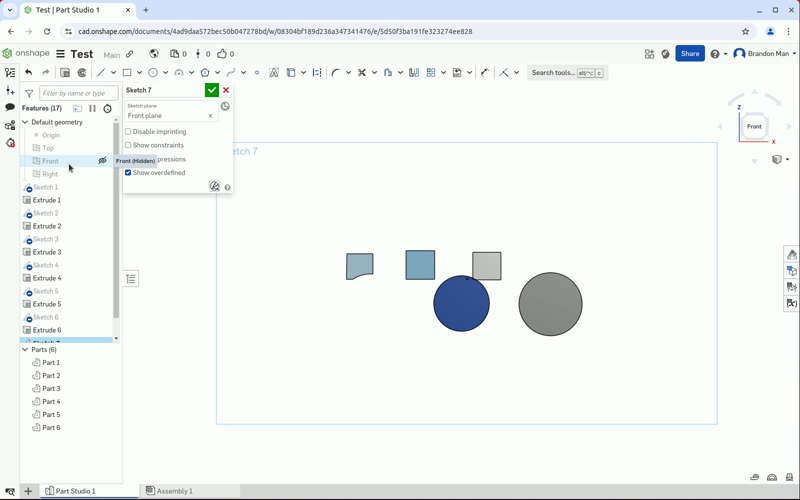
mouse_move(73, 352)
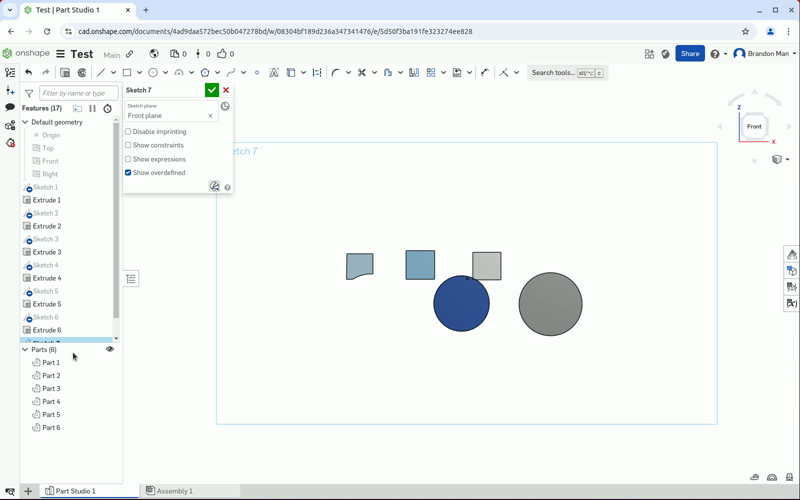
key(y)
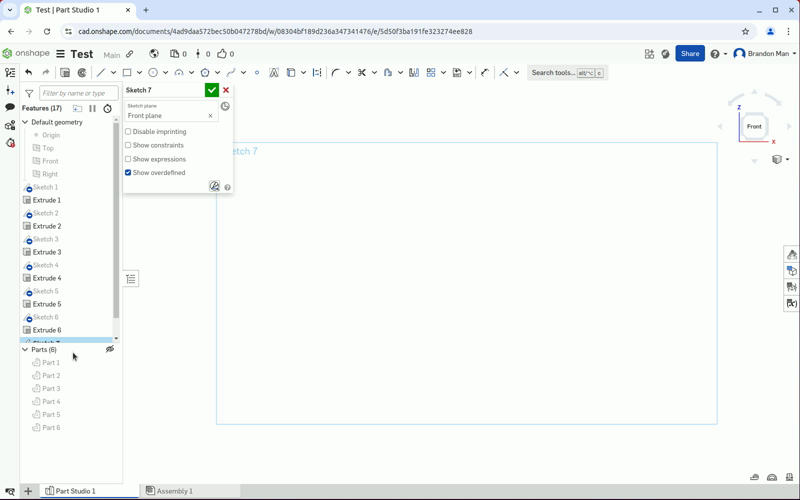
key(l)
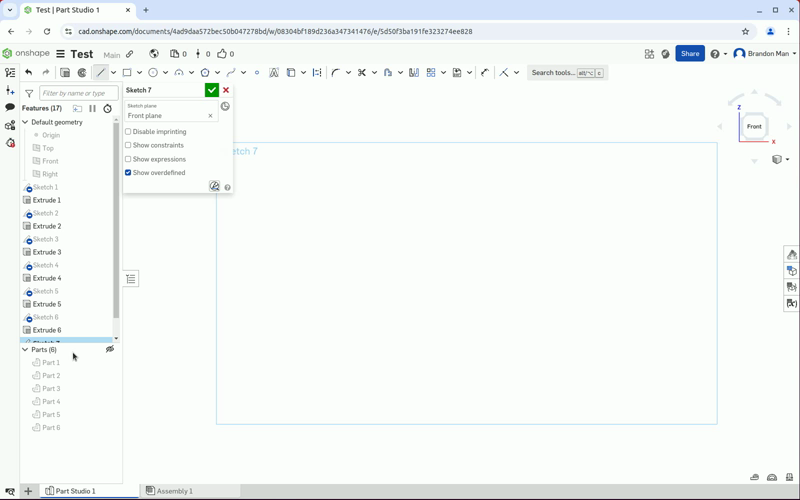
key_down(shift)
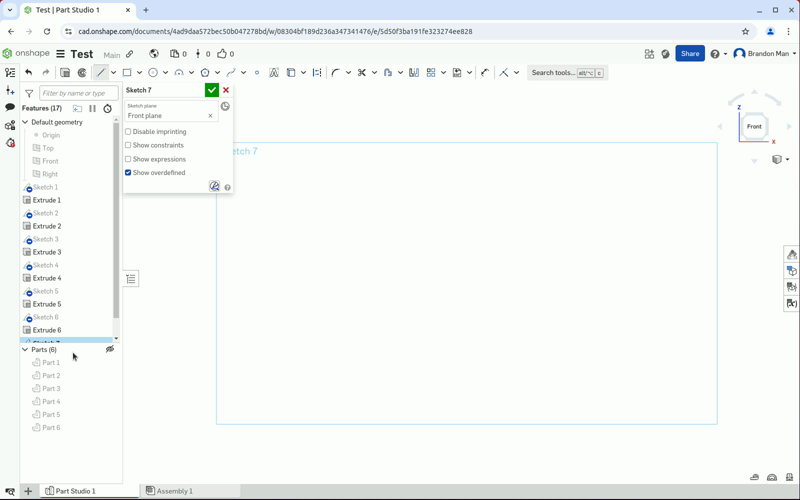
mouse_move(377, 279)
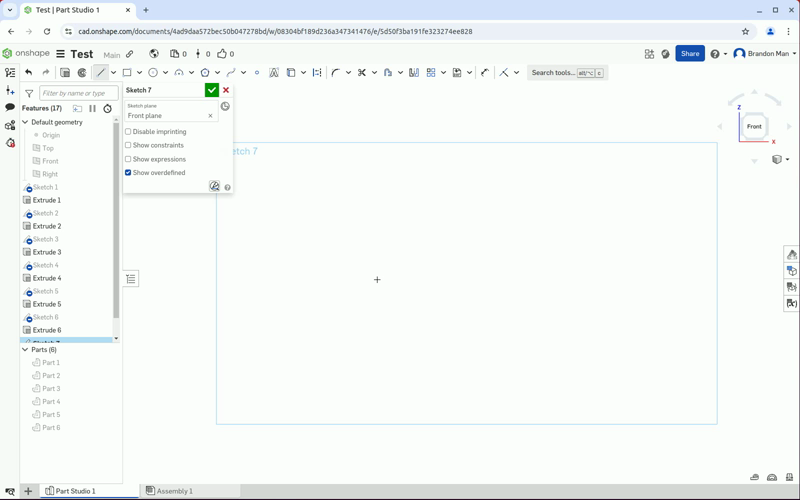
click(377, 279)
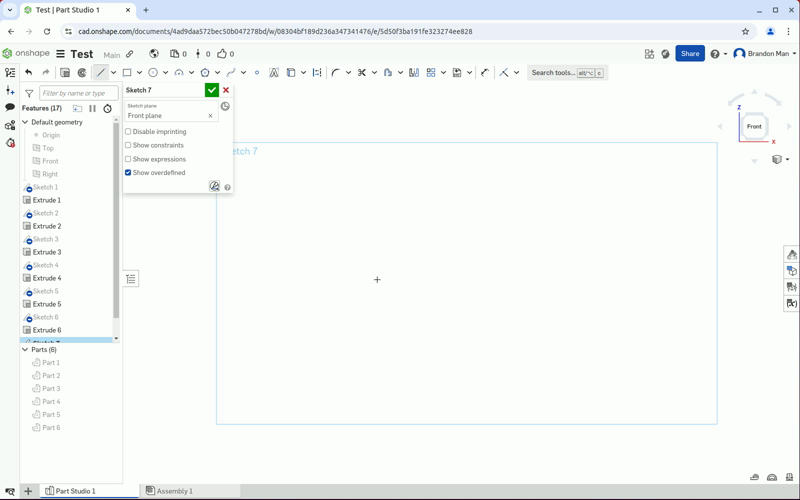
key_up(shift)
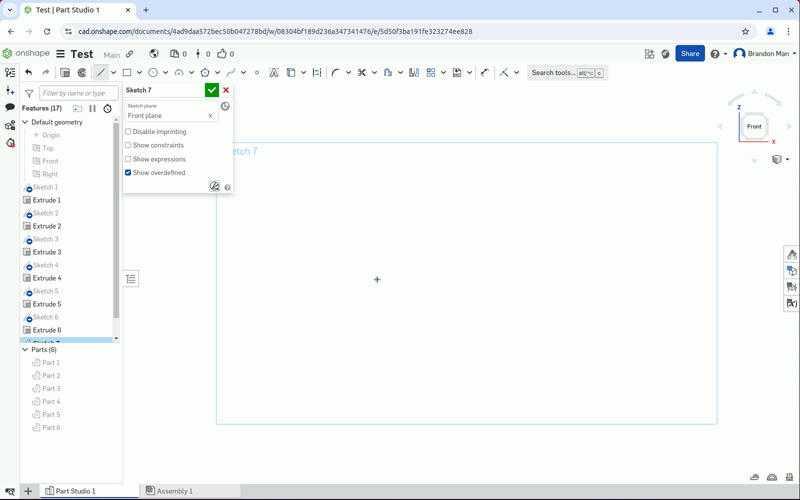
key_down(shift)
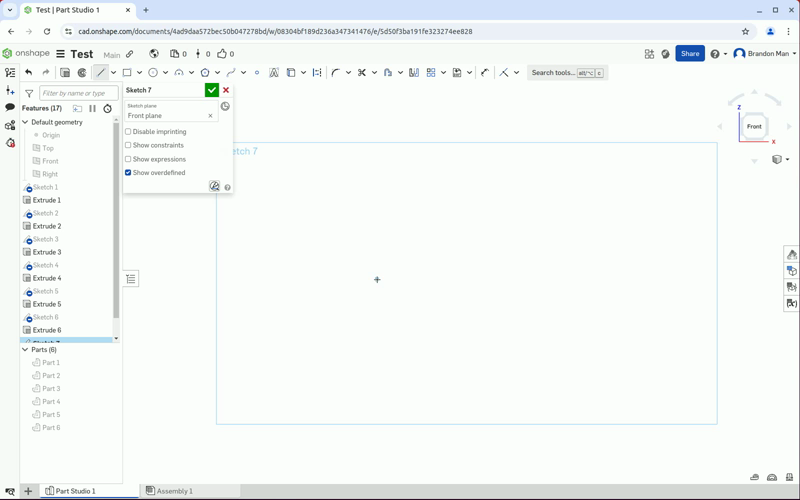
mouse_move(407, 279)
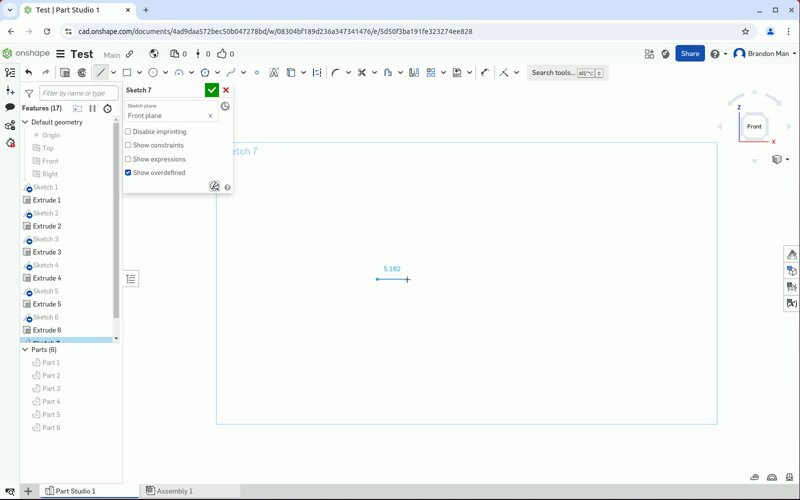
mouse_move(391, 279)
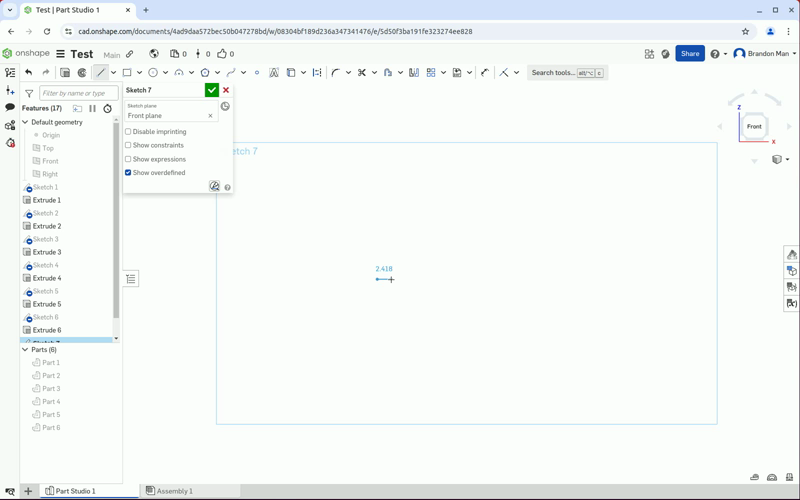
click(391, 279)
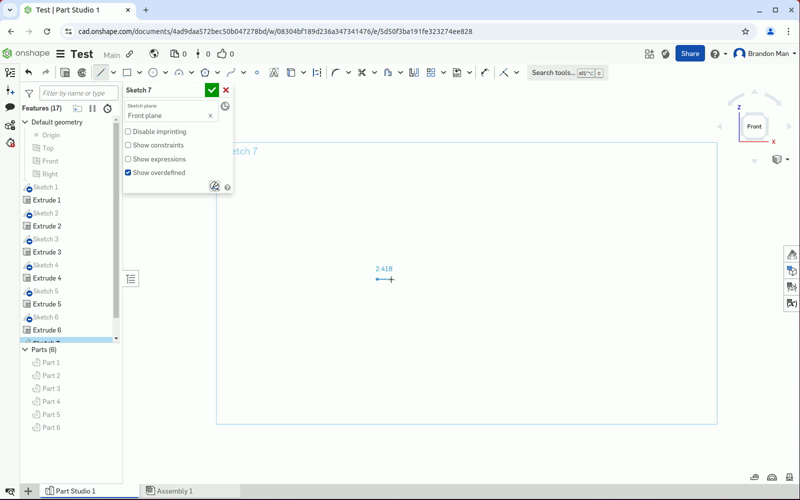
key_up(shift)
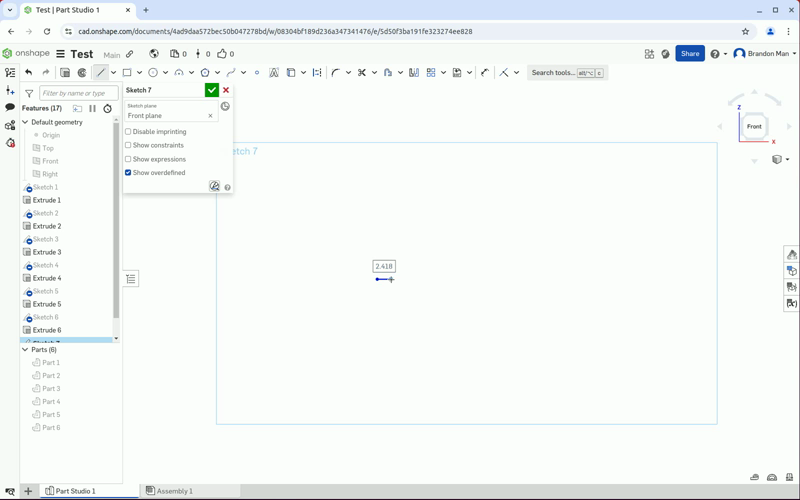
key(esc)
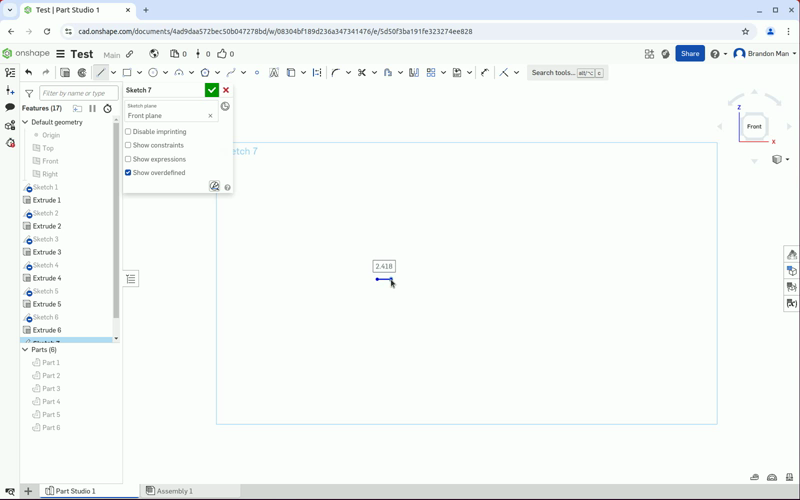
key(a)
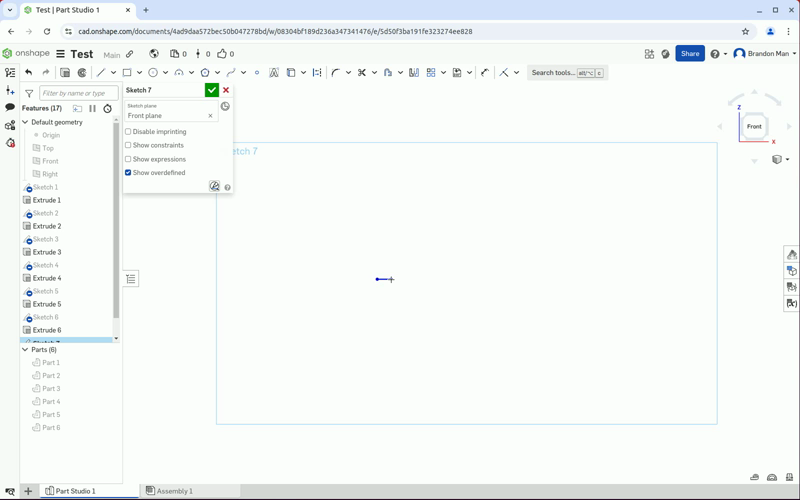
mouse_move(391, 279)
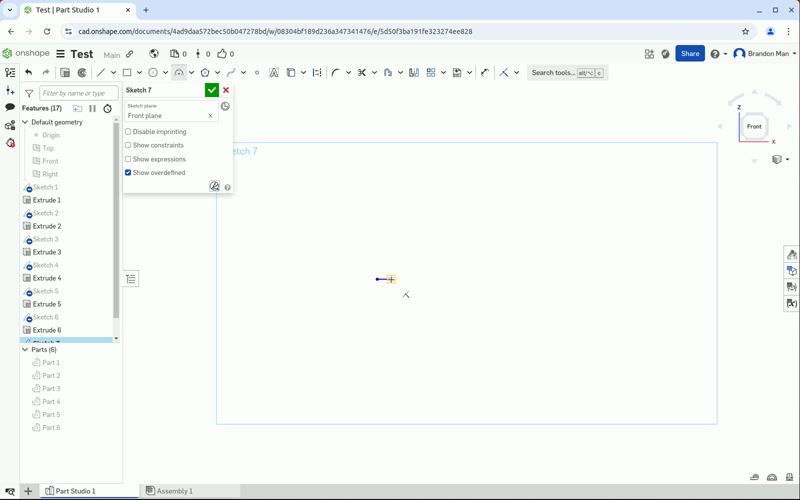
click(391, 279)
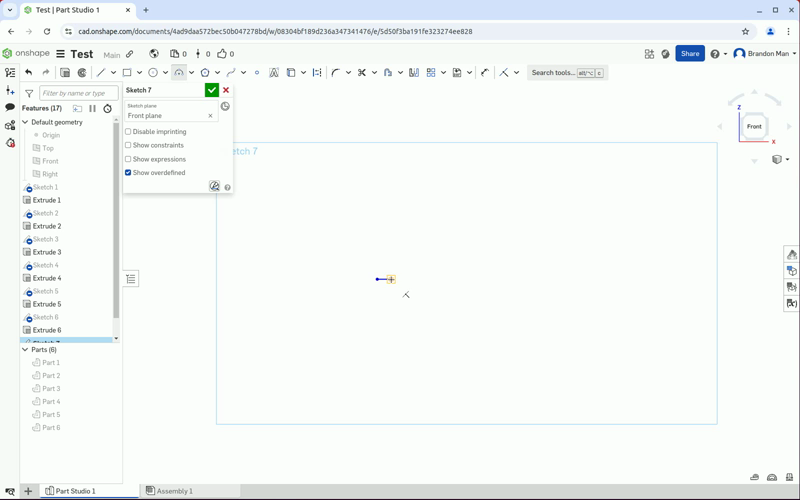
key_down(shift)
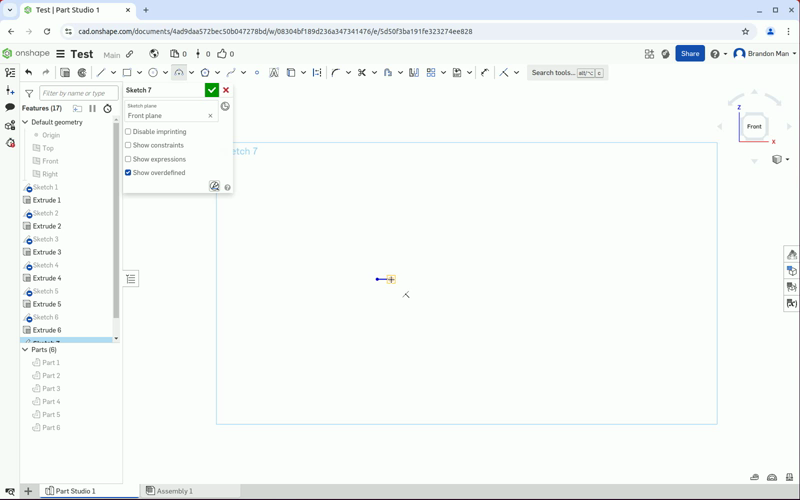
mouse_move(377, 273)
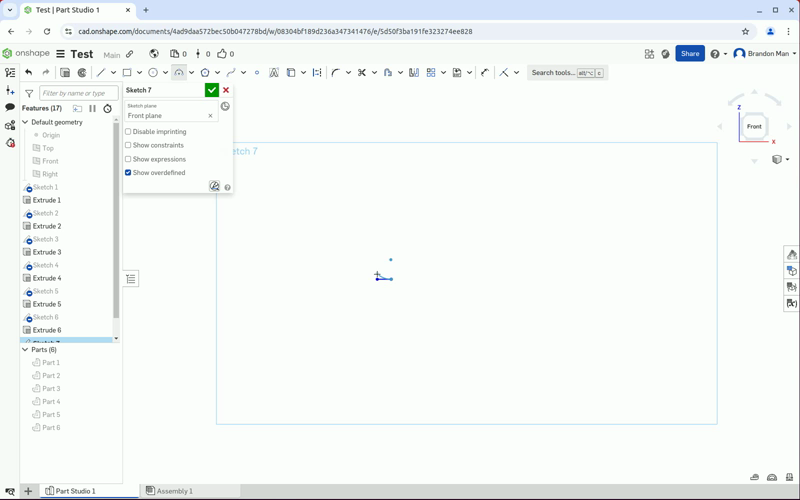
click(377, 273)
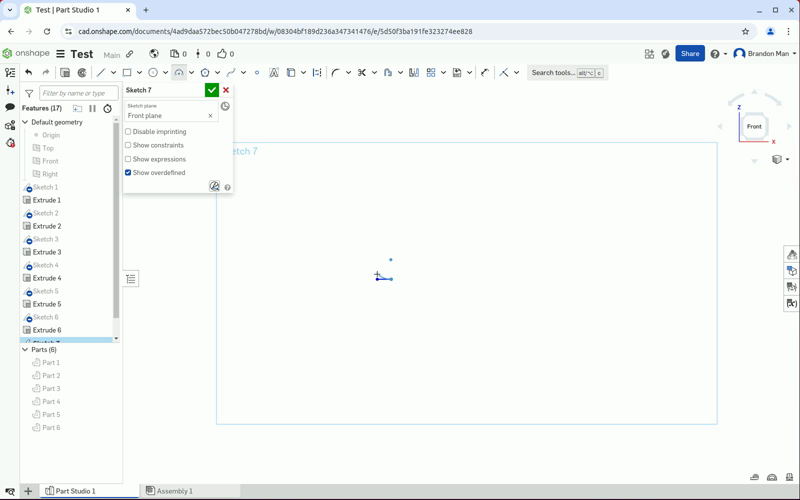
mouse_move(384, 275)
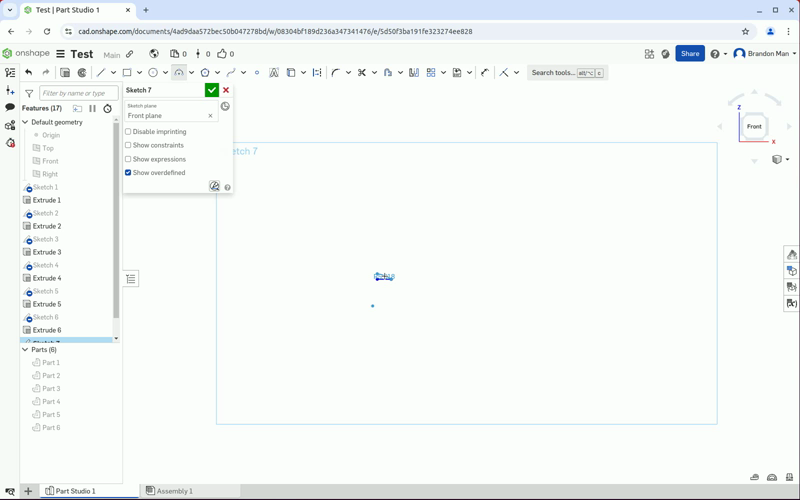
click(384, 275)
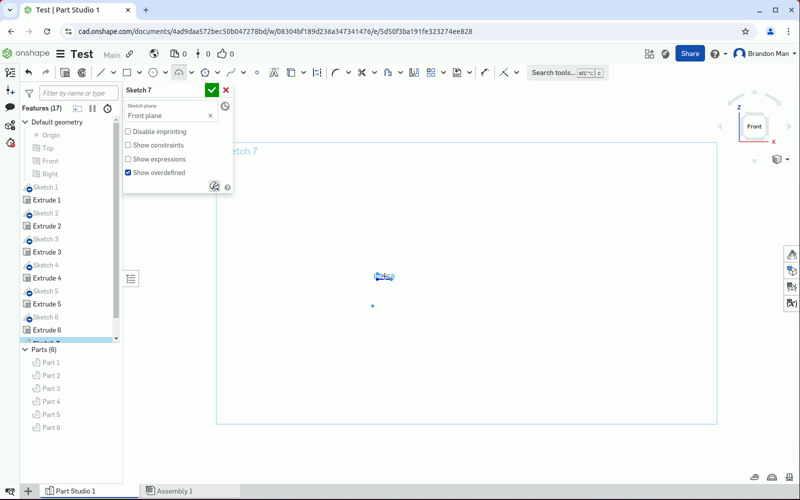
key_up(shift)
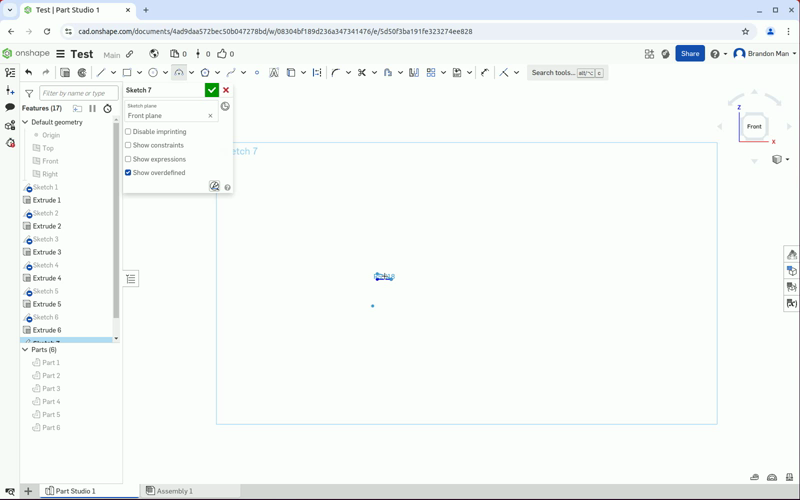
key(esc)
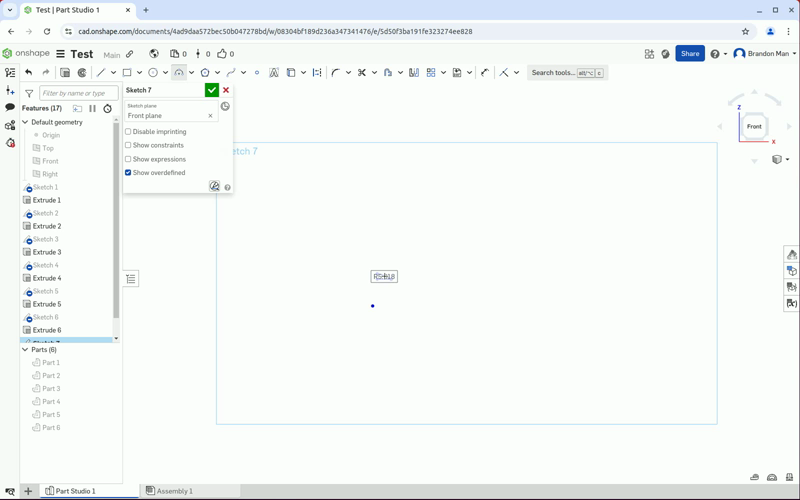
key(l)
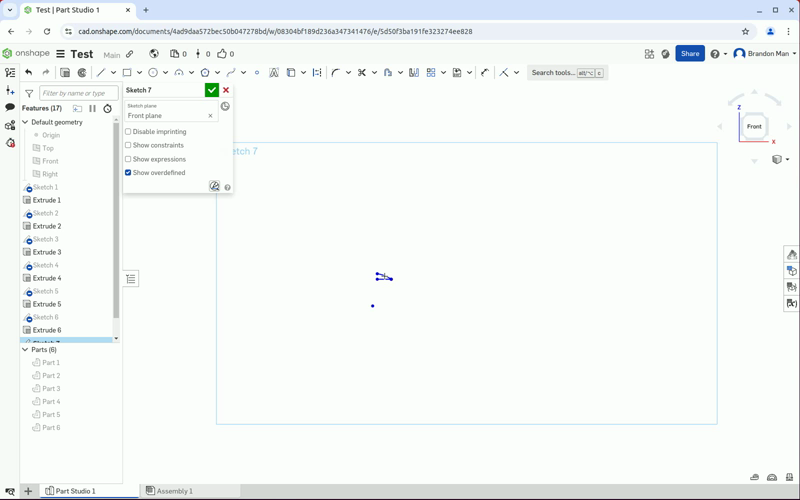
mouse_move(377, 273)
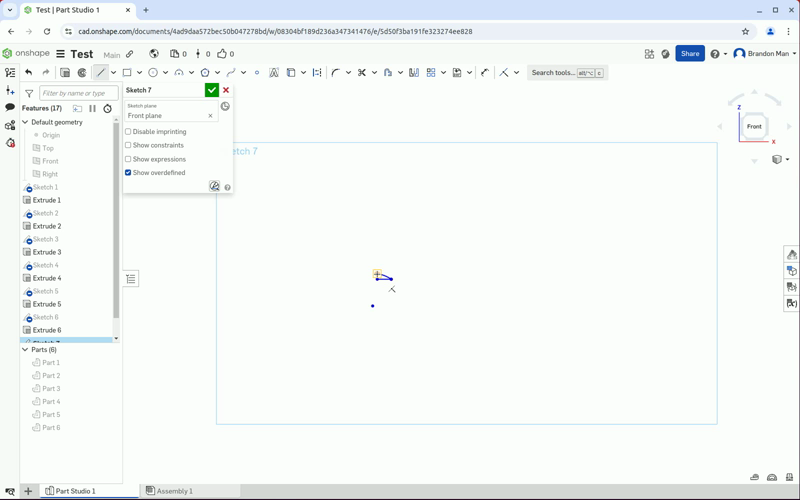
click(377, 273)
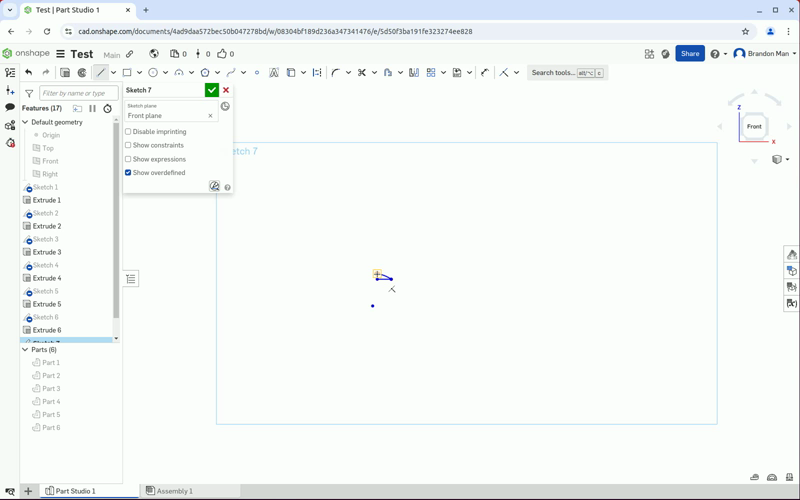
mouse_move(407, 273)
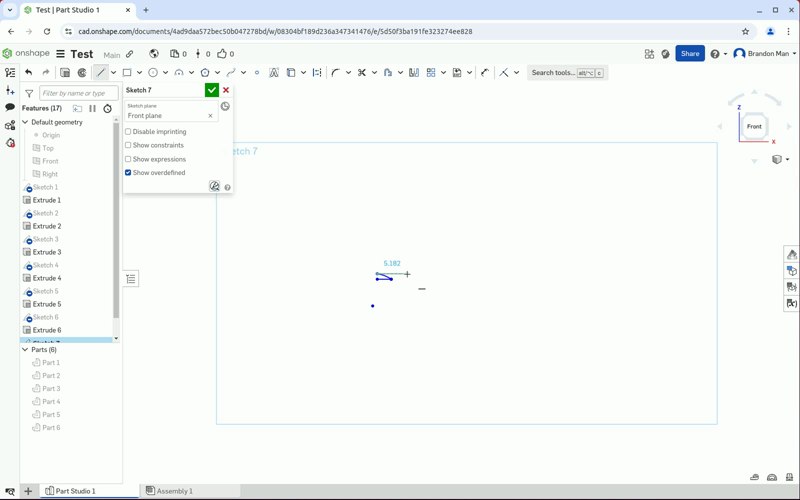
key_down(shift)
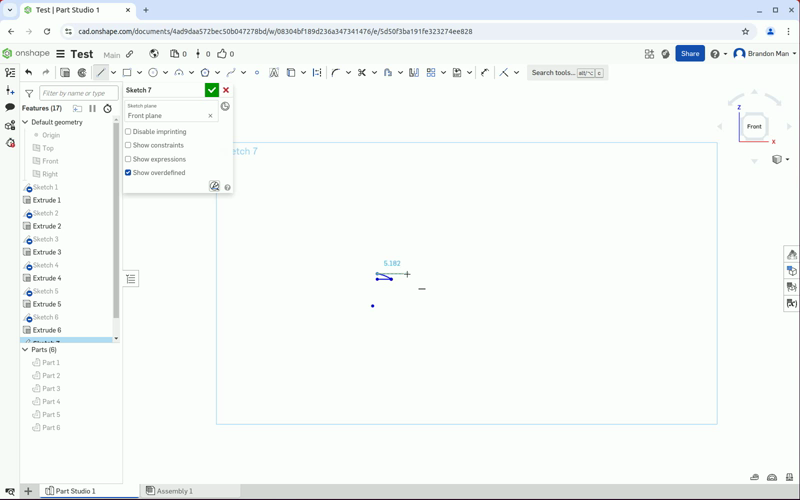
mouse_move(377, 279)
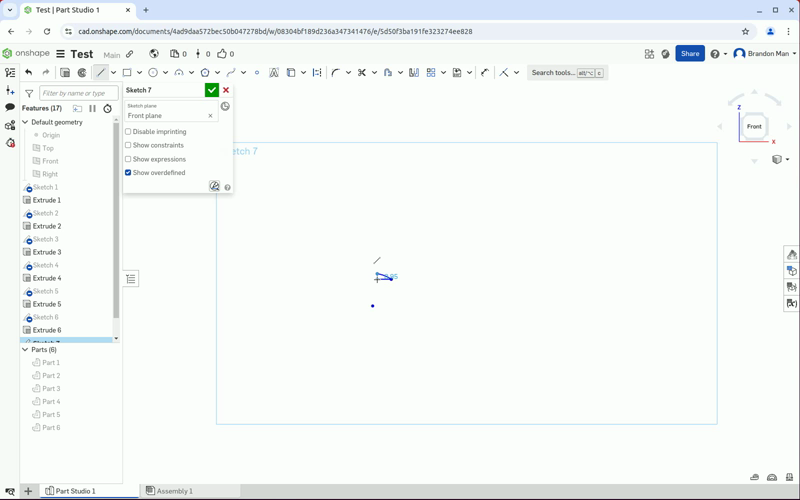
scroll(6)
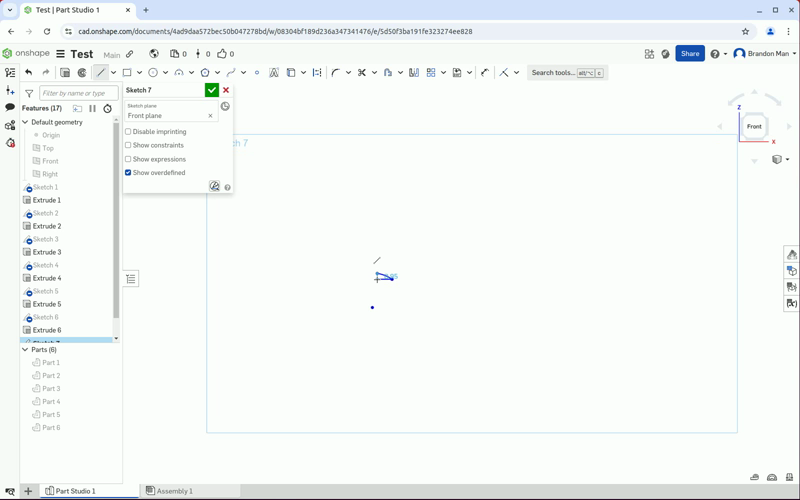
scroll(6)
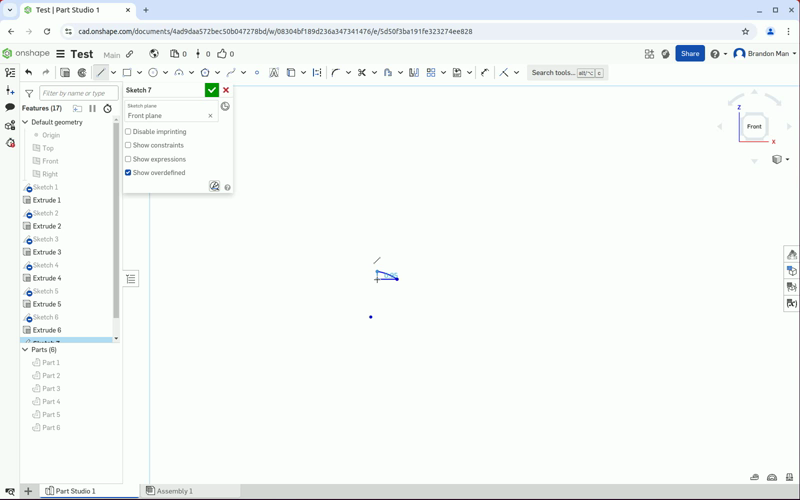
scroll(6)
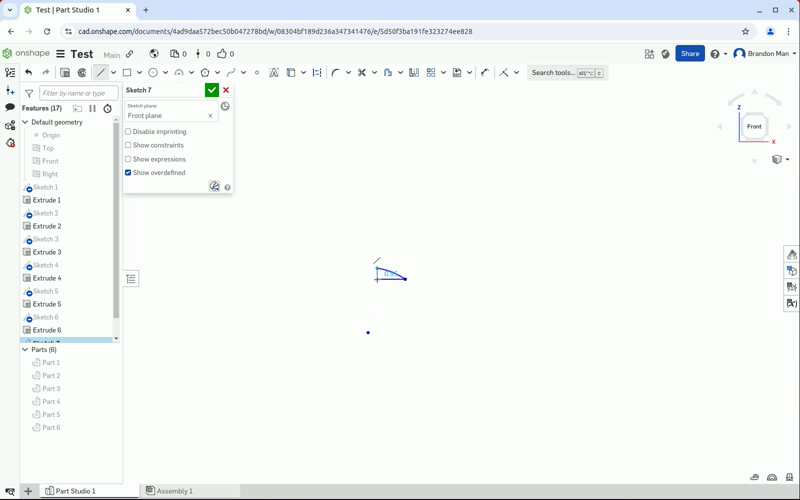
scroll(6)
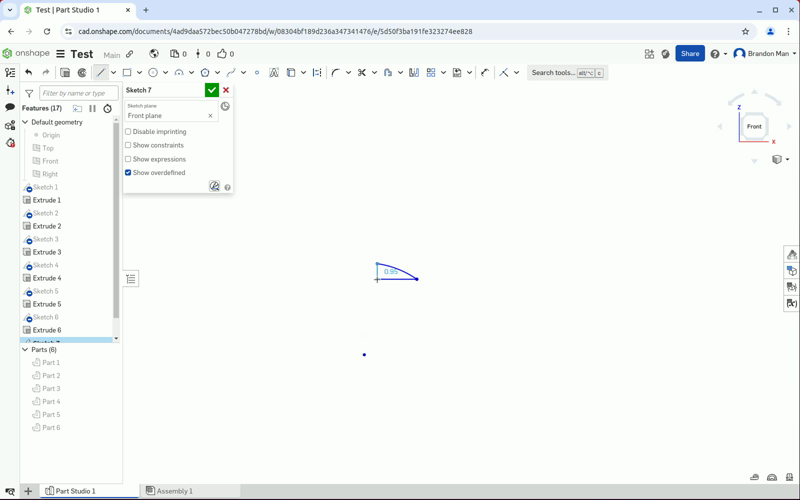
scroll(6)
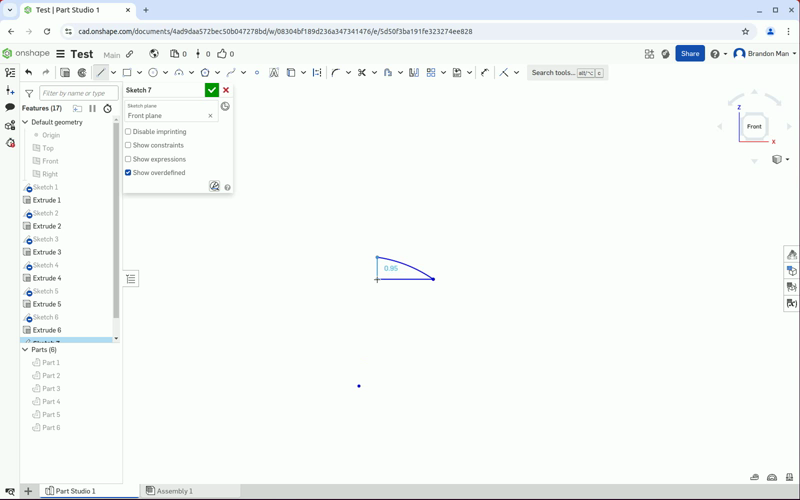
scroll(6)
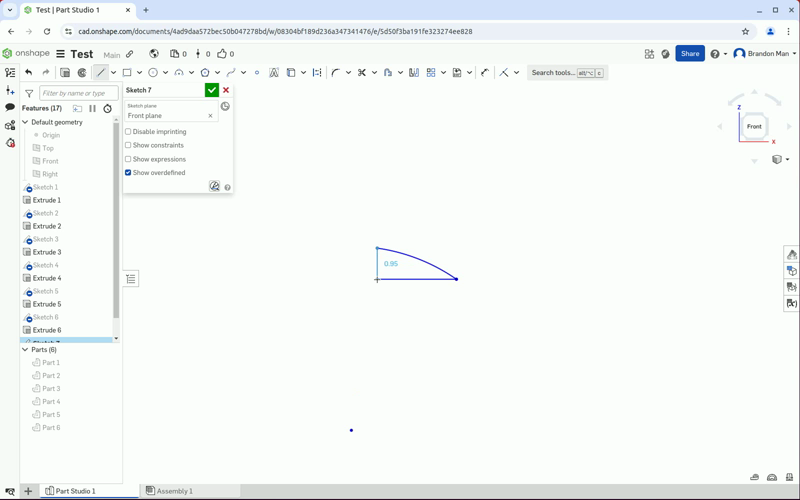
scroll(6)
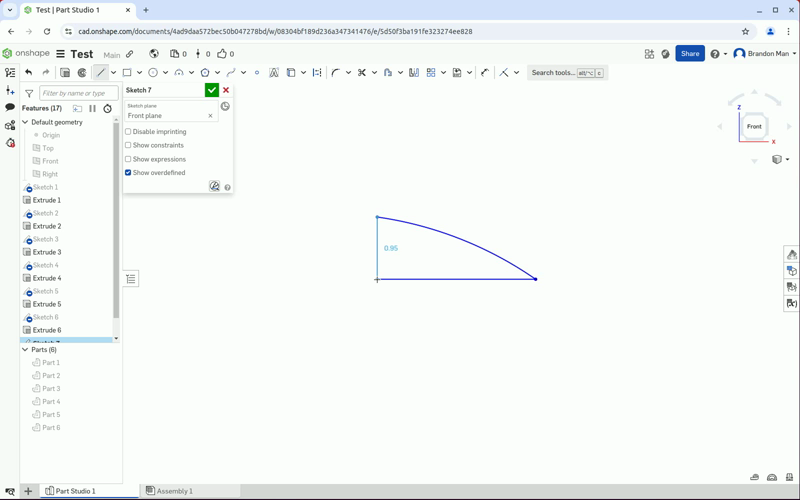
key_up(shift)
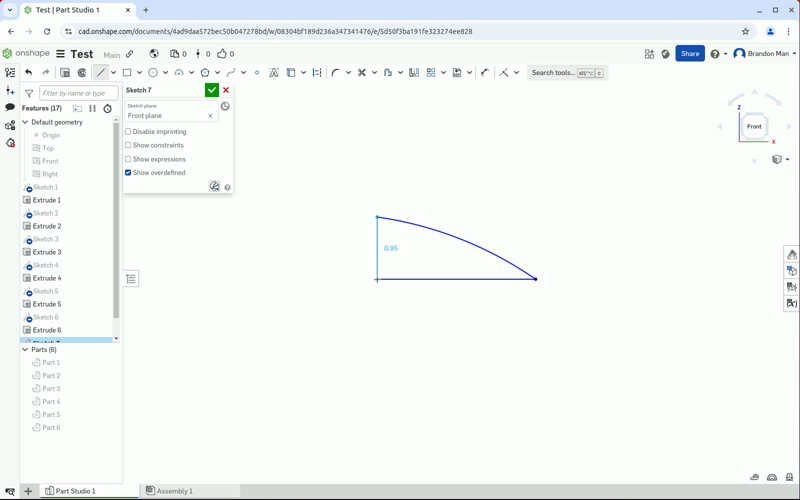
click(377, 279)
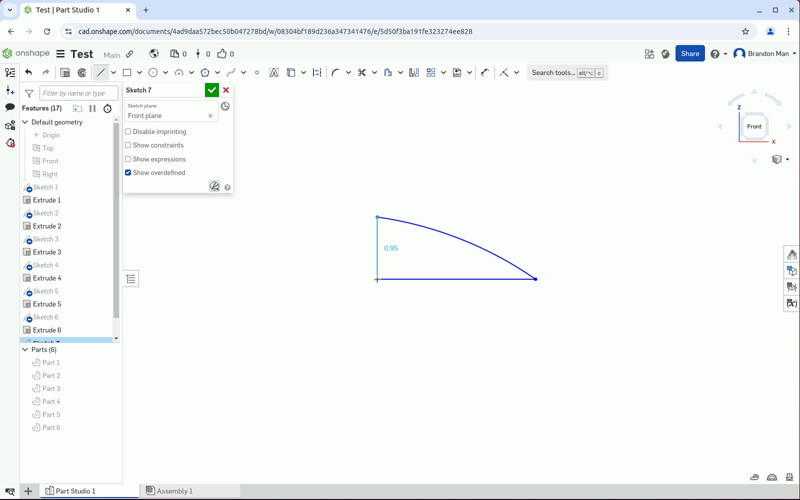
scroll(-6)
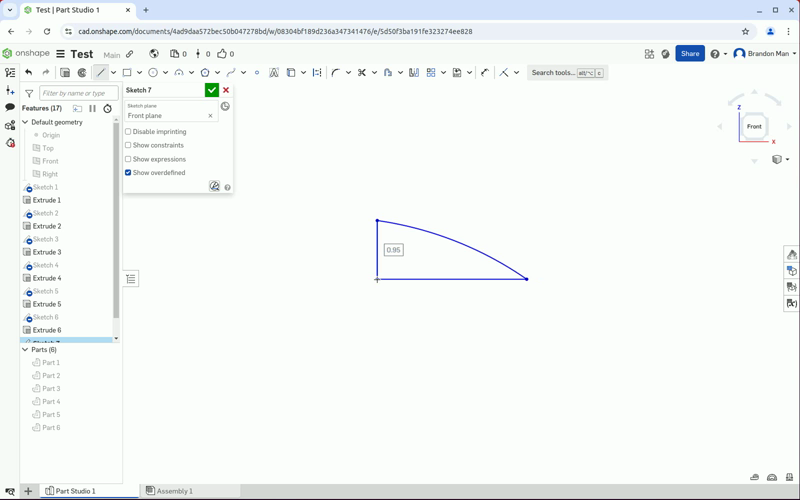
scroll(-6)
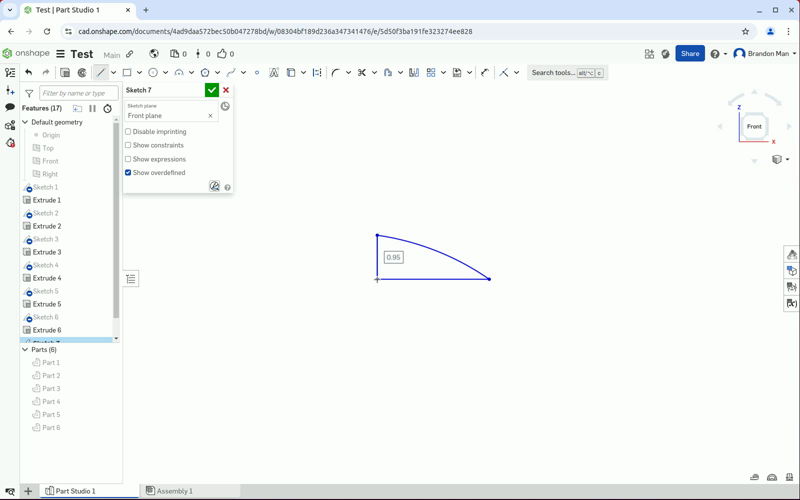
scroll(-6)
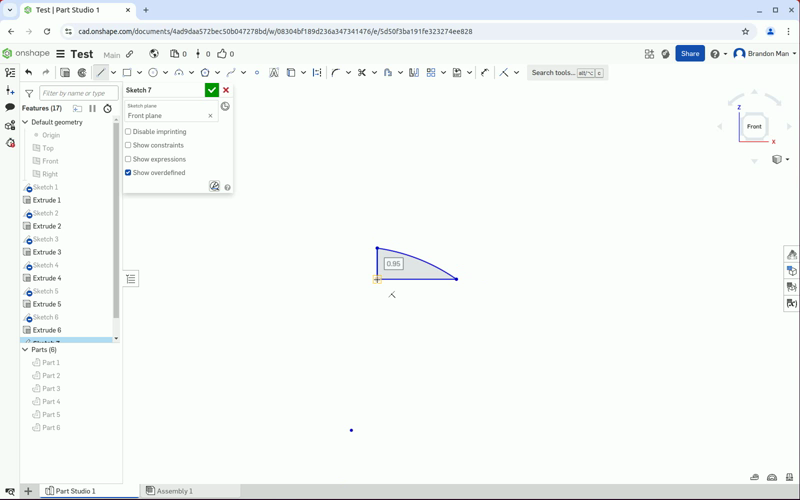
scroll(-6)
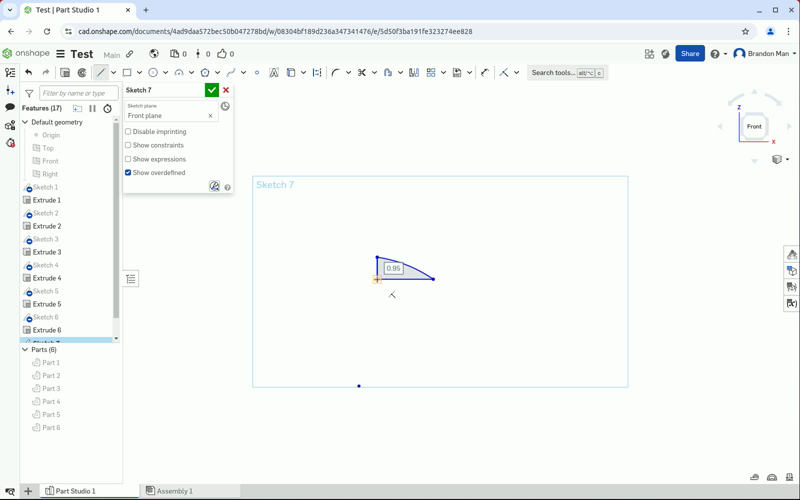
scroll(-6)
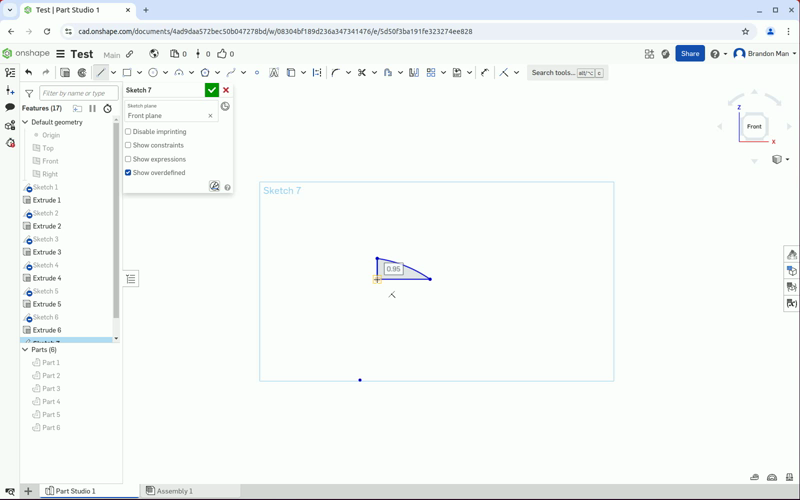
scroll(-6)
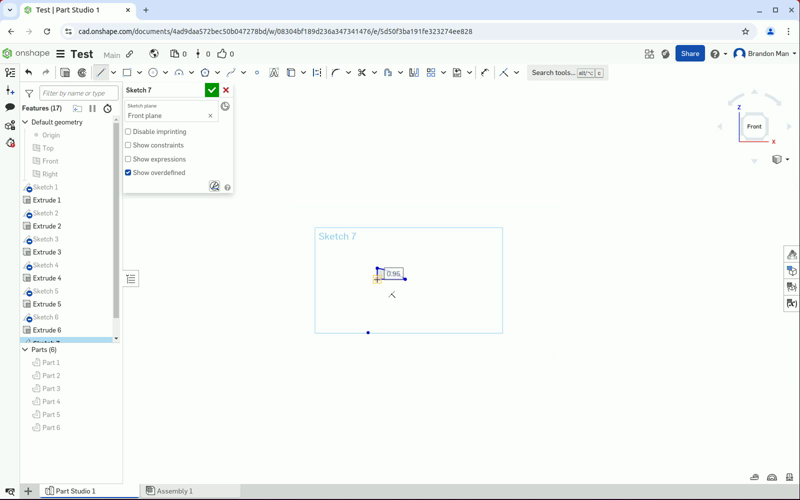
scroll(-6)
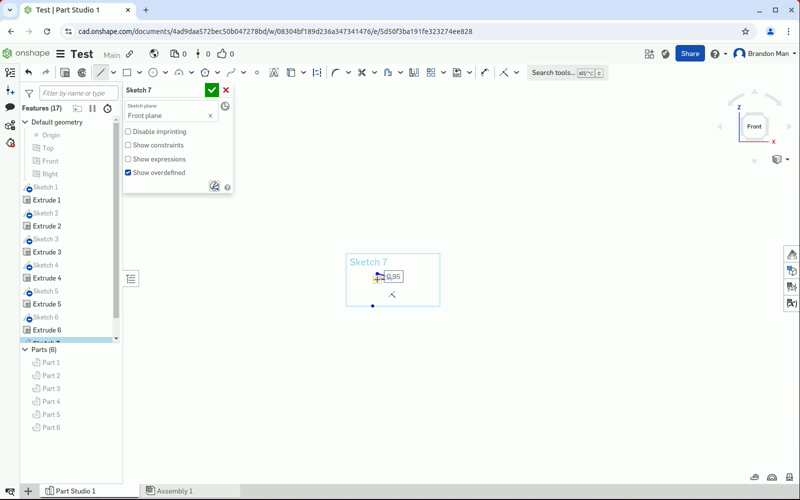
key(esc)
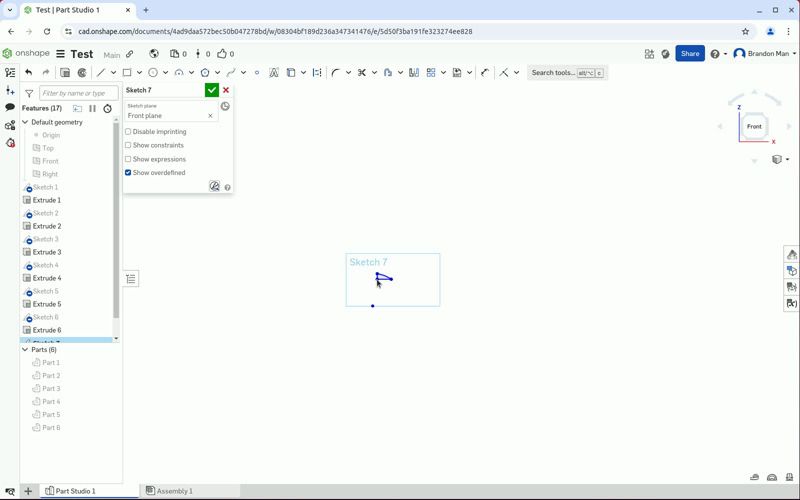
mouse_move(379, 278)
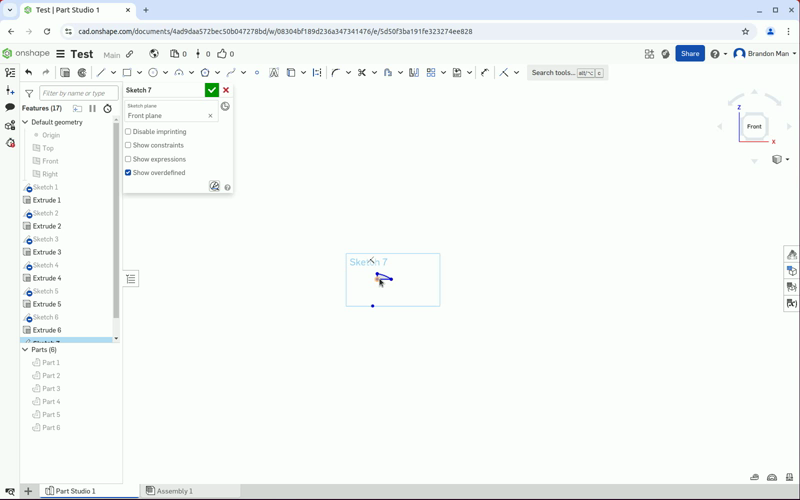
scroll(6)
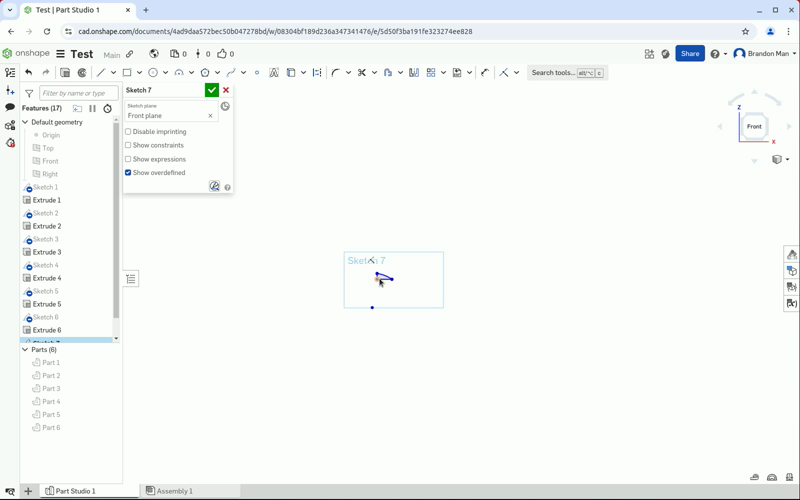
scroll(6)
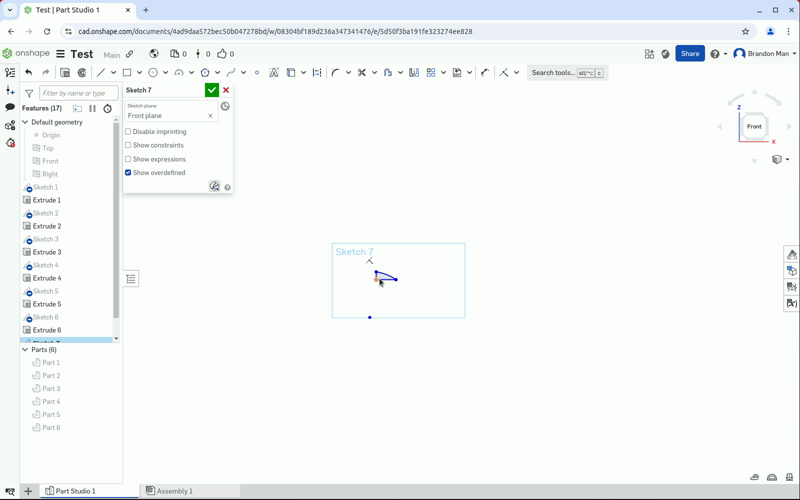
scroll(6)
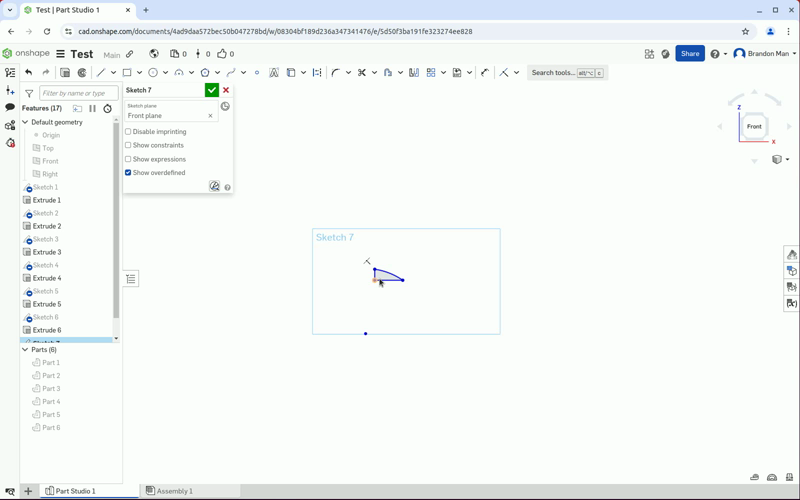
scroll(6)
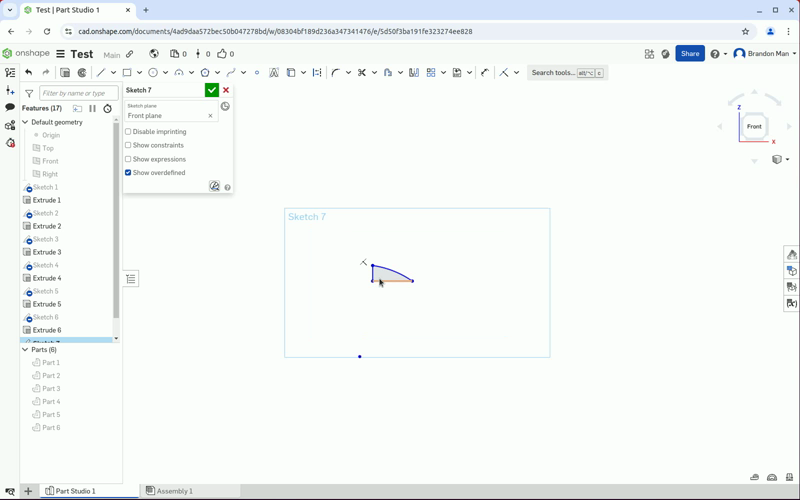
scroll(6)
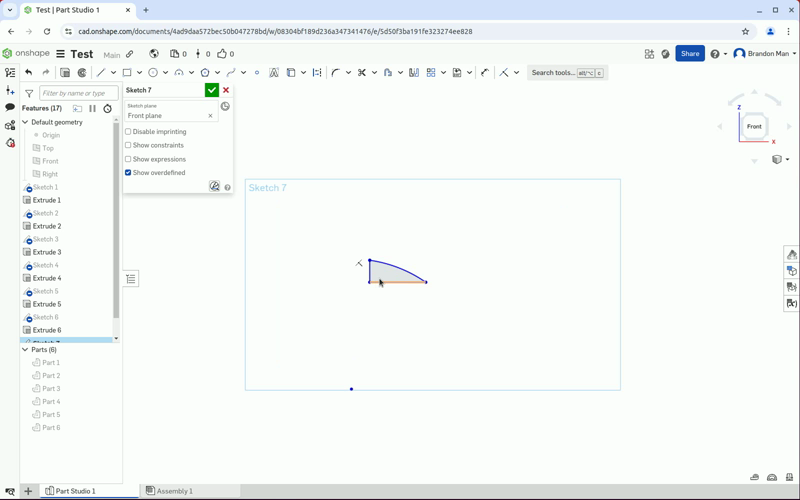
scroll(6)
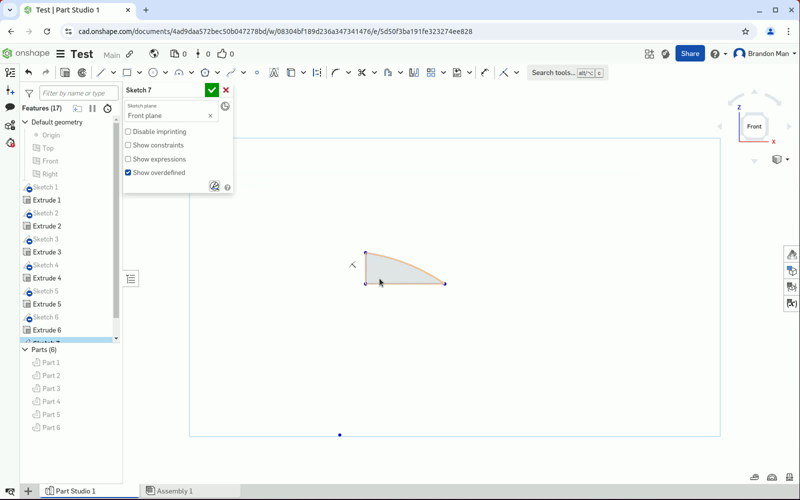
scroll(6)
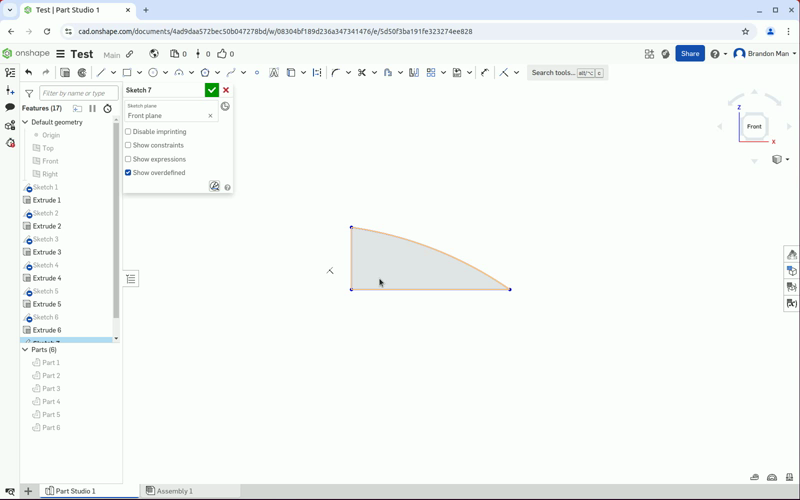
click(379, 278)
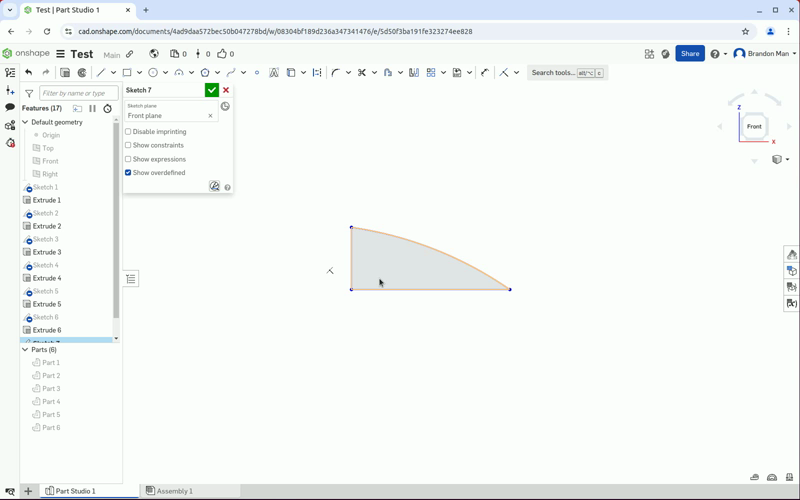
scroll(-6)
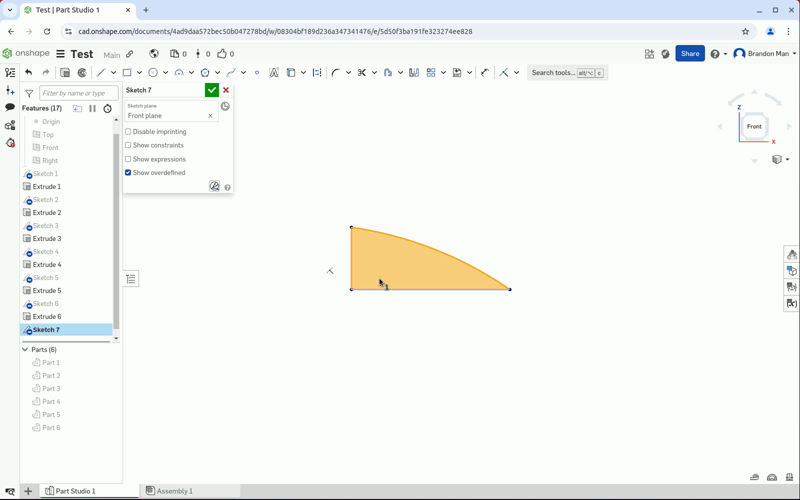
scroll(-6)
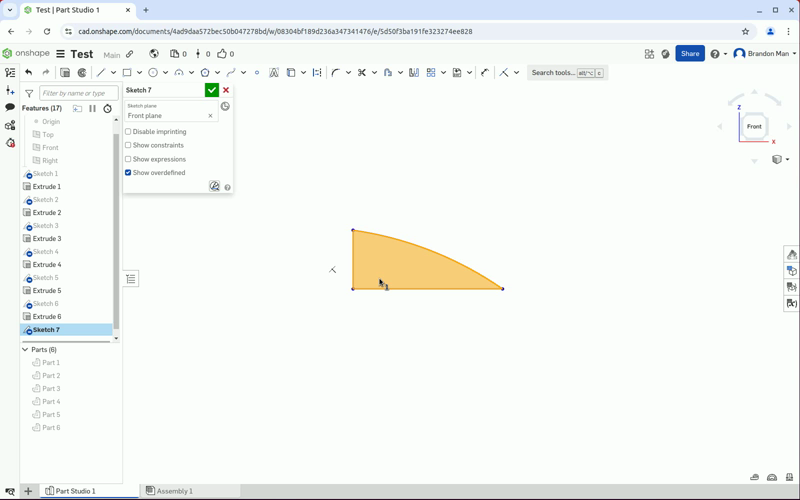
scroll(-6)
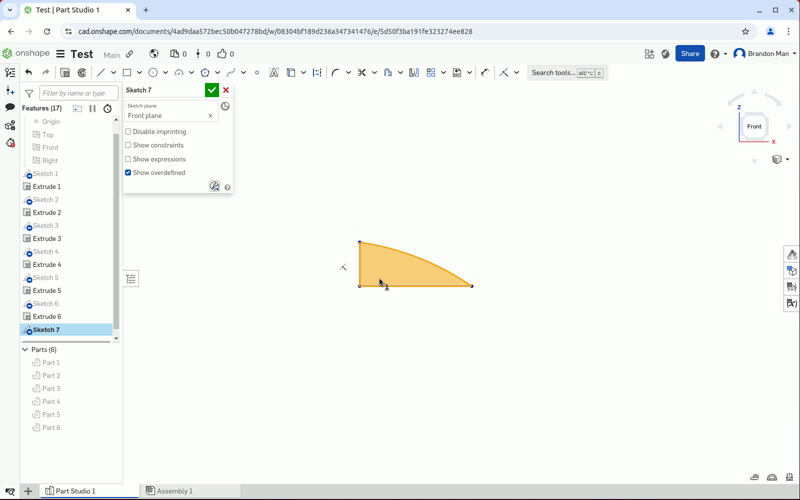
scroll(-6)
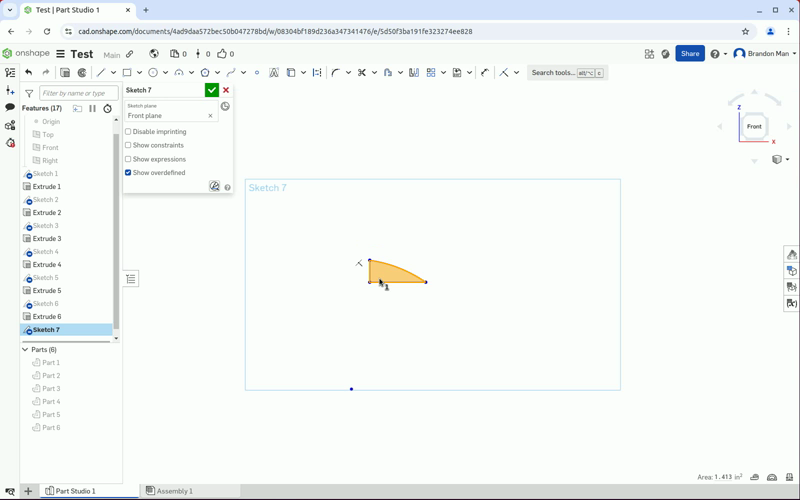
scroll(-6)
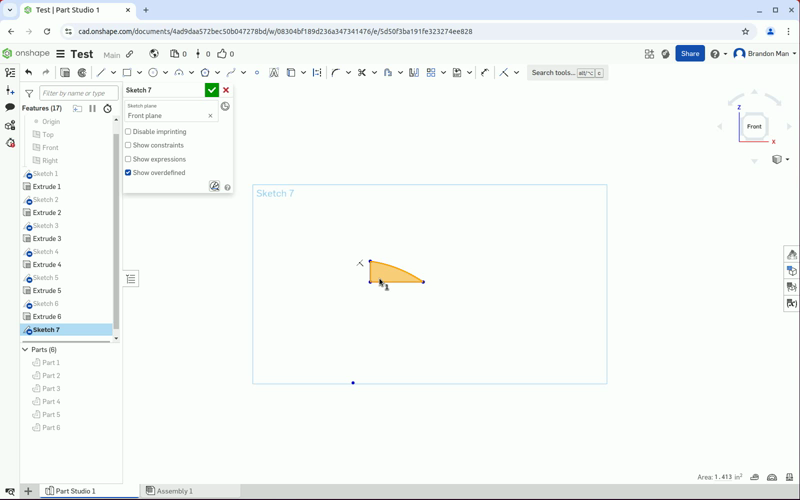
scroll(-6)
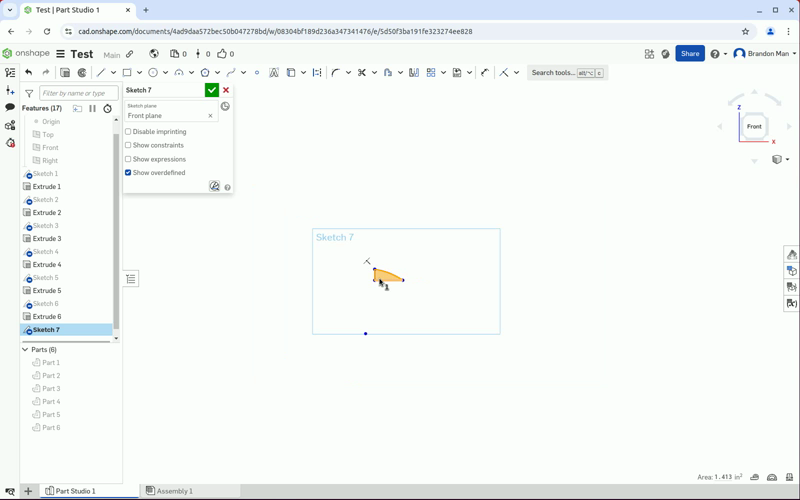
scroll(-6)
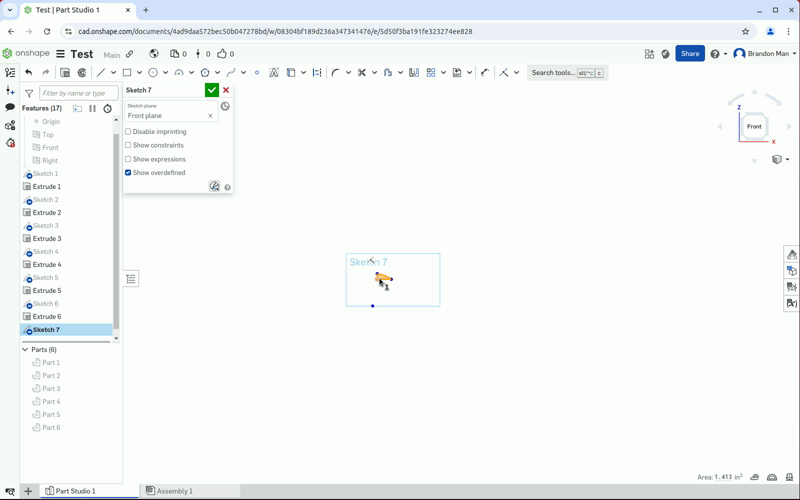
mouse_move(73, 352)
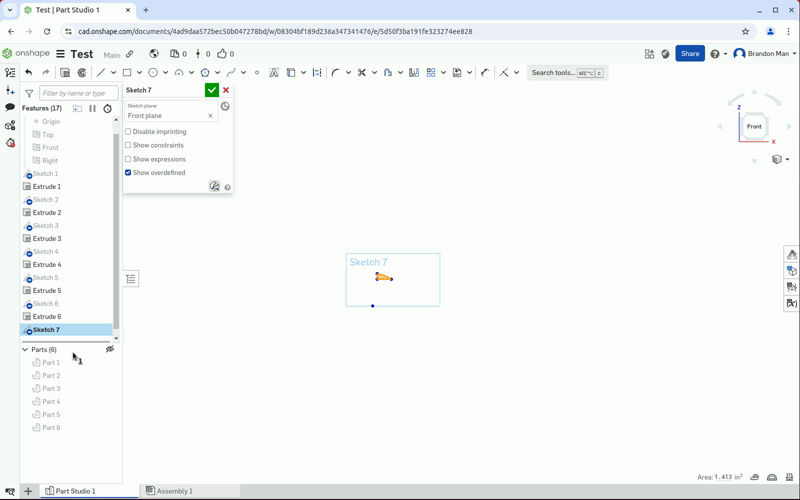
key(shift+y)
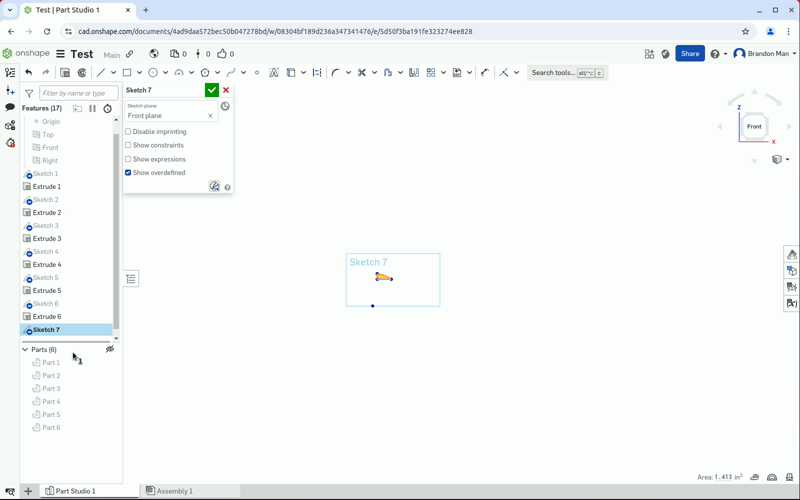
key(shift+e)
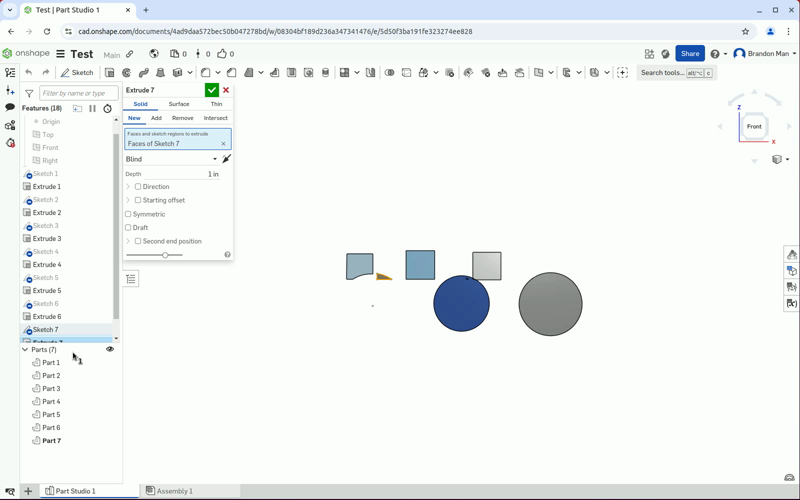
mouse_move(143, 106)
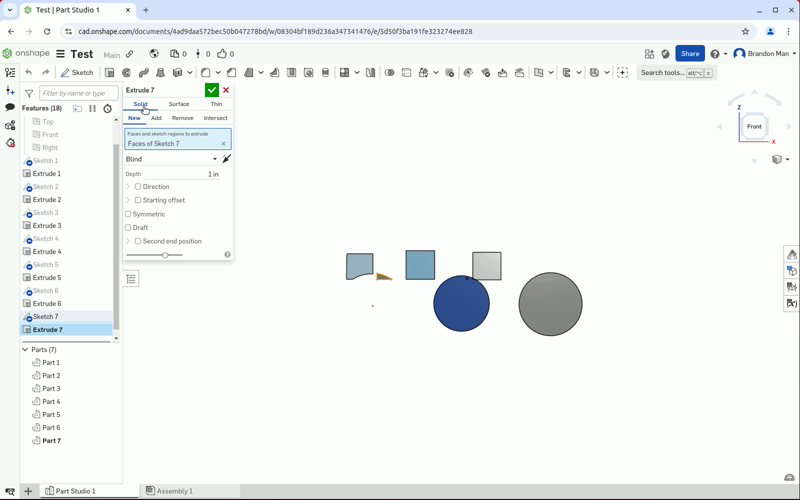
click(143, 106)
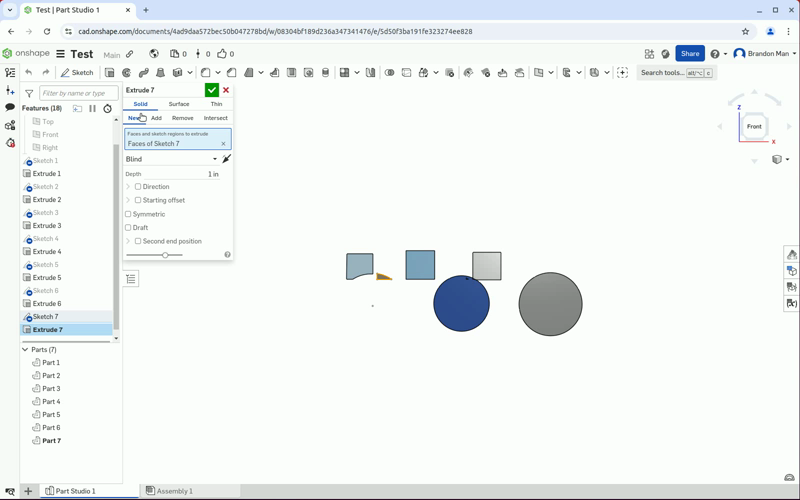
mouse_move(137, 120)
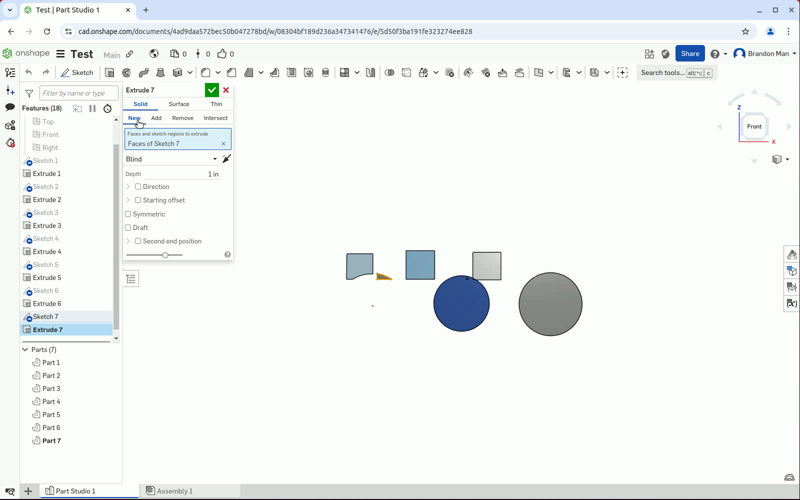
click(137, 120)
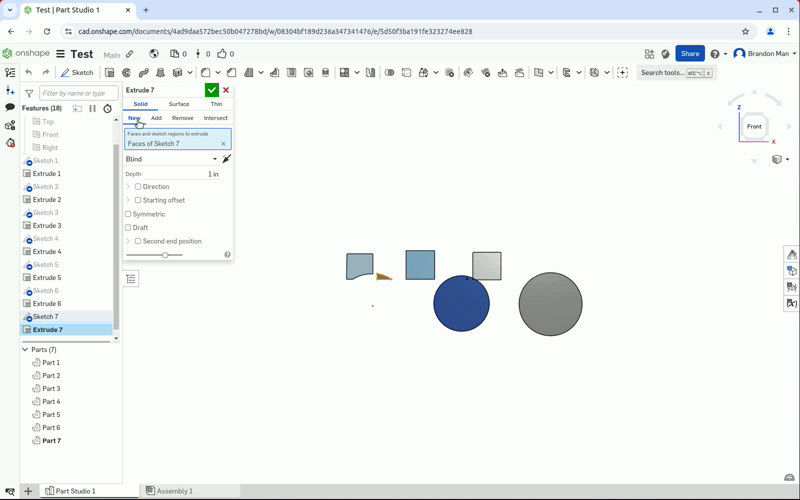
key(tab, 4)
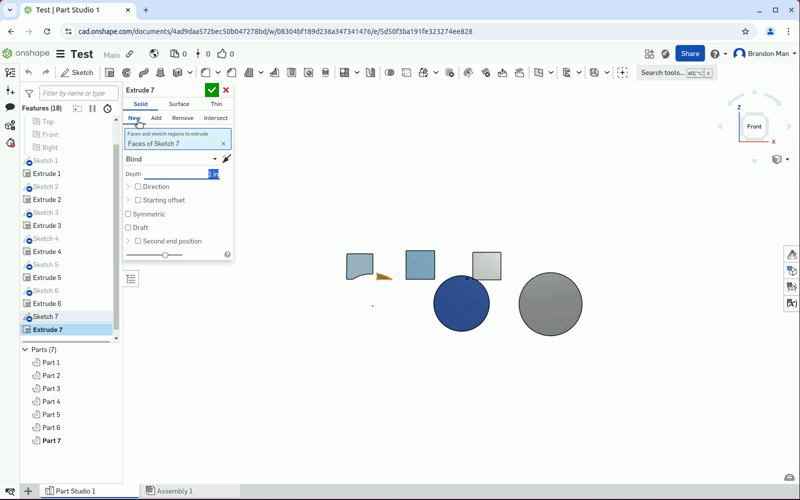
text(5.055)
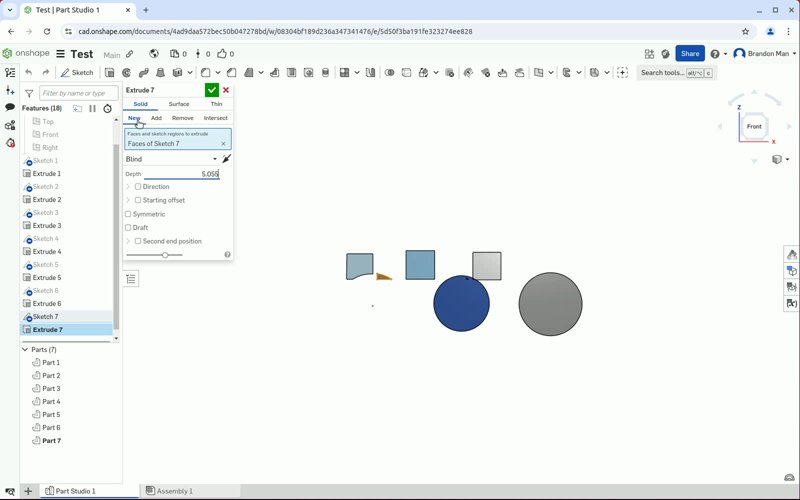
key(enter)
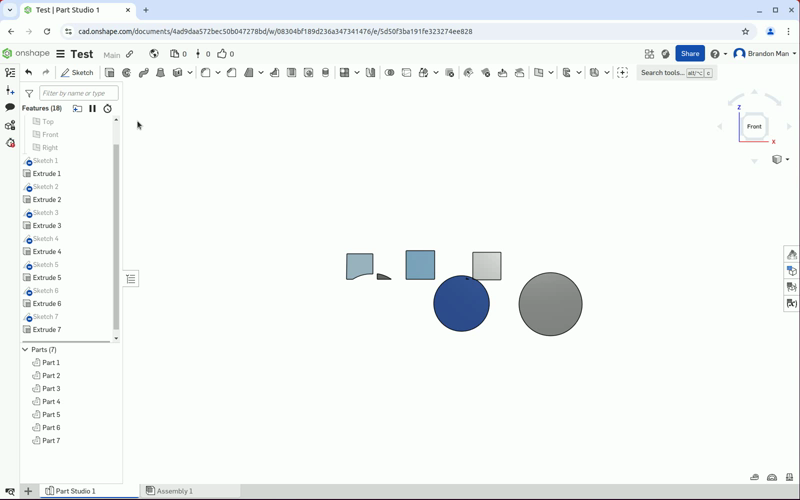
key(shift+h)
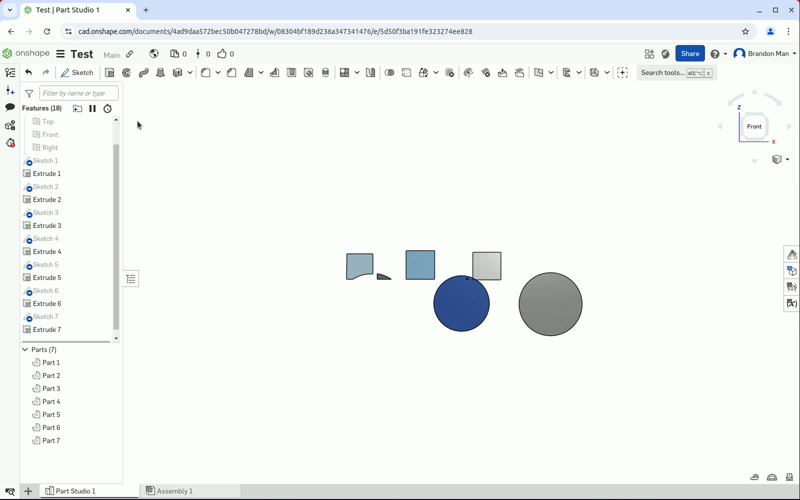
key(shift+h)
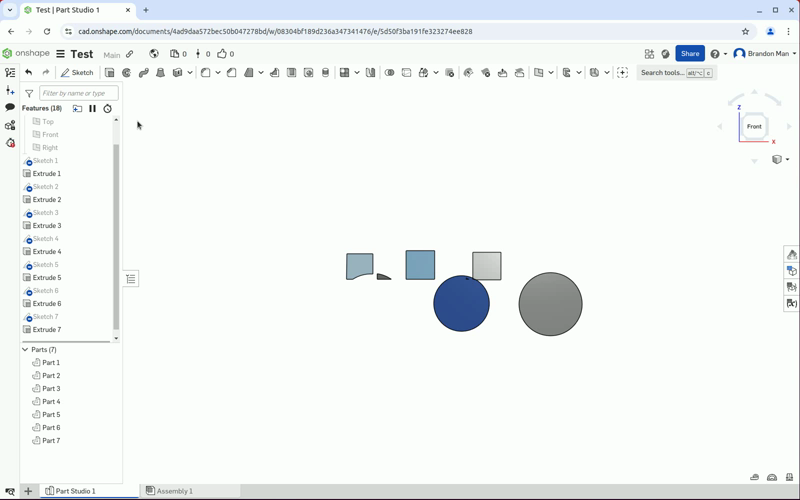
mouse_move(69, 163)
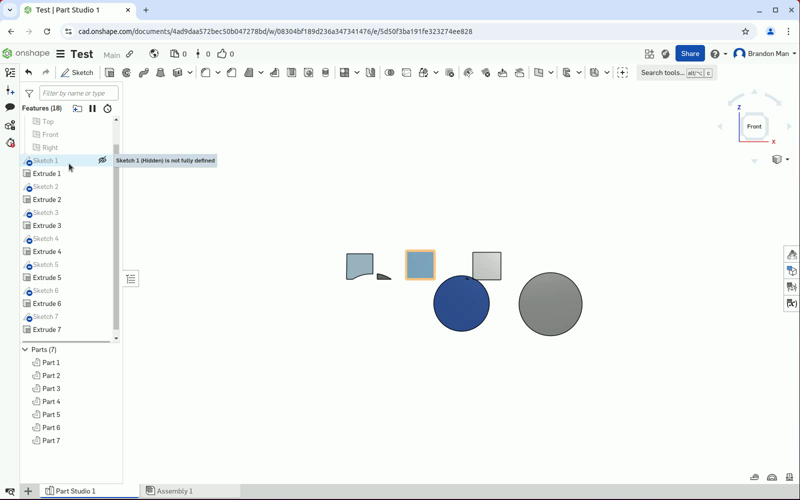
click(69, 163)
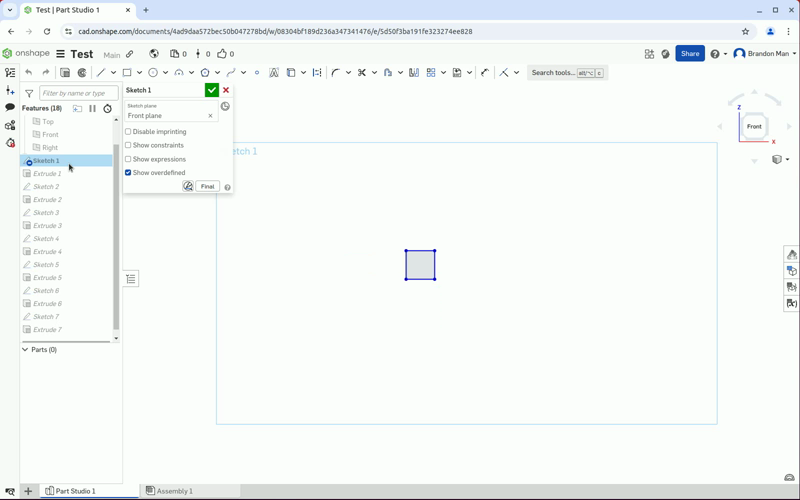
mouse_move(229, 92)
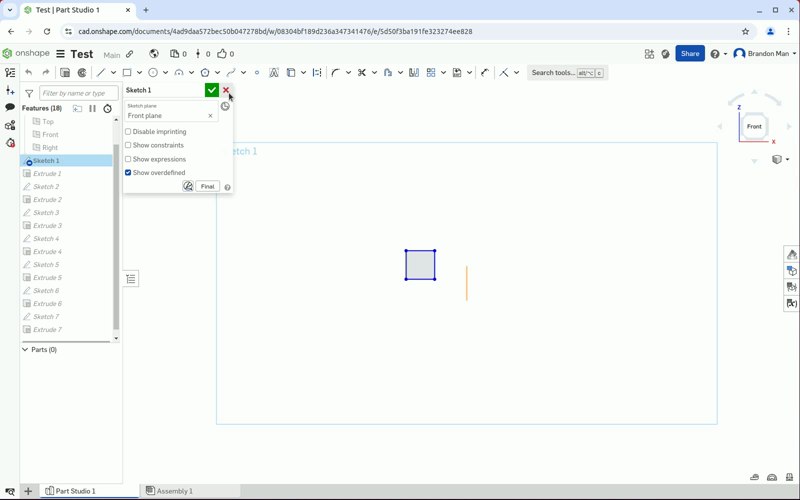
click(229, 92)
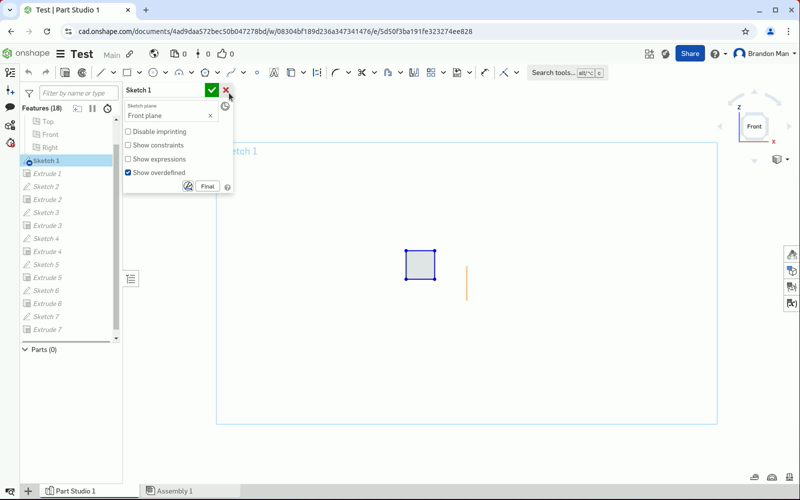
key(shift+s)
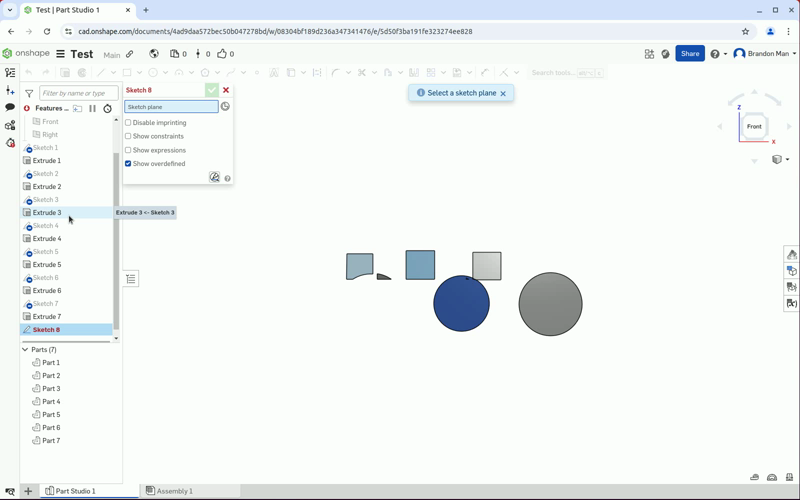
scroll(3)
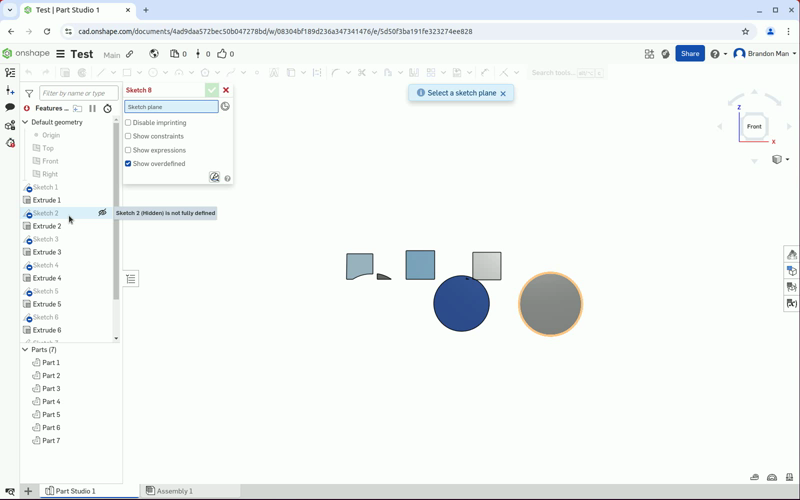
mouse_move(69, 163)
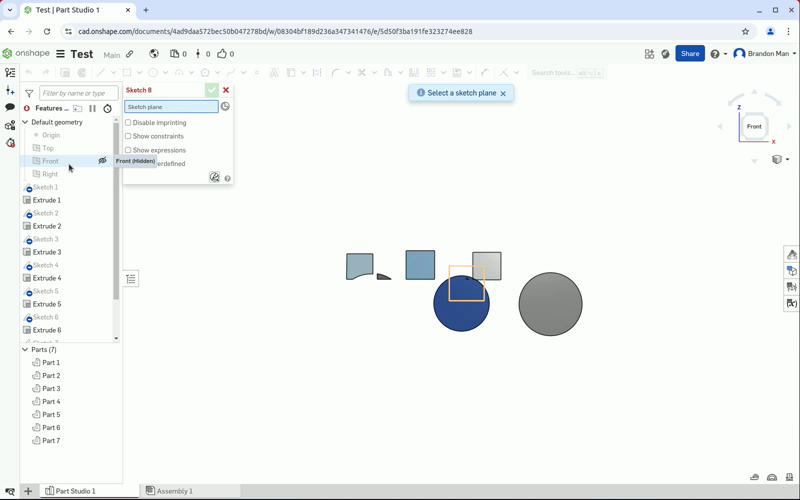
click(69, 163)
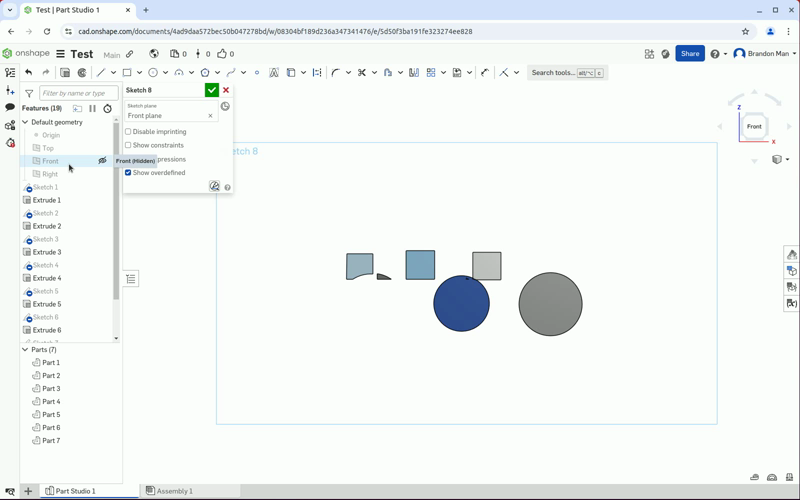
mouse_move(73, 352)
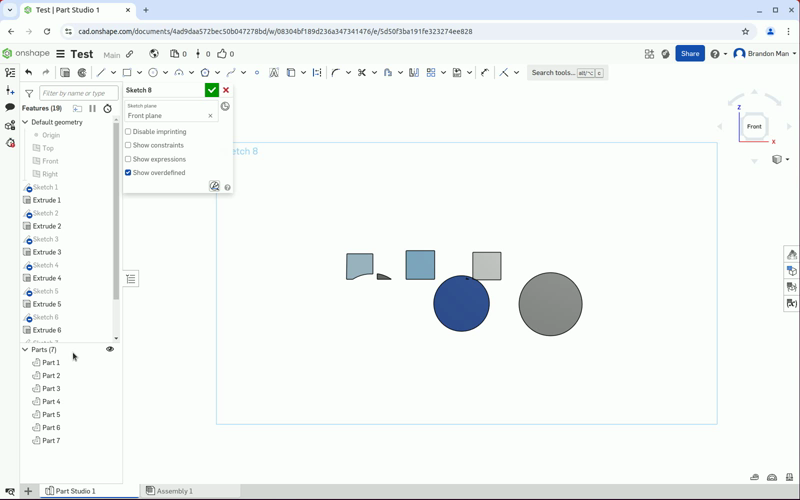
key(y)
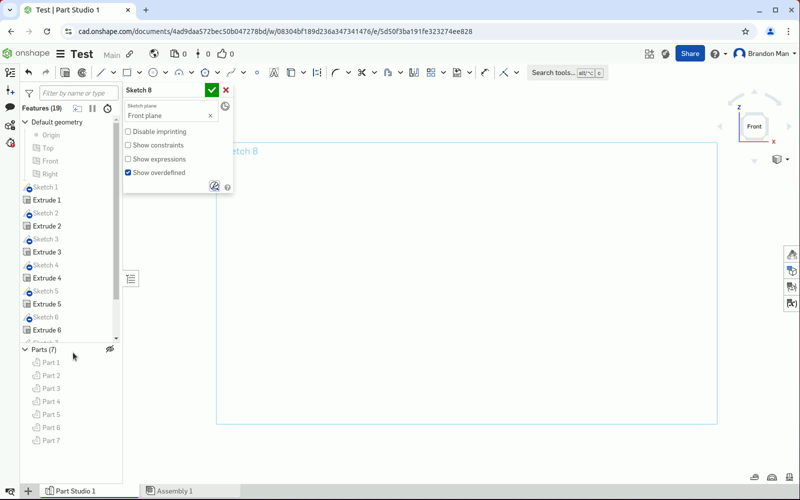
key(a)
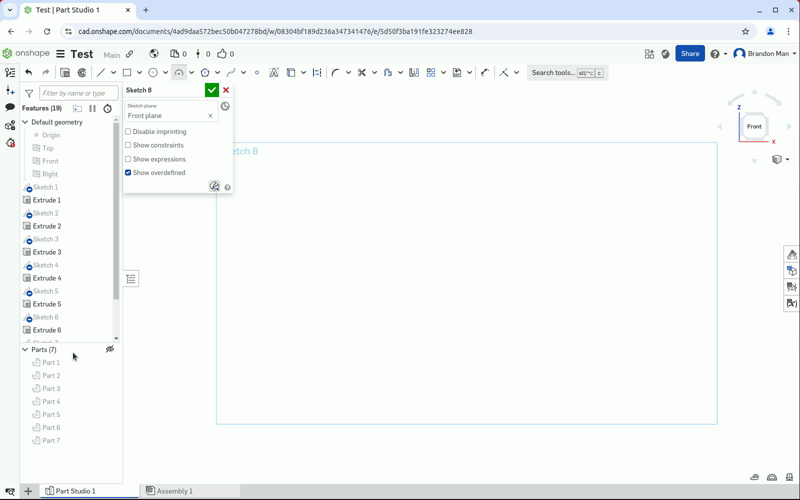
key_down(shift)
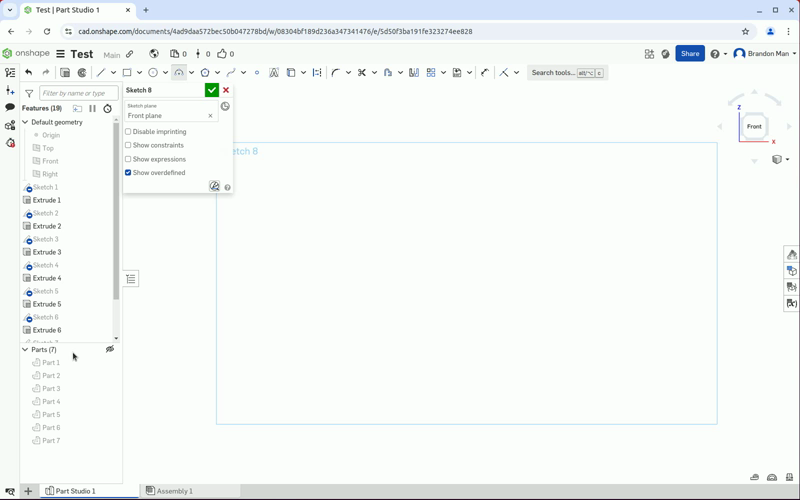
mouse_move(358, 279)
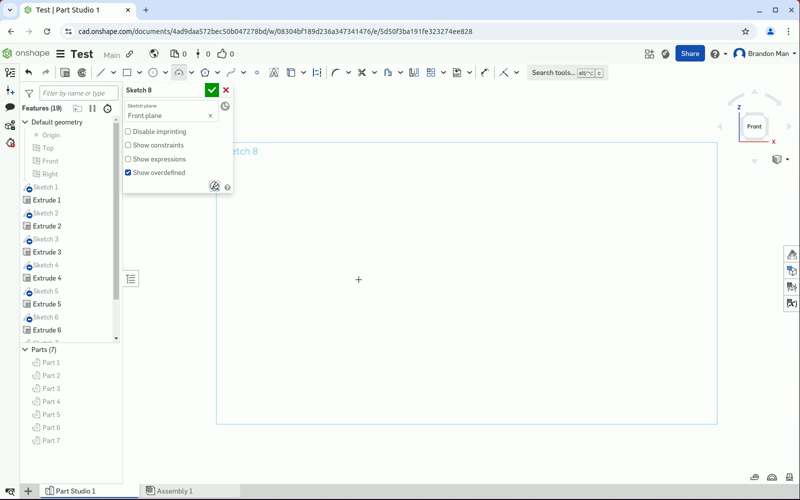
click(358, 279)
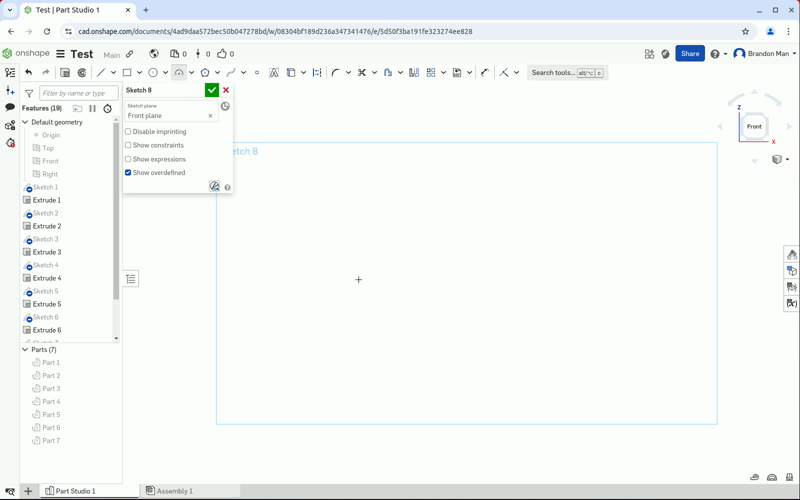
key_up(shift)
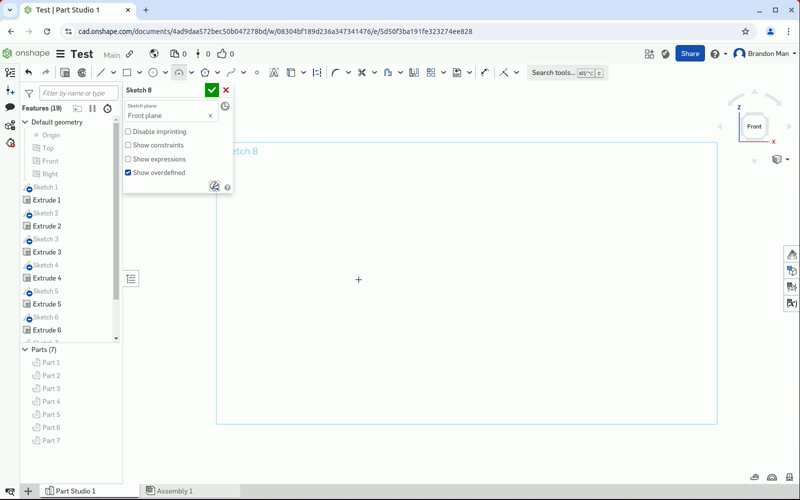
key_down(shift)
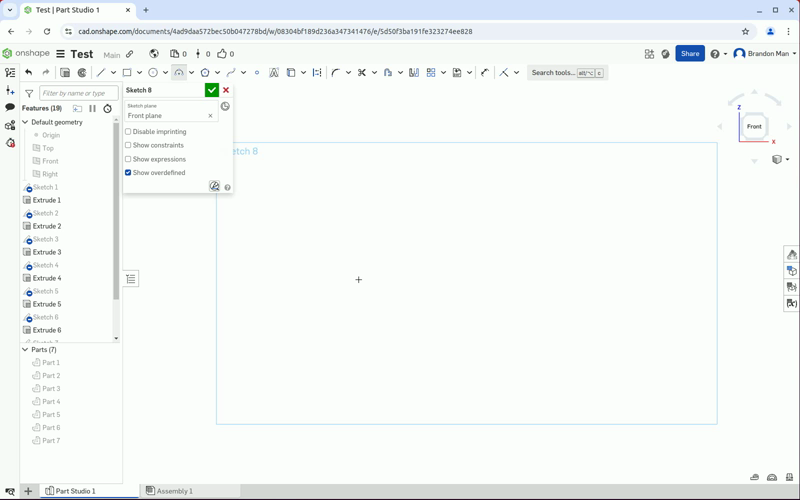
mouse_move(390, 279)
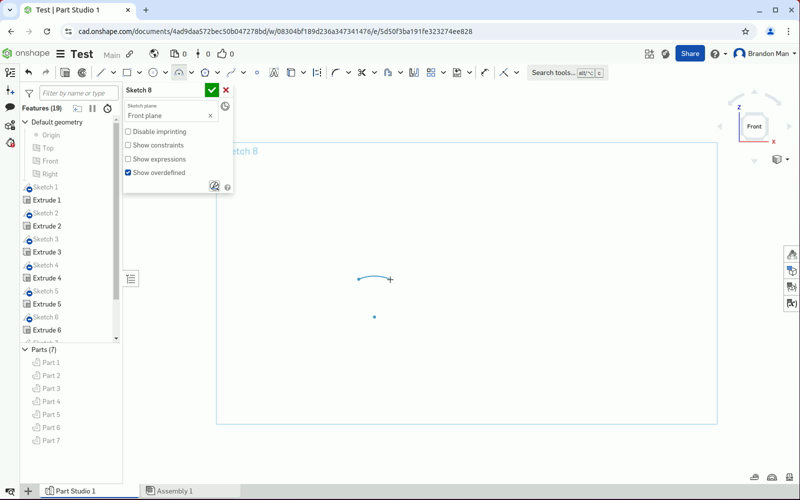
click(390, 279)
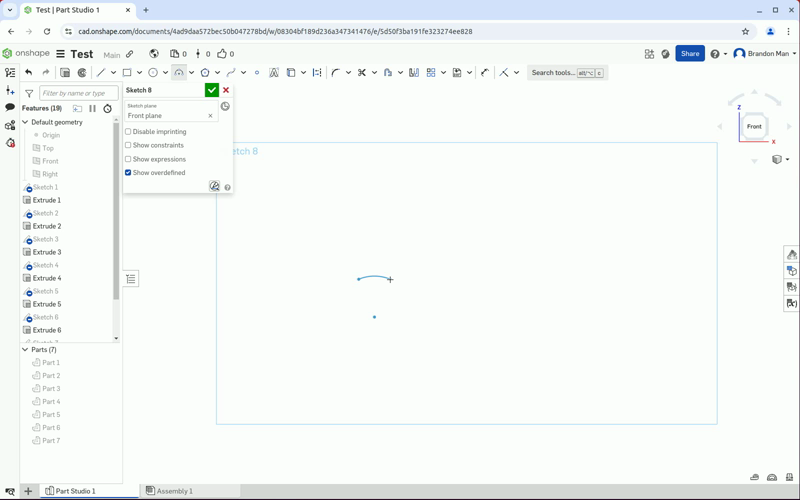
mouse_move(374, 327)
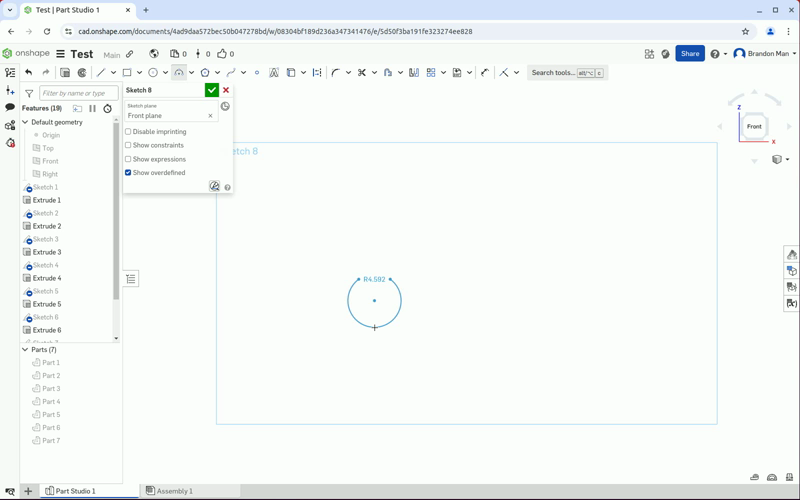
click(374, 327)
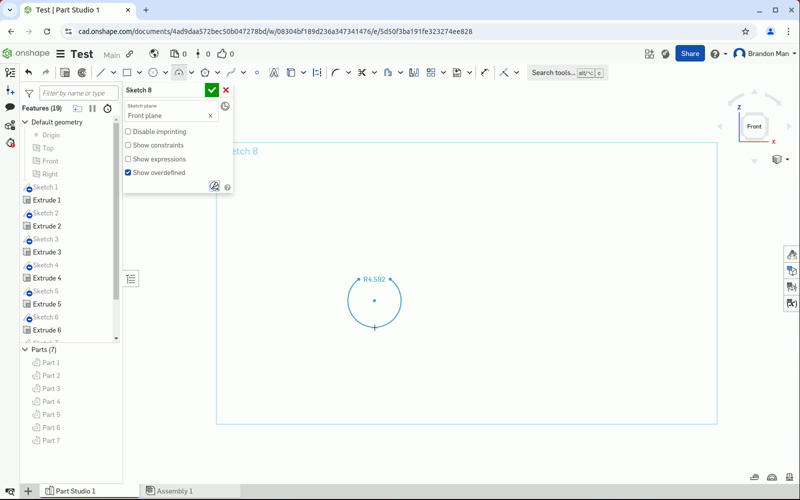
key_up(shift)
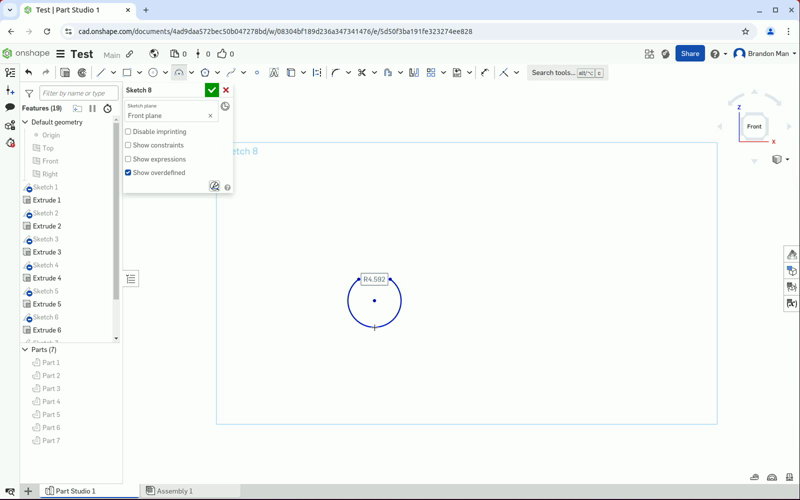
key(esc)
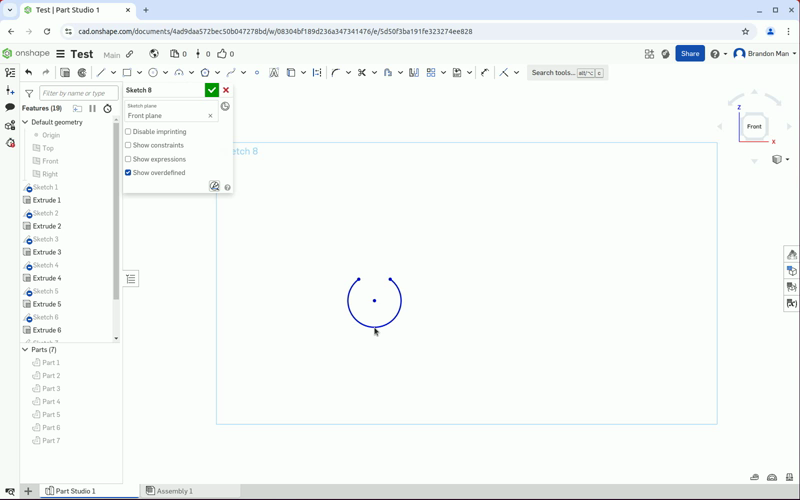
key(l)
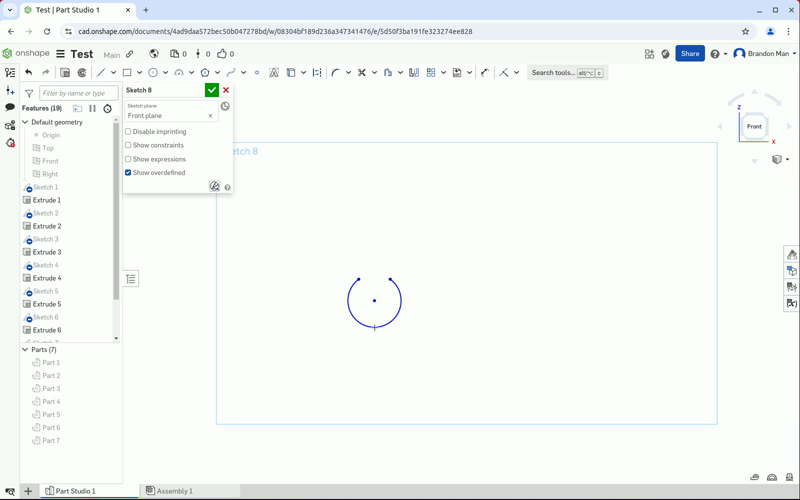
mouse_move(390, 279)
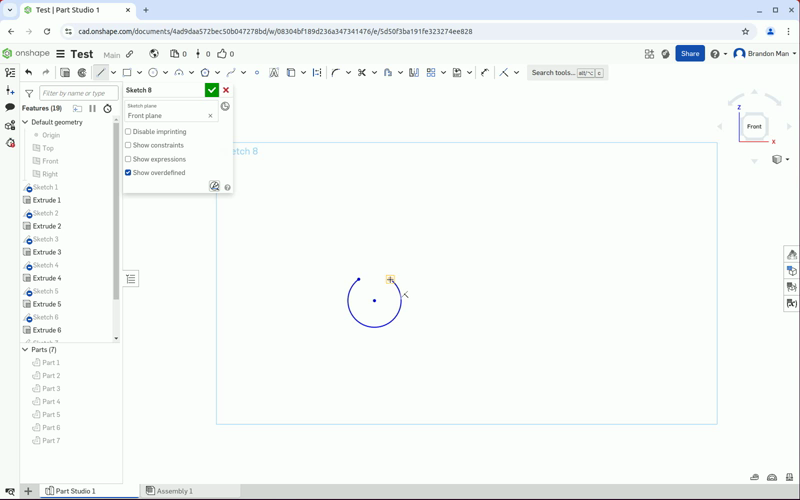
click(390, 279)
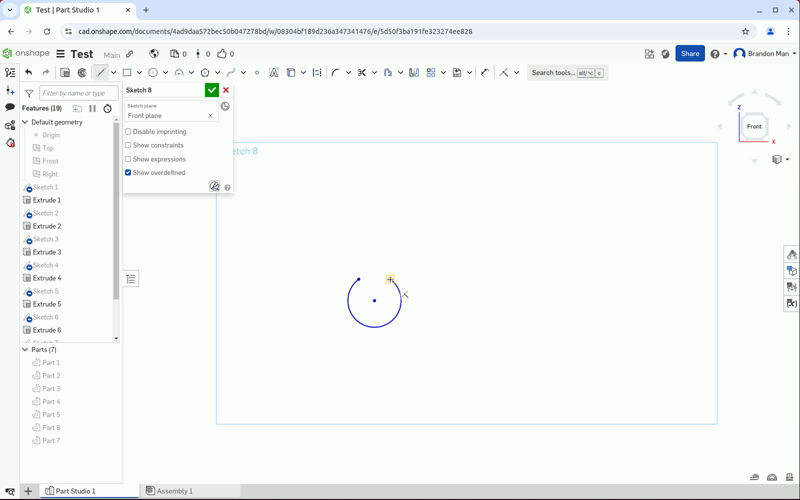
key_down(shift)
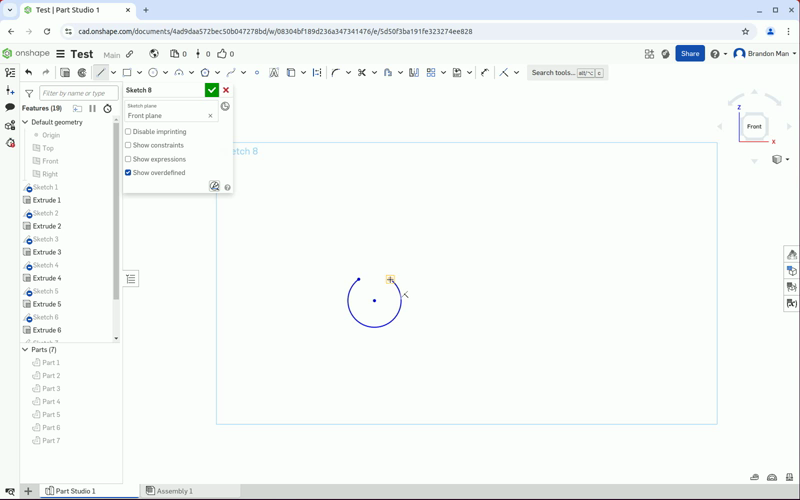
mouse_move(420, 279)
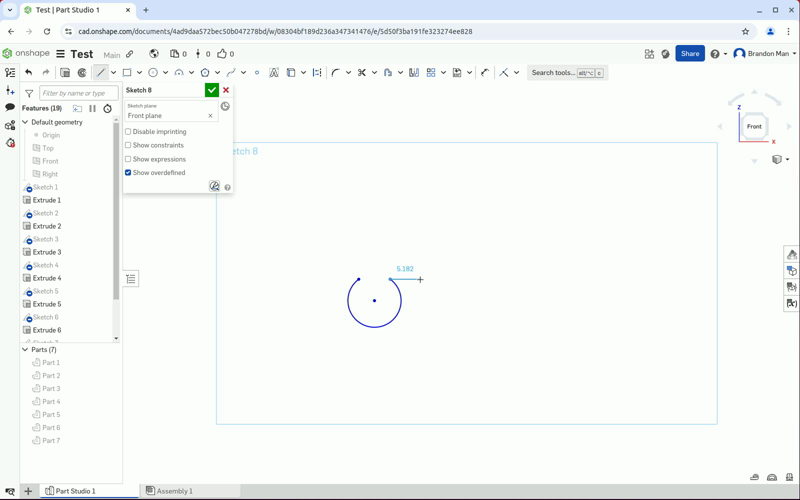
mouse_move(377, 279)
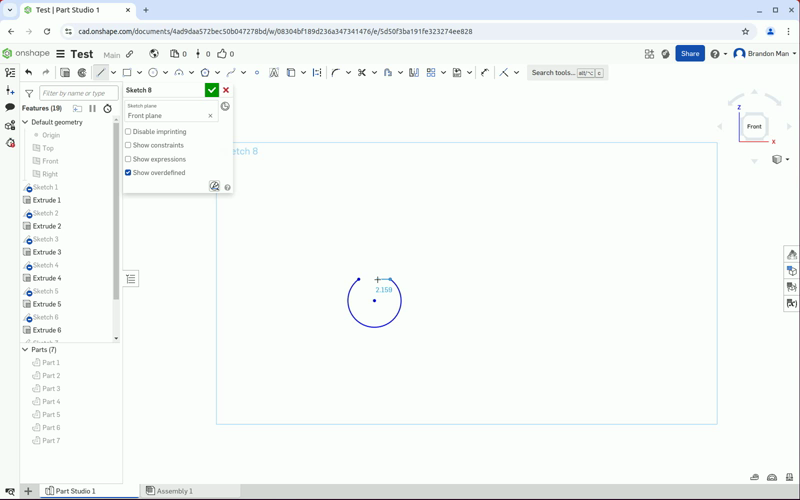
click(377, 279)
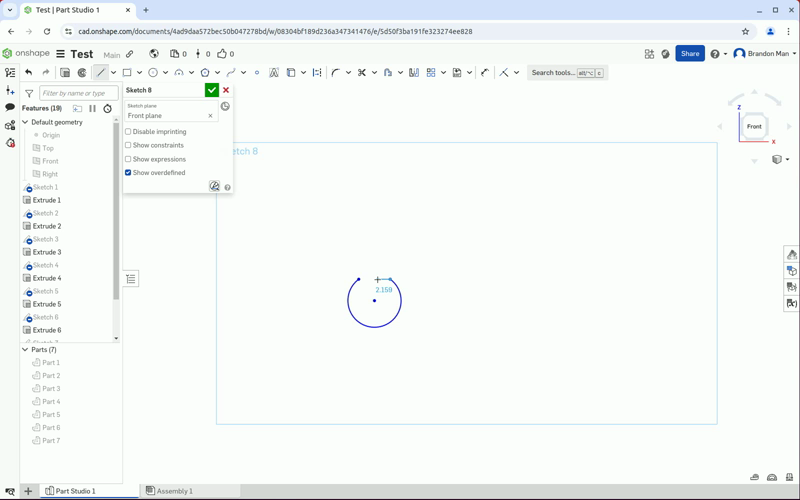
key_up(shift)
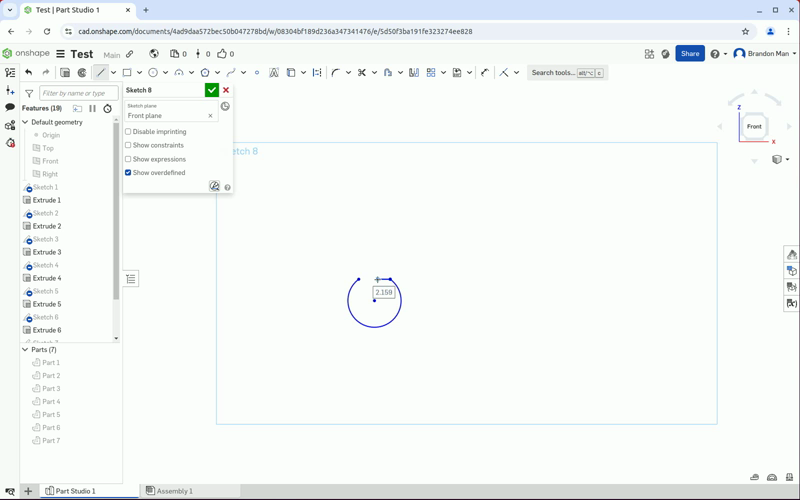
mouse_move(407, 279)
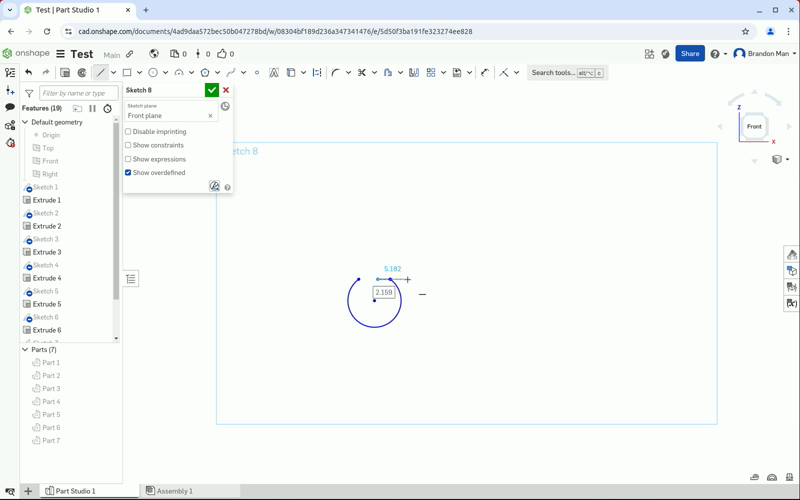
key_down(shift)
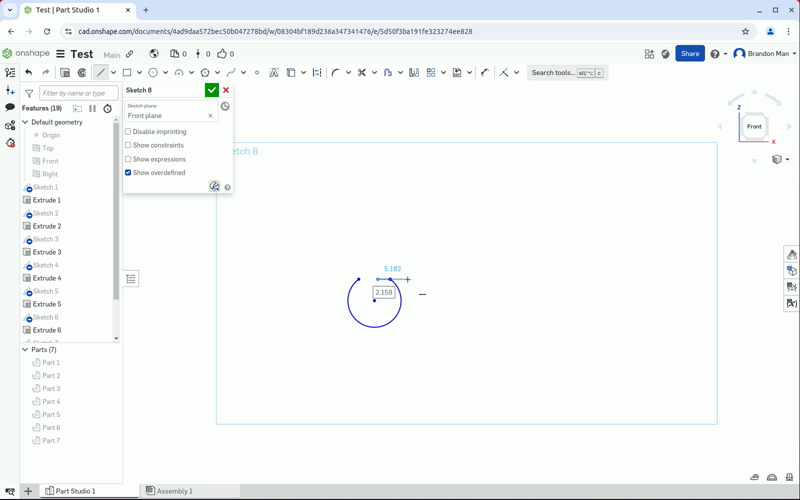
mouse_move(358, 279)
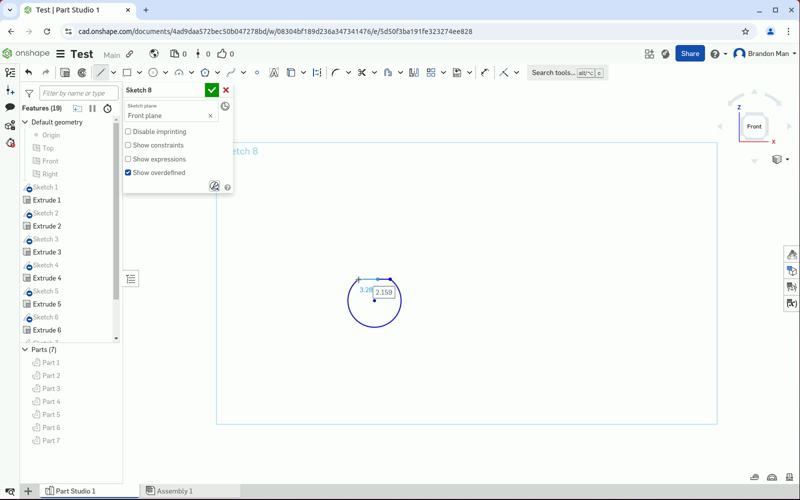
key_up(shift)
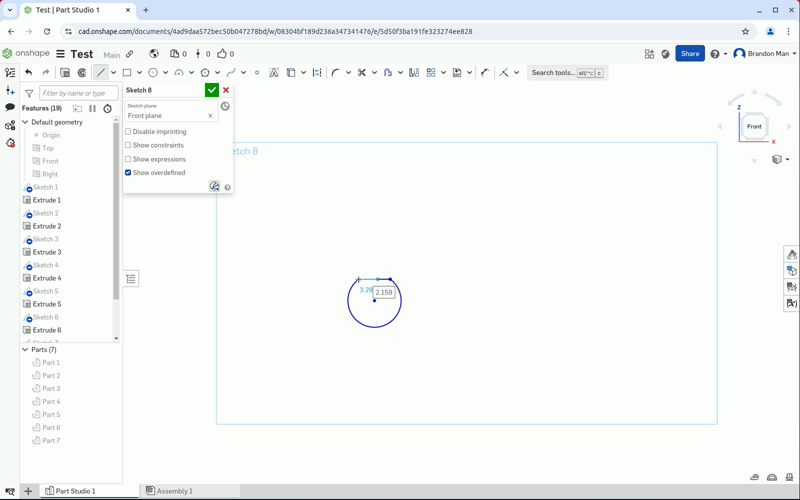
click(358, 279)
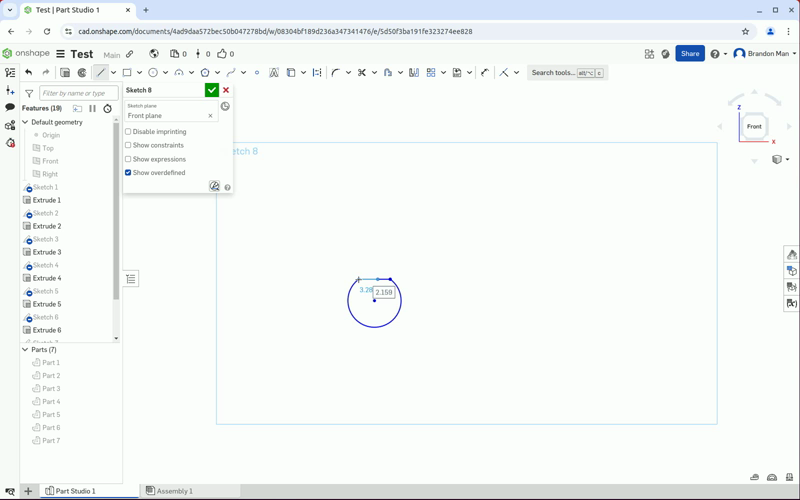
key(esc)
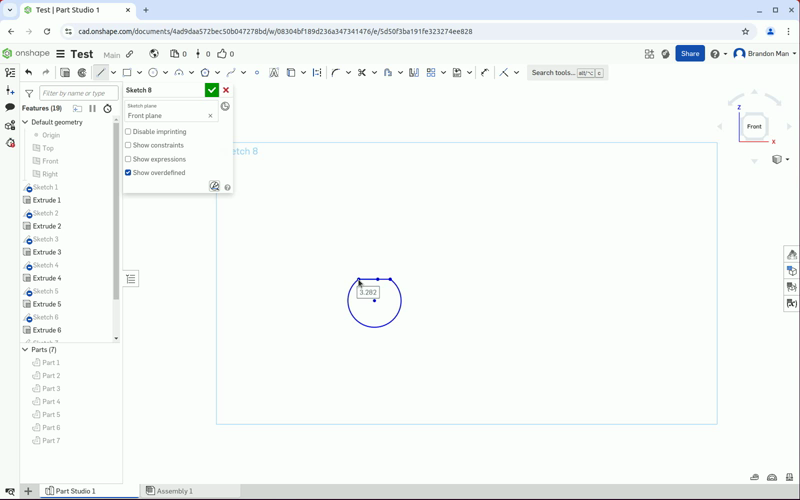
mouse_move(376, 320)
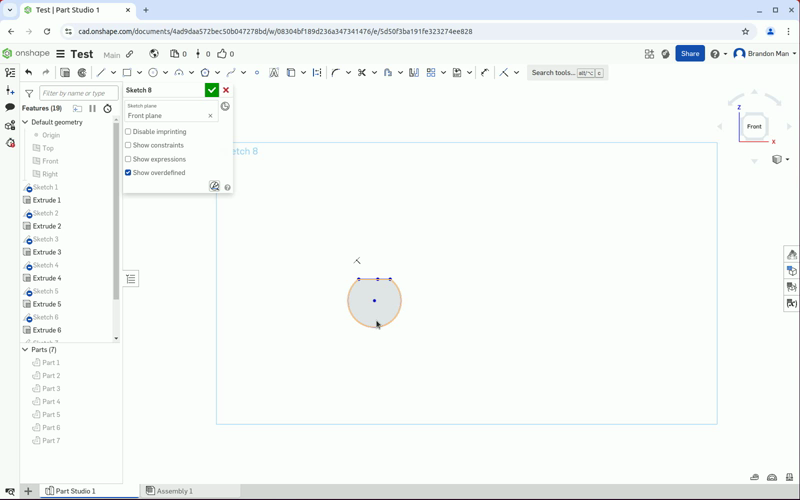
click(376, 320)
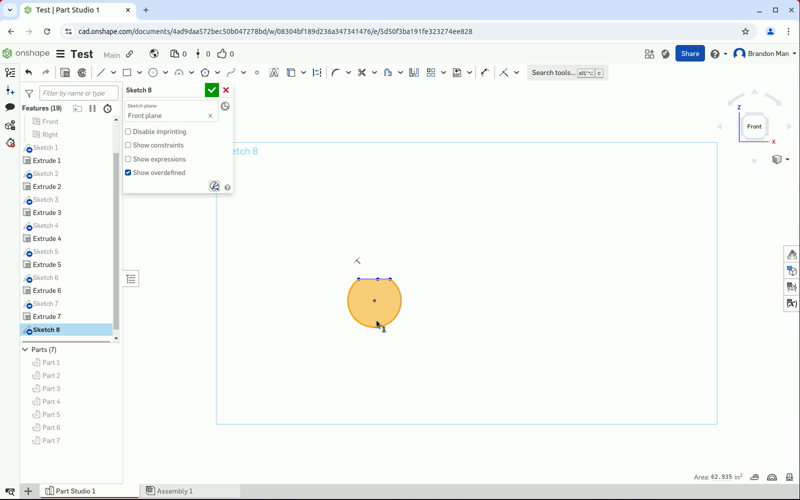
mouse_move(73, 352)
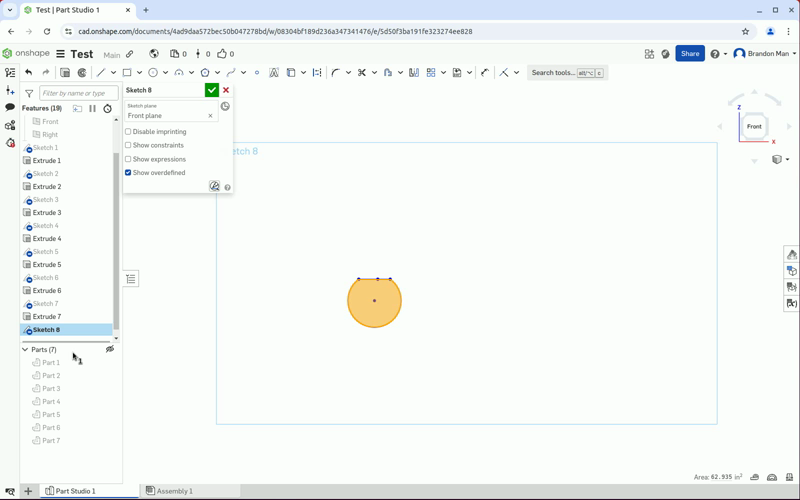
key(shift+y)
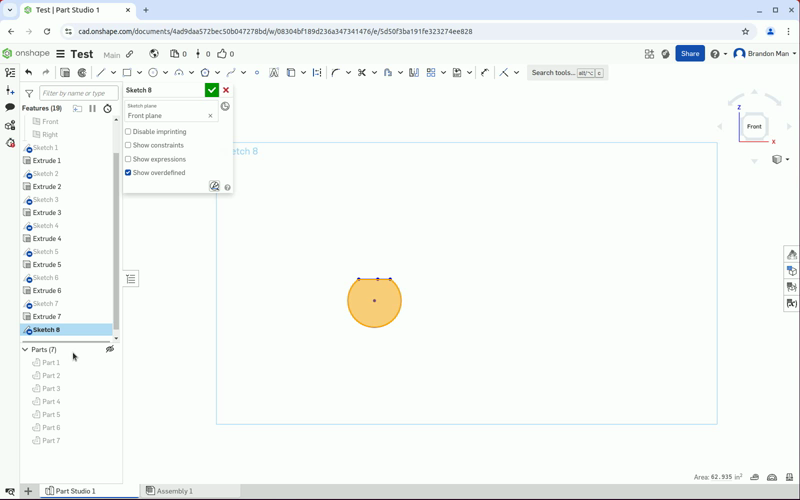
key(shift+e)
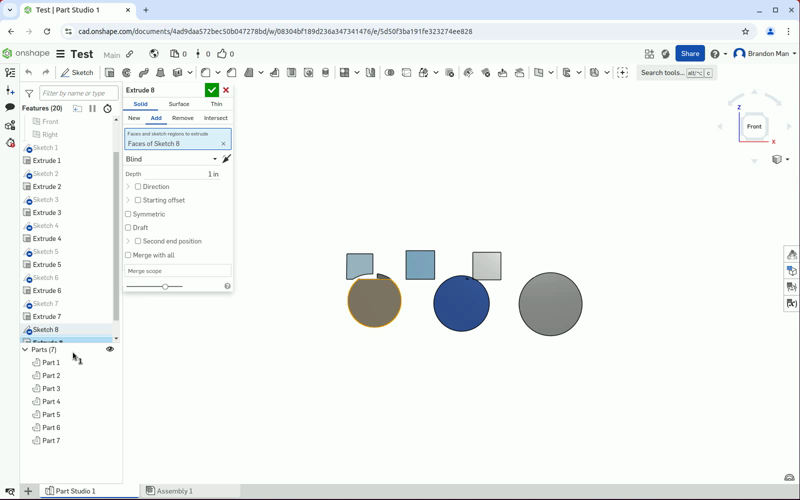
mouse_move(143, 106)
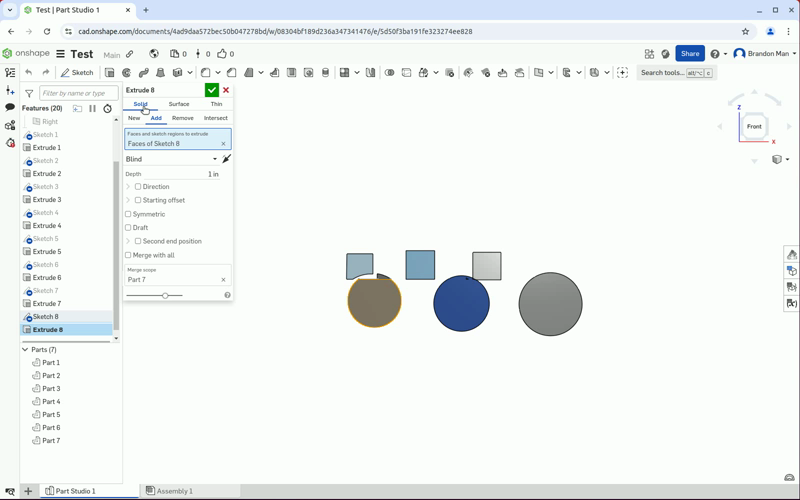
click(143, 106)
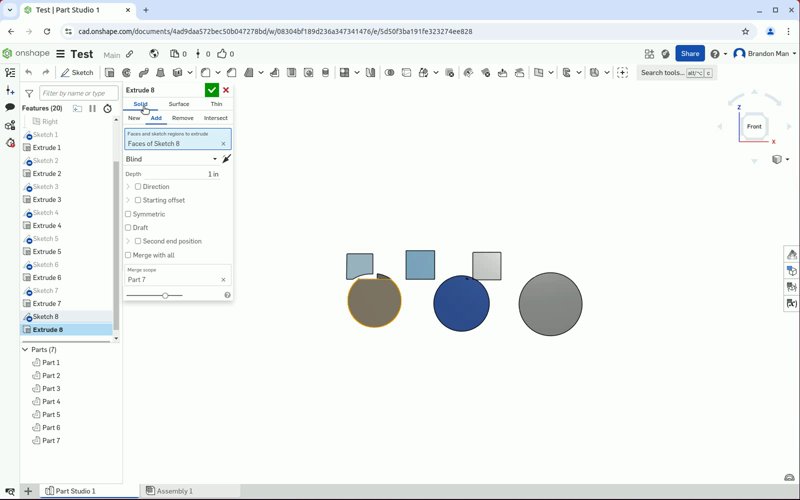
mouse_move(137, 120)
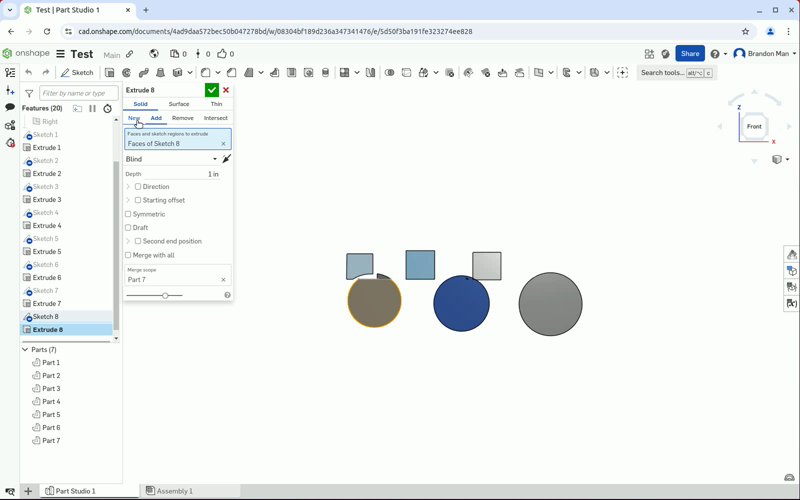
click(137, 120)
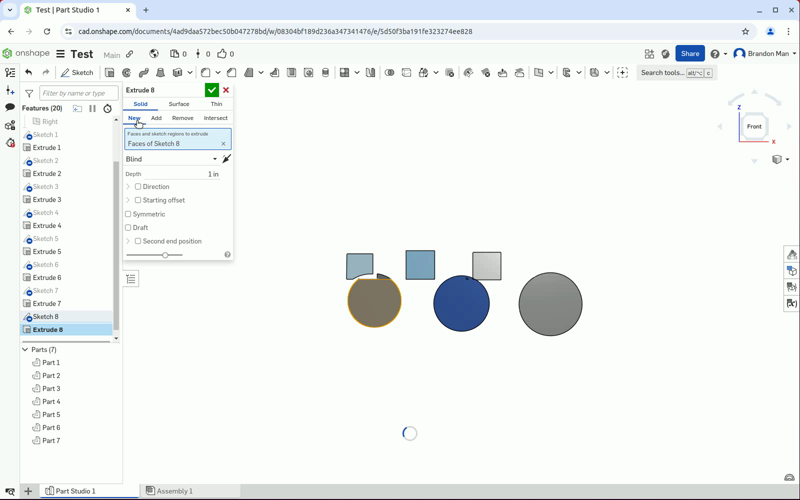
key(tab, 4)
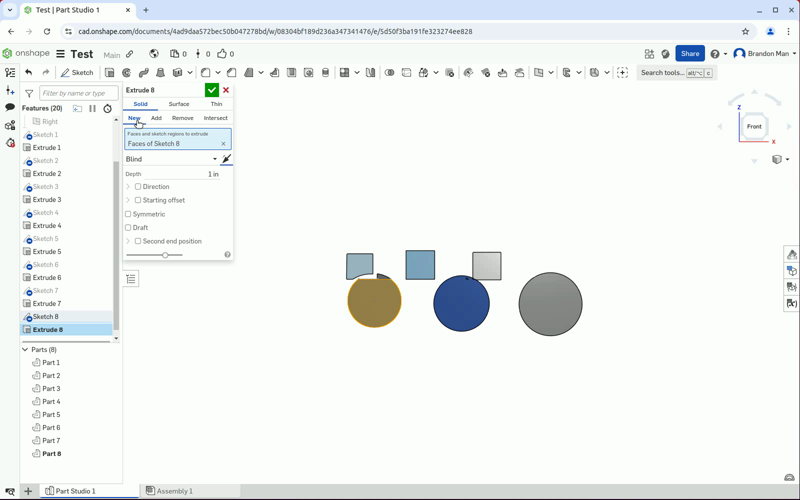
text(5.055)
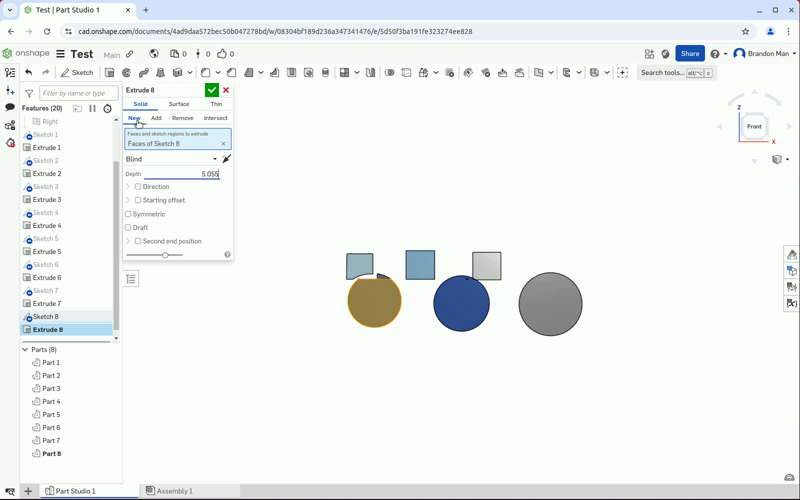
key(enter)
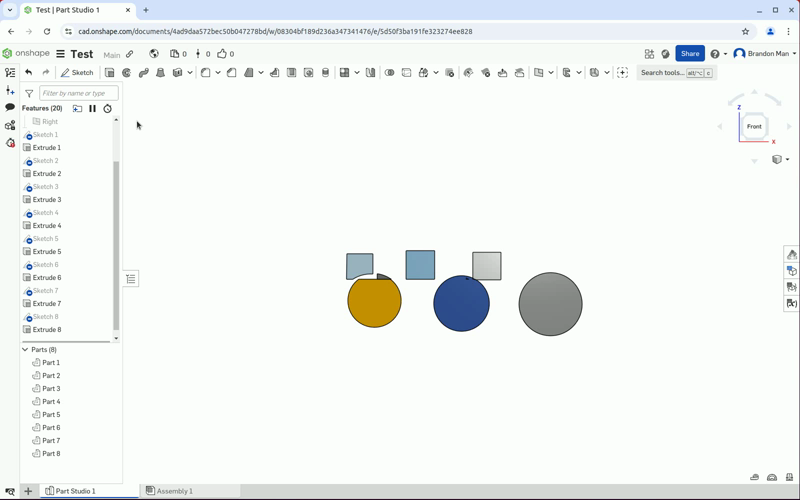
key(shift+h)
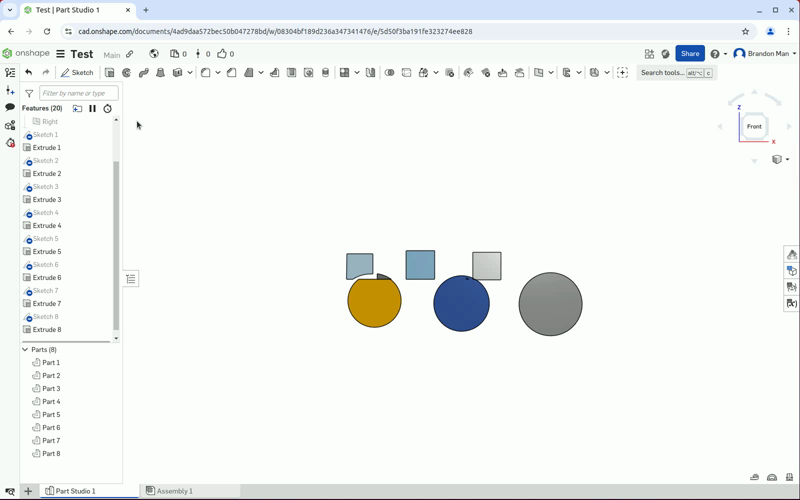
key(shift+h)
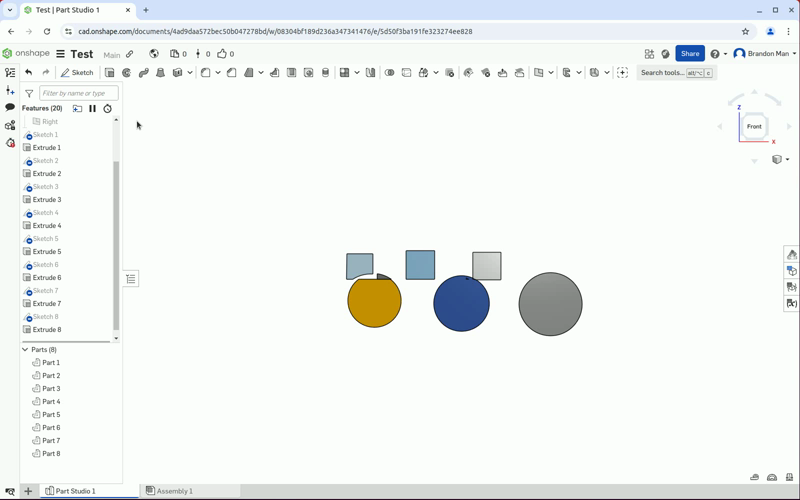
mouse_move(69, 137)
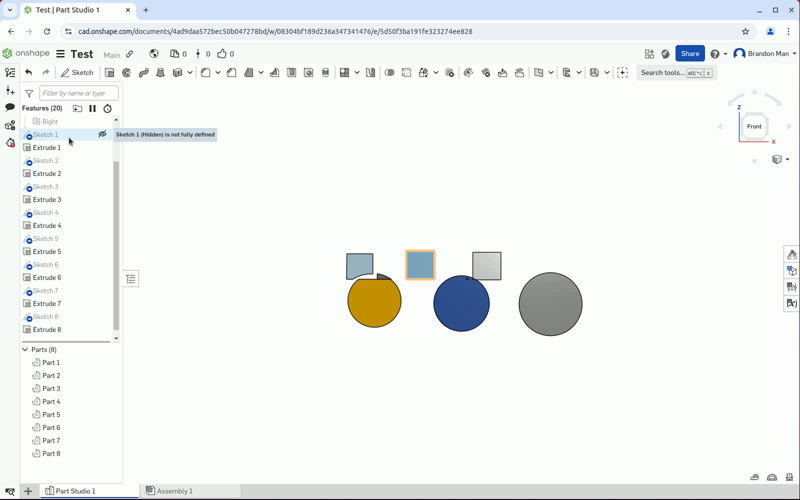
click(69, 137)
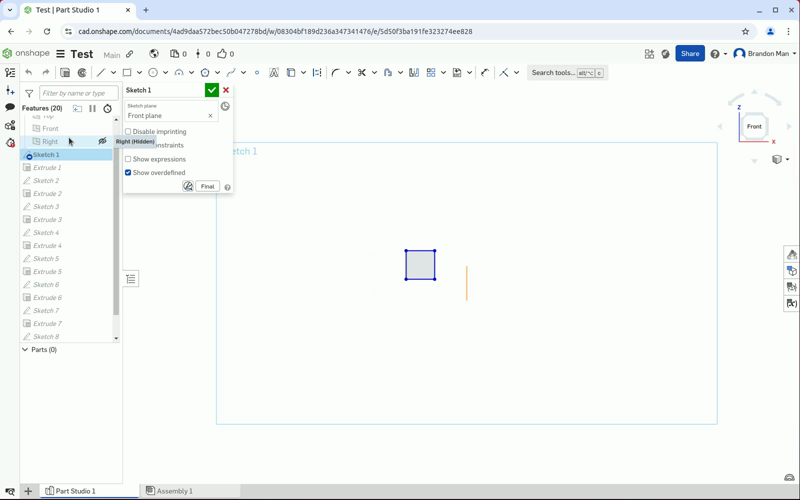
mouse_move(229, 92)
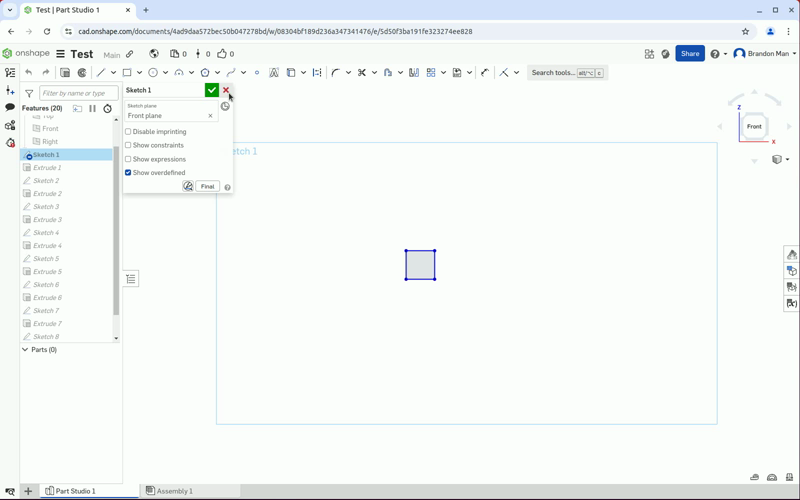
click(229, 92)
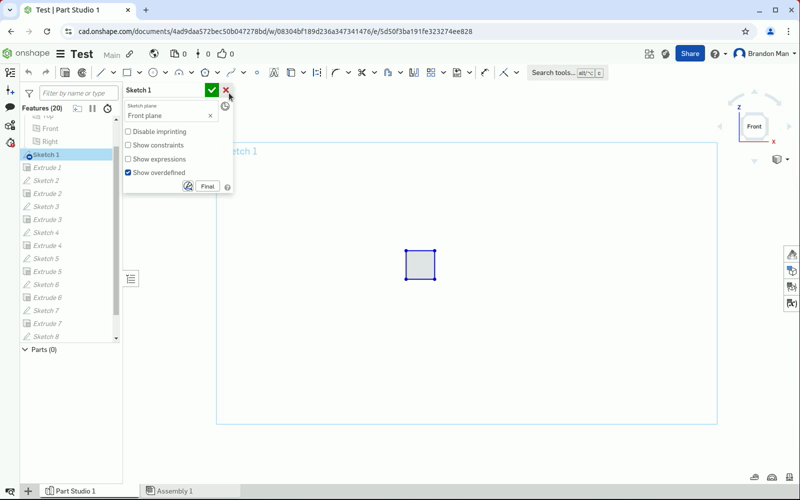
key(shift+s)
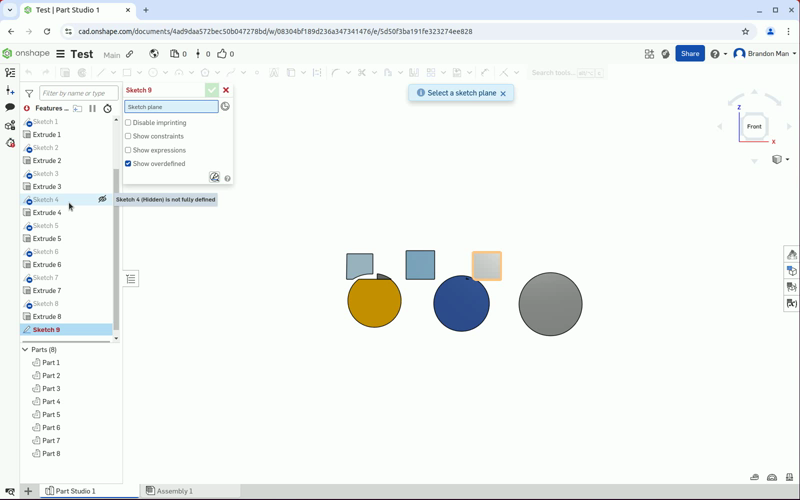
scroll(3)
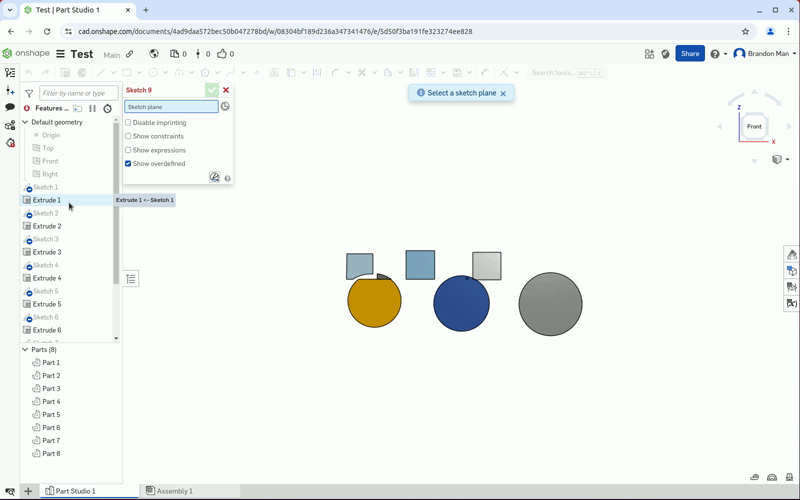
mouse_move(69, 163)
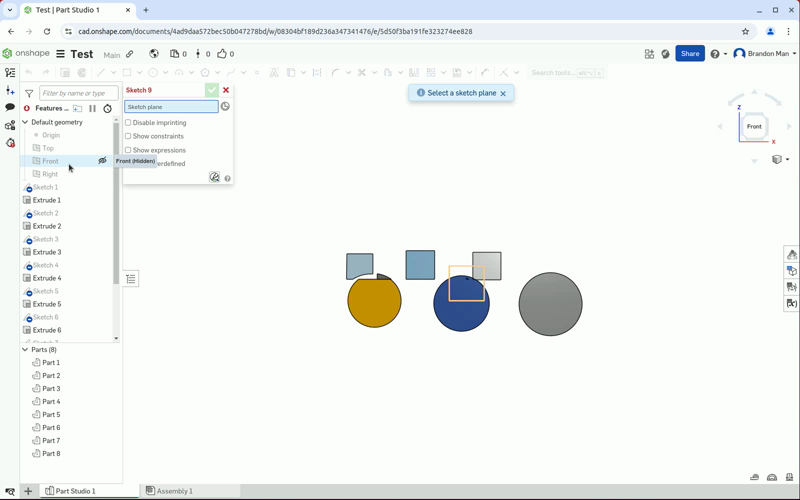
click(69, 163)
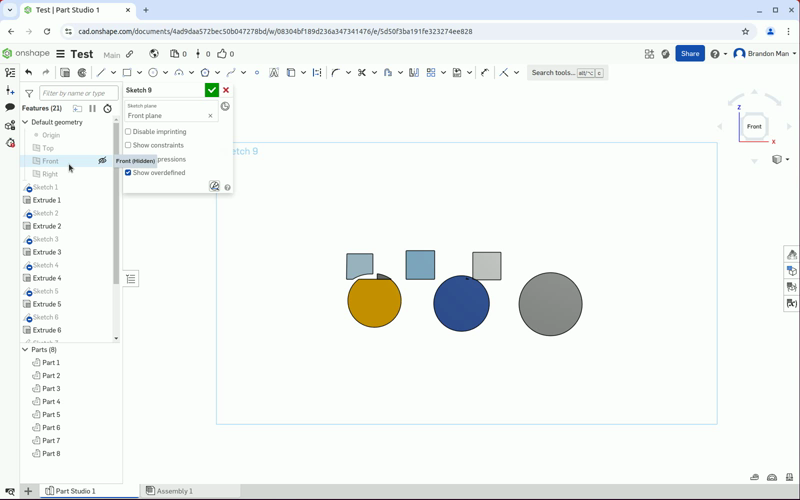
mouse_move(73, 352)
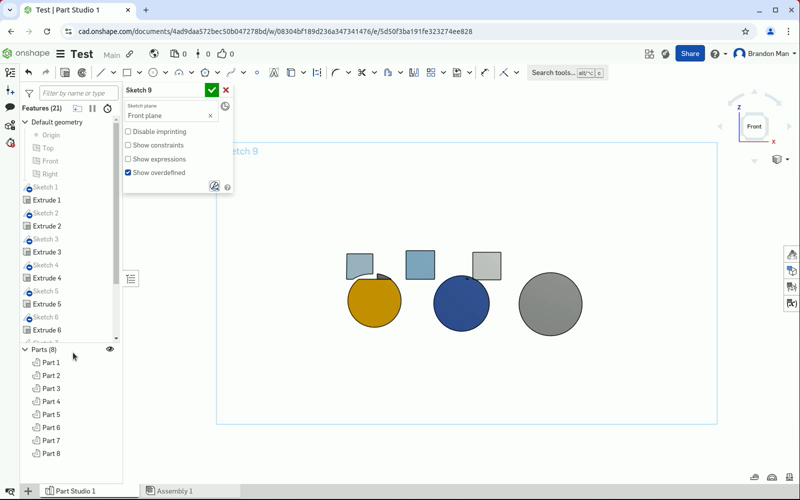
key(y)
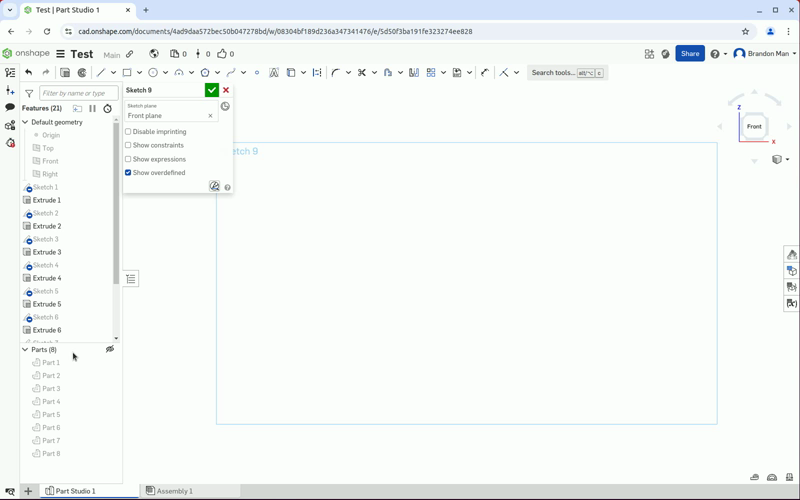
key(l)
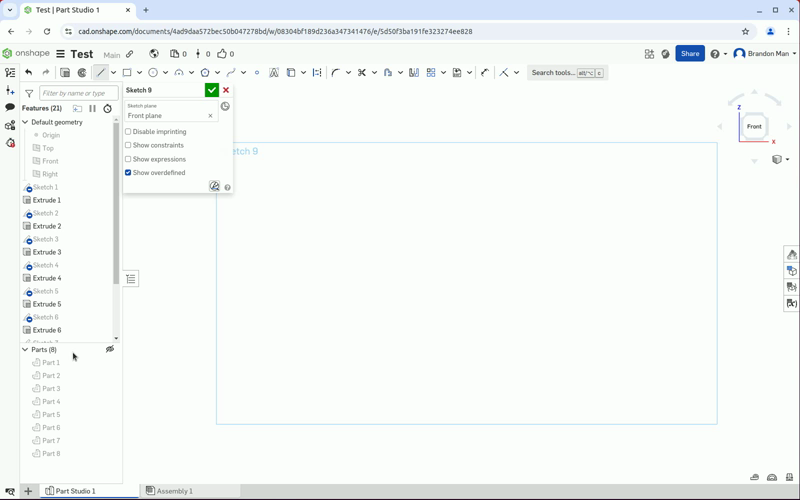
key_down(shift)
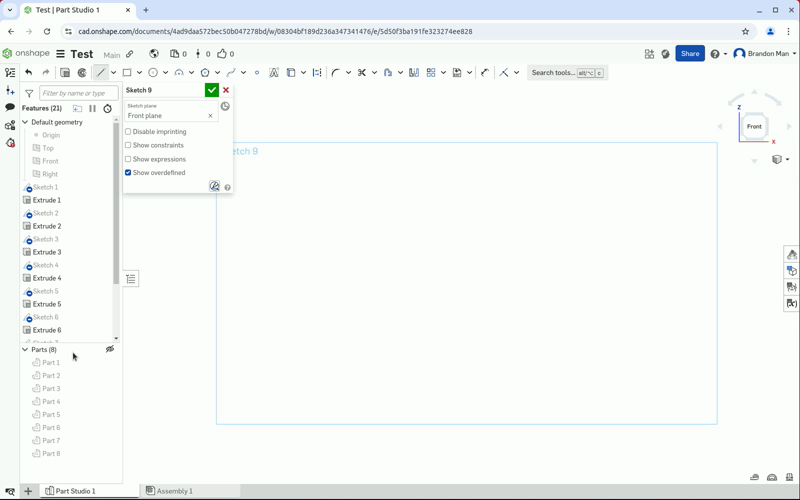
mouse_move(358, 279)
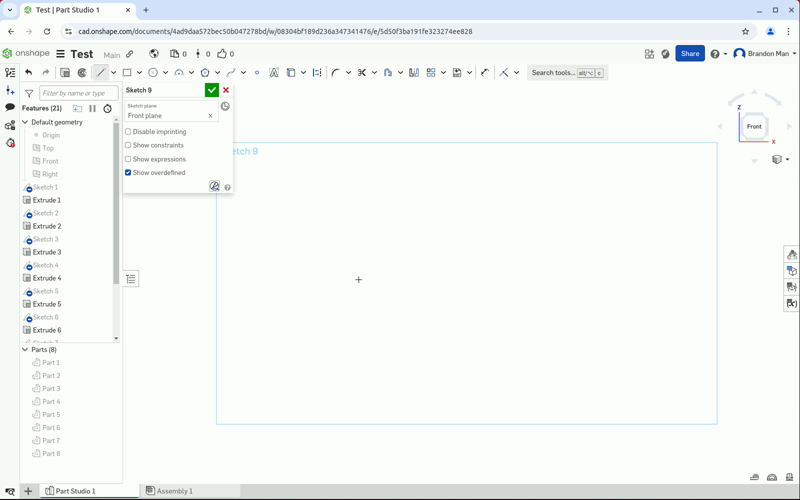
click(358, 279)
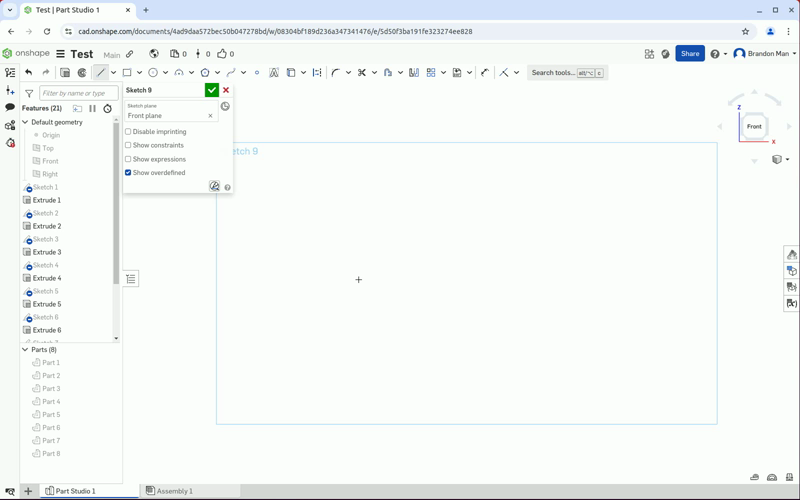
key_up(shift)
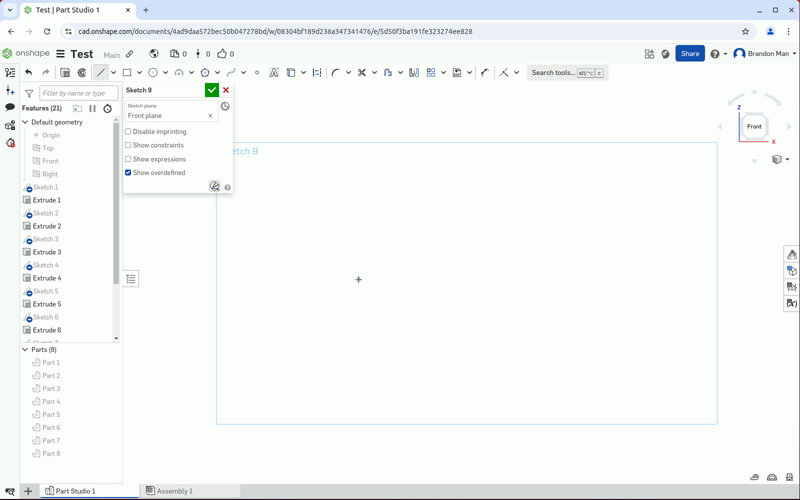
key_down(shift)
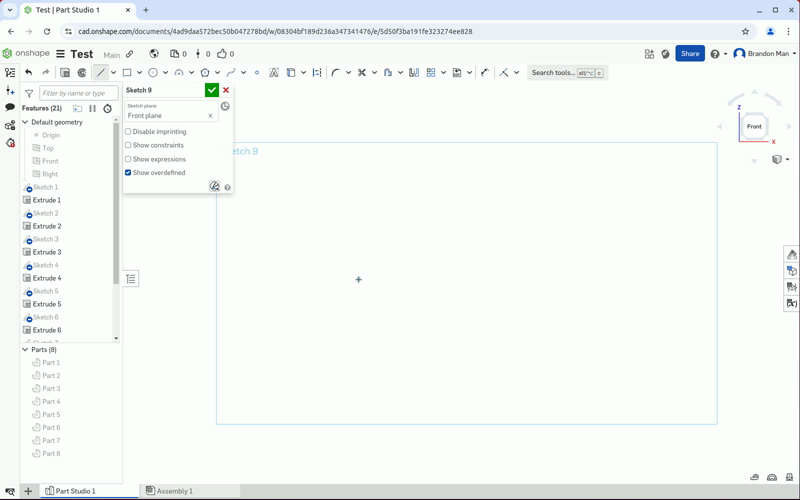
mouse_move(388, 279)
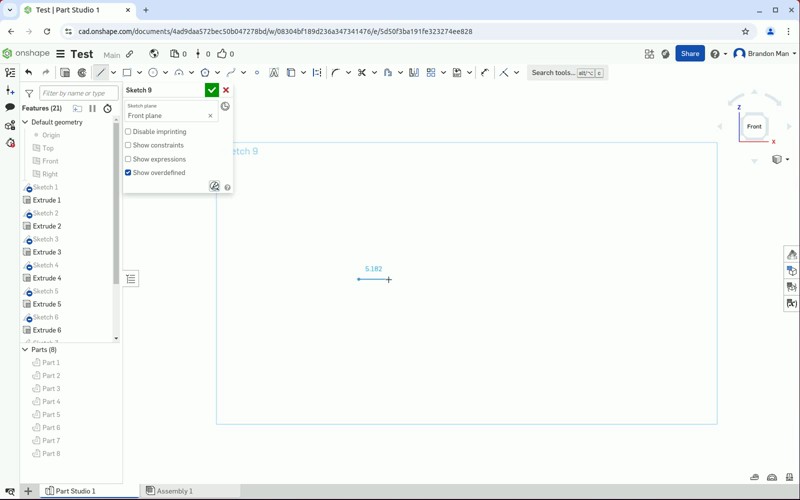
mouse_move(378, 279)
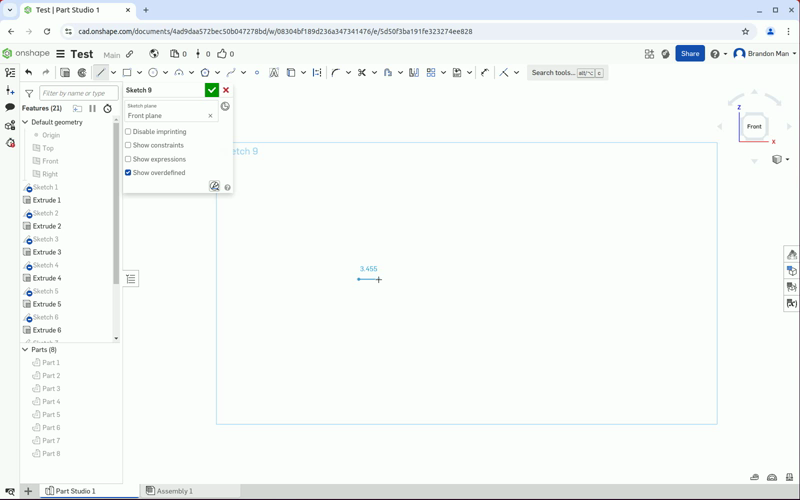
click(378, 279)
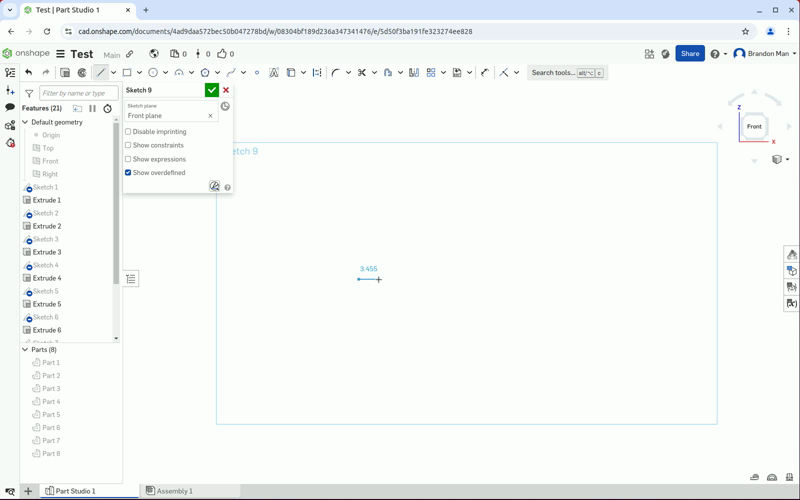
key_up(shift)
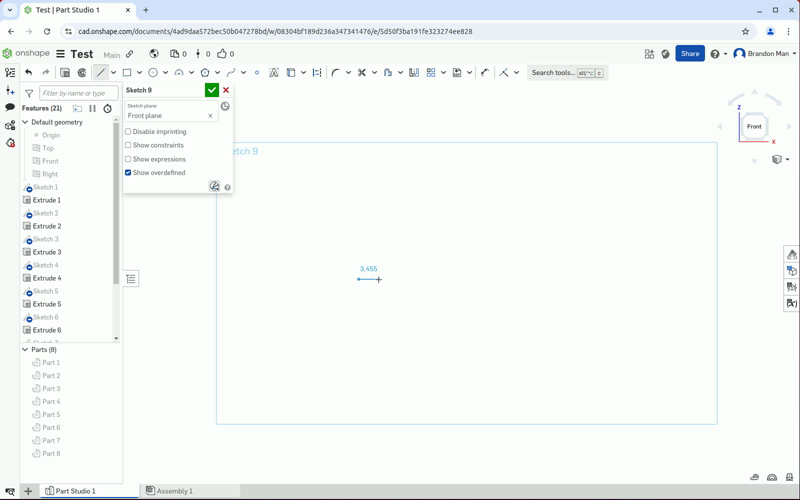
key_down(shift)
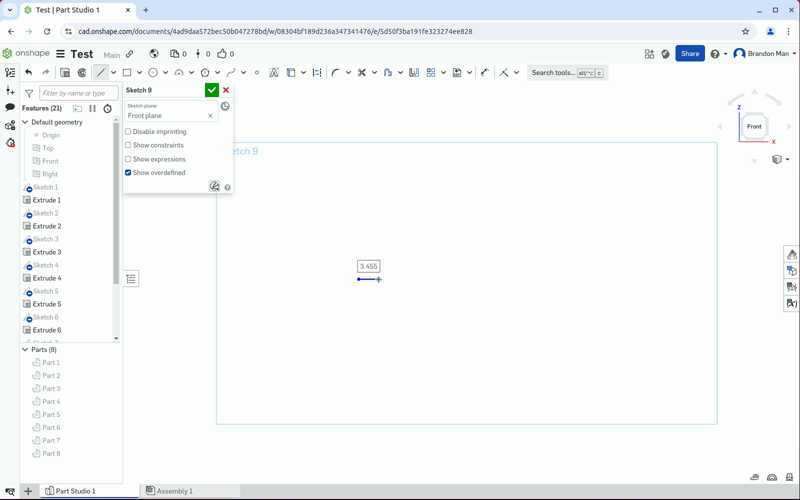
mouse_move(408, 279)
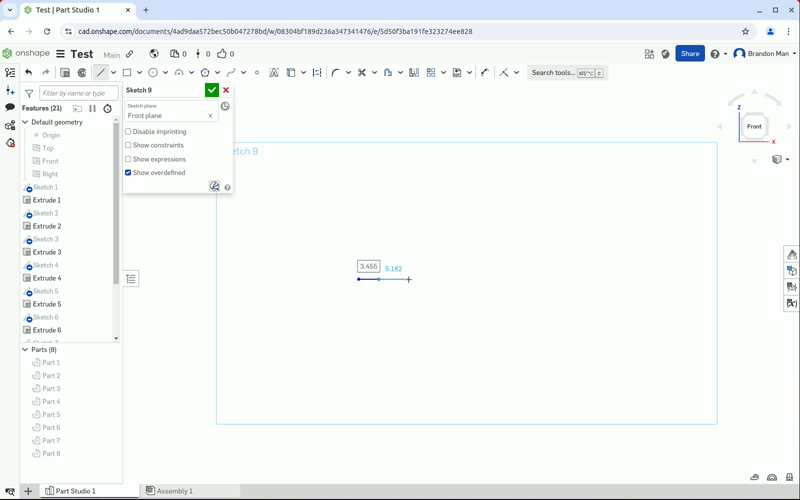
mouse_move(378, 274)
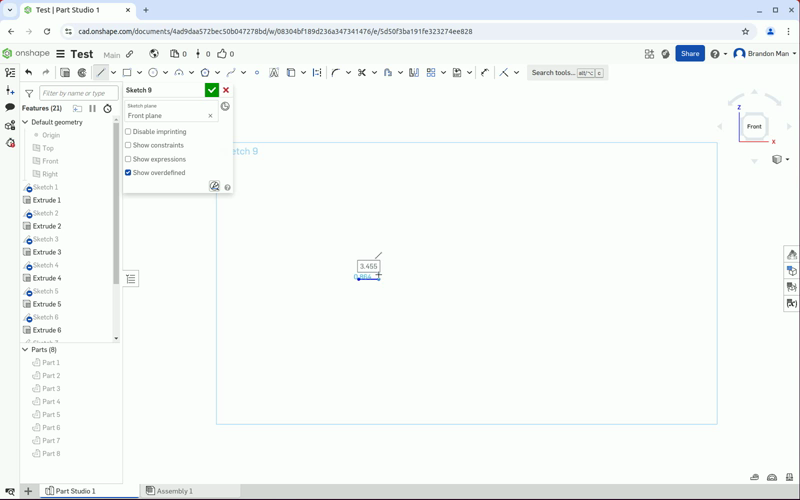
scroll(6)
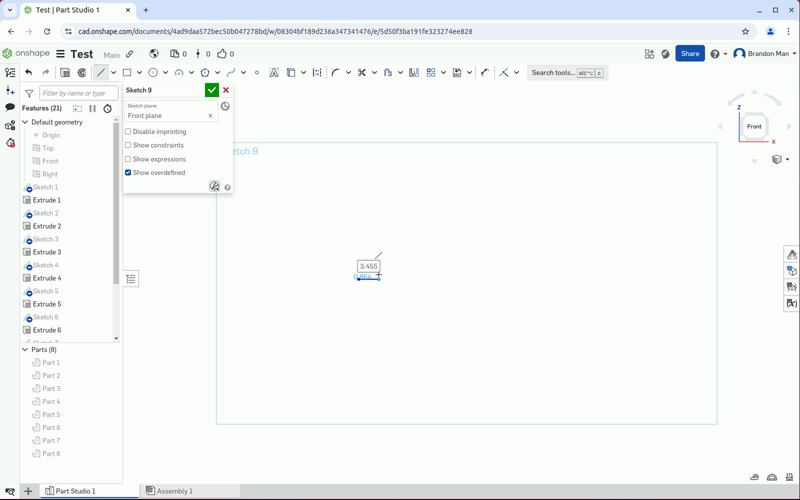
scroll(6)
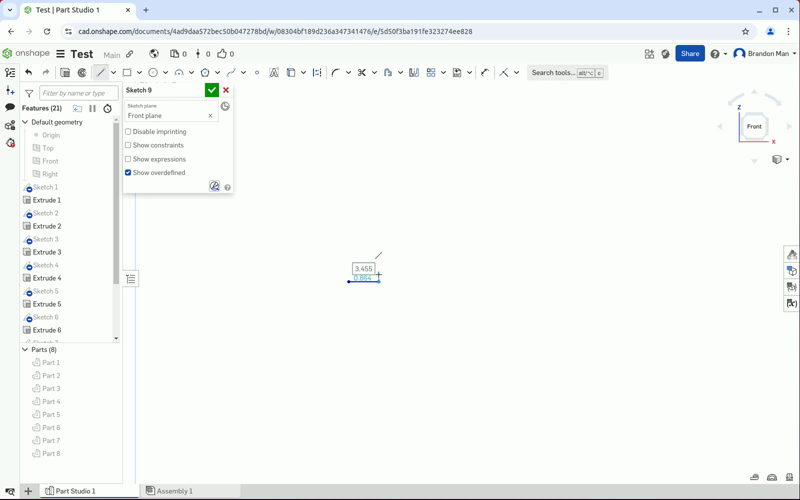
scroll(6)
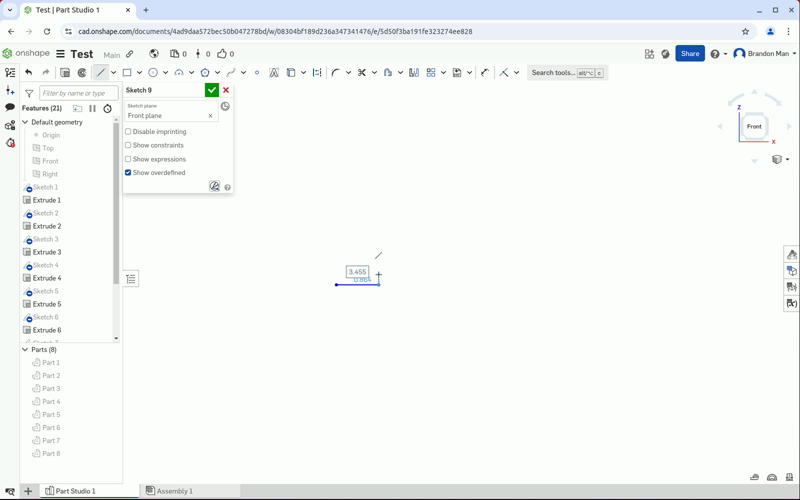
scroll(6)
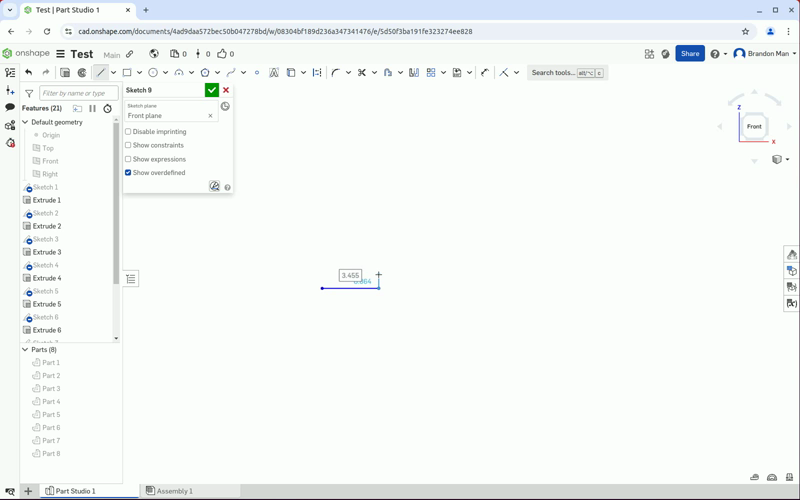
scroll(6)
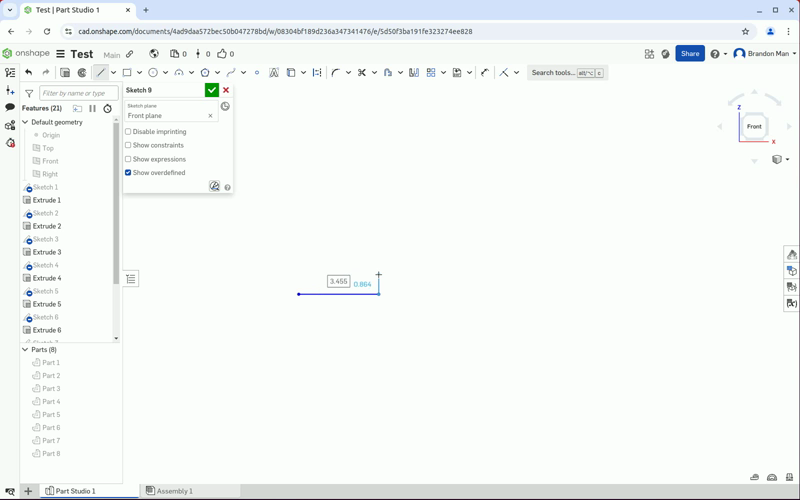
scroll(6)
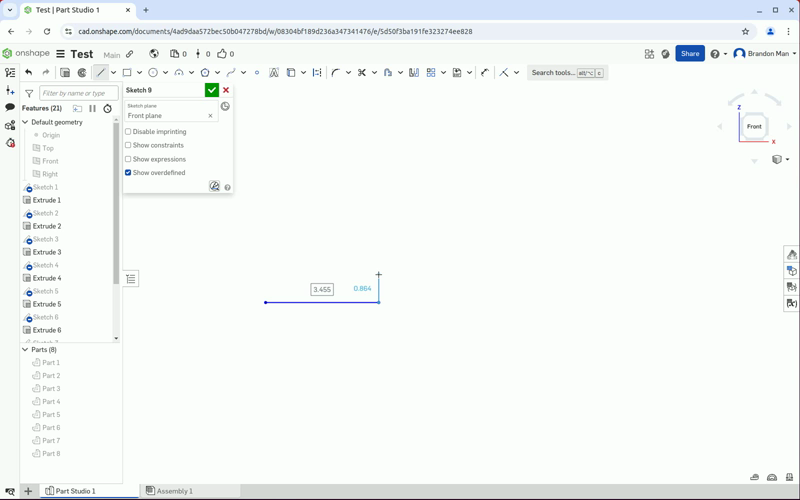
scroll(6)
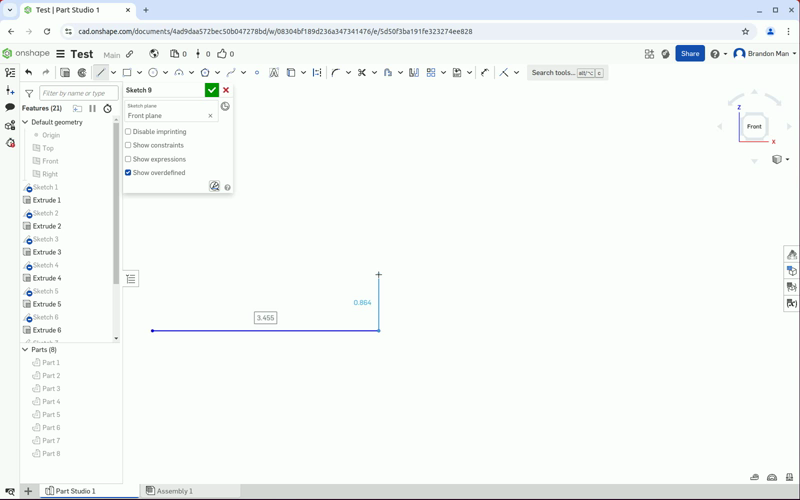
click(378, 274)
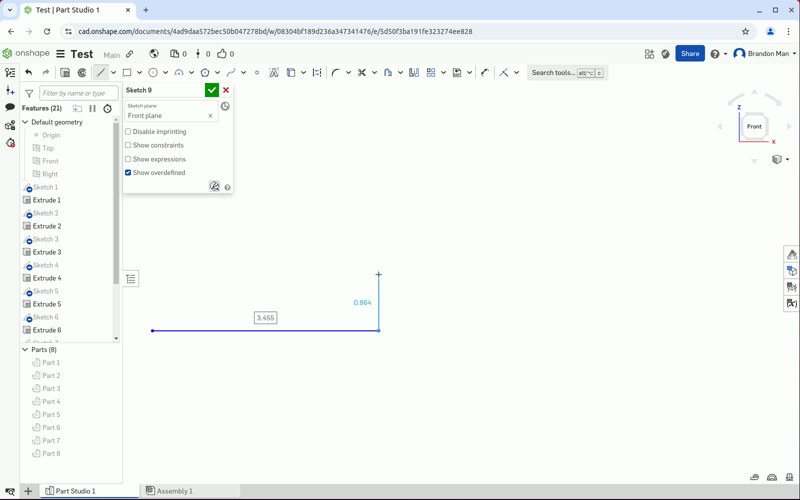
scroll(-6)
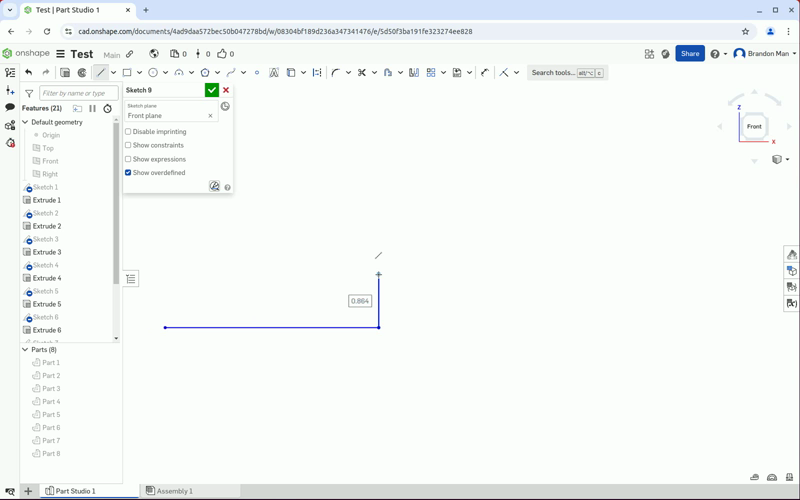
scroll(-6)
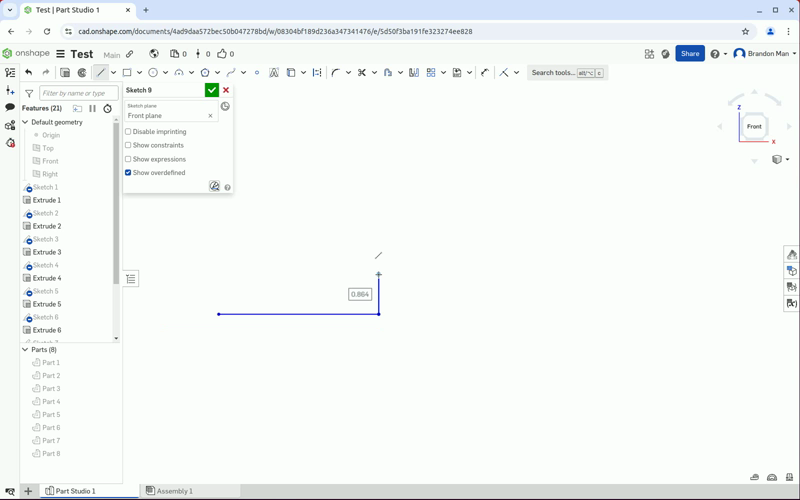
scroll(-6)
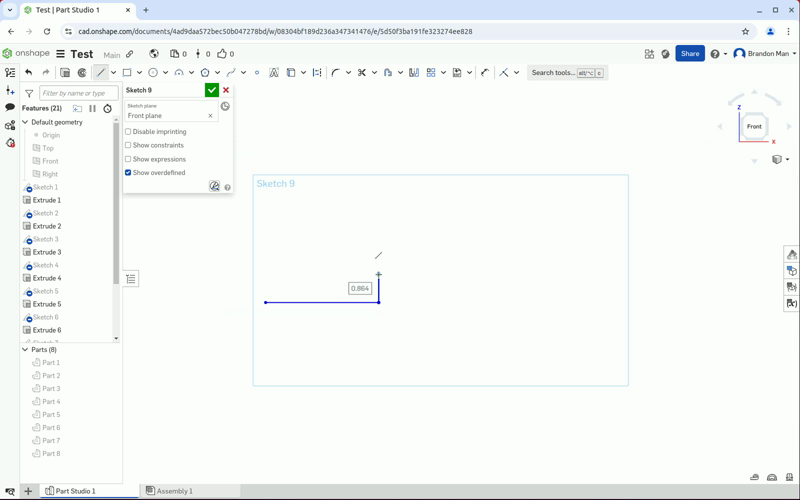
scroll(-6)
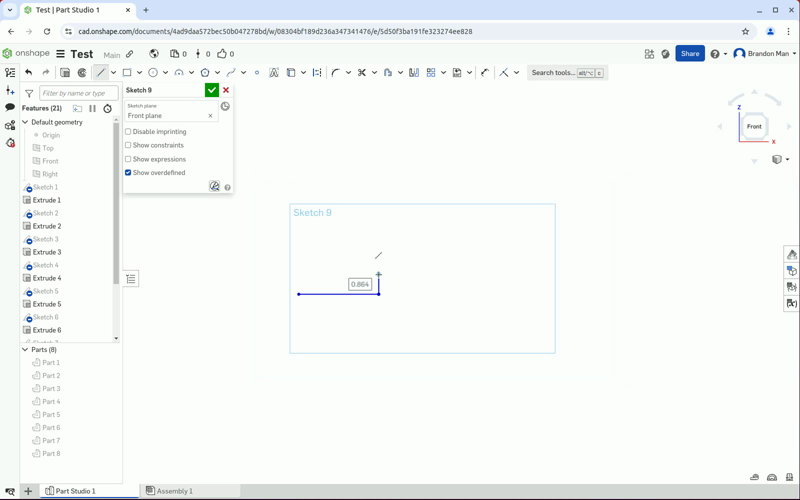
scroll(-6)
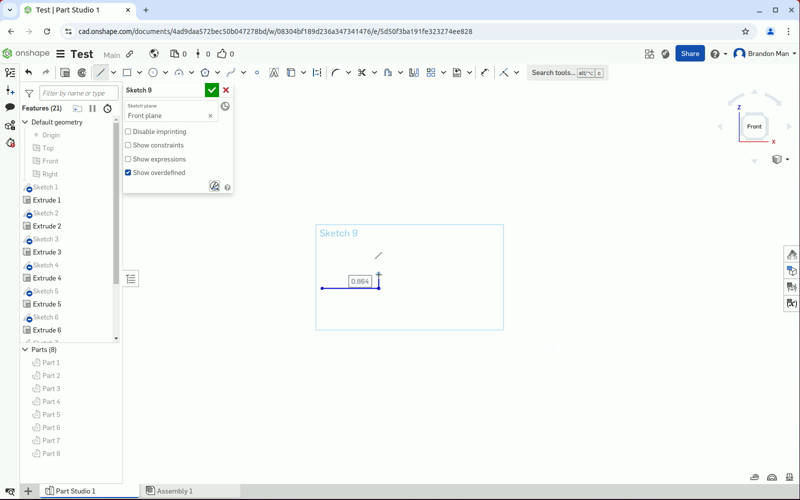
scroll(-6)
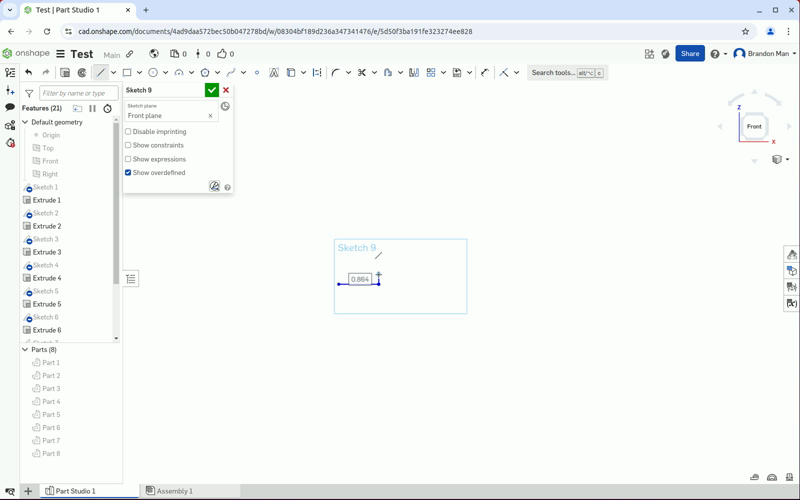
scroll(-6)
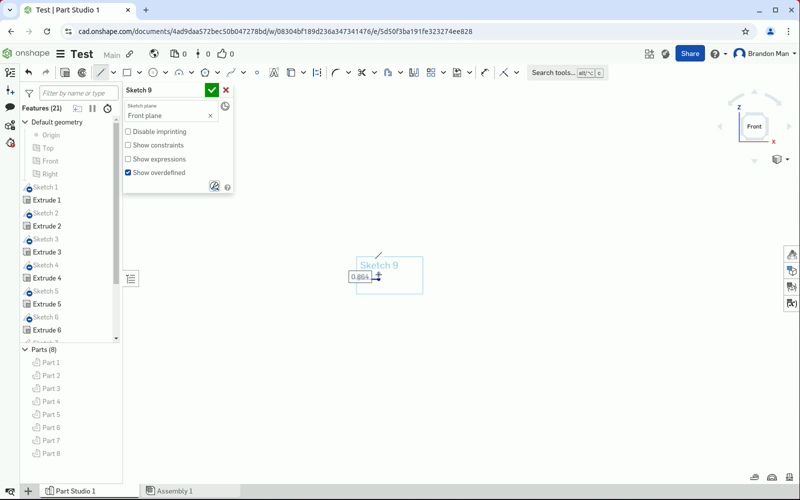
key_up(shift)
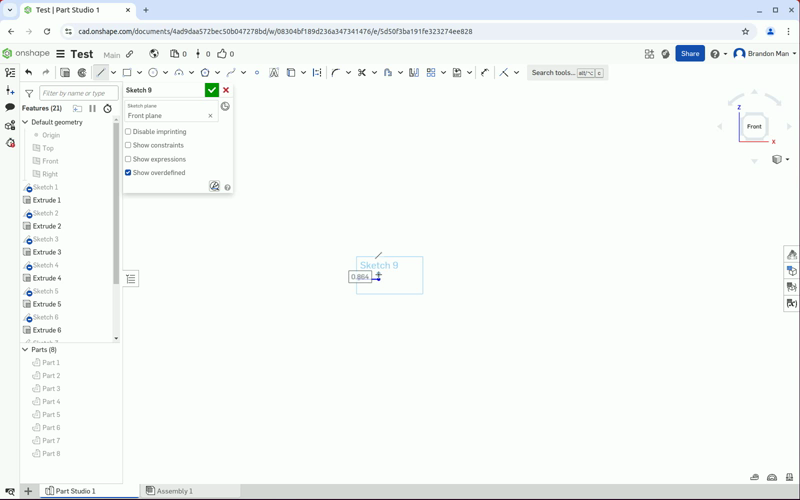
key(esc)
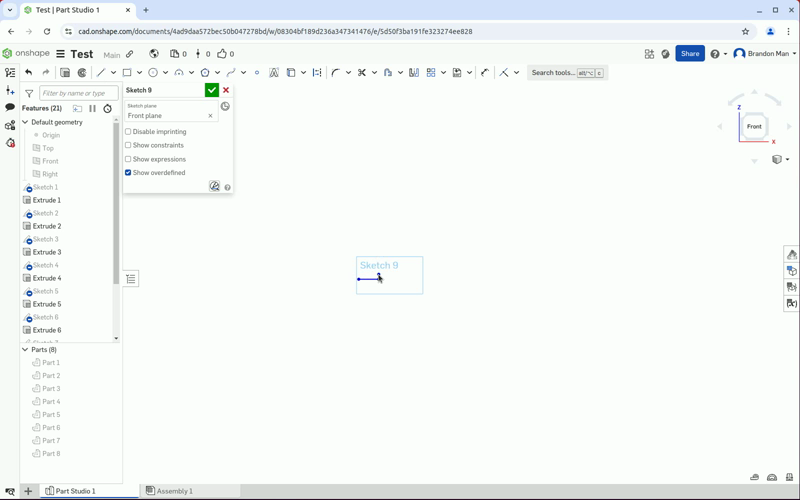
key(a)
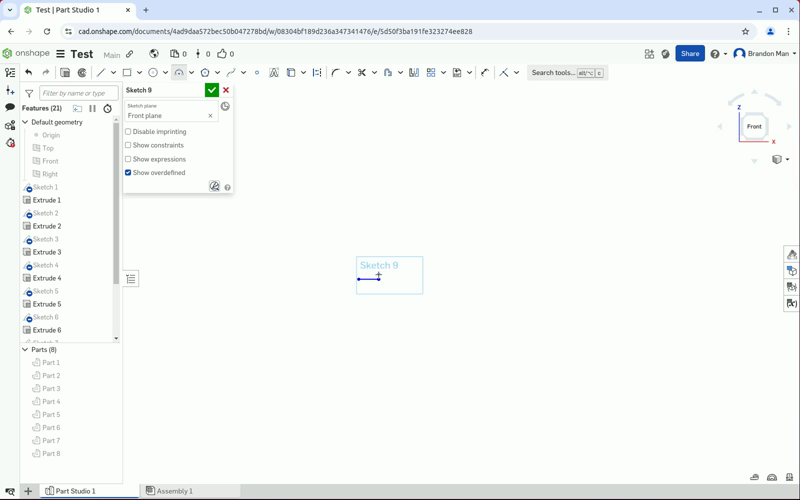
mouse_move(378, 274)
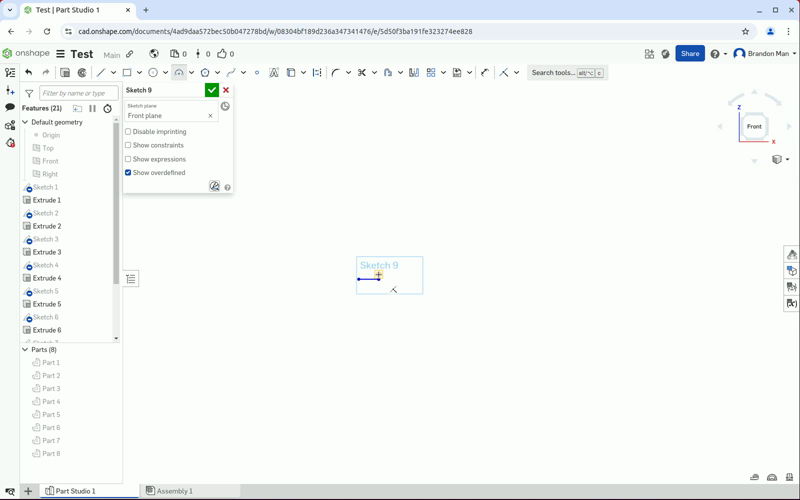
click(378, 274)
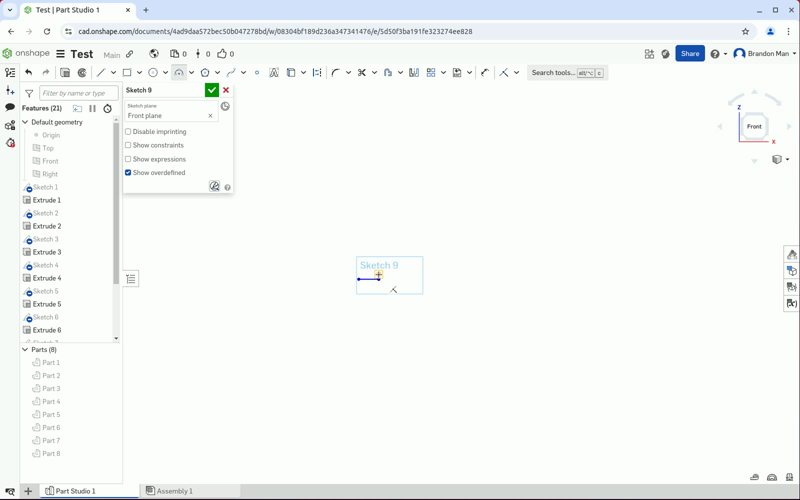
mouse_move(358, 279)
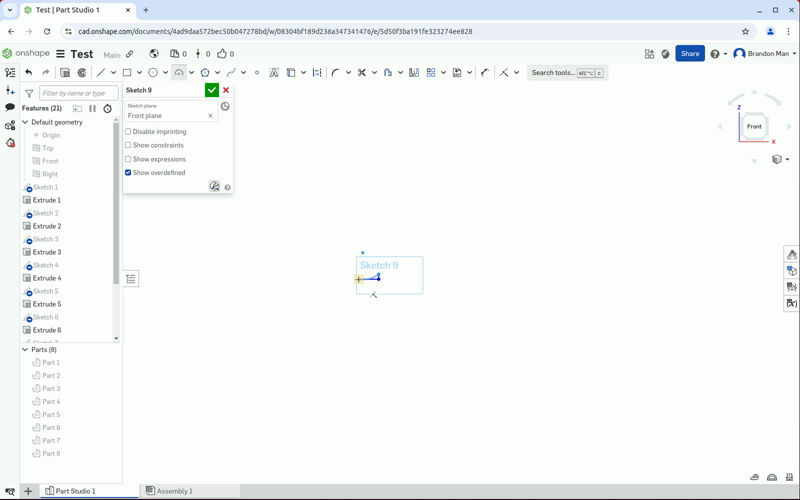
click(358, 279)
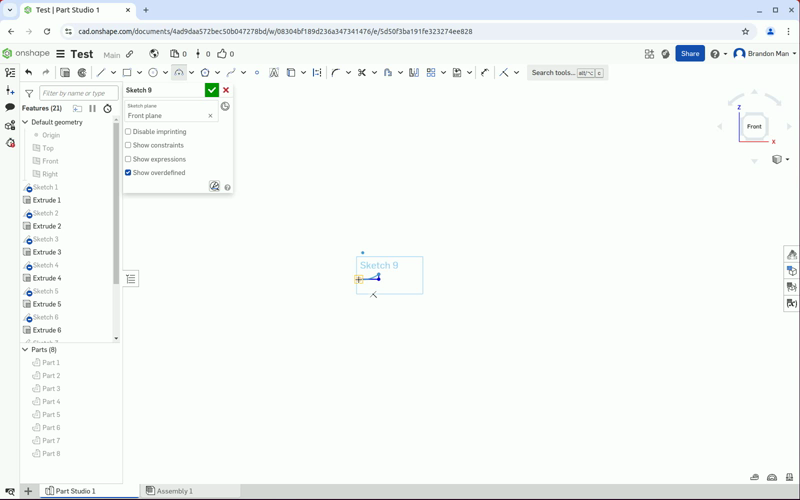
key_down(shift)
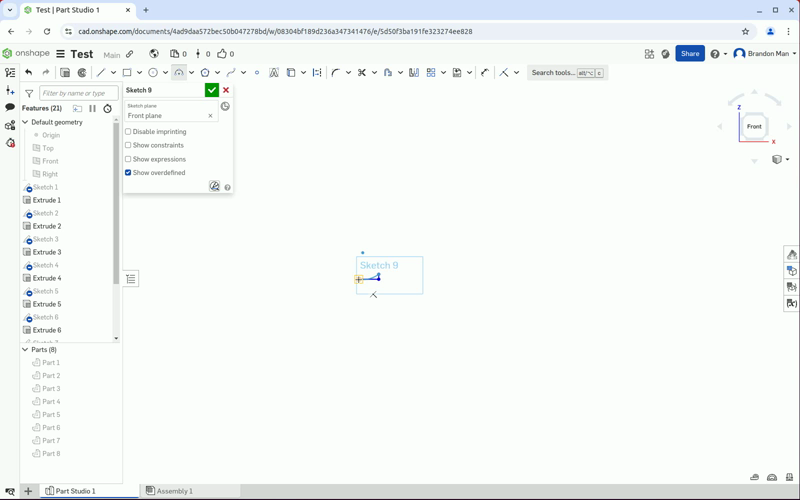
mouse_move(368, 275)
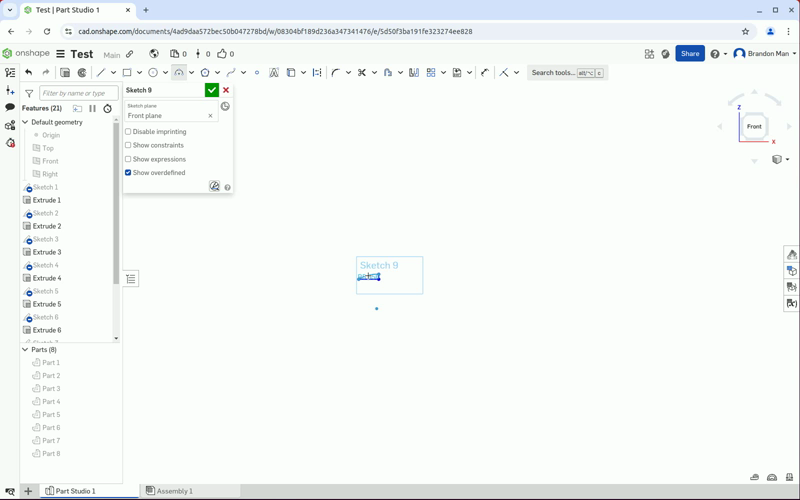
click(368, 275)
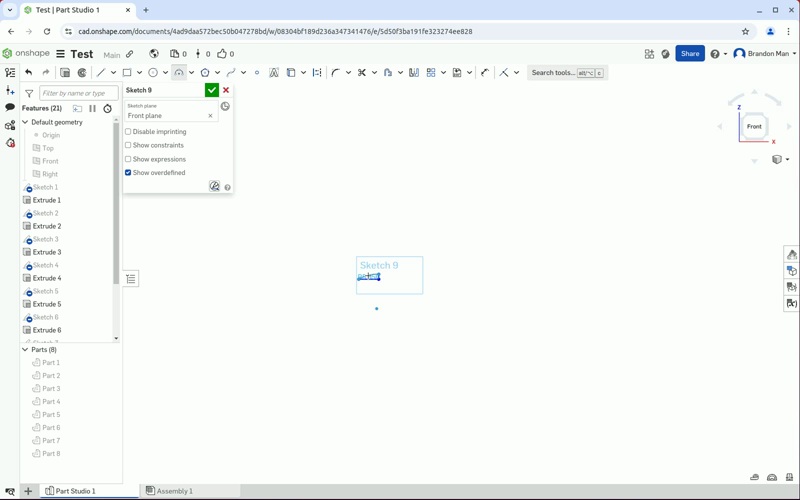
key_up(shift)
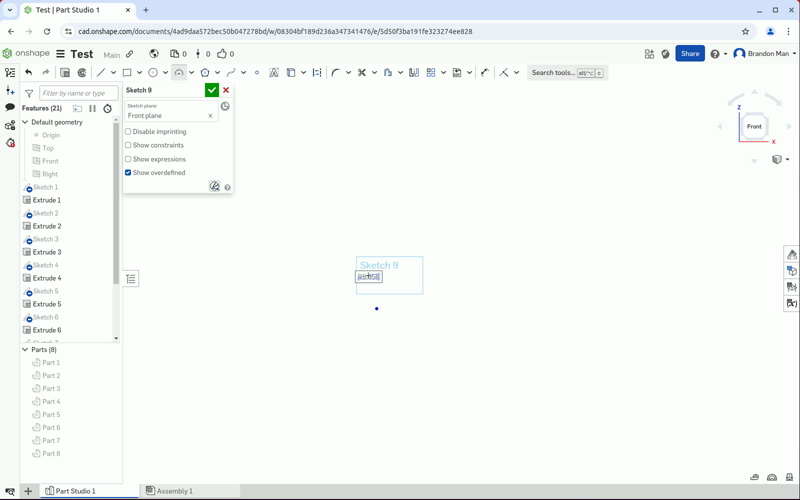
key(esc)
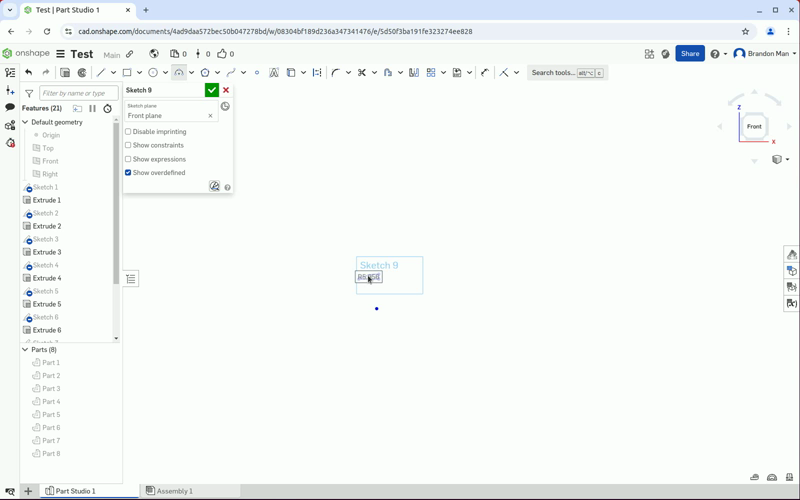
mouse_move(378, 276)
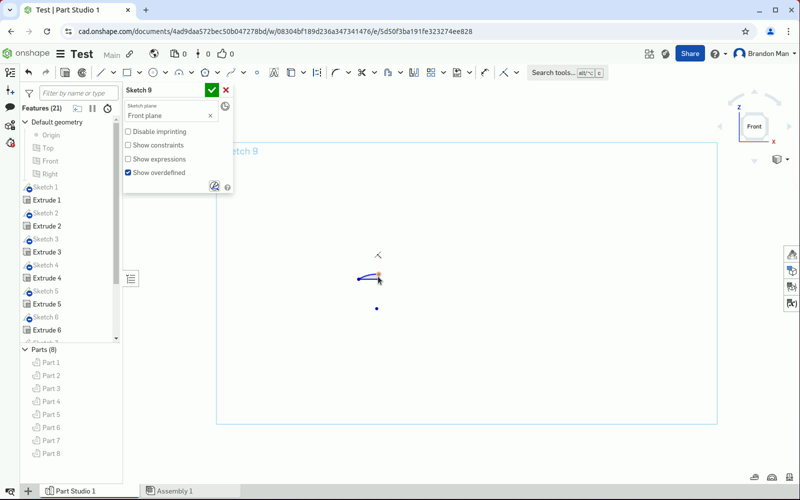
scroll(6)
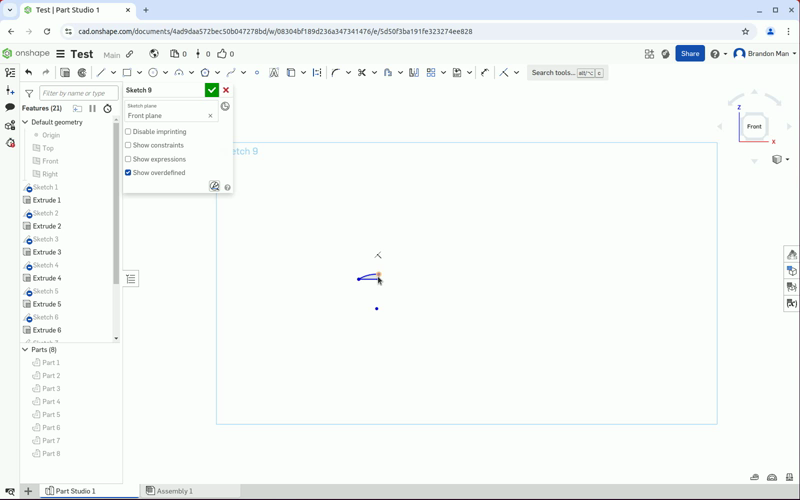
scroll(6)
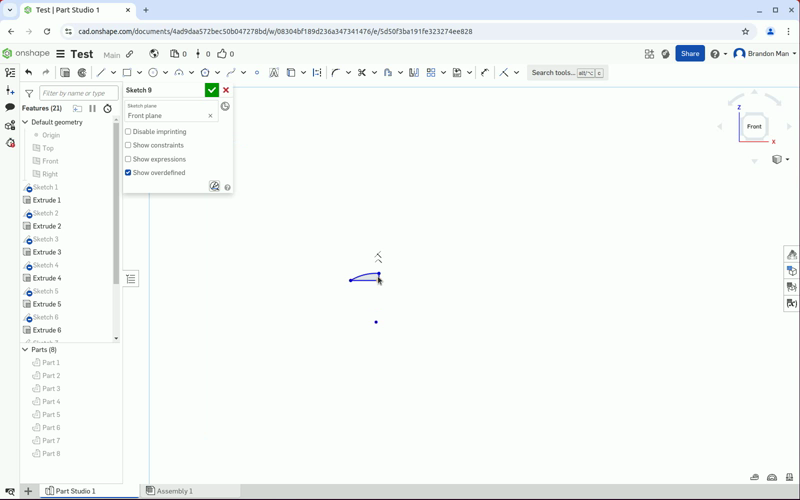
scroll(6)
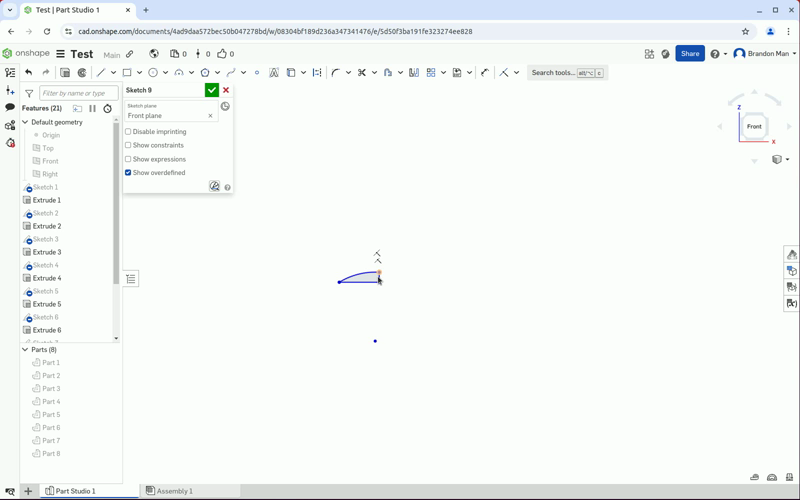
scroll(6)
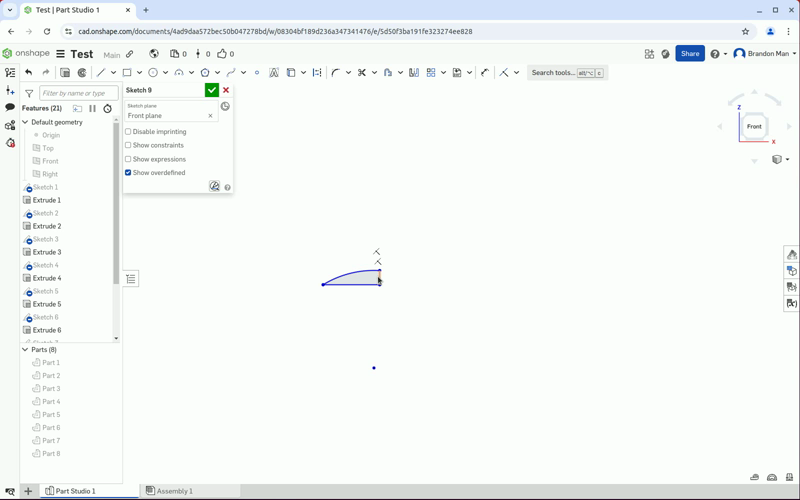
scroll(6)
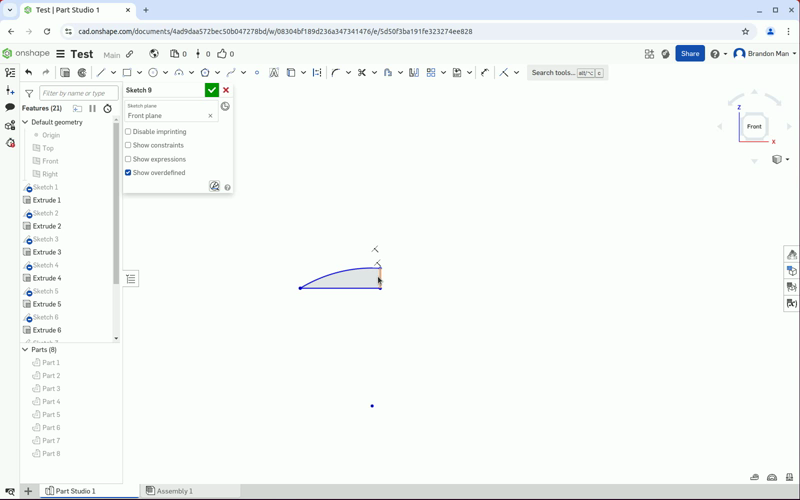
scroll(6)
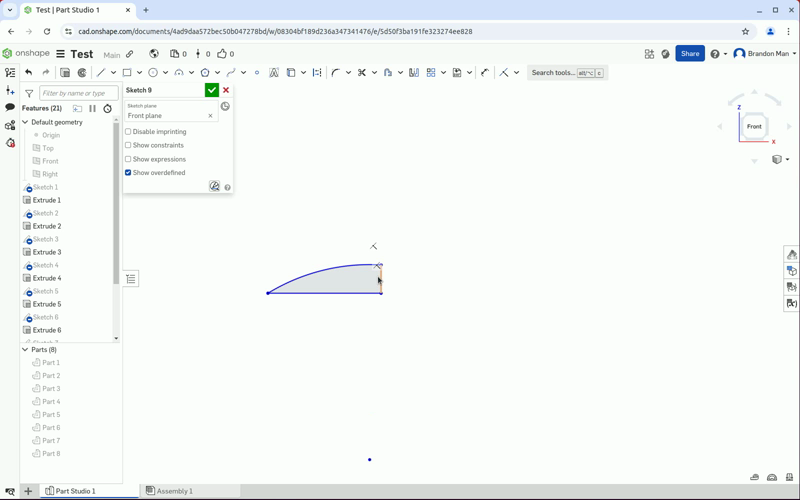
scroll(6)
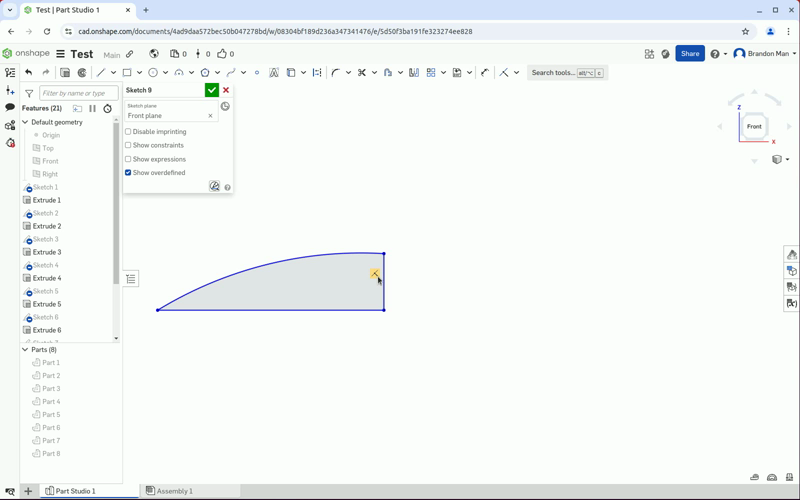
click(378, 276)
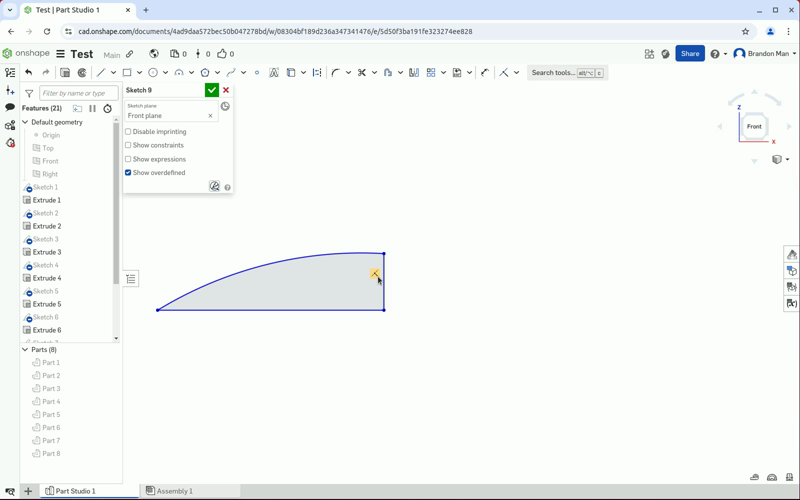
scroll(-6)
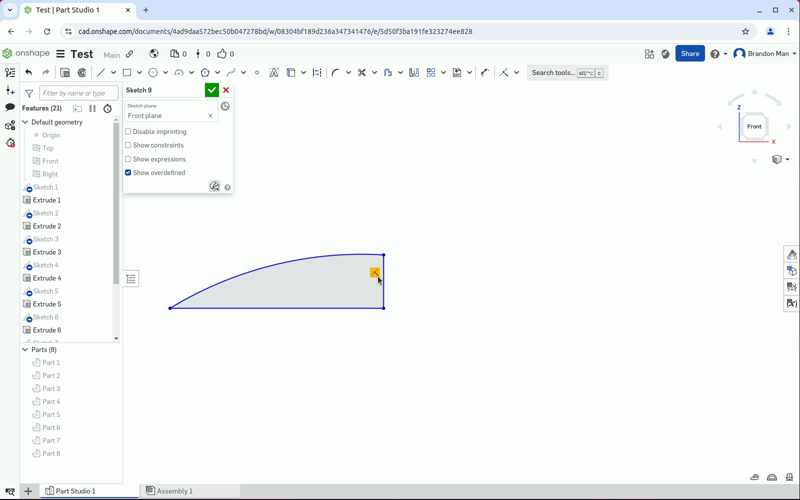
scroll(-6)
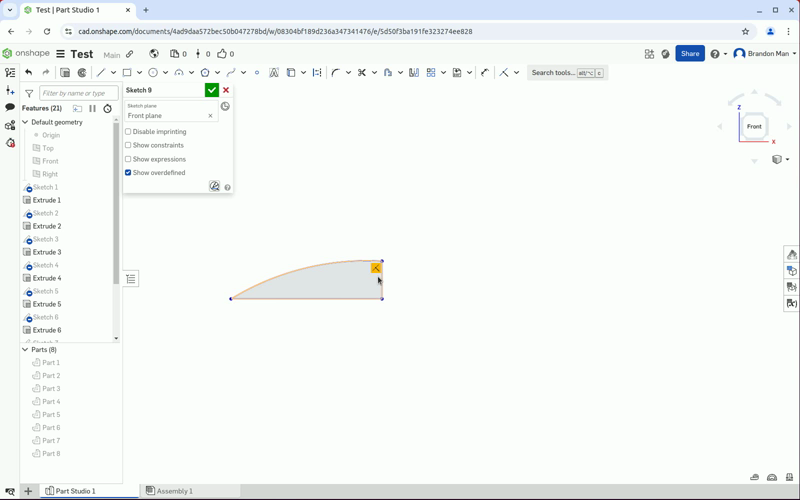
scroll(-6)
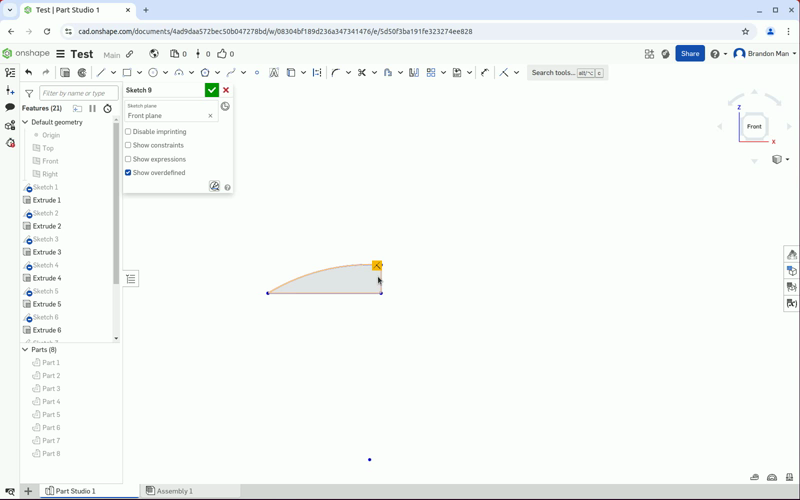
scroll(-6)
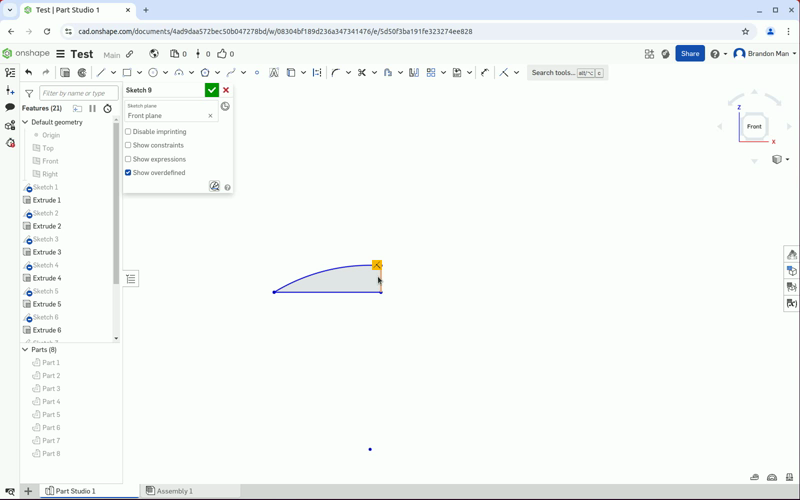
scroll(-6)
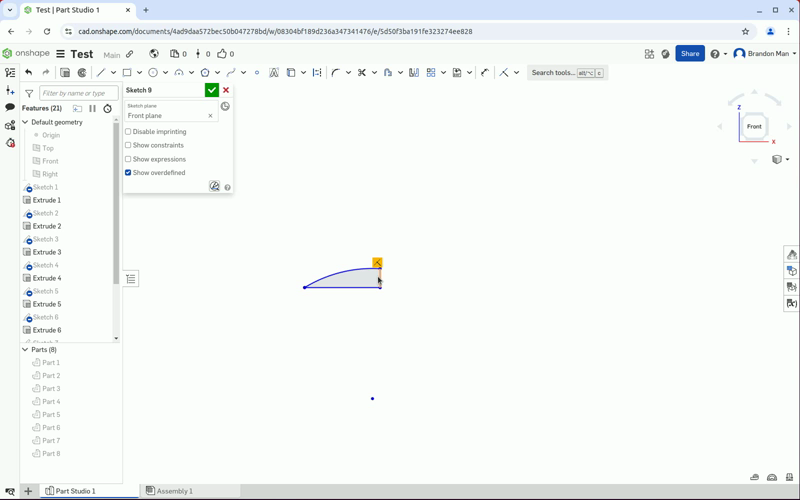
scroll(-6)
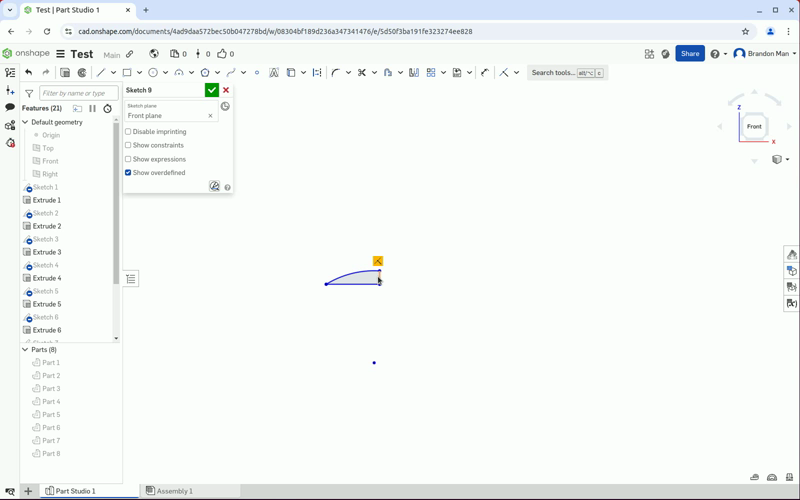
scroll(-6)
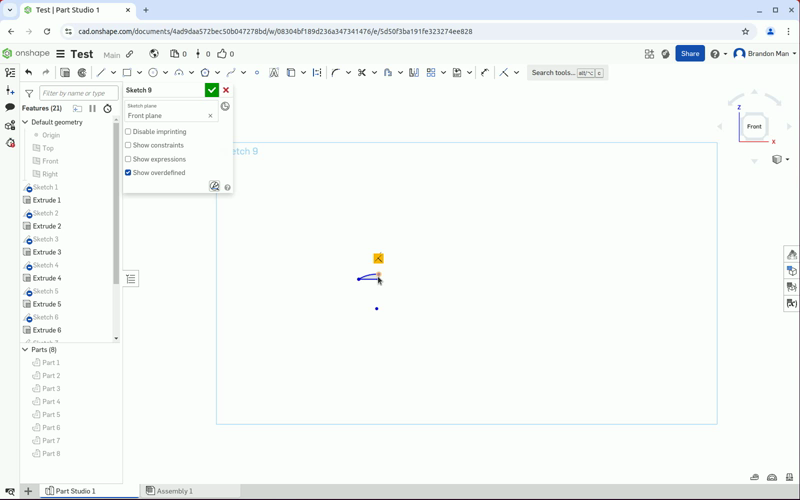
mouse_move(73, 352)
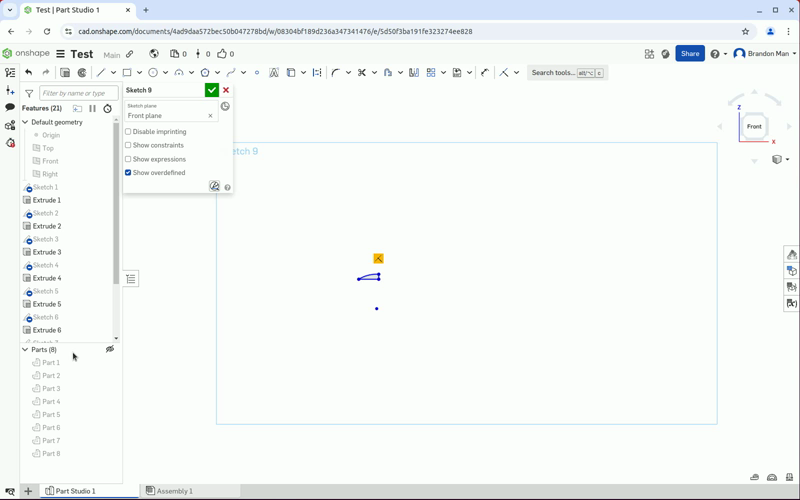
key(shift+y)
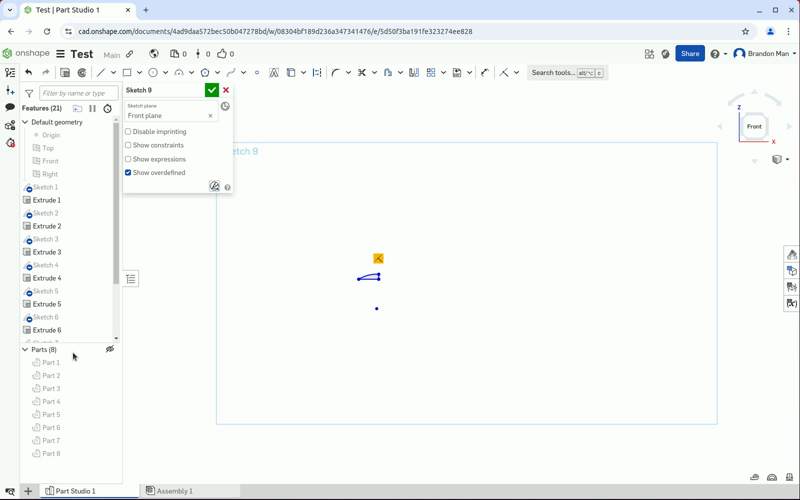
key(shift+e)
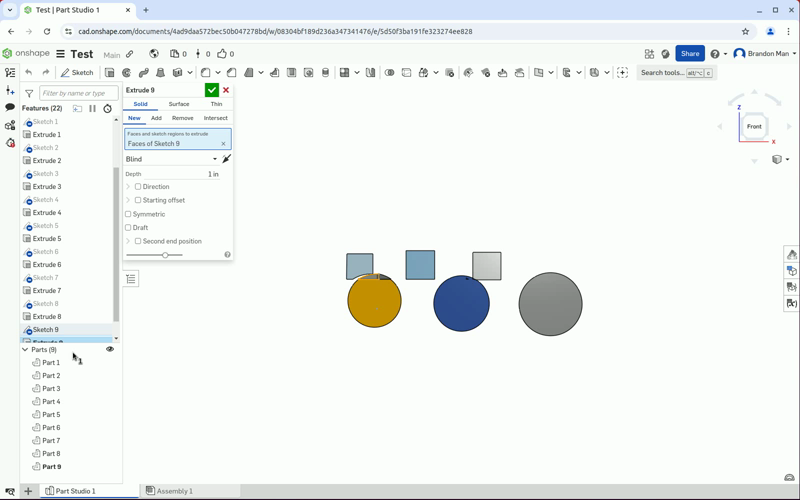
mouse_move(143, 106)
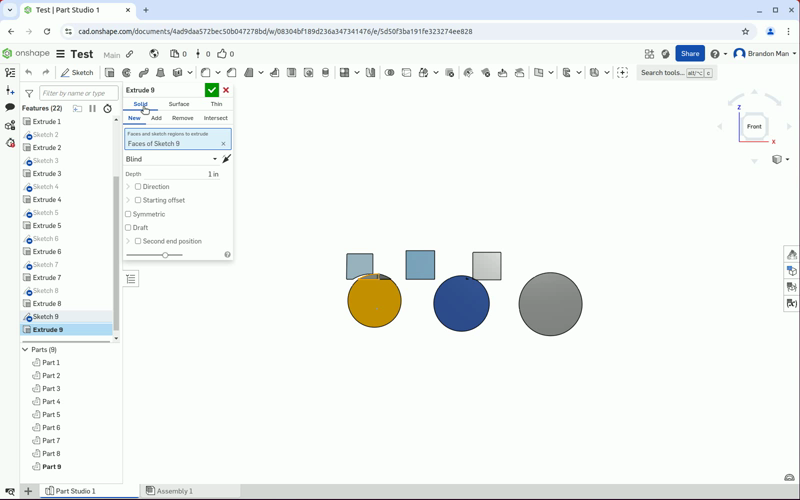
click(143, 106)
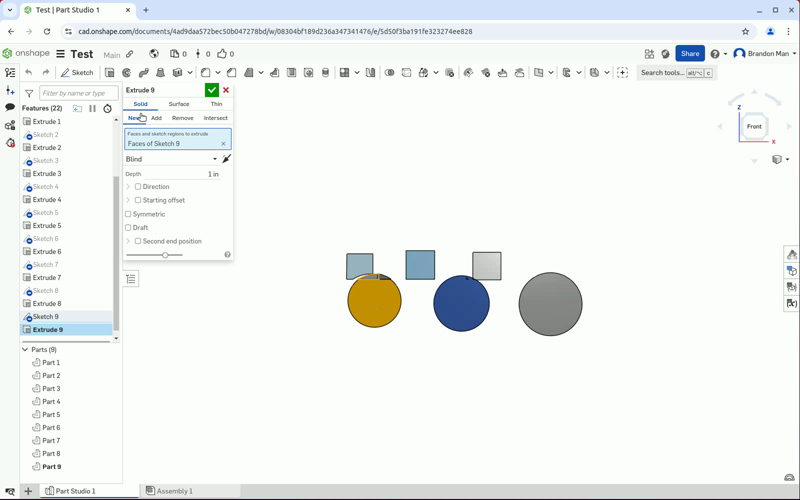
mouse_move(137, 120)
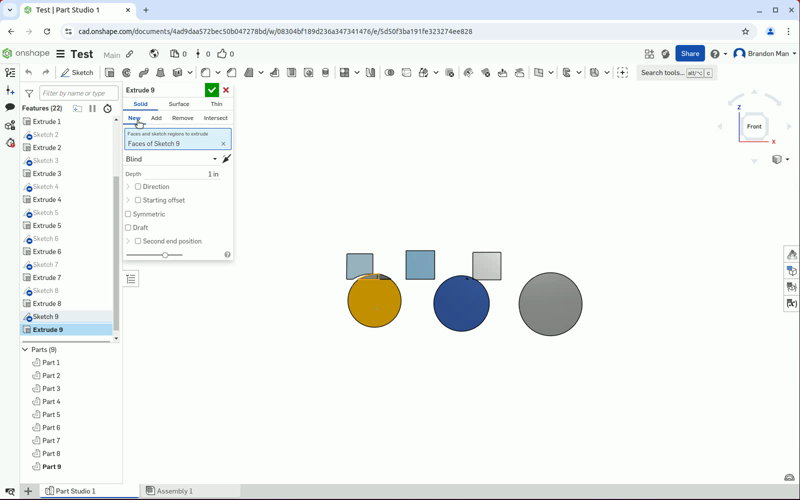
click(137, 120)
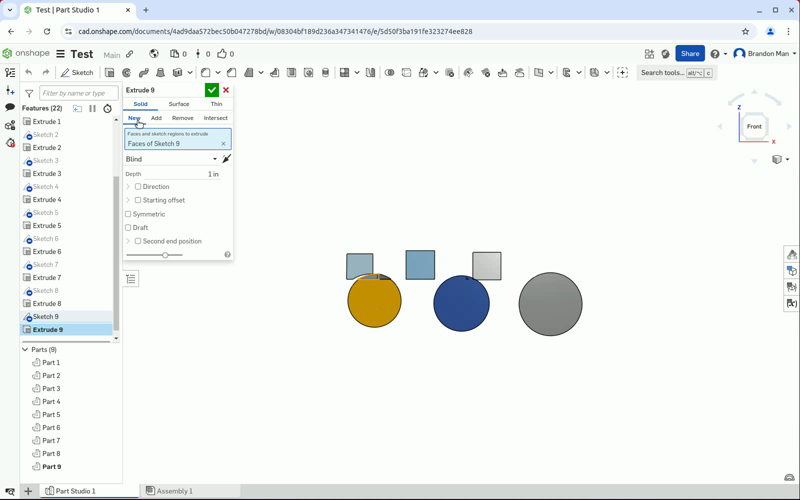
key(tab, 4)
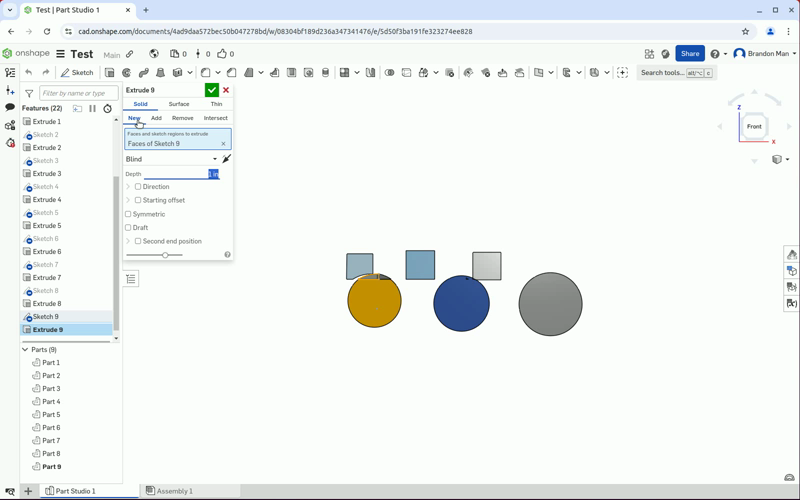
text(5.055)
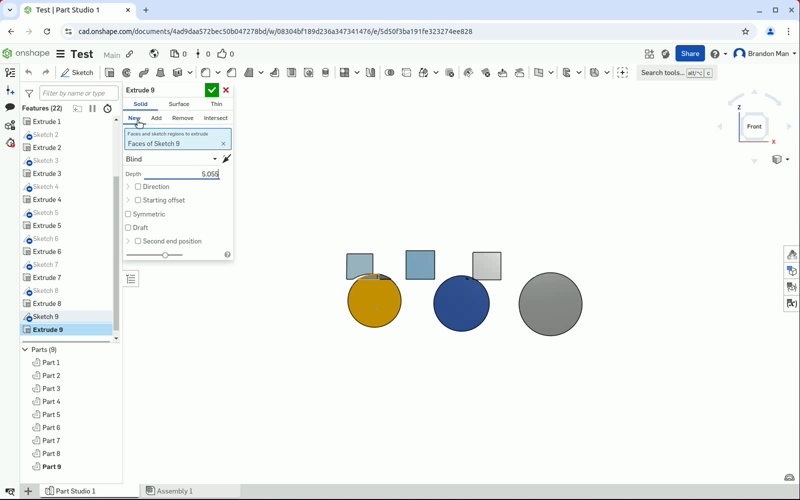
key(enter)
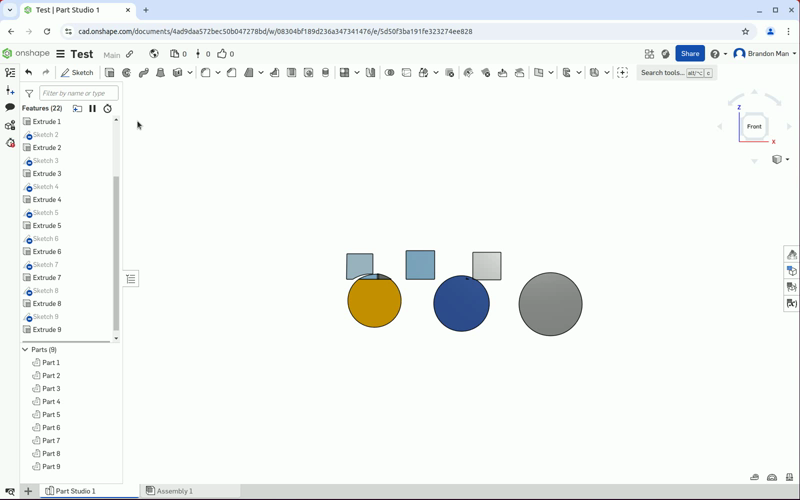
key(shift+h)
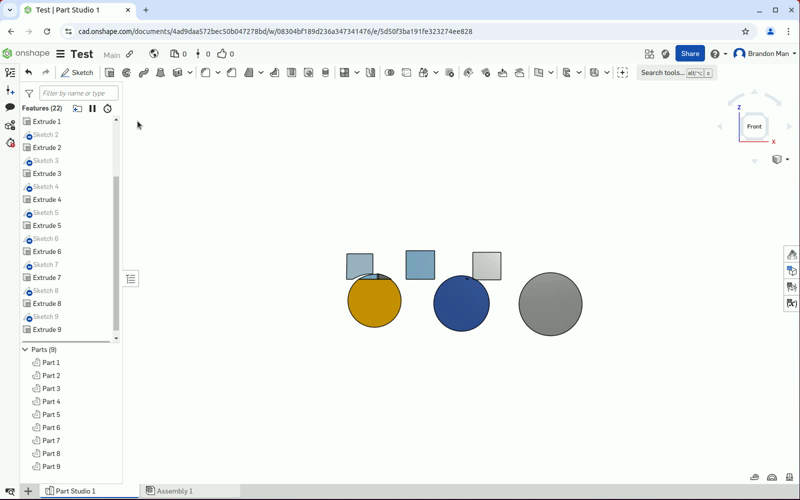
key(shift+h)
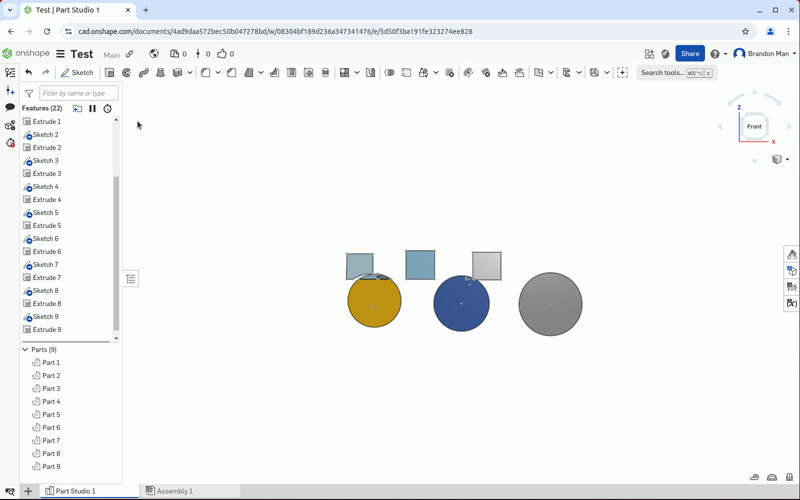
key(shift+7)
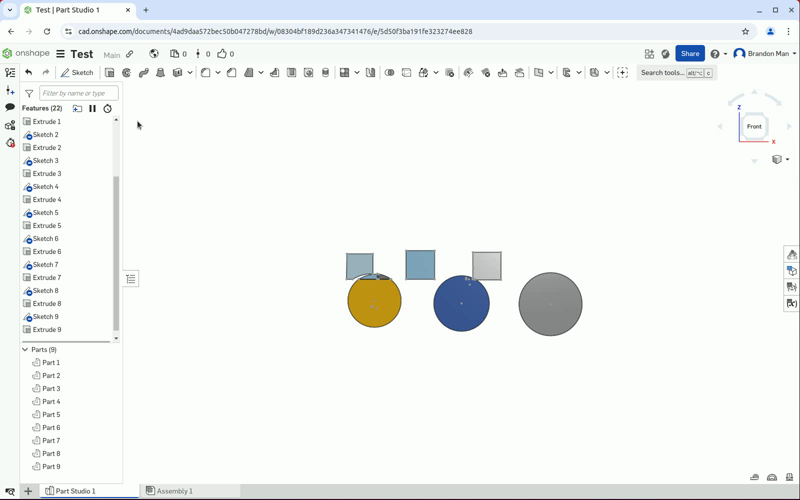
key(left, 2)
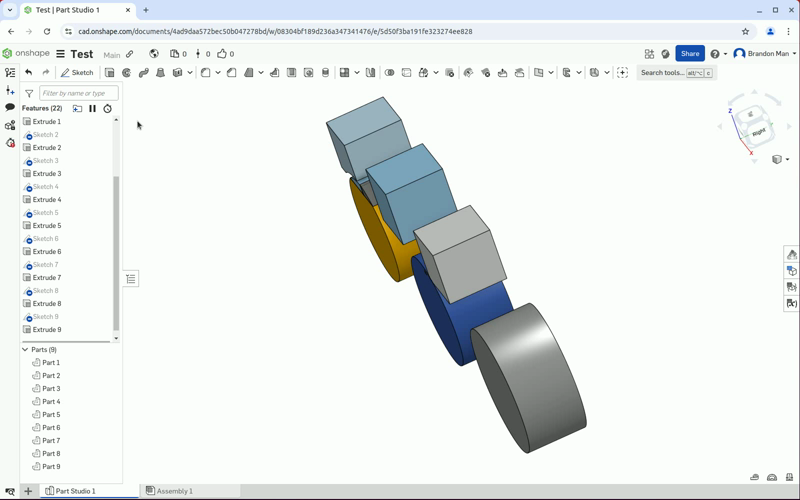
key(down, 2)
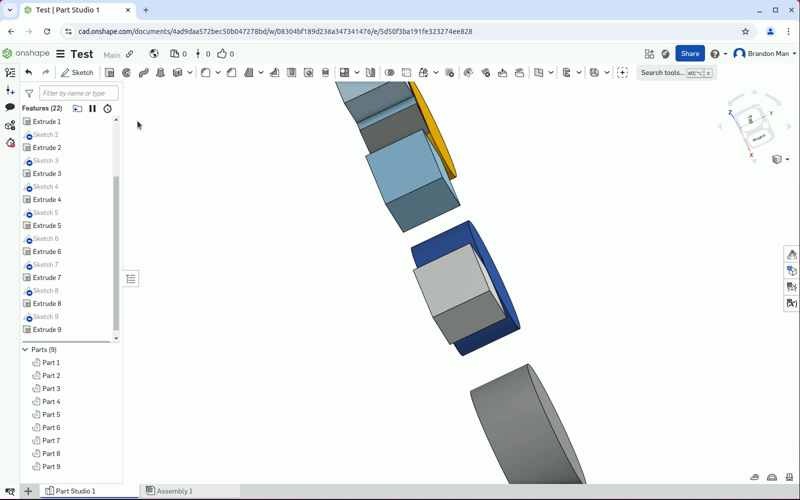
key(up, 2)
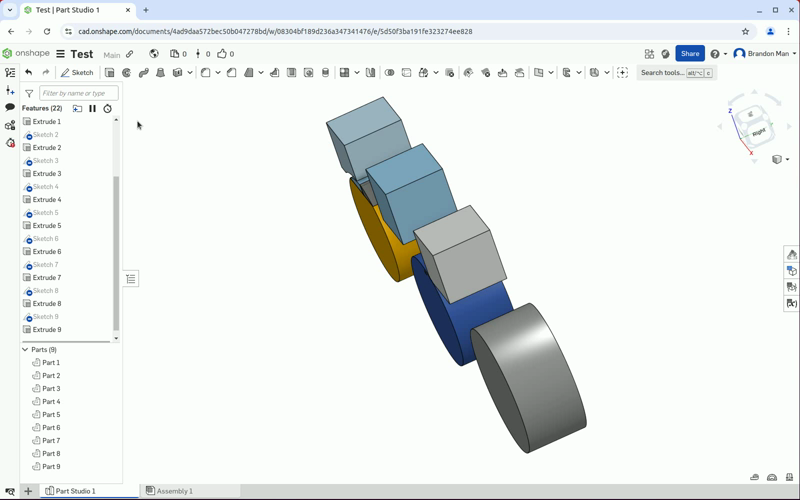
key(right, 2)
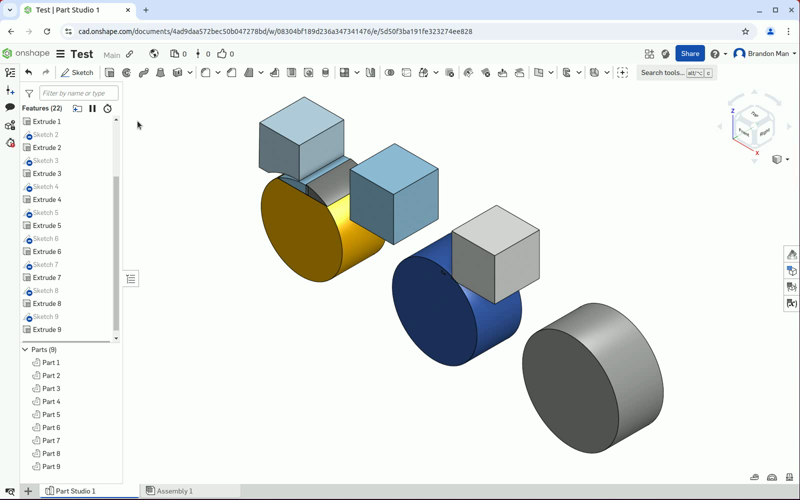
mouse_move(69, 111)
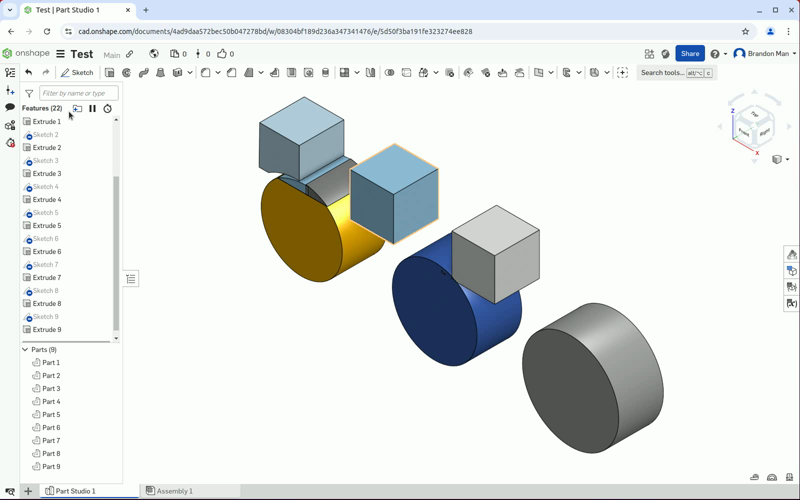
click(69, 111)